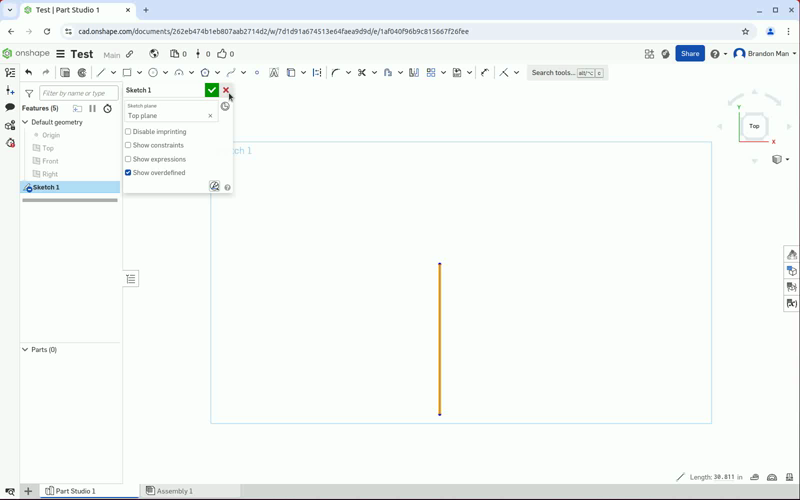
key(shift+h)
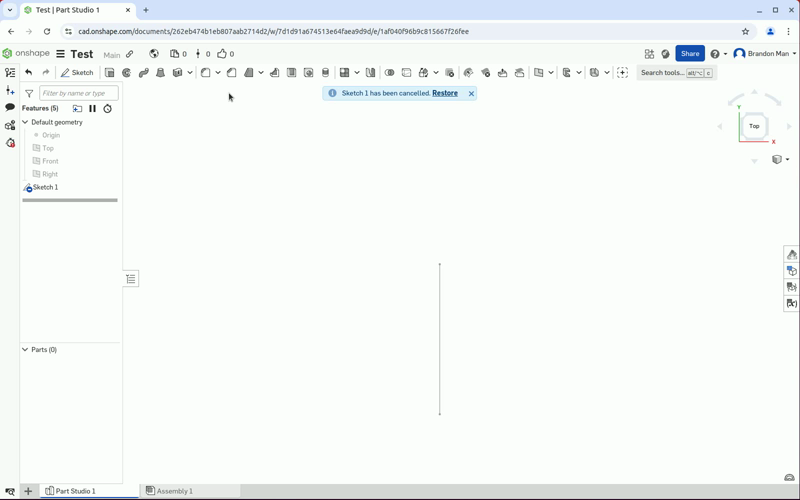
mouse_move(73, 352)
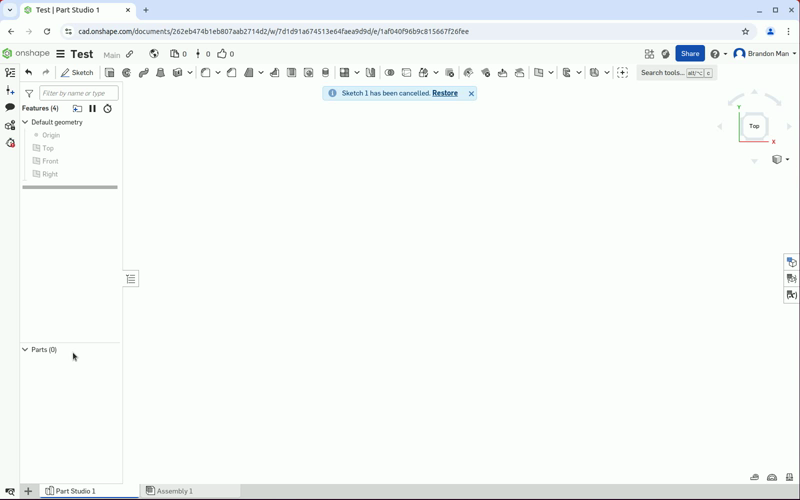
key(y)
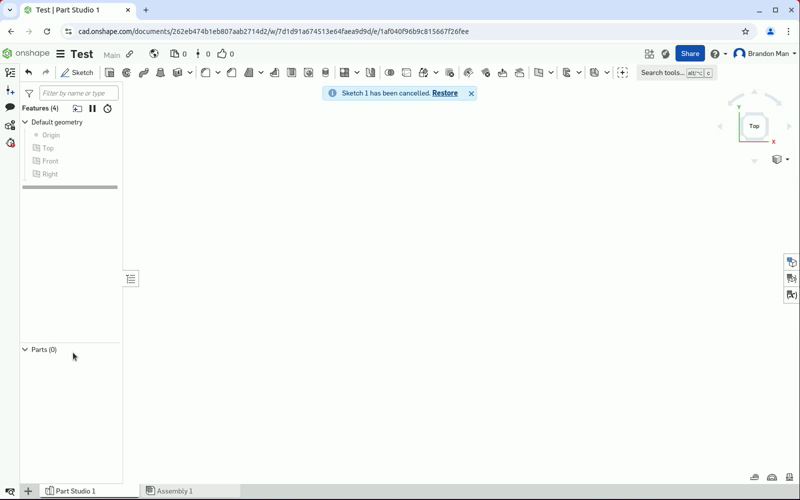
key(shift+p)
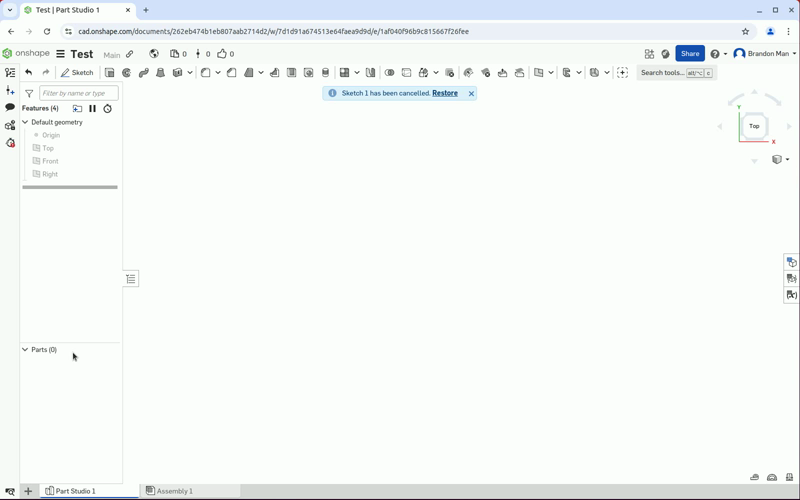
key(space)
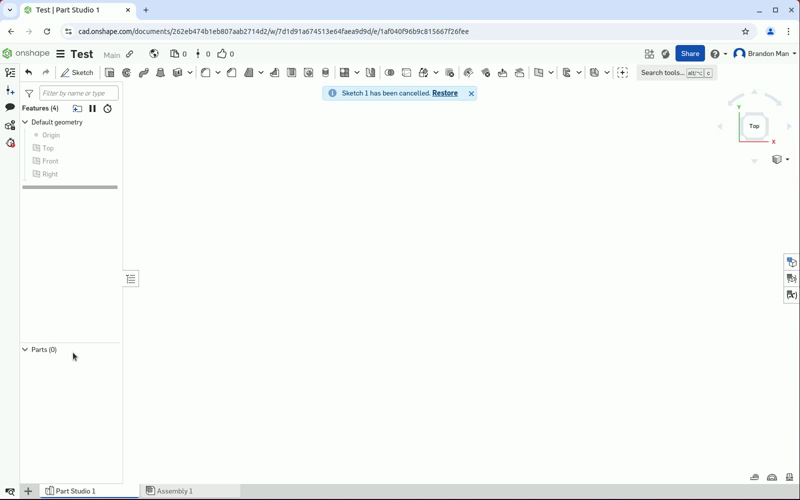
key_down(shift)
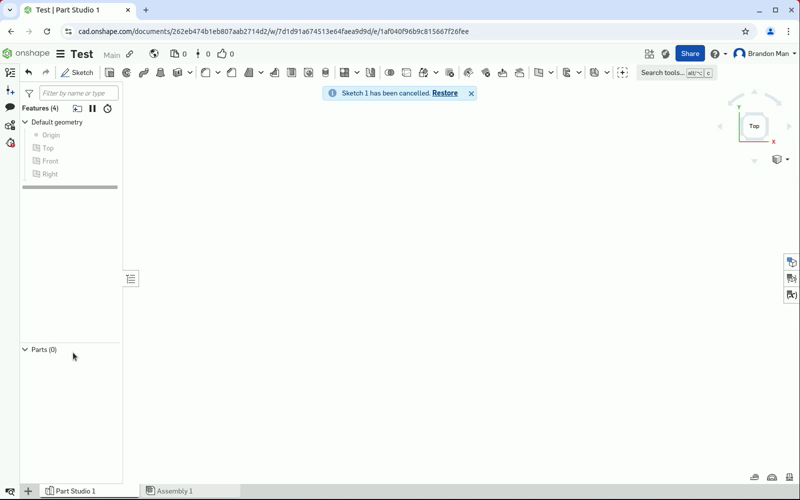
key(up)
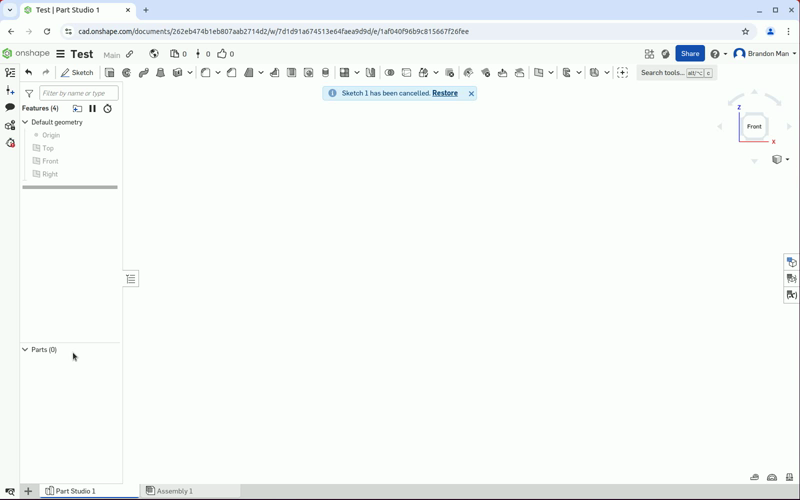
key_up(shift)
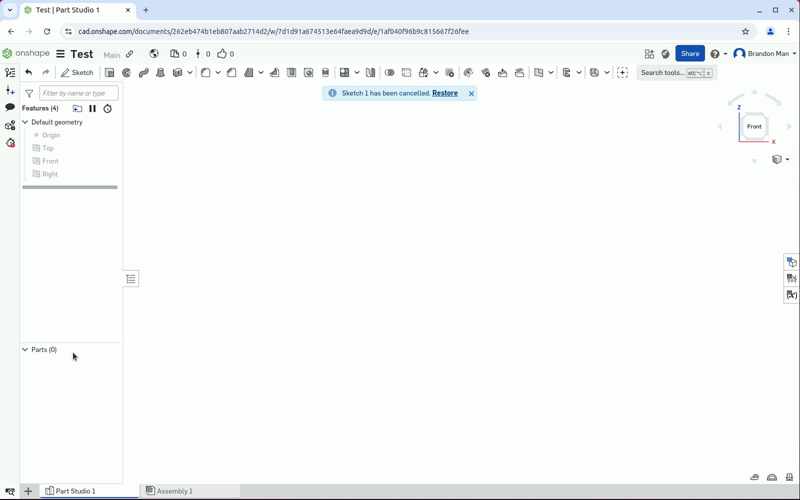
key(space)
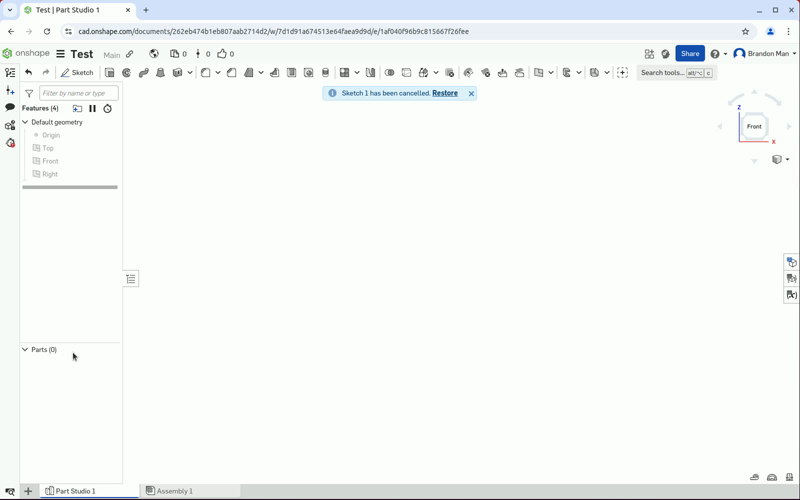
key_down(shift)
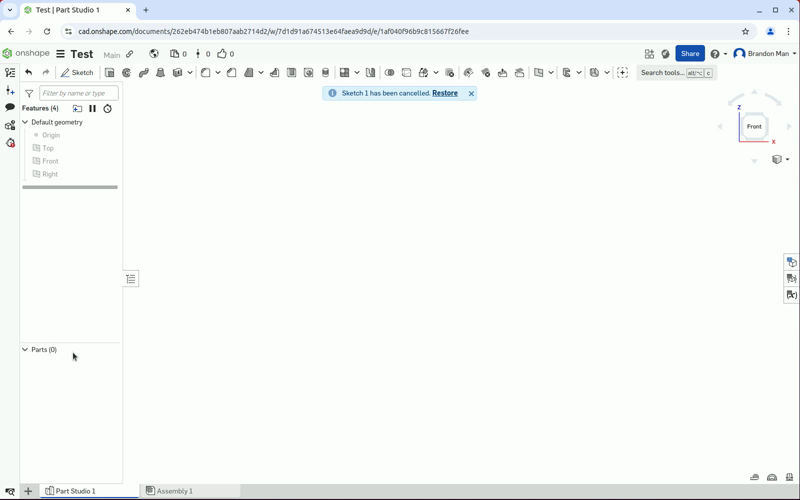
key(left)
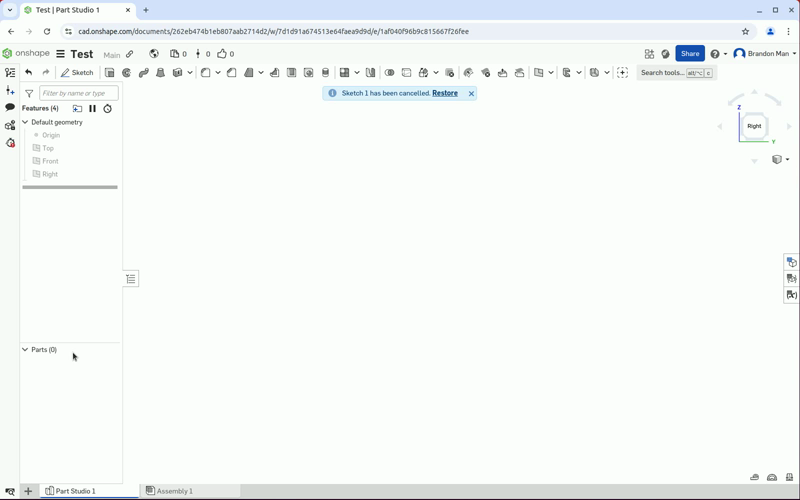
key_up(shift)
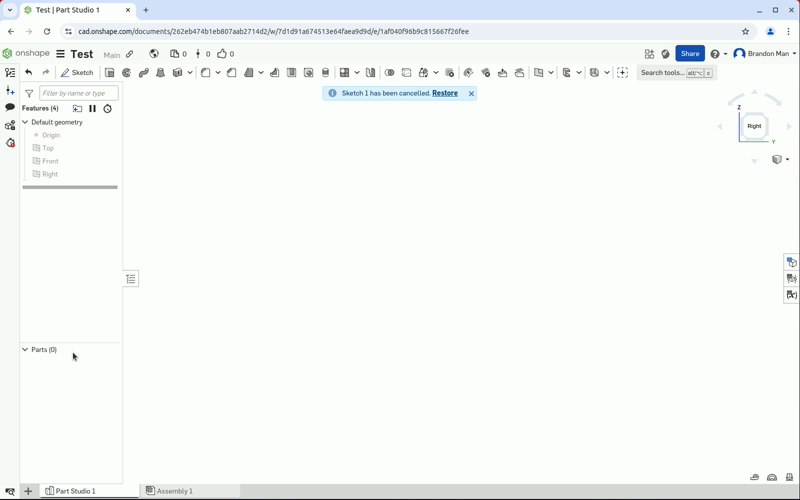
mouse_move(73, 352)
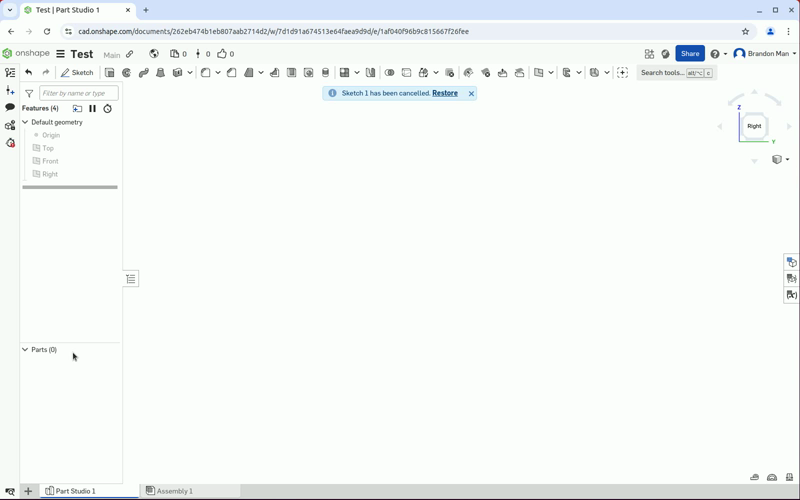
key(shift+y)
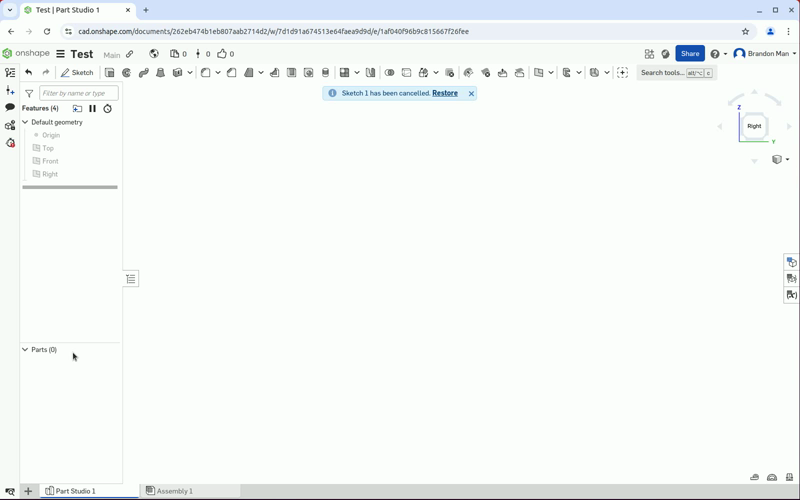
key(shift+s)
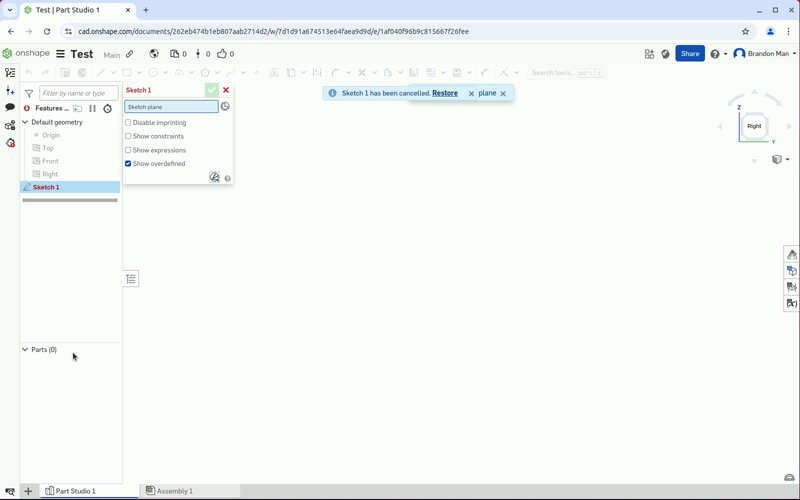
mouse_move(73, 176)
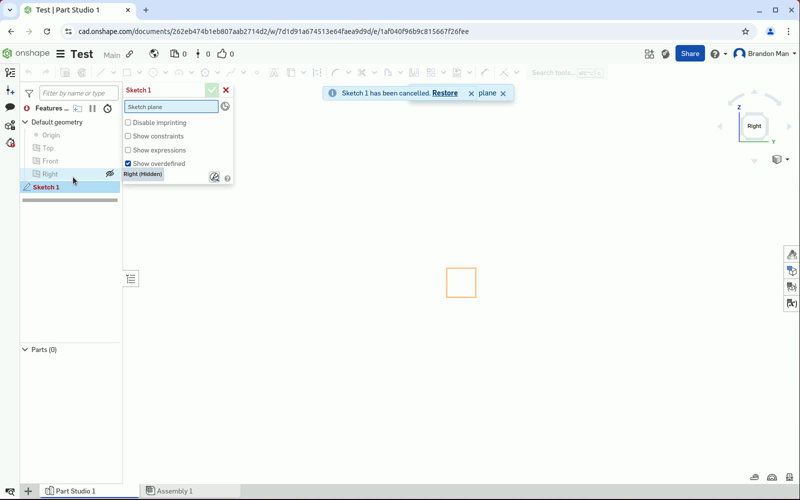
click(73, 176)
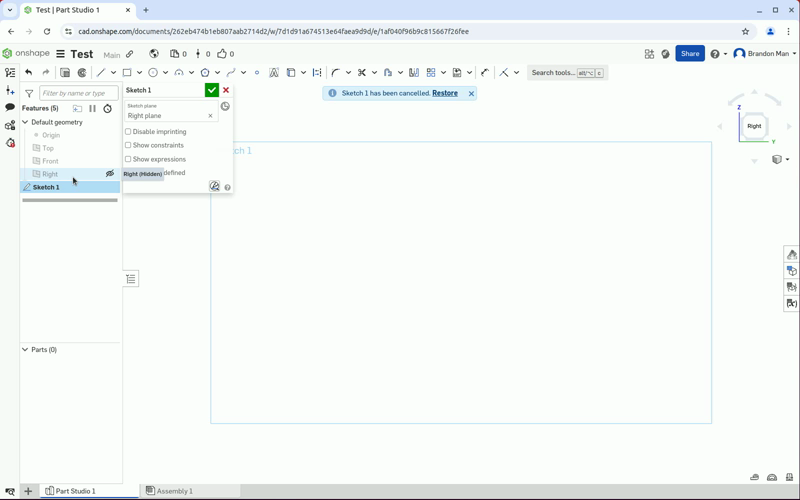
mouse_move(73, 352)
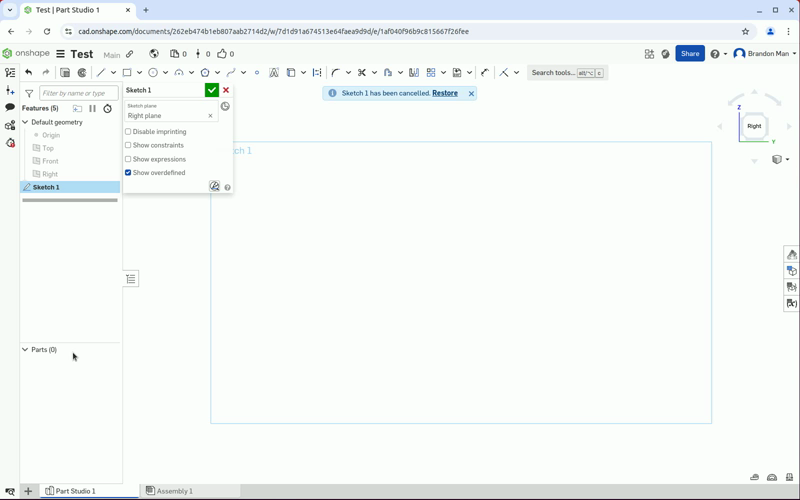
key(y)
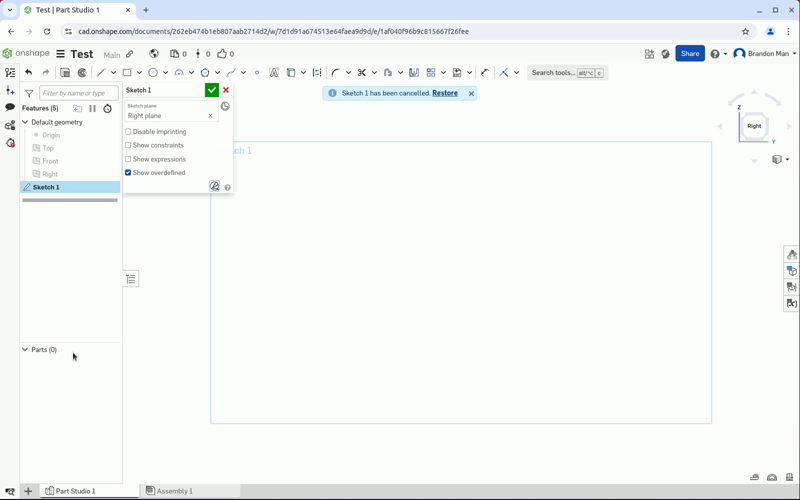
key(l)
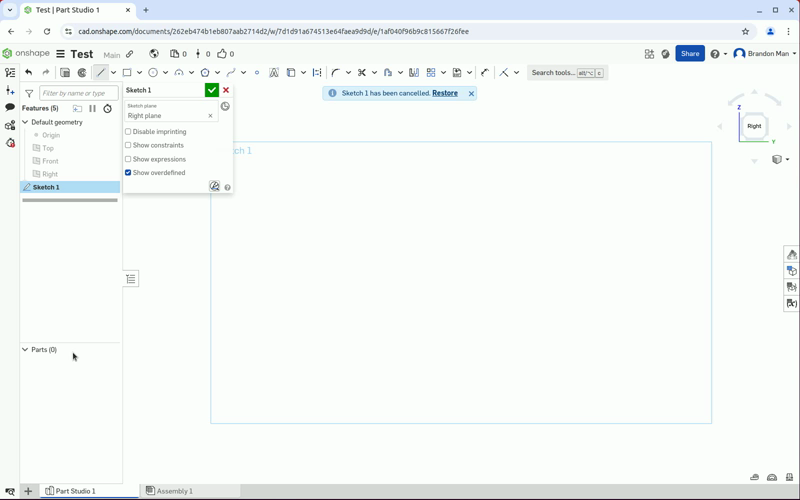
key_down(shift)
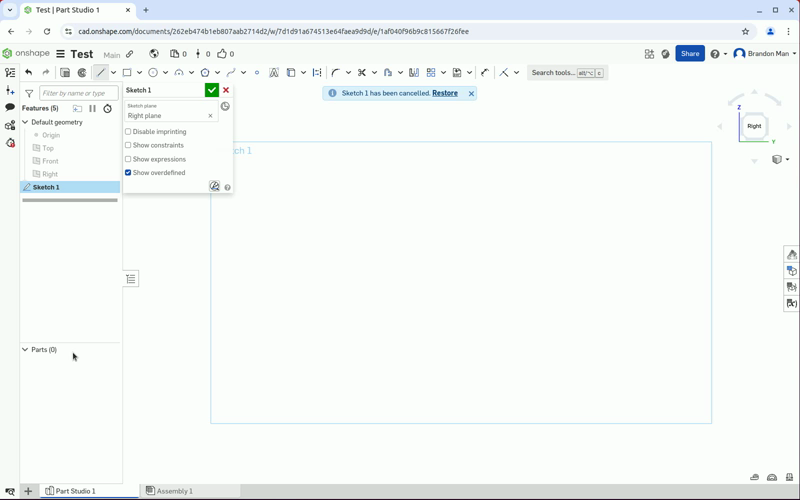
mouse_move(478, 294)
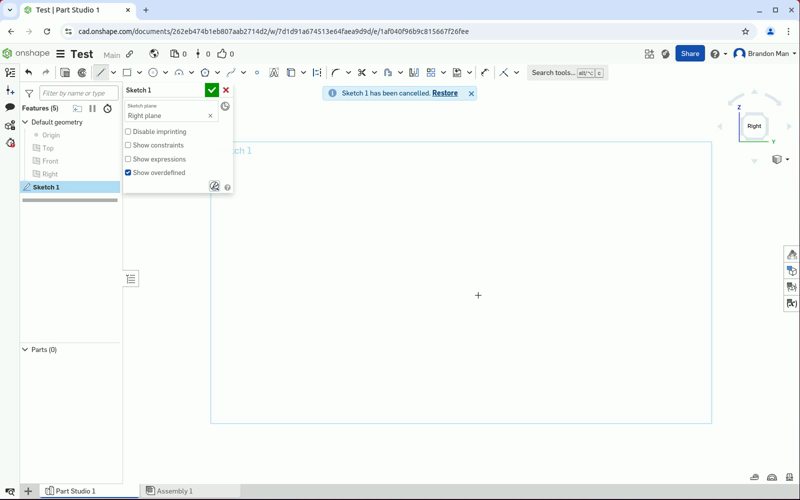
click(478, 294)
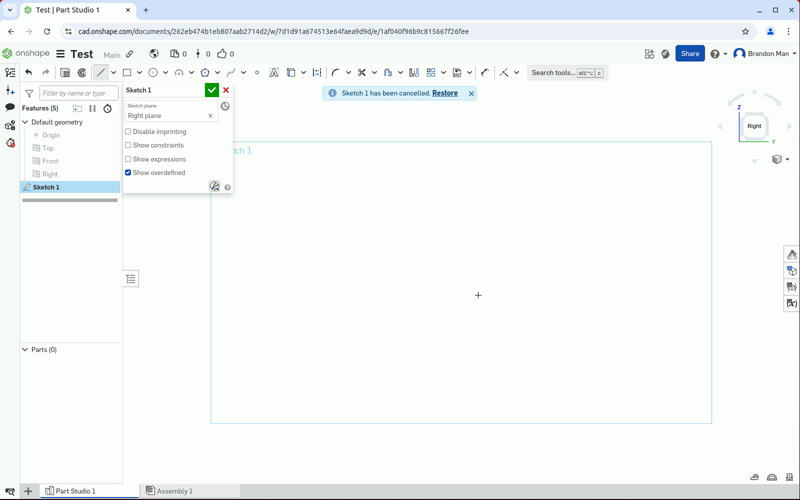
key_up(shift)
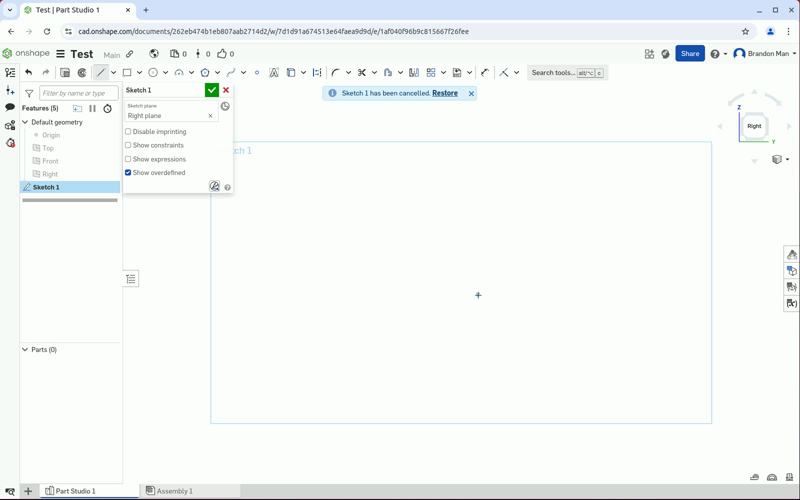
key_down(shift)
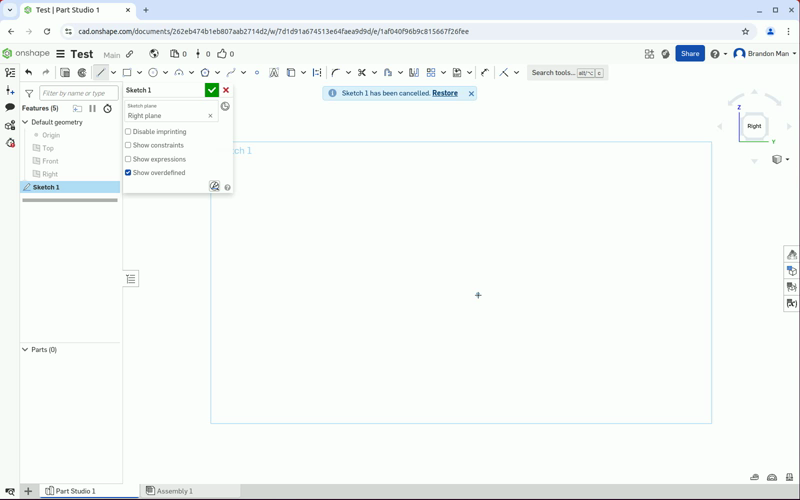
mouse_move(508, 294)
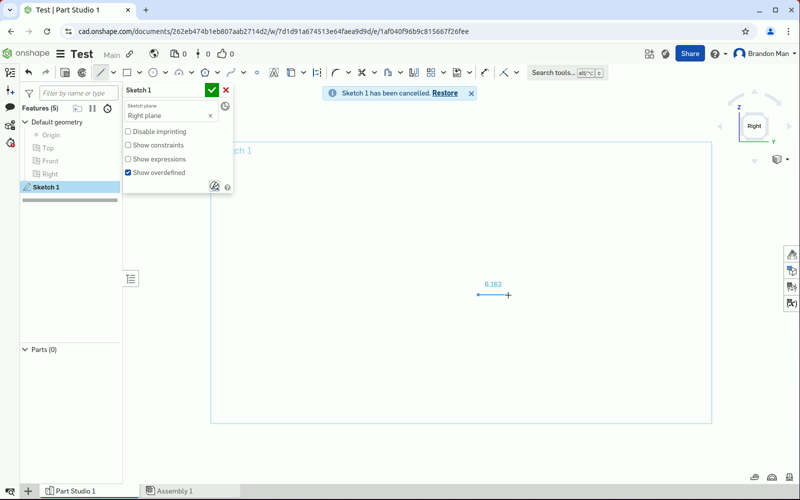
mouse_move(478, 282)
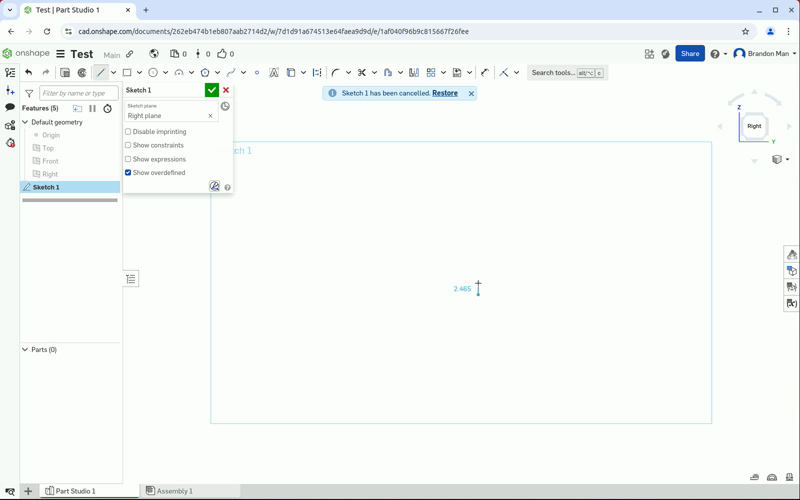
click(478, 282)
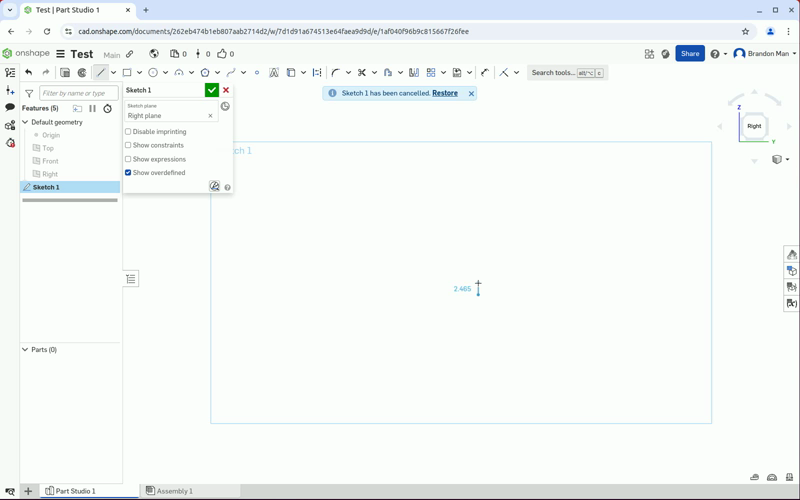
key_up(shift)
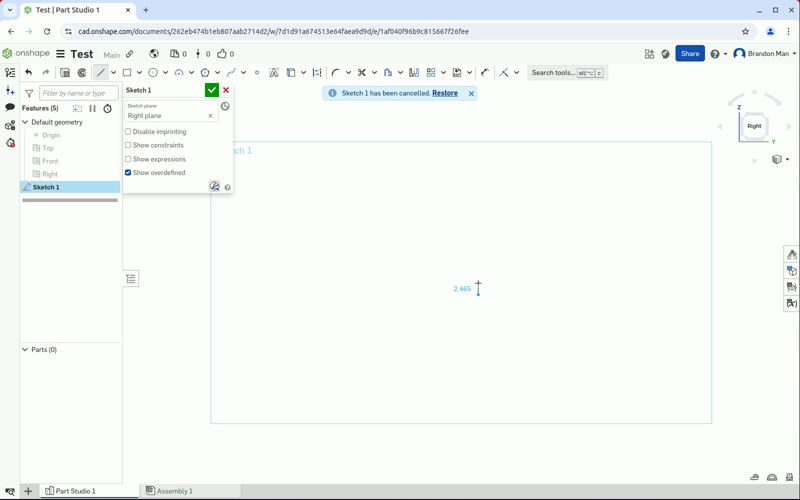
key_down(shift)
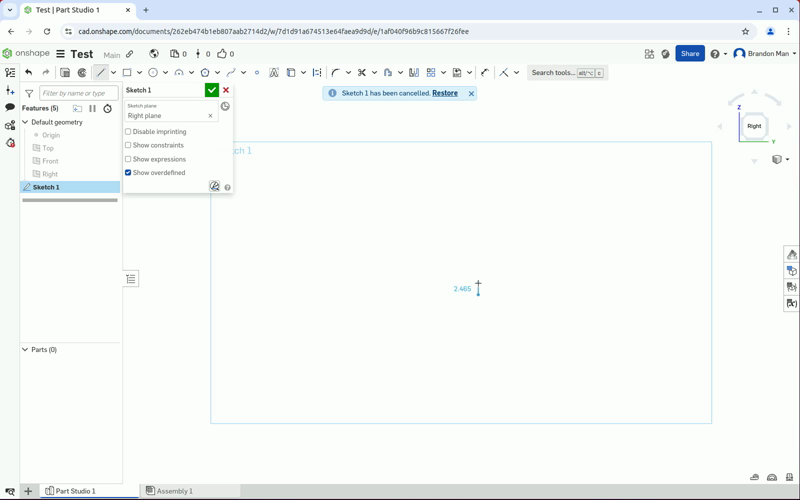
mouse_move(508, 282)
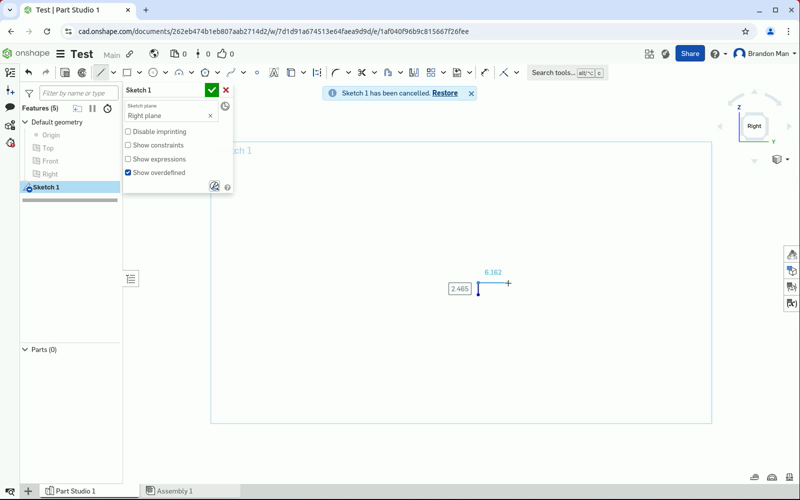
mouse_move(481, 282)
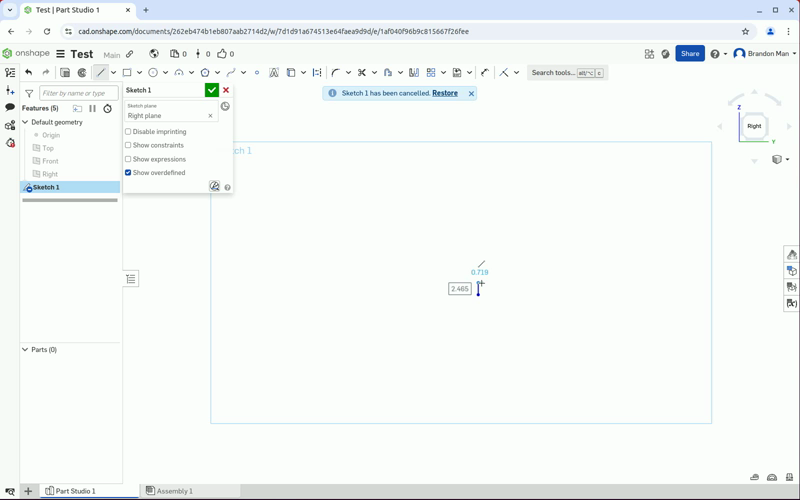
scroll(6)
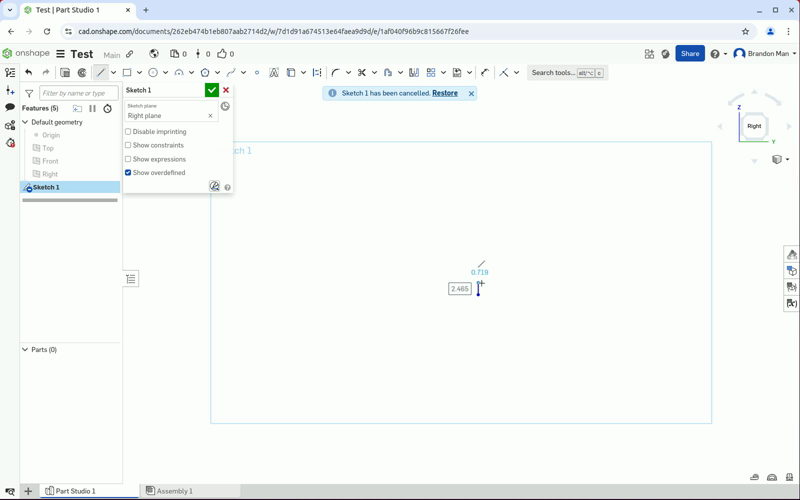
scroll(6)
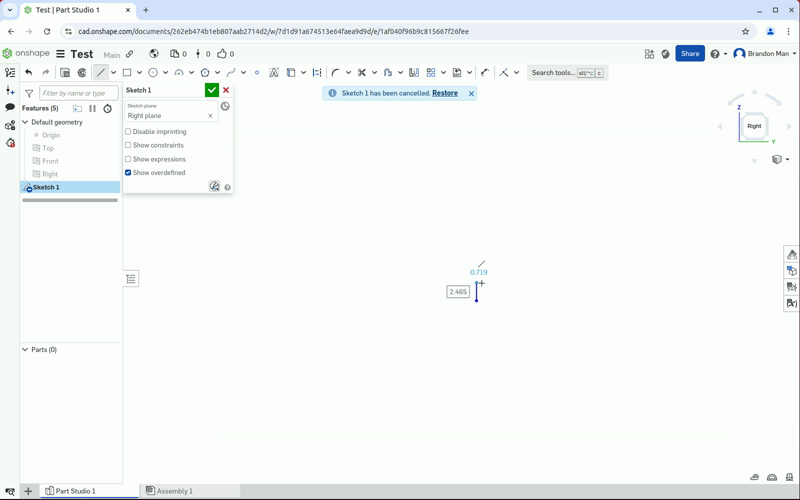
scroll(6)
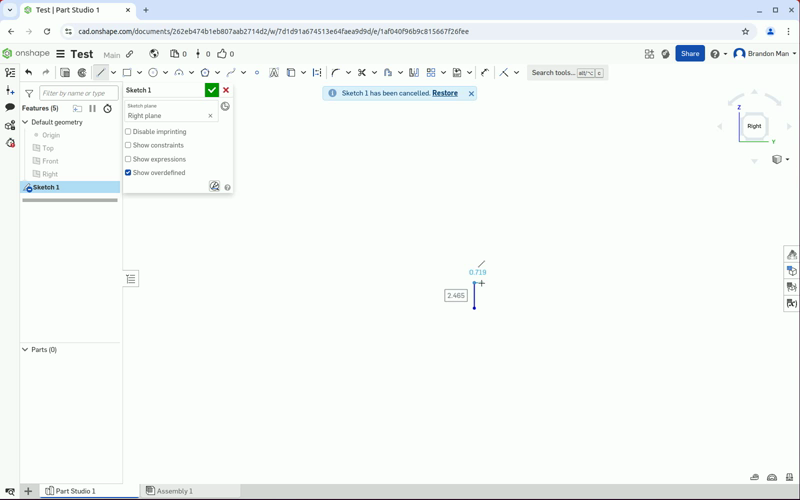
scroll(6)
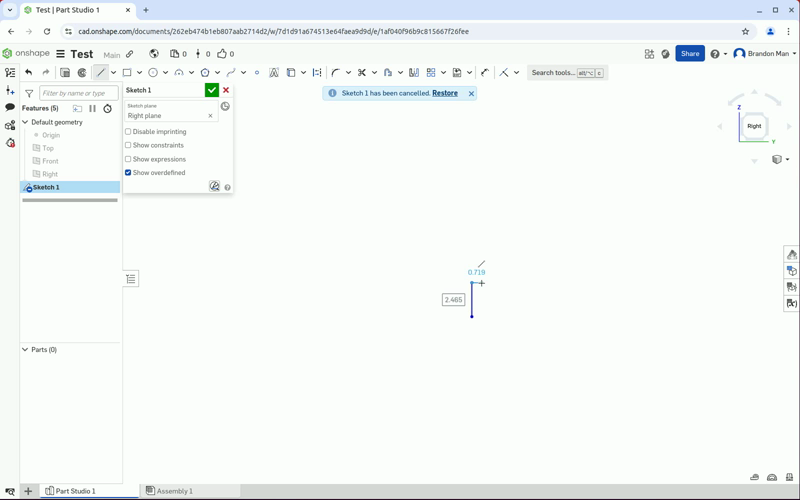
scroll(6)
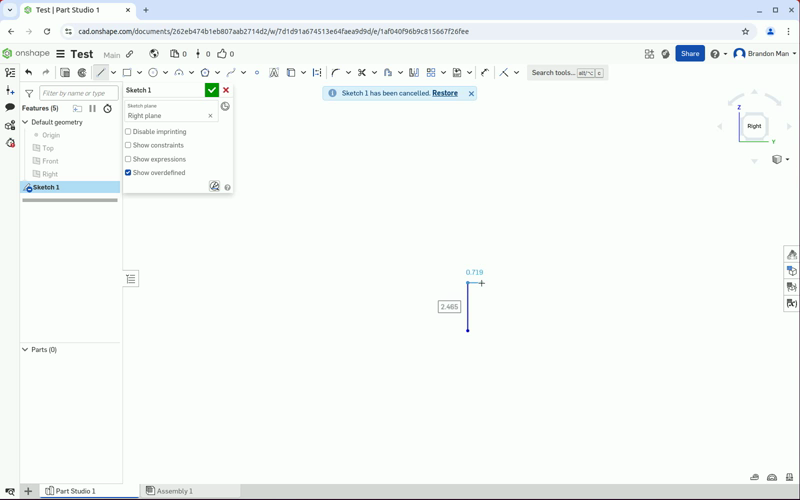
scroll(6)
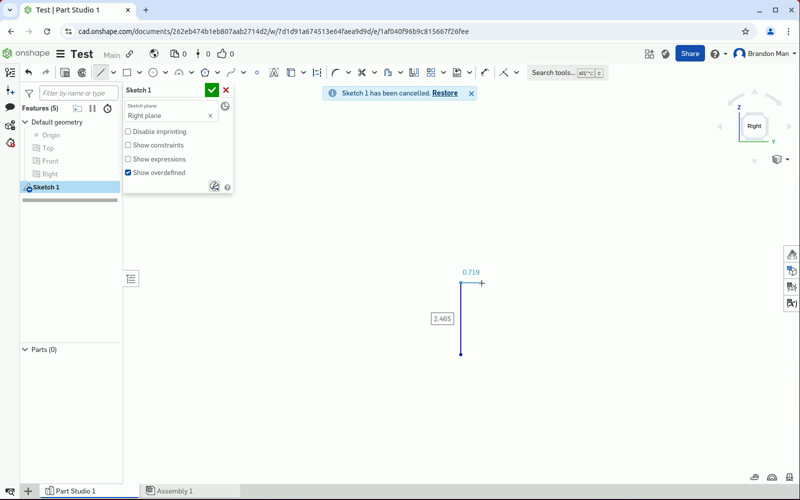
scroll(6)
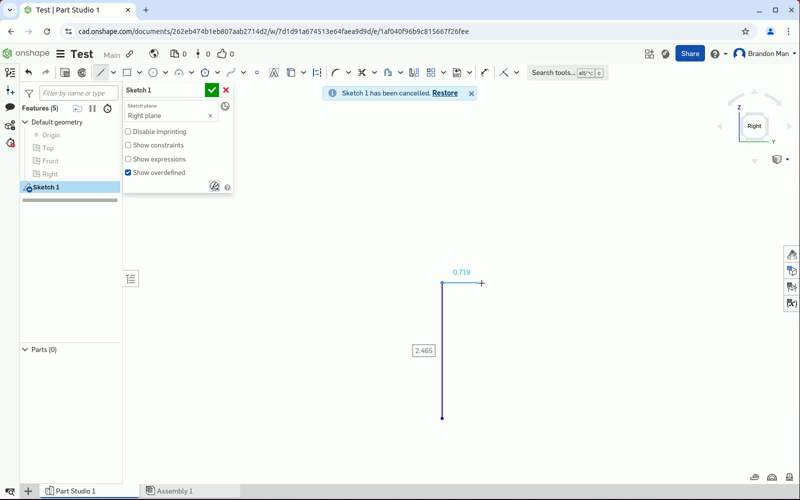
click(481, 282)
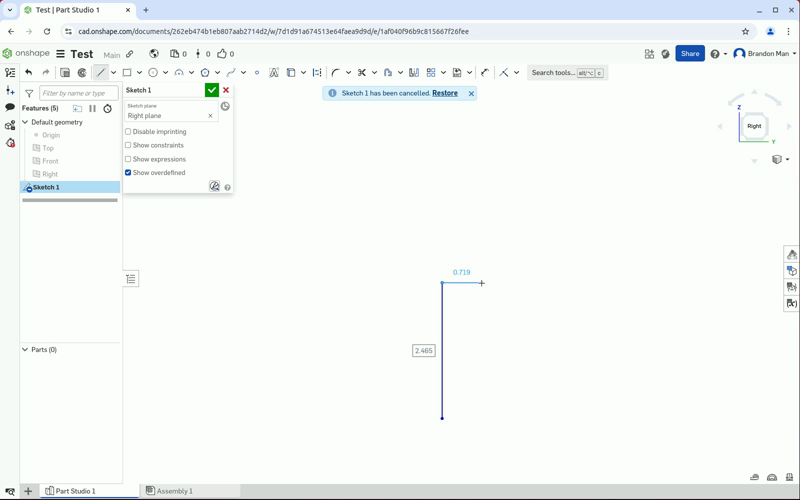
scroll(-6)
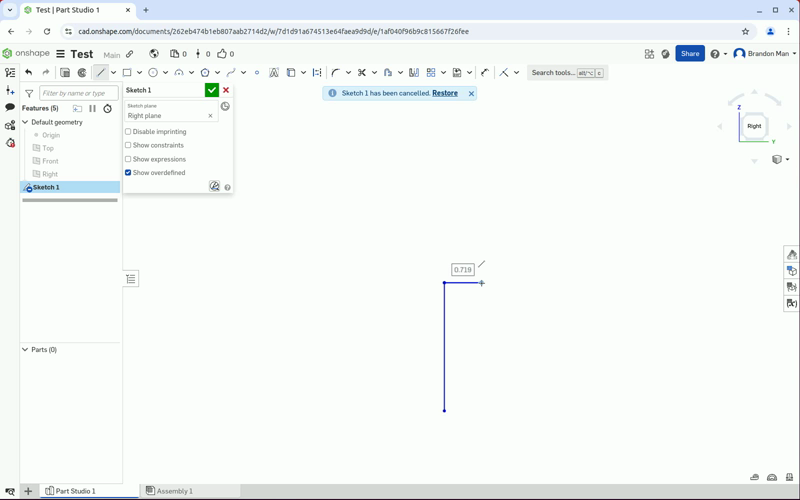
scroll(-6)
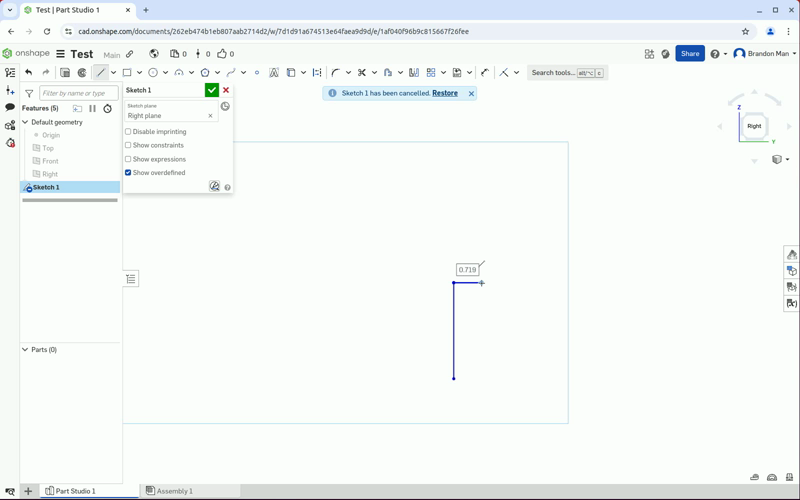
scroll(-6)
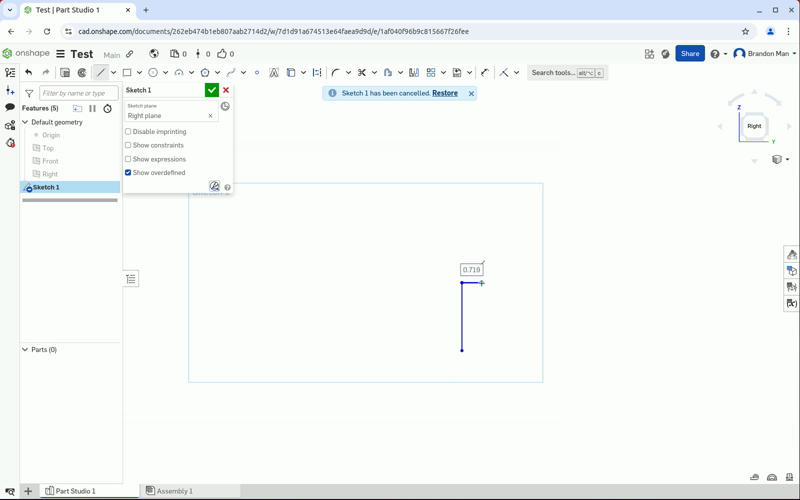
scroll(-6)
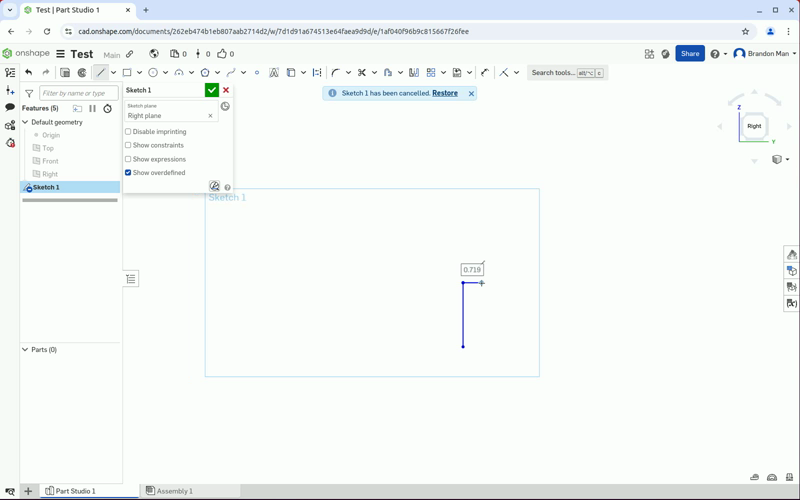
scroll(-6)
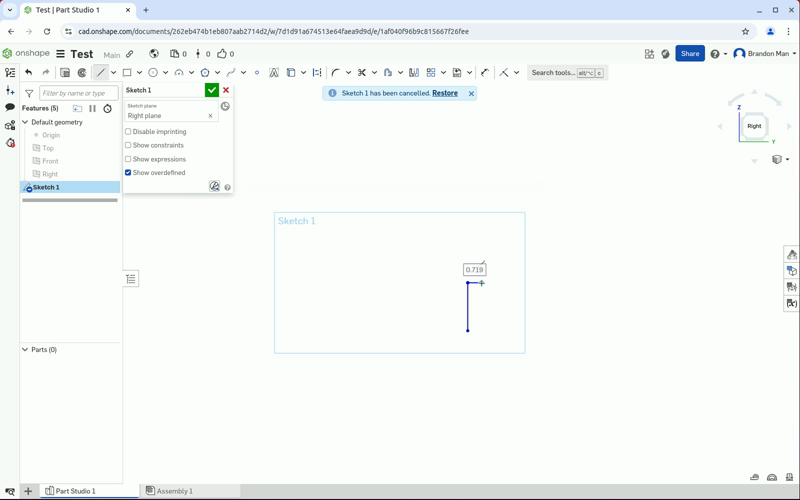
scroll(-6)
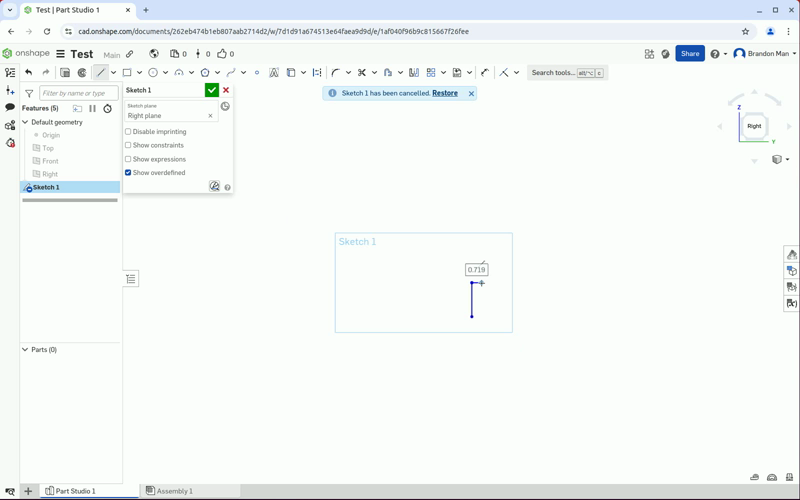
scroll(-6)
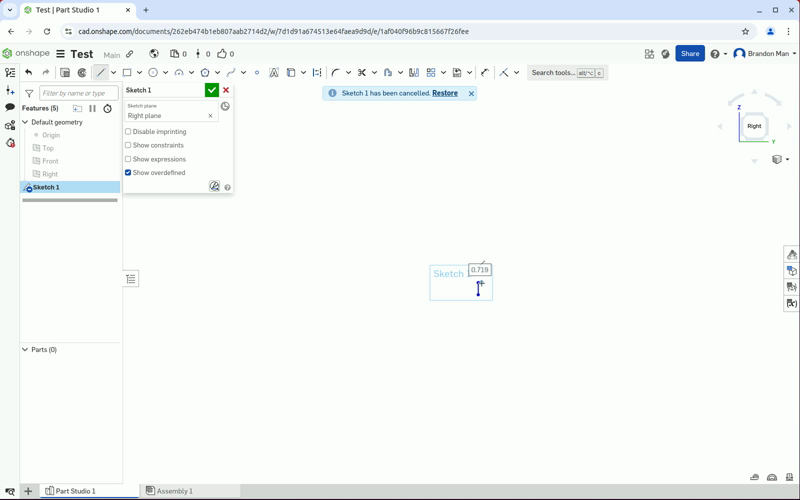
key_up(shift)
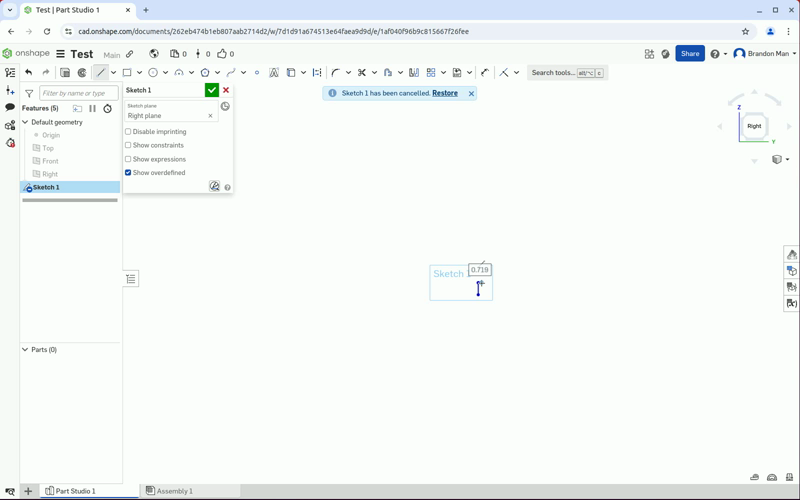
key(esc)
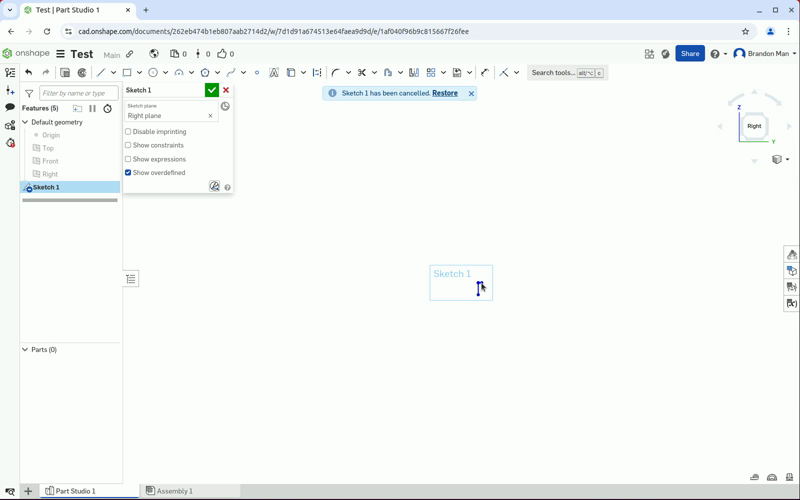
key(a)
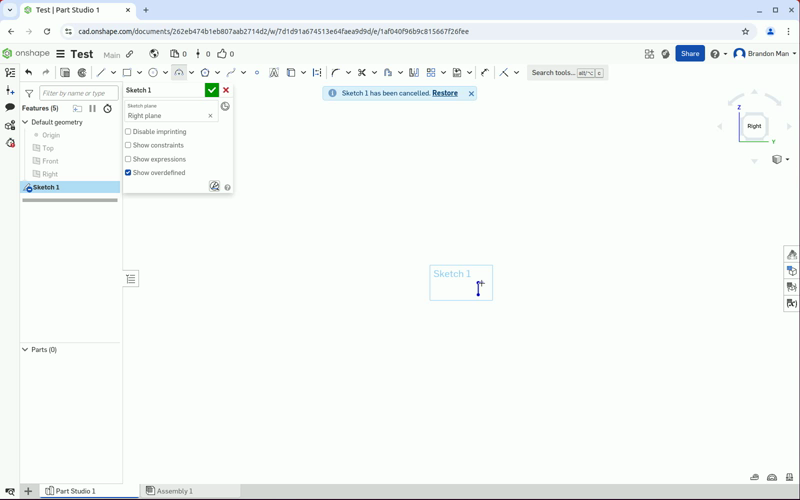
mouse_move(481, 282)
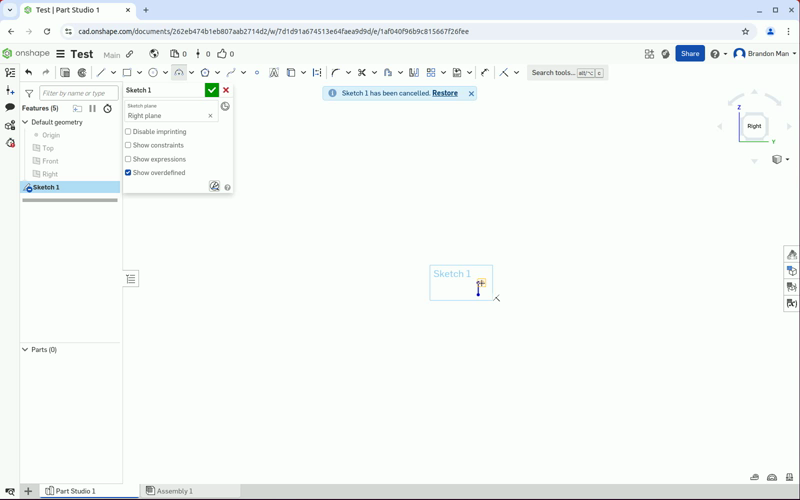
scroll(6)
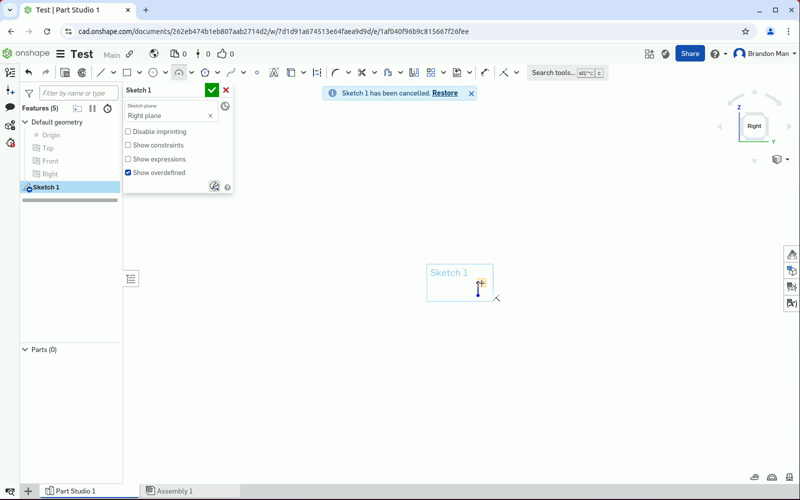
scroll(6)
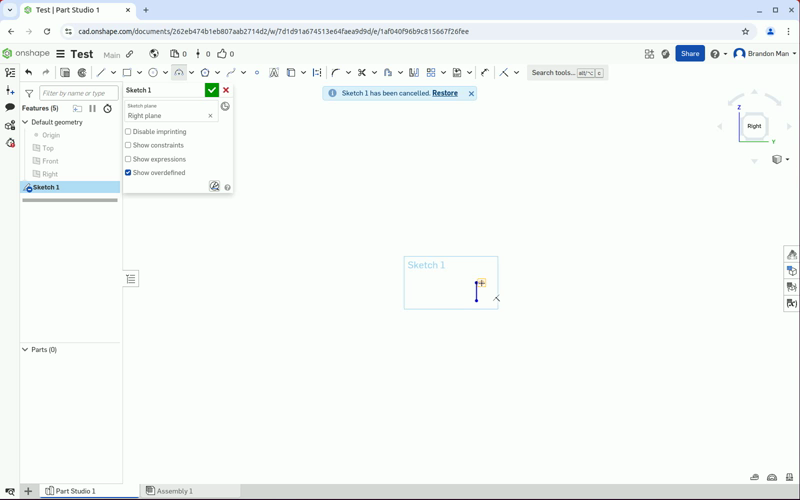
scroll(6)
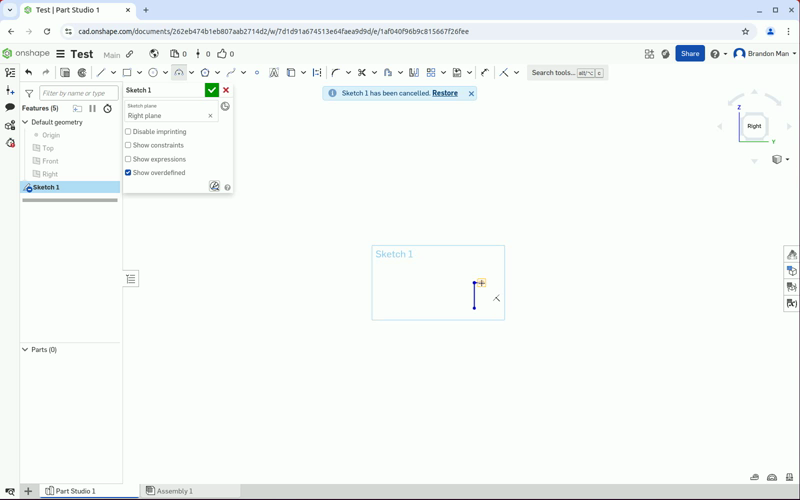
scroll(6)
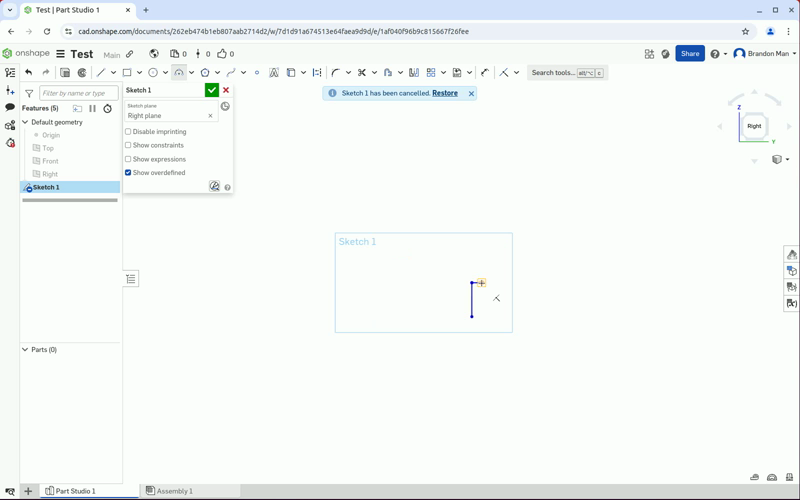
scroll(6)
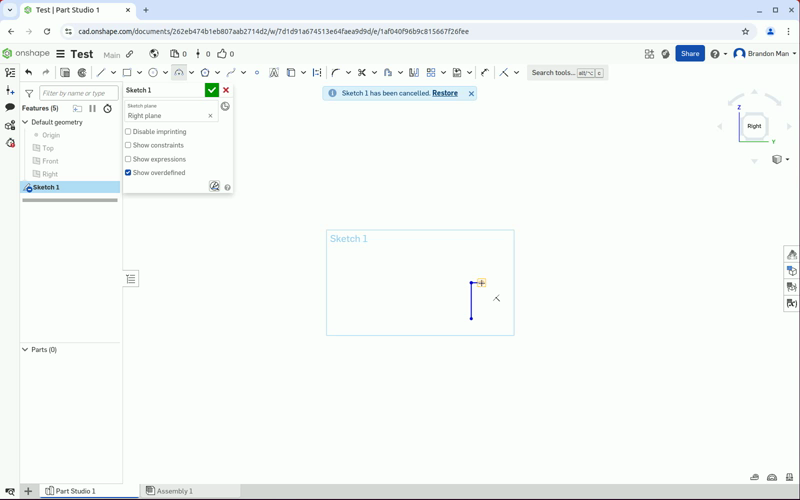
scroll(6)
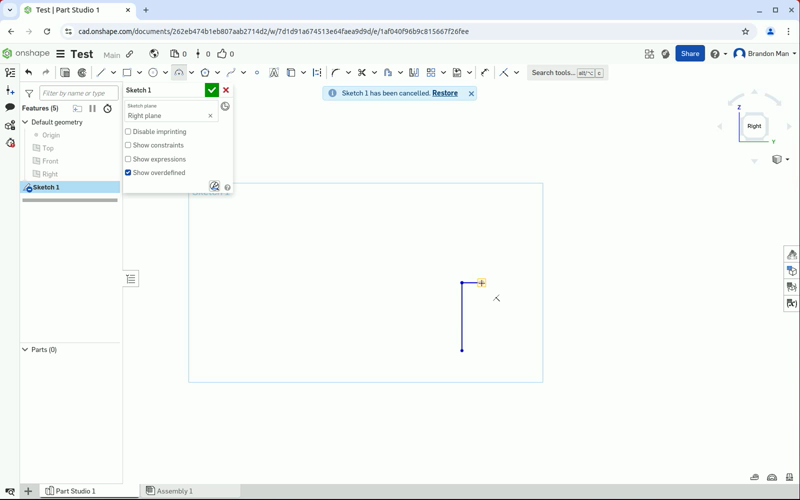
scroll(6)
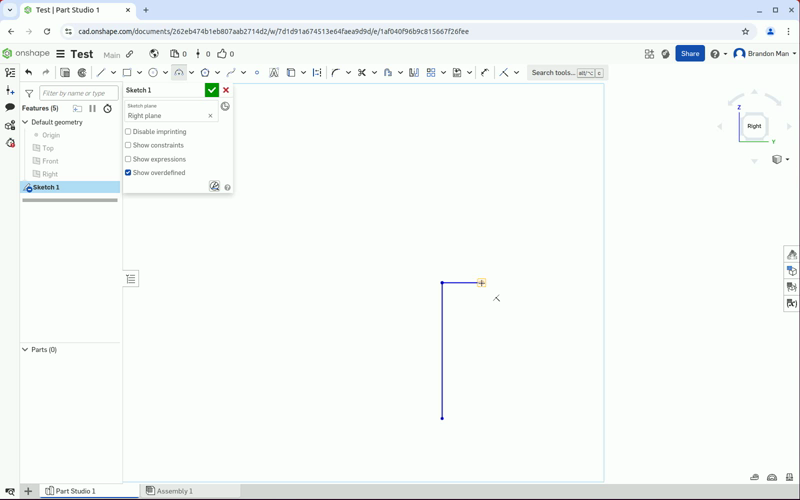
click(481, 282)
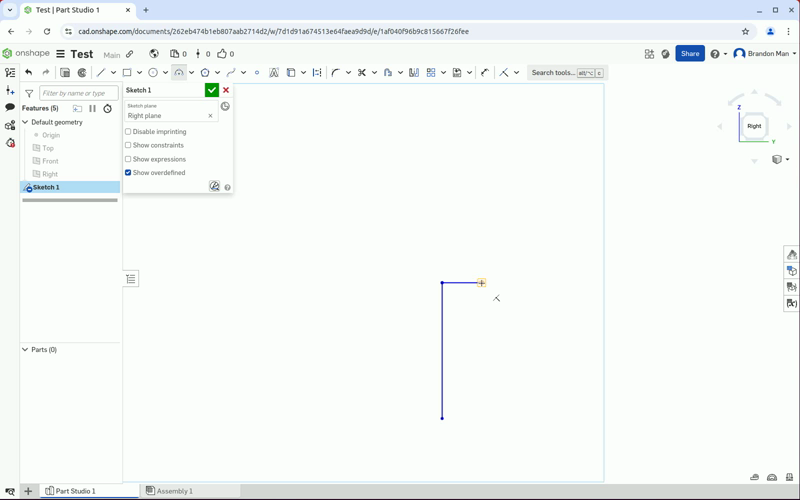
scroll(-6)
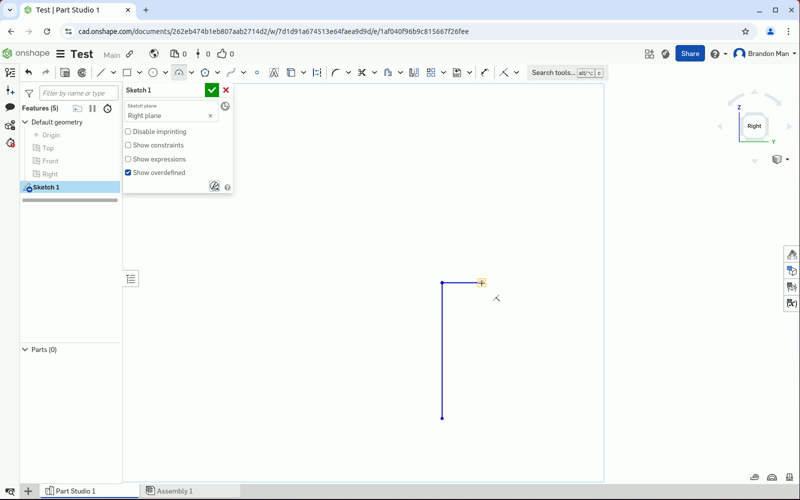
scroll(-6)
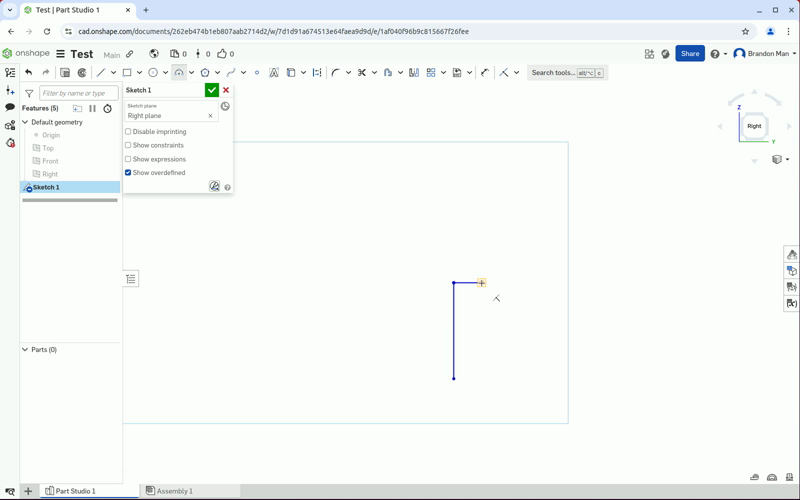
scroll(-6)
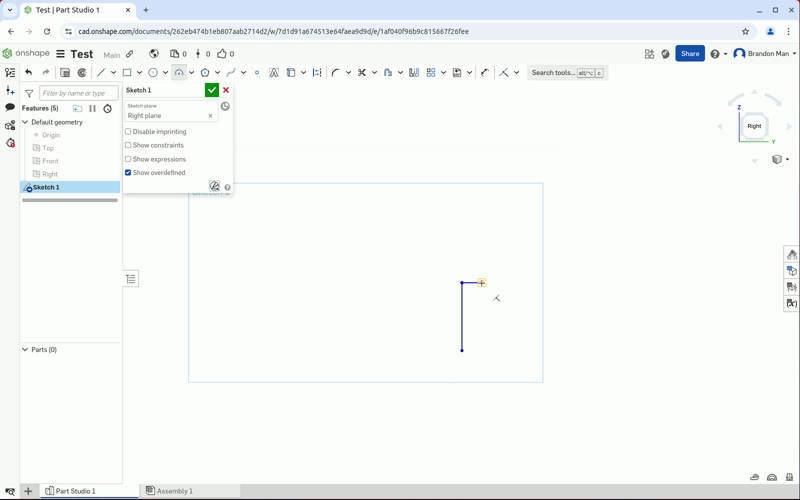
scroll(-6)
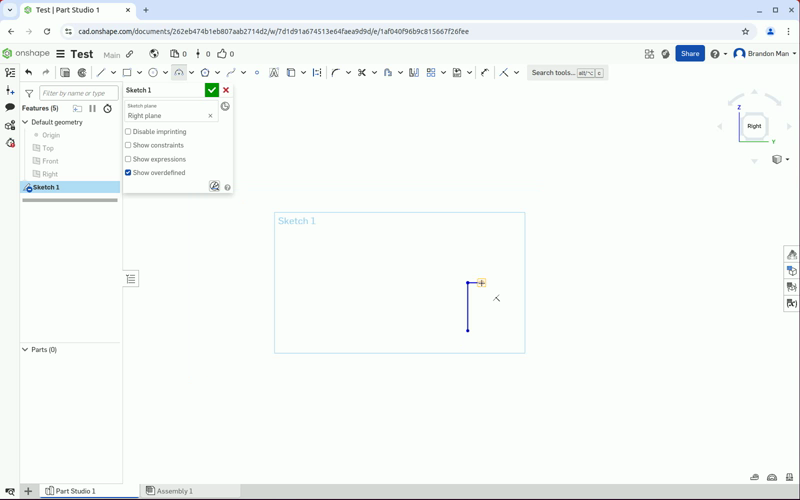
scroll(-6)
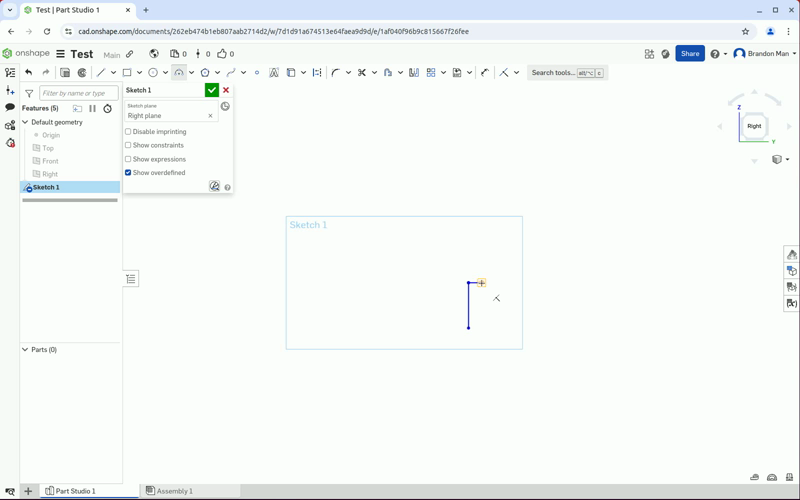
scroll(-6)
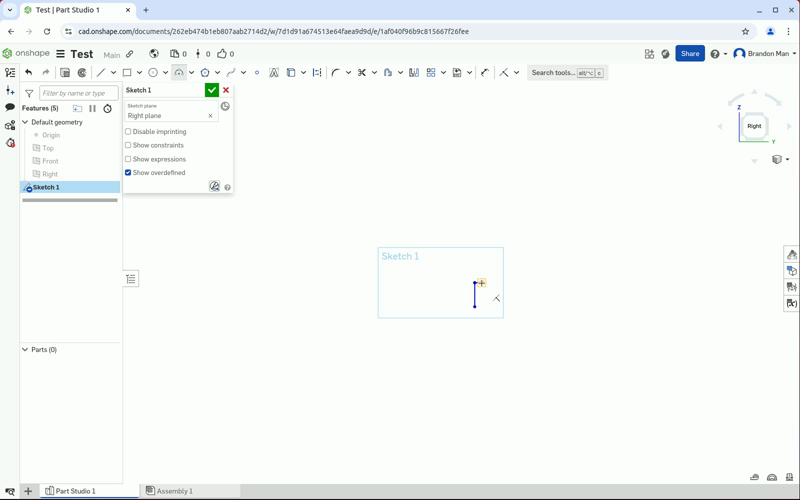
scroll(-6)
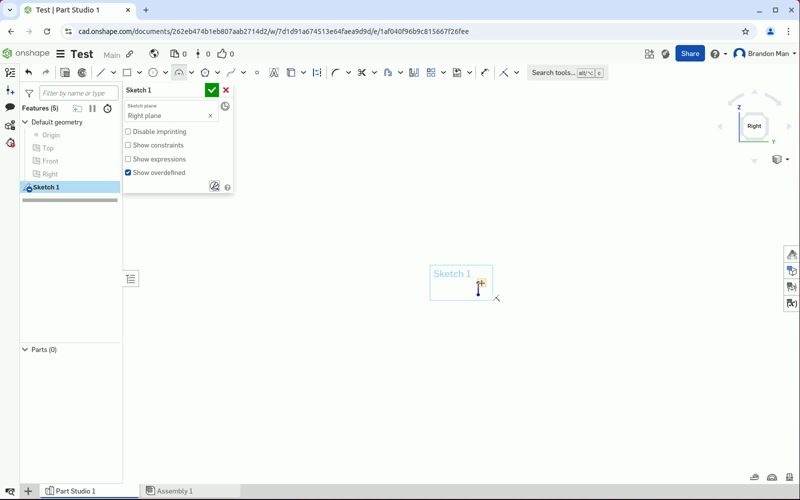
mouse_move(478, 294)
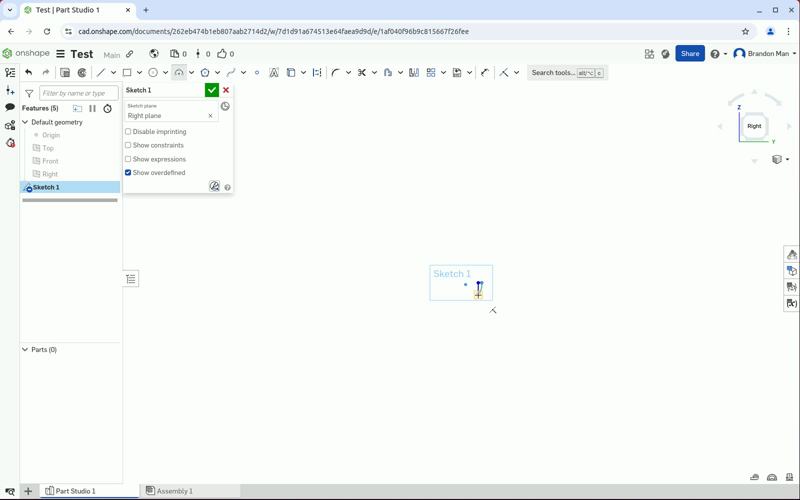
click(478, 294)
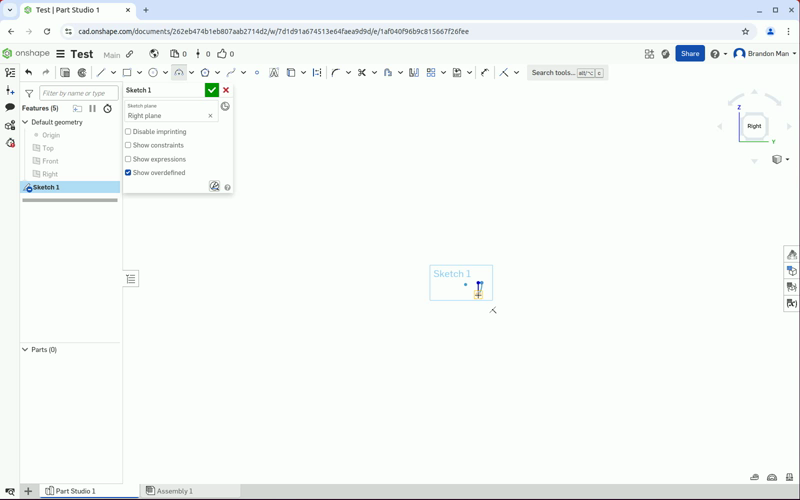
key_down(shift)
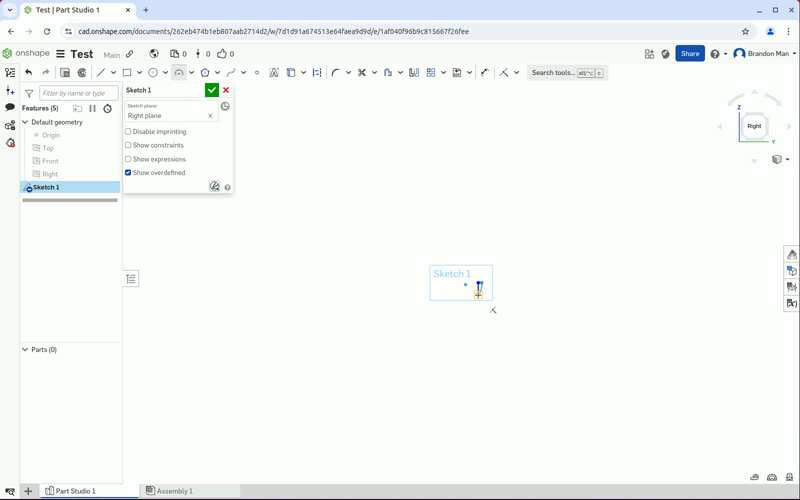
mouse_move(437, 276)
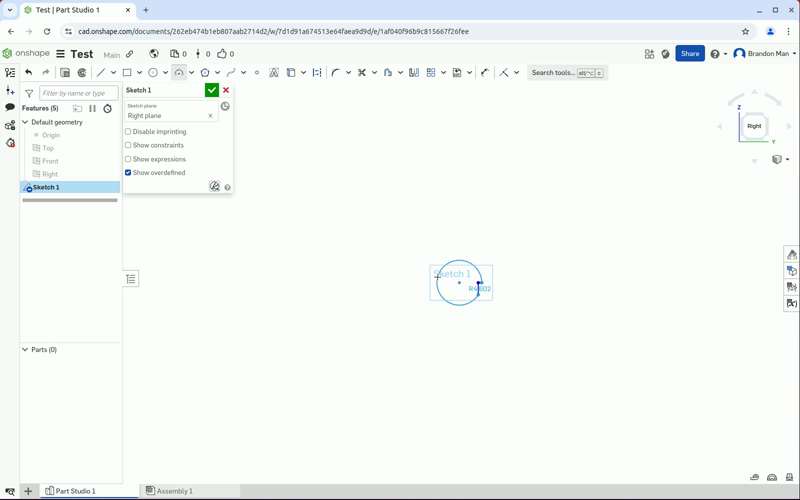
click(437, 276)
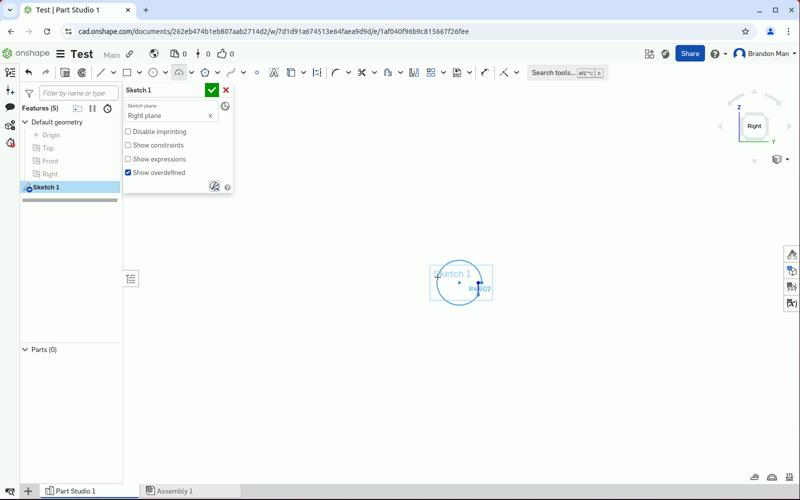
key_up(shift)
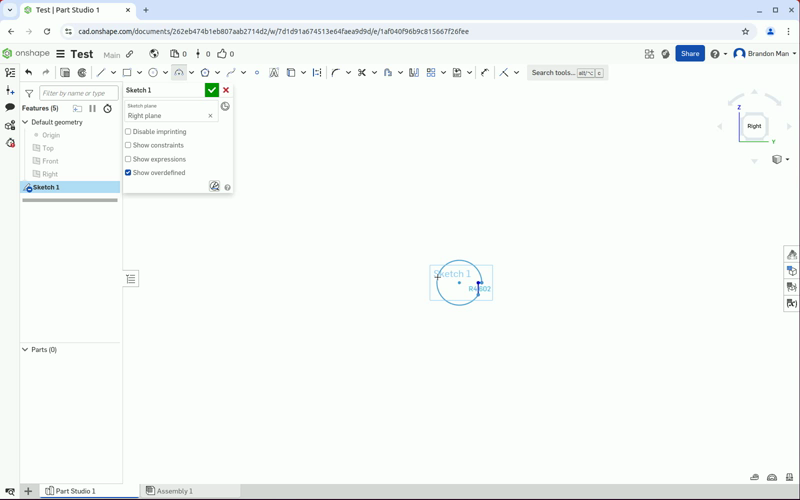
key(esc)
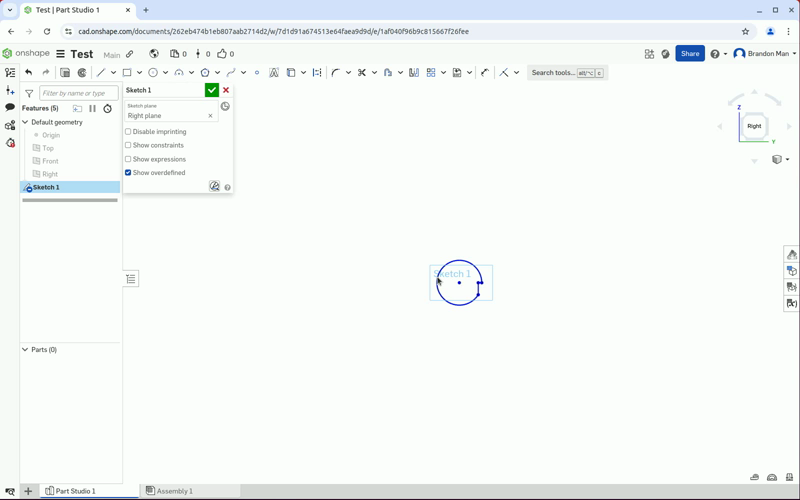
mouse_move(454, 262)
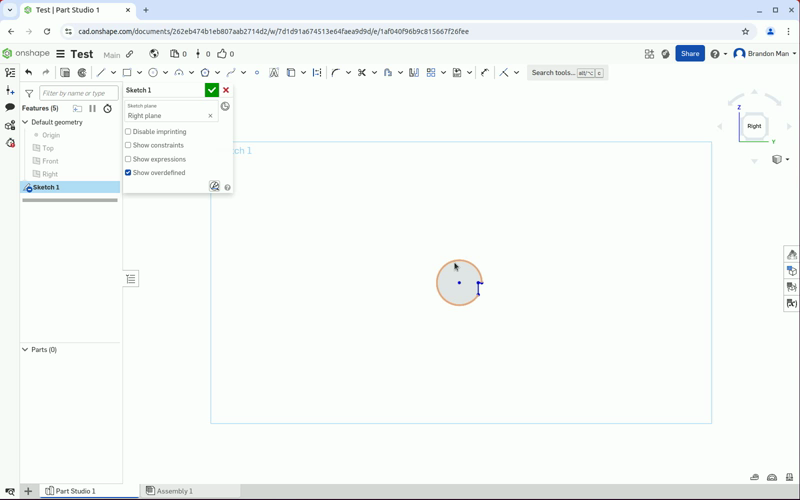
scroll(6)
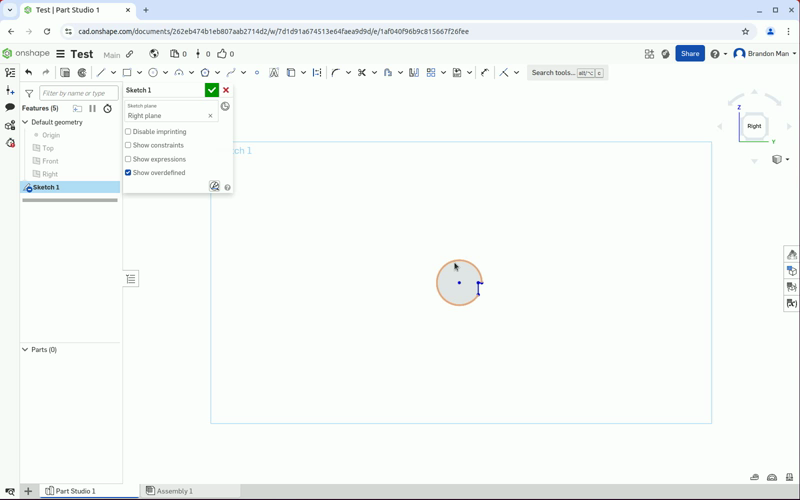
scroll(6)
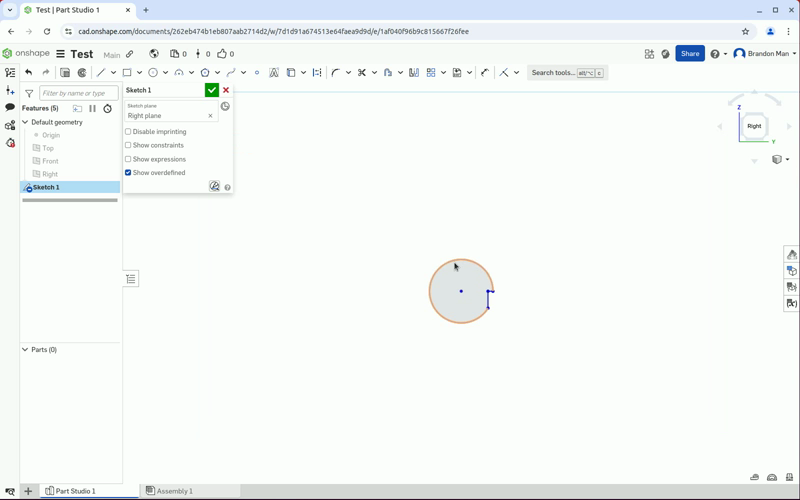
scroll(6)
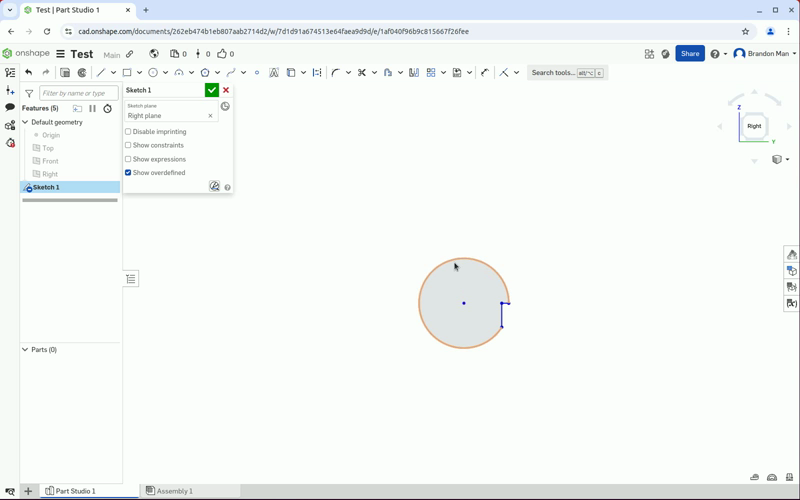
scroll(6)
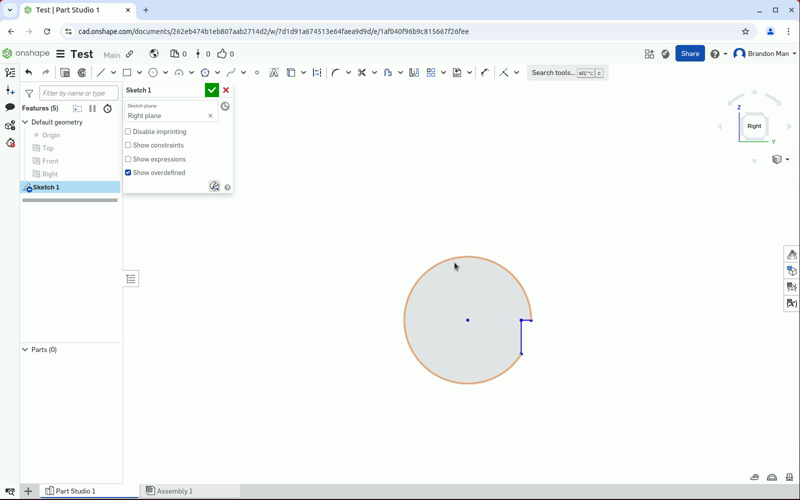
scroll(6)
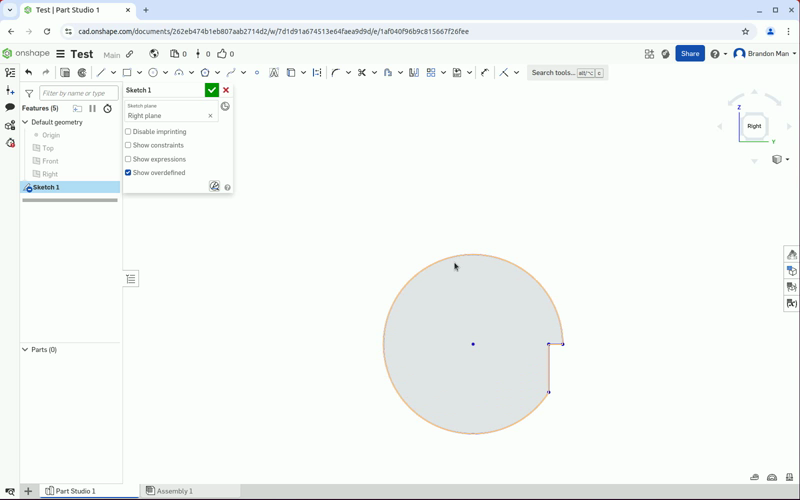
scroll(6)
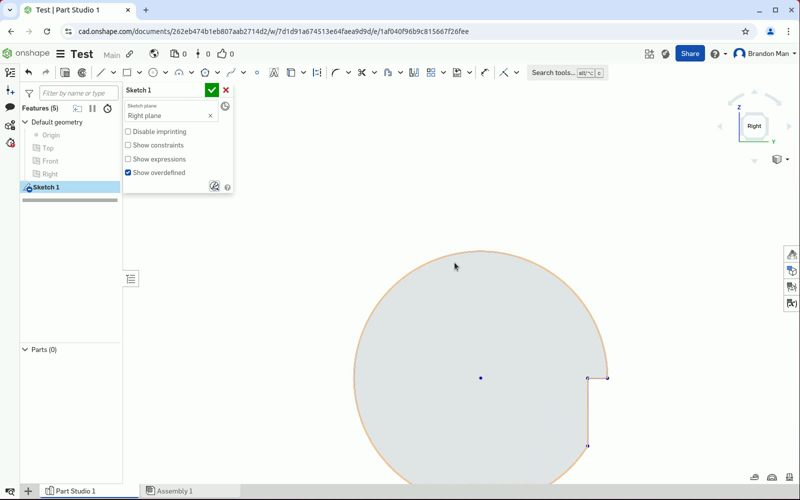
scroll(6)
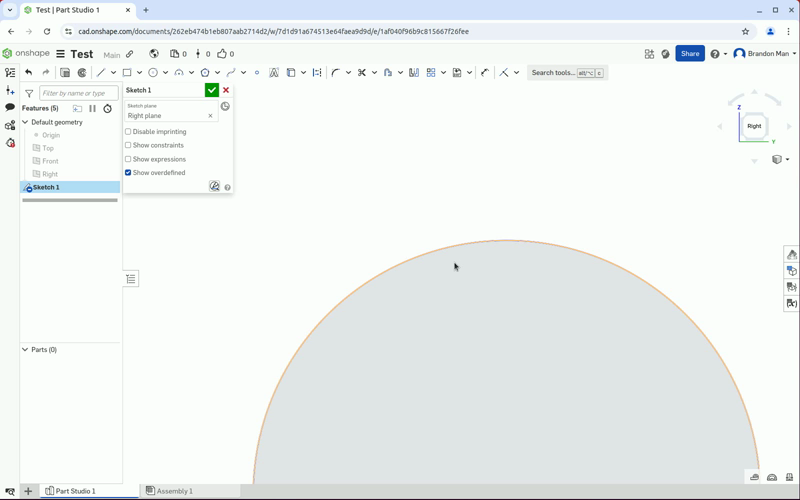
click(454, 262)
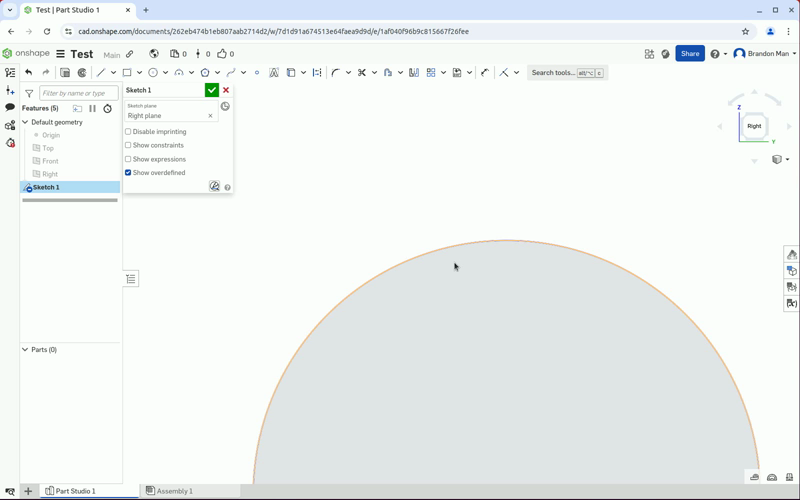
scroll(-6)
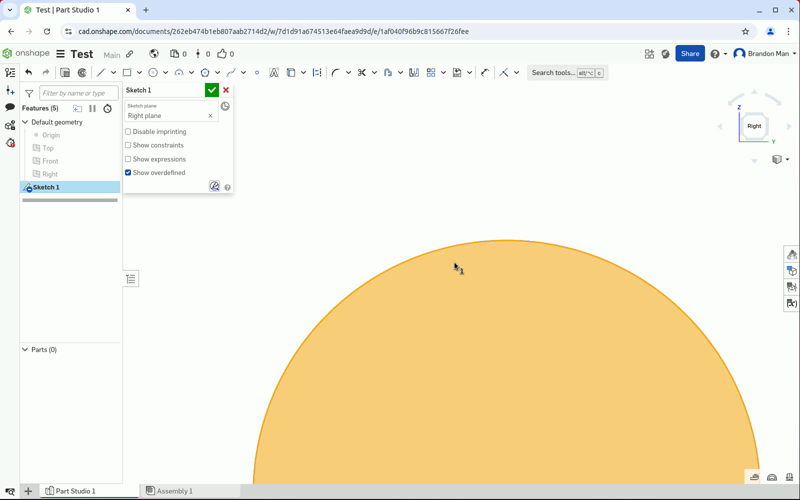
scroll(-6)
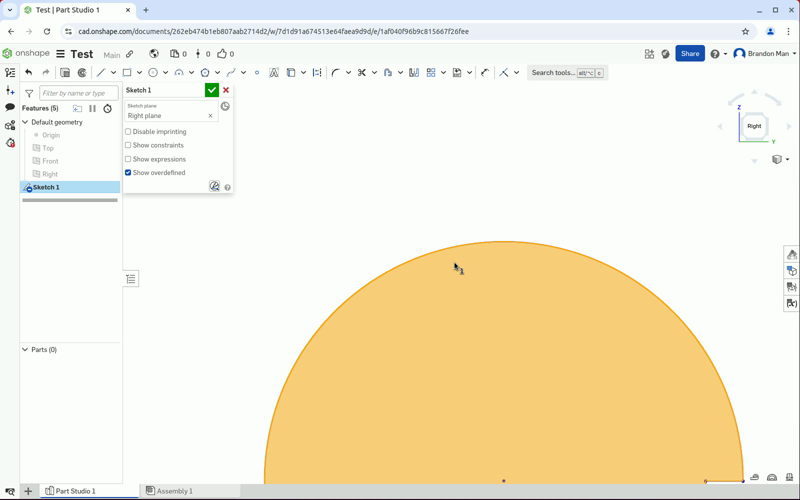
scroll(-6)
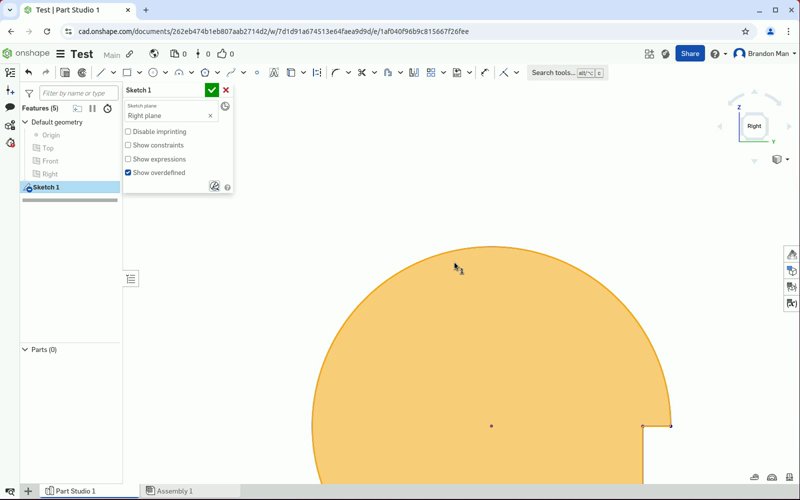
scroll(-6)
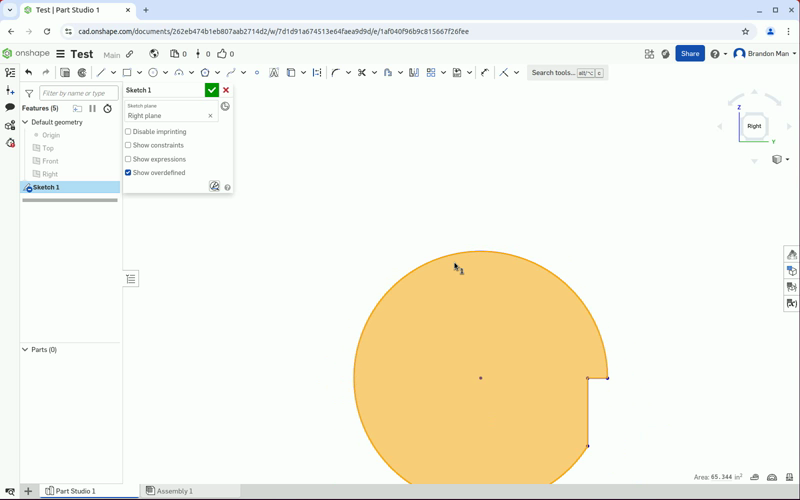
scroll(-6)
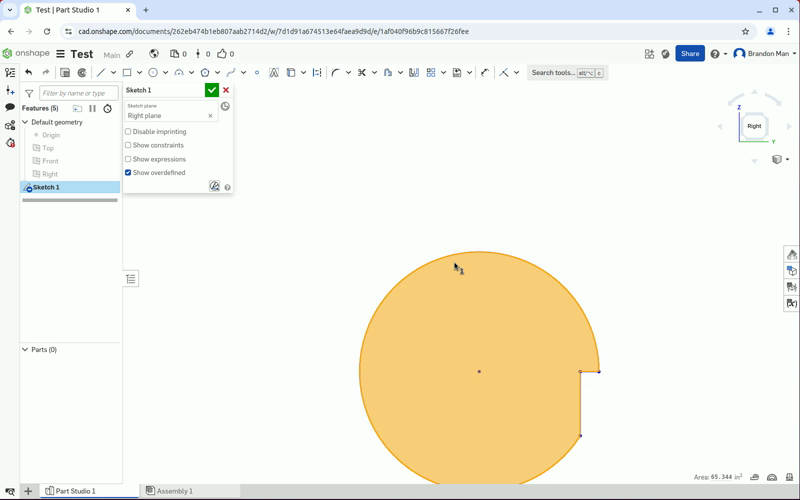
scroll(-6)
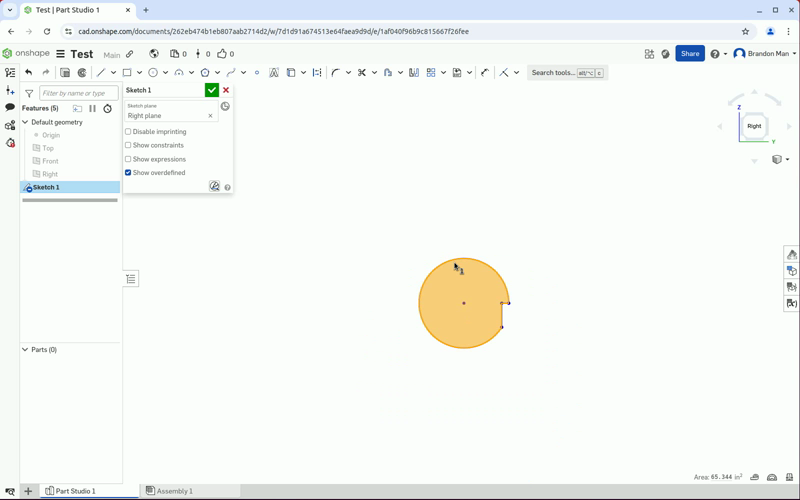
scroll(-6)
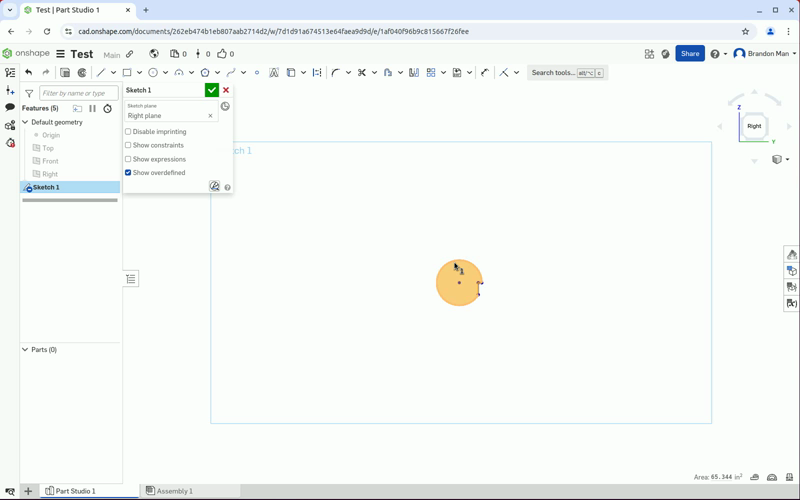
mouse_move(73, 352)
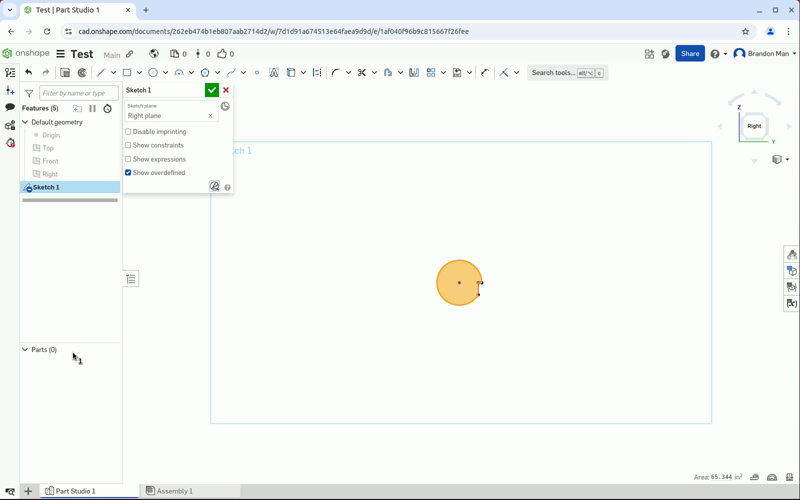
key(shift+y)
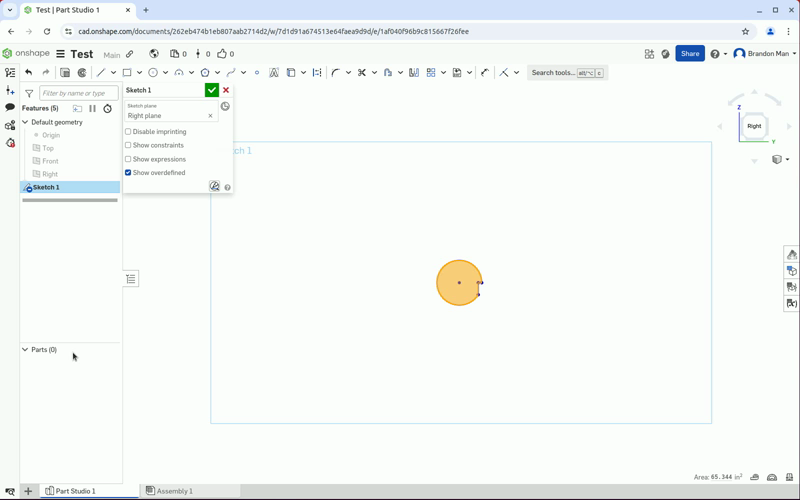
key(shift+e)
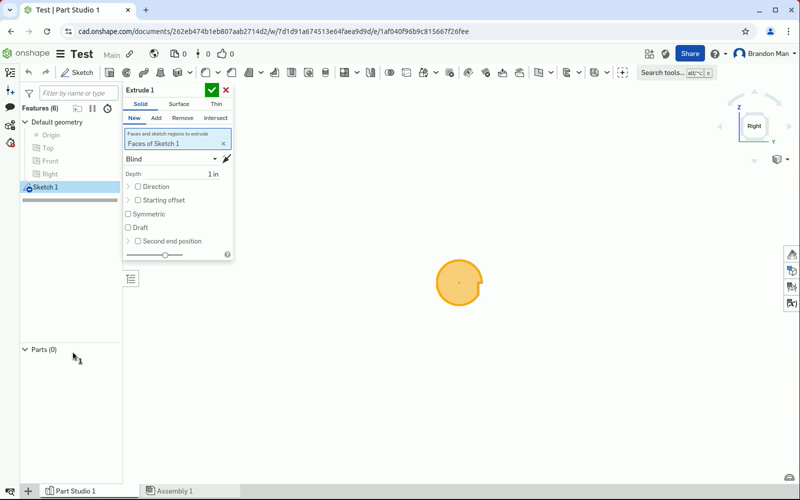
mouse_move(143, 106)
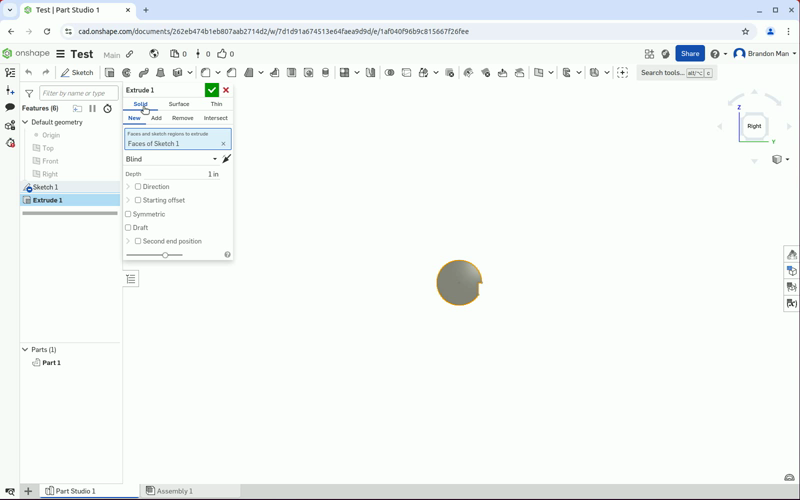
click(143, 106)
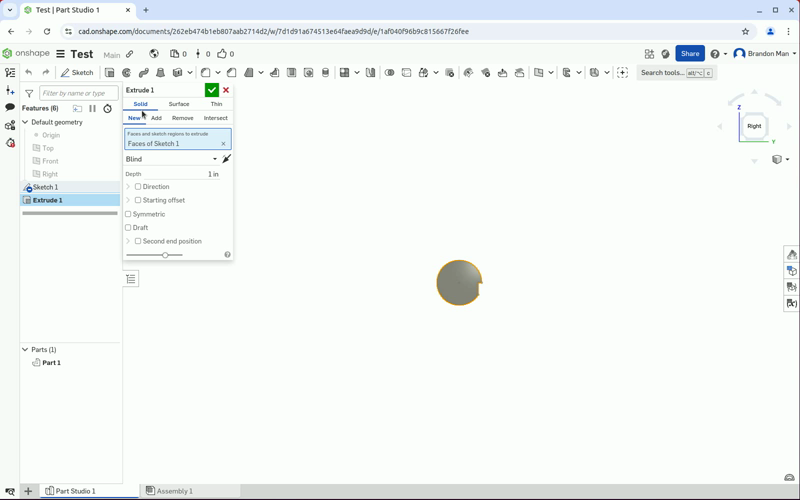
mouse_move(137, 120)
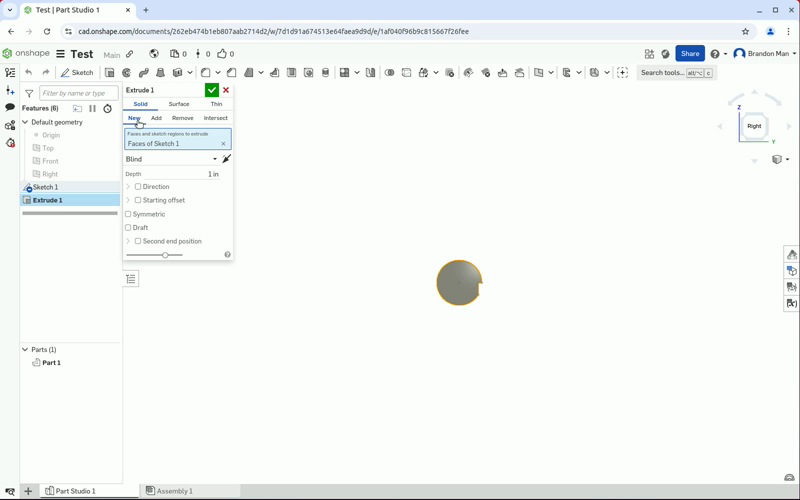
click(137, 120)
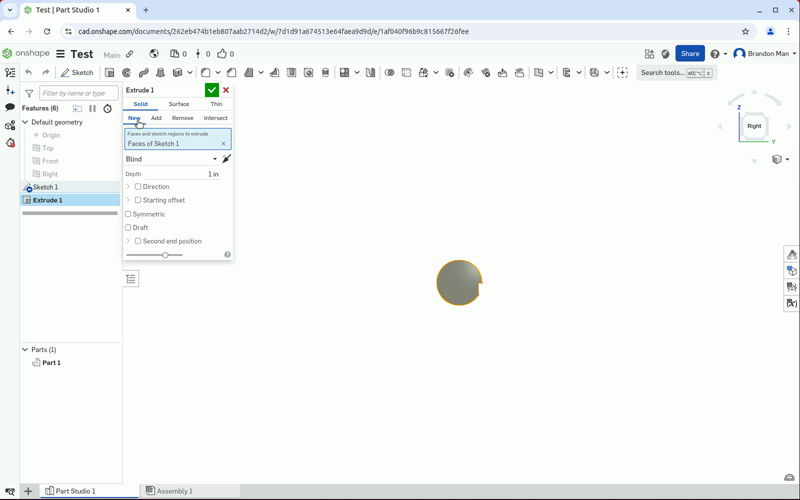
key(tab, 4)
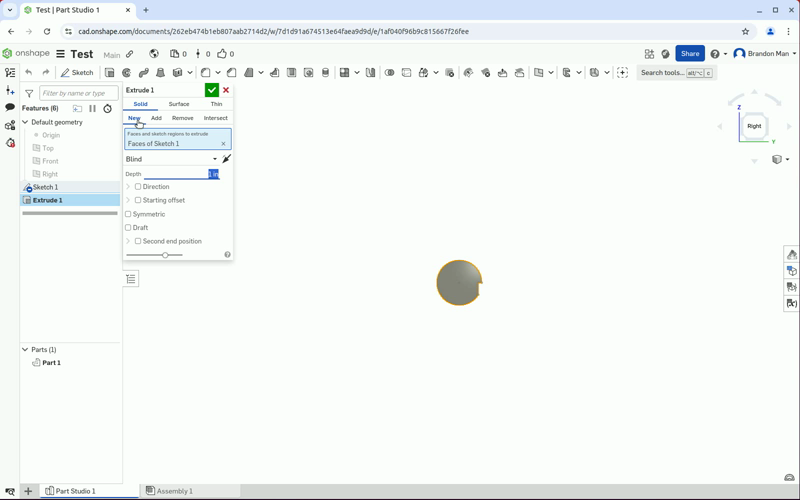
text(-19.979)
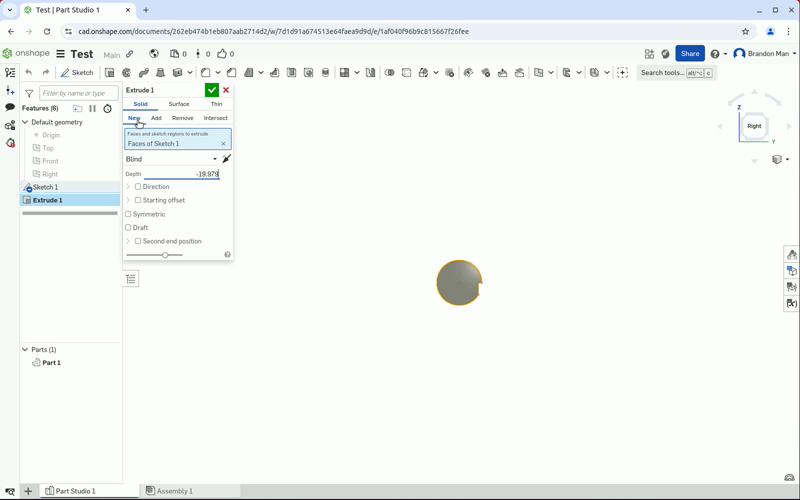
key(enter)
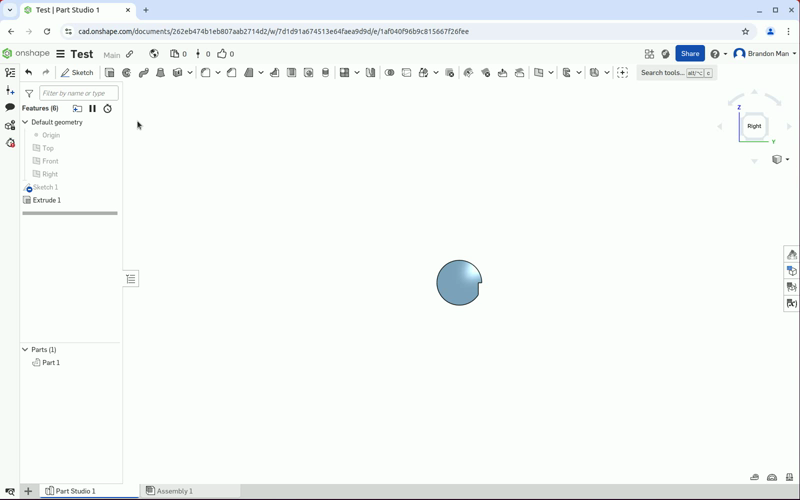
key(shift+h)
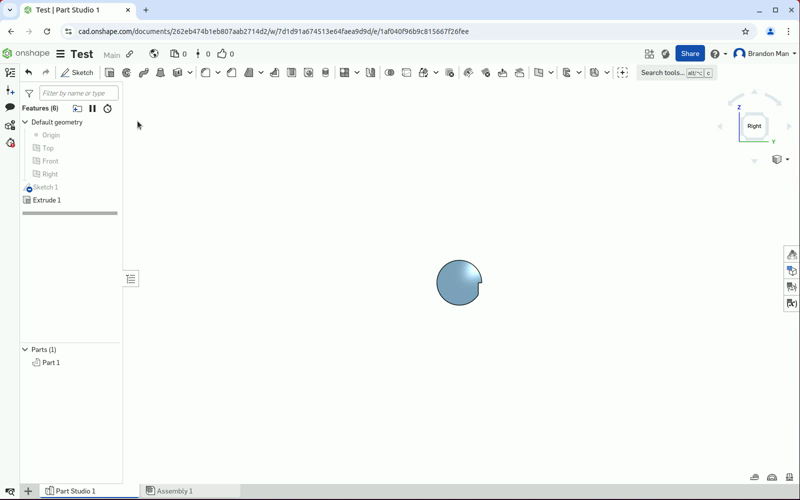
key(shift+h)
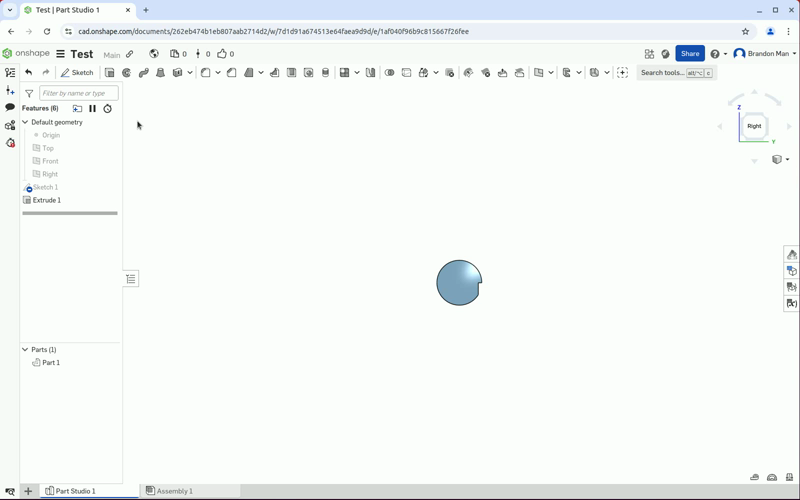
mouse_move(73, 189)
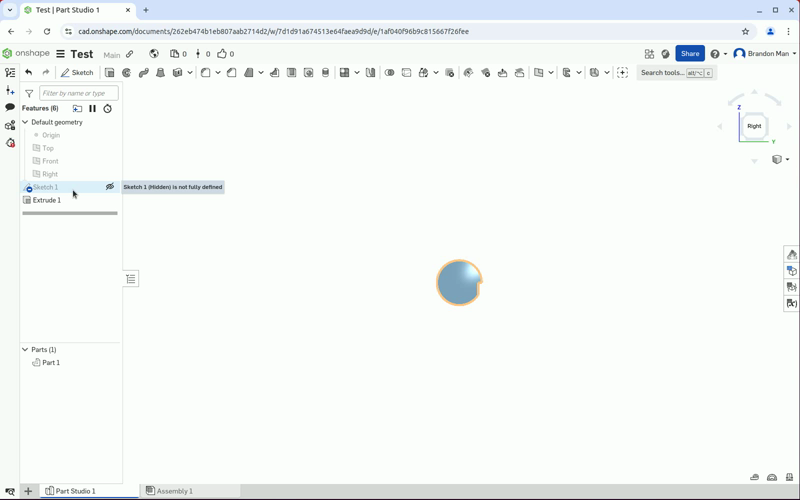
click(73, 189)
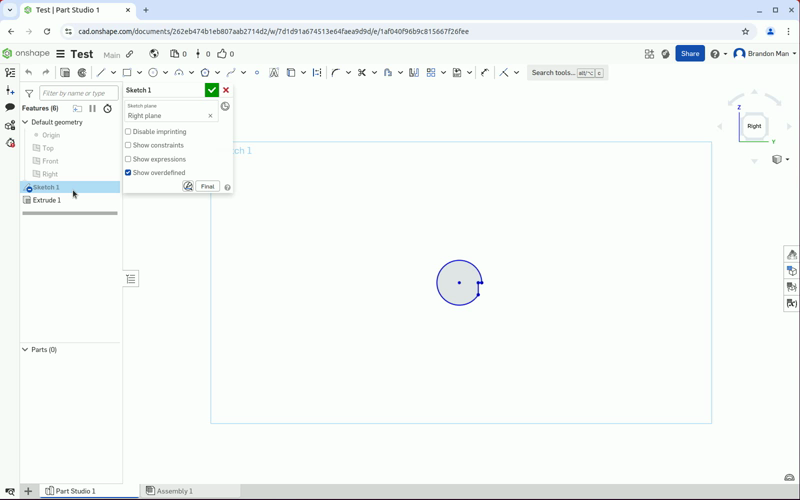
mouse_move(229, 92)
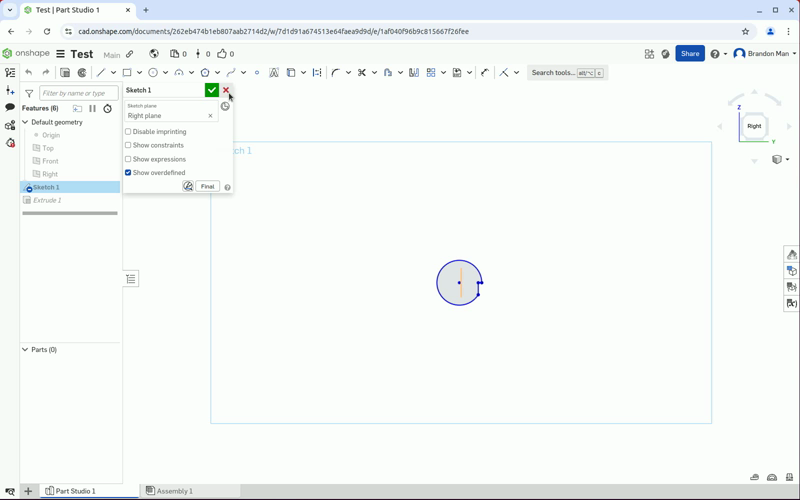
click(229, 92)
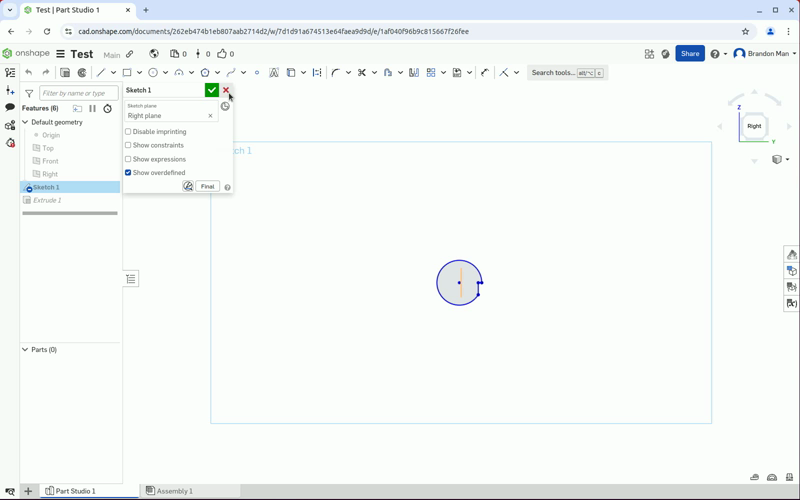
key(shift+s)
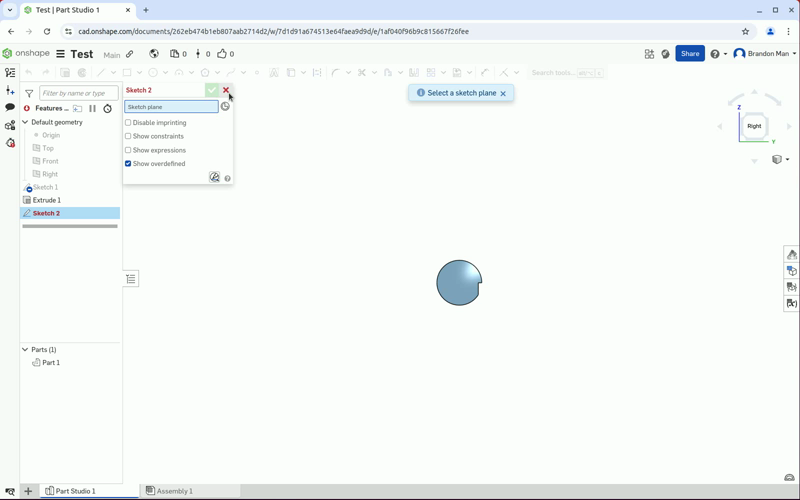
mouse_move(73, 176)
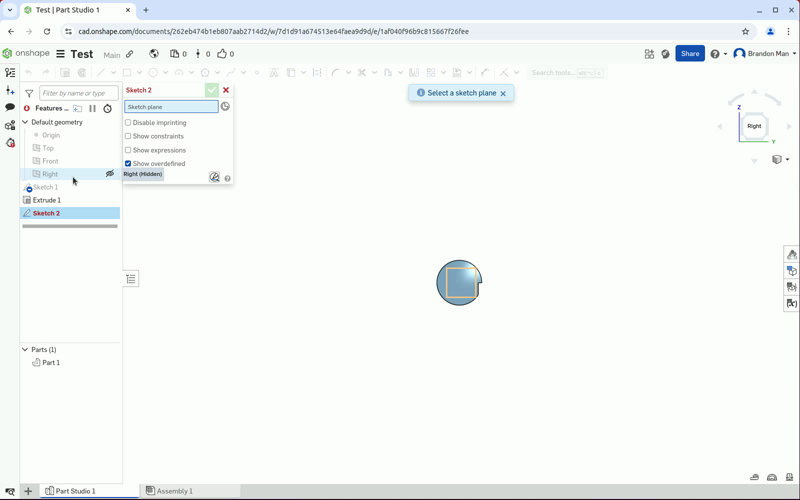
click(73, 176)
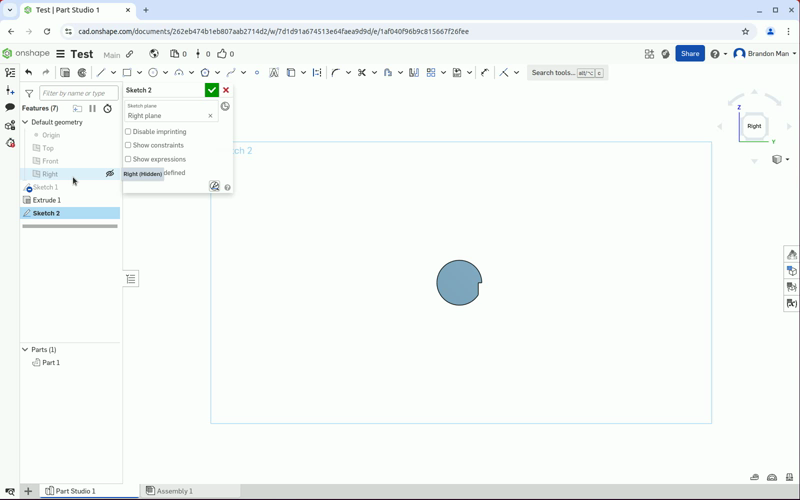
mouse_move(73, 352)
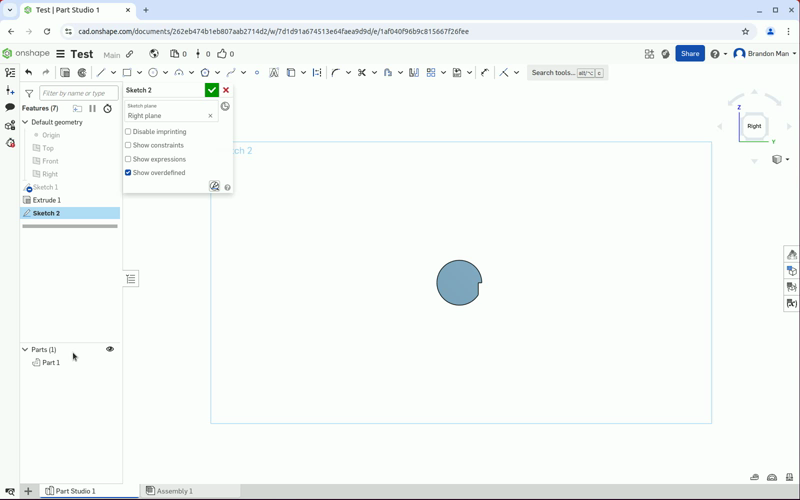
key(y)
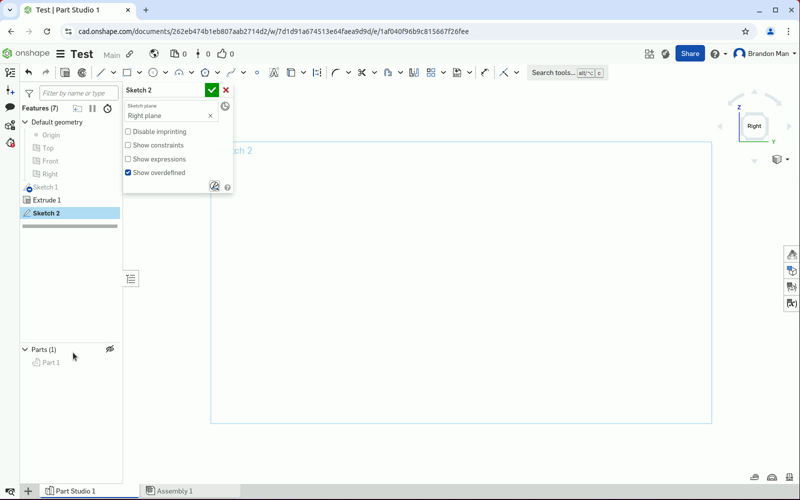
key(a)
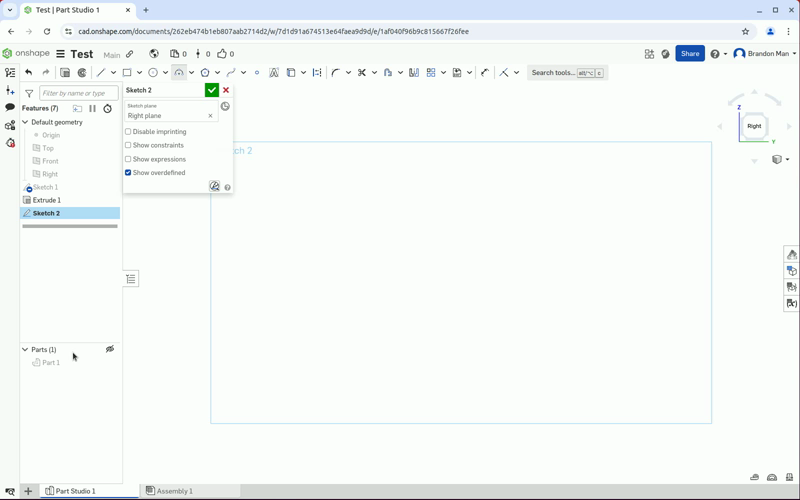
key_down(shift)
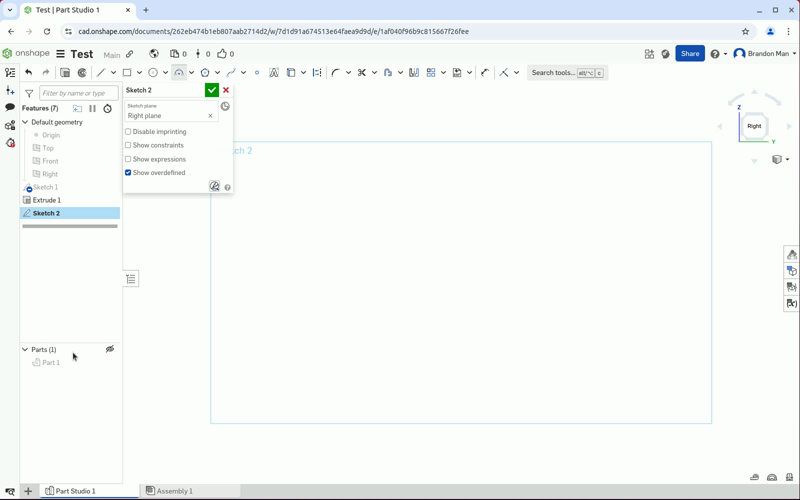
mouse_move(478, 294)
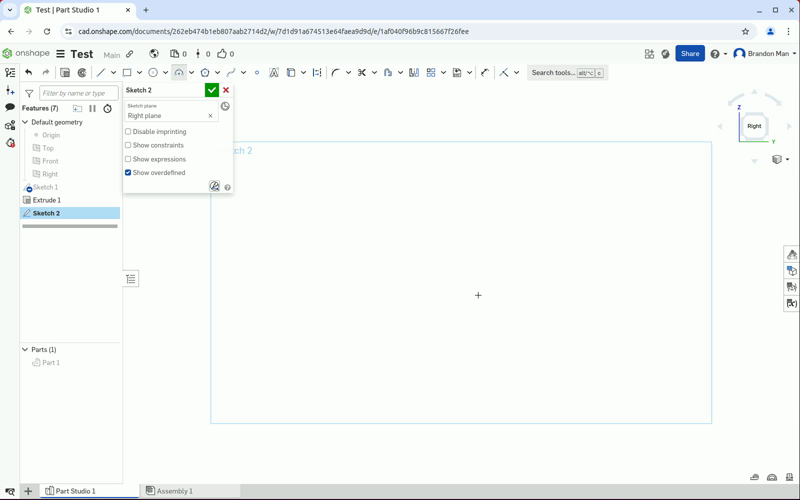
click(478, 294)
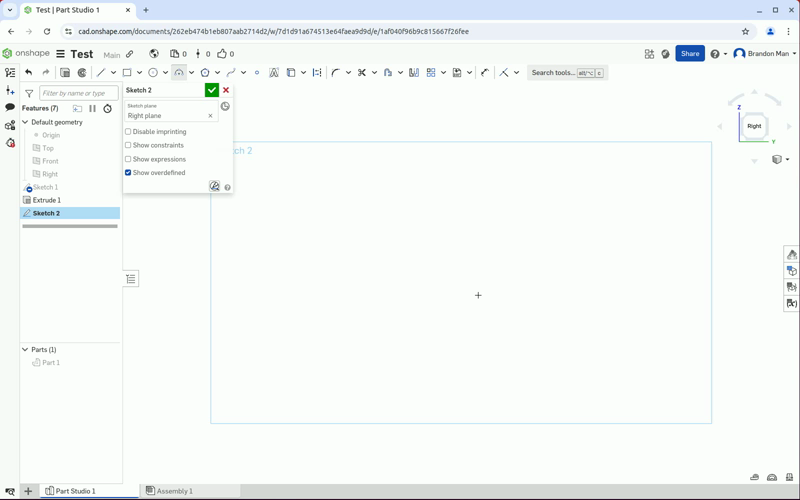
key_up(shift)
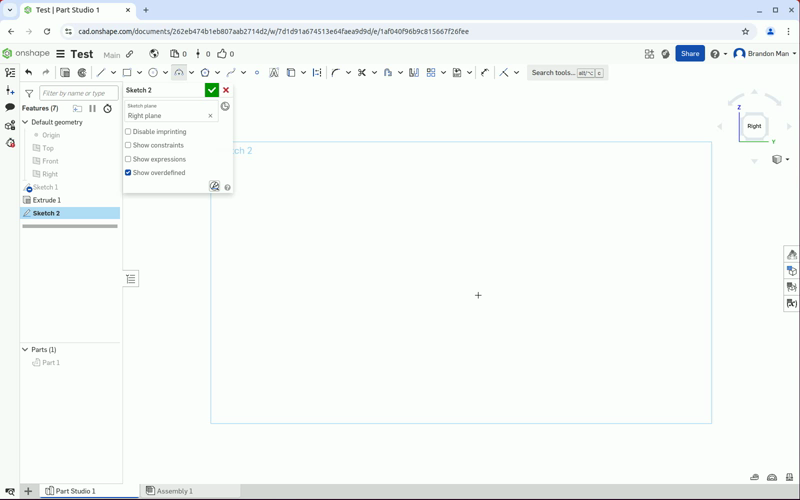
key_down(shift)
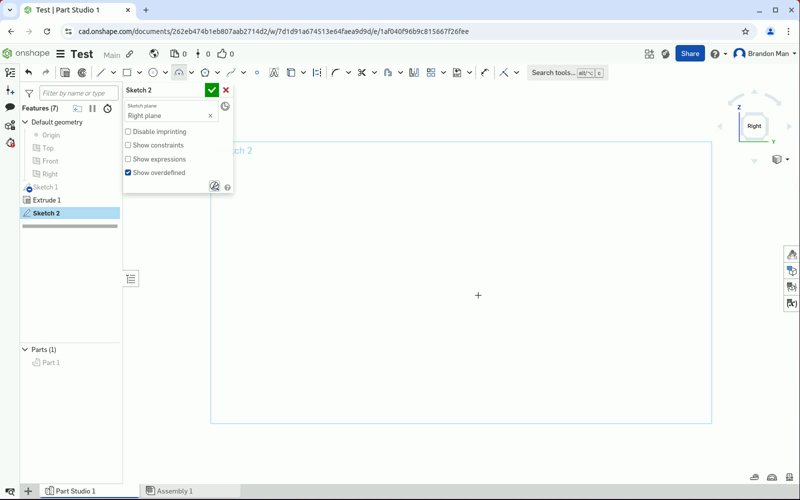
mouse_move(482, 281)
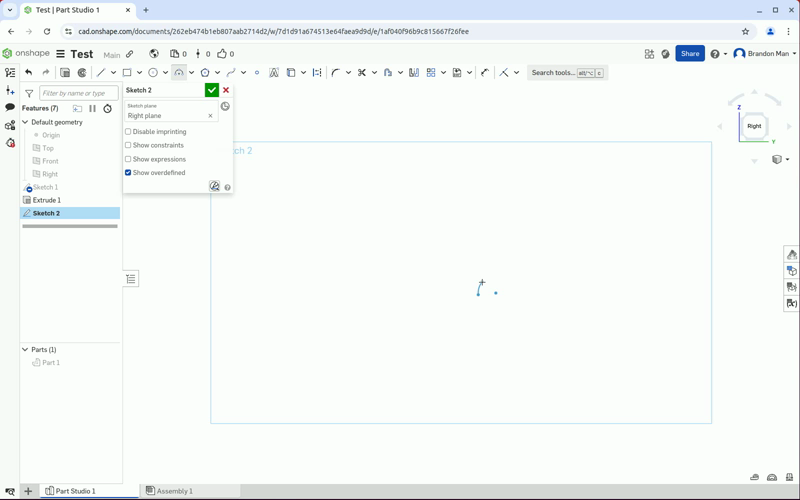
click(482, 281)
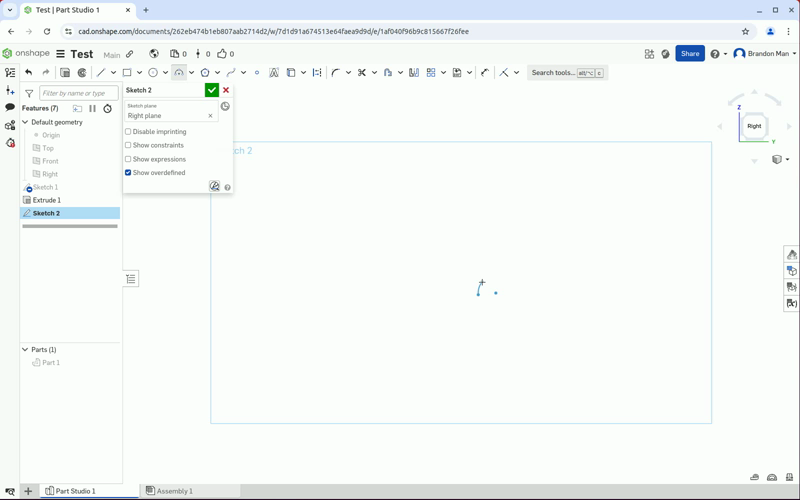
mouse_move(481, 288)
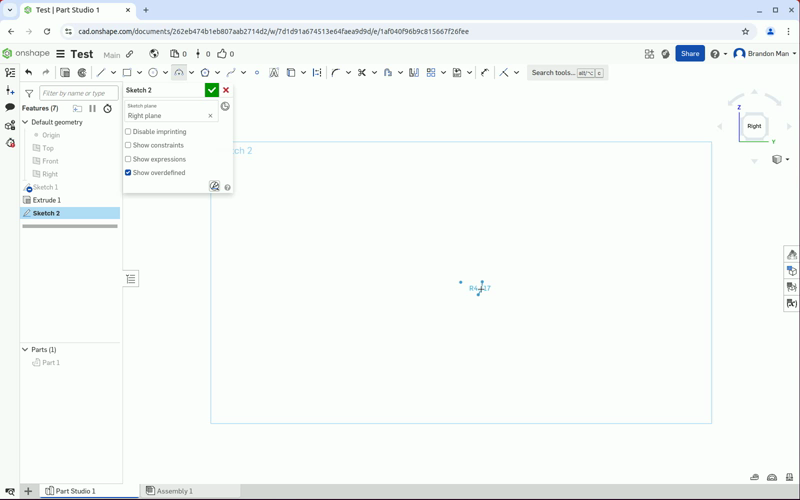
click(481, 288)
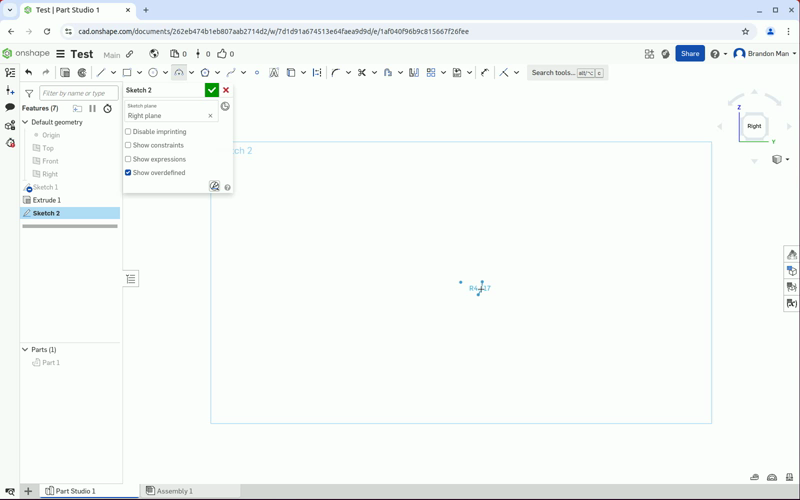
key_up(shift)
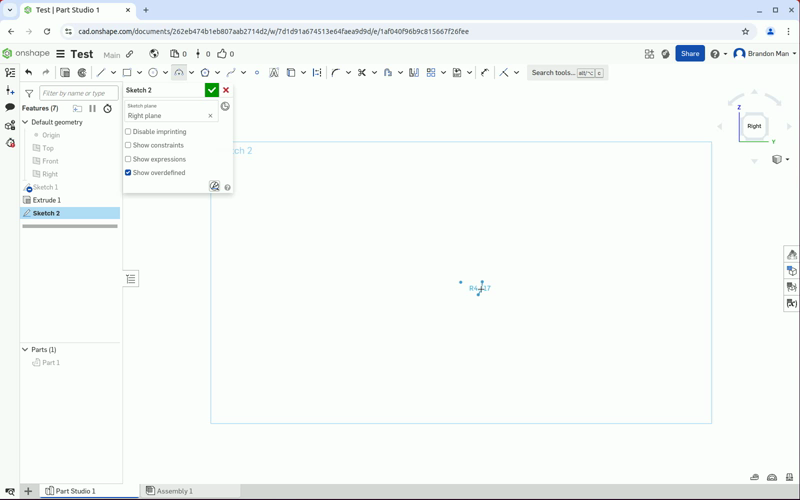
key(esc)
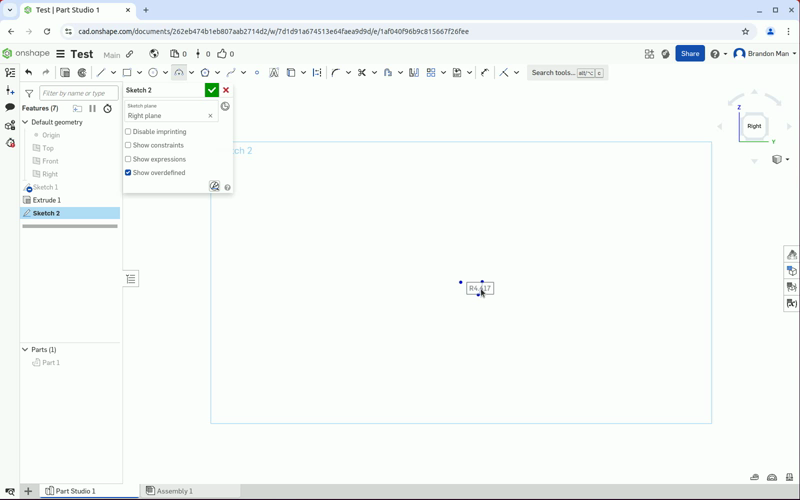
key(l)
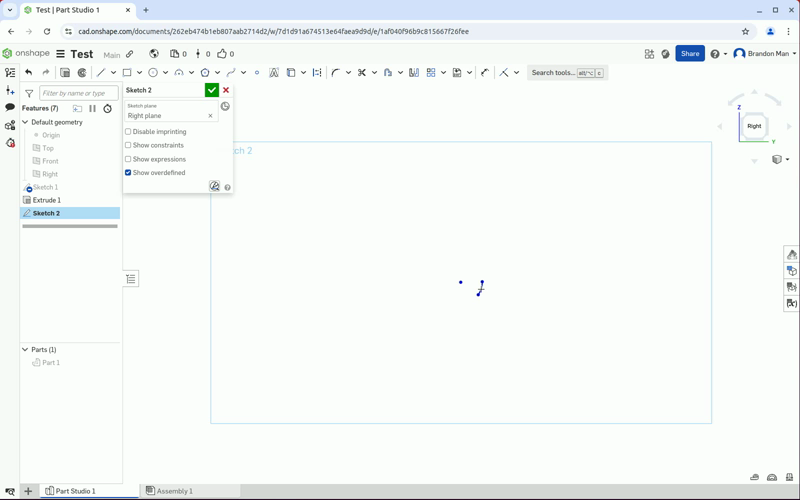
mouse_move(482, 281)
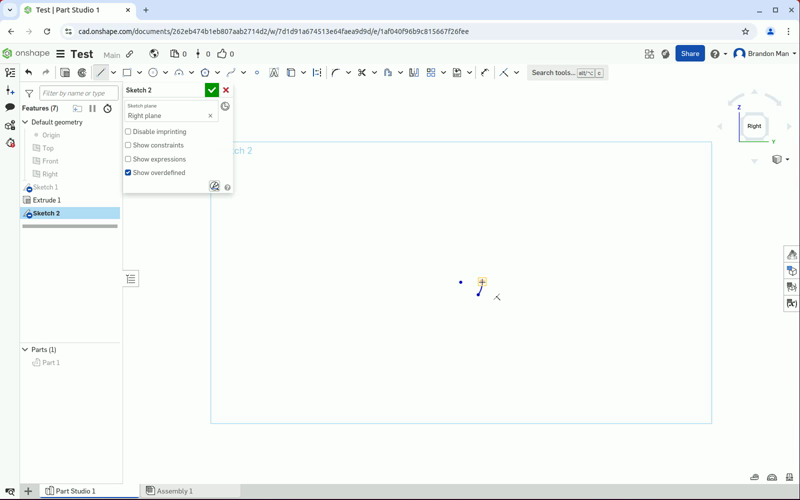
click(482, 281)
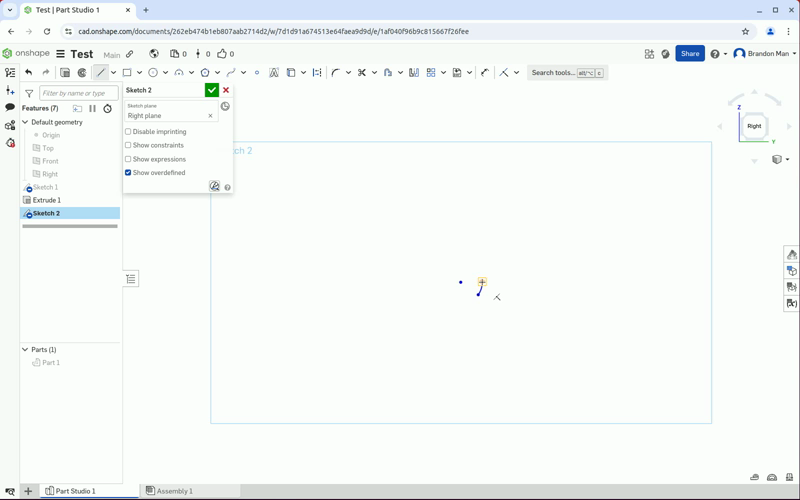
key_down(shift)
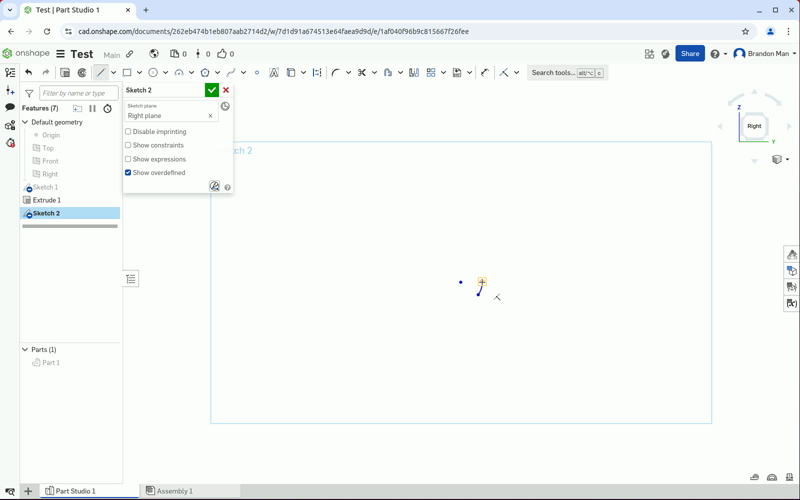
mouse_move(512, 281)
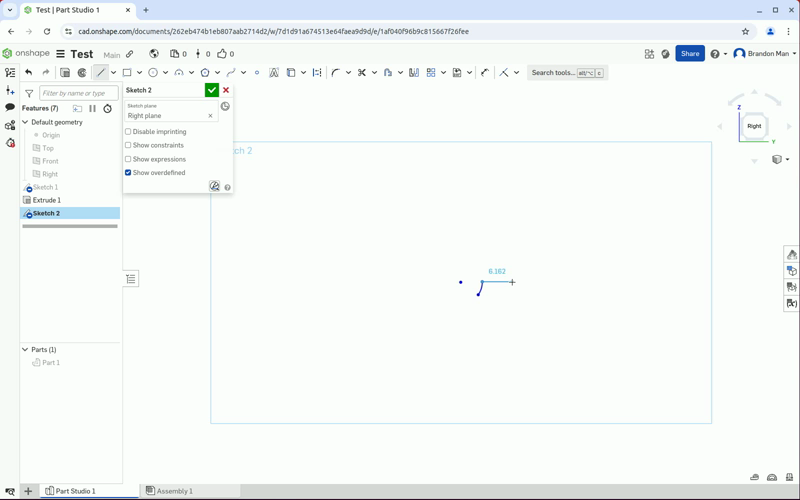
mouse_move(478, 281)
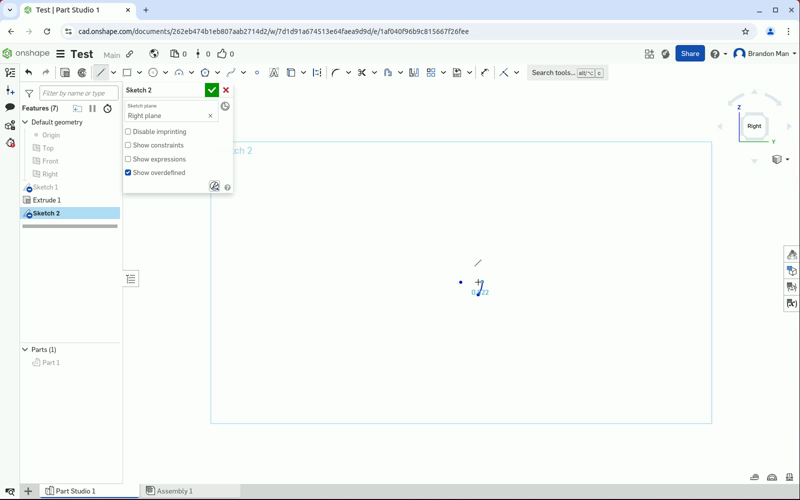
scroll(6)
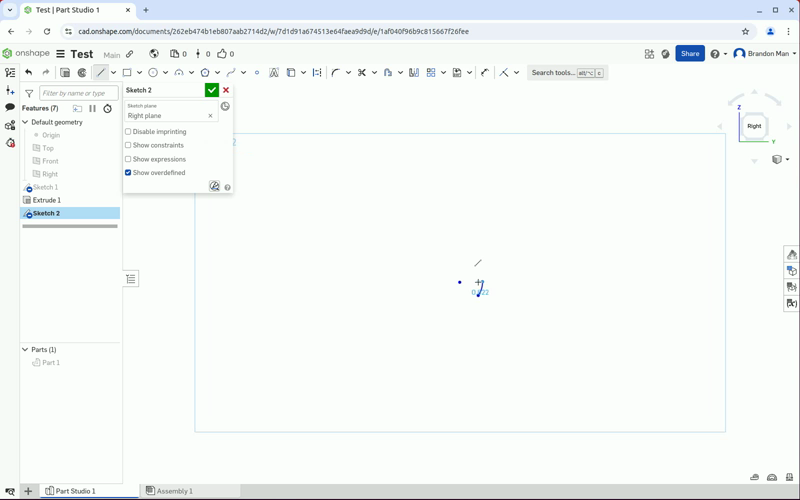
scroll(6)
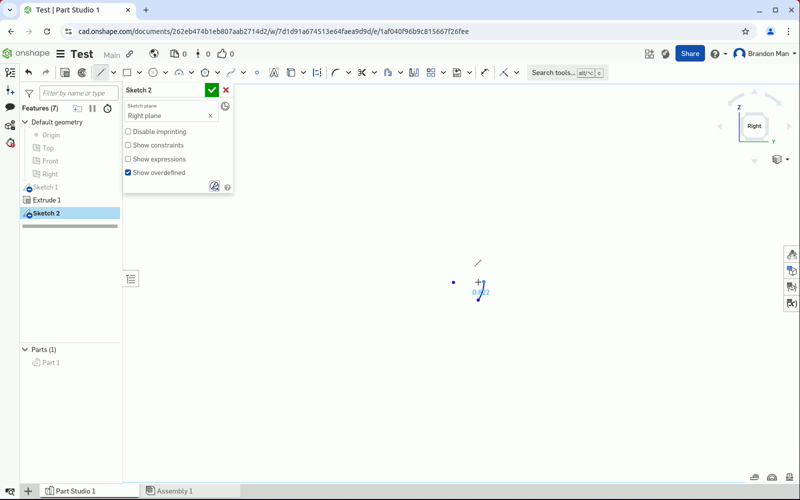
scroll(6)
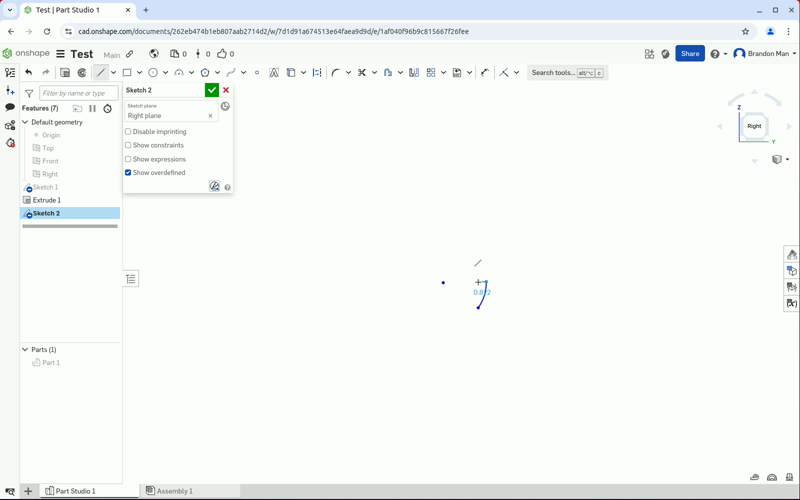
scroll(6)
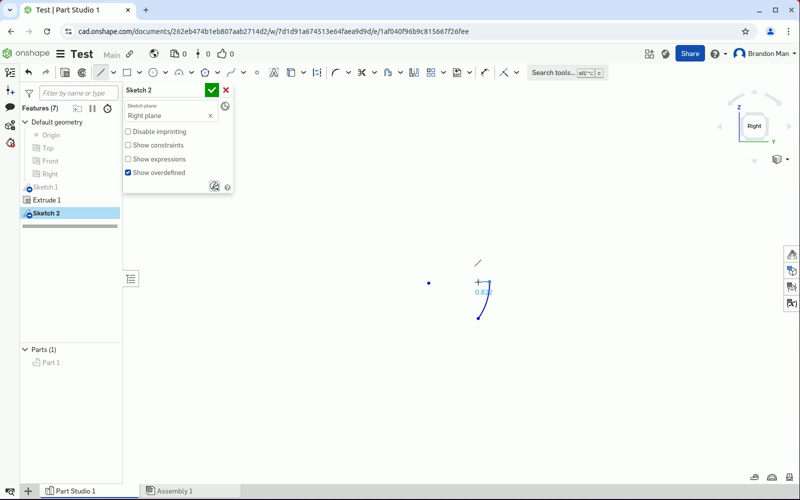
scroll(6)
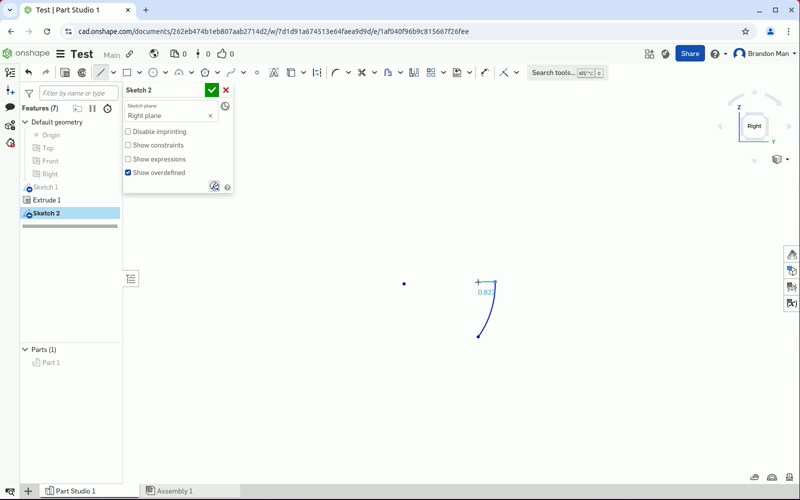
scroll(6)
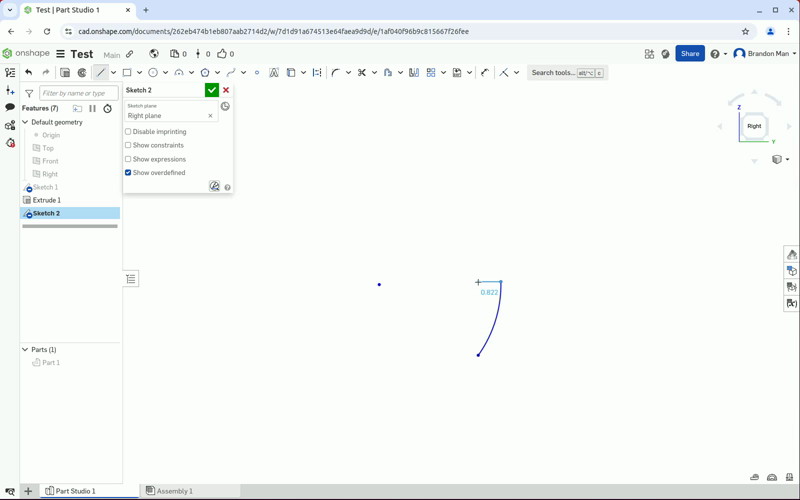
scroll(6)
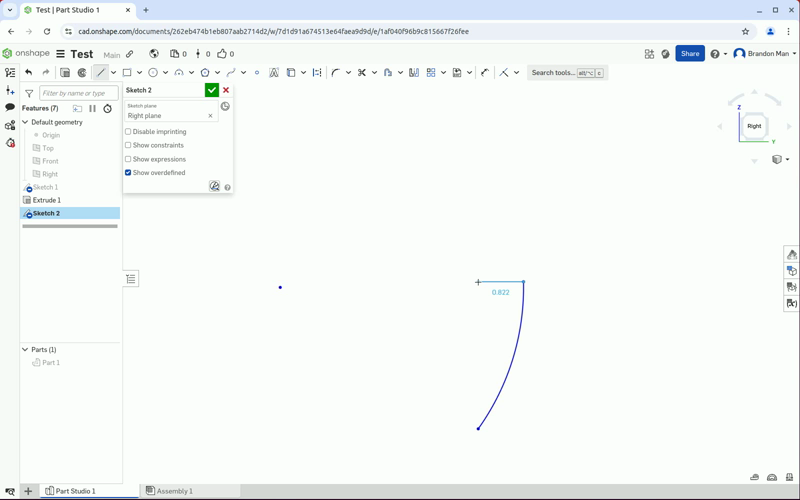
click(478, 281)
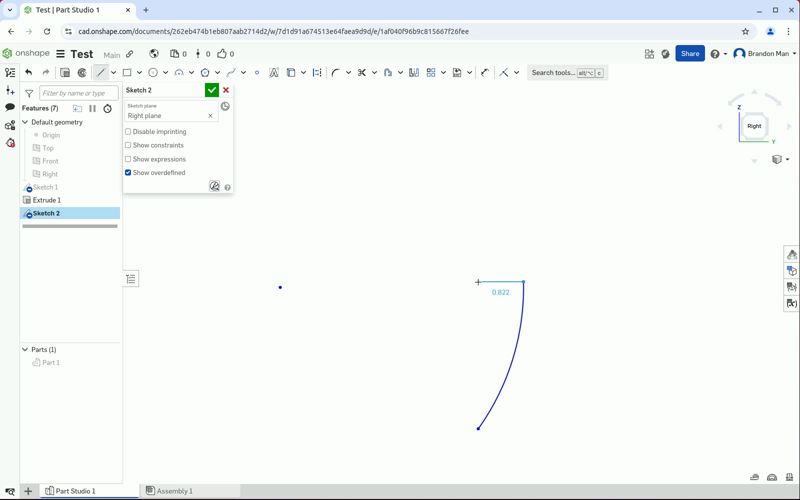
scroll(-6)
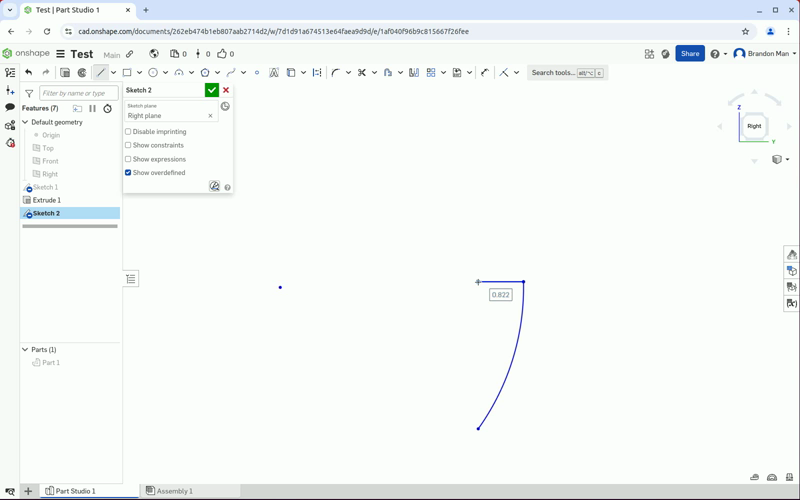
scroll(-6)
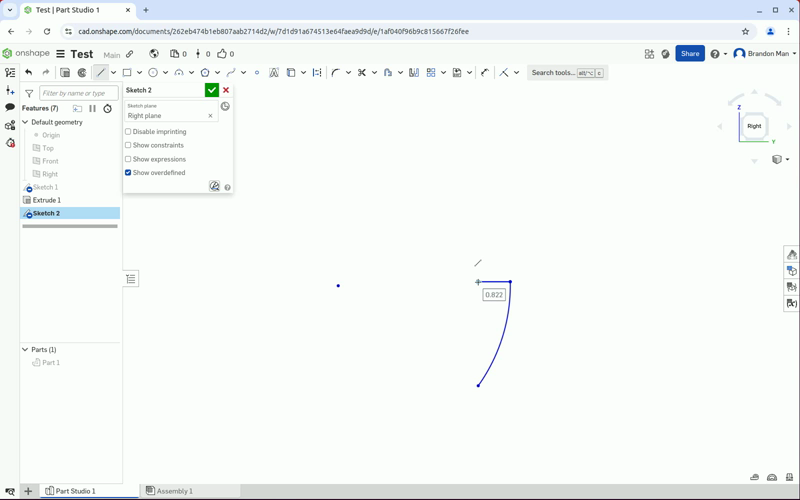
scroll(-6)
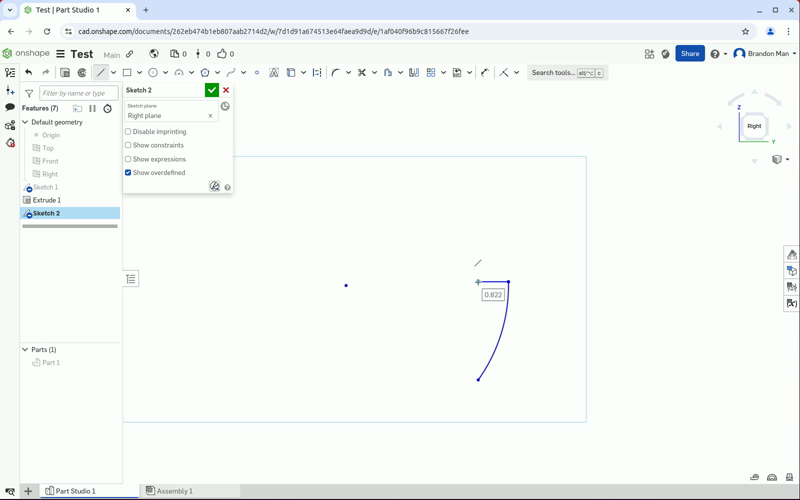
scroll(-6)
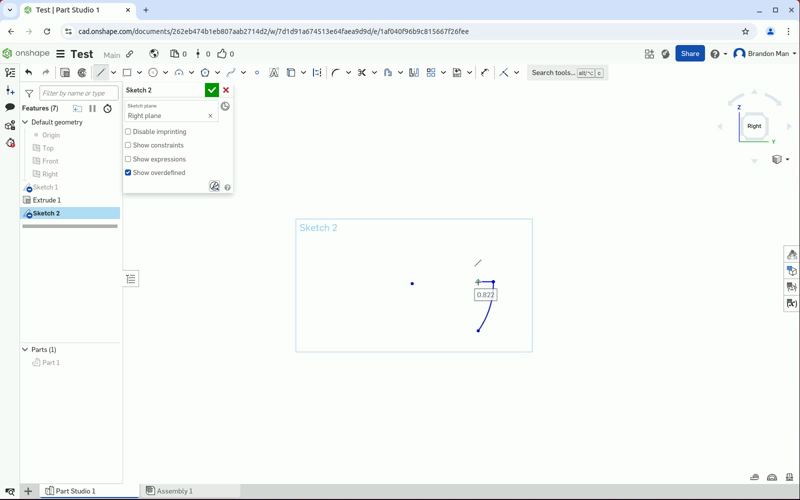
scroll(-6)
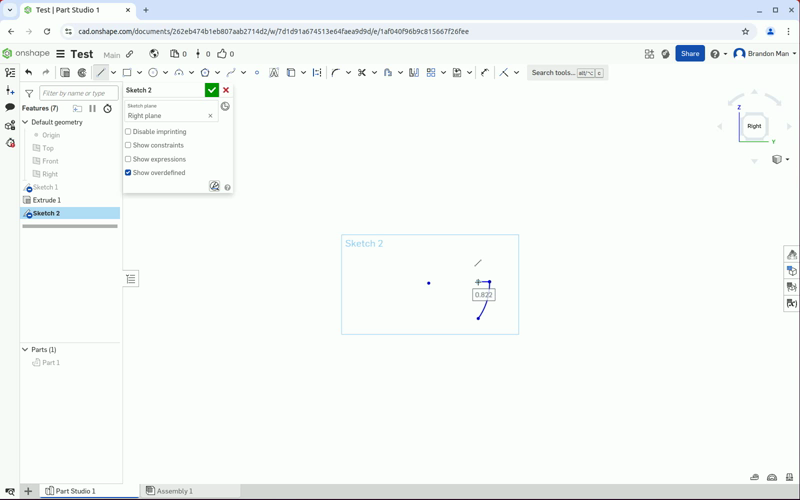
scroll(-6)
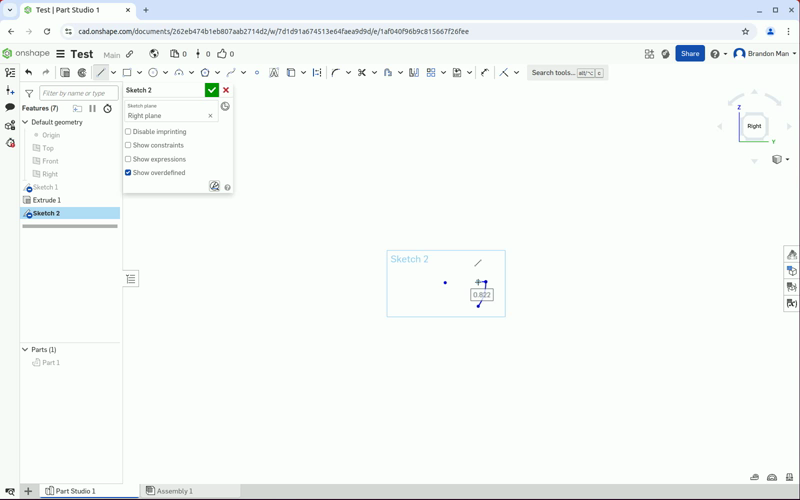
scroll(-6)
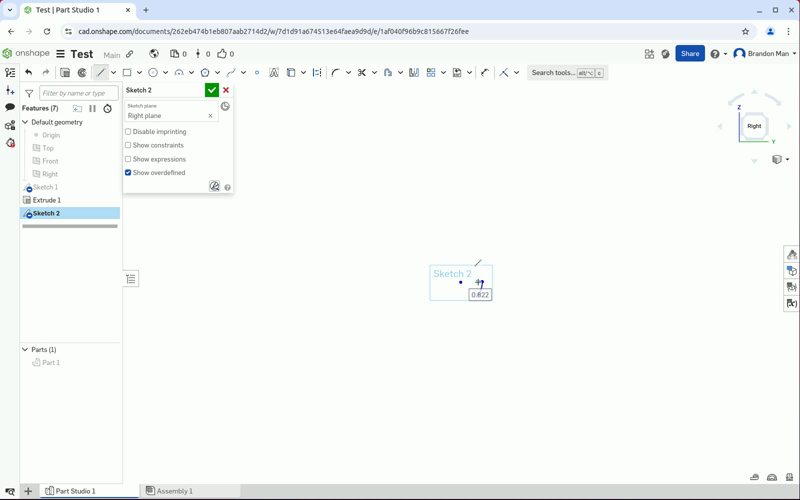
key_up(shift)
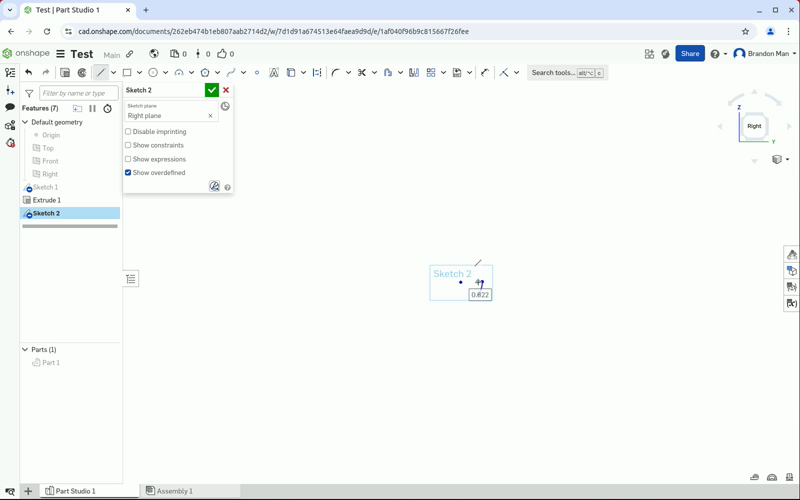
mouse_move(508, 281)
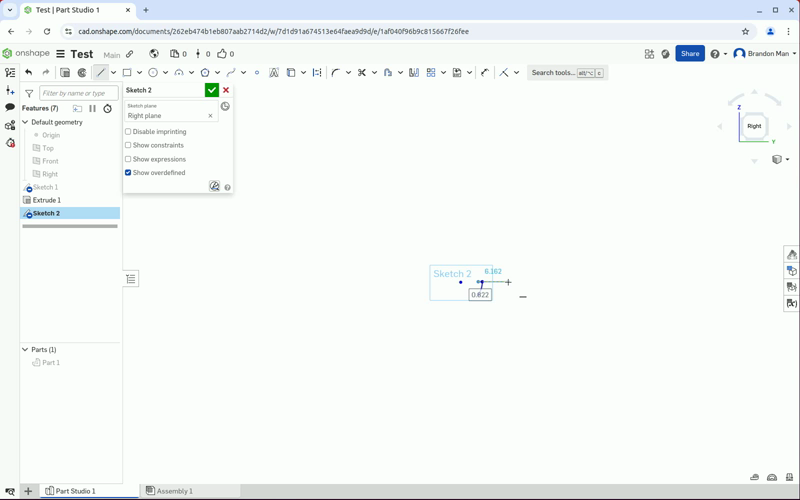
key_down(shift)
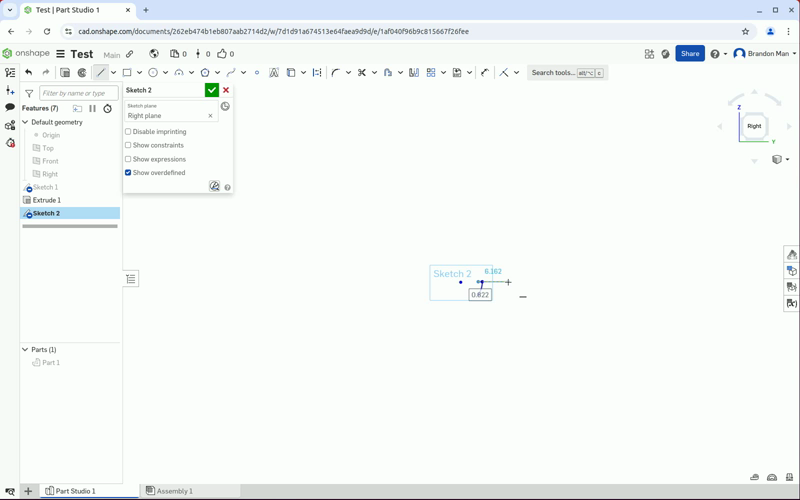
mouse_move(478, 294)
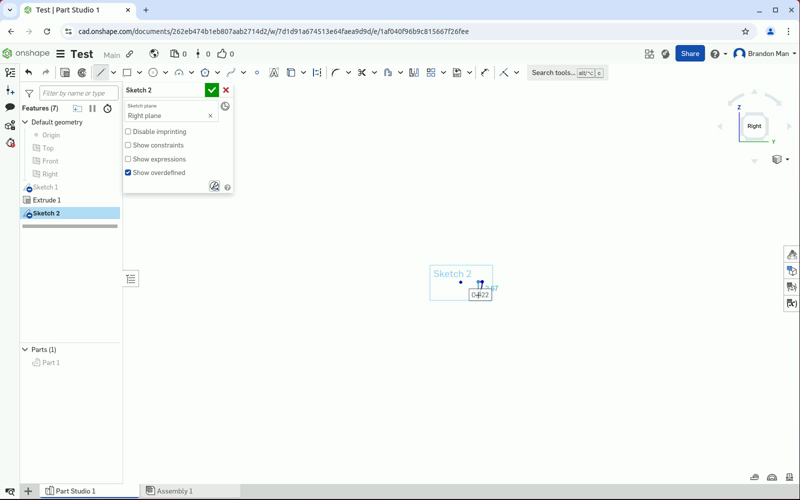
key_up(shift)
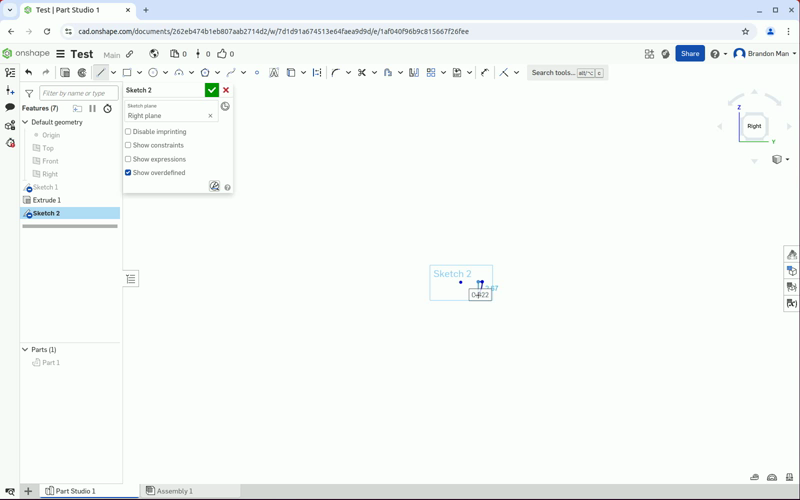
click(478, 294)
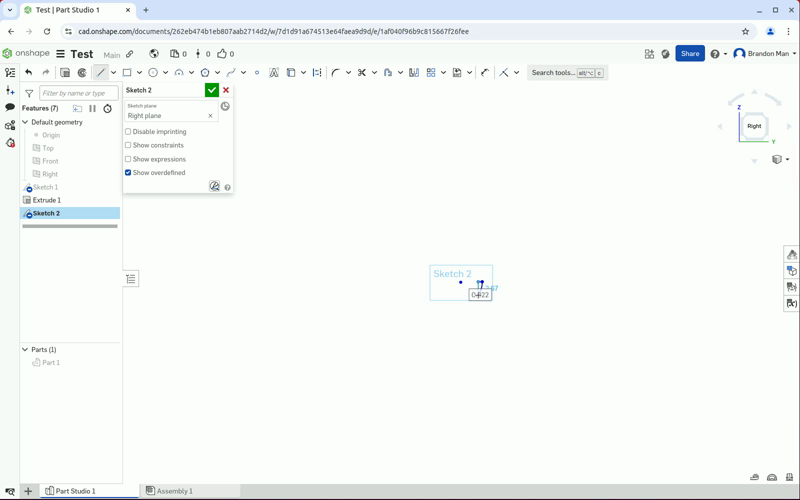
key(esc)
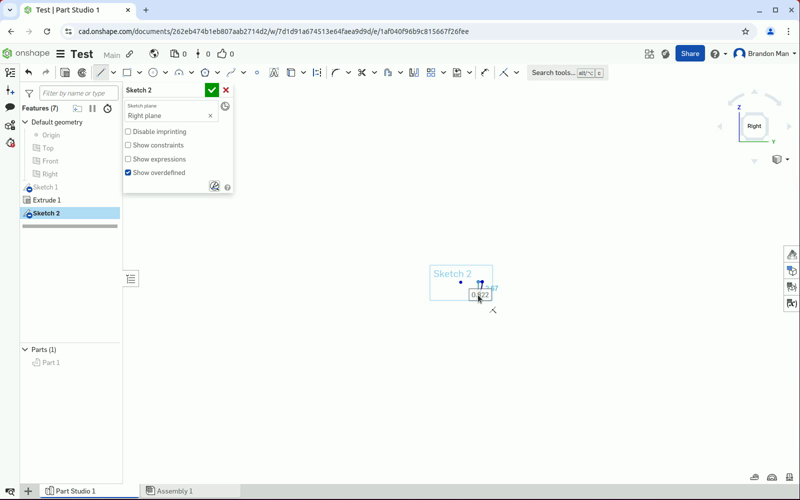
mouse_move(479, 283)
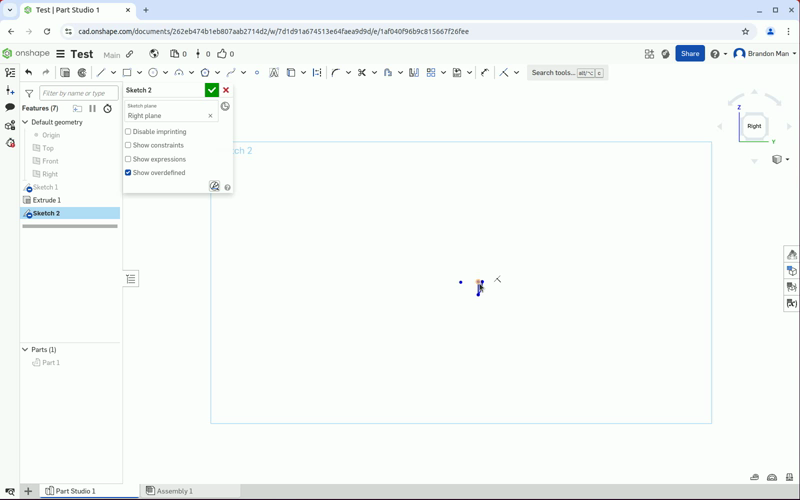
scroll(6)
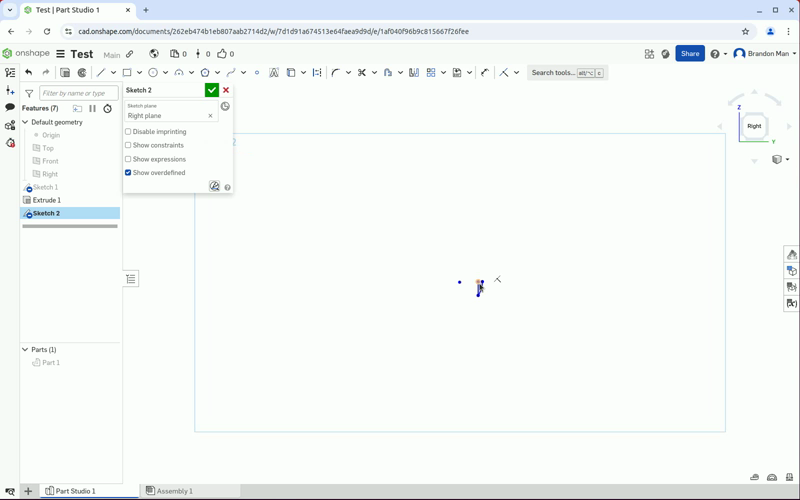
scroll(6)
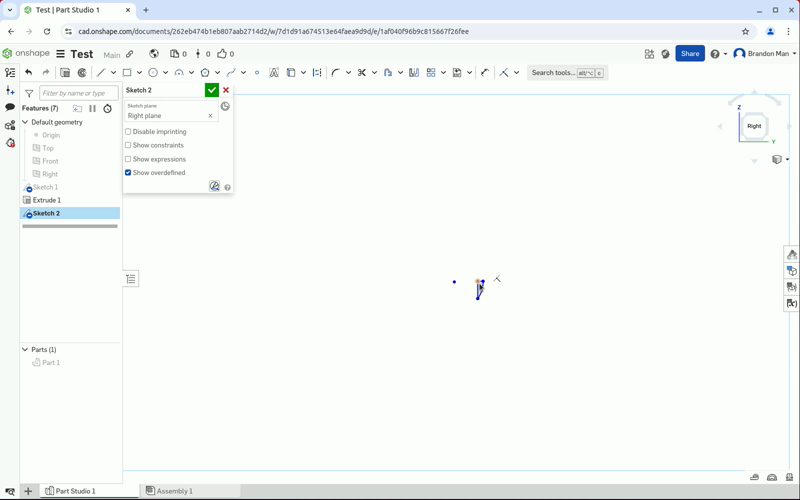
scroll(6)
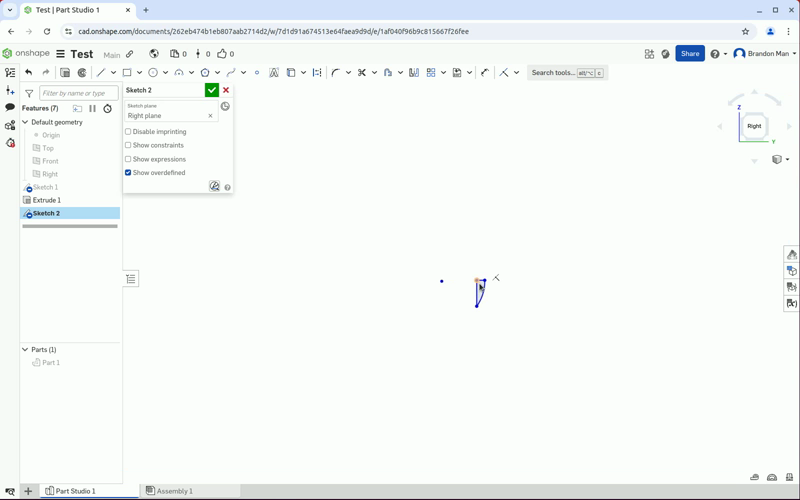
scroll(6)
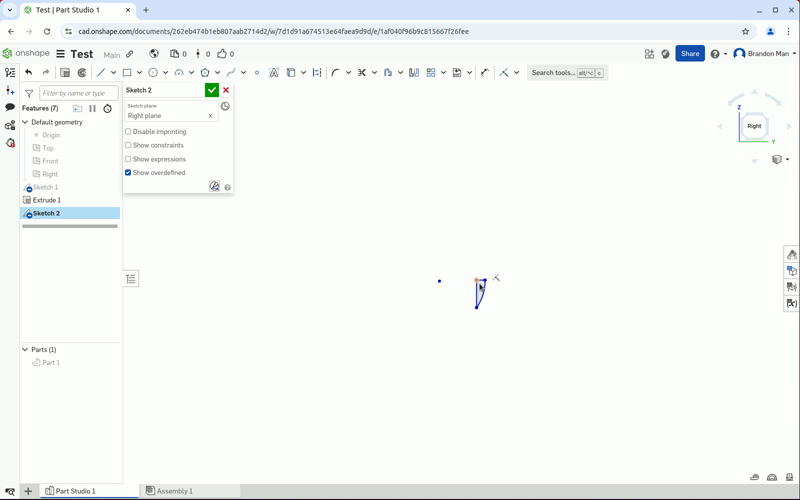
scroll(6)
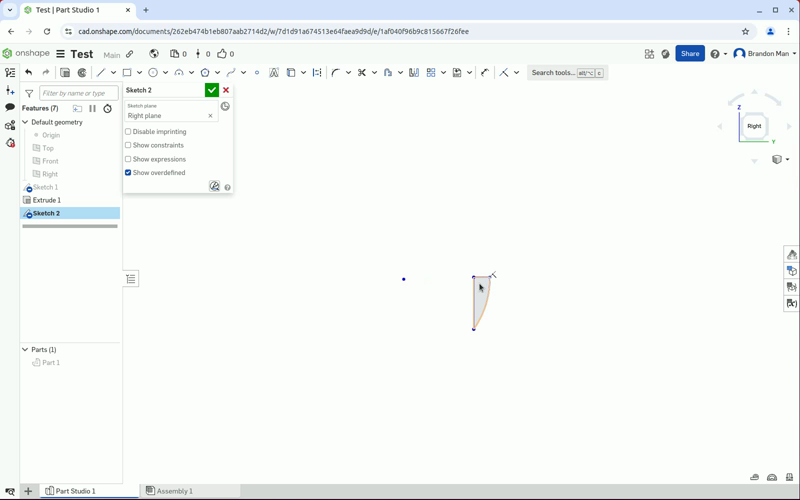
scroll(6)
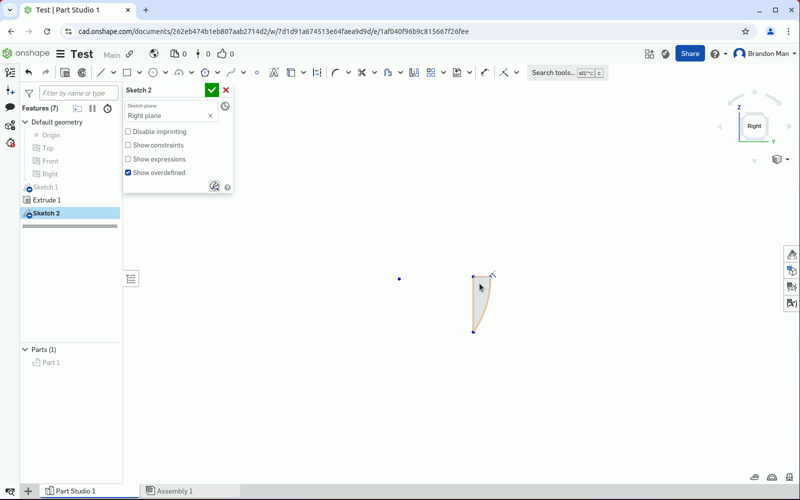
scroll(6)
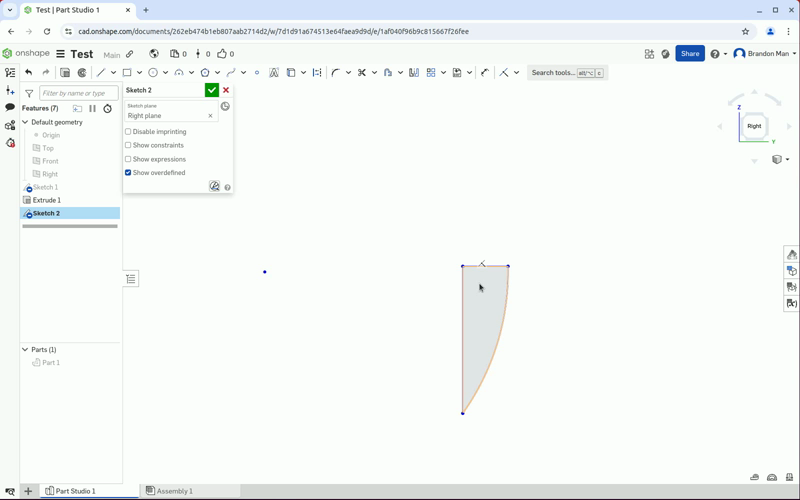
click(479, 283)
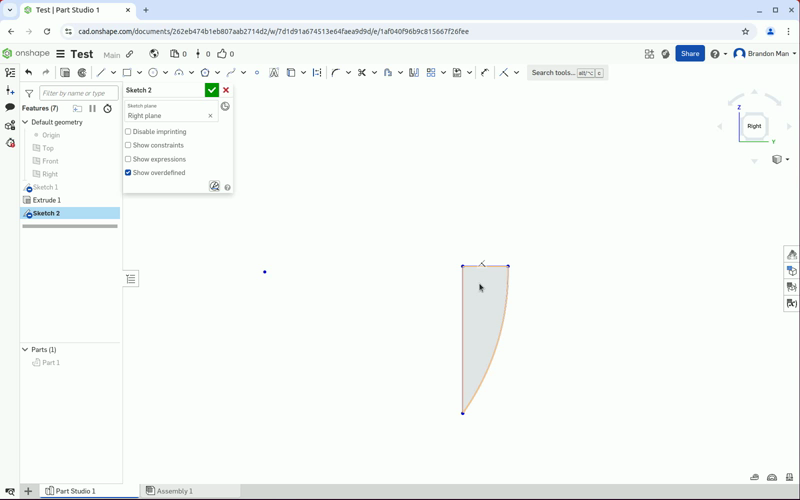
scroll(-6)
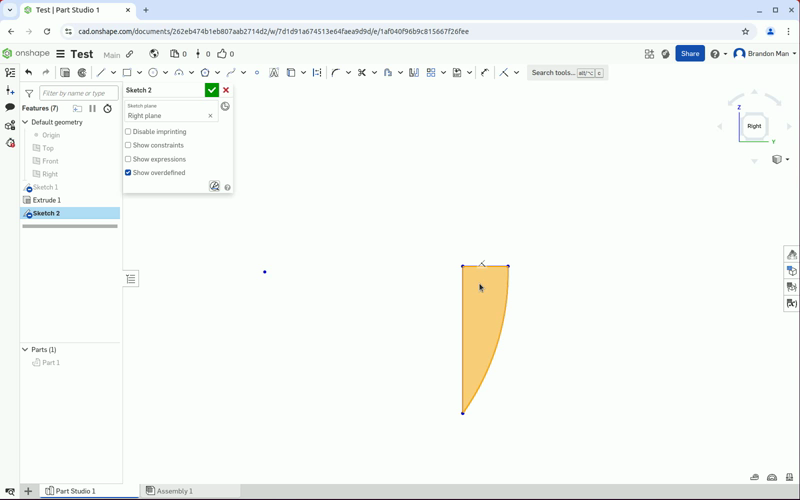
scroll(-6)
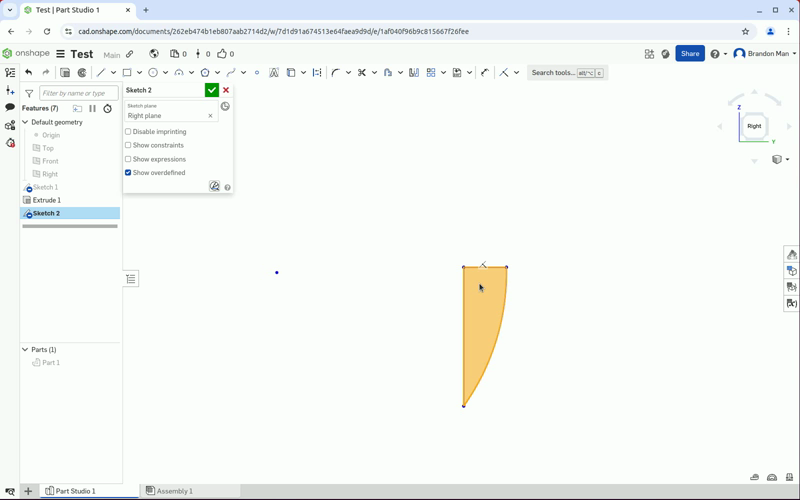
scroll(-6)
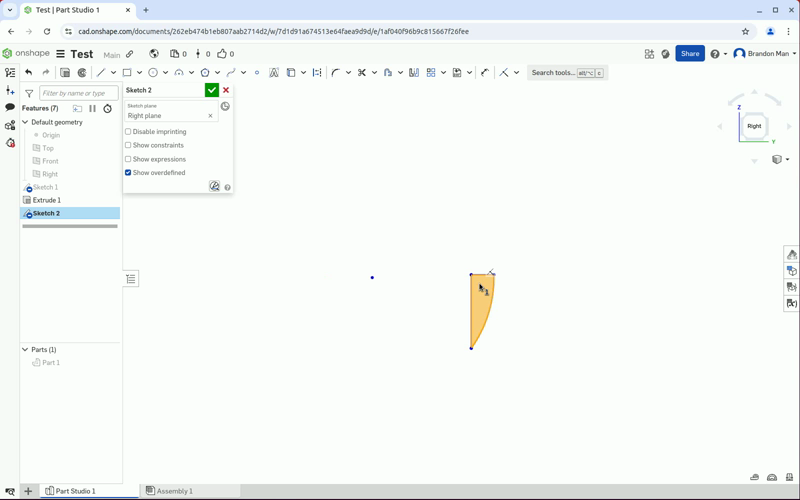
scroll(-6)
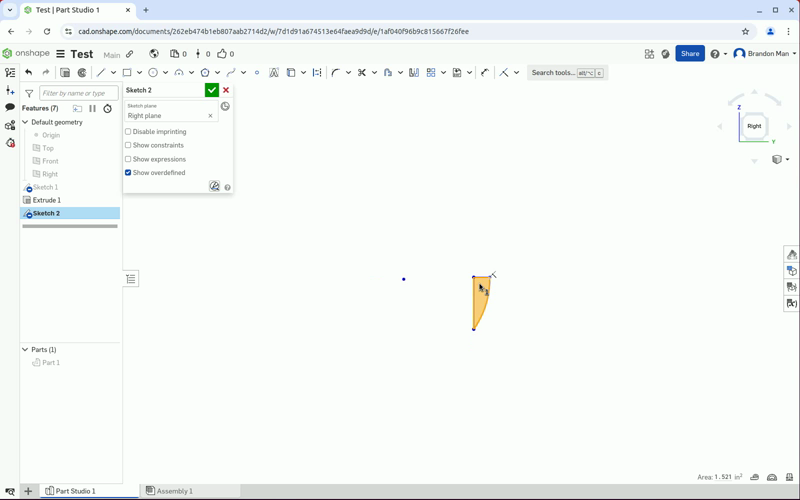
scroll(-6)
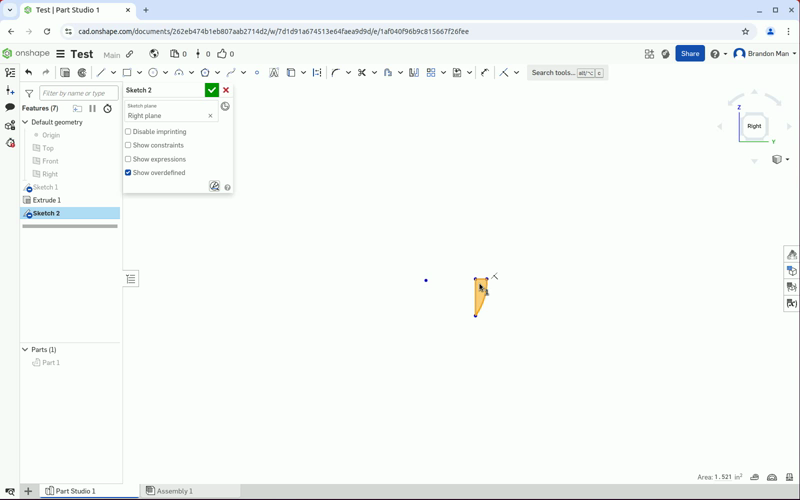
scroll(-6)
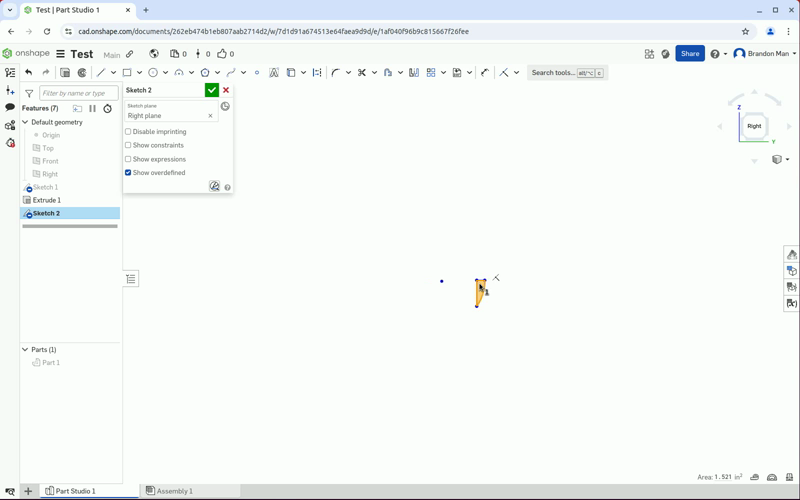
scroll(-6)
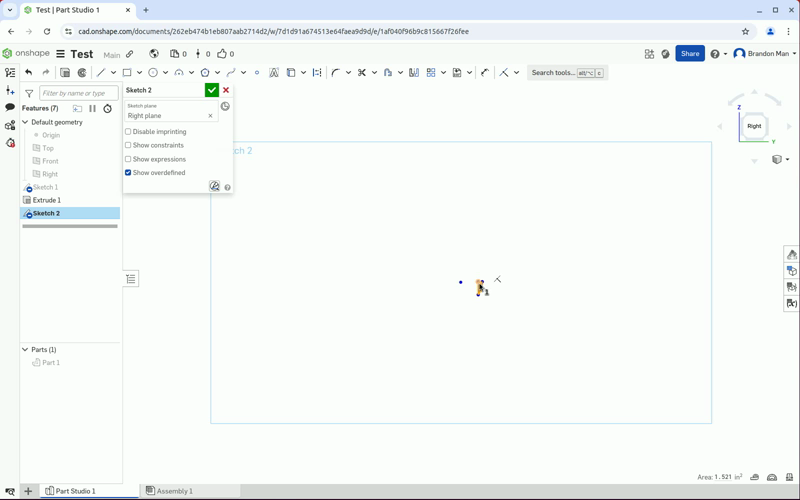
mouse_move(73, 352)
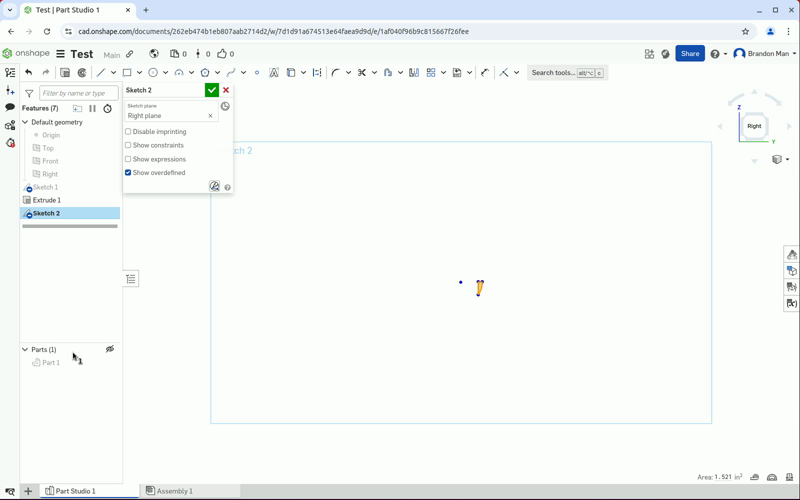
key(shift+y)
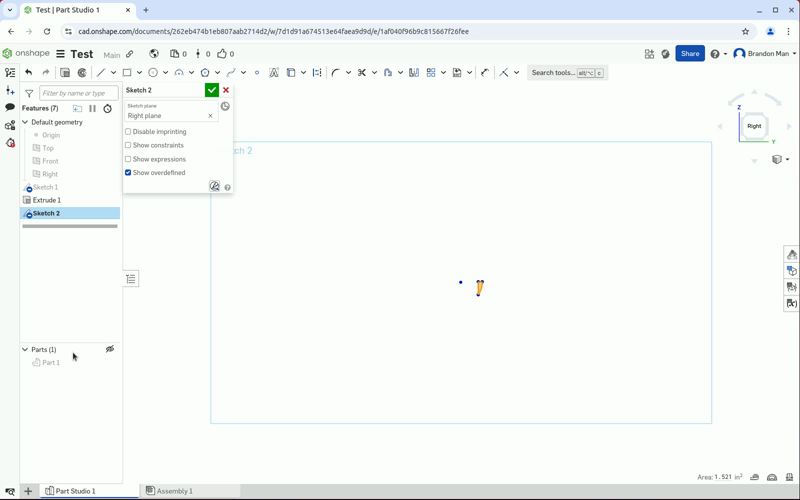
key(shift+e)
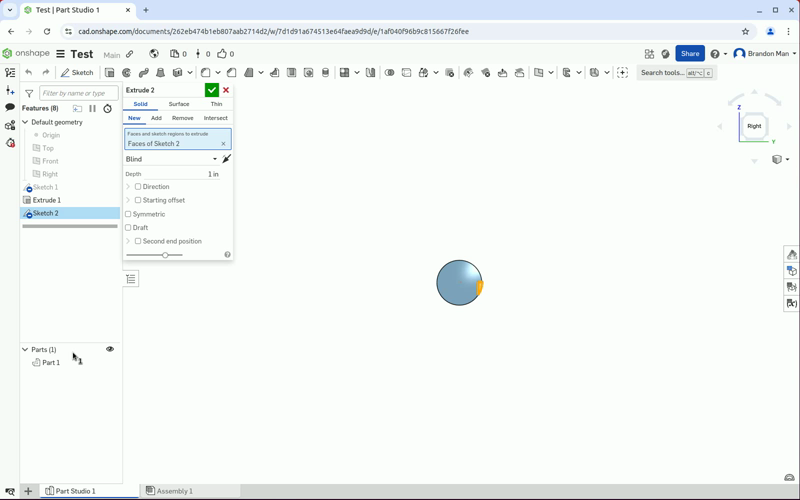
mouse_move(143, 106)
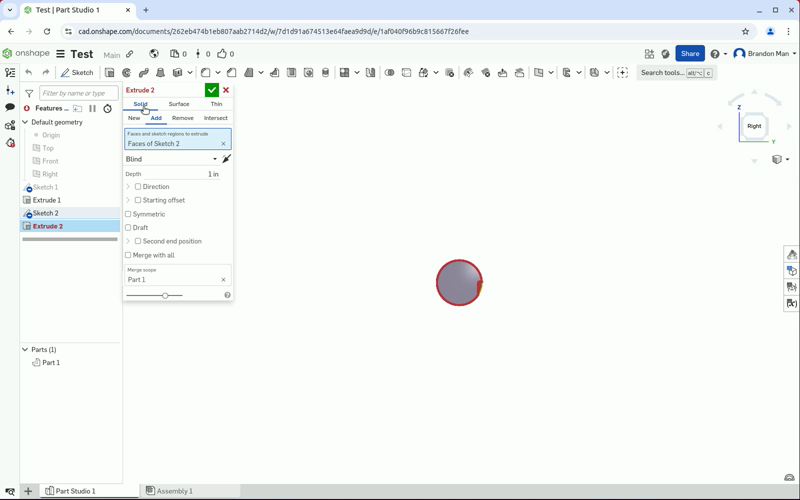
click(143, 106)
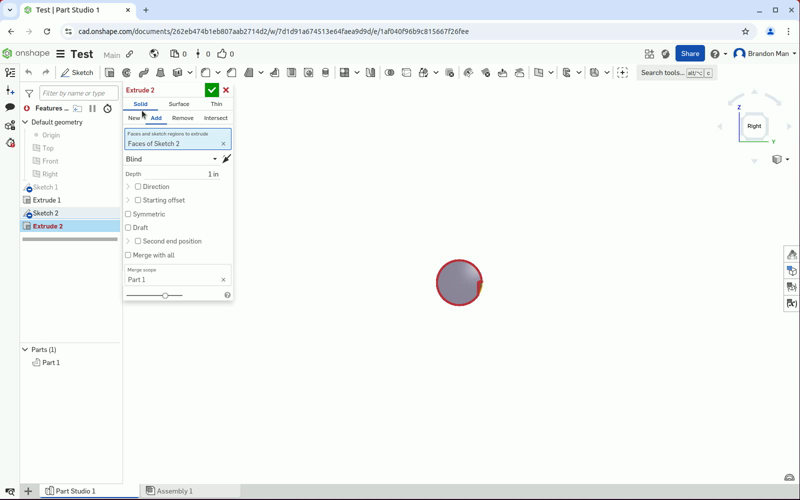
mouse_move(137, 120)
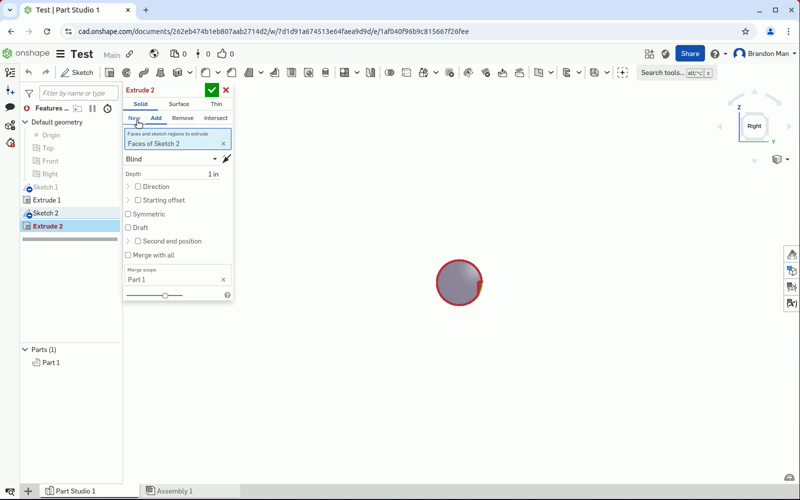
click(137, 120)
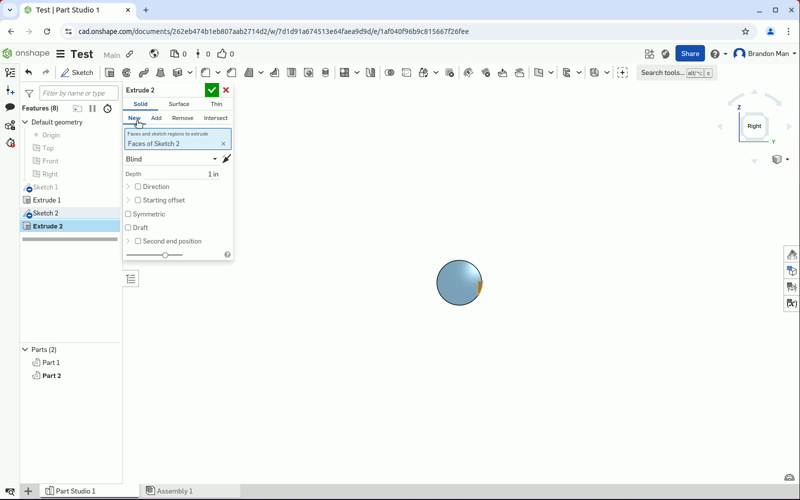
key(tab, 4)
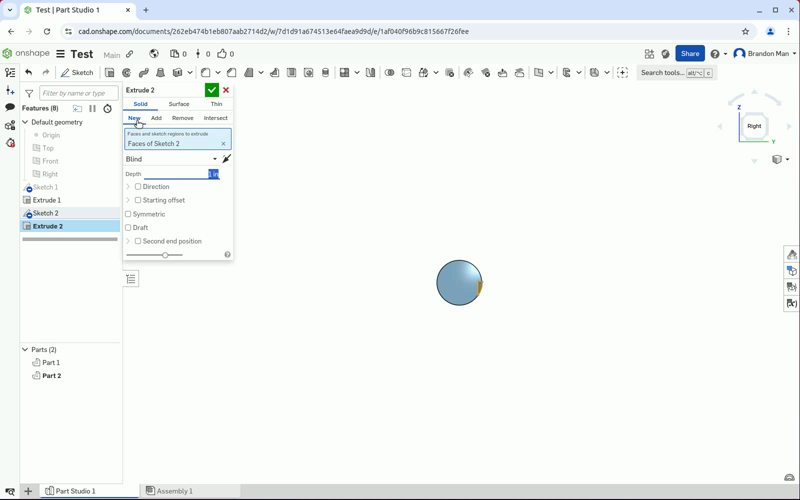
text(-19.979)
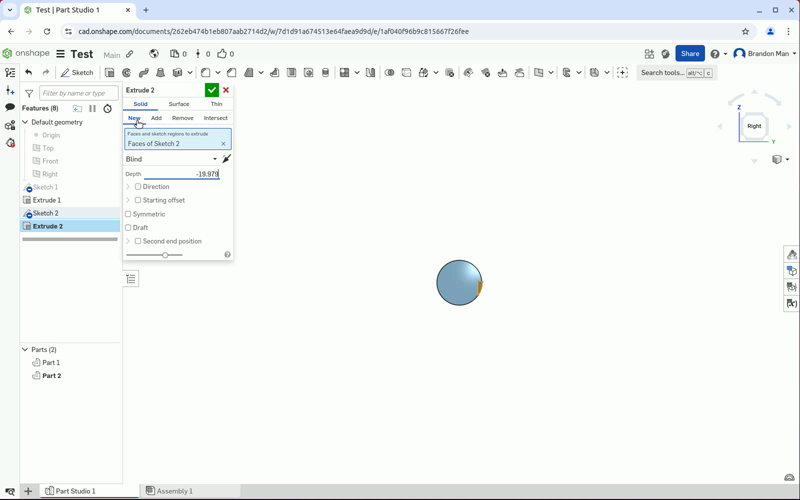
key(enter)
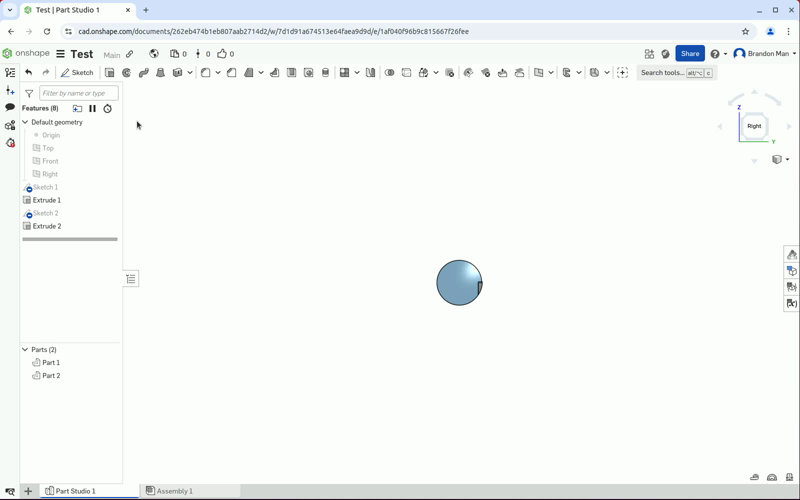
key(shift+h)
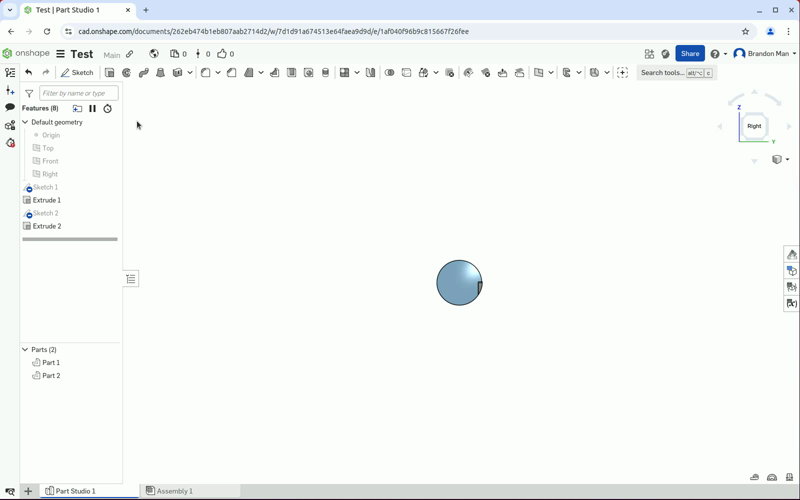
key(shift+h)
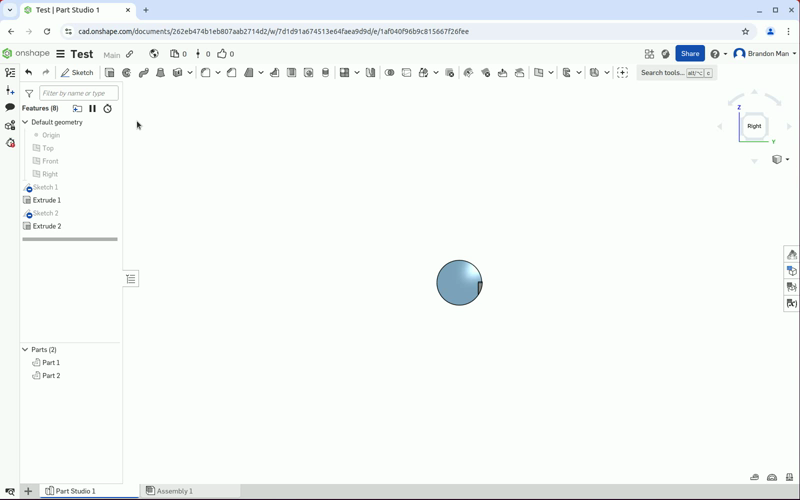
mouse_move(73, 189)
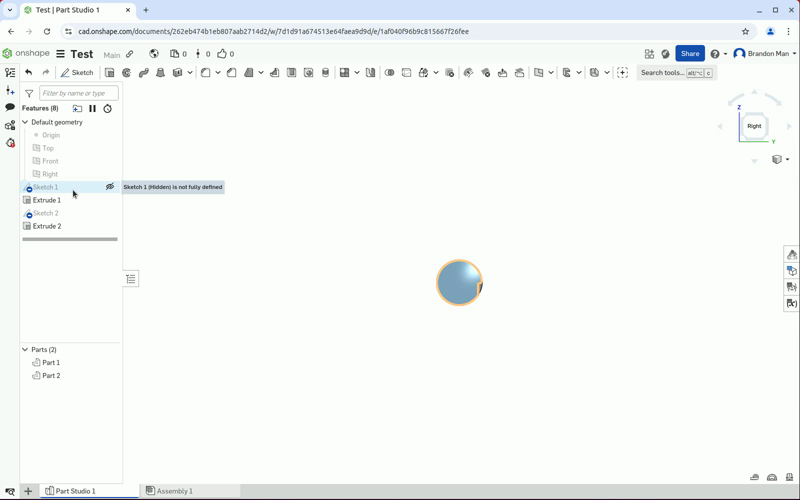
click(73, 189)
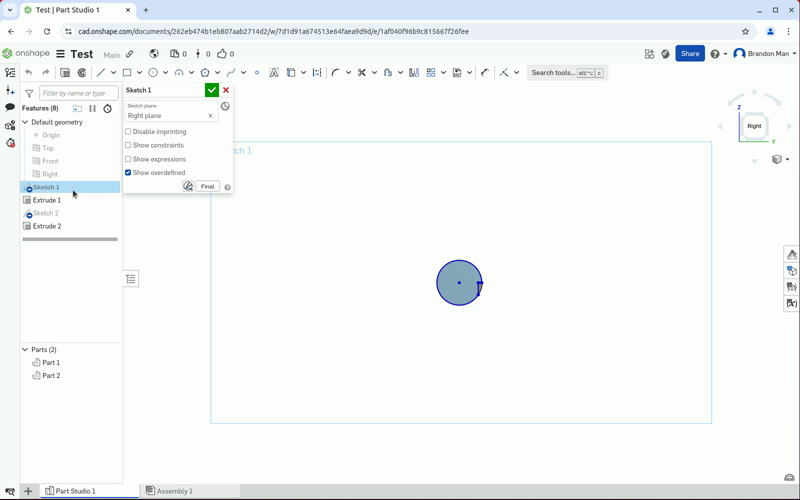
mouse_move(229, 92)
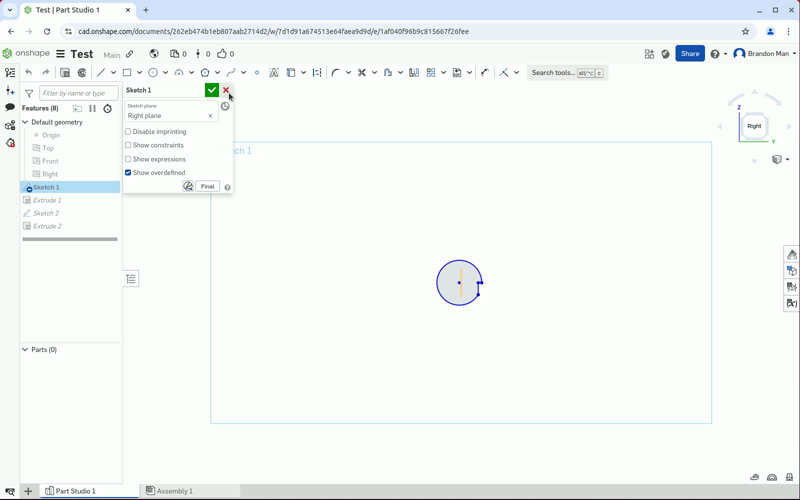
click(229, 92)
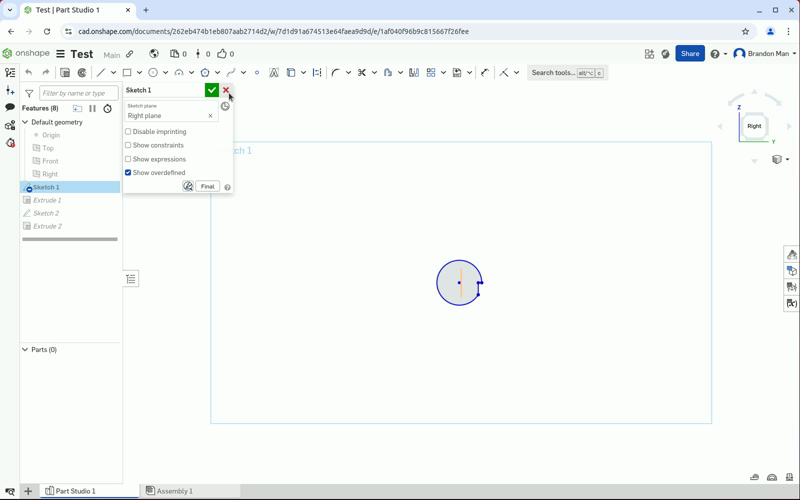
key(shift+s)
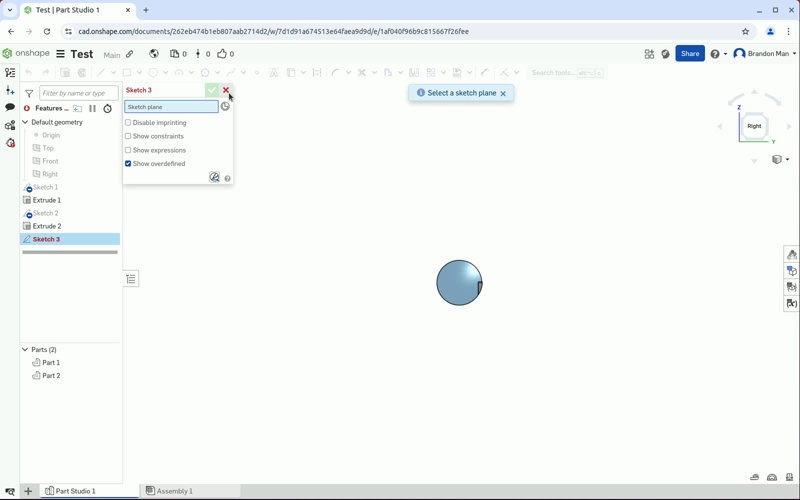
mouse_move(73, 176)
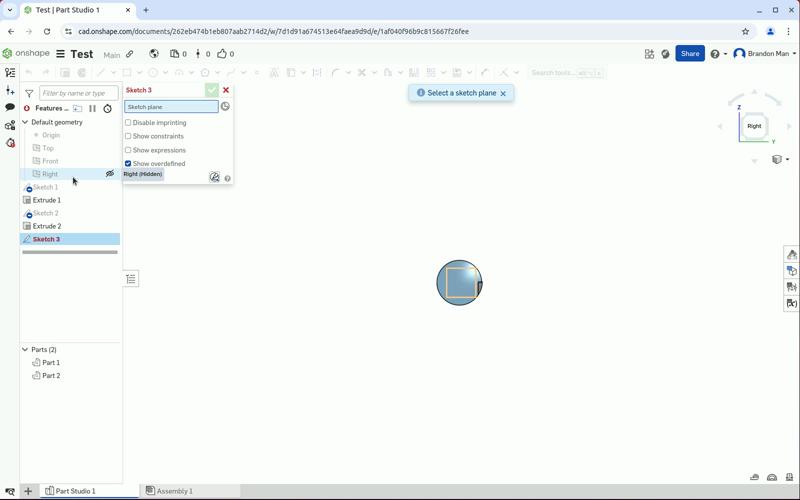
click(73, 176)
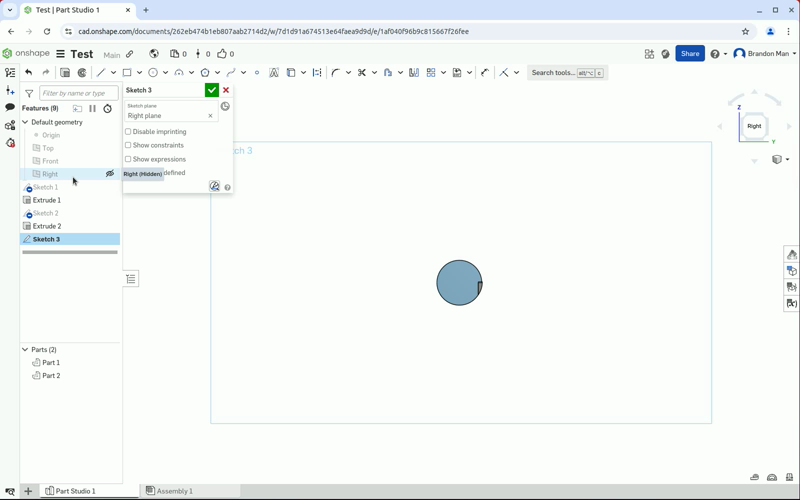
mouse_move(73, 352)
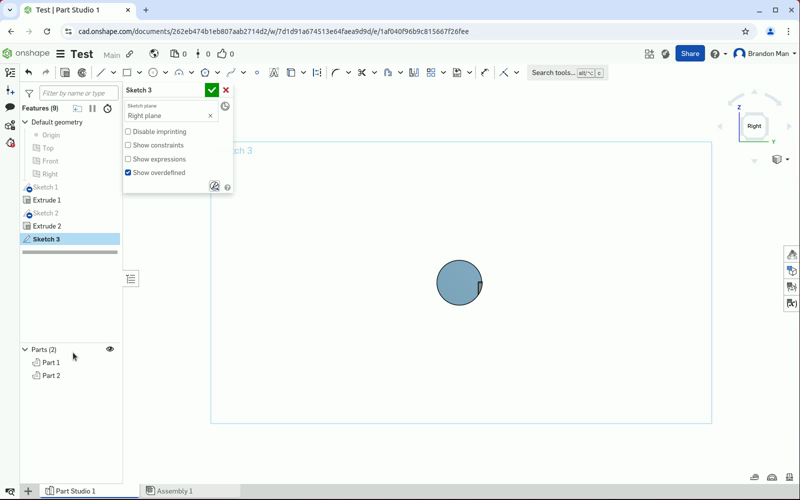
key(y)
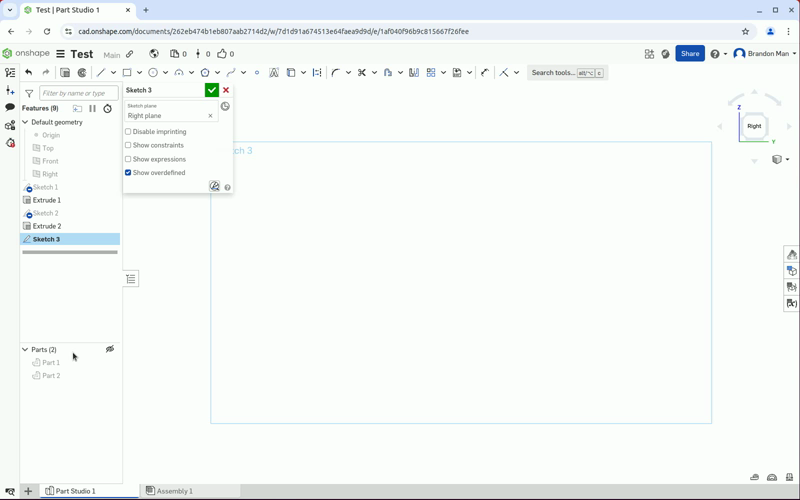
key(l)
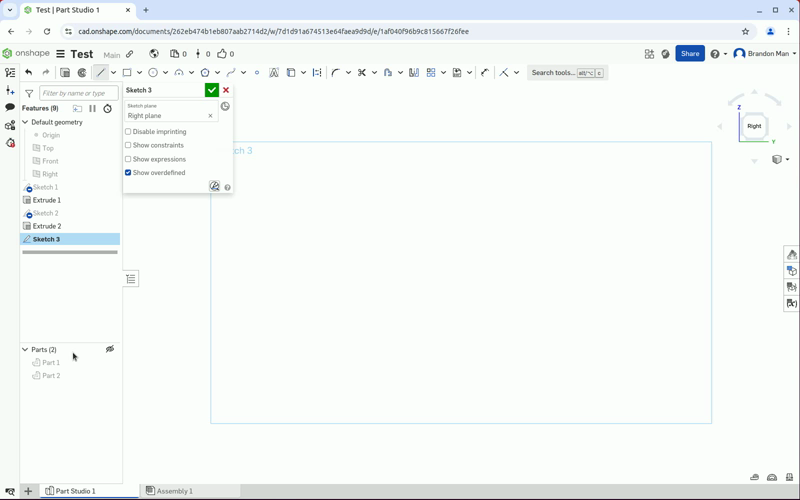
key_down(shift)
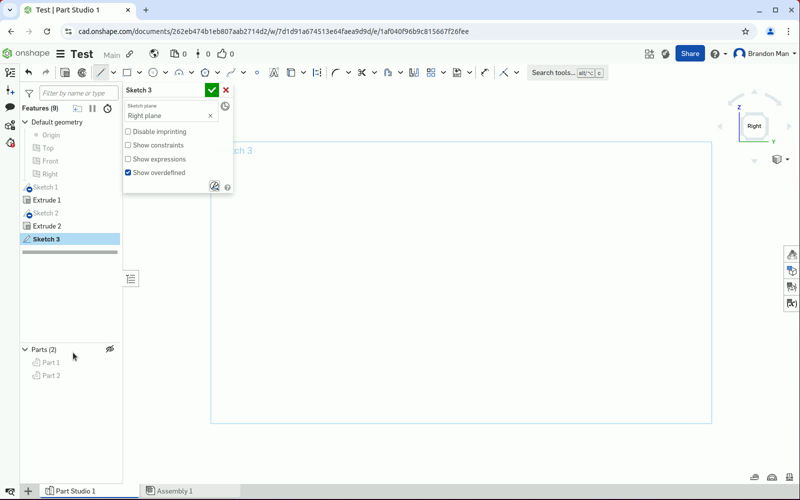
mouse_move(478, 395)
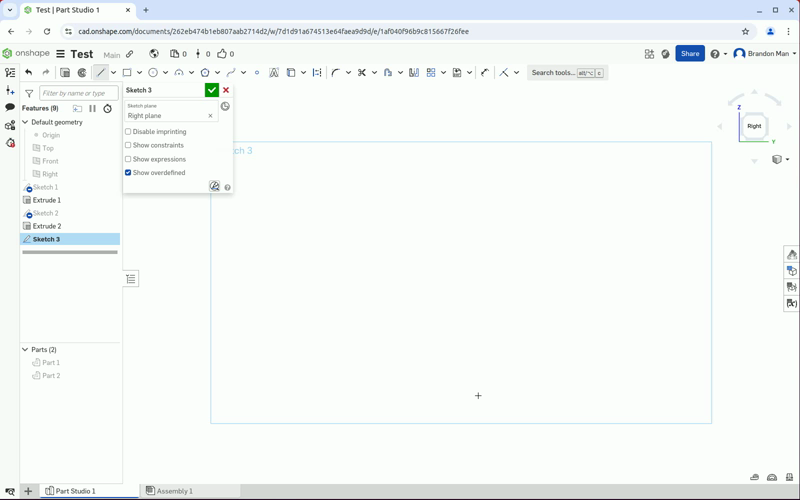
click(478, 395)
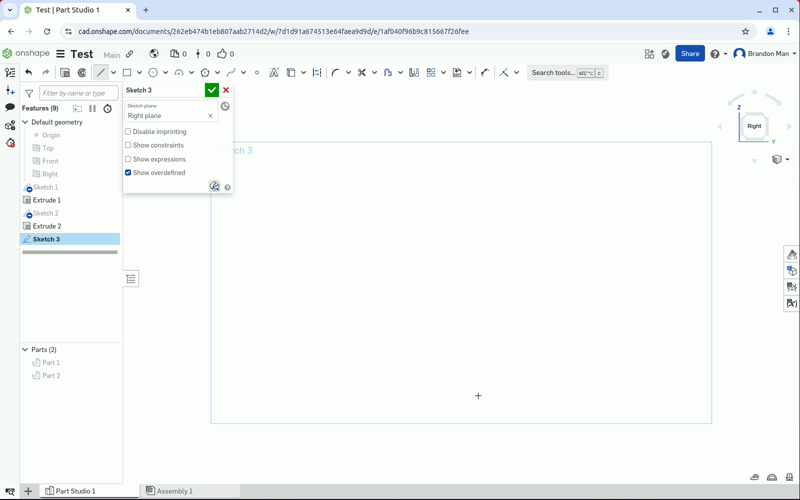
key_up(shift)
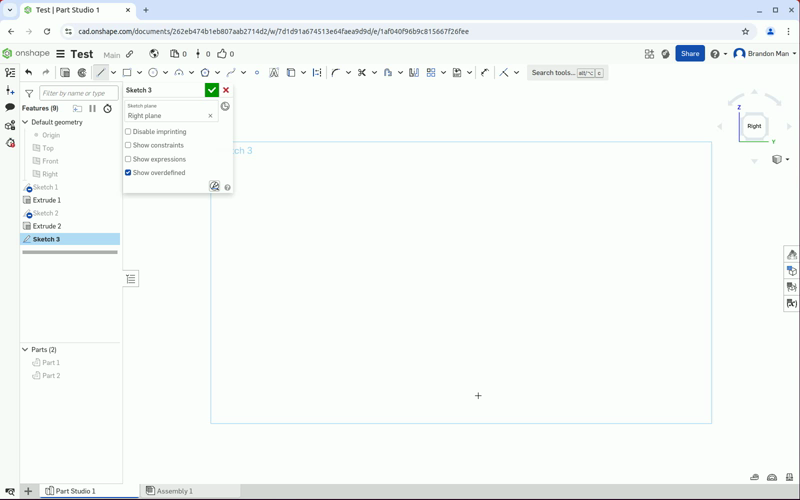
key_down(shift)
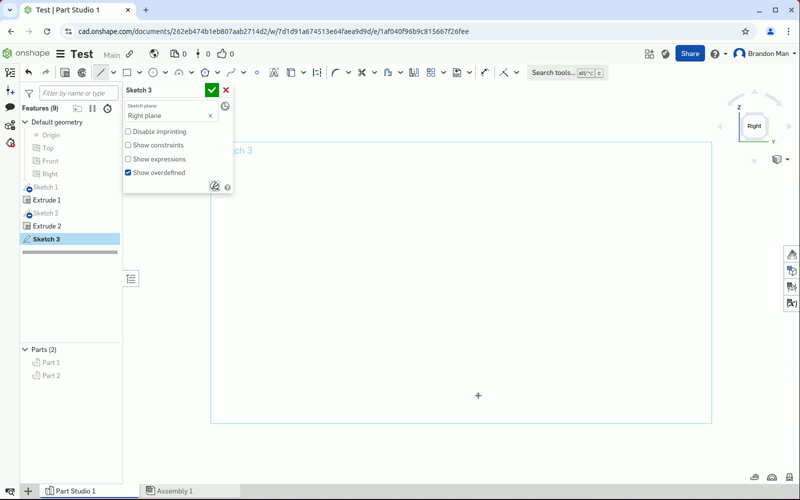
mouse_move(508, 395)
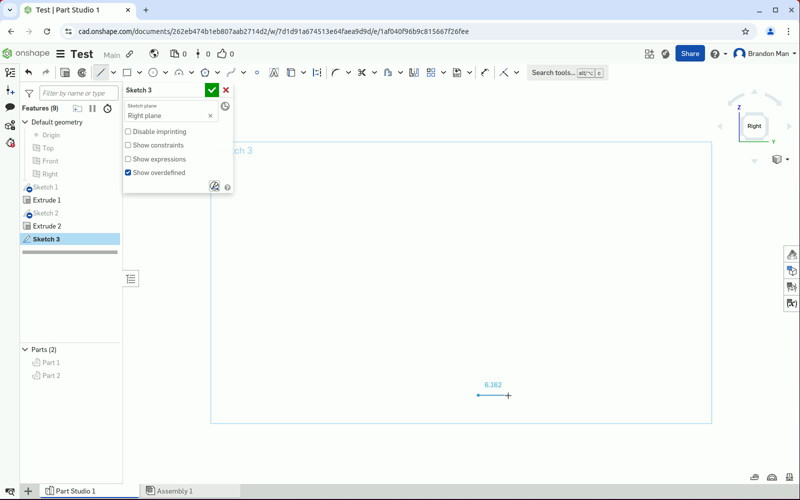
mouse_move(495, 395)
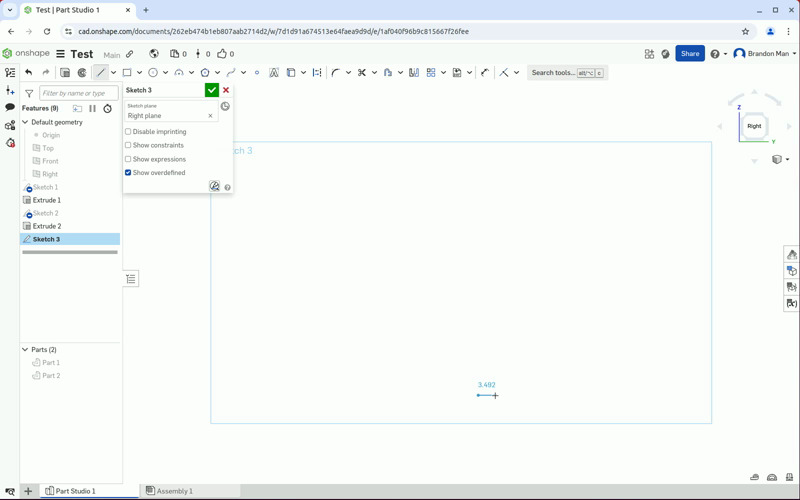
click(495, 395)
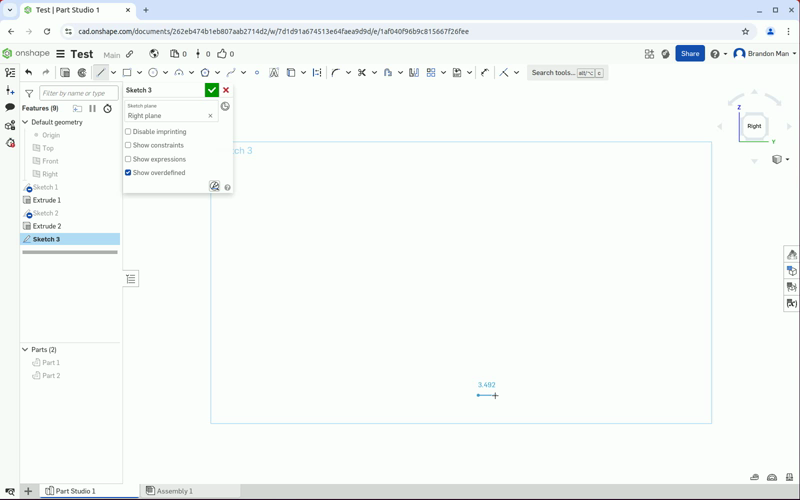
key_up(shift)
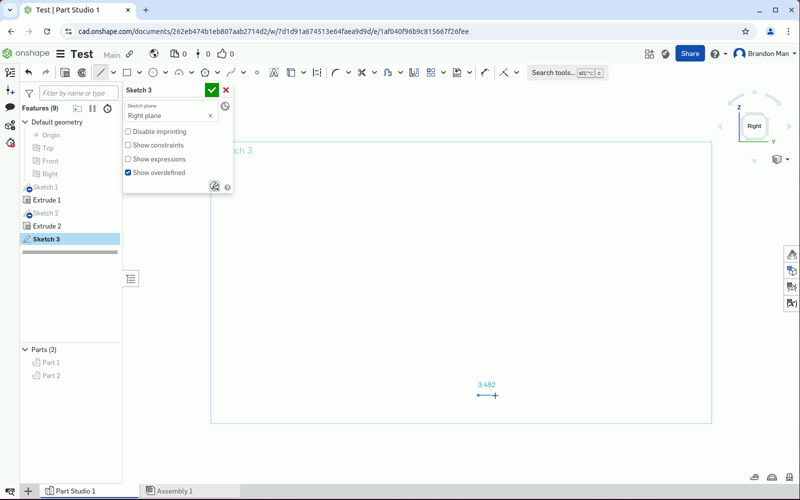
key_down(shift)
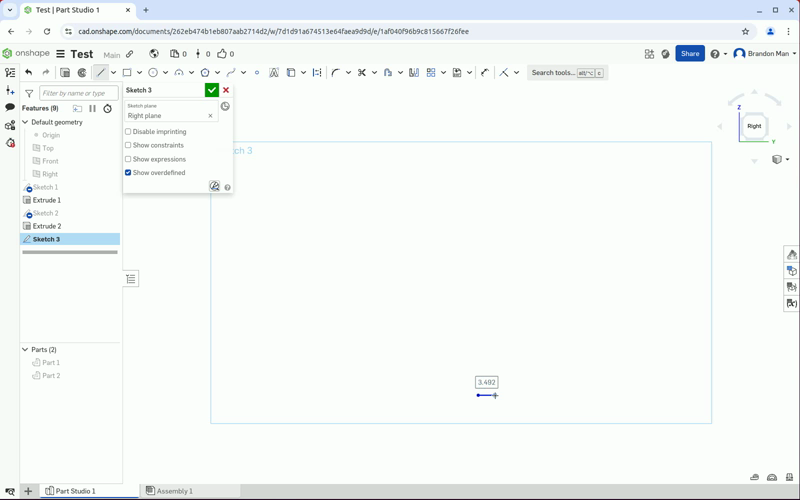
mouse_move(495, 282)
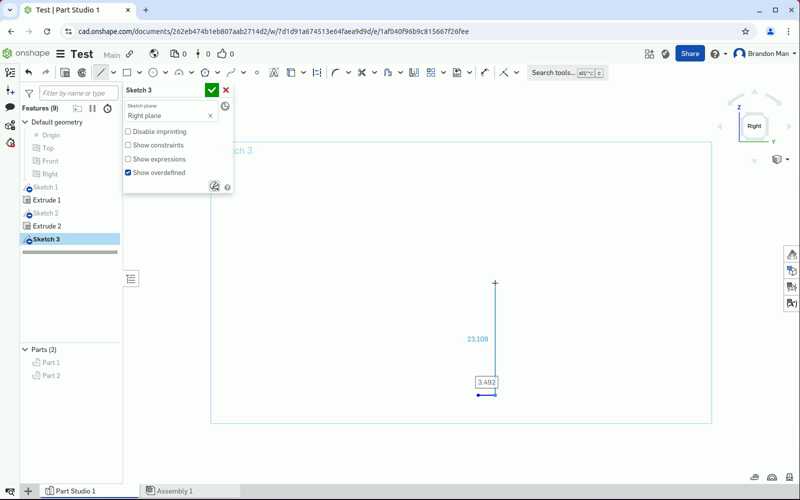
click(495, 282)
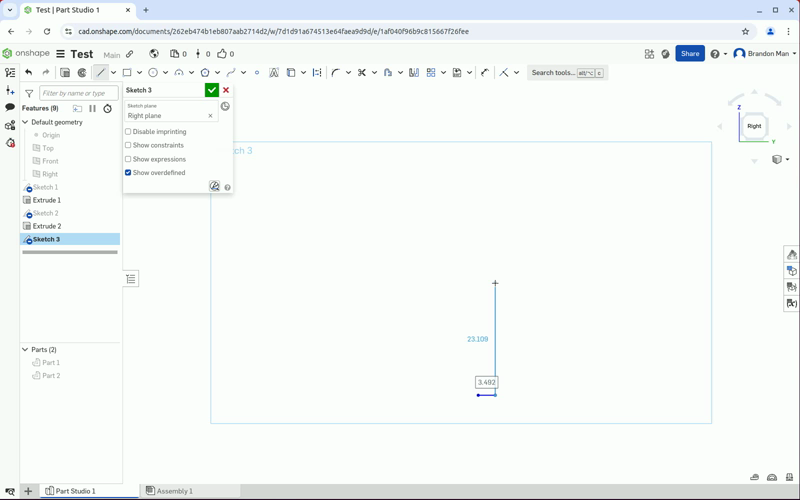
key_up(shift)
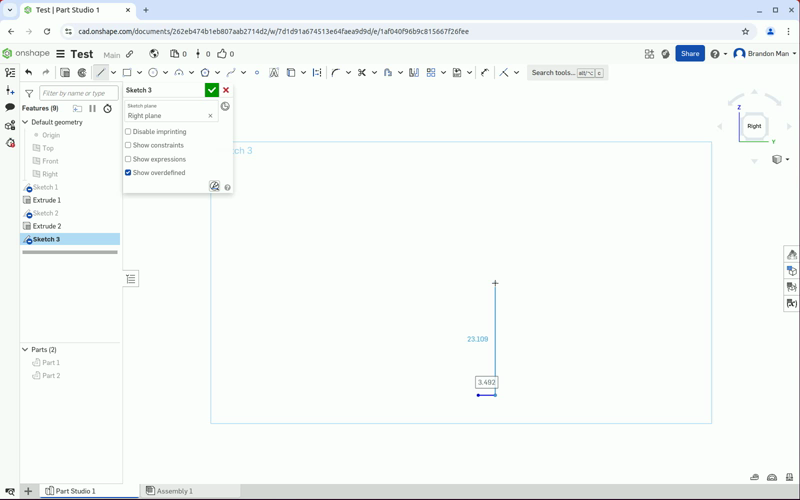
key_down(shift)
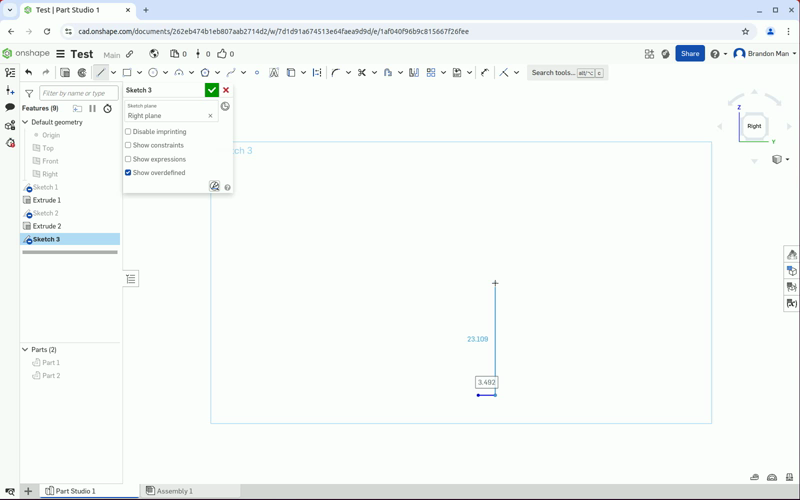
mouse_move(525, 282)
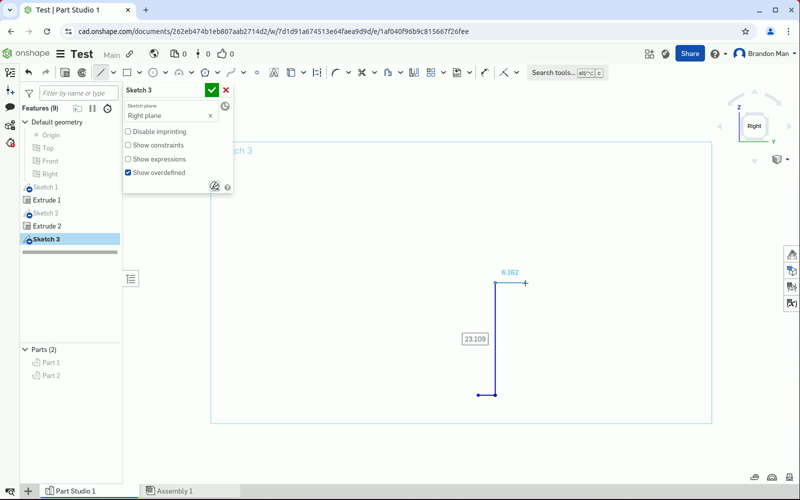
mouse_move(491, 282)
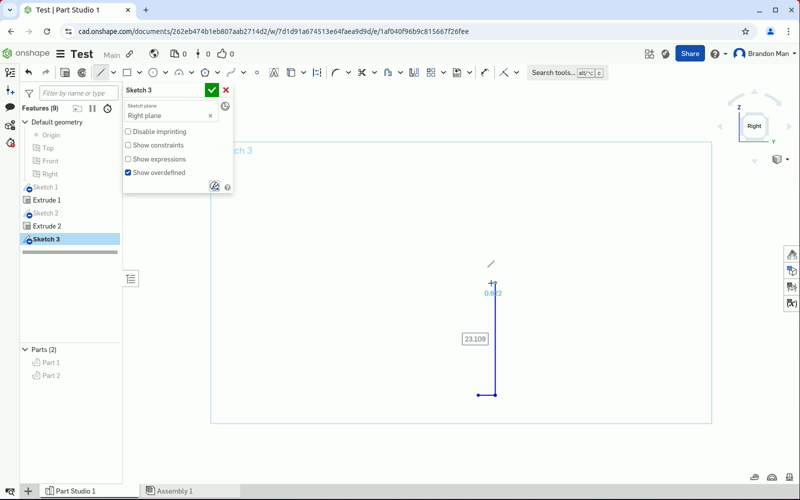
scroll(6)
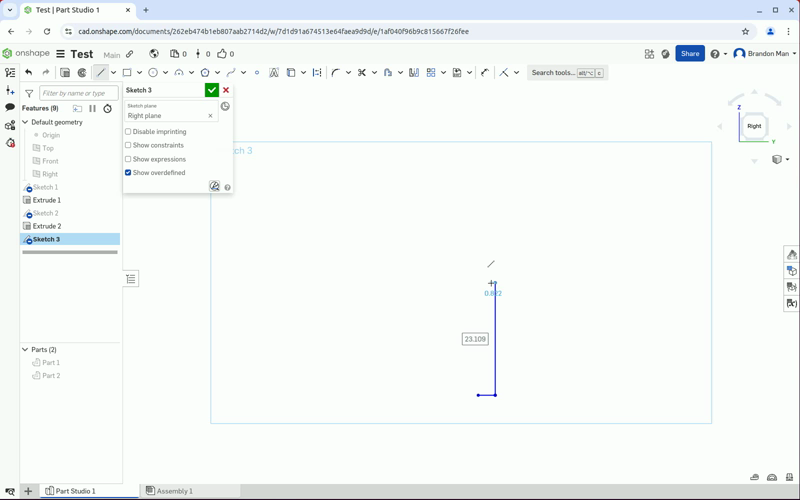
scroll(6)
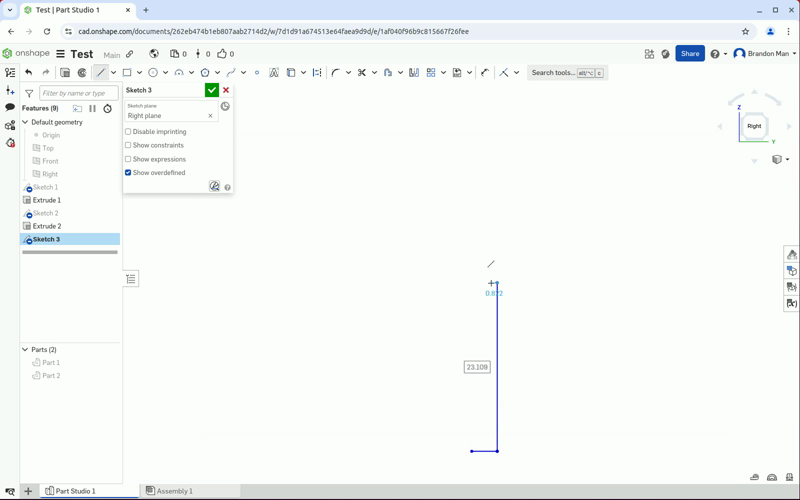
scroll(6)
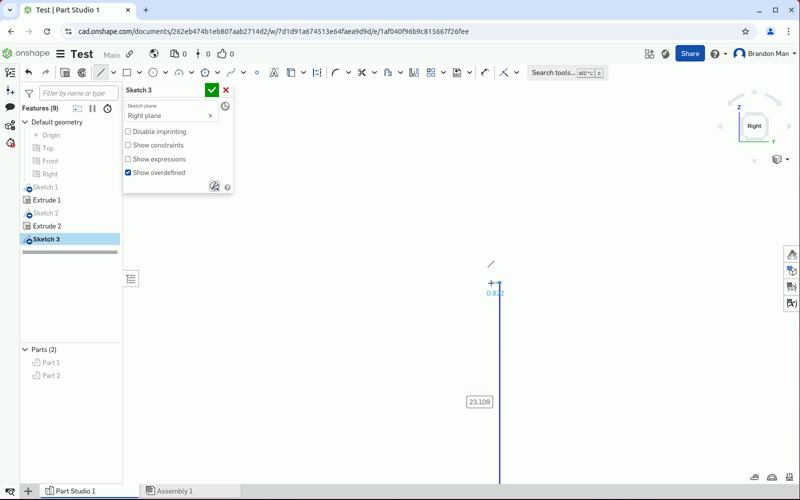
scroll(6)
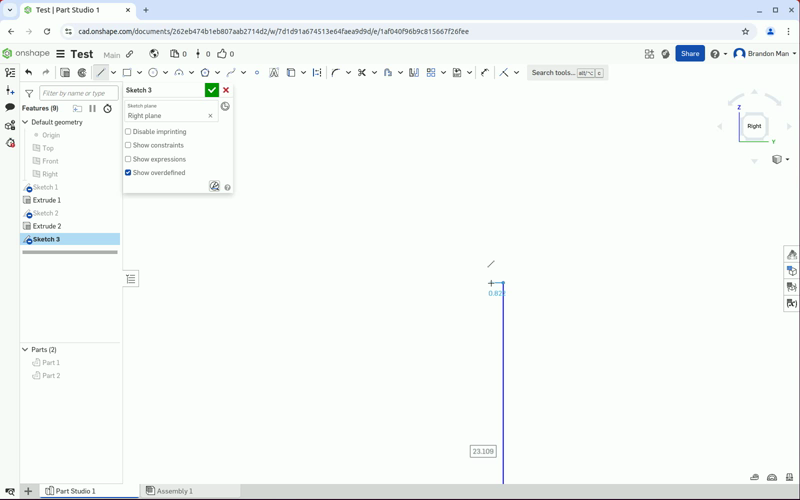
scroll(6)
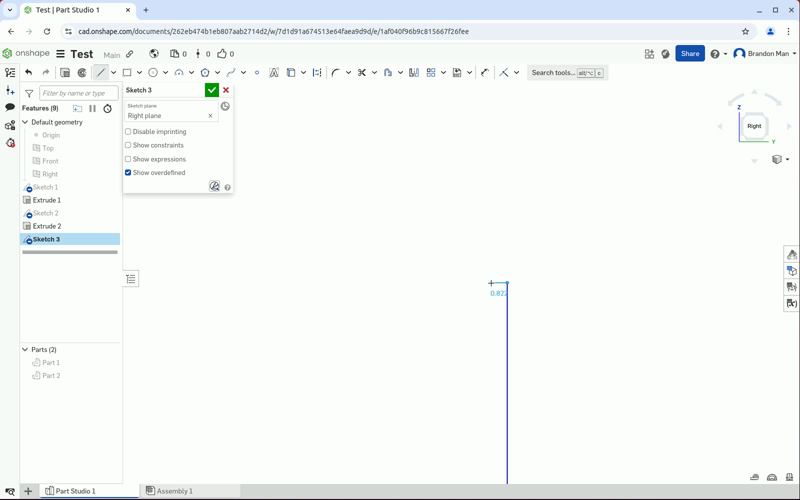
scroll(6)
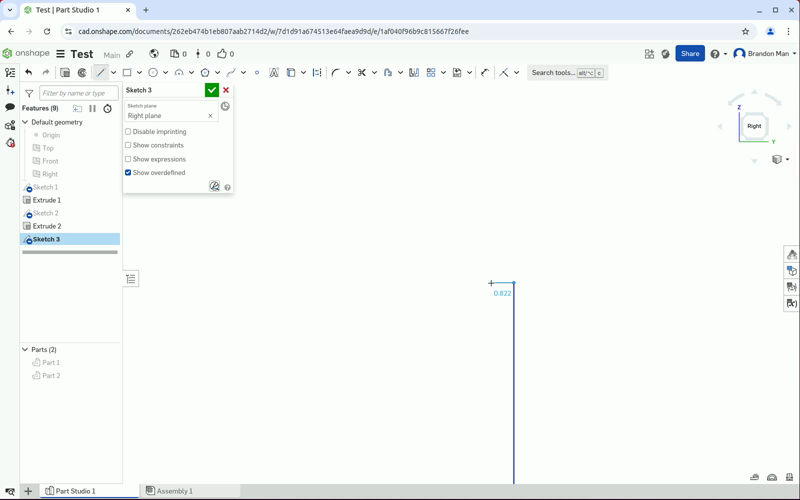
scroll(6)
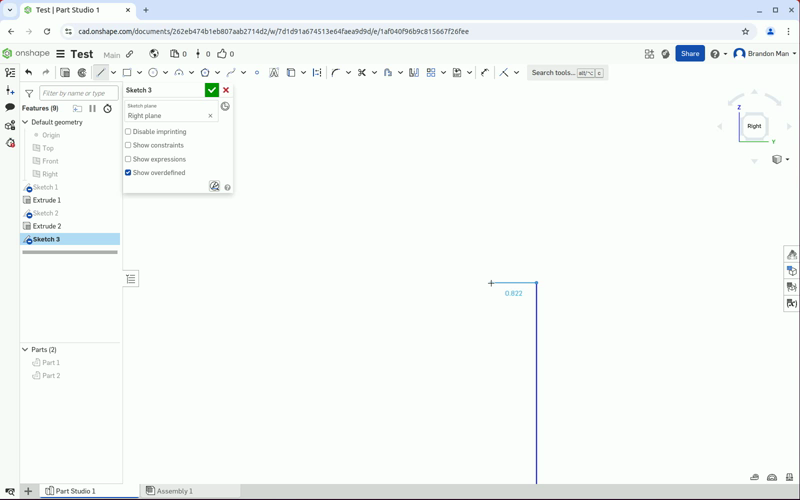
click(491, 282)
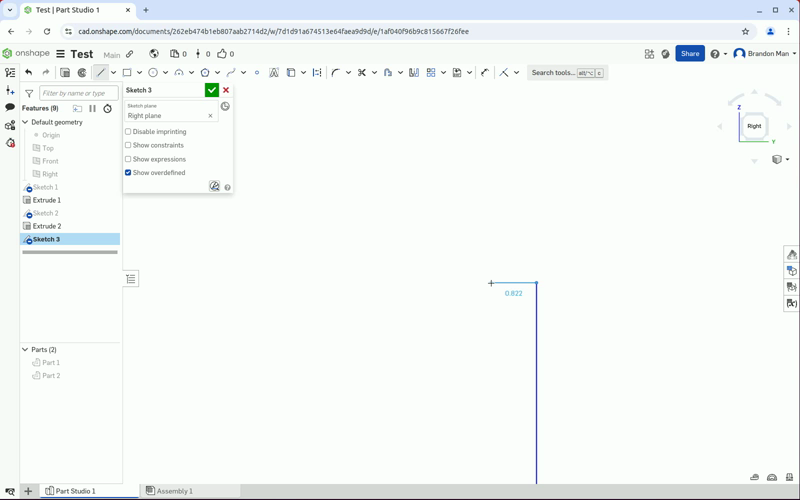
scroll(-6)
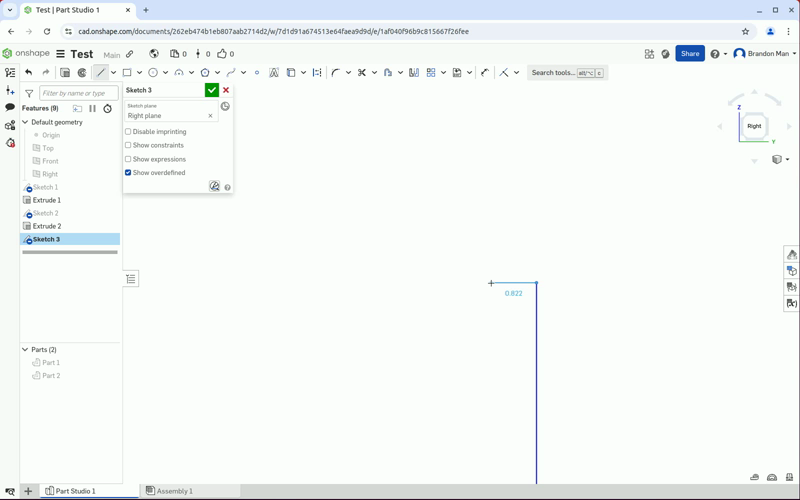
scroll(-6)
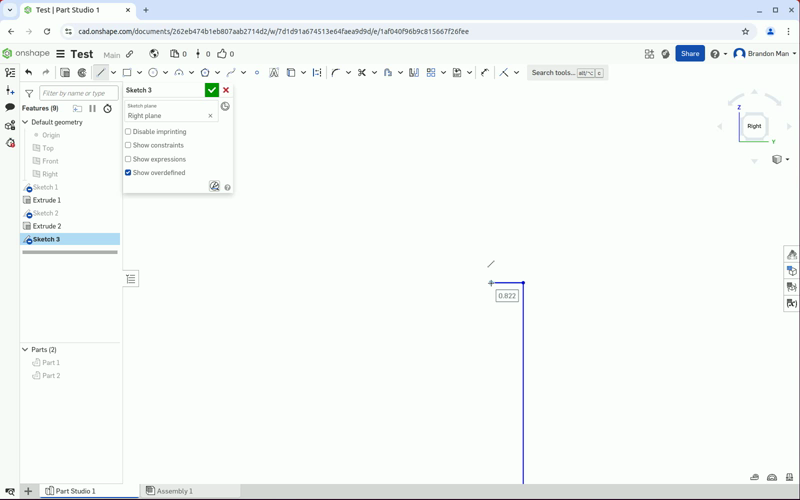
scroll(-6)
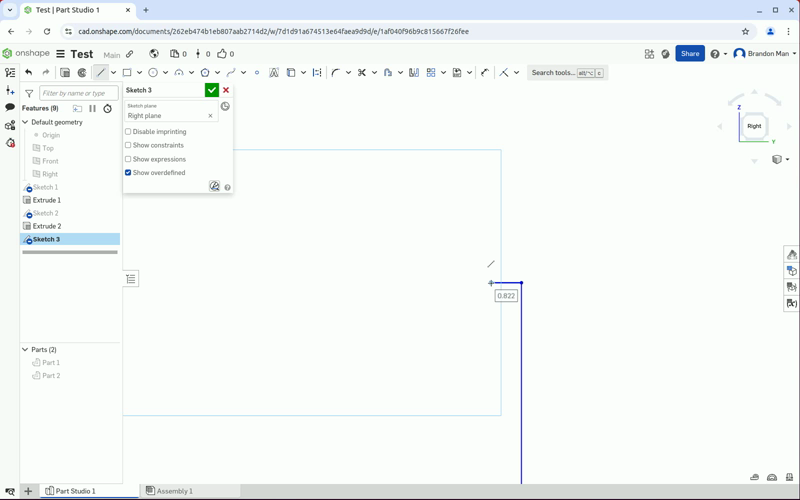
scroll(-6)
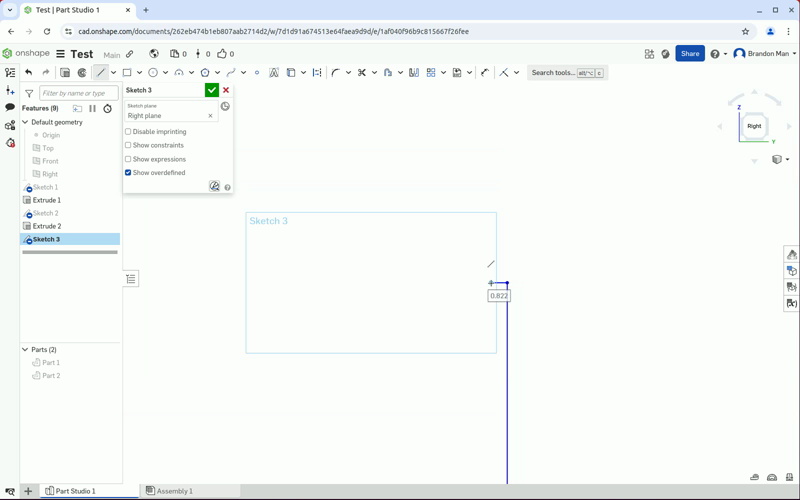
scroll(-6)
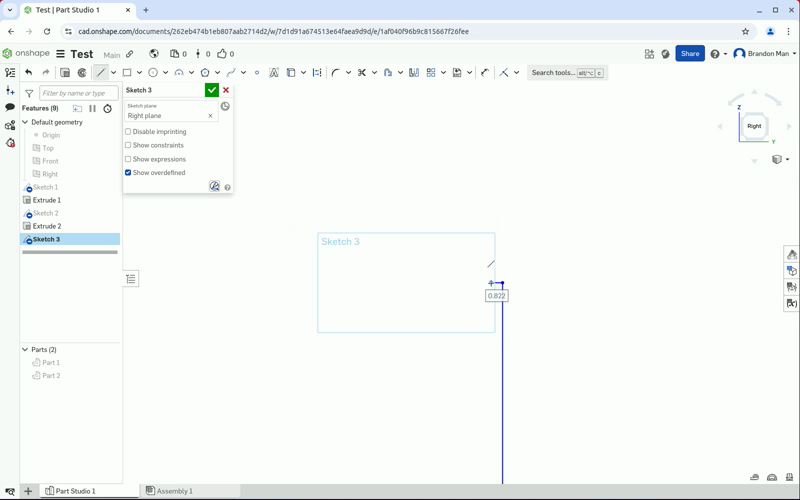
scroll(-6)
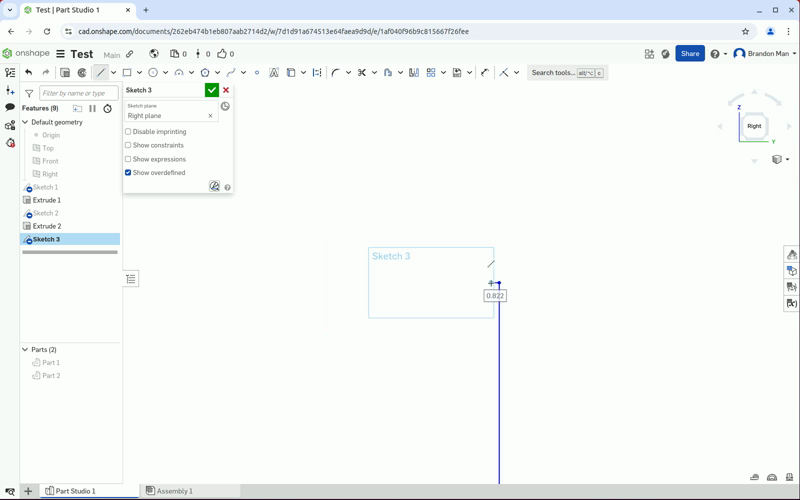
scroll(-6)
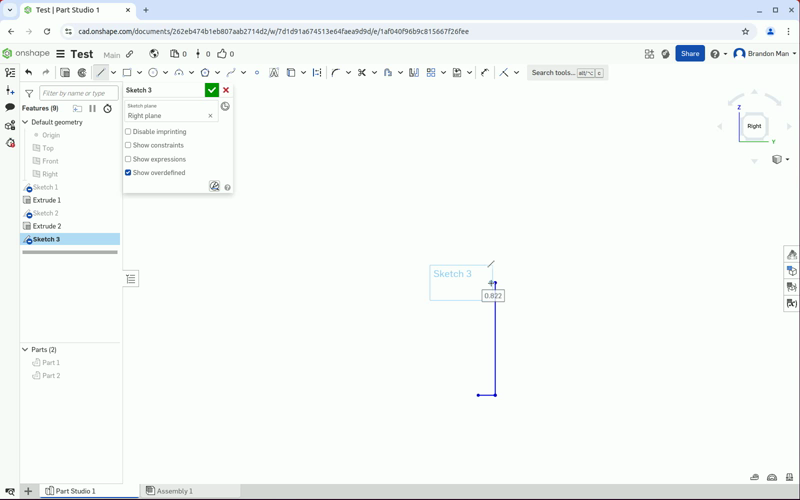
key_up(shift)
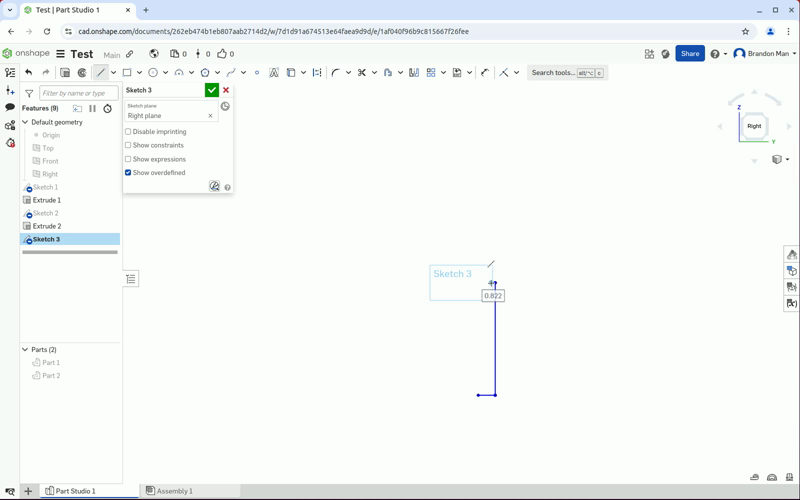
key(esc)
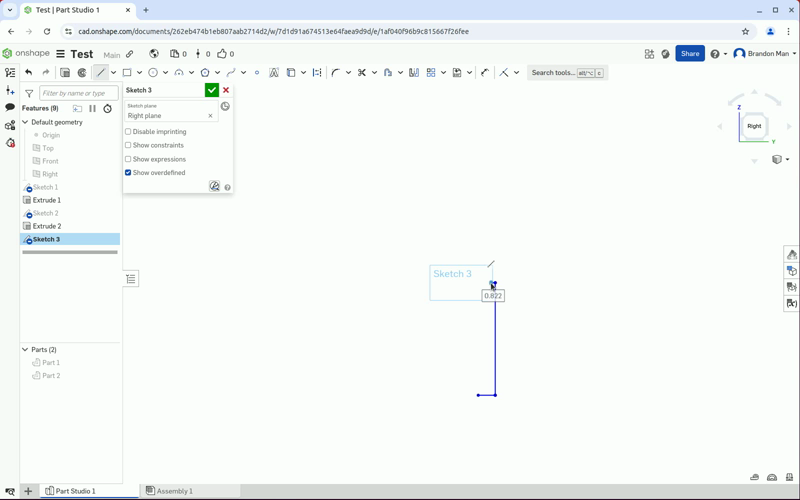
key(a)
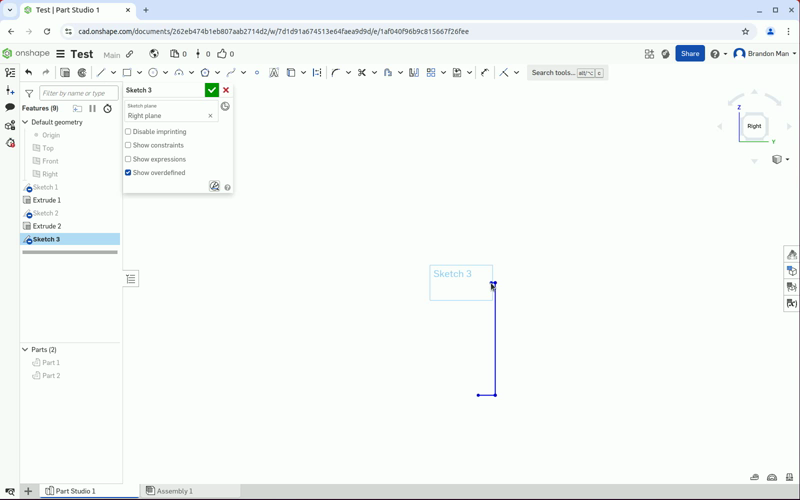
mouse_move(491, 282)
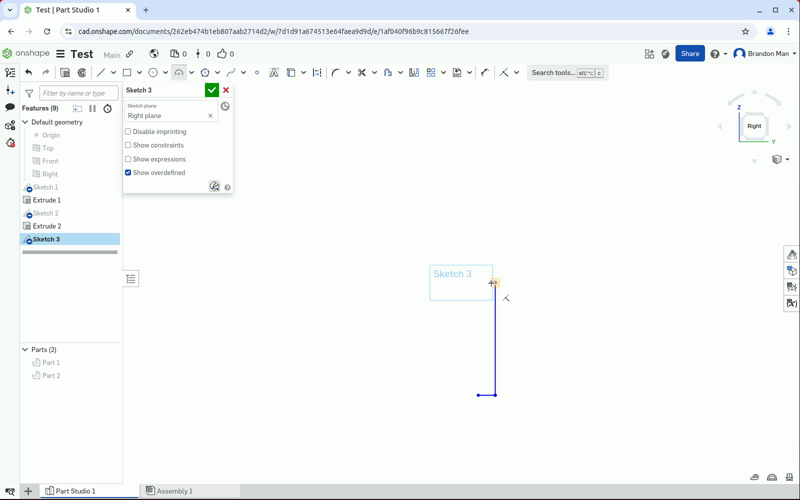
scroll(6)
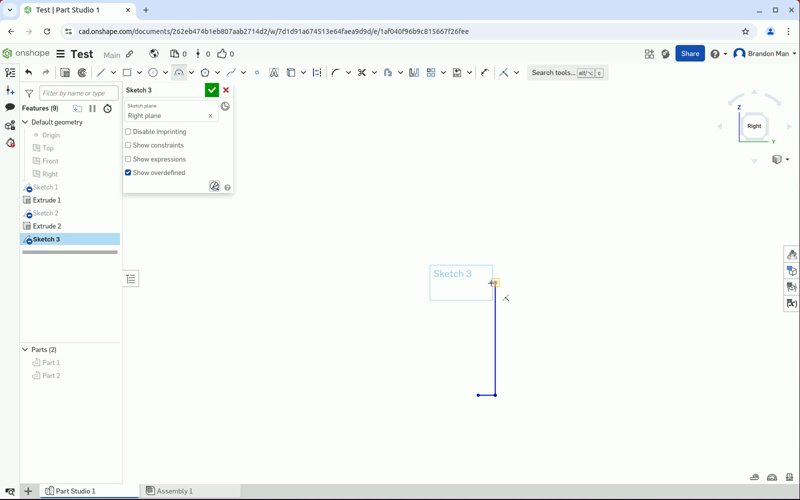
scroll(6)
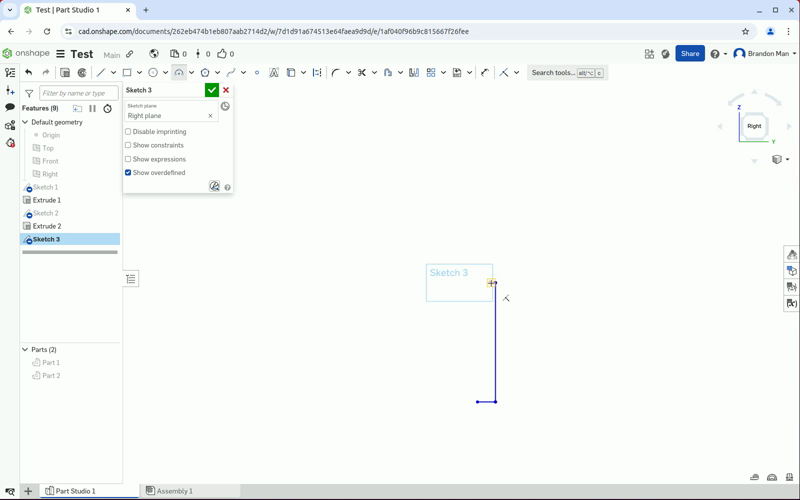
scroll(6)
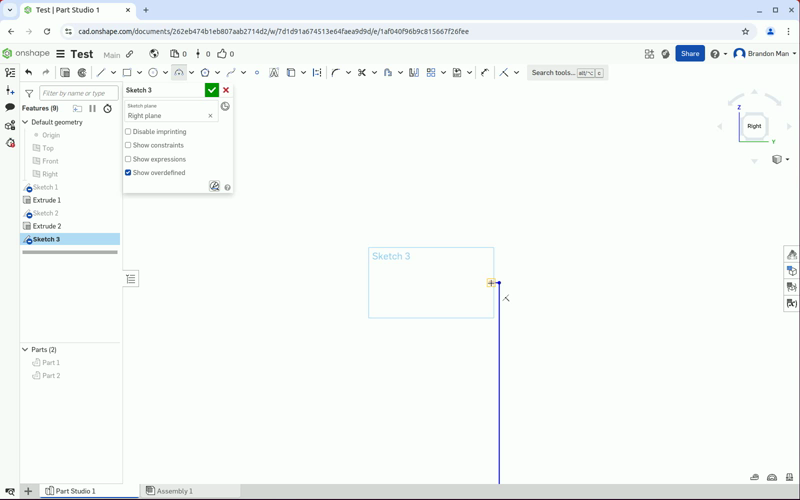
scroll(6)
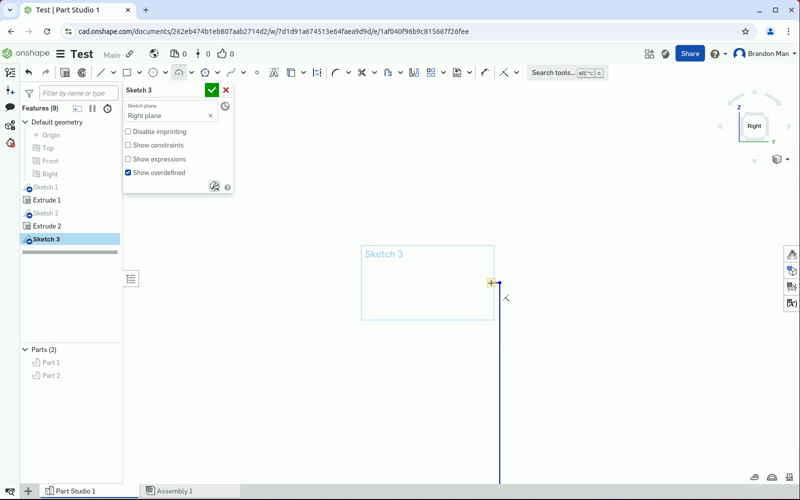
scroll(6)
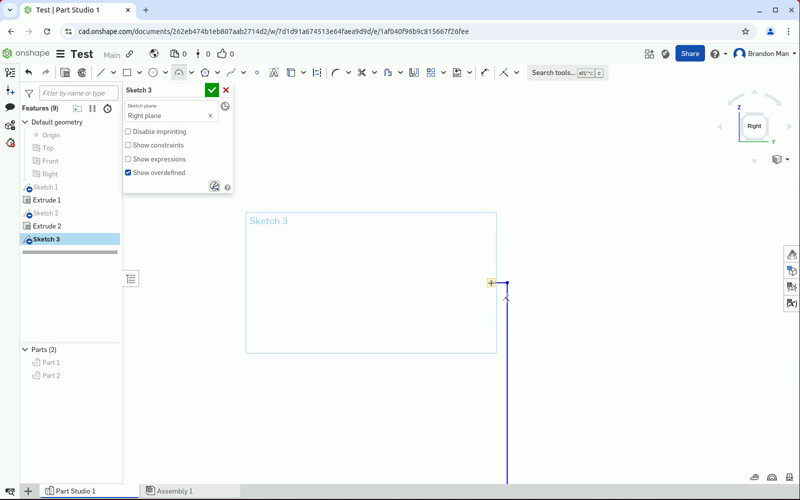
scroll(6)
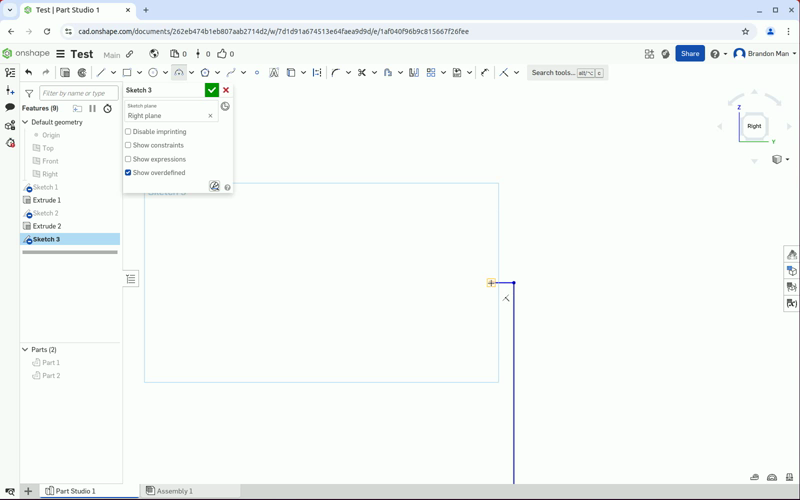
scroll(6)
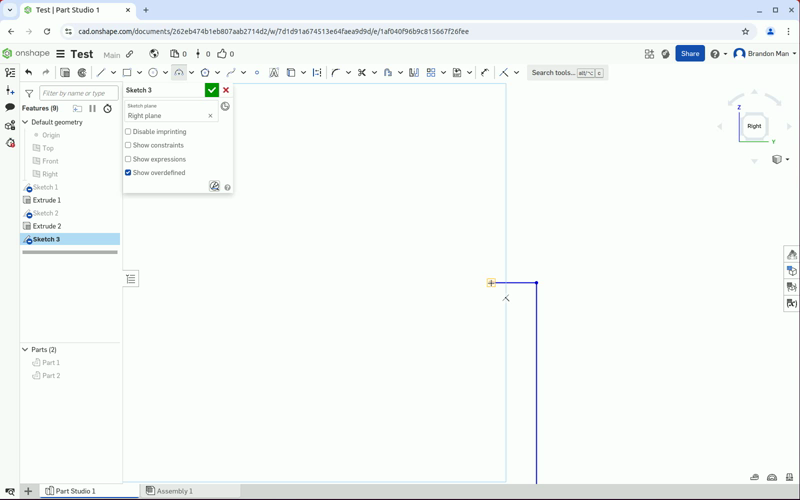
click(491, 282)
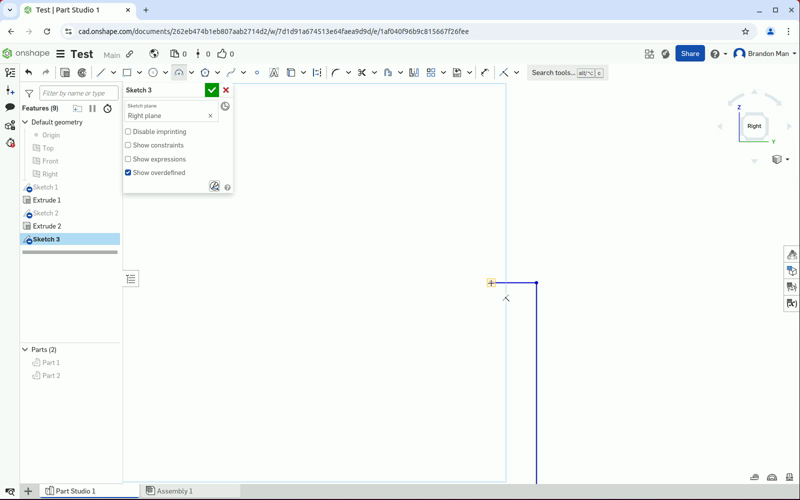
scroll(-6)
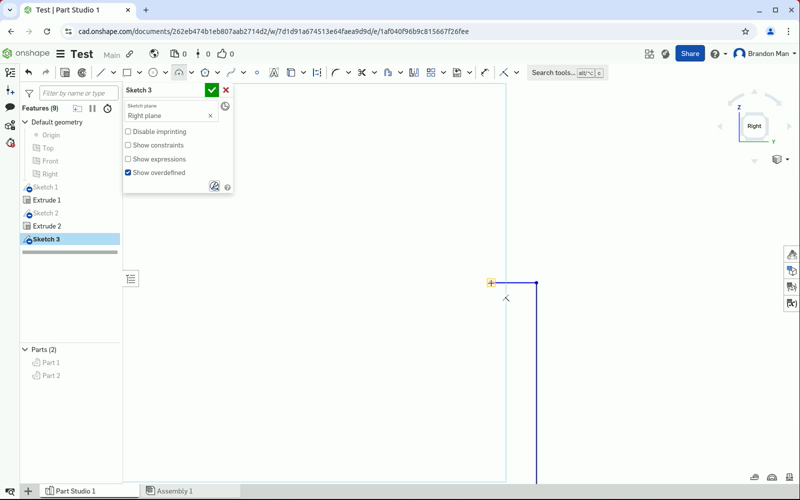
scroll(-6)
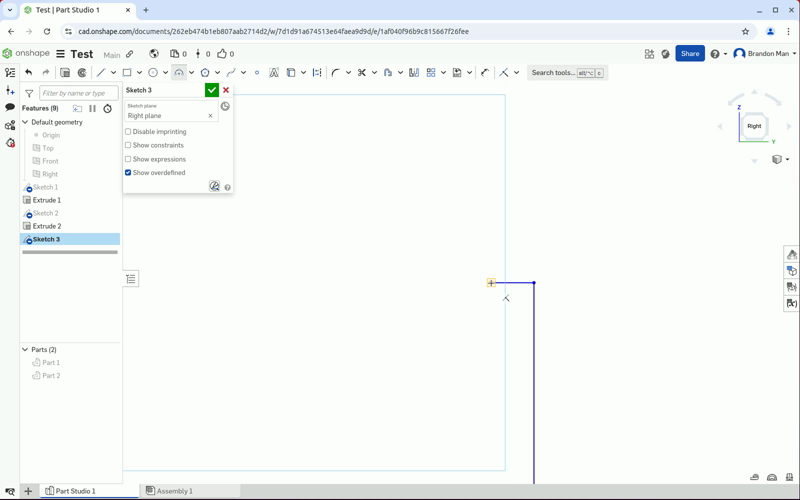
scroll(-6)
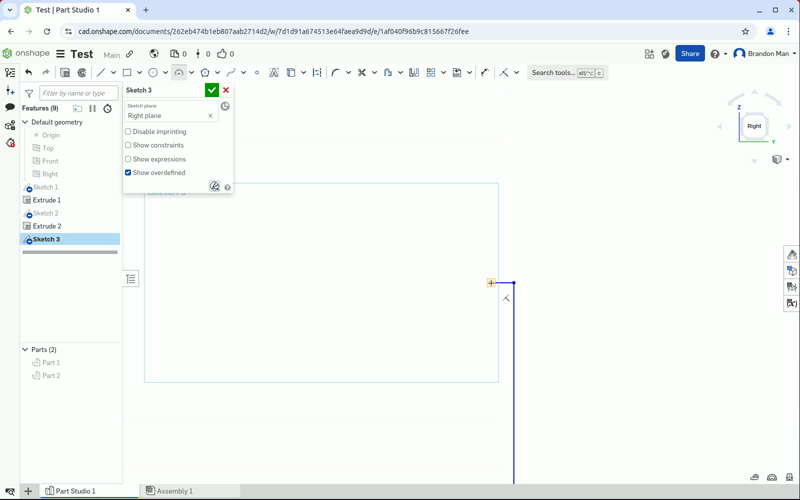
scroll(-6)
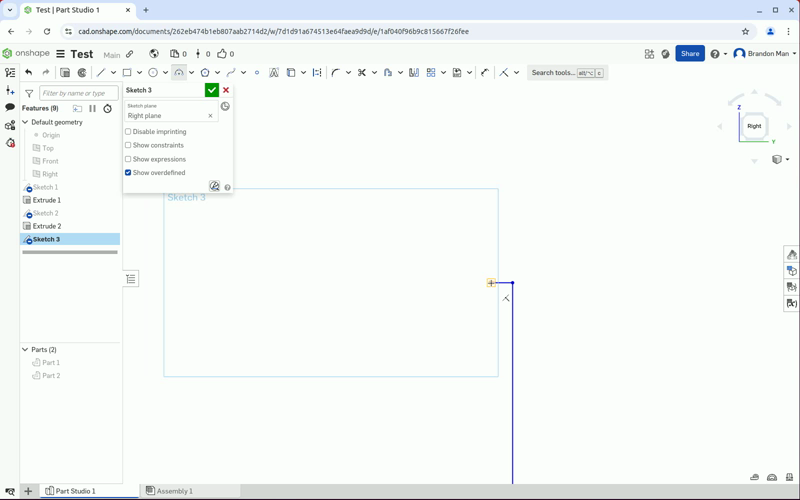
scroll(-6)
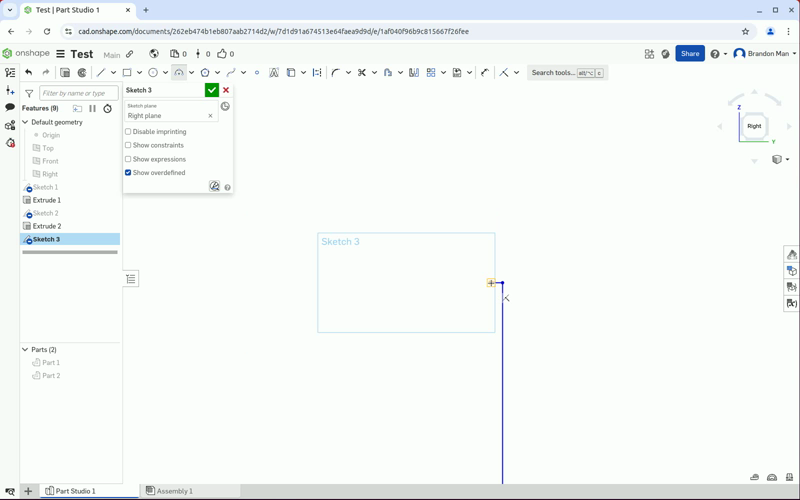
scroll(-6)
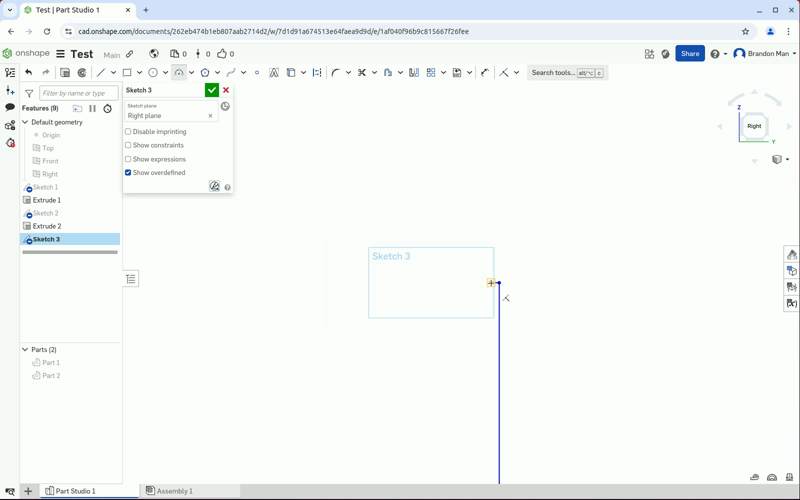
scroll(-6)
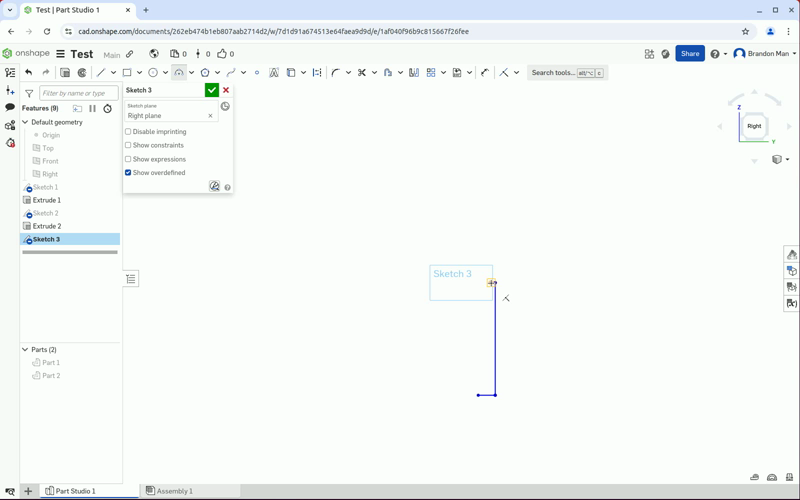
key_down(shift)
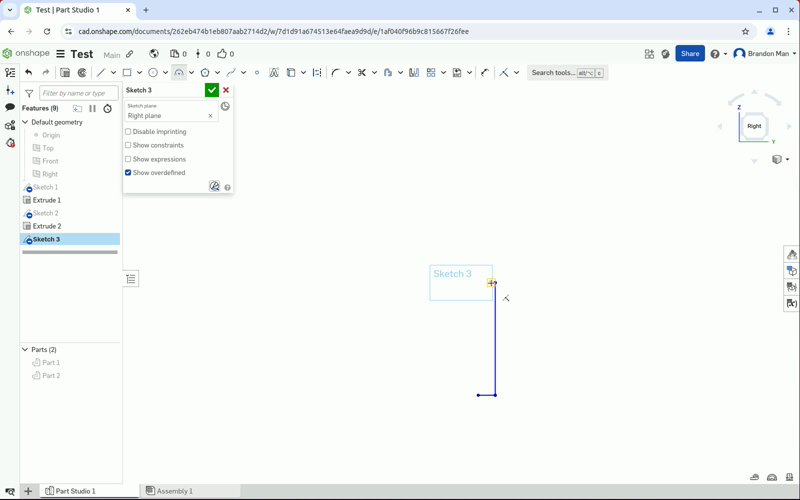
mouse_move(478, 307)
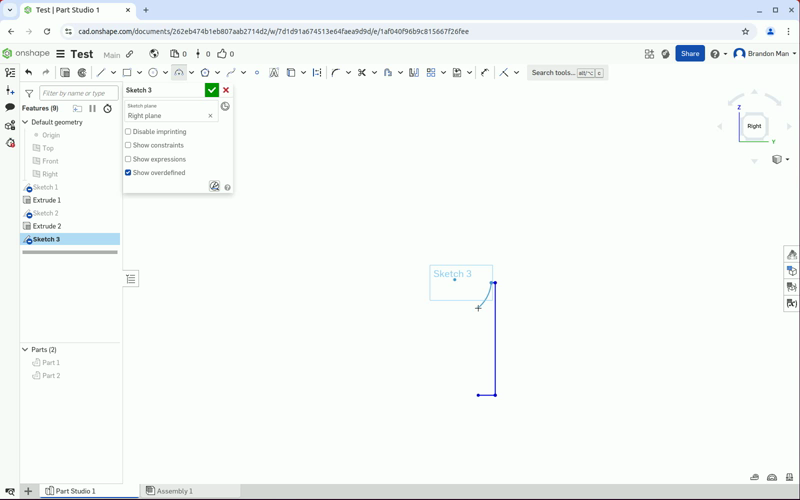
click(478, 307)
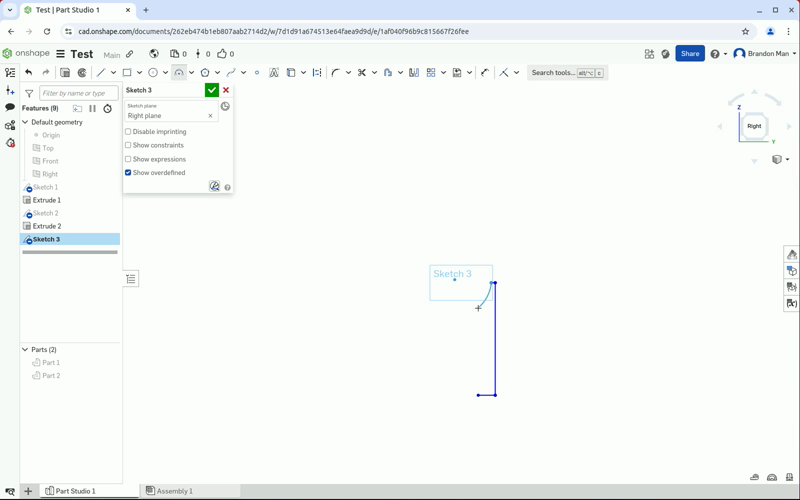
mouse_move(487, 297)
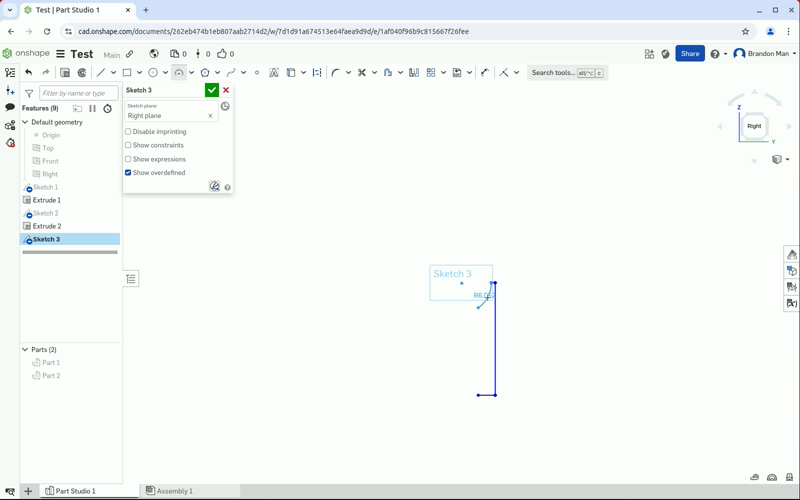
click(487, 297)
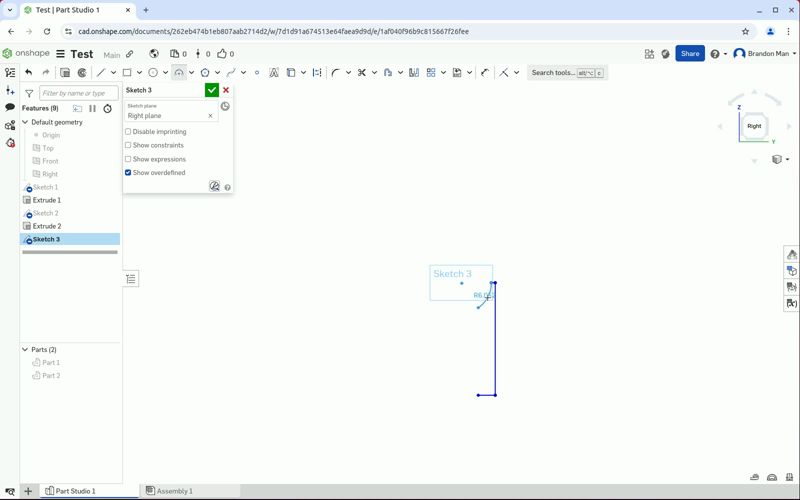
key_up(shift)
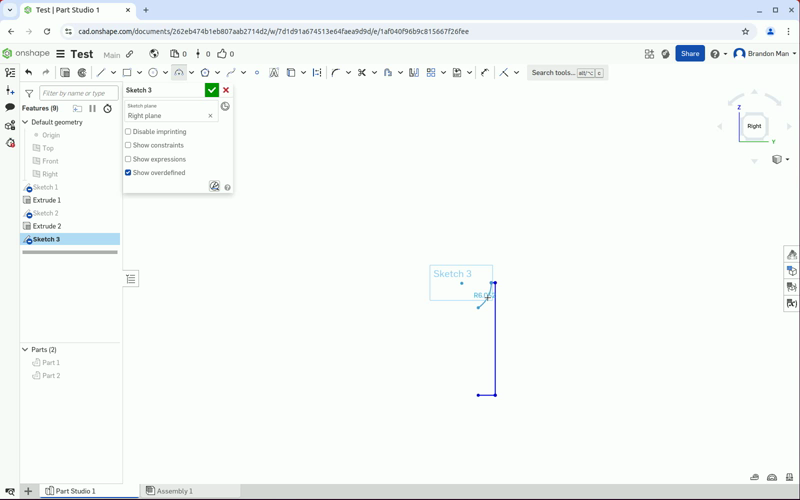
key(esc)
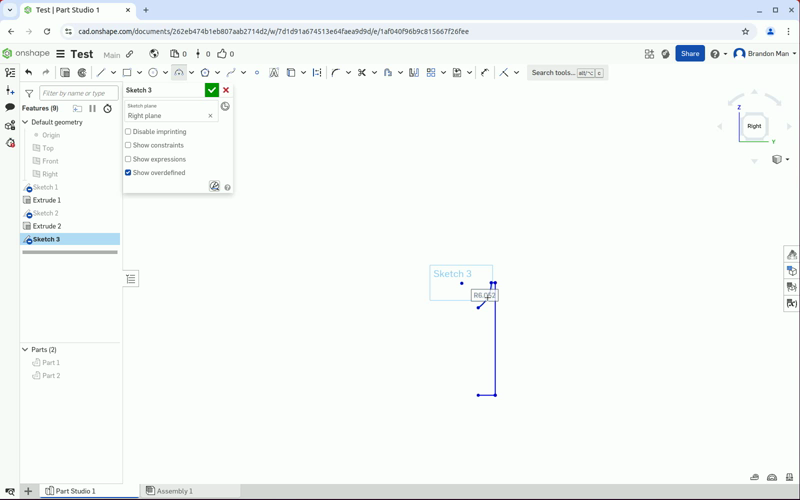
key(l)
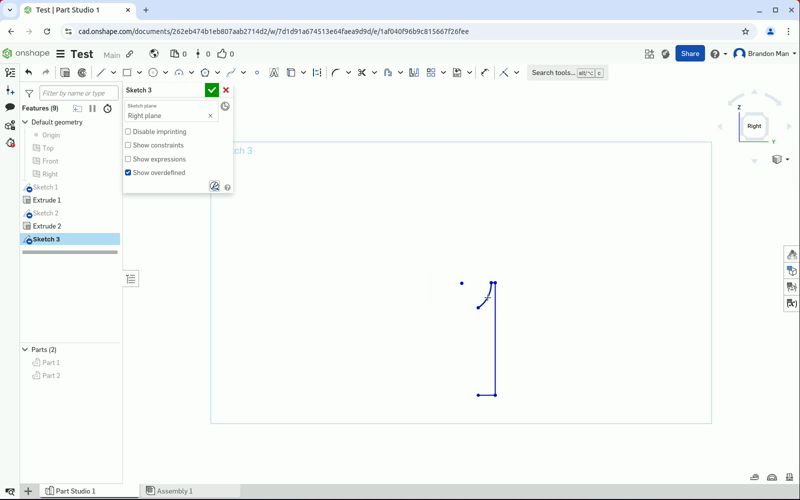
mouse_move(478, 307)
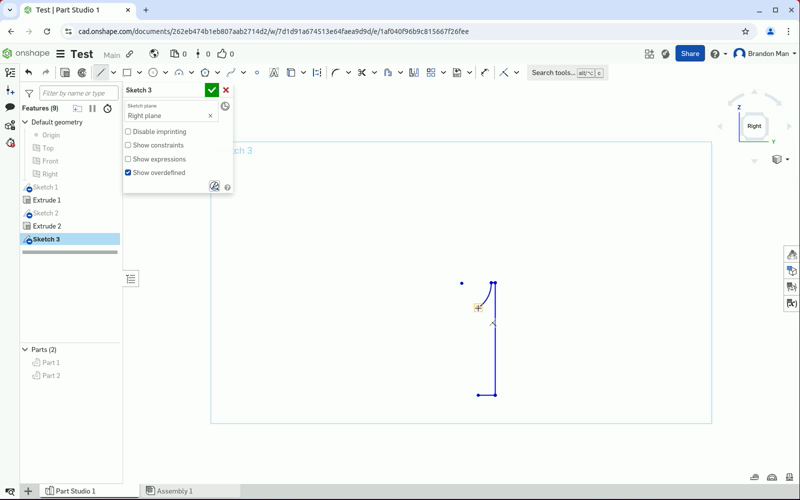
click(478, 307)
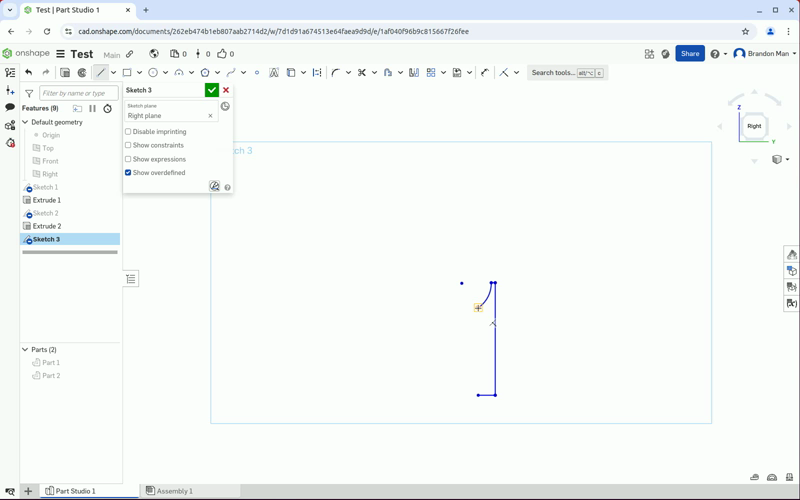
key_down(shift)
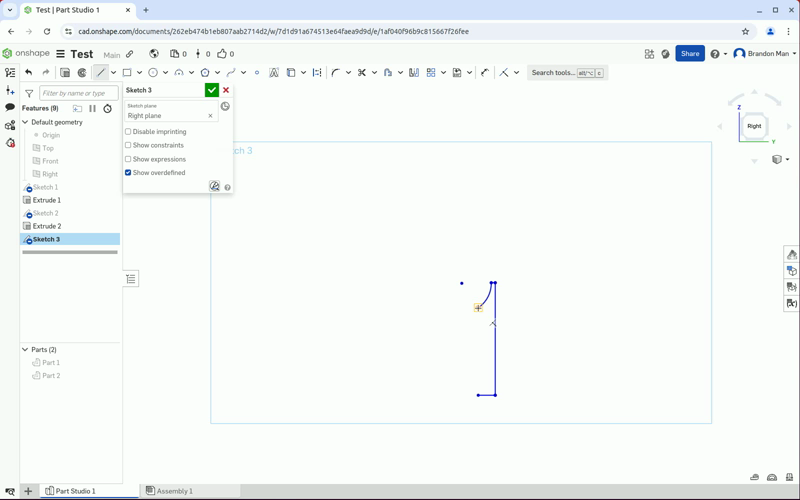
mouse_move(478, 395)
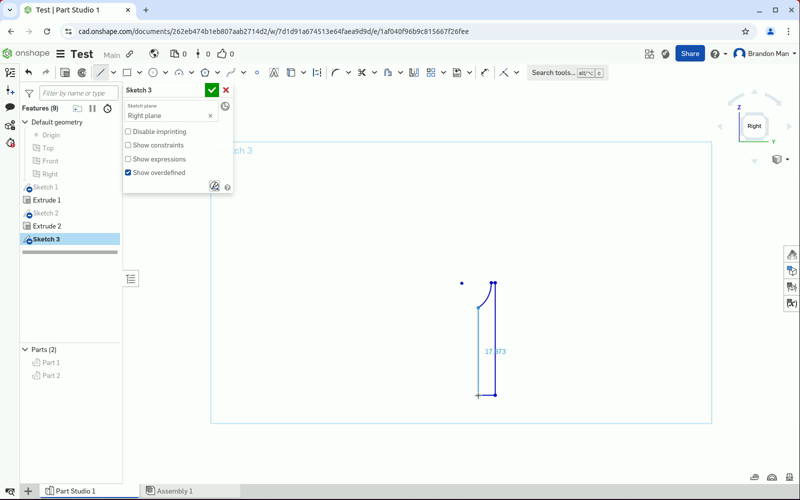
key_up(shift)
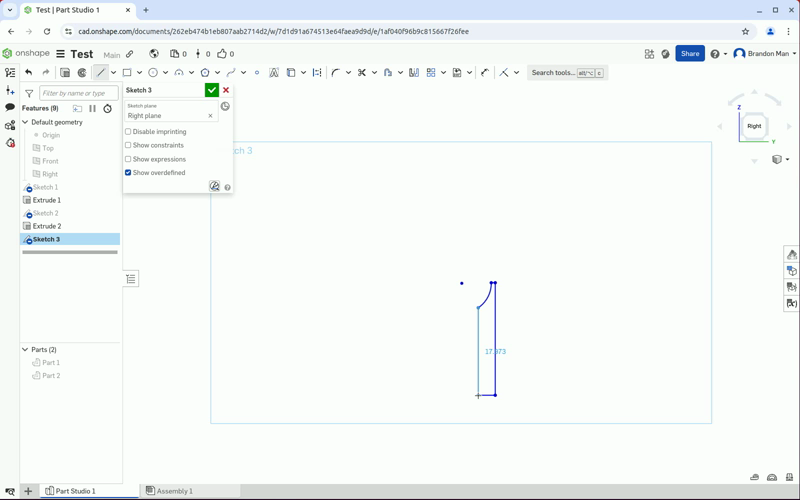
click(478, 395)
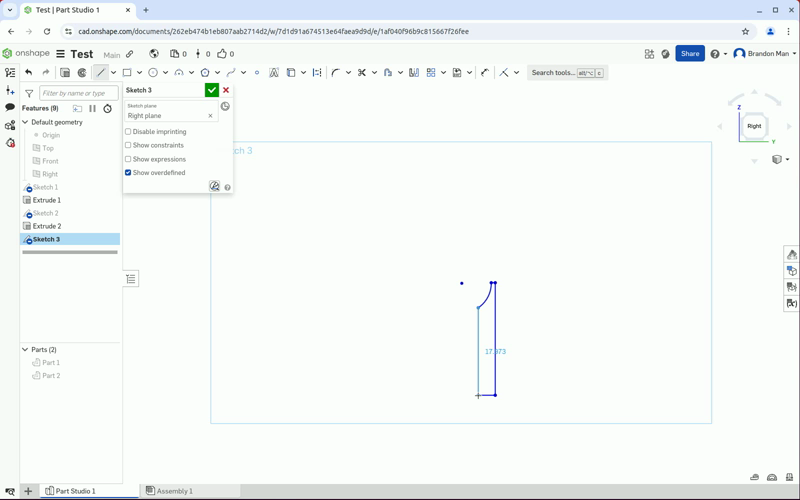
key(esc)
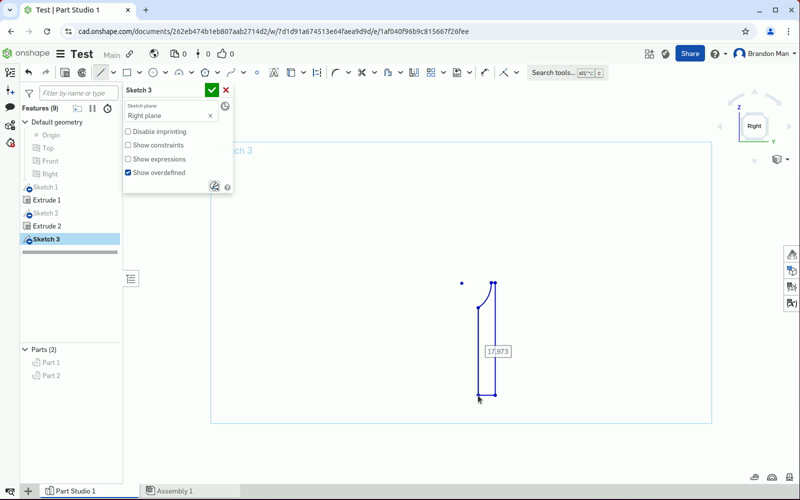
mouse_move(488, 328)
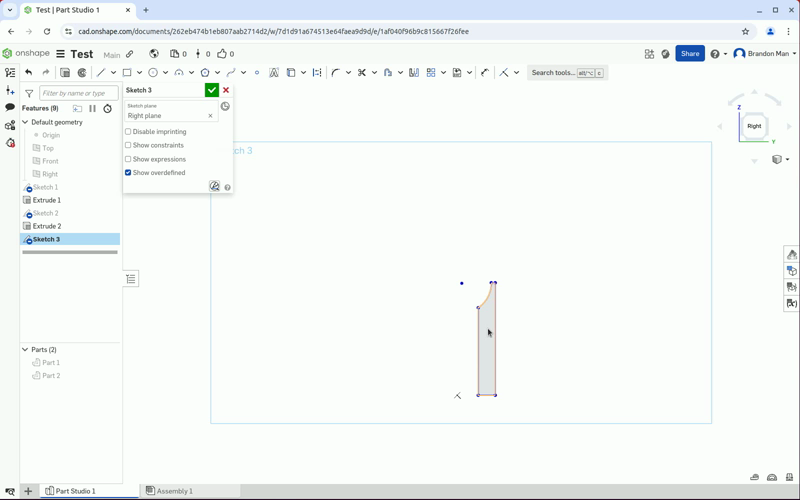
scroll(6)
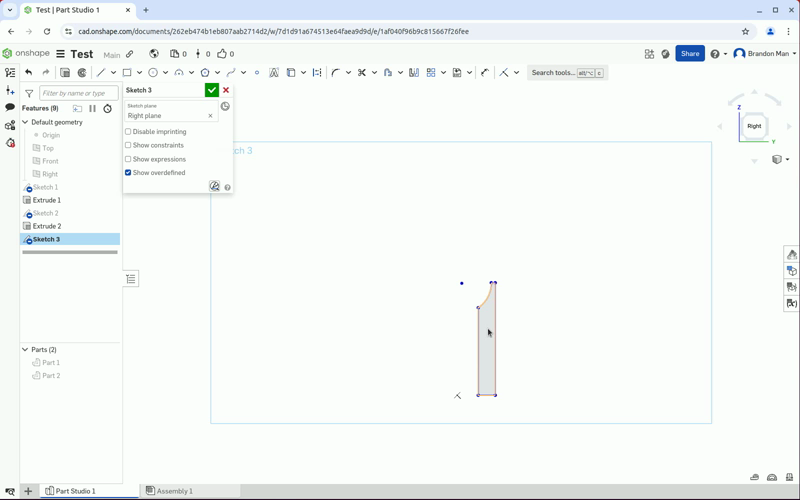
scroll(6)
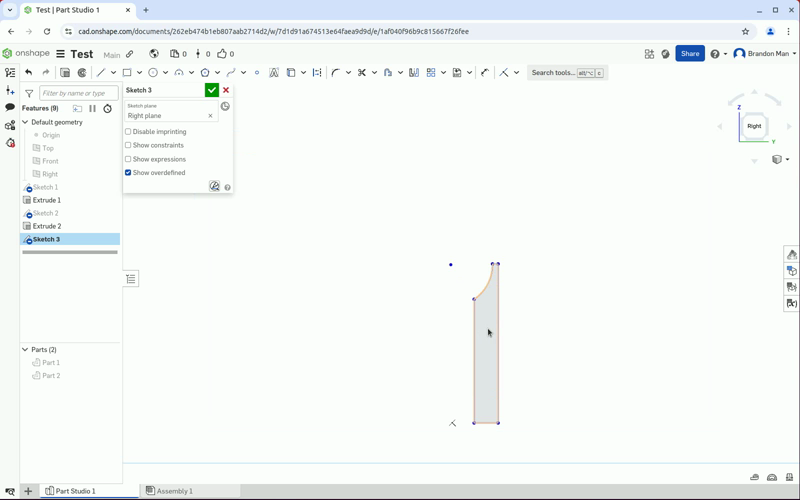
scroll(6)
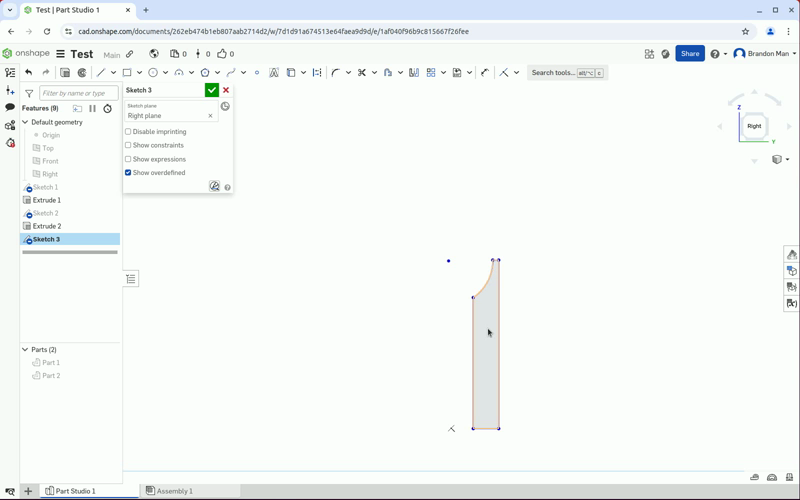
scroll(6)
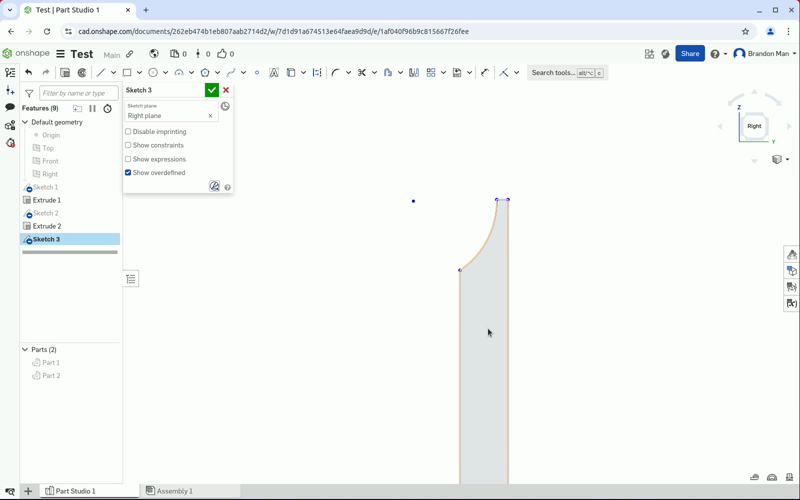
scroll(6)
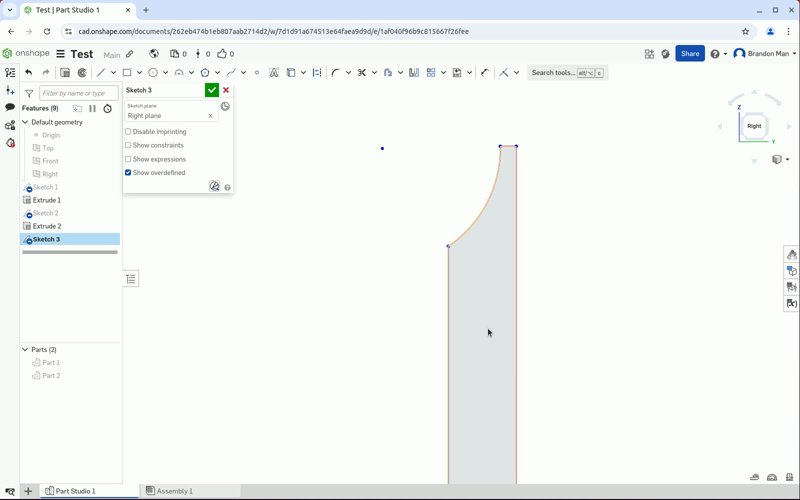
scroll(6)
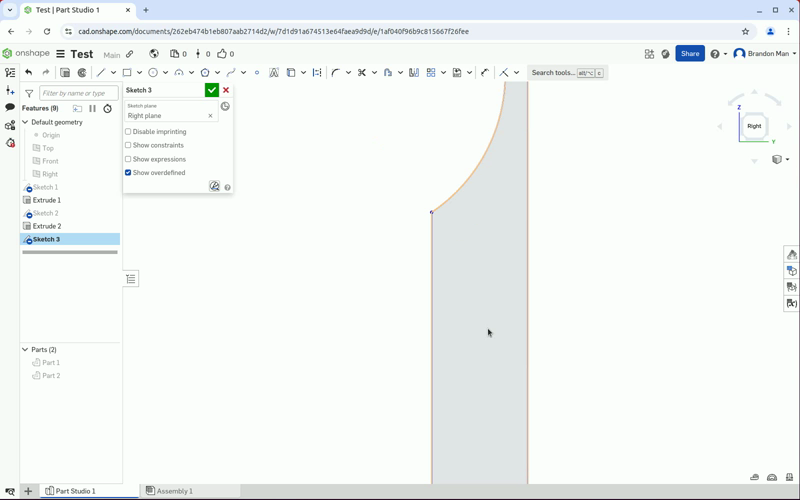
scroll(6)
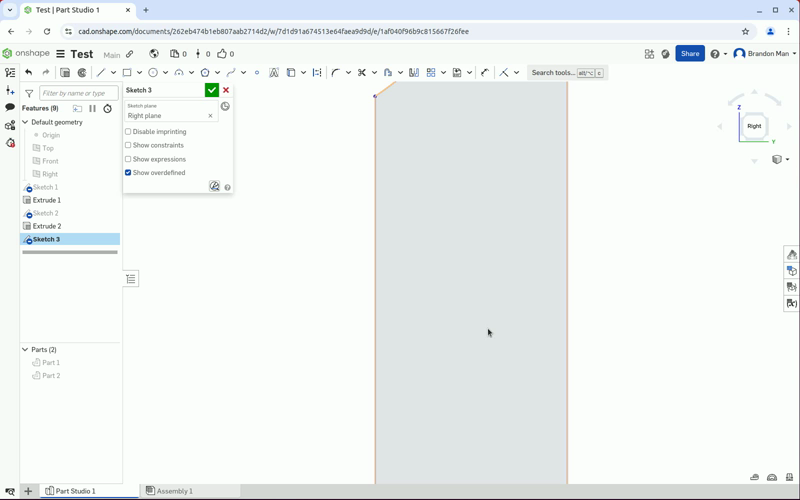
click(488, 328)
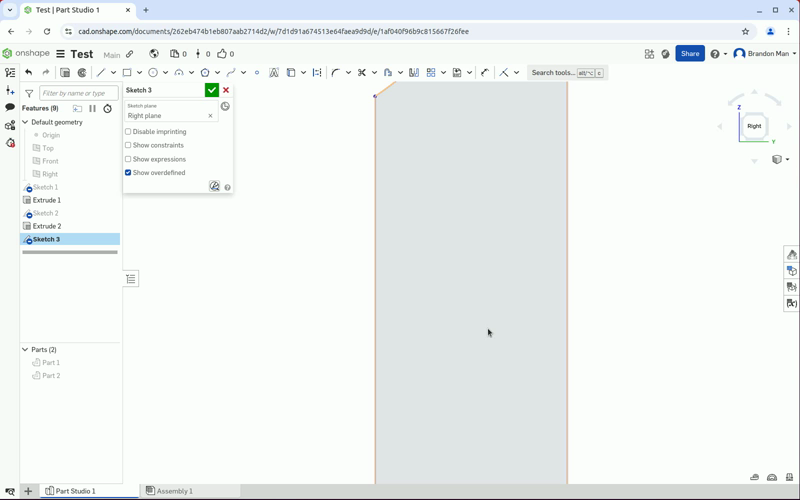
scroll(-6)
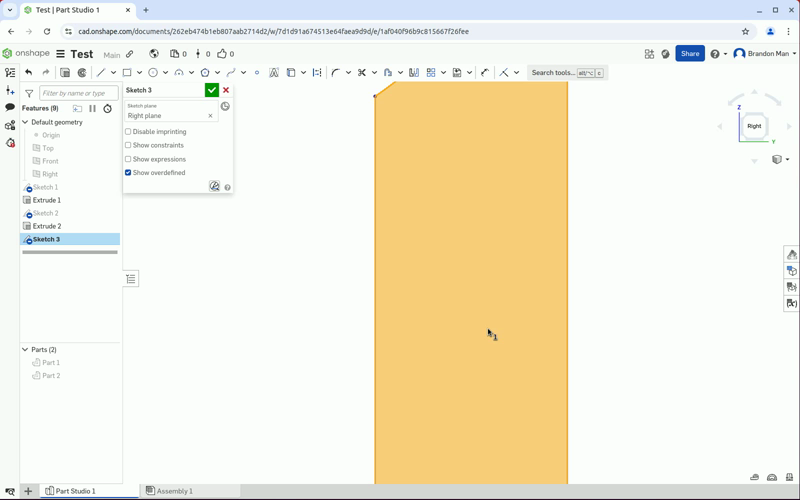
scroll(-6)
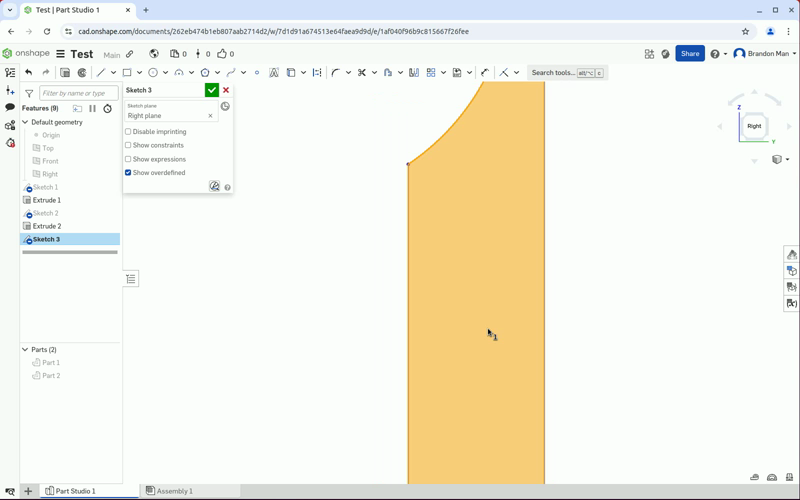
scroll(-6)
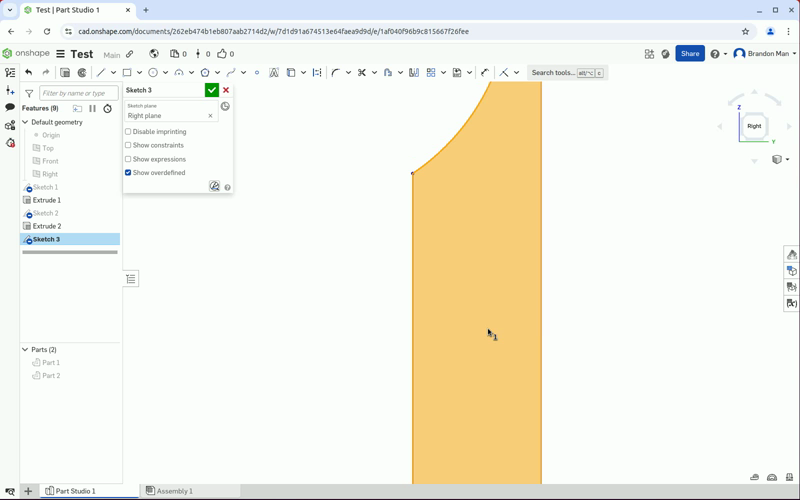
scroll(-6)
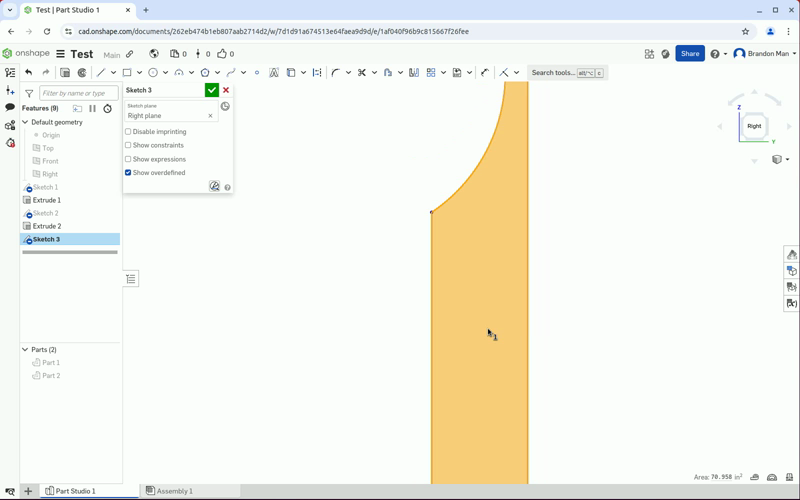
scroll(-6)
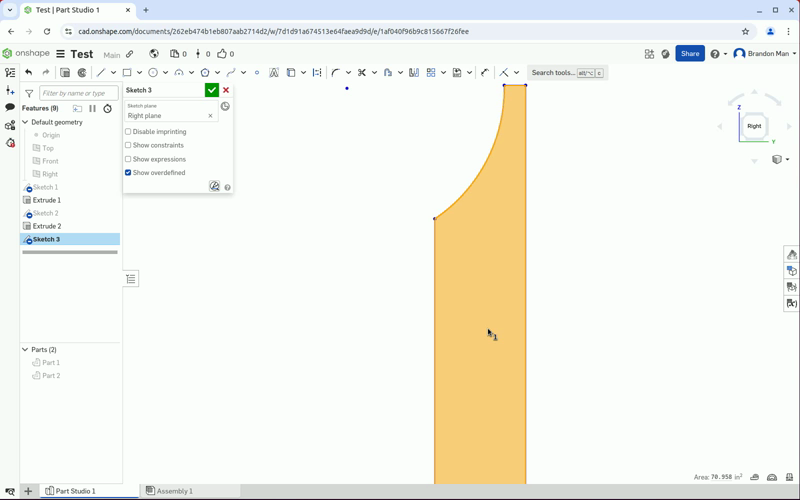
scroll(-6)
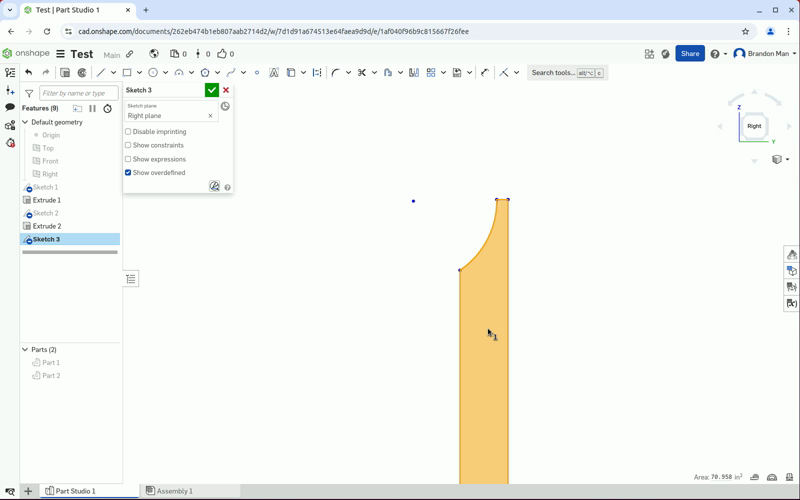
scroll(-6)
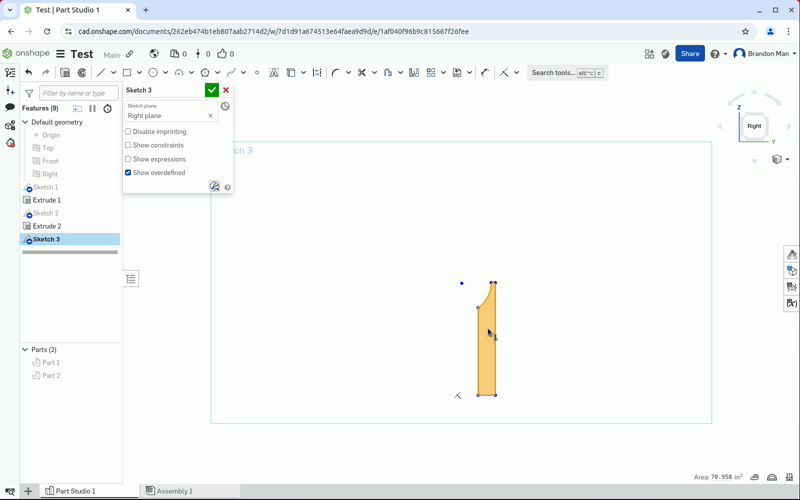
mouse_move(73, 352)
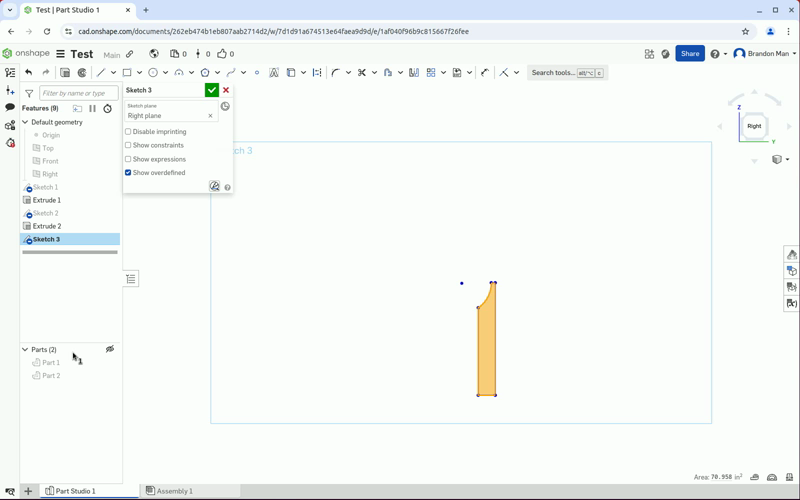
key(shift+y)
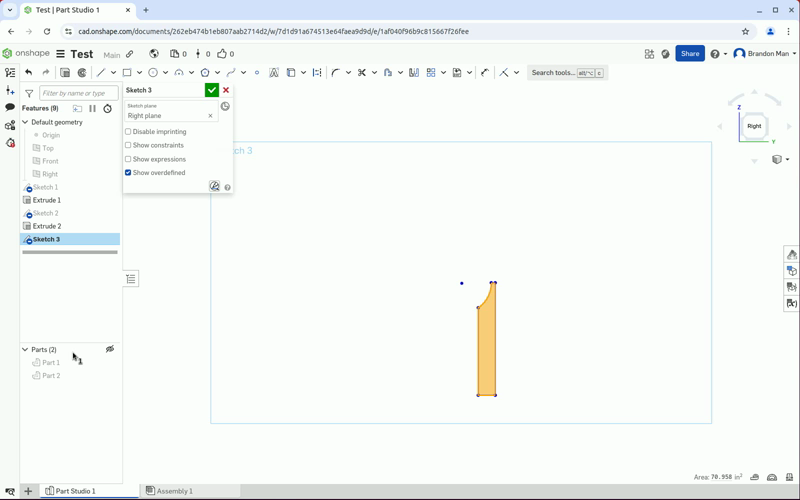
key(shift+e)
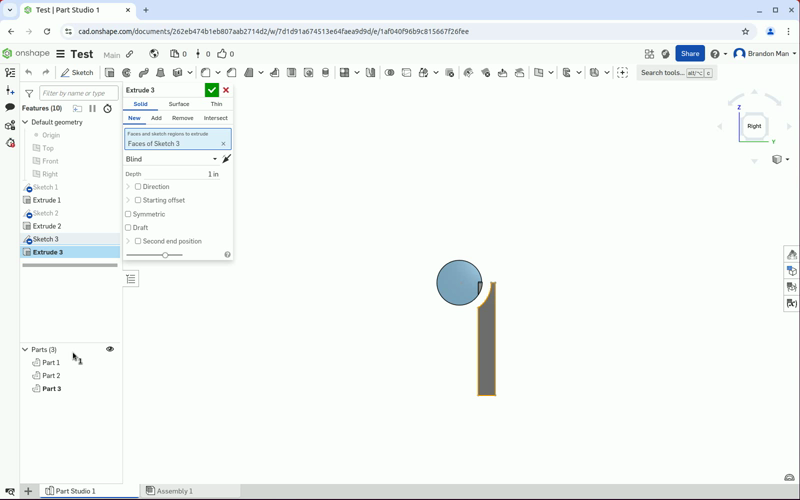
mouse_move(143, 106)
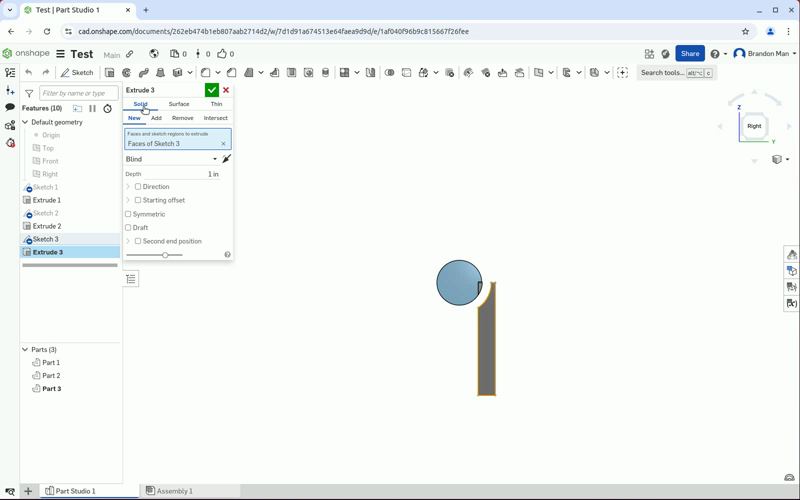
click(143, 106)
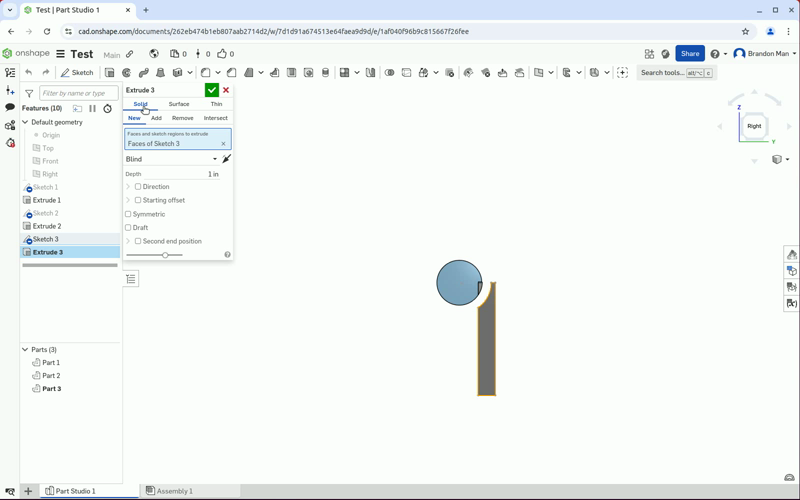
mouse_move(137, 120)
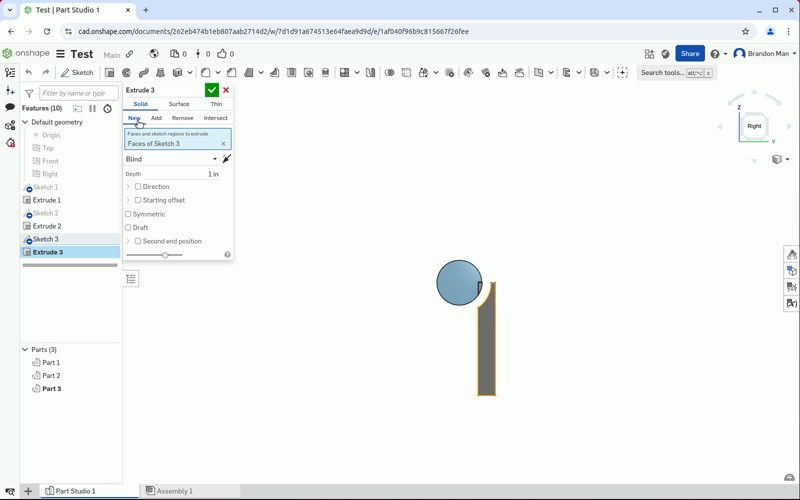
click(137, 120)
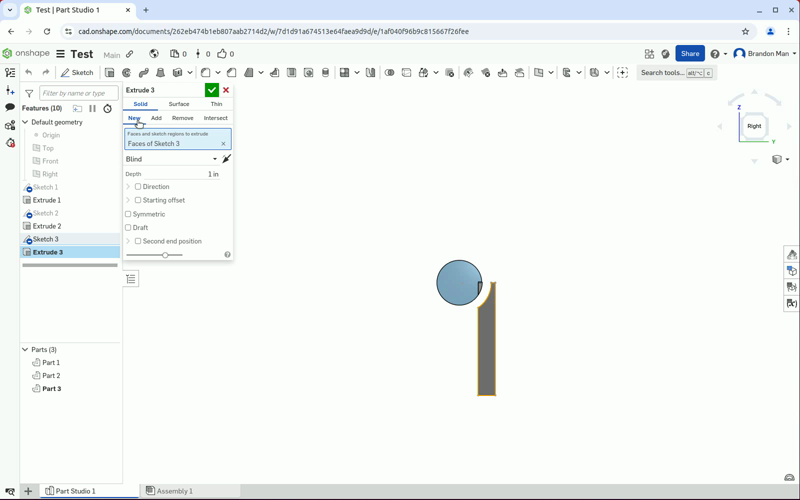
key(tab, 4)
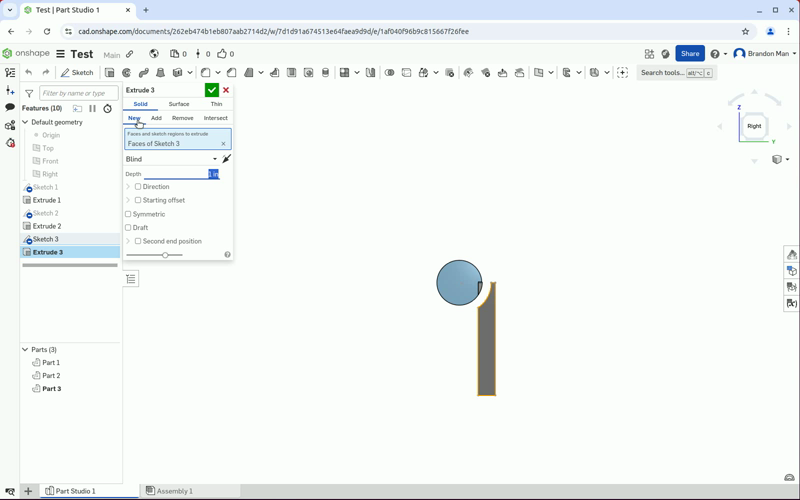
text(4.092)
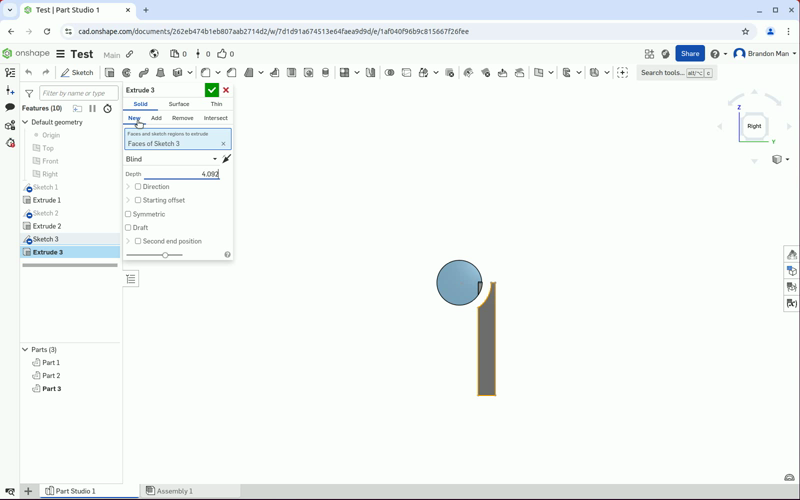
key(enter)
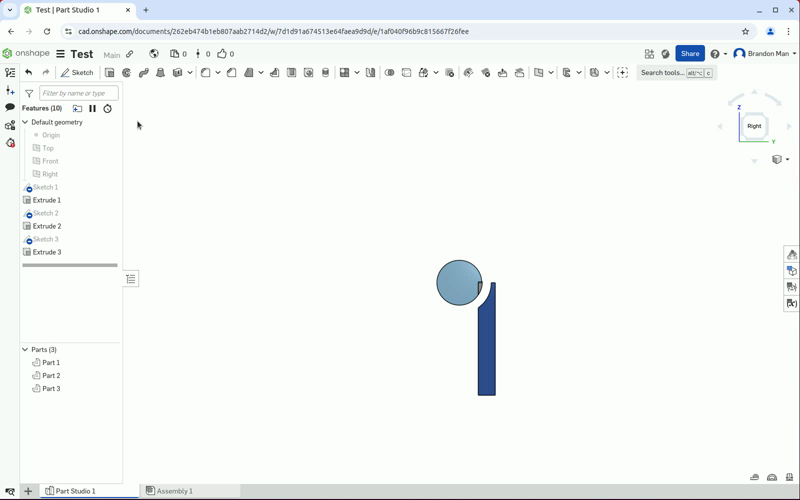
key(shift+h)
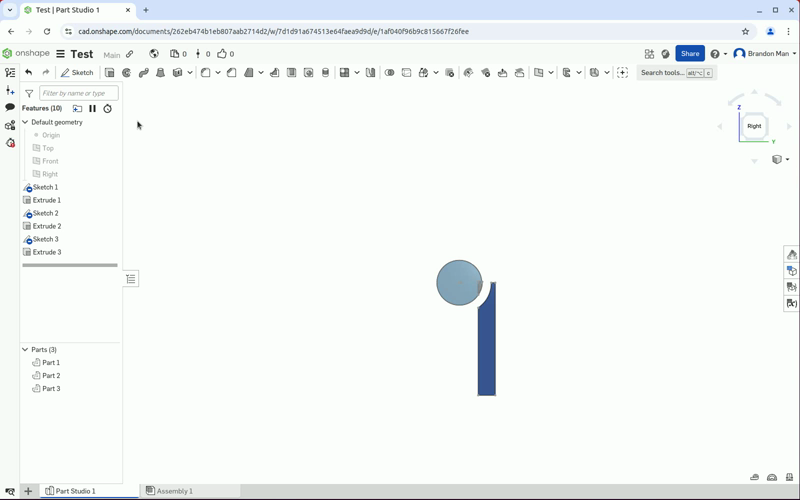
key(shift+h)
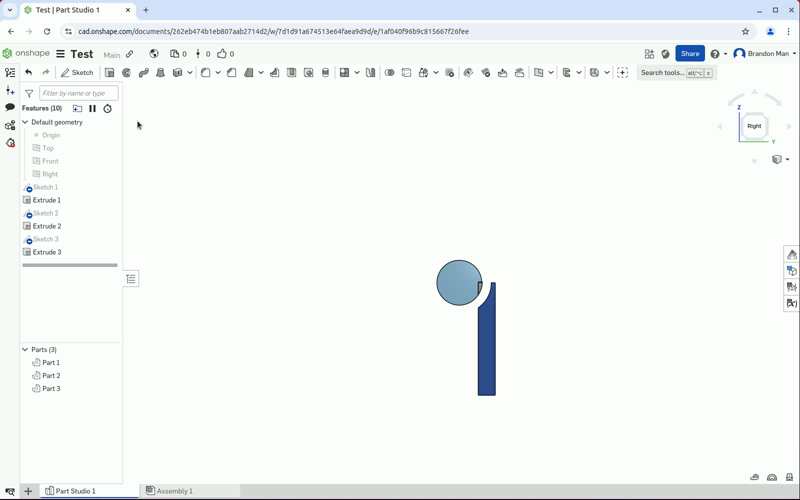
mouse_move(73, 189)
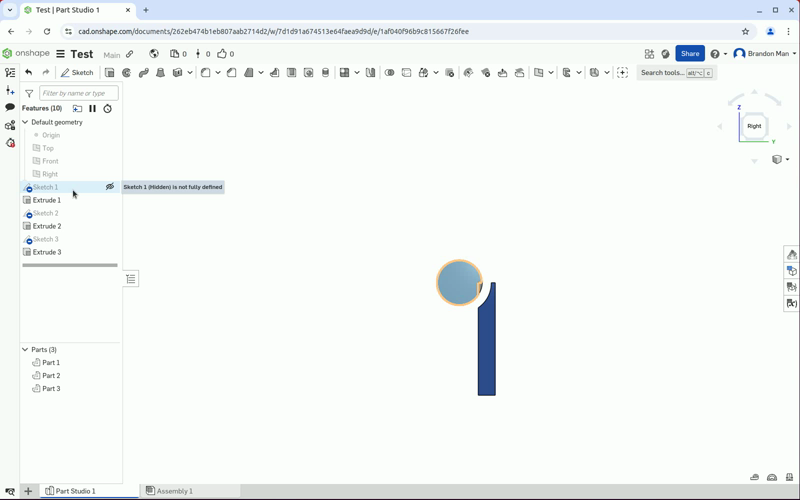
click(73, 189)
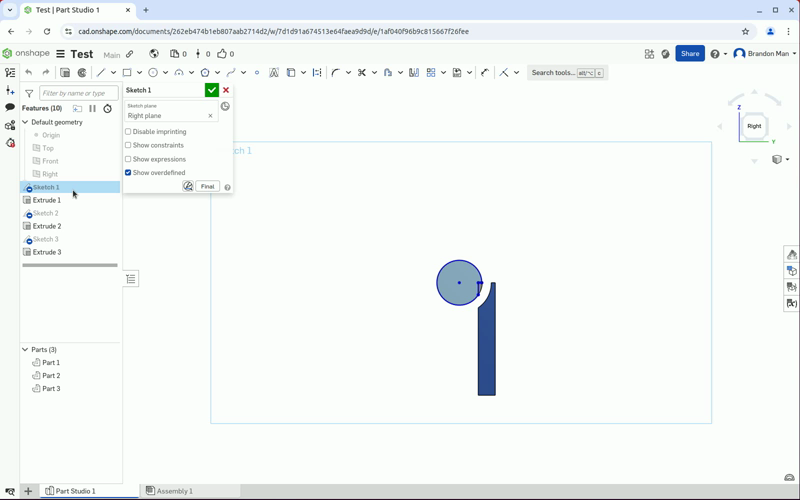
mouse_move(229, 92)
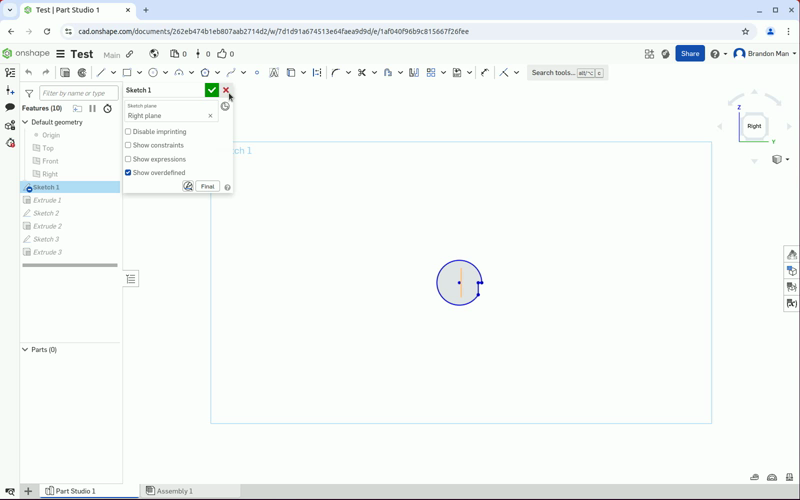
click(229, 92)
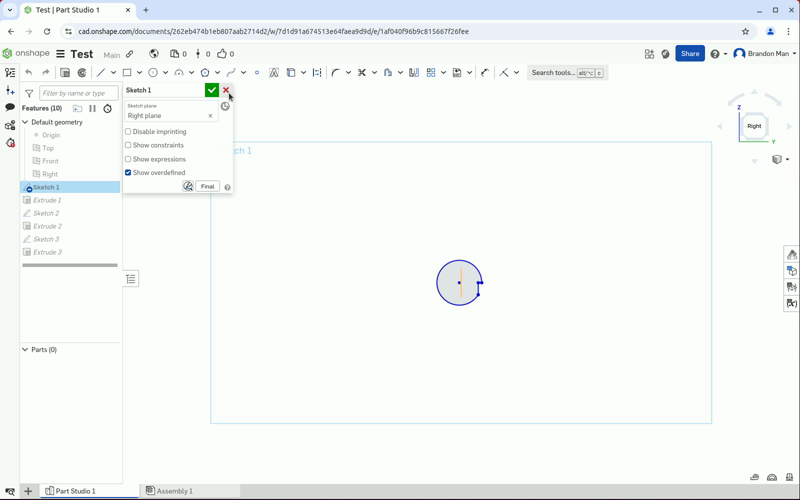
key(shift+s)
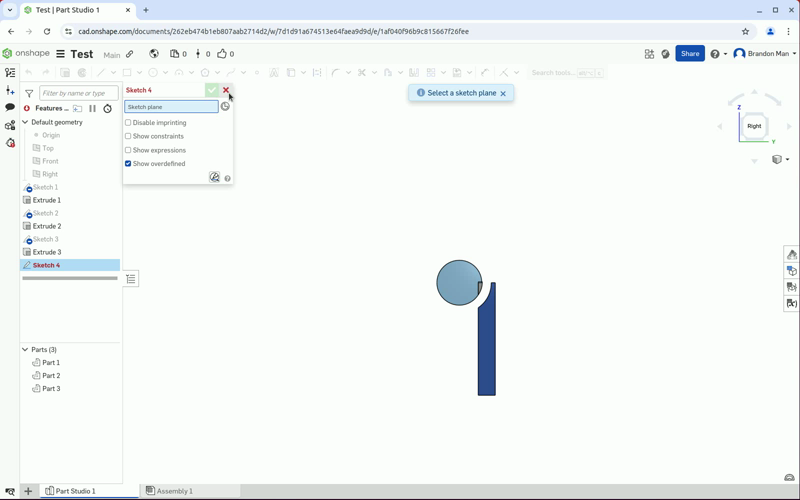
mouse_move(73, 176)
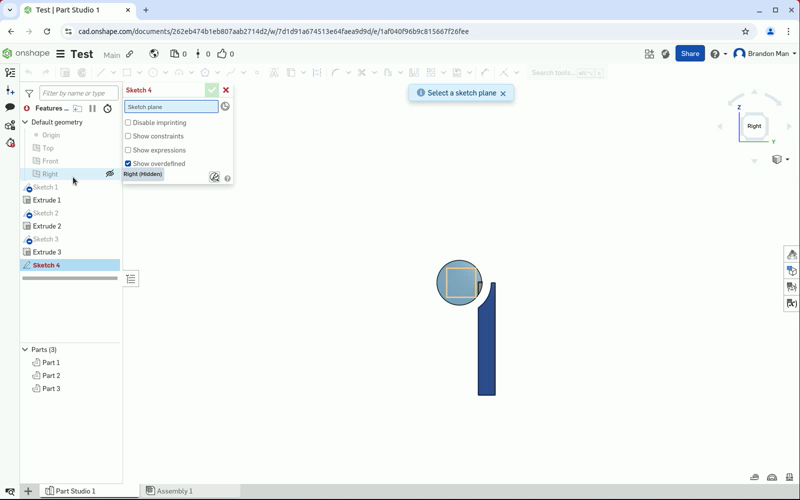
click(73, 176)
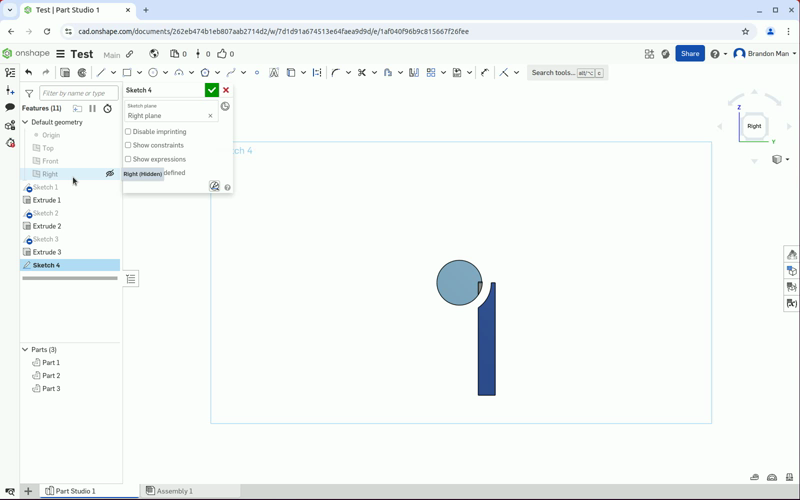
mouse_move(73, 352)
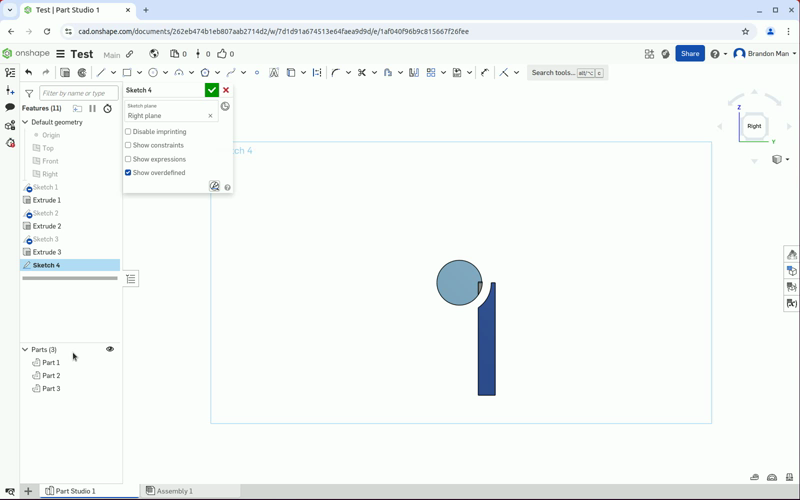
key(y)
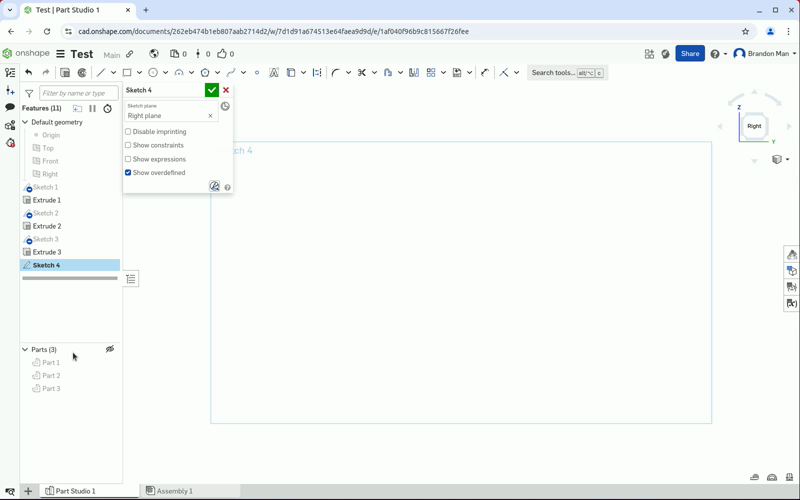
key(l)
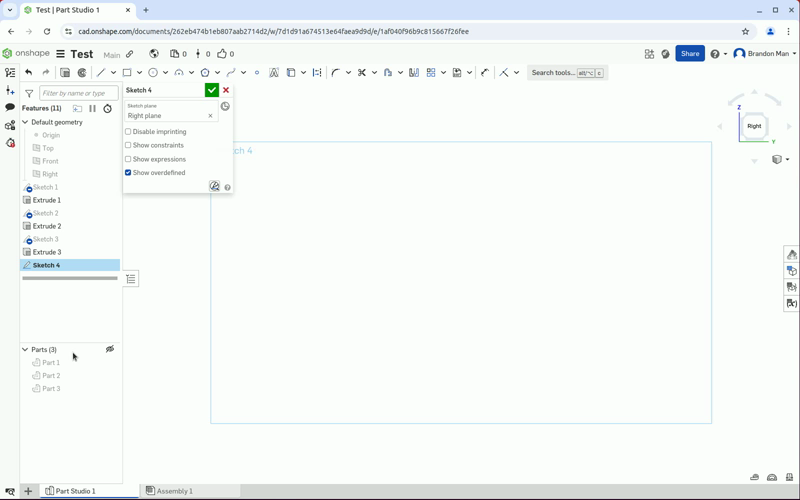
key_down(shift)
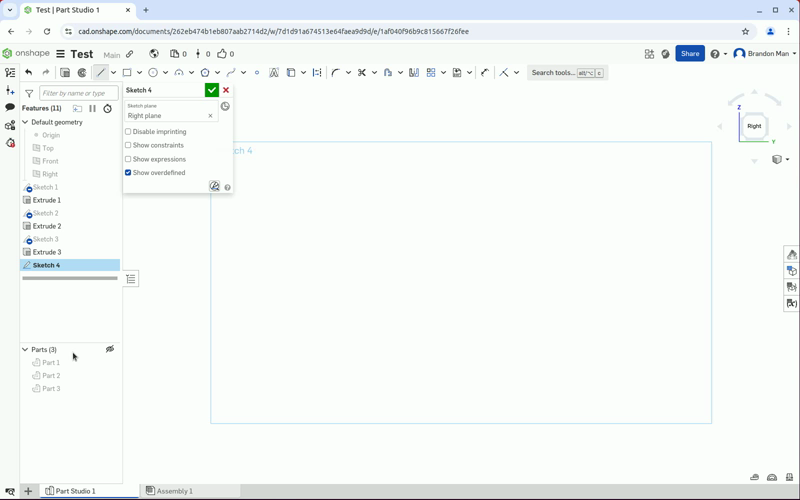
mouse_move(460, 313)
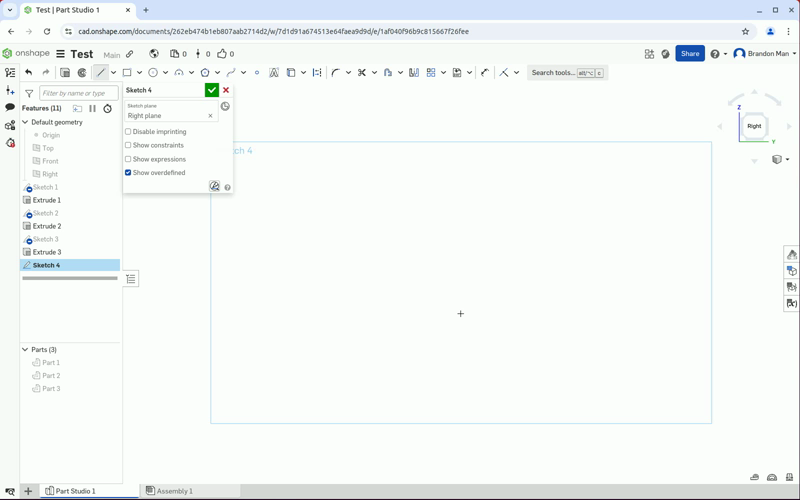
click(460, 313)
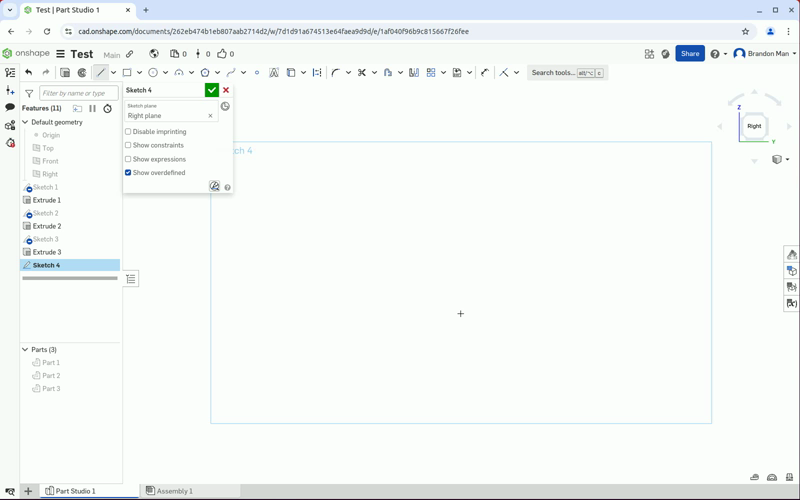
key_up(shift)
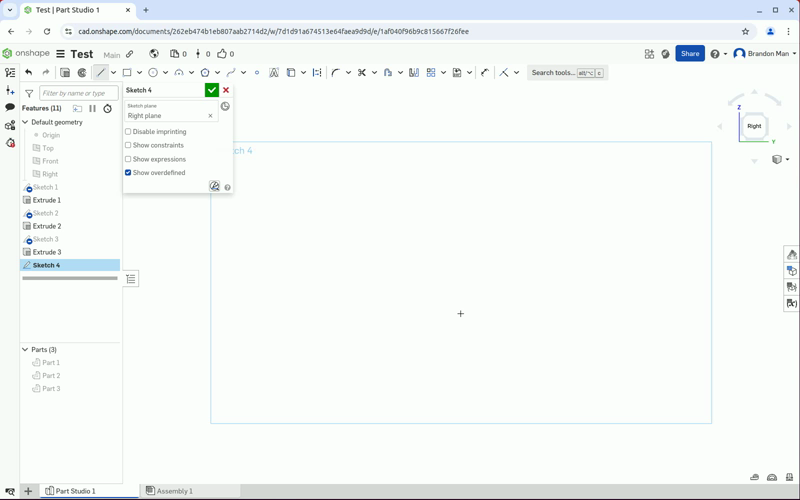
key_down(shift)
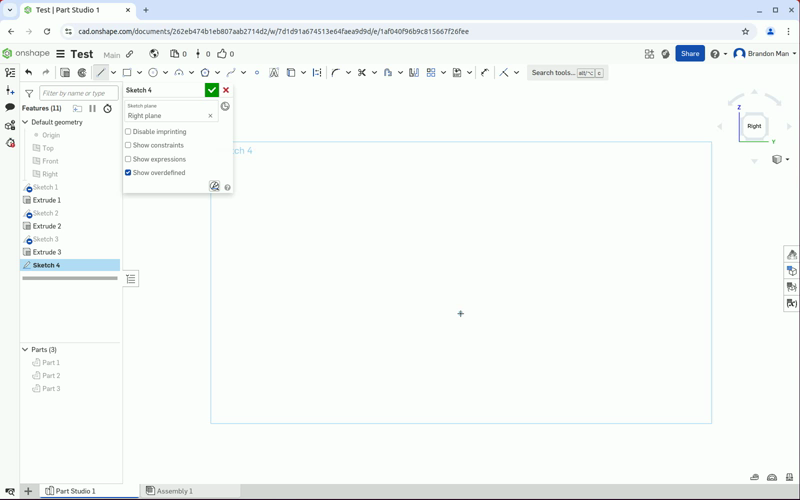
mouse_move(479, 395)
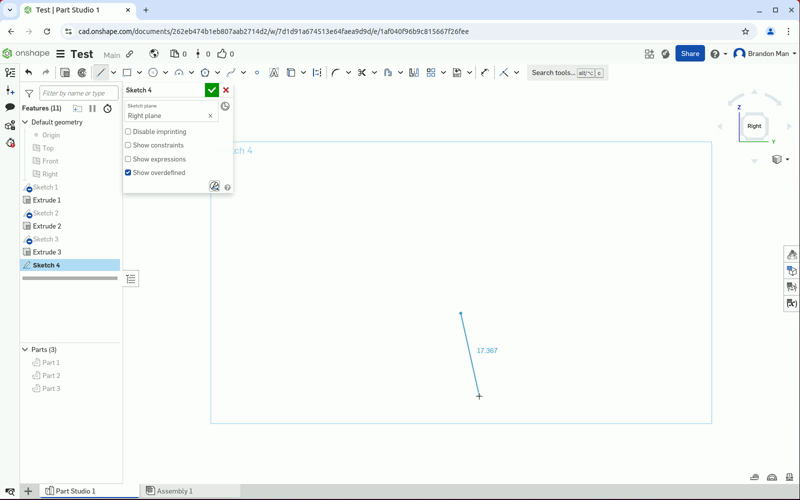
click(479, 395)
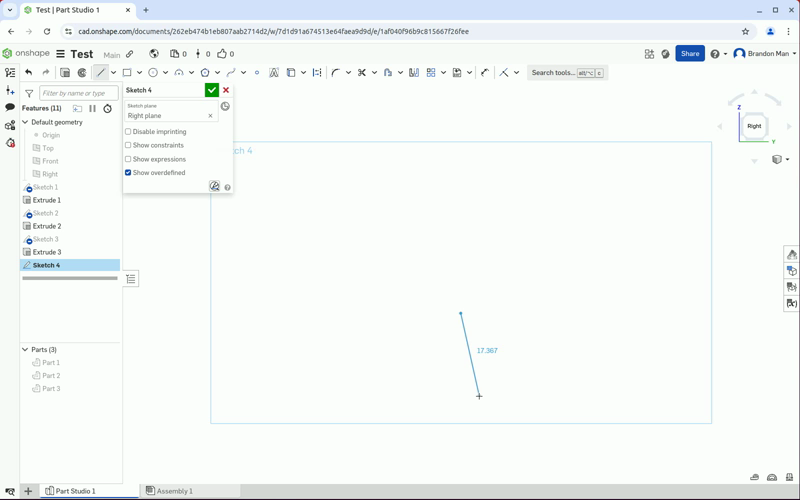
key_up(shift)
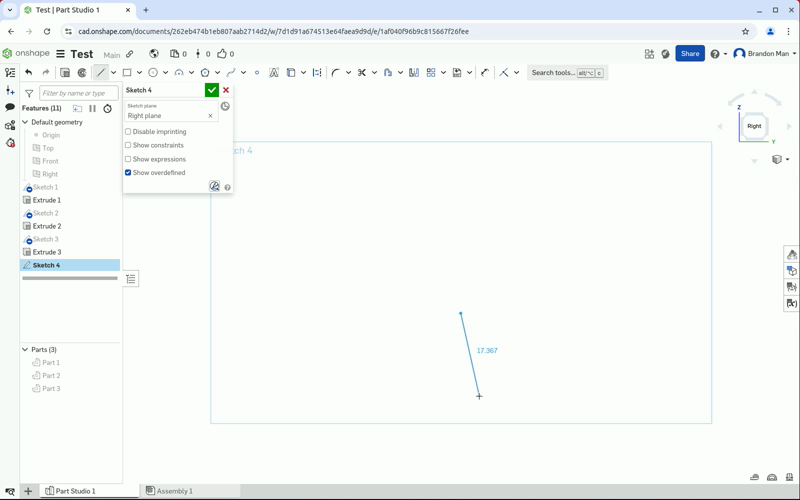
key_down(shift)
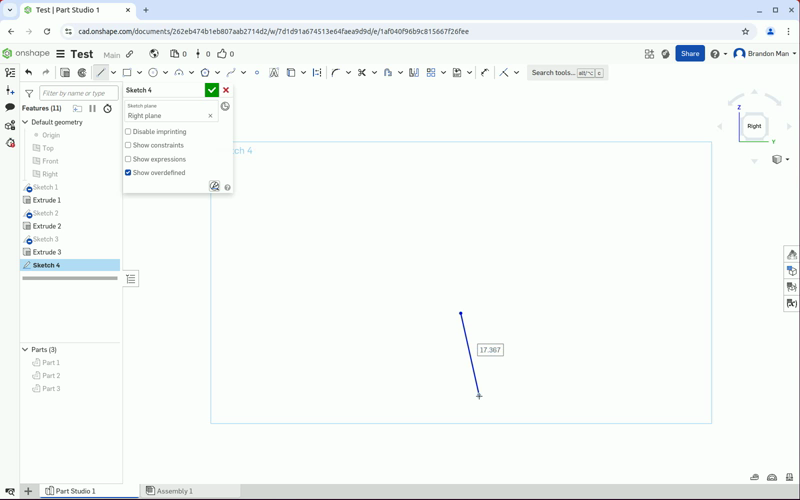
mouse_move(479, 307)
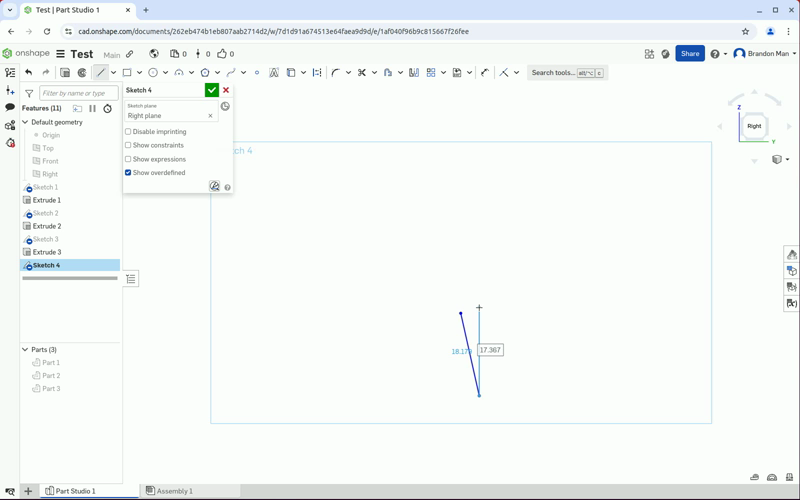
click(479, 307)
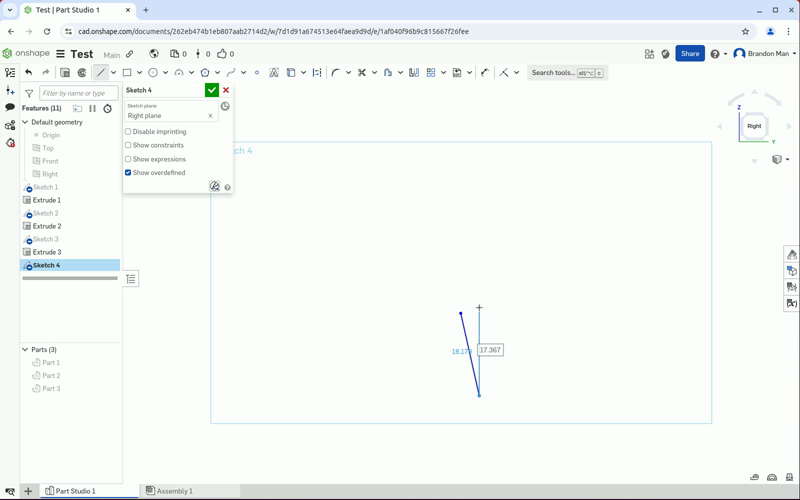
key_up(shift)
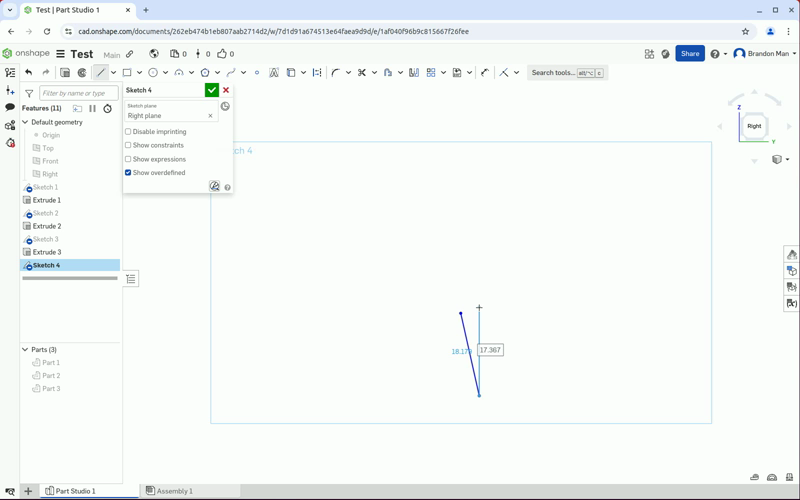
key(esc)
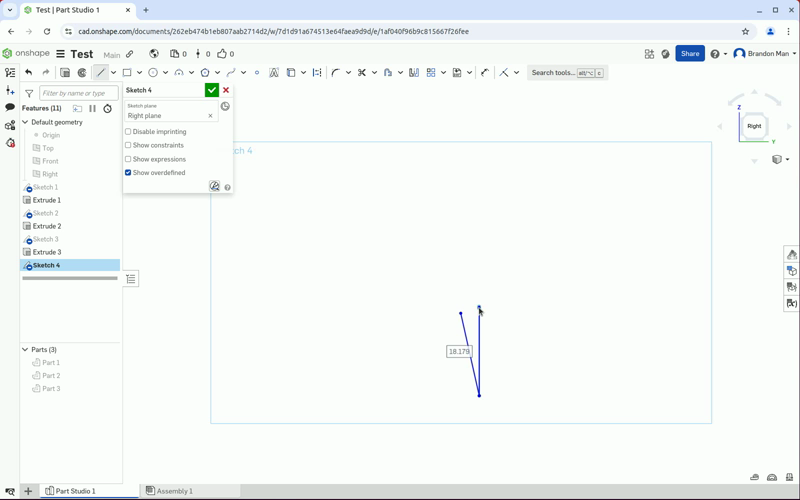
key(a)
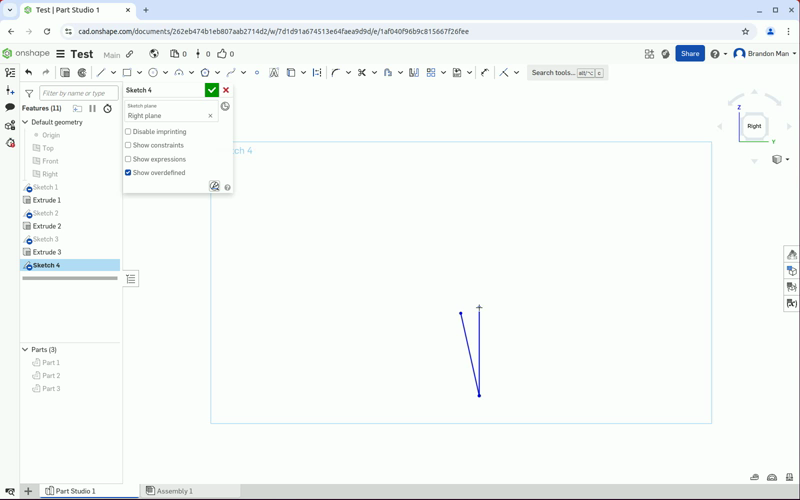
mouse_move(479, 307)
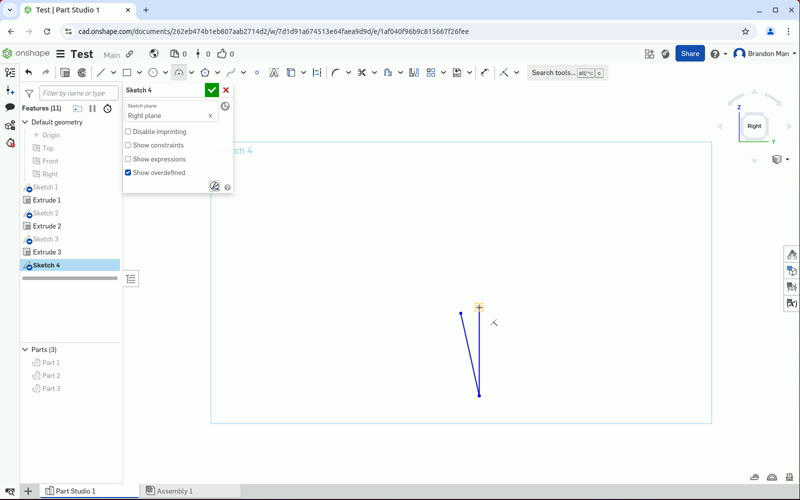
click(479, 307)
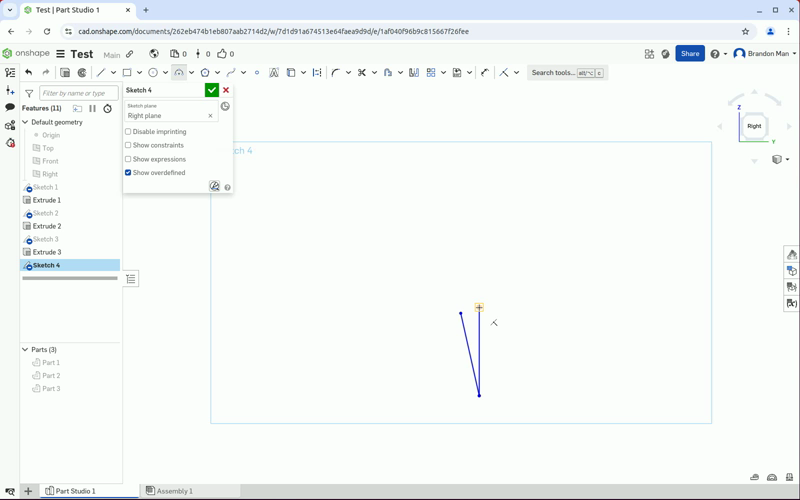
mouse_move(460, 313)
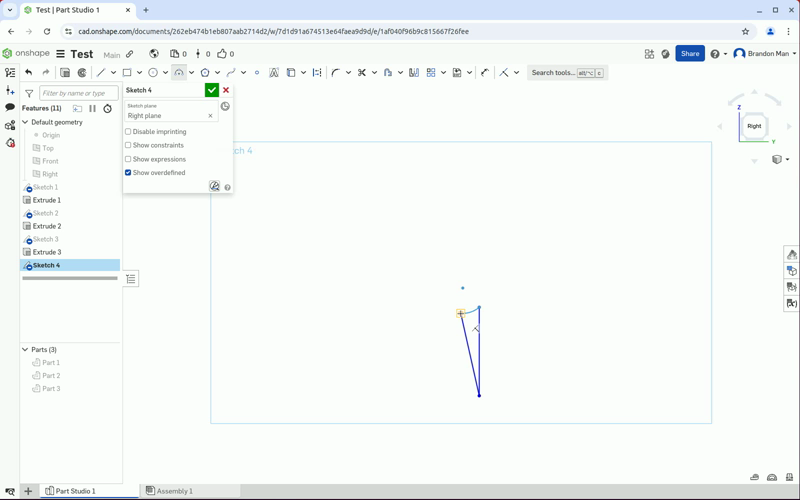
click(460, 313)
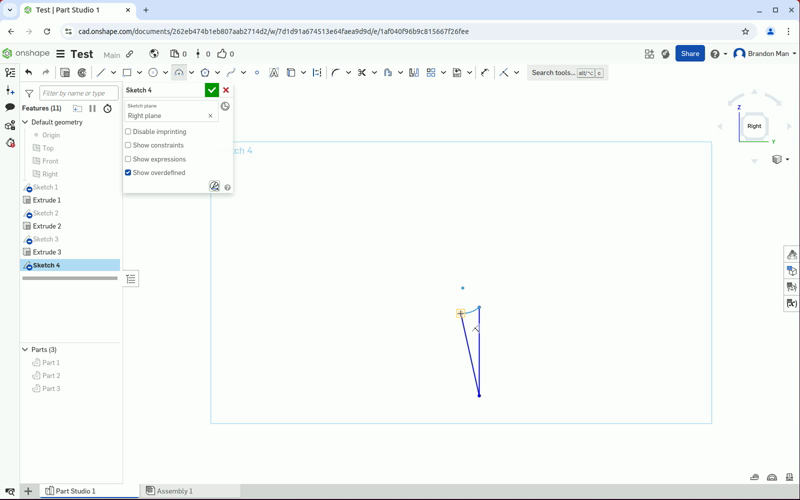
key_down(shift)
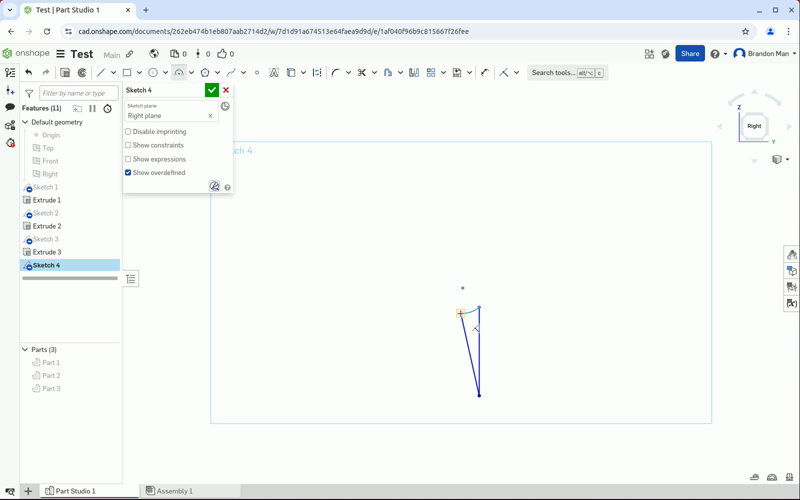
mouse_move(470, 311)
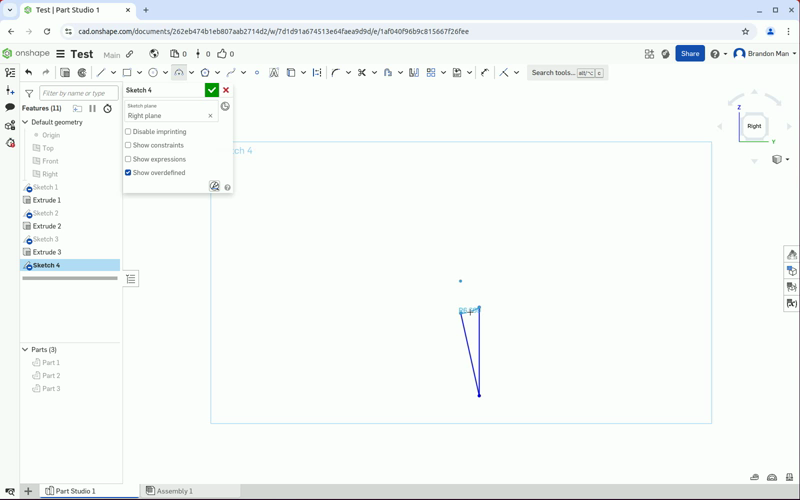
click(470, 311)
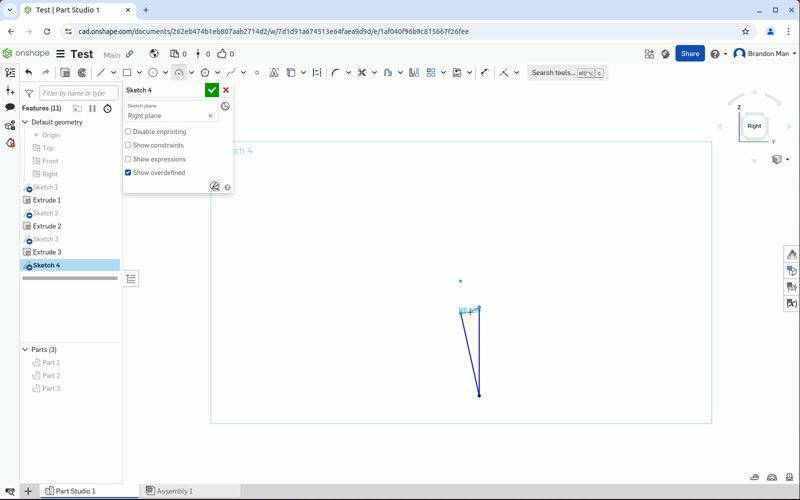
key_up(shift)
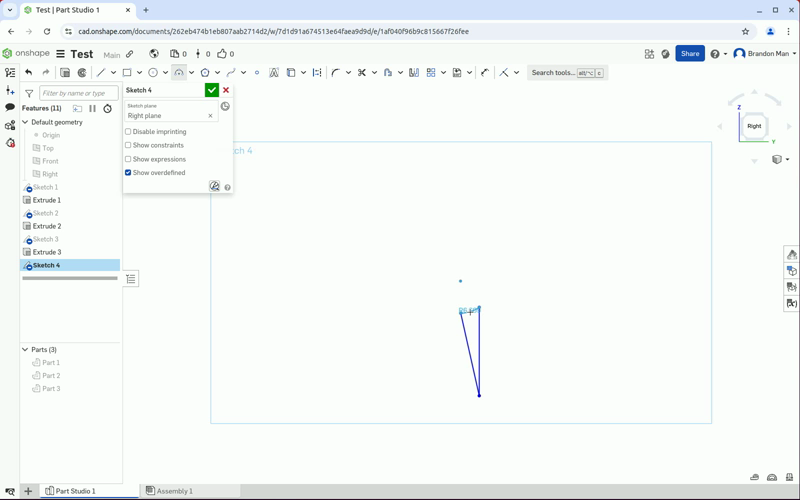
key(esc)
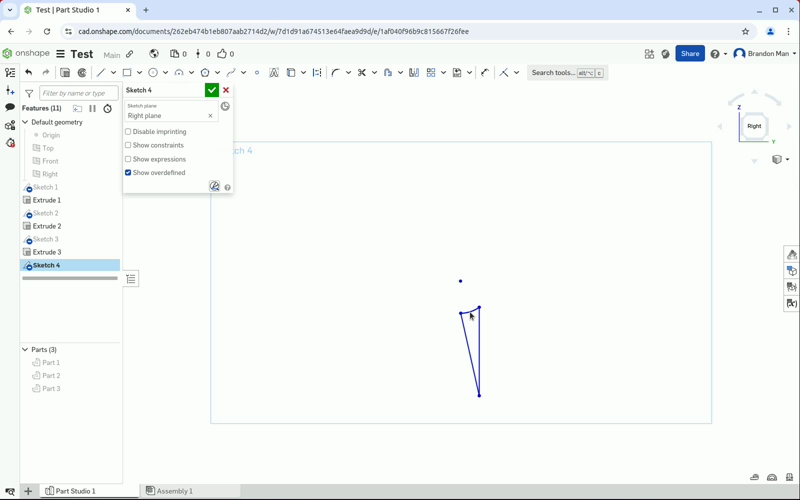
mouse_move(469, 314)
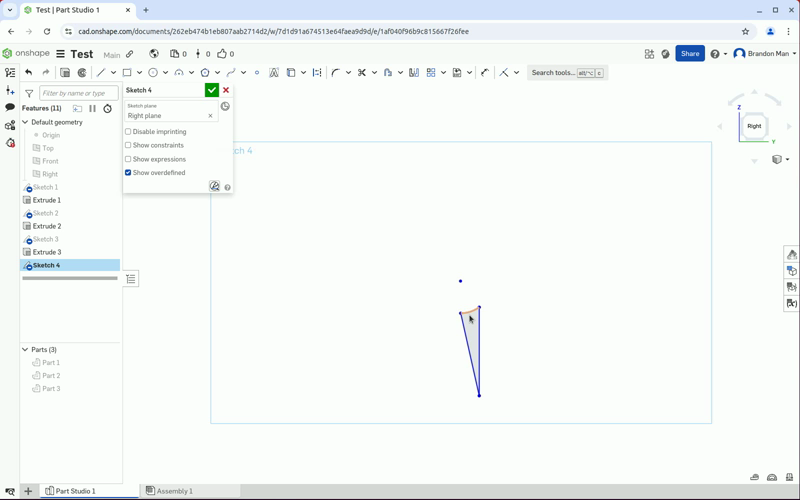
scroll(6)
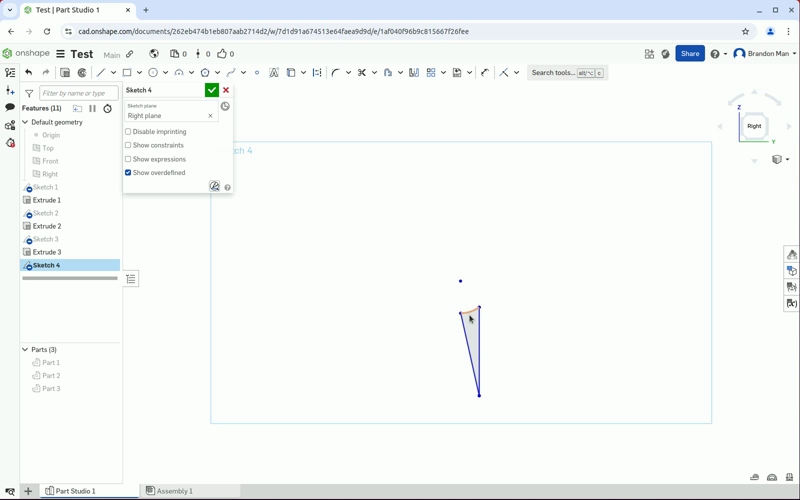
scroll(6)
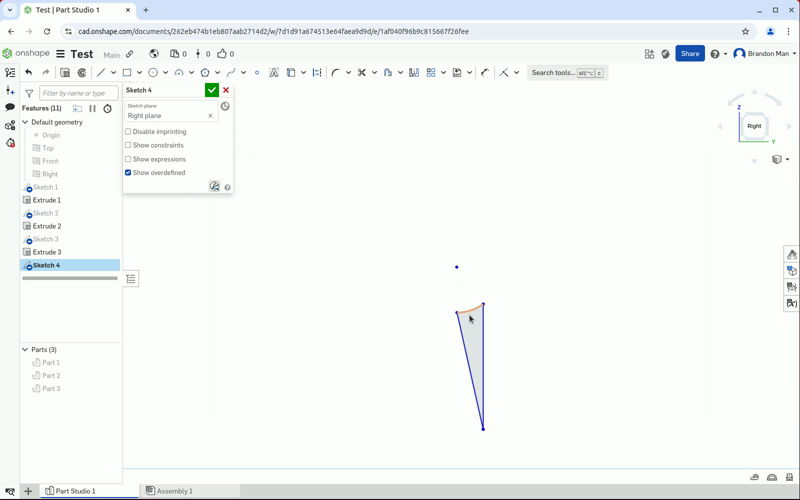
scroll(6)
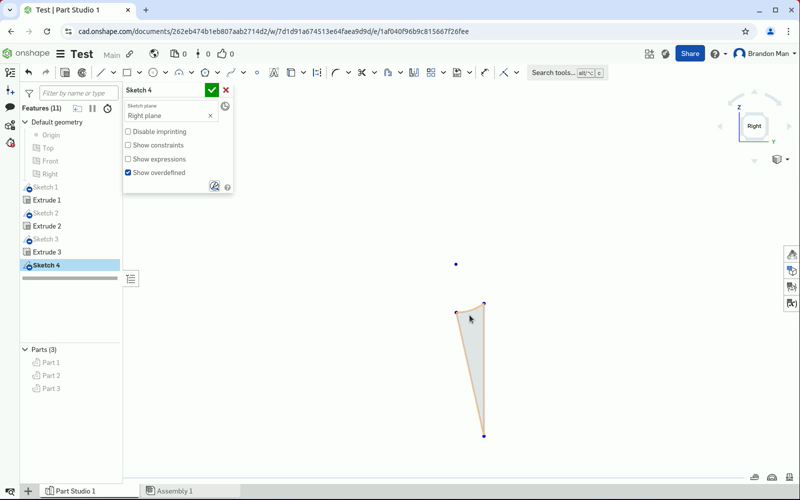
scroll(6)
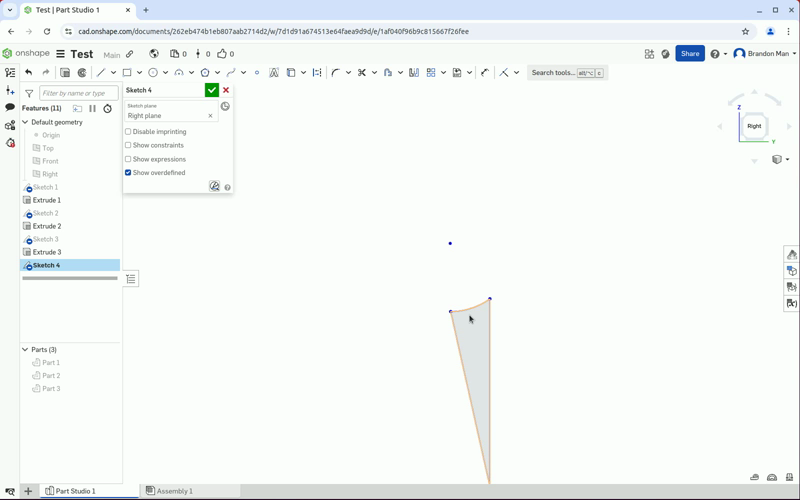
scroll(6)
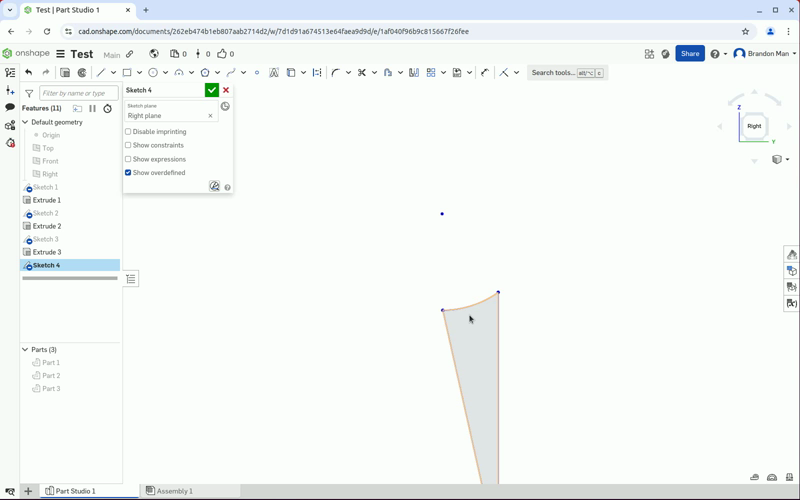
scroll(6)
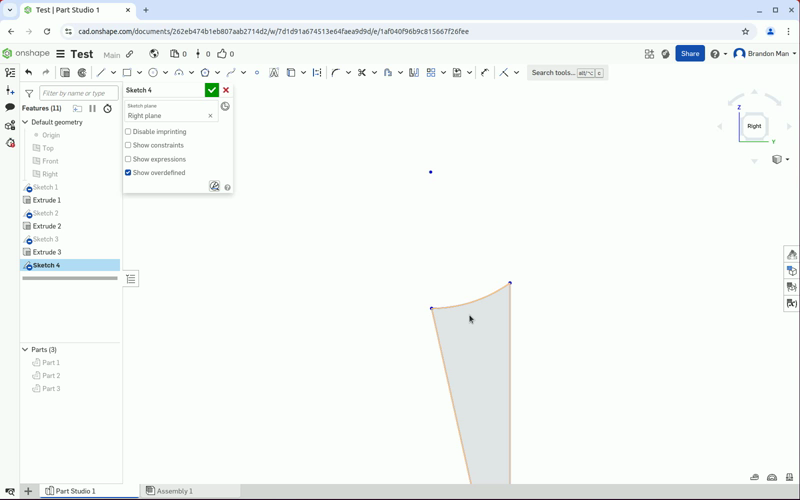
scroll(6)
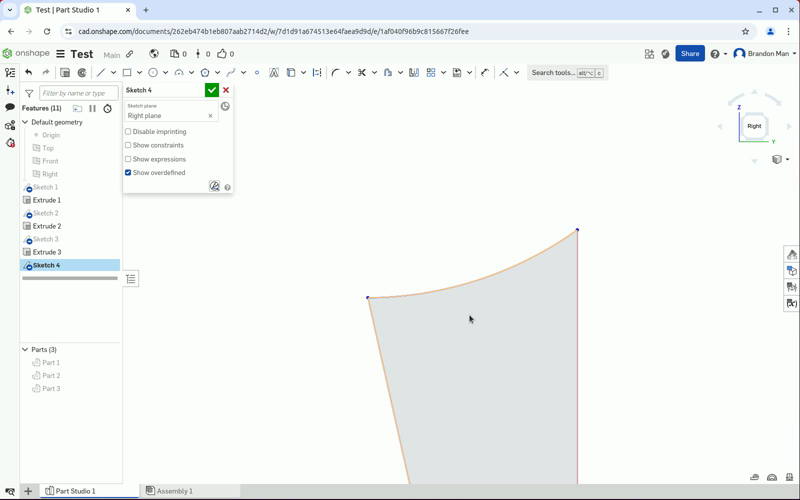
click(469, 314)
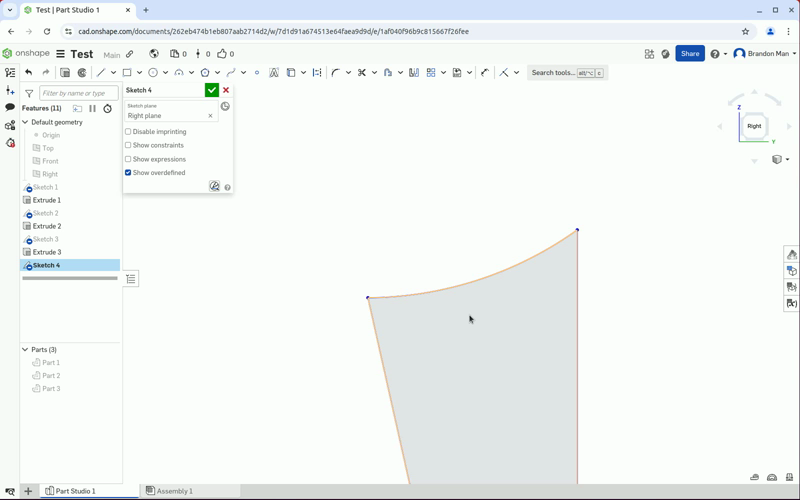
scroll(-6)
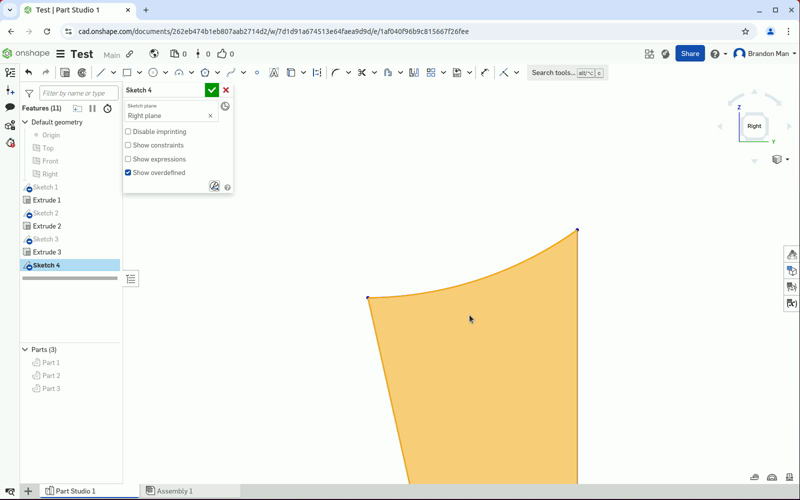
scroll(-6)
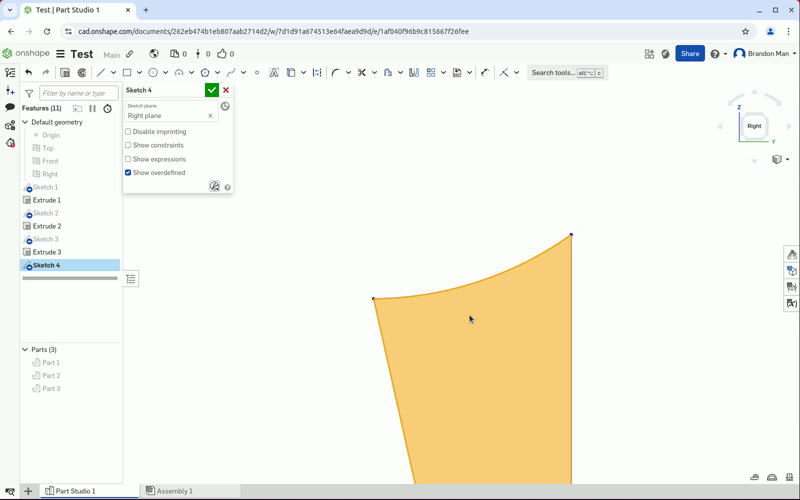
scroll(-6)
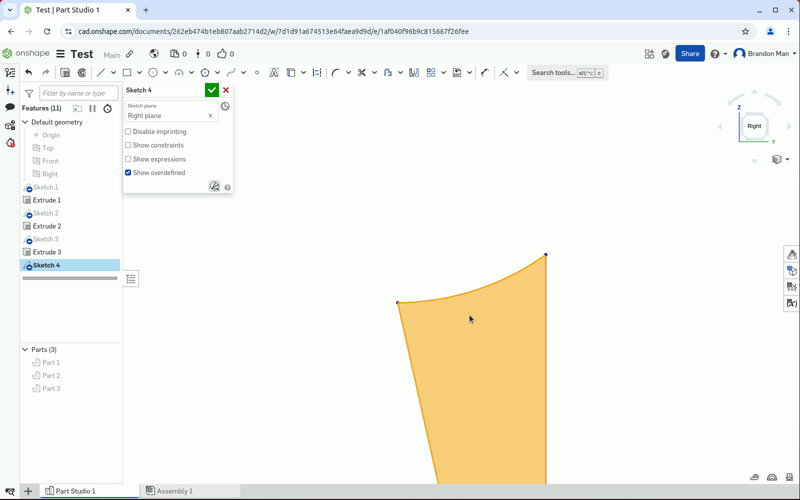
scroll(-6)
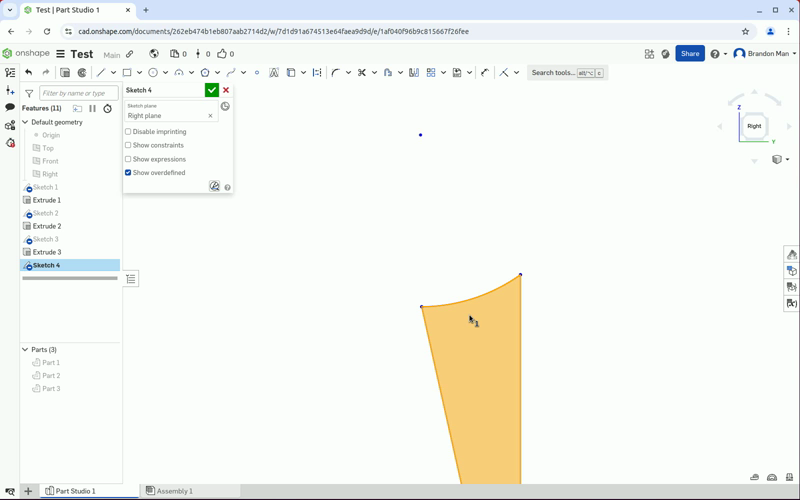
scroll(-6)
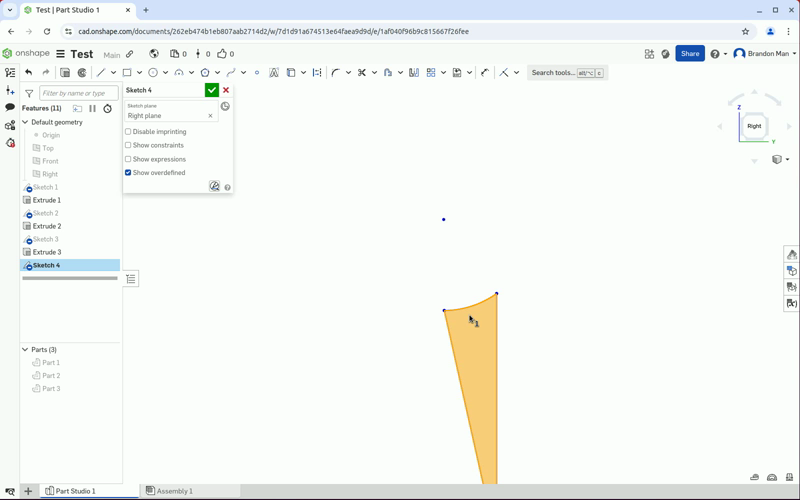
scroll(-6)
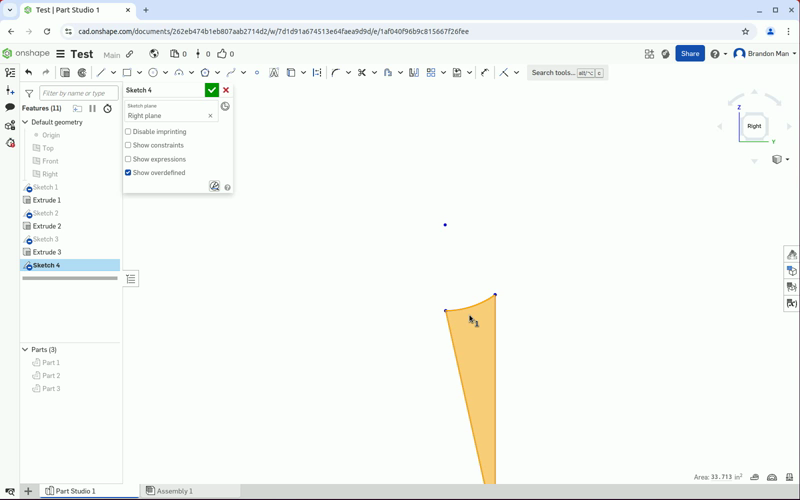
scroll(-6)
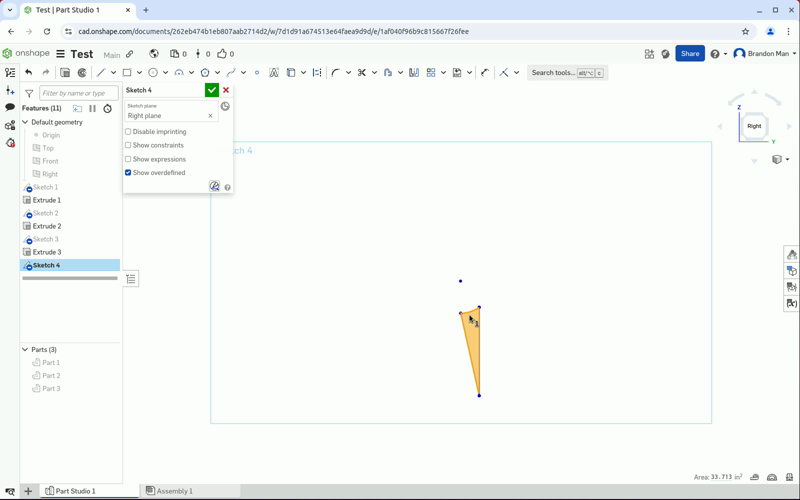
mouse_move(73, 352)
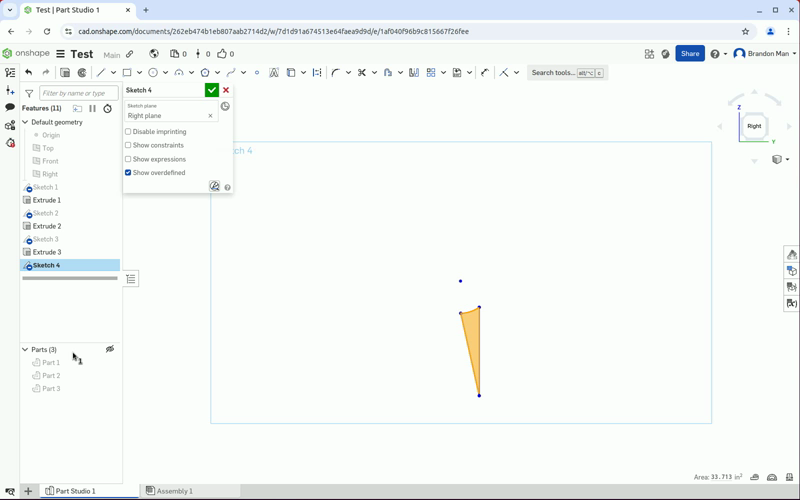
key(shift+y)
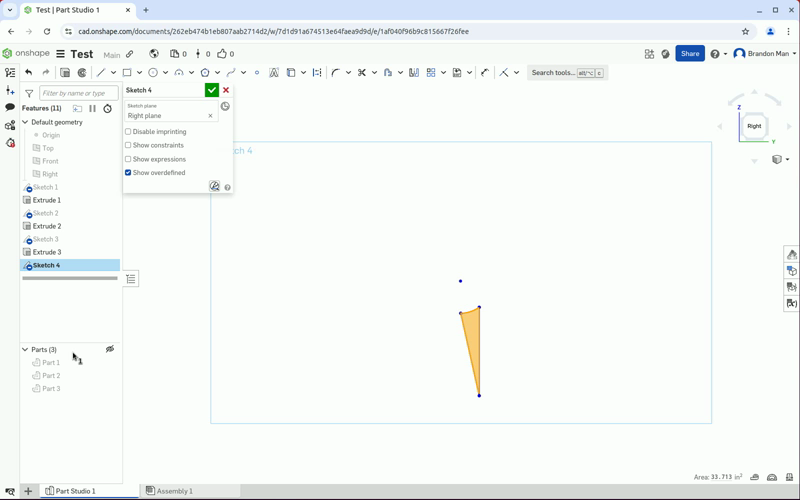
key(shift+e)
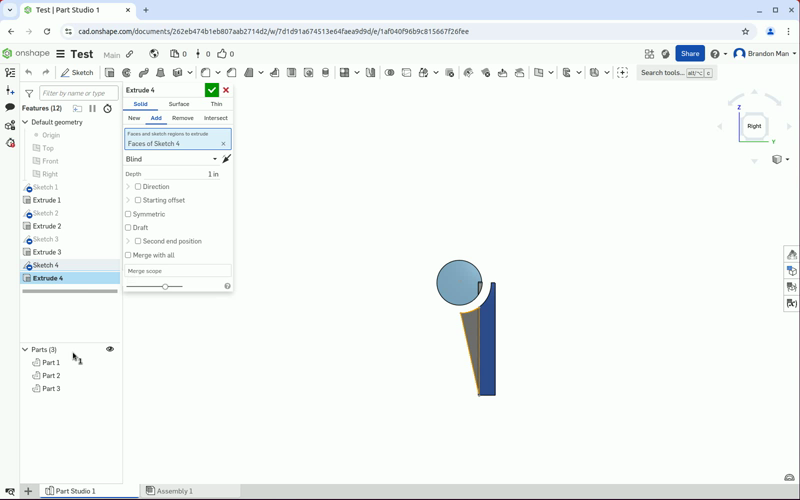
mouse_move(143, 106)
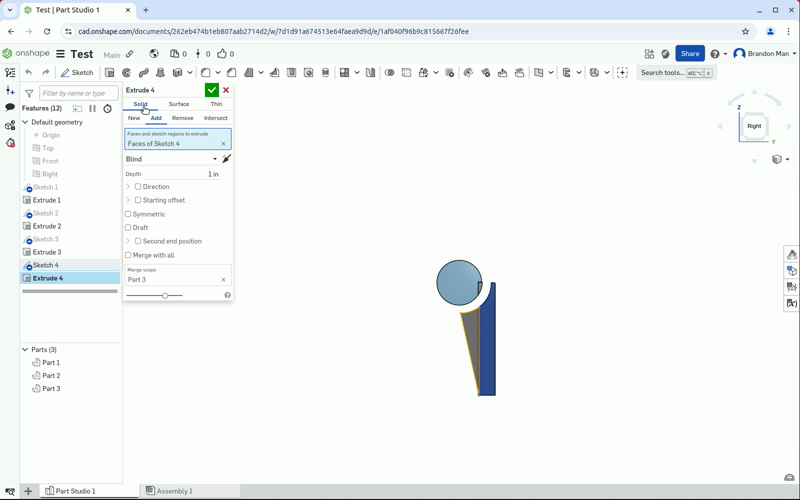
click(143, 106)
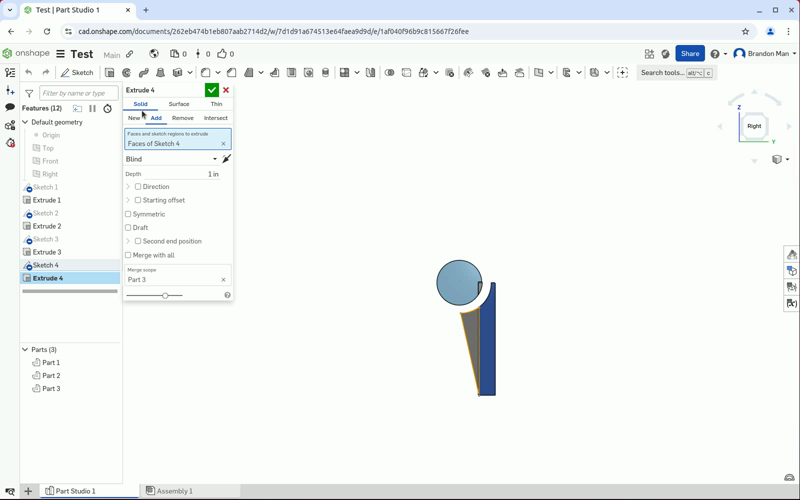
mouse_move(137, 120)
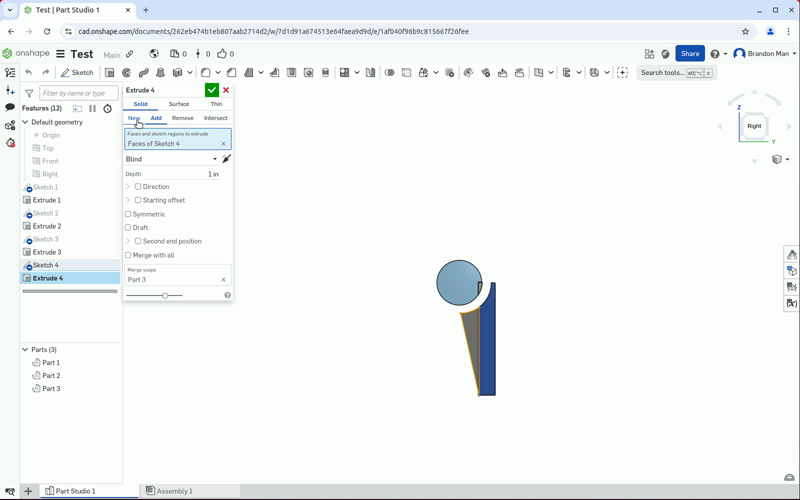
click(137, 120)
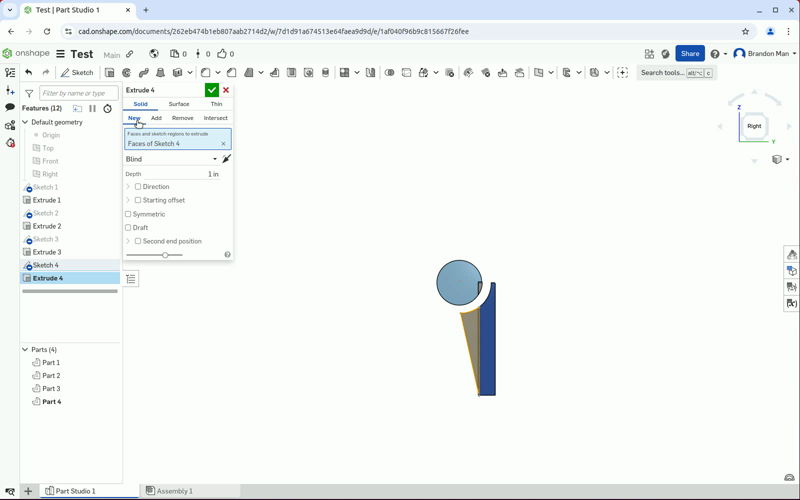
key(tab, 4)
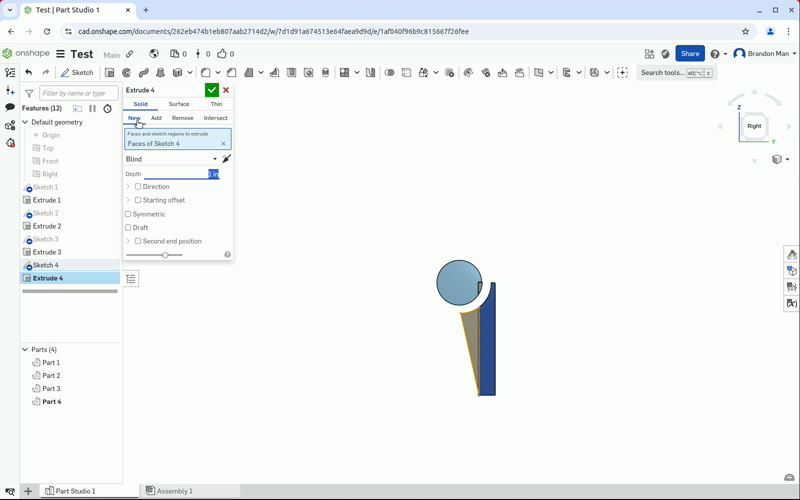
text(4.092)
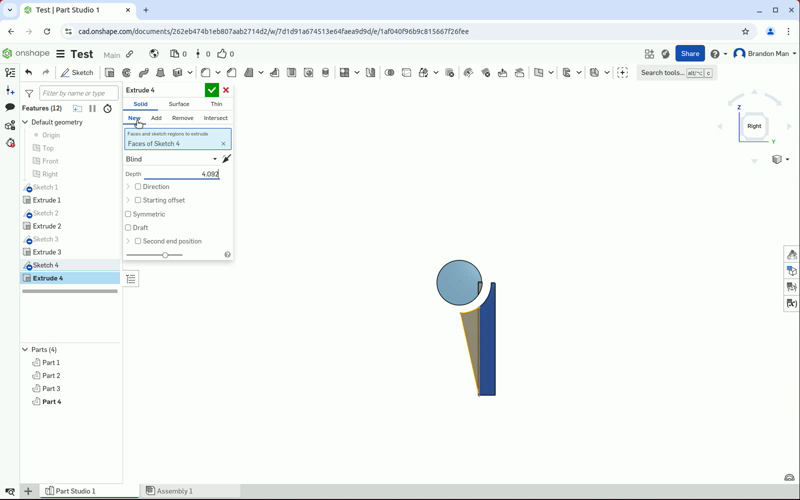
key(enter)
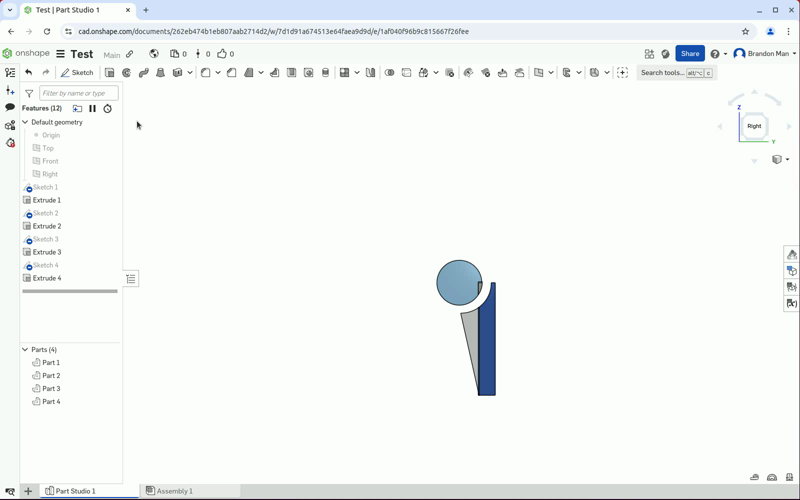
key(shift+h)
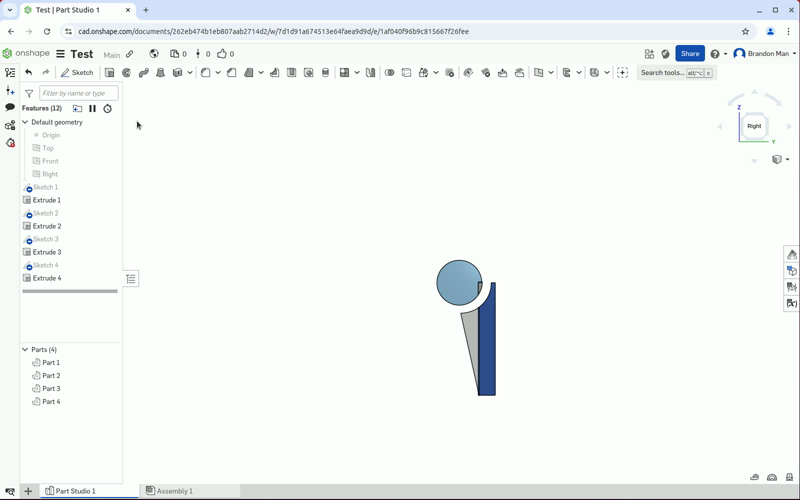
key(shift+h)
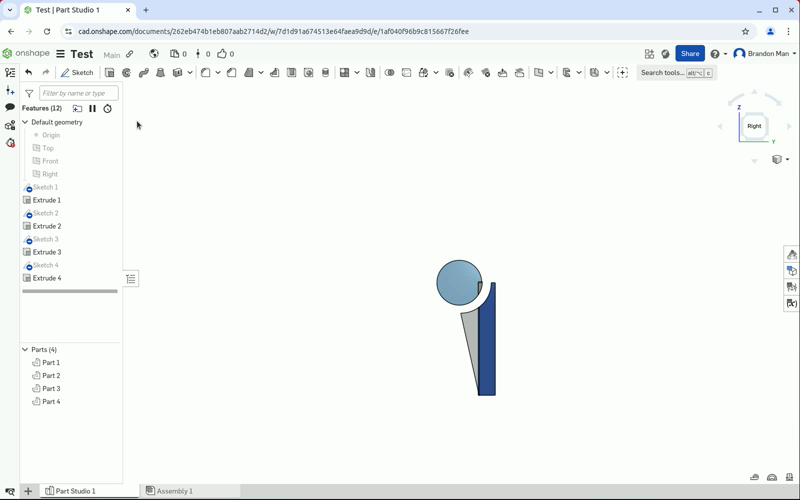
mouse_move(73, 189)
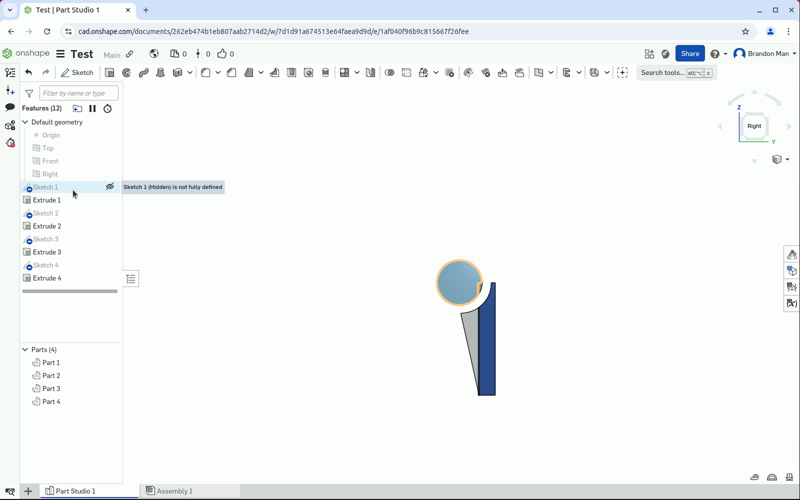
click(73, 189)
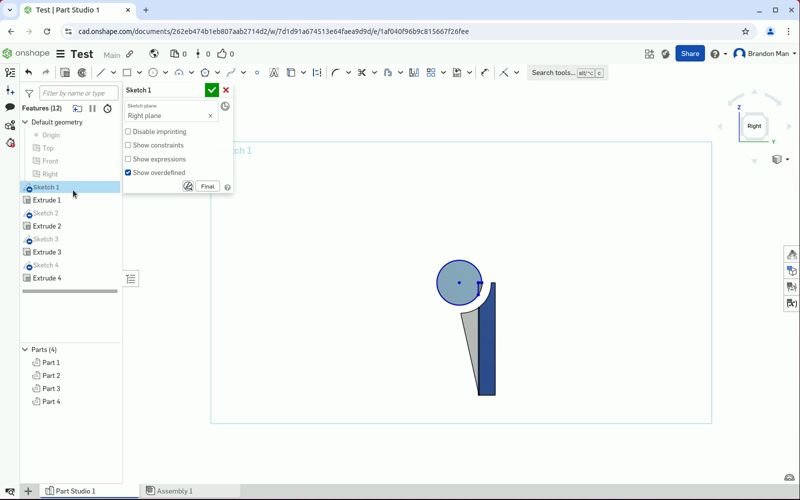
mouse_move(229, 92)
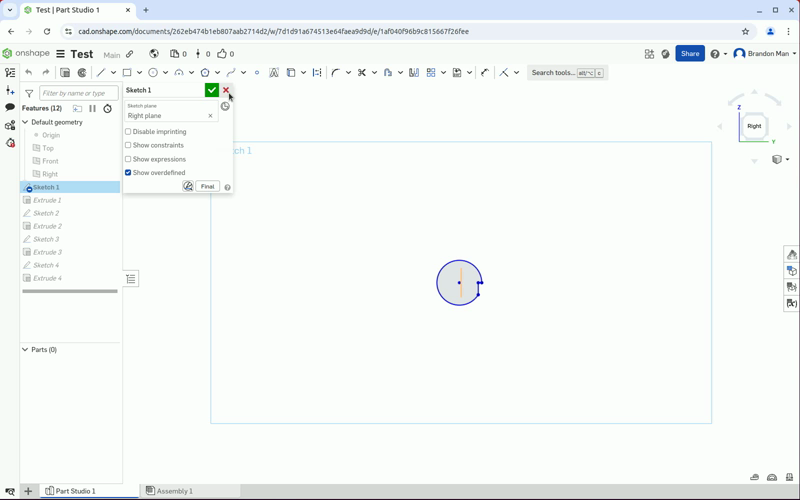
click(229, 92)
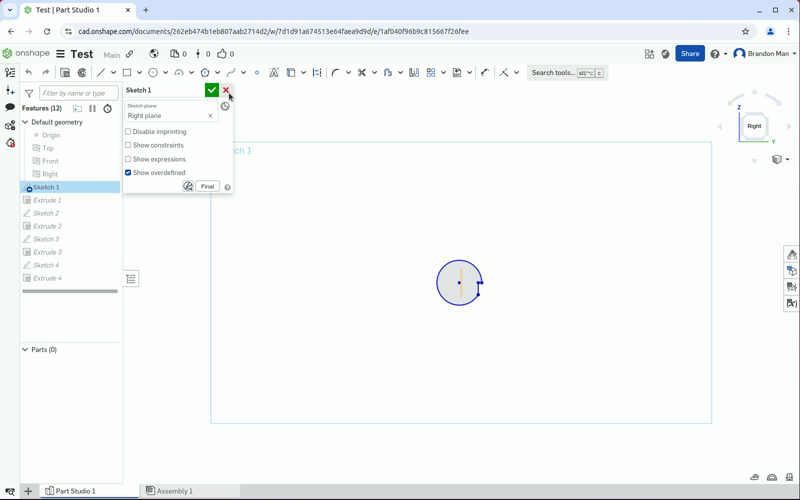
key(shift+s)
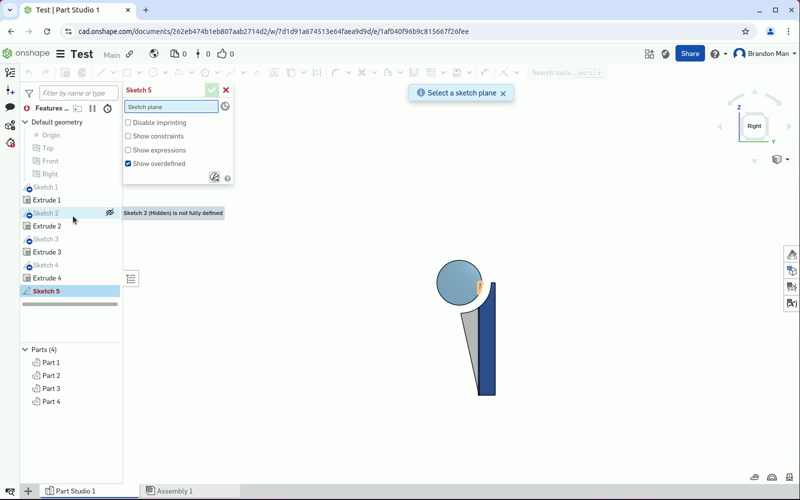
scroll(3)
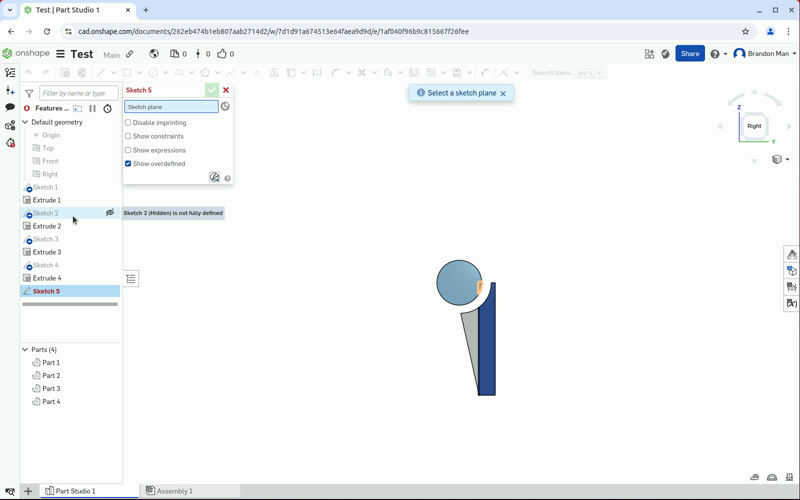
mouse_move(73, 176)
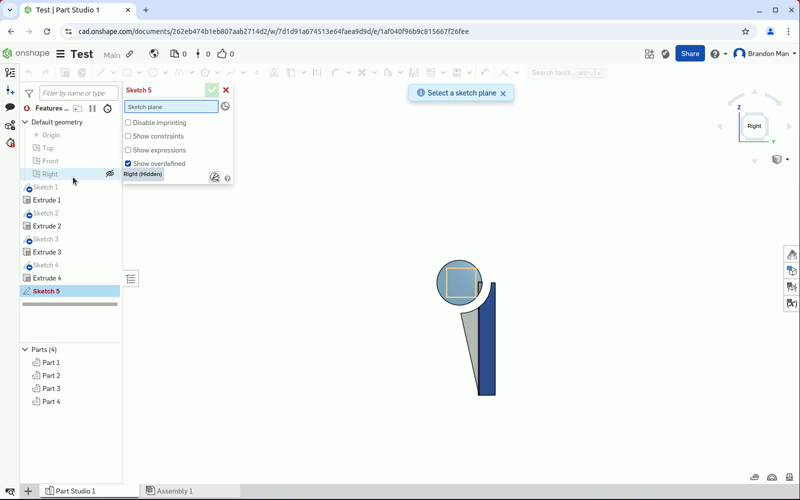
click(73, 176)
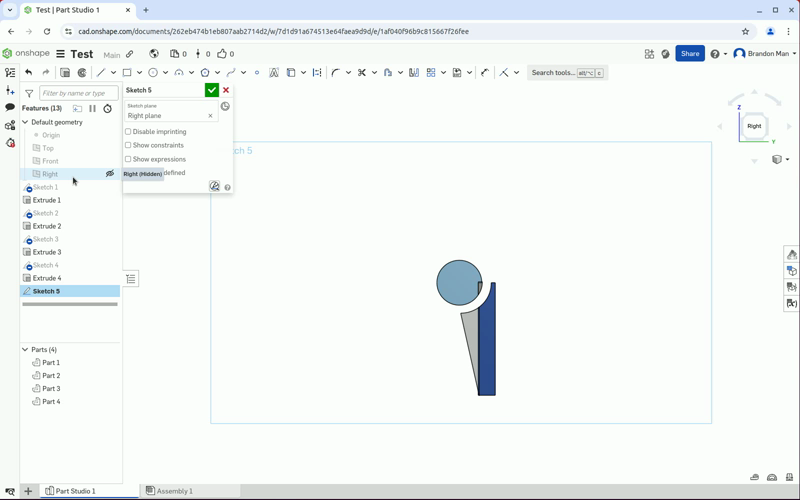
mouse_move(73, 352)
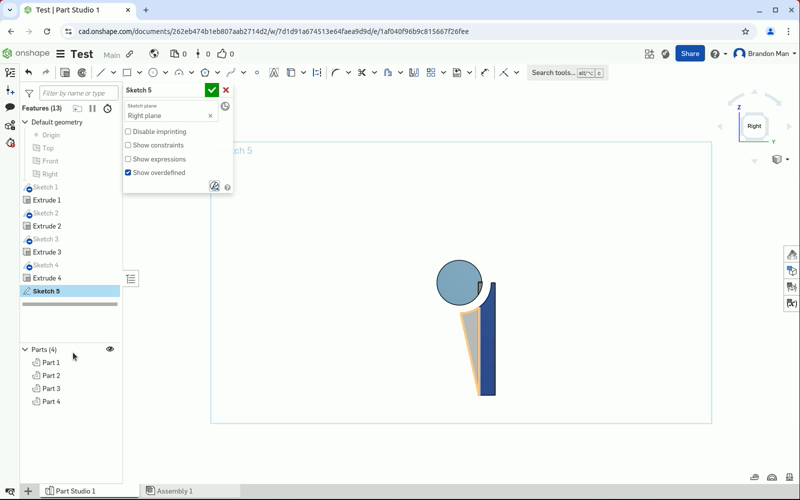
key(y)
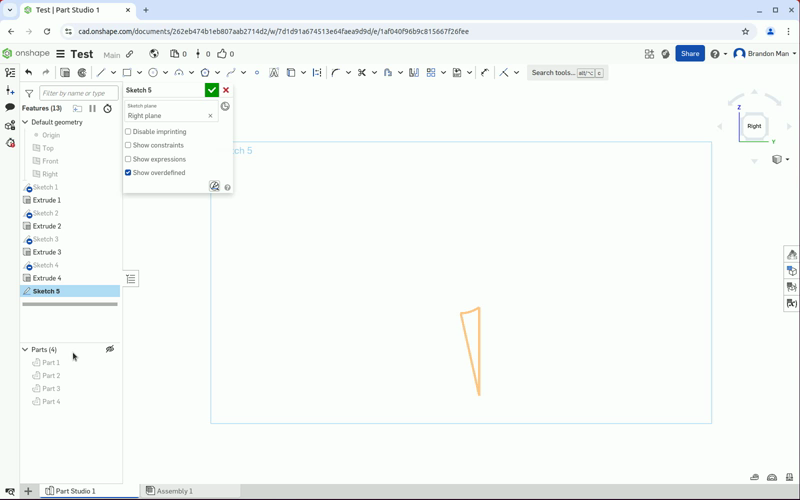
key(l)
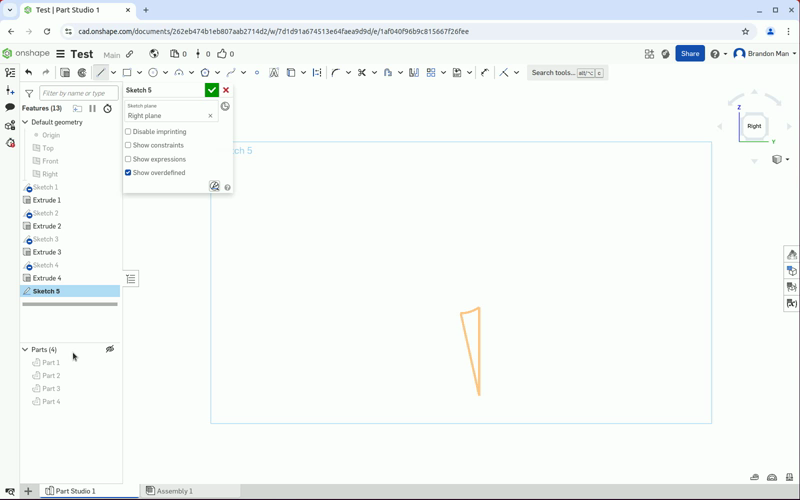
key_down(shift)
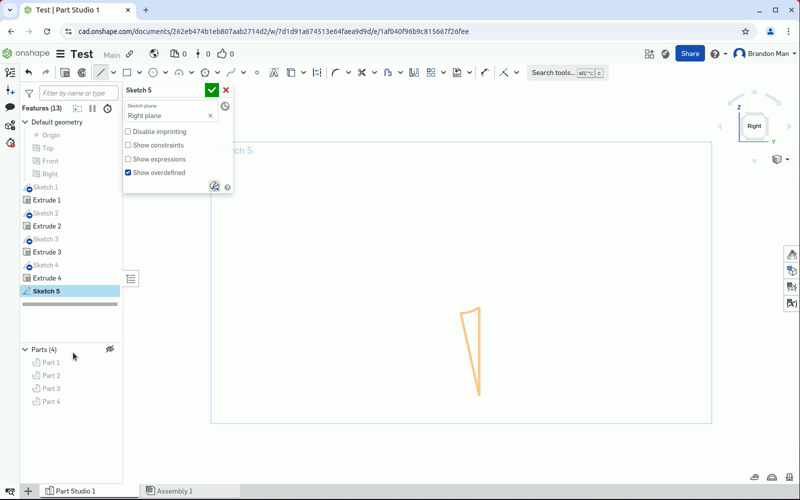
mouse_move(478, 307)
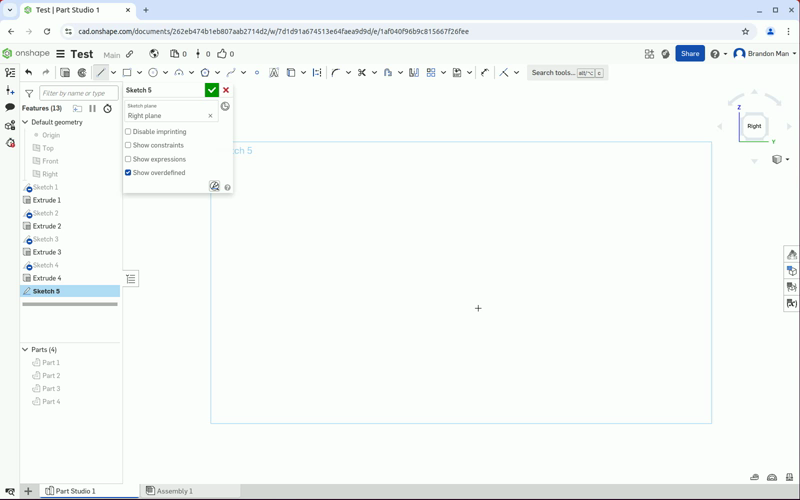
click(478, 307)
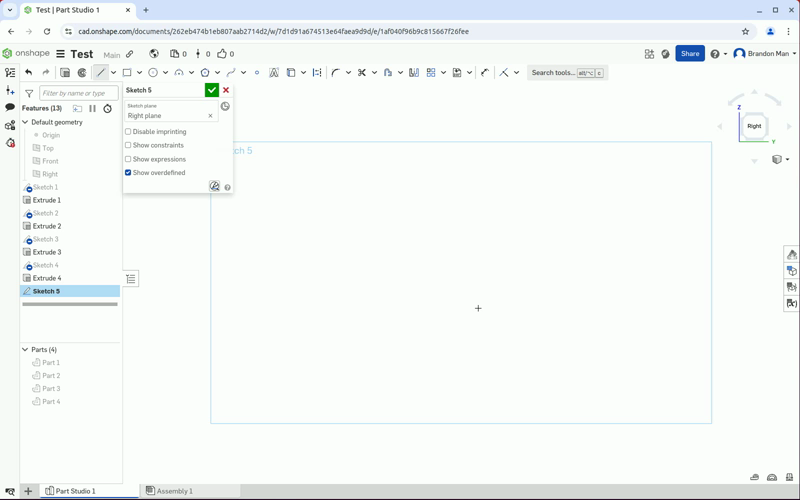
key_up(shift)
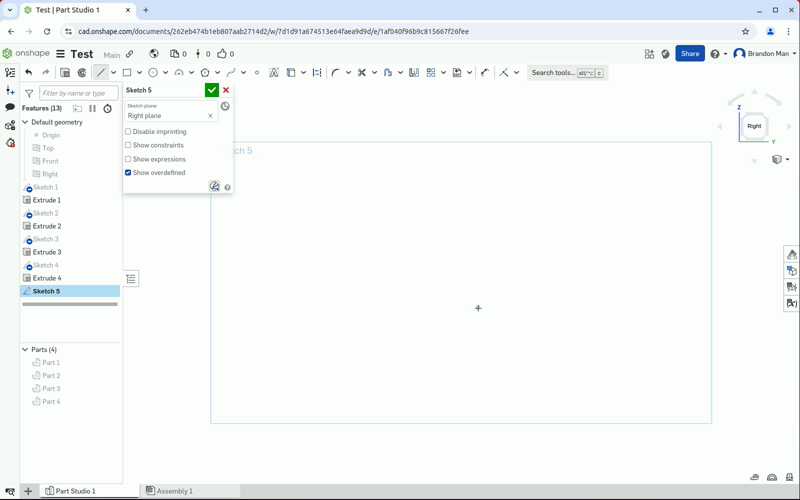
key_down(shift)
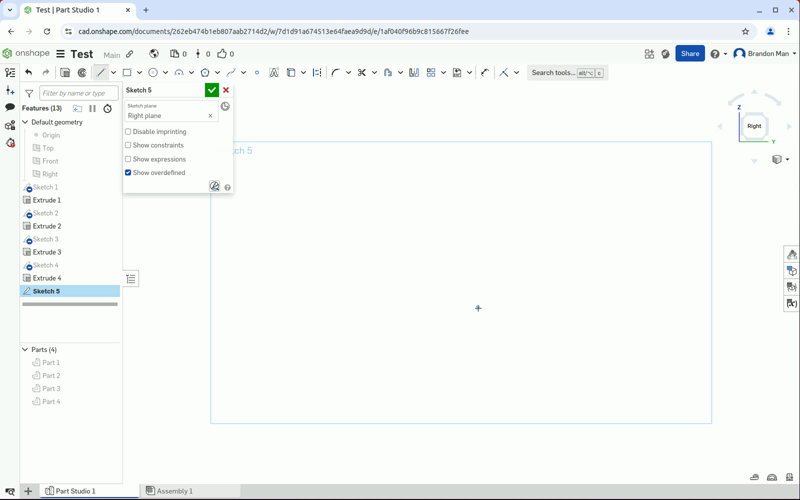
mouse_move(508, 307)
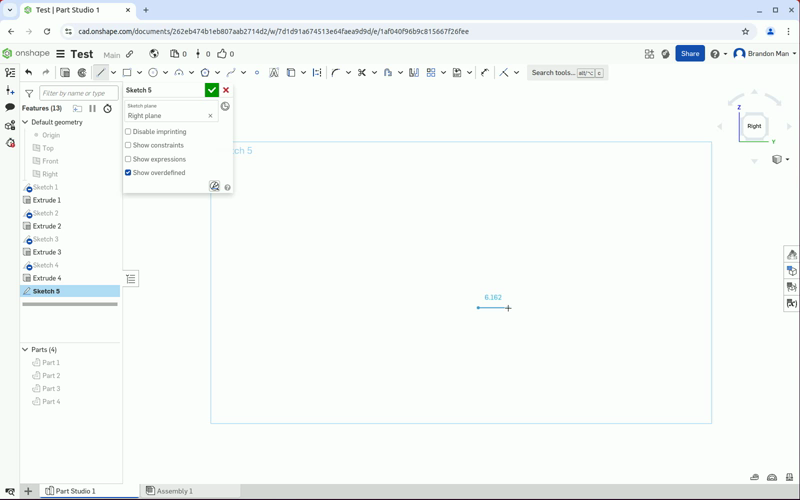
mouse_move(478, 294)
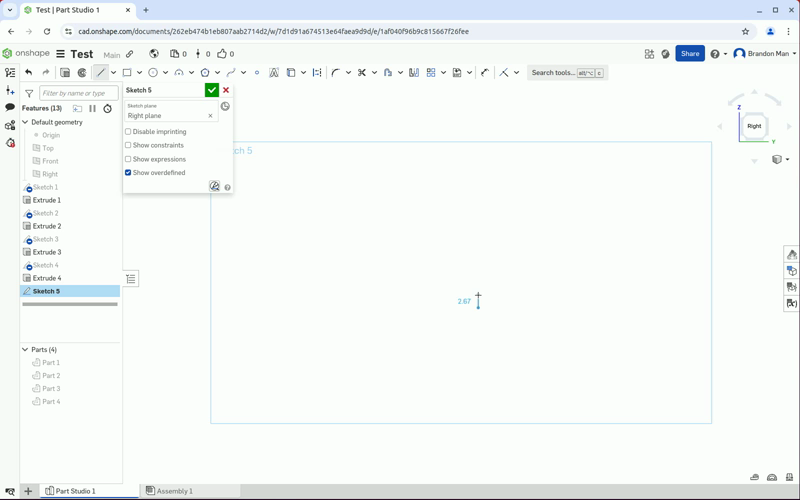
click(478, 294)
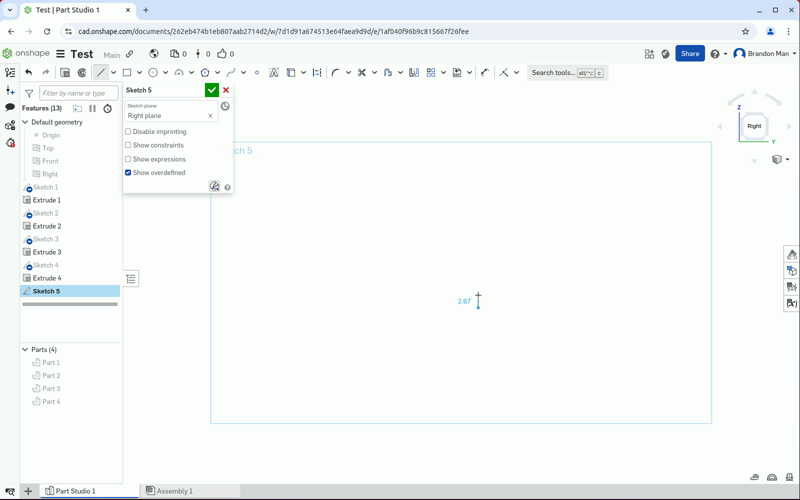
key_up(shift)
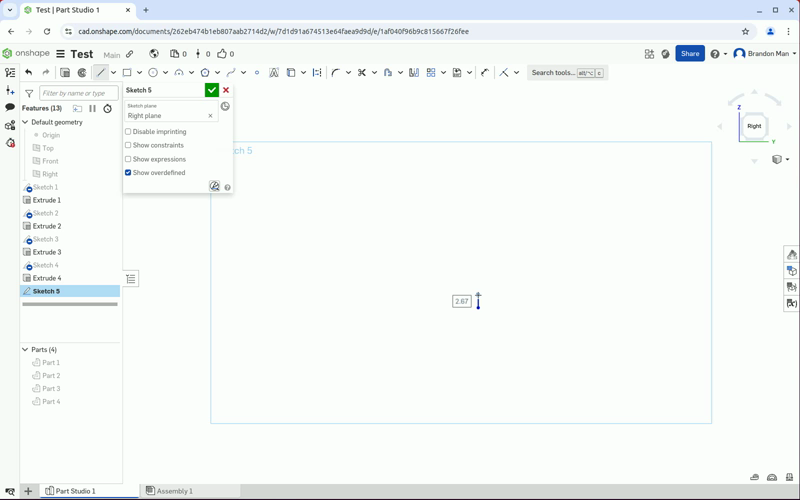
key(esc)
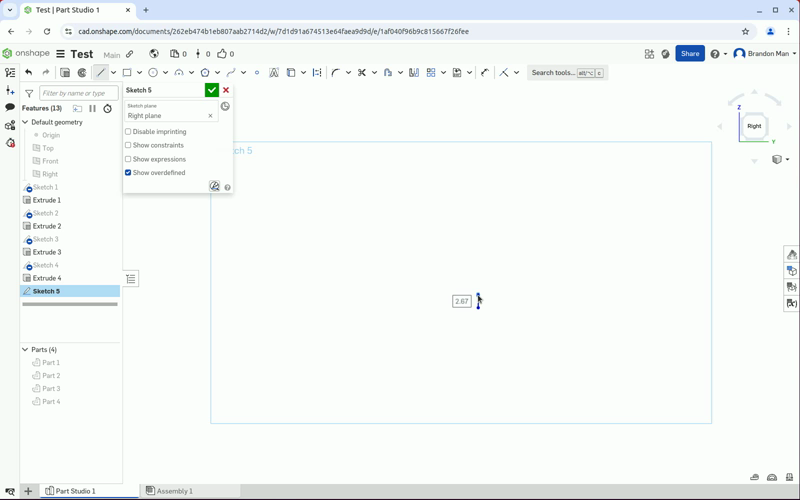
key(a)
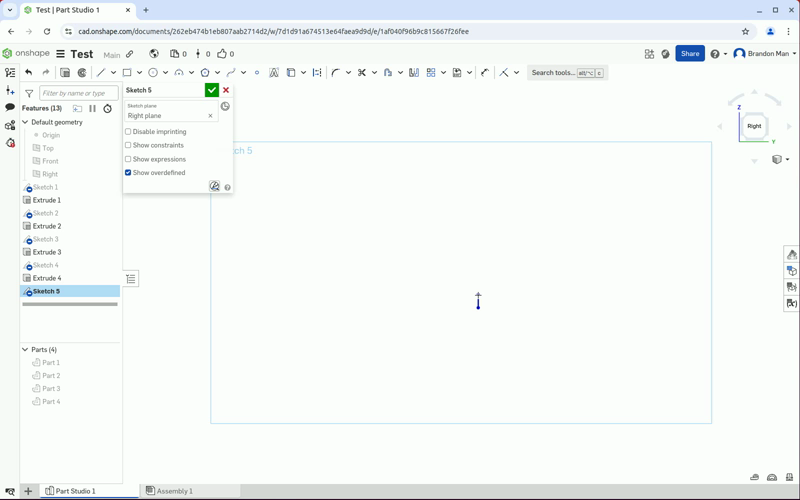
mouse_move(478, 294)
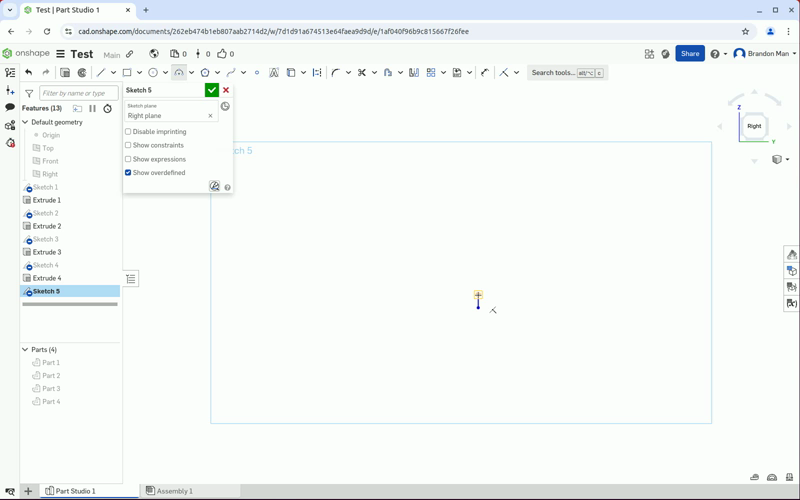
click(478, 294)
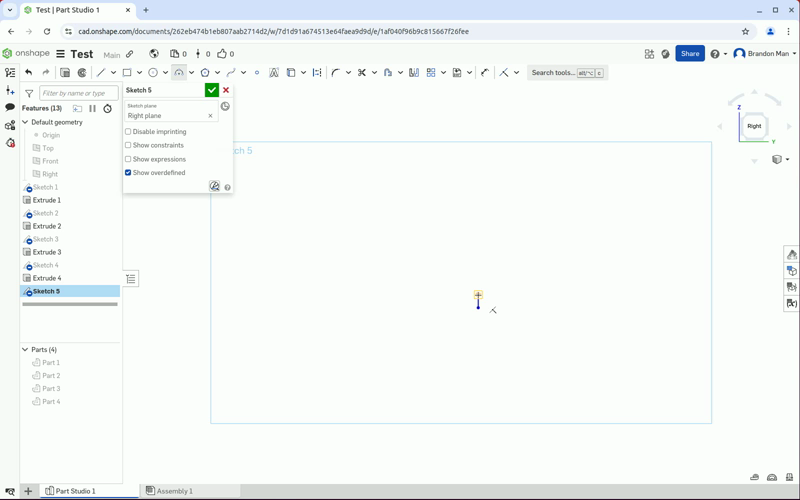
key_down(shift)
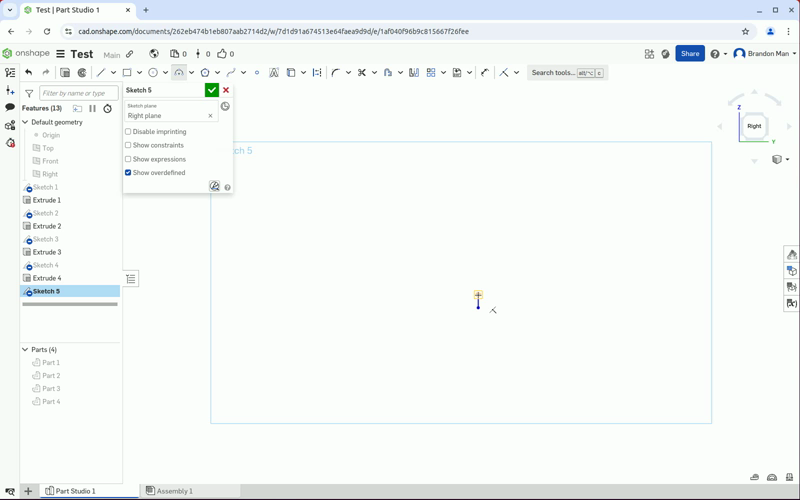
mouse_move(481, 282)
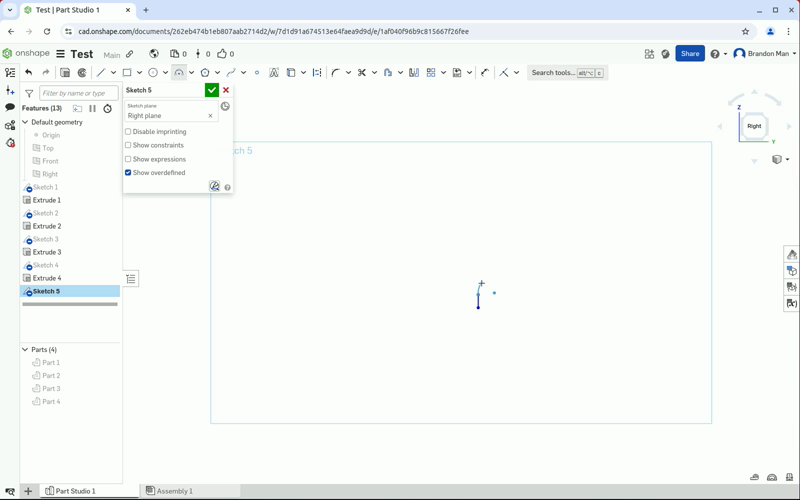
click(481, 282)
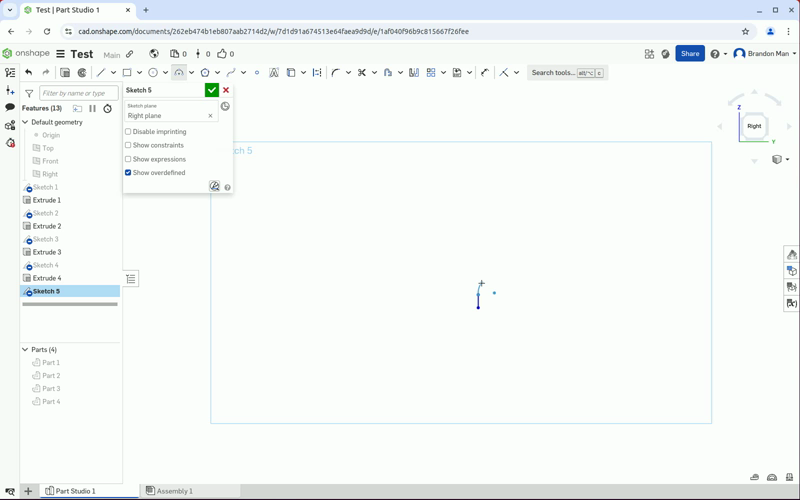
mouse_move(438, 276)
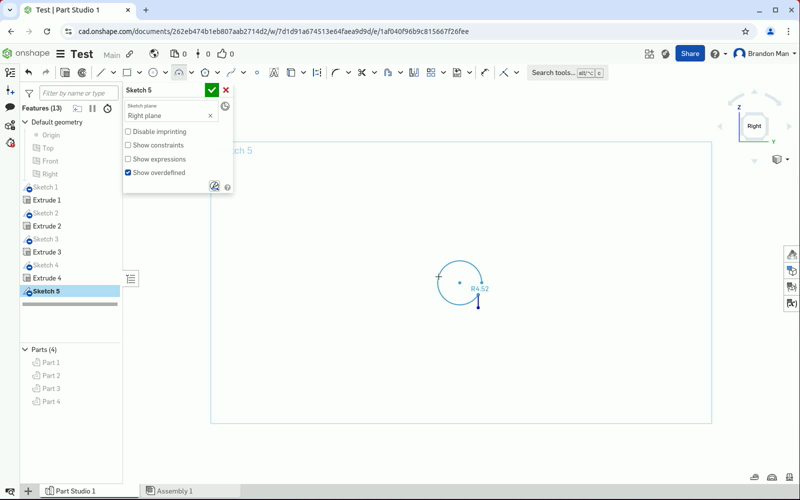
click(438, 276)
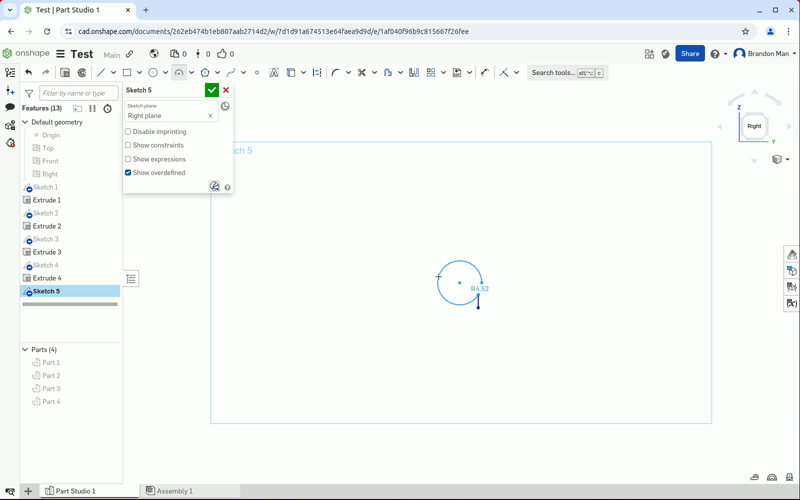
key_up(shift)
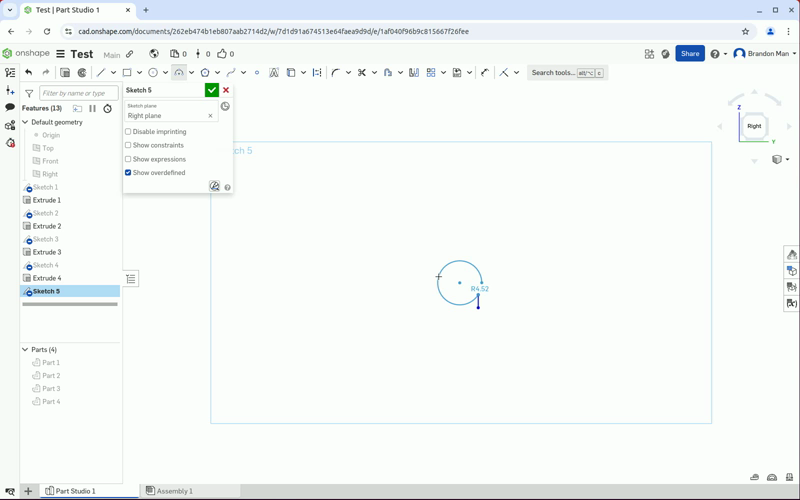
key(esc)
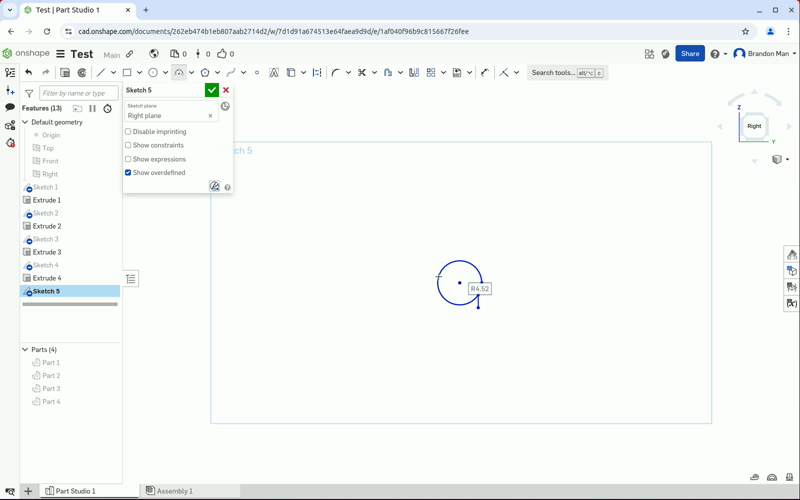
key(l)
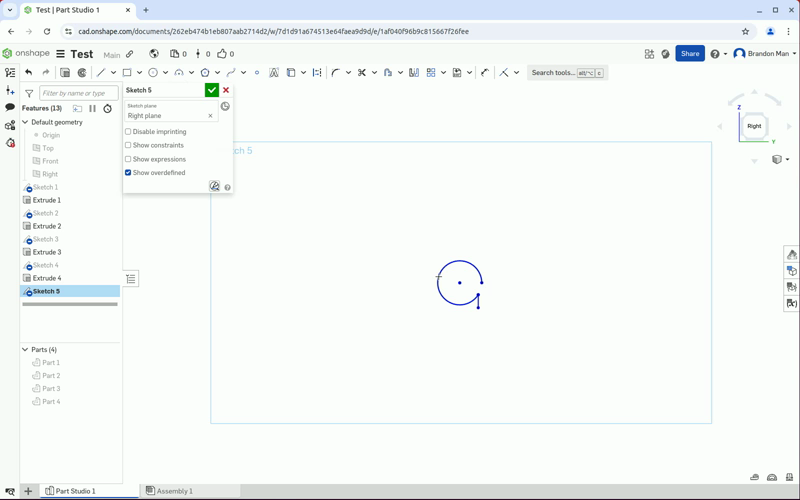
mouse_move(481, 282)
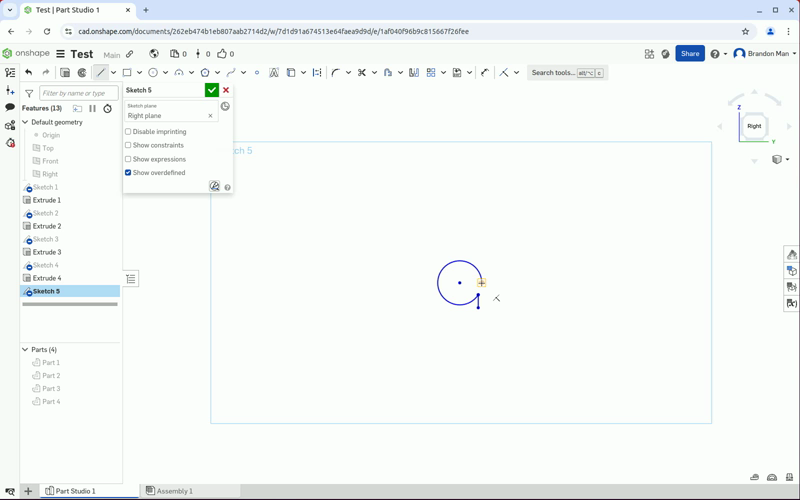
click(481, 282)
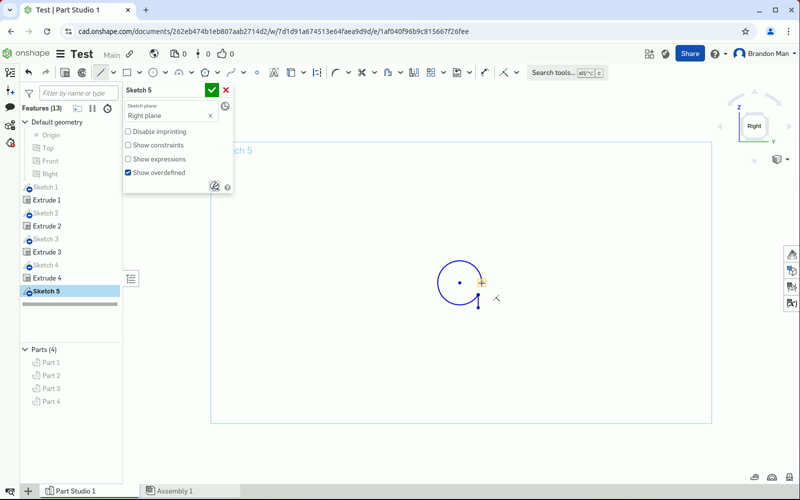
key_down(shift)
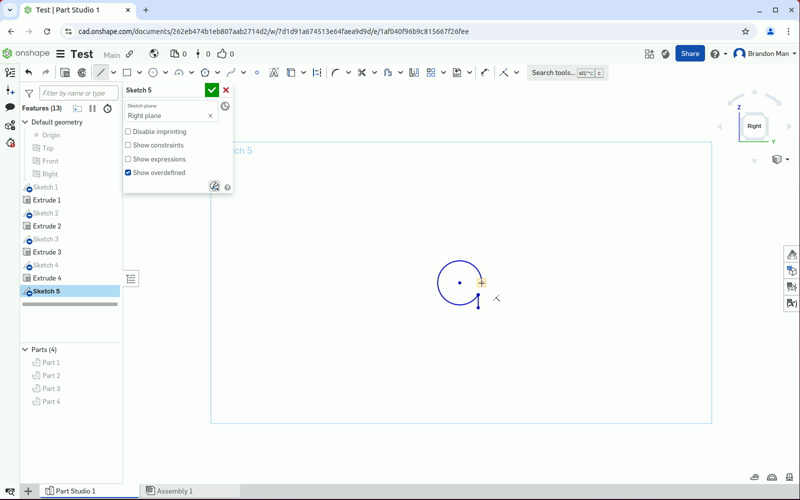
mouse_move(511, 282)
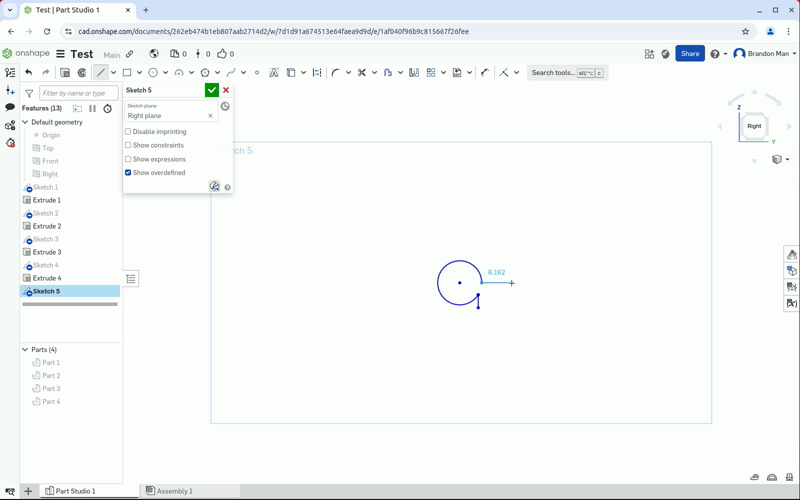
mouse_move(491, 282)
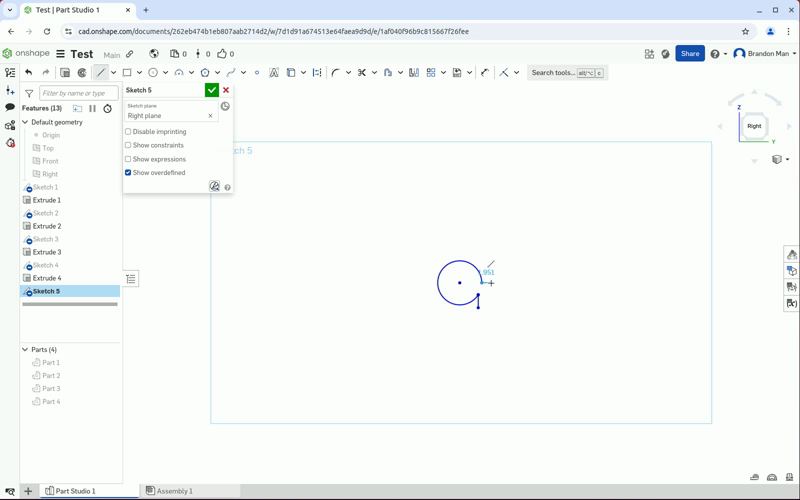
click(491, 282)
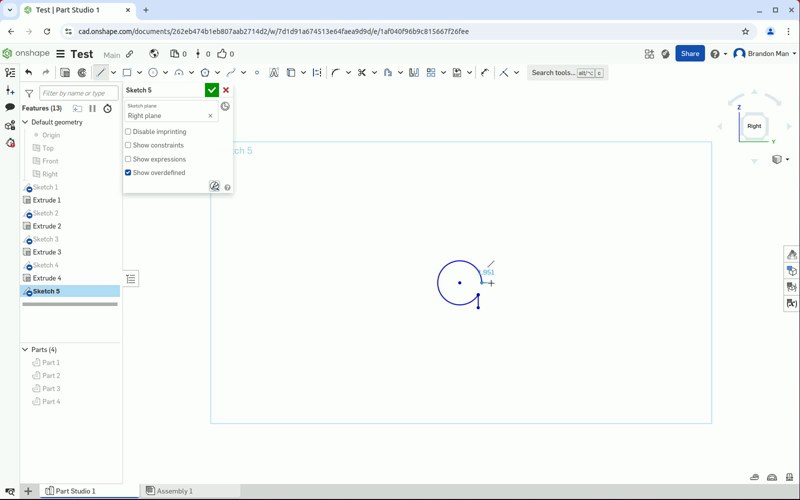
key_up(shift)
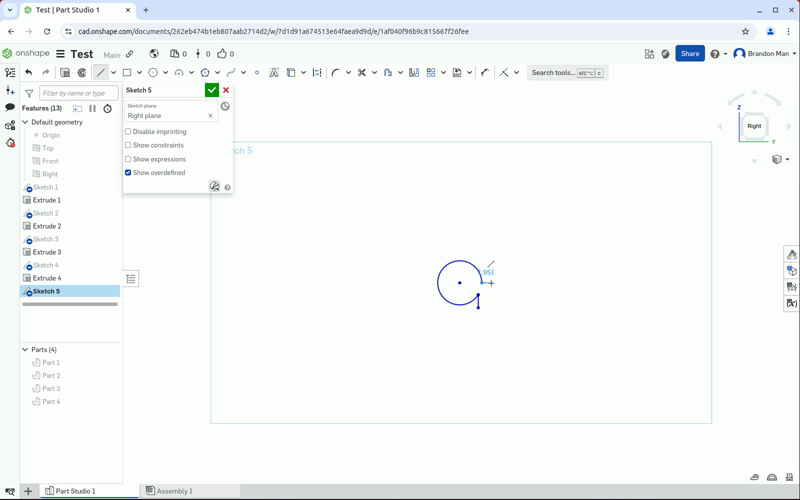
key(esc)
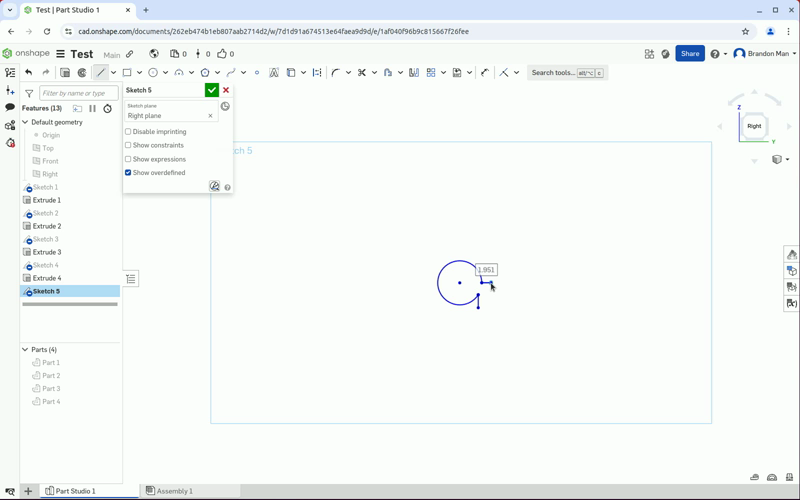
key(a)
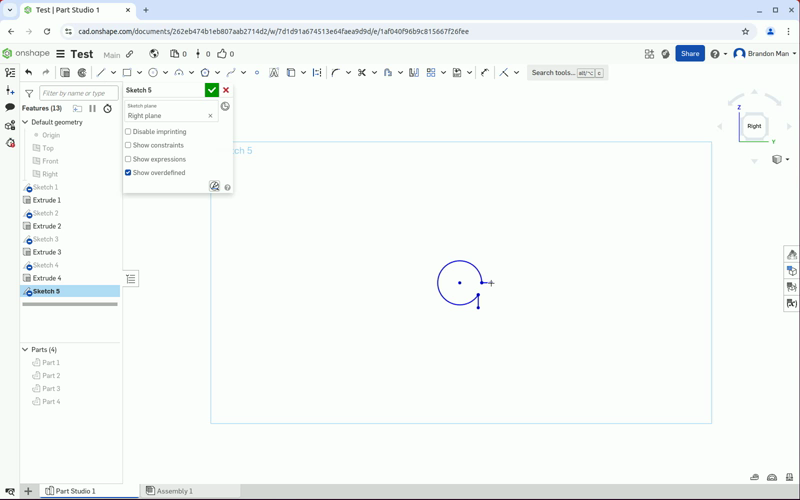
mouse_move(491, 282)
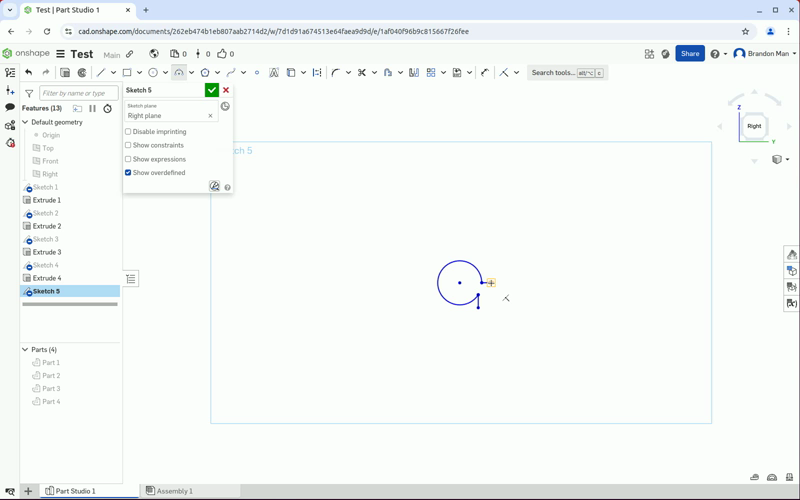
click(491, 282)
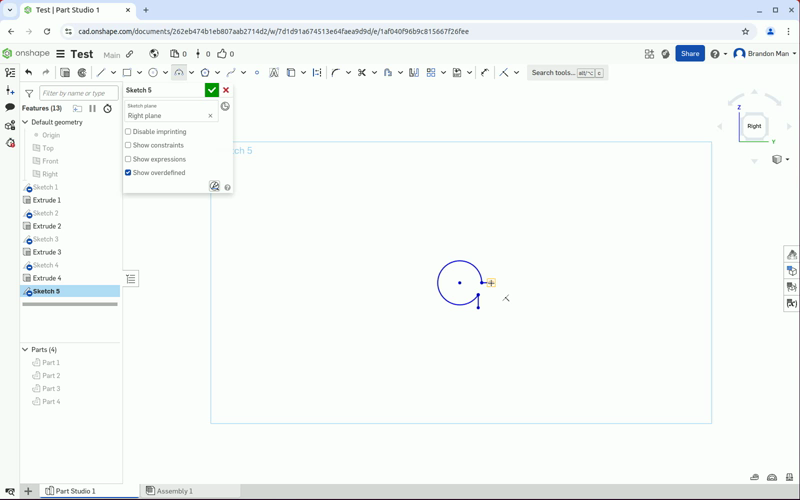
mouse_move(478, 307)
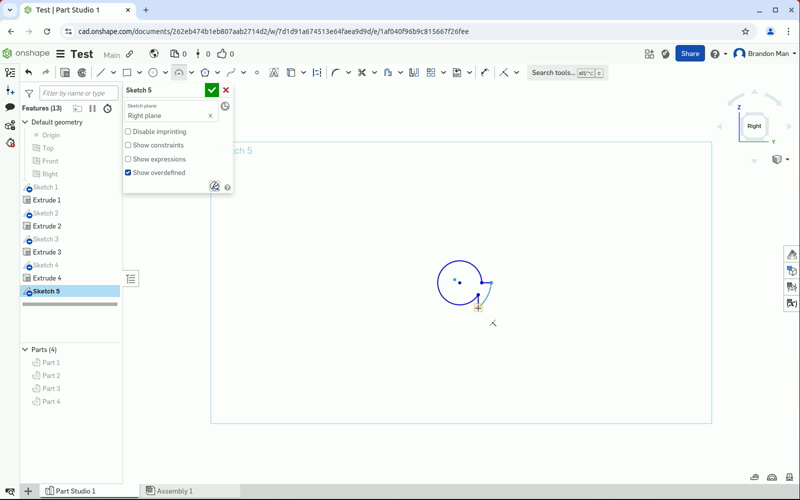
click(478, 307)
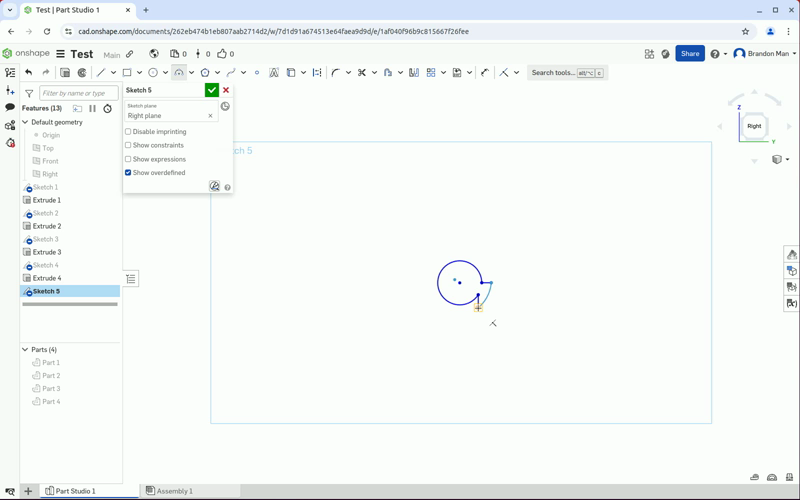
key_down(shift)
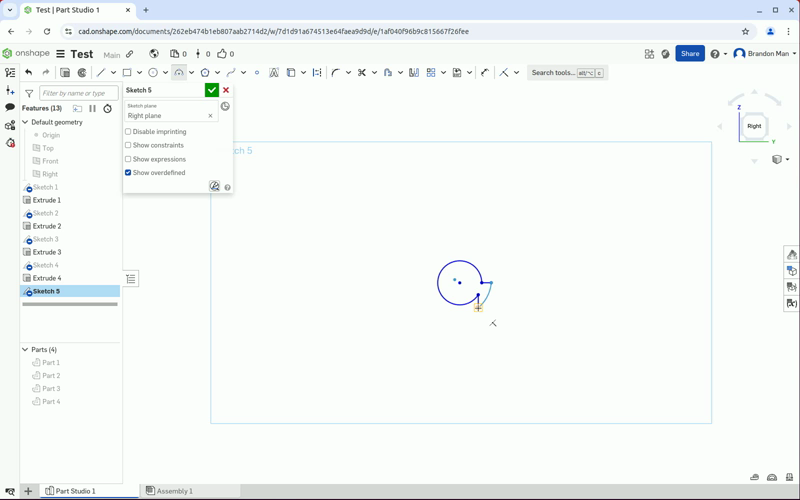
mouse_move(432, 268)
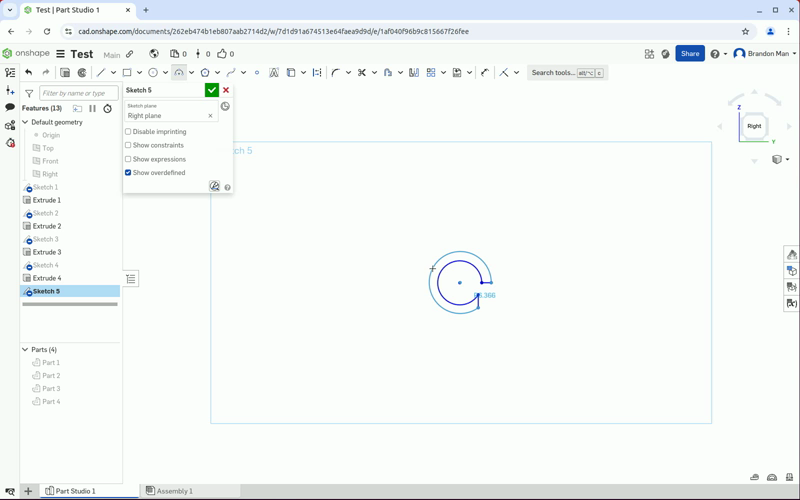
click(432, 268)
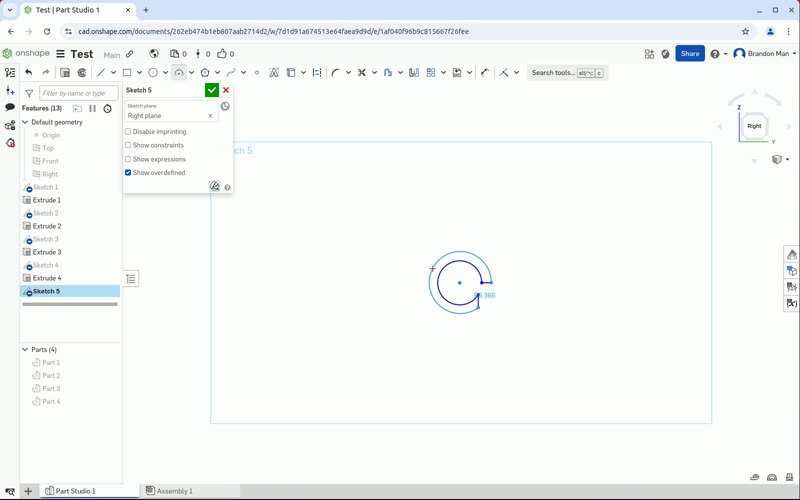
key_up(shift)
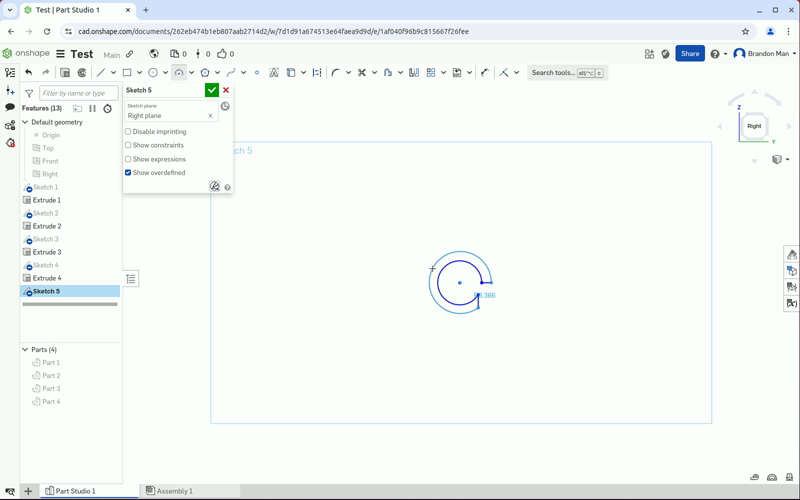
key(esc)
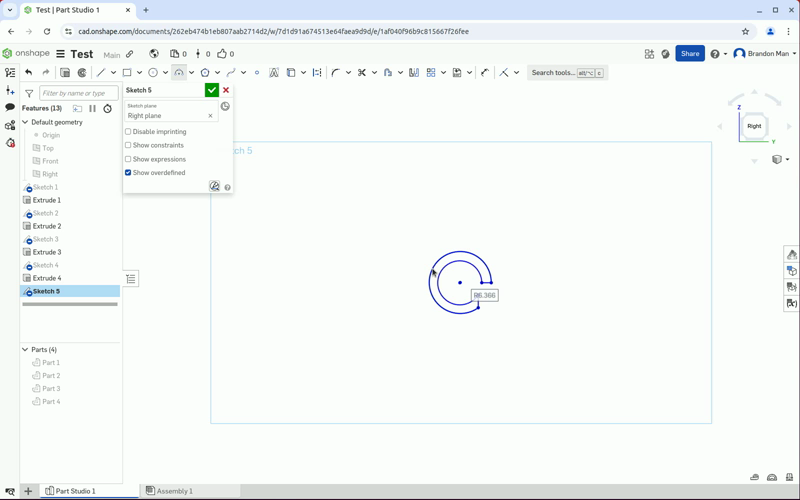
mouse_move(482, 263)
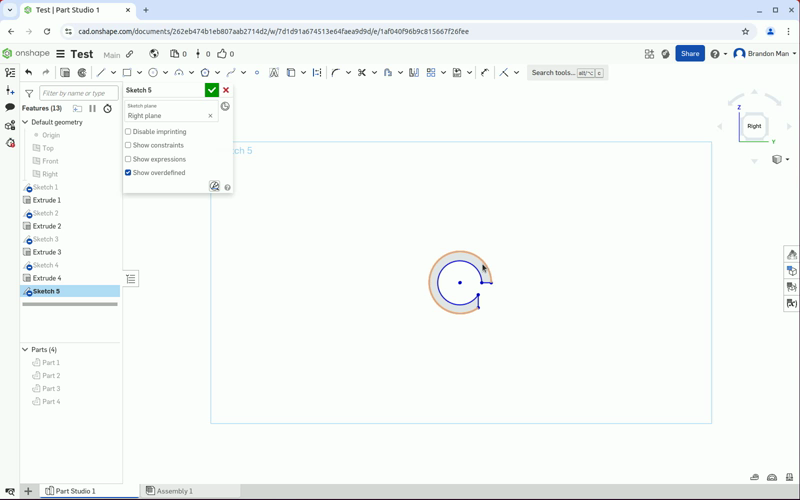
scroll(6)
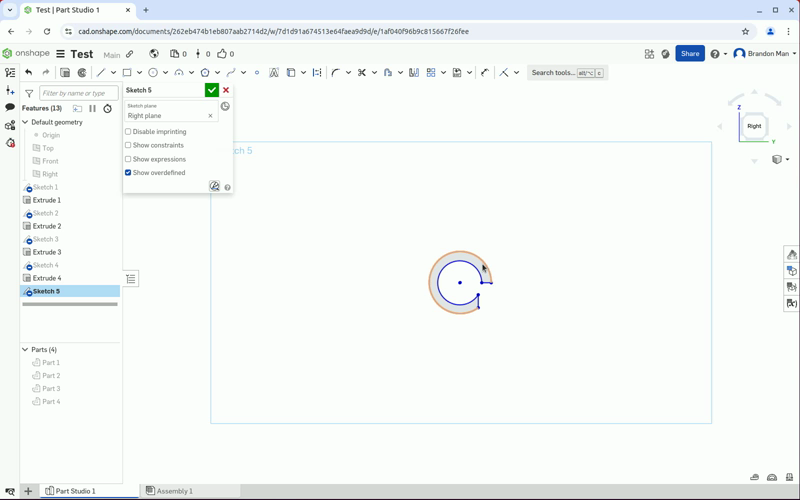
scroll(6)
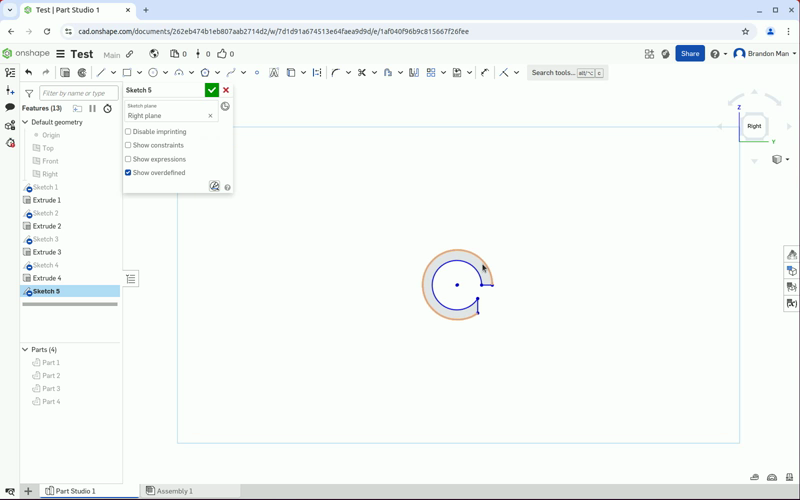
scroll(6)
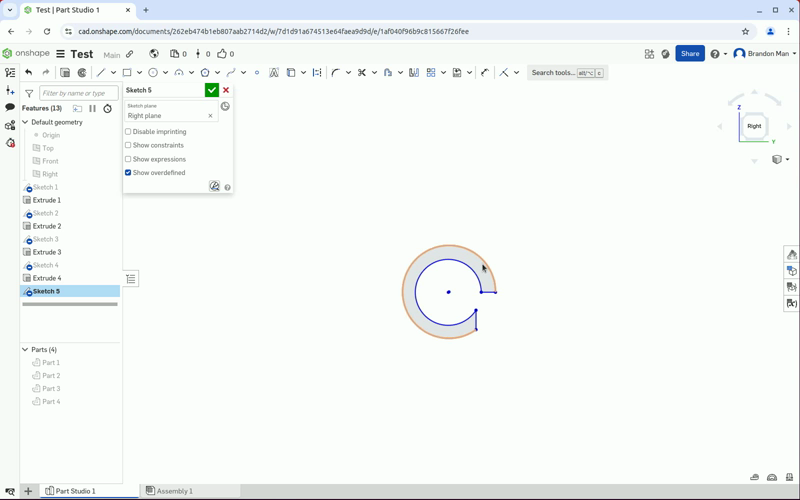
scroll(6)
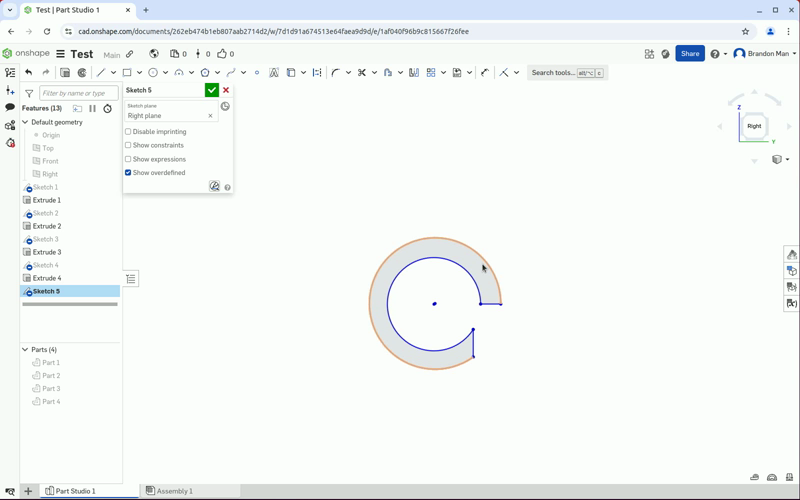
scroll(6)
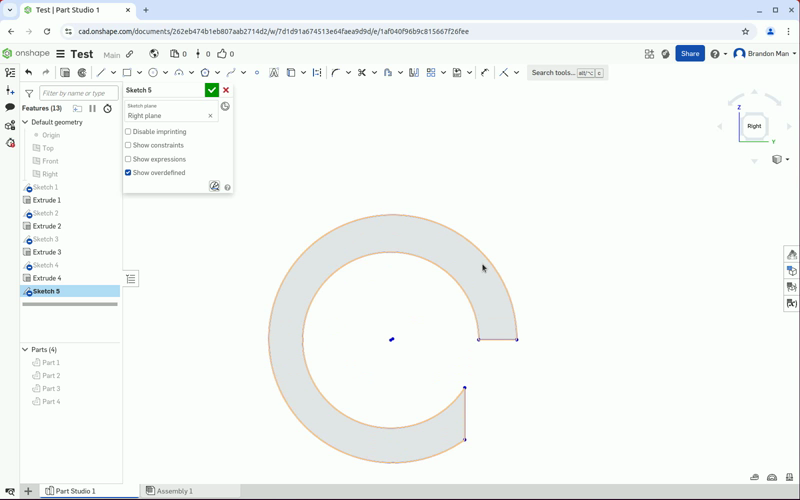
scroll(6)
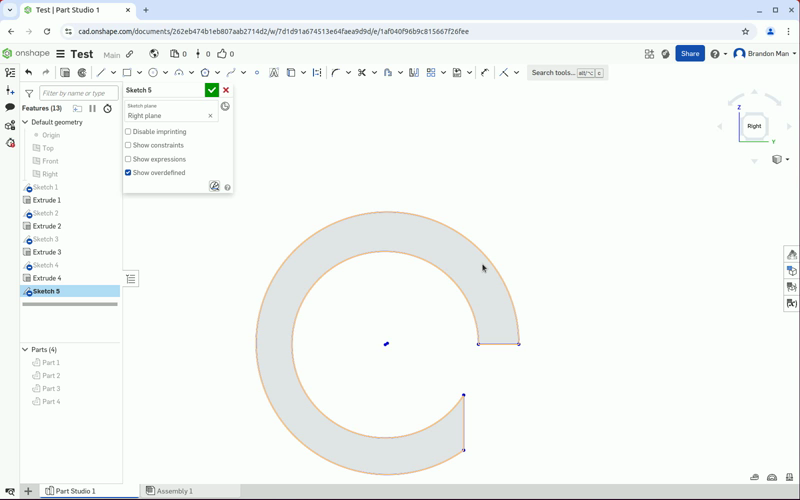
scroll(6)
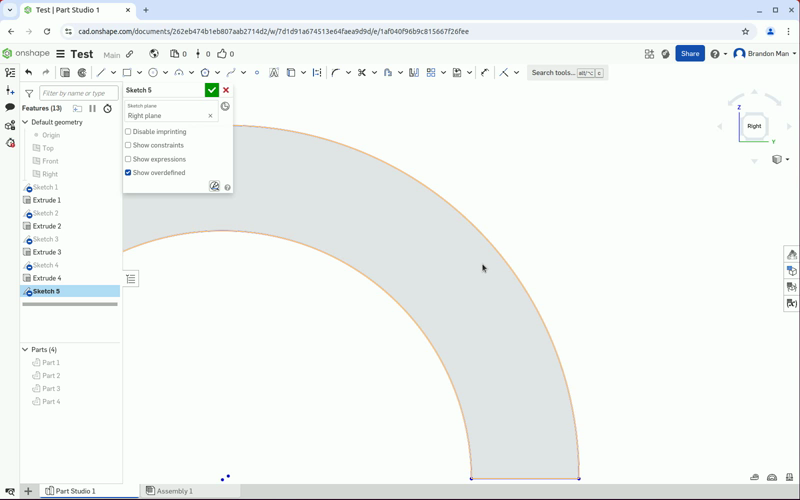
click(482, 263)
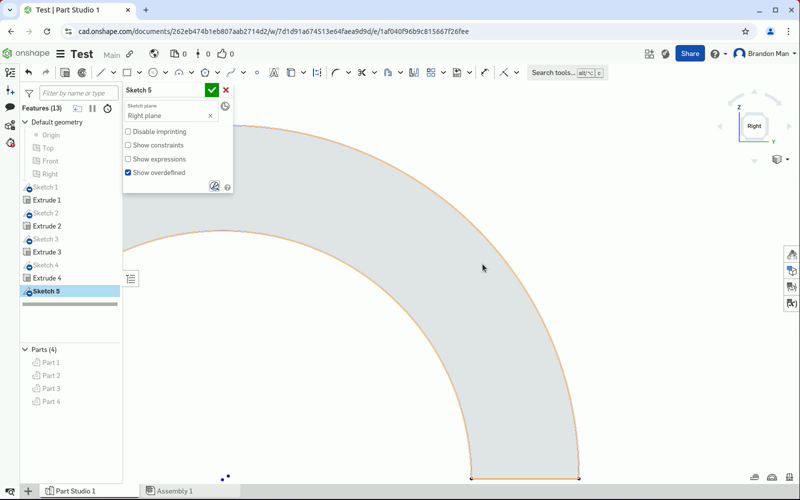
scroll(-6)
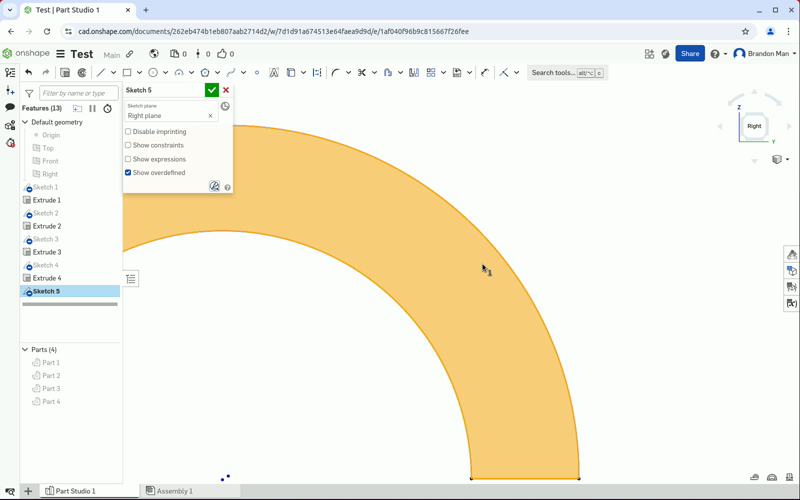
scroll(-6)
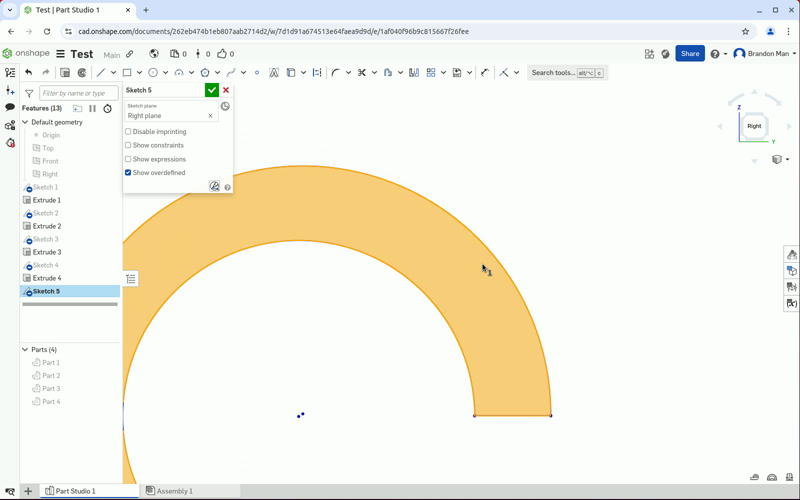
scroll(-6)
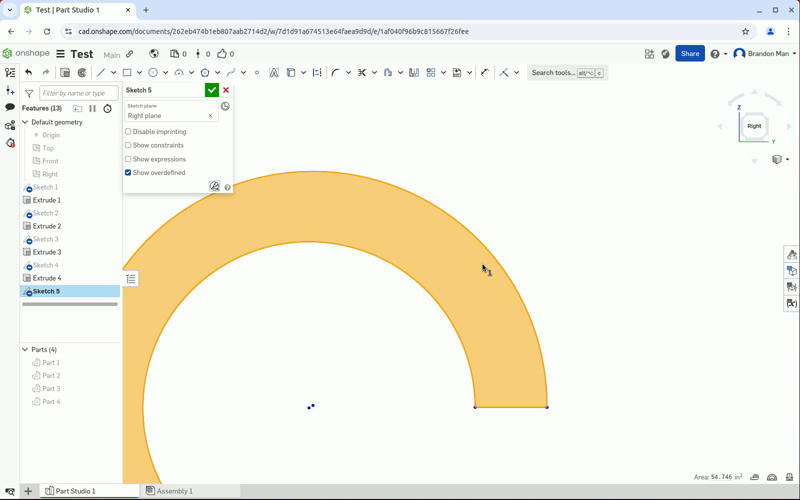
scroll(-6)
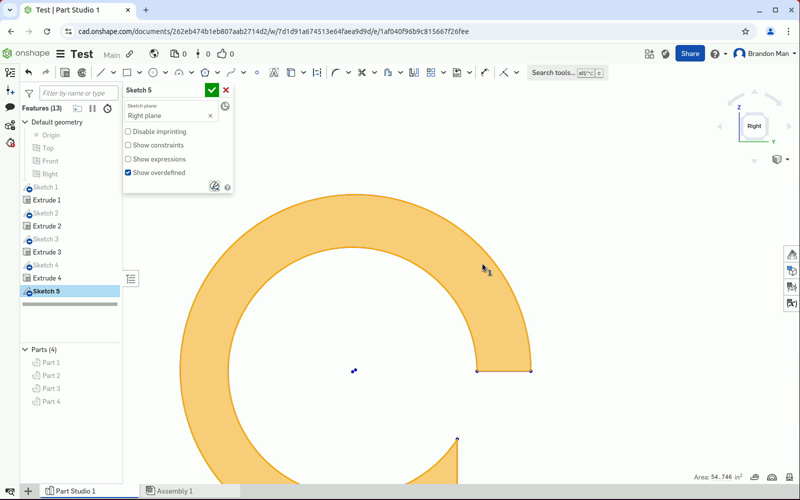
scroll(-6)
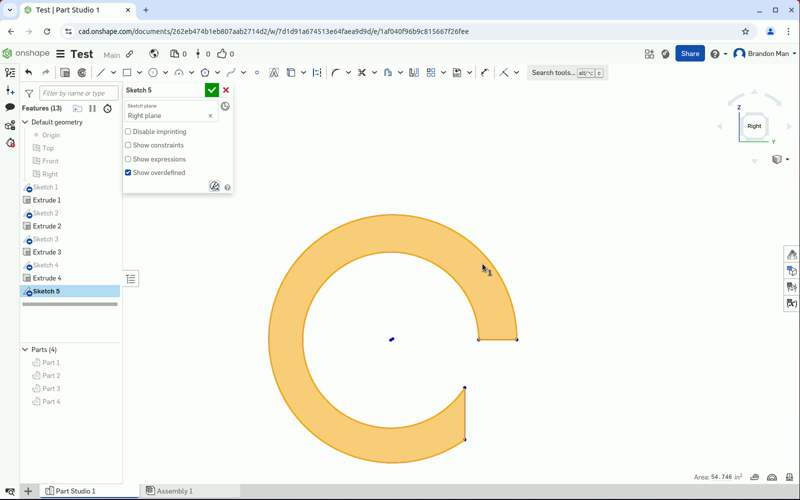
scroll(-6)
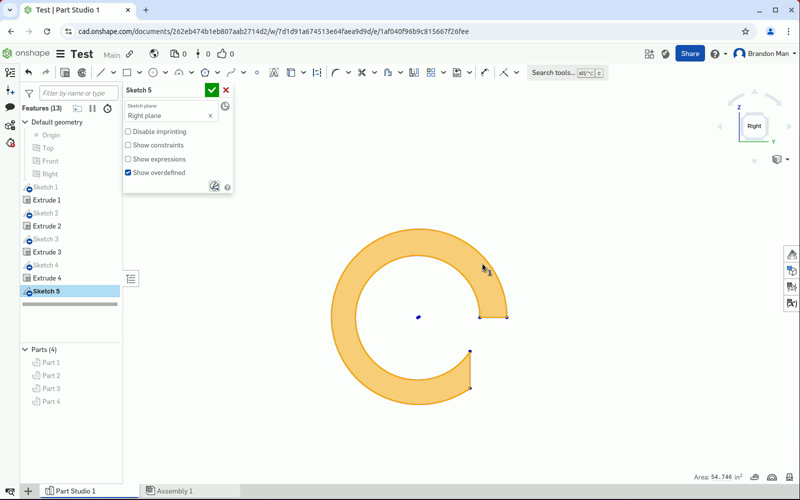
scroll(-6)
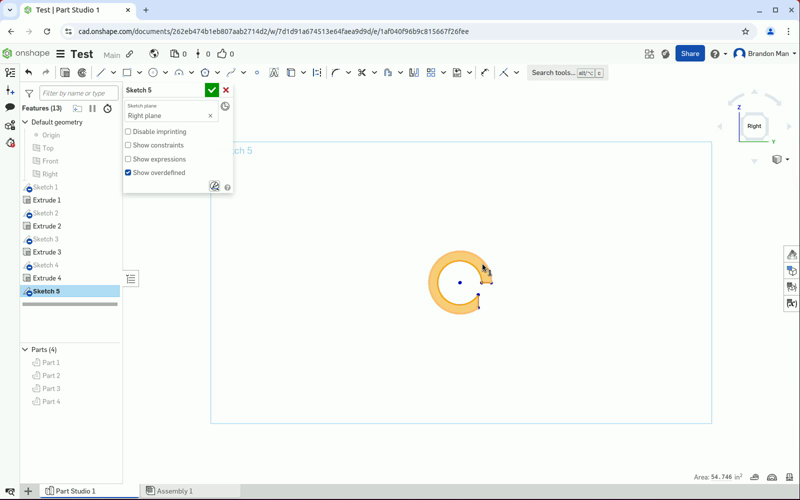
mouse_move(73, 352)
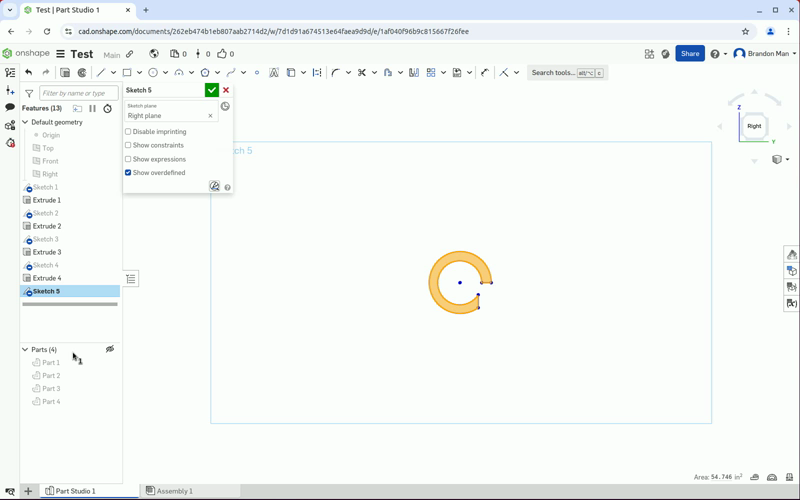
key(shift+y)
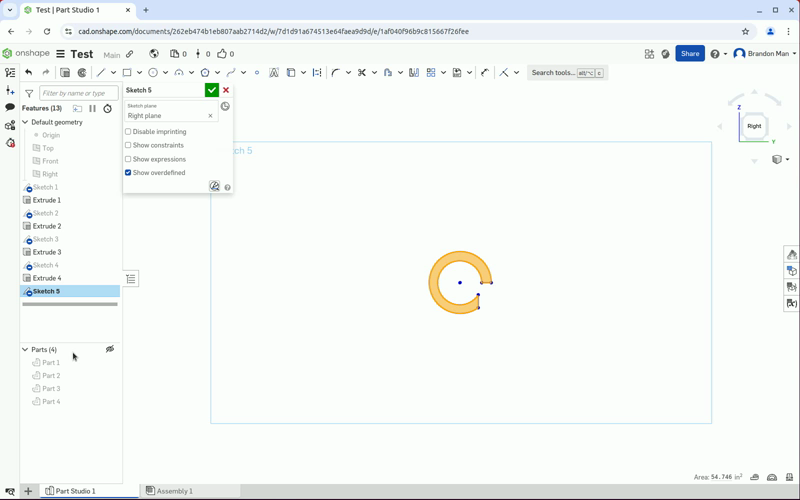
key(shift+e)
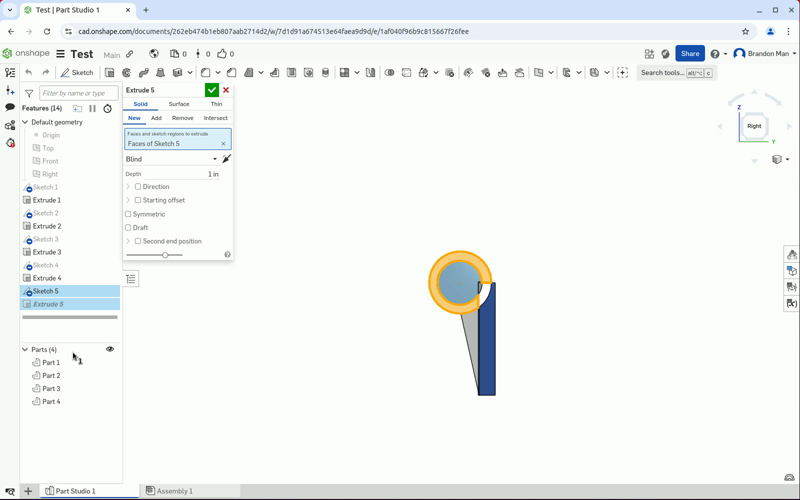
mouse_move(143, 106)
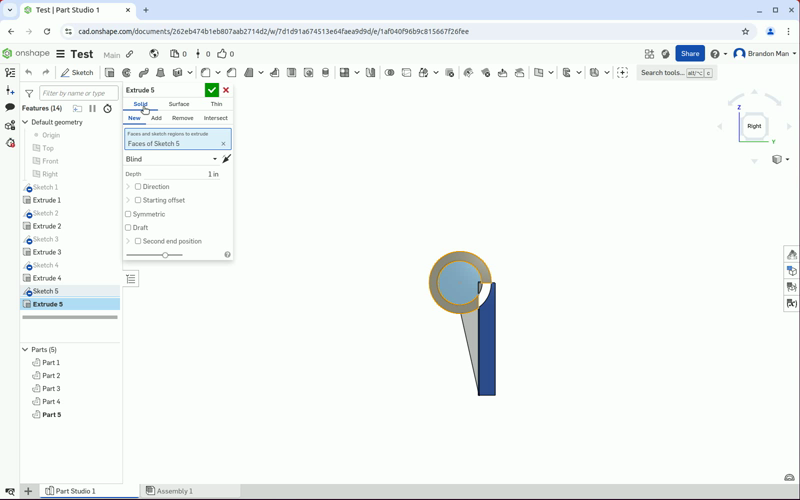
click(143, 106)
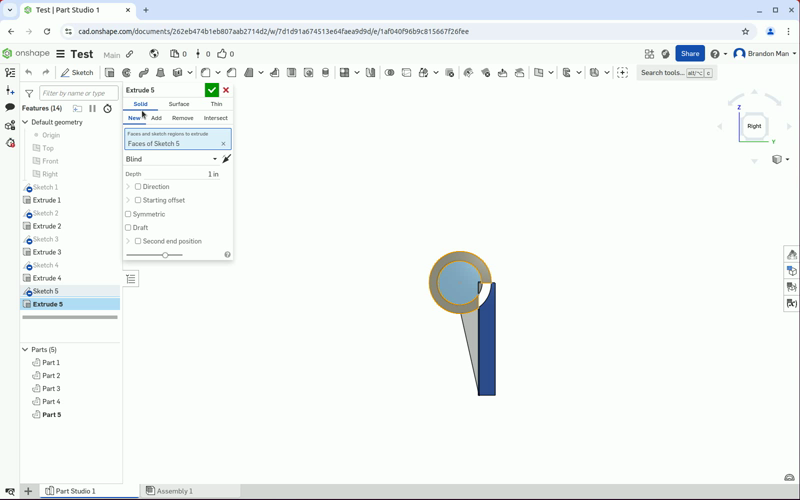
mouse_move(137, 120)
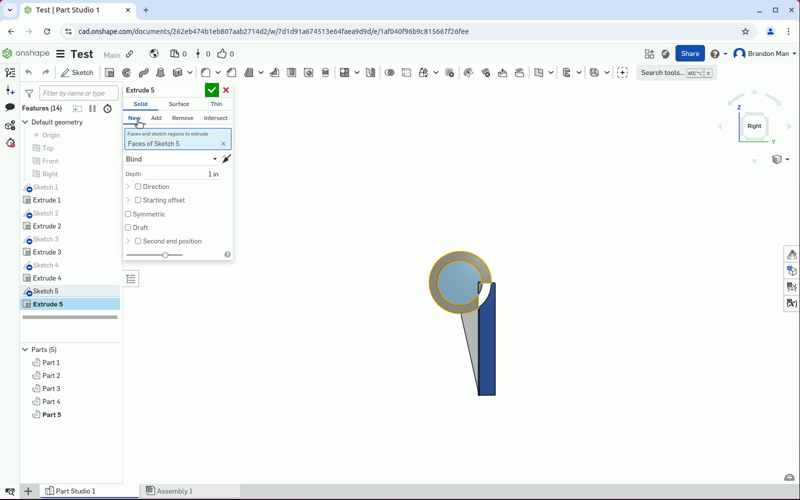
click(137, 120)
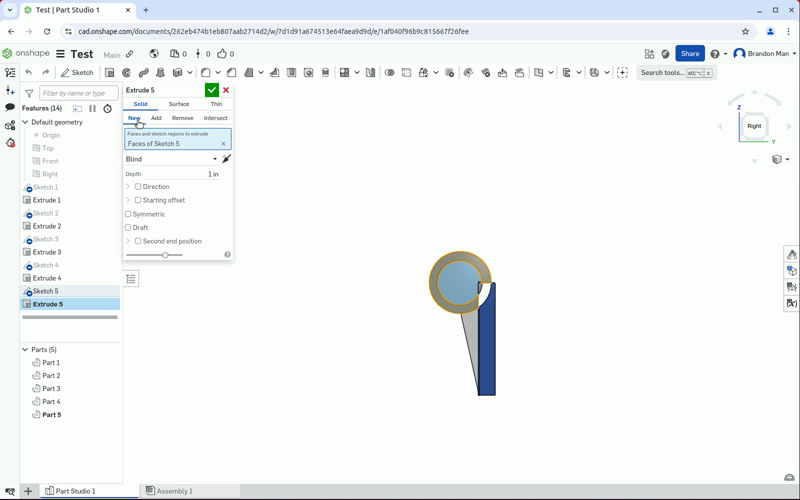
key(tab, 4)
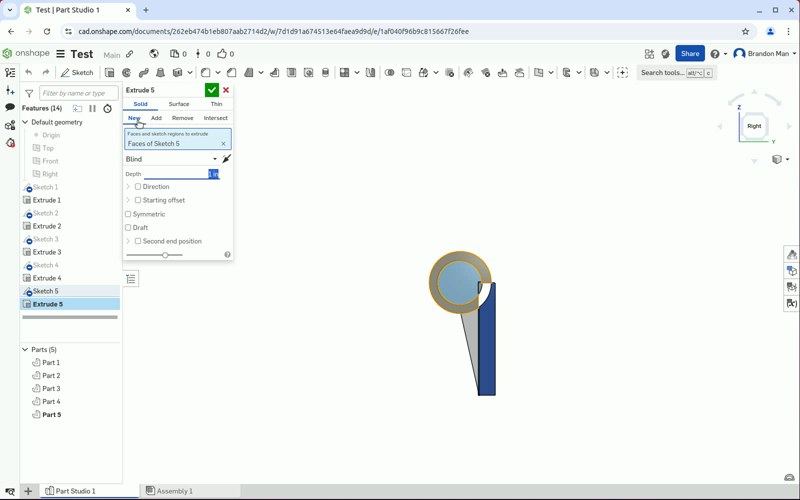
text(4.092)
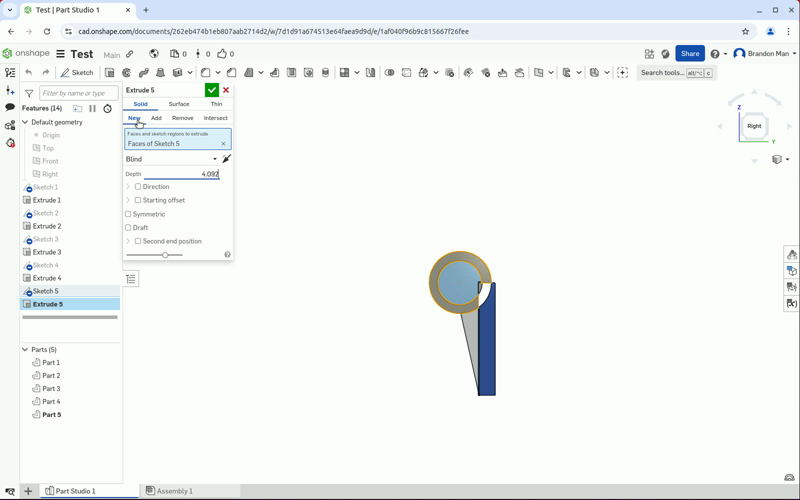
key(enter)
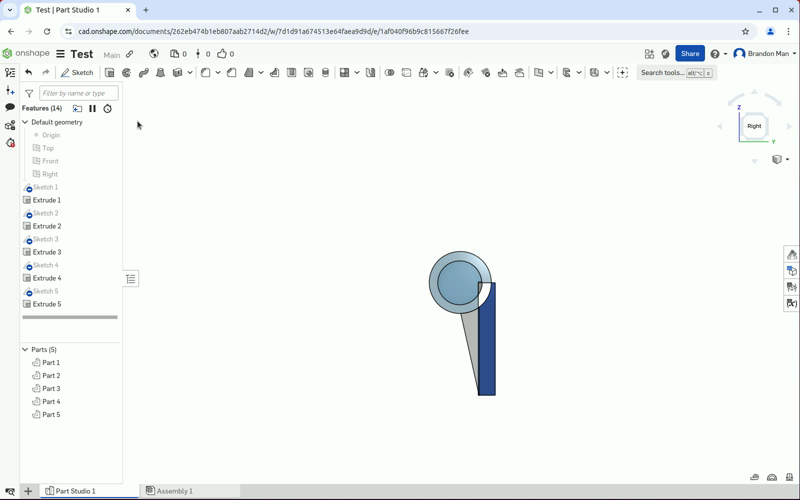
key(shift+h)
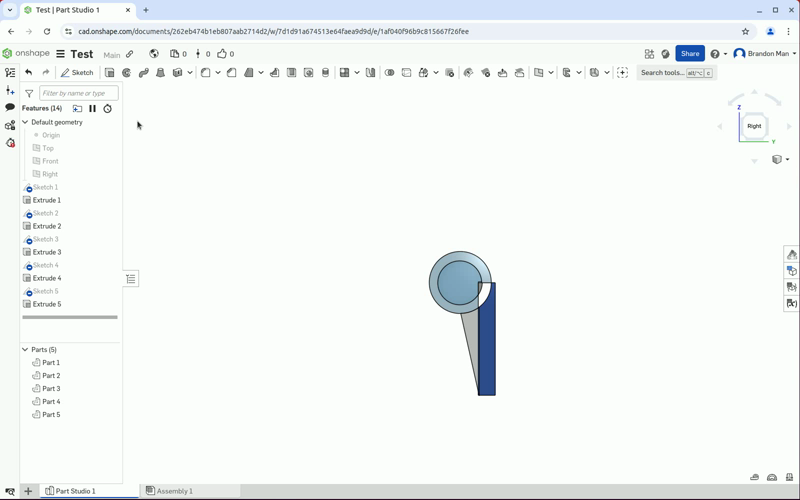
key(shift+h)
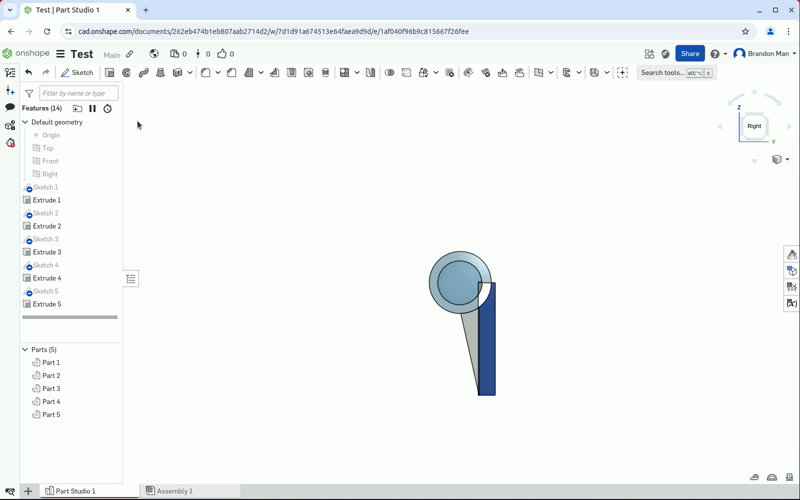
mouse_move(73, 189)
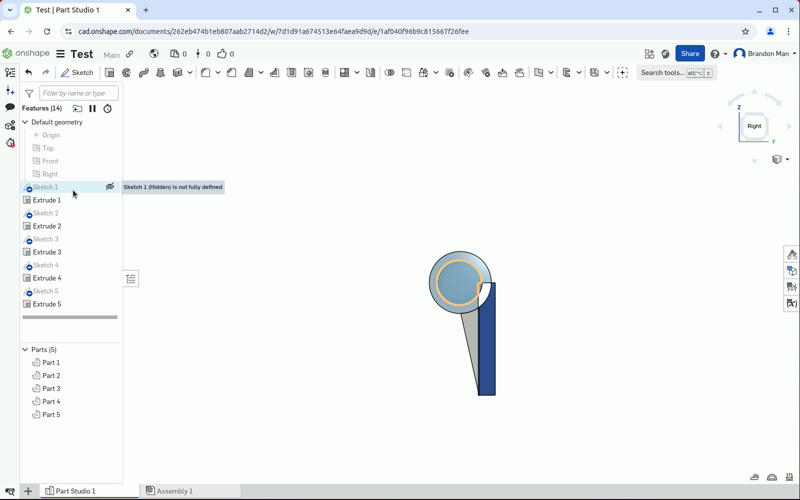
click(73, 189)
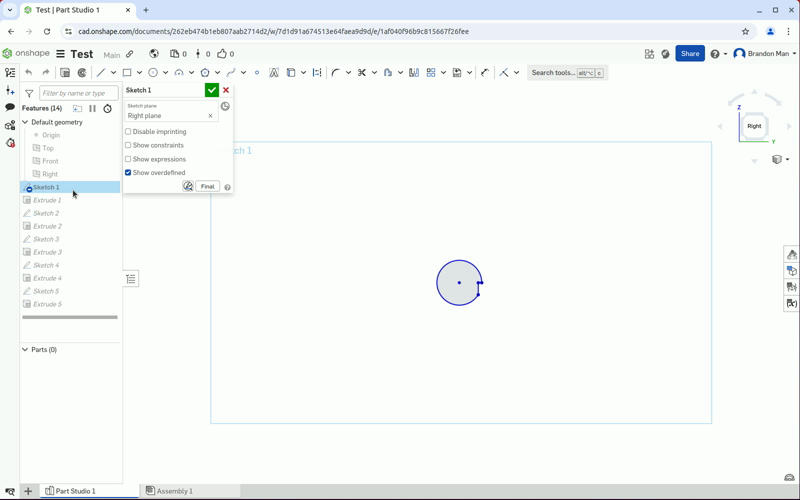
mouse_move(229, 92)
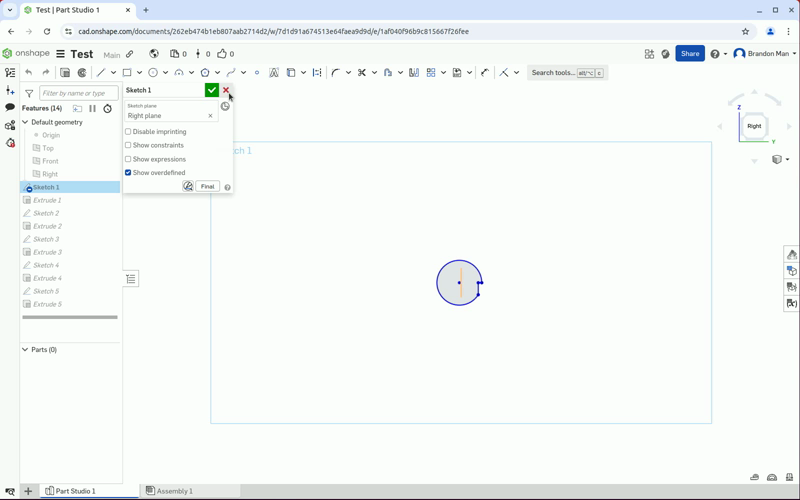
click(229, 92)
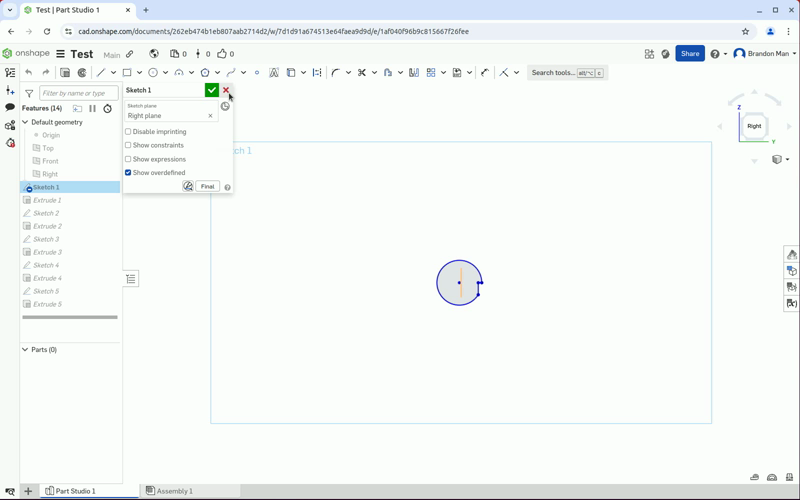
key(shift+s)
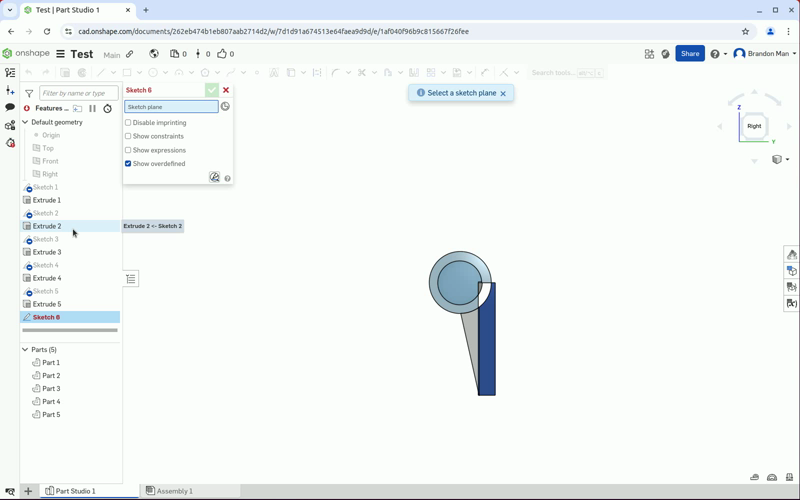
scroll(3)
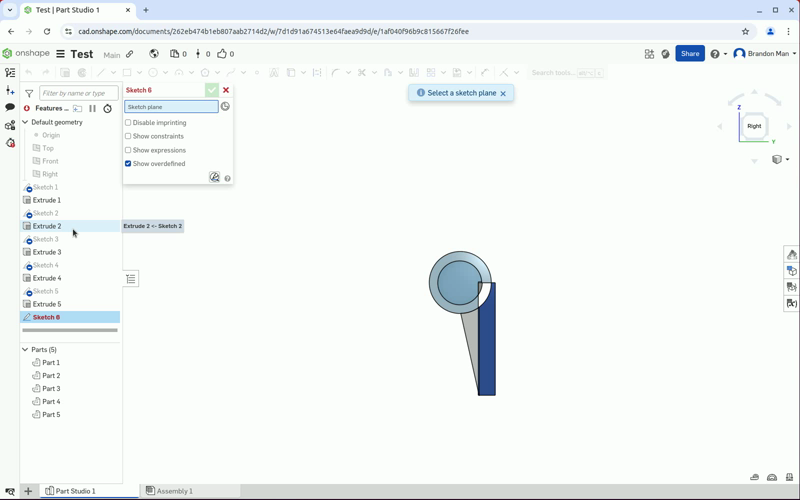
mouse_move(73, 176)
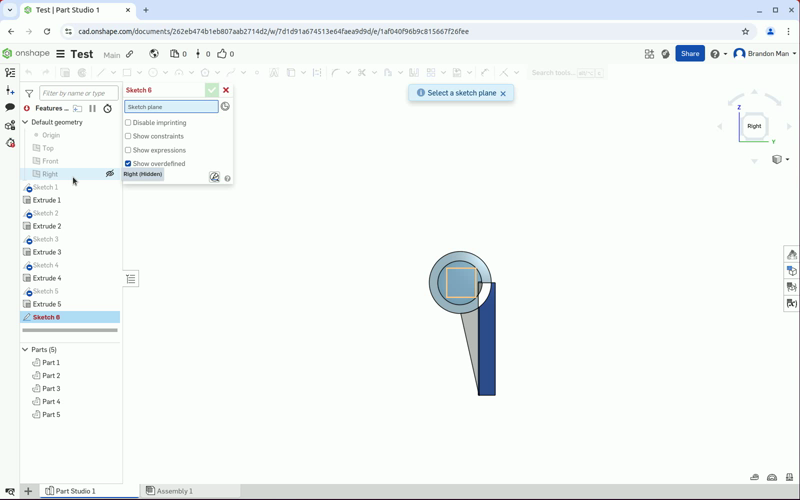
click(73, 176)
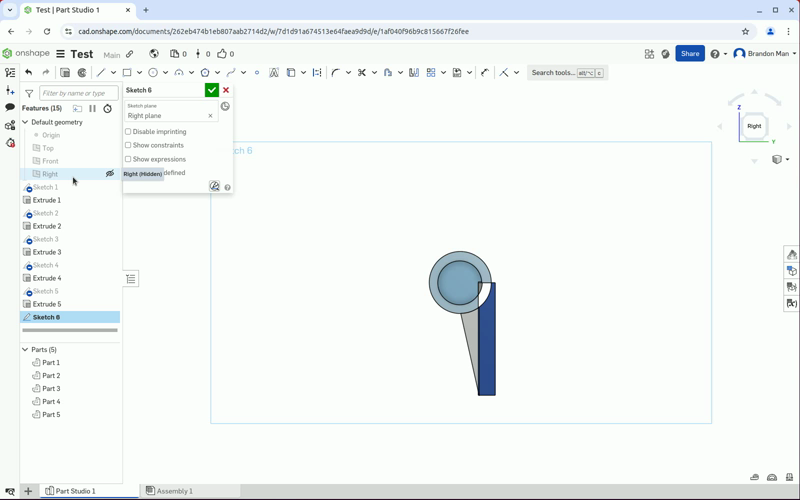
mouse_move(73, 352)
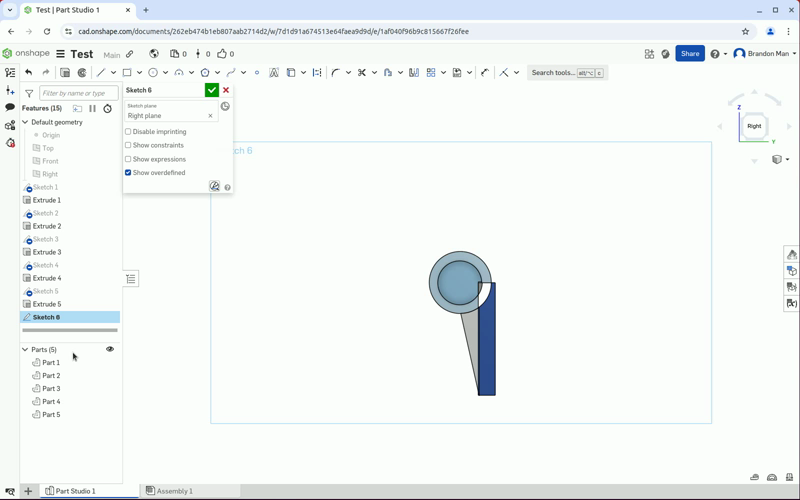
key(y)
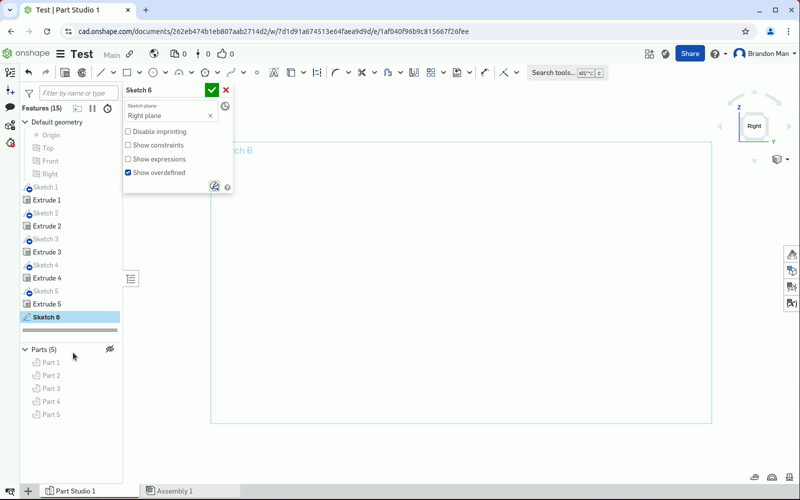
key(a)
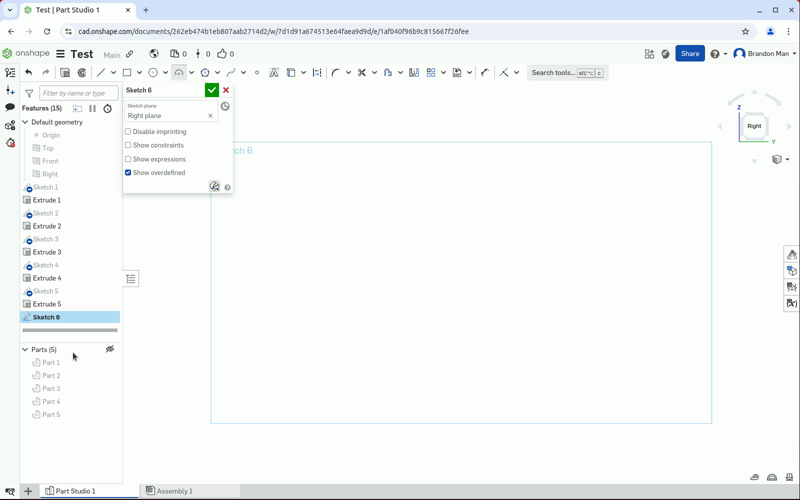
key_down(shift)
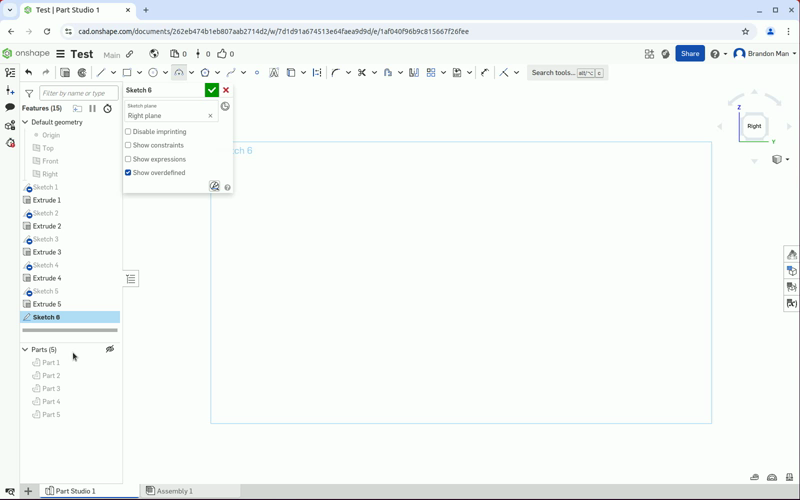
mouse_move(478, 307)
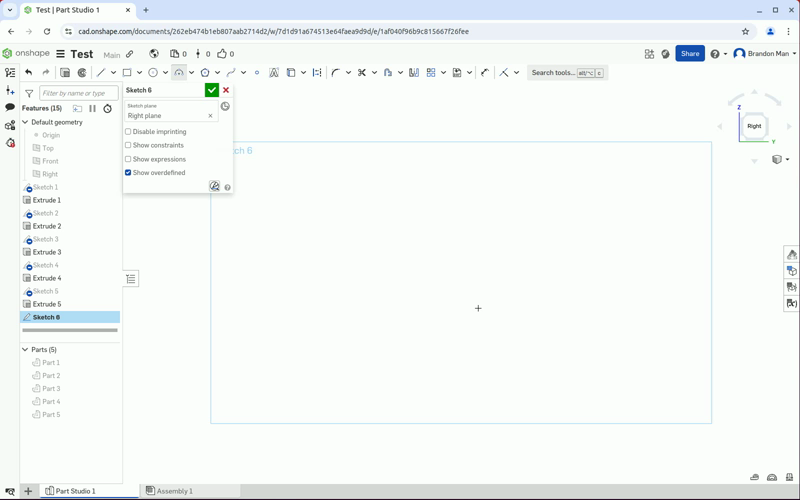
click(478, 307)
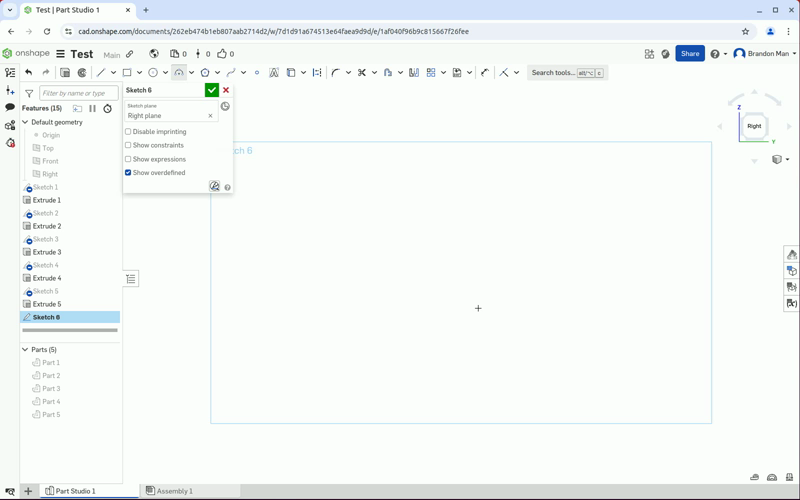
key_up(shift)
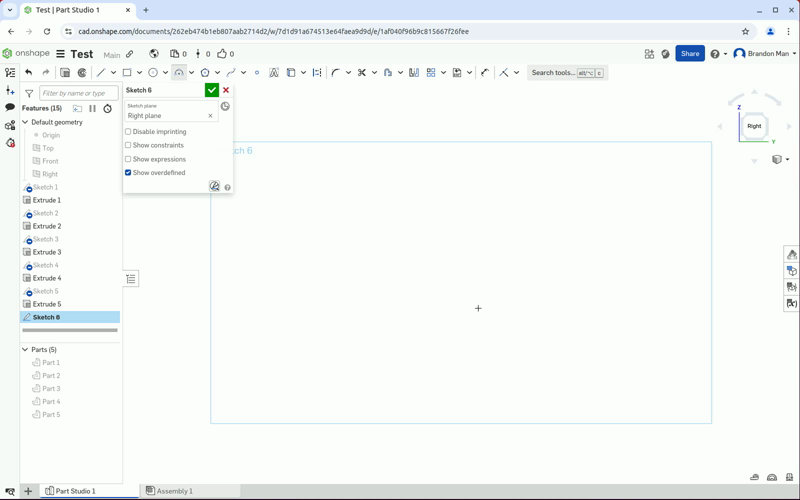
key_down(shift)
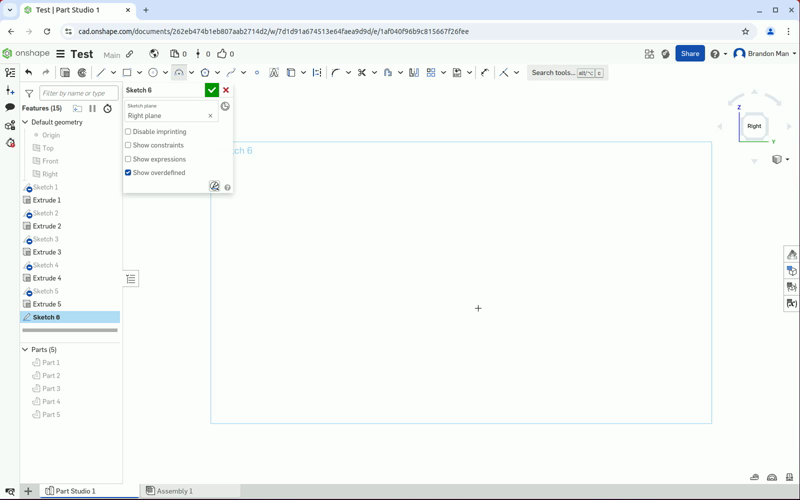
mouse_move(491, 282)
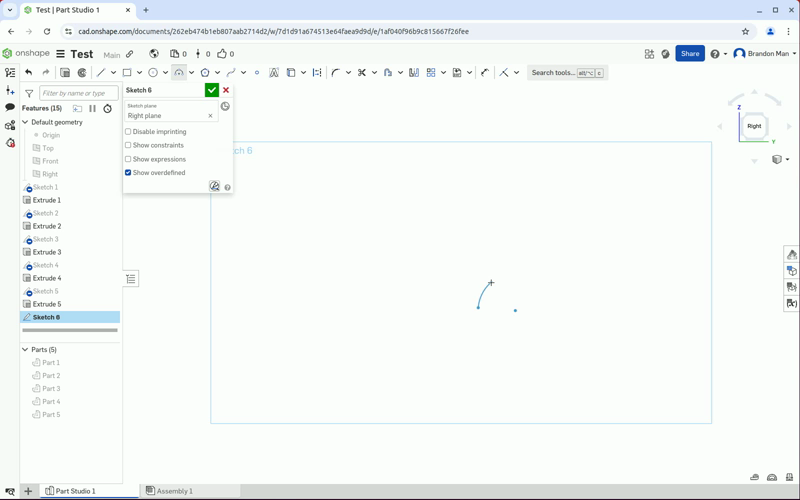
click(491, 282)
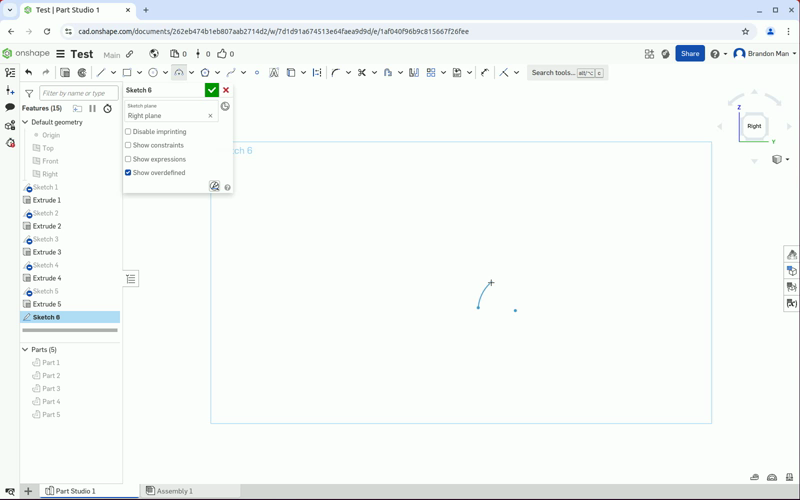
mouse_move(487, 296)
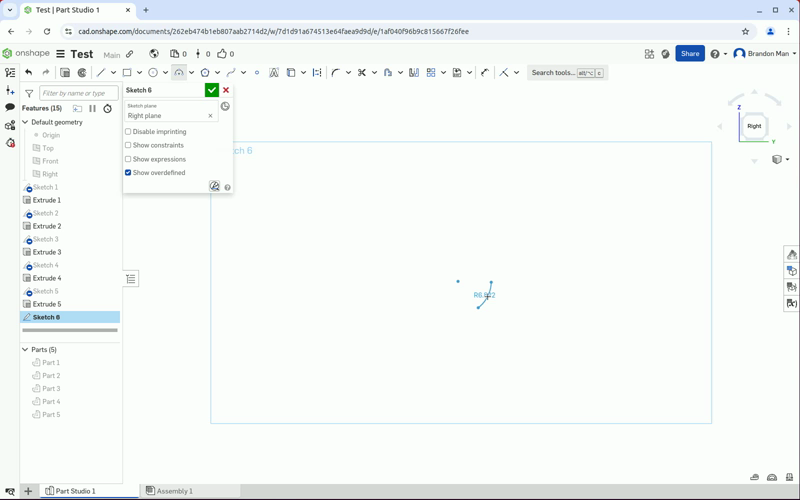
click(487, 296)
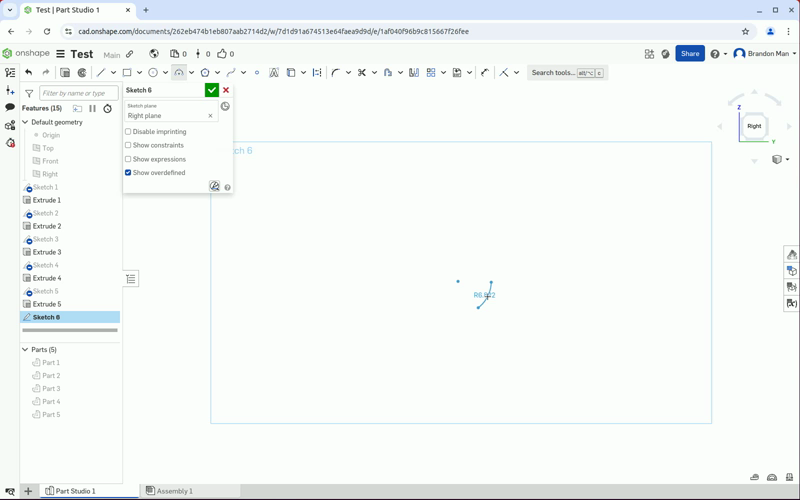
key_up(shift)
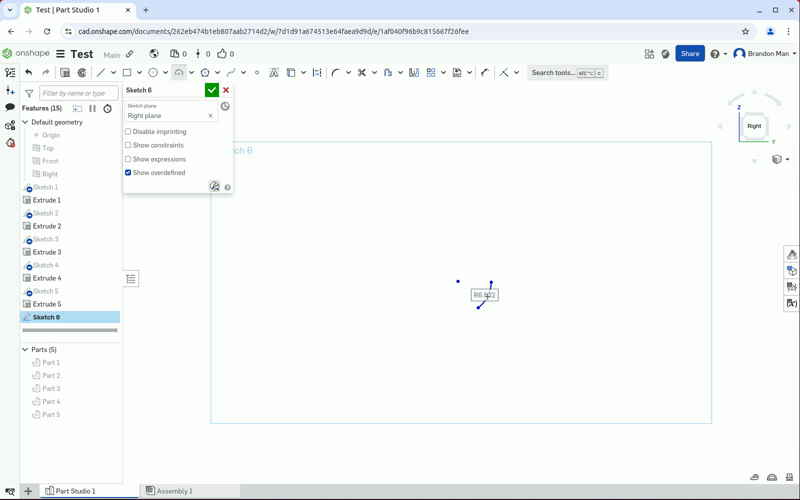
key(esc)
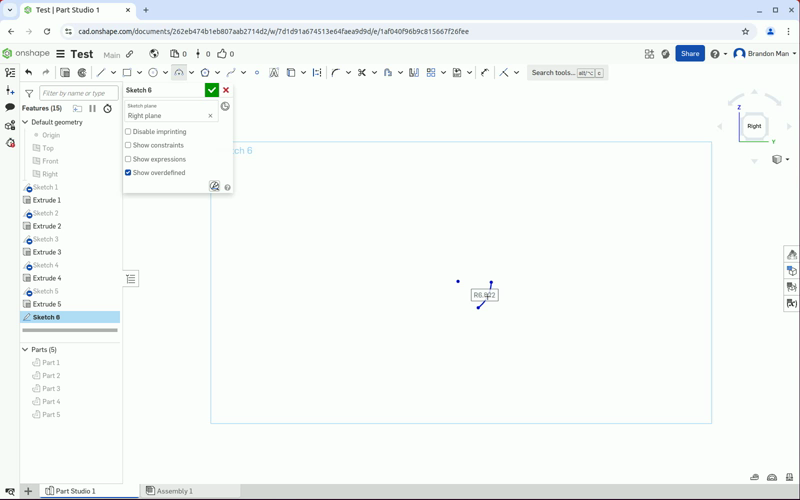
key(l)
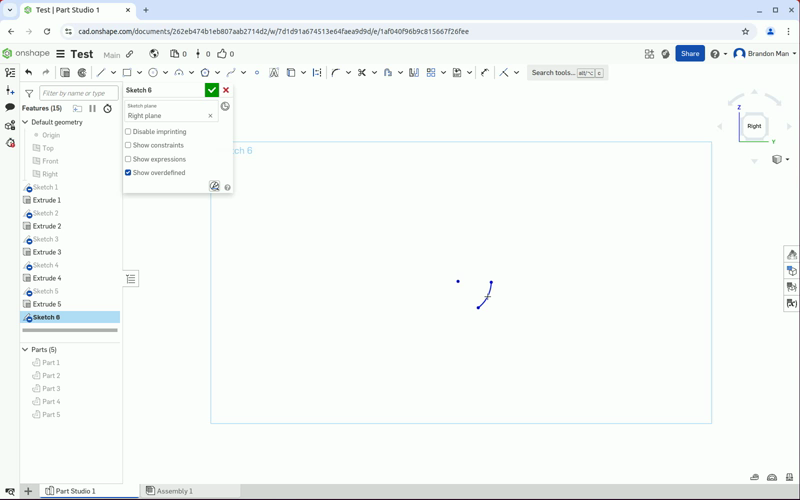
mouse_move(491, 282)
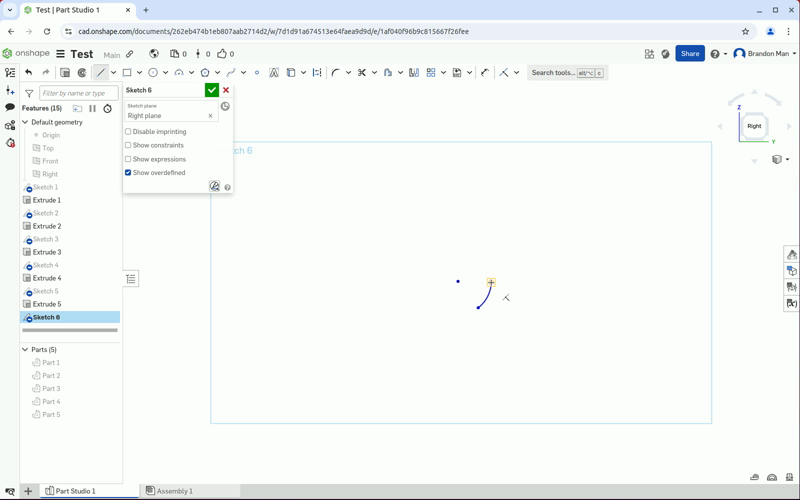
click(491, 282)
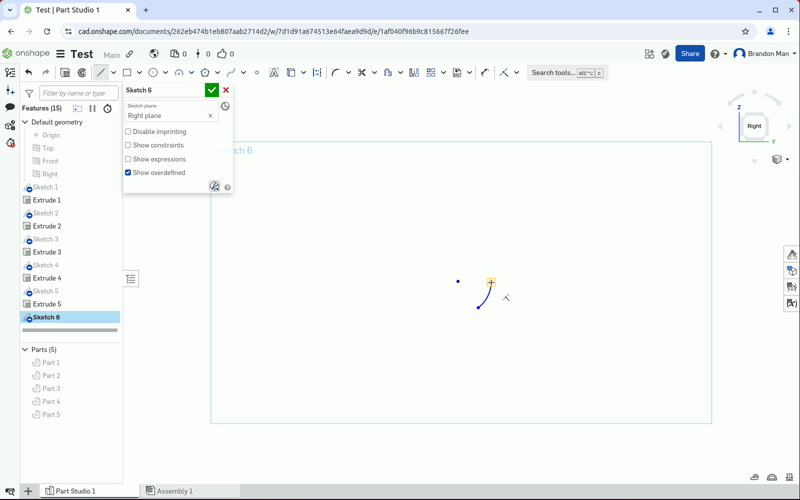
key_down(shift)
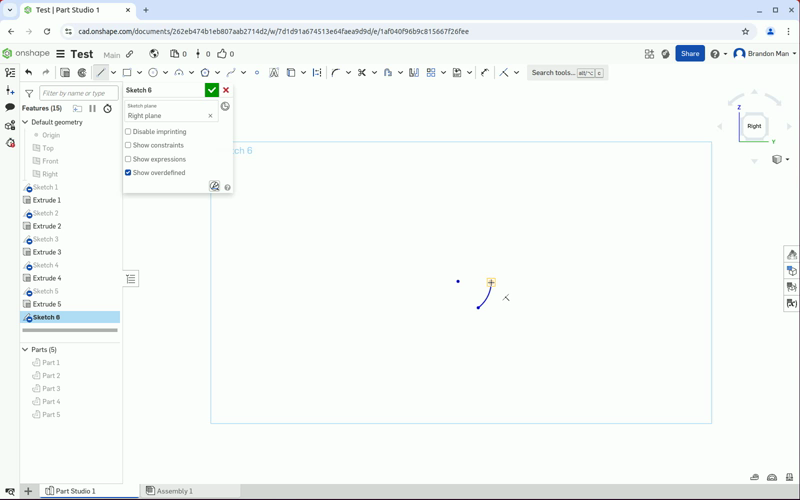
mouse_move(521, 282)
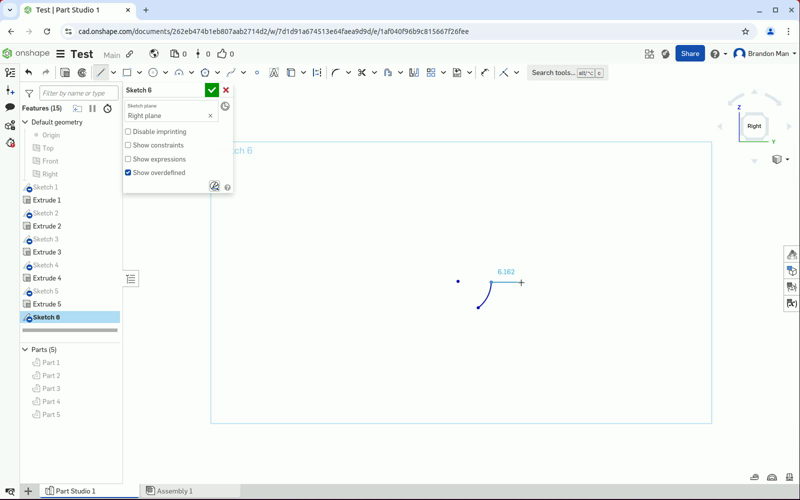
mouse_move(481, 282)
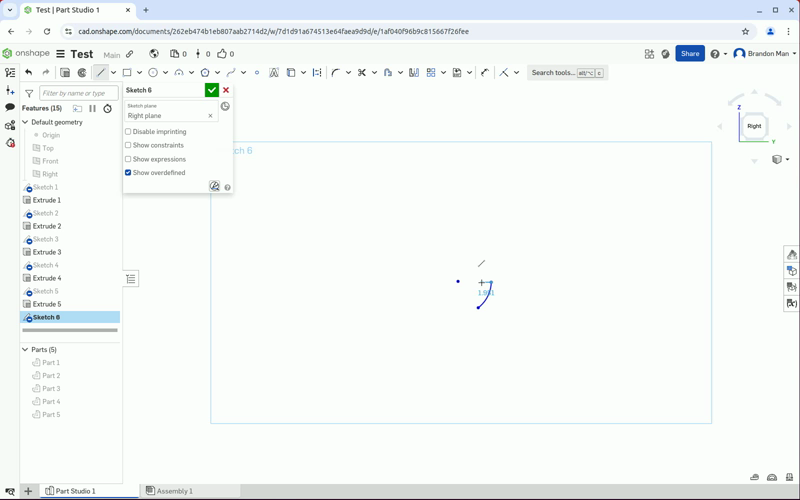
click(481, 282)
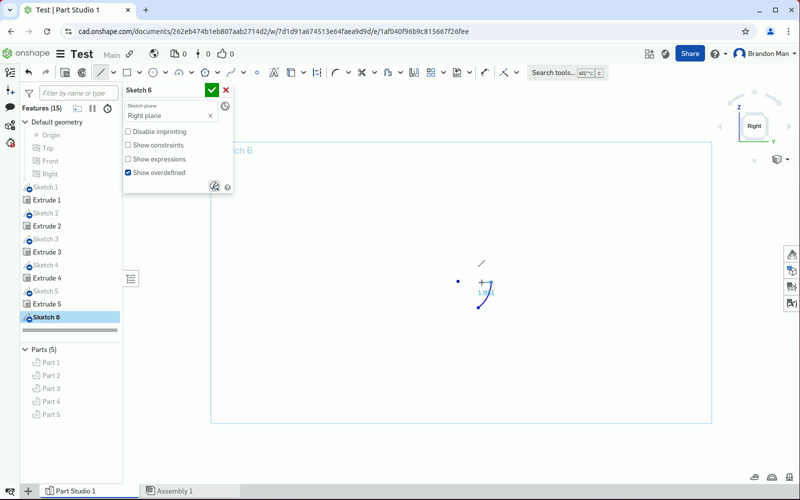
key_up(shift)
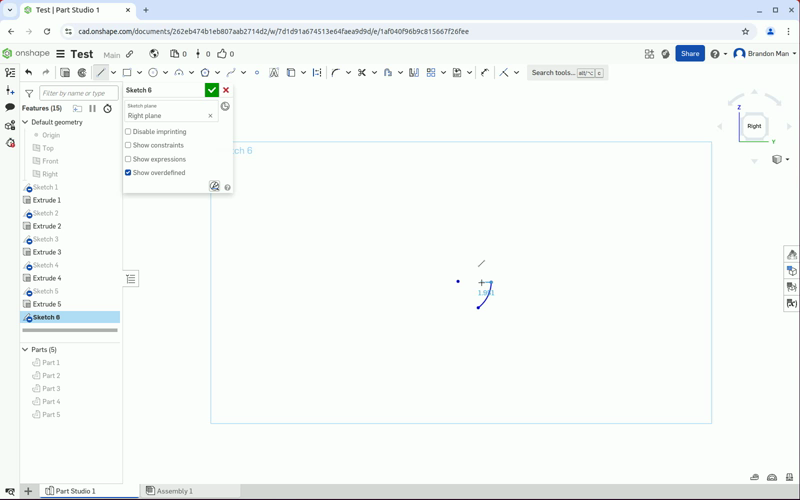
key(esc)
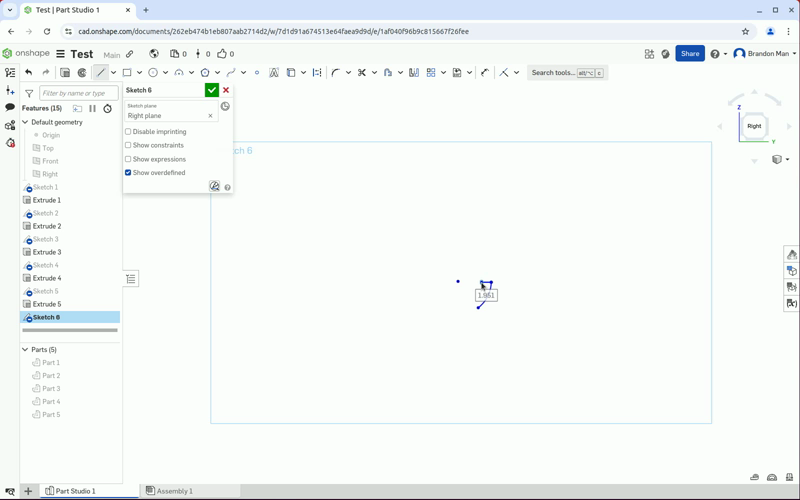
key(a)
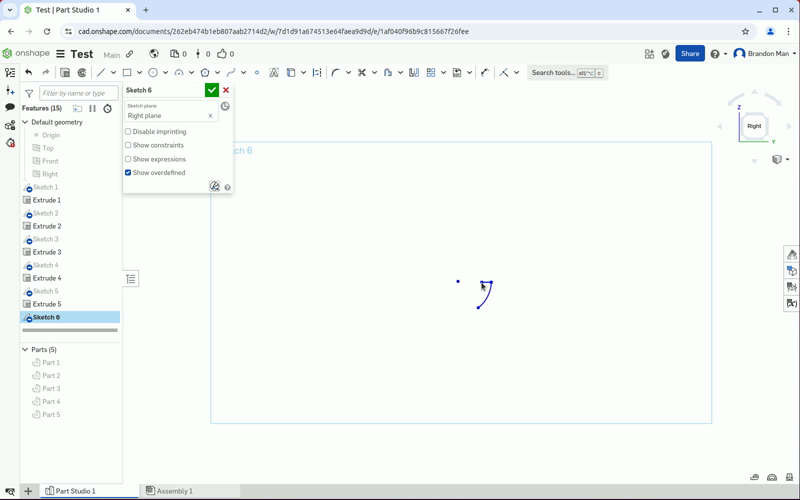
mouse_move(481, 282)
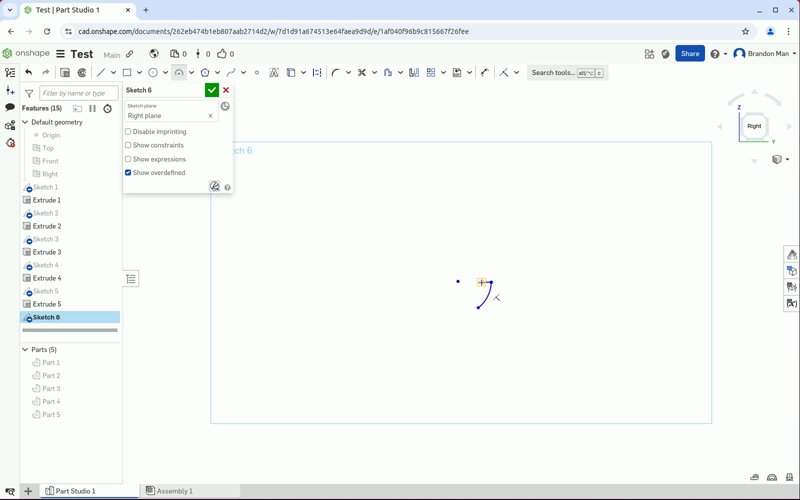
click(481, 282)
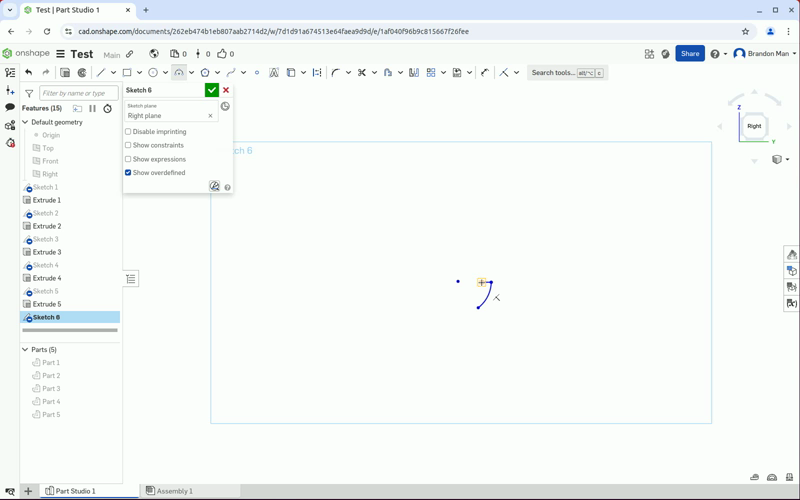
key_down(shift)
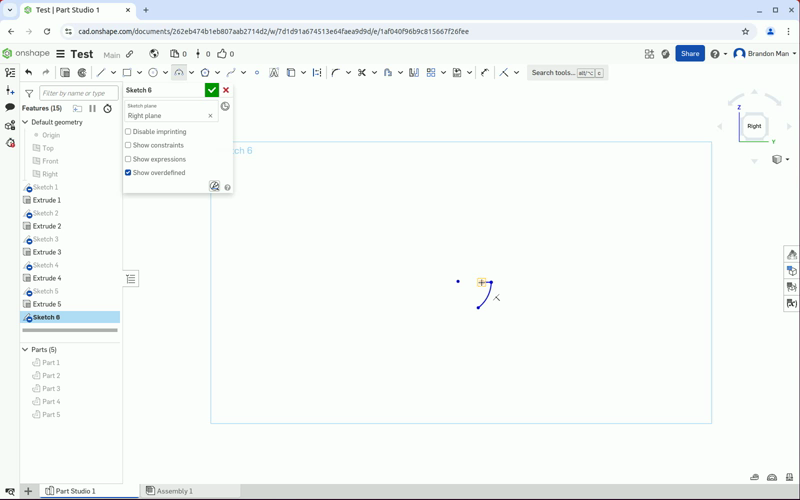
mouse_move(478, 294)
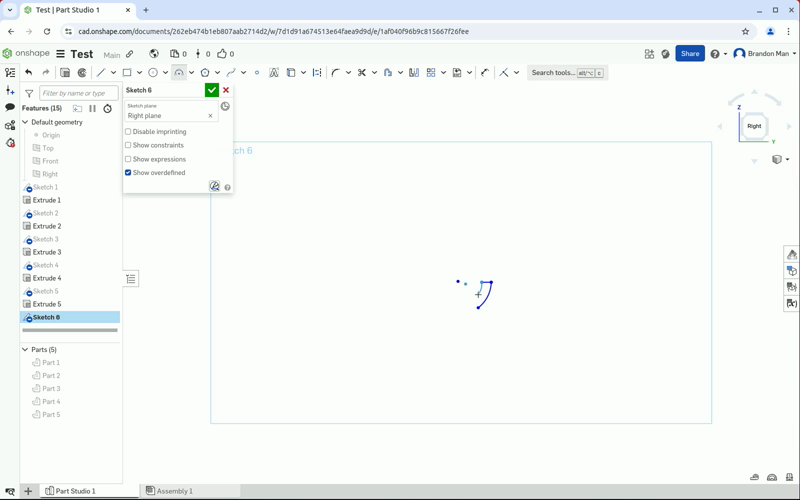
click(478, 294)
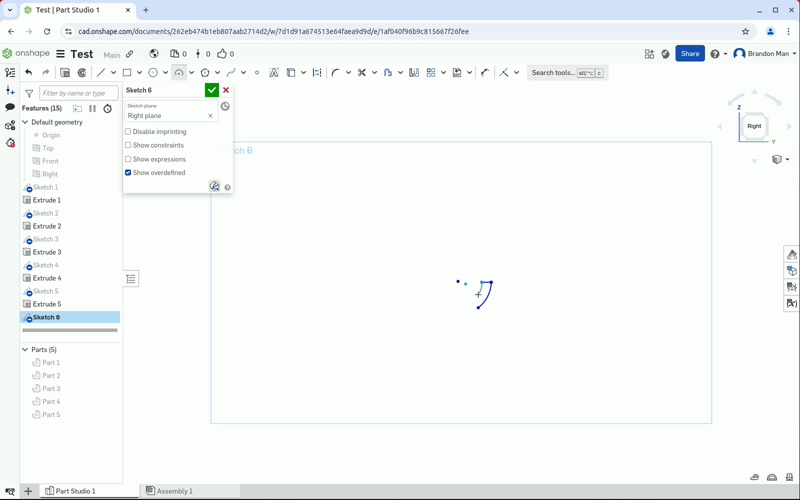
mouse_move(480, 288)
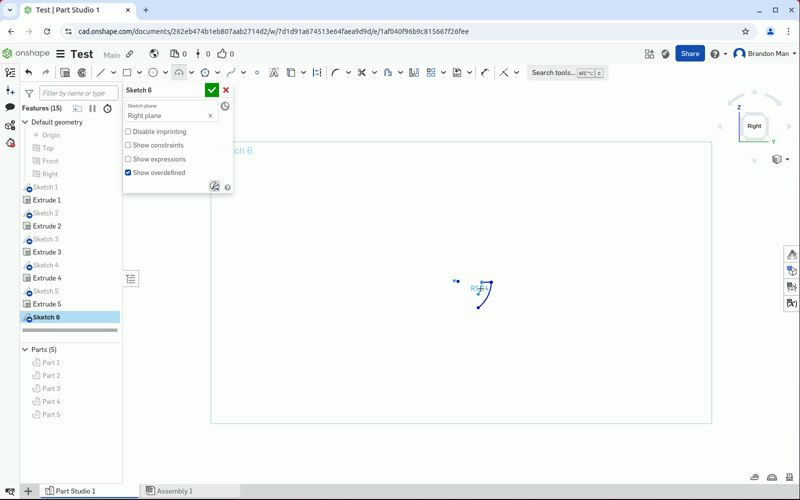
click(480, 288)
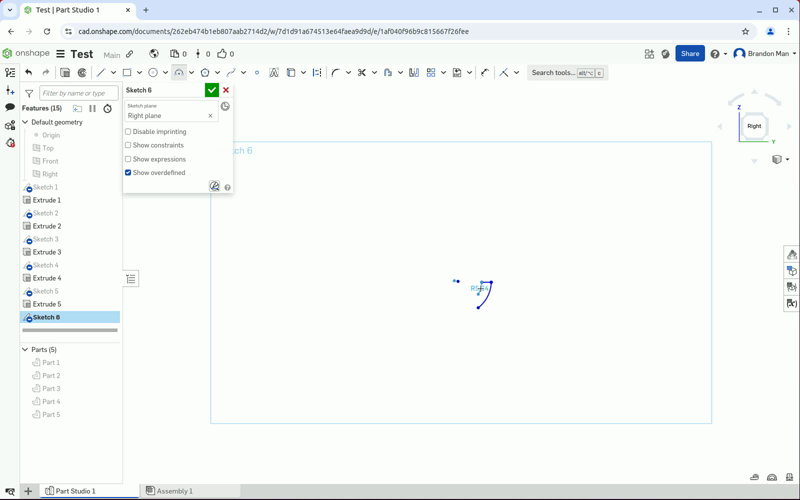
key_up(shift)
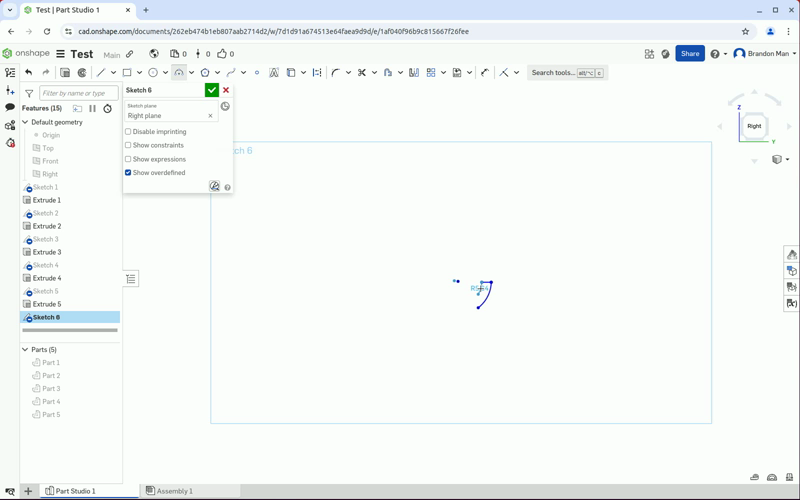
key(esc)
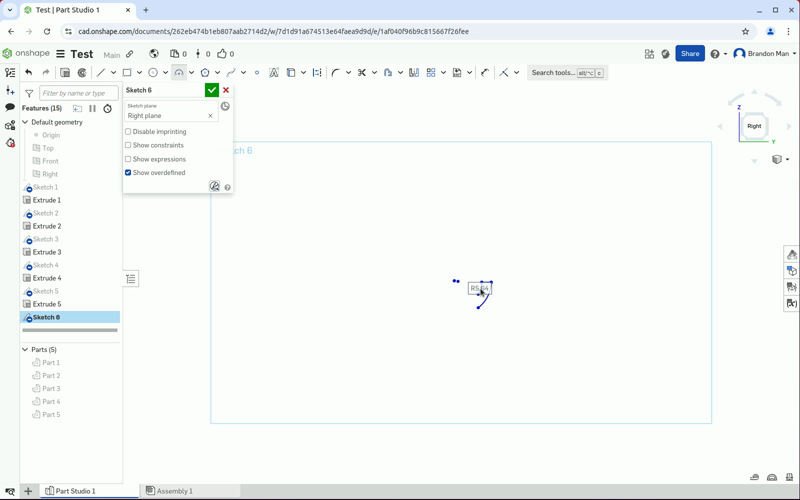
key(l)
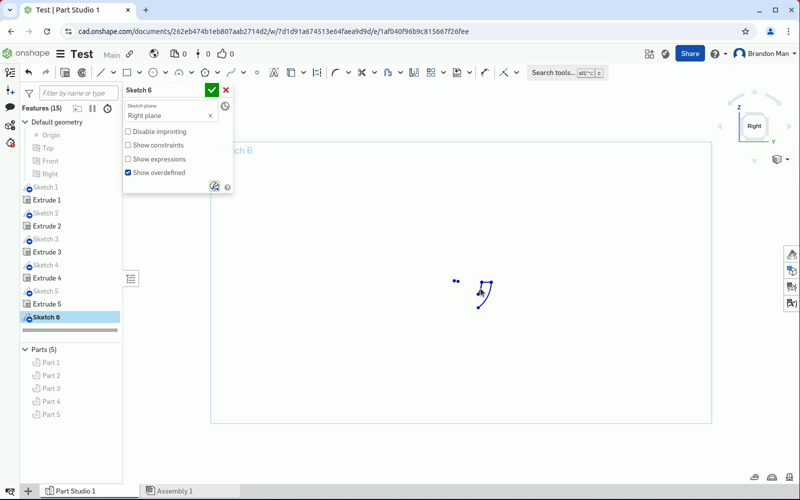
mouse_move(478, 294)
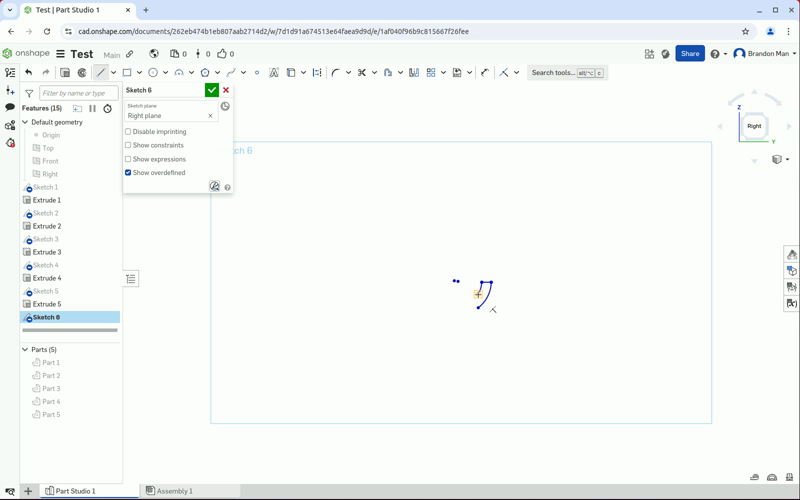
click(478, 294)
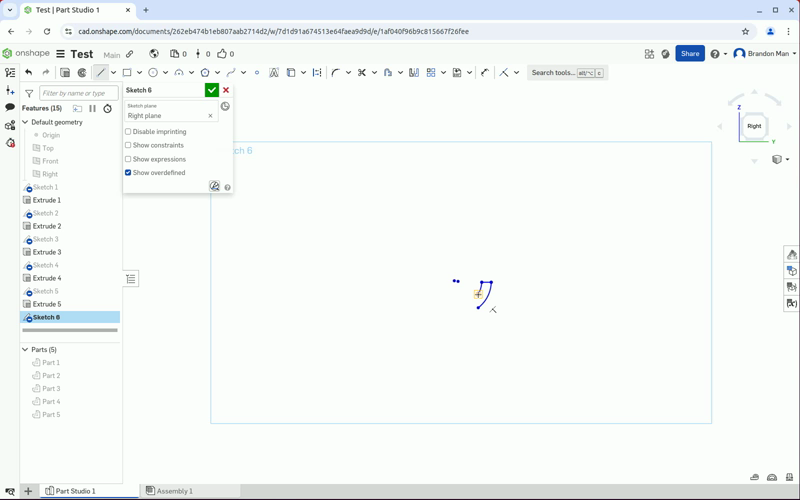
mouse_move(508, 294)
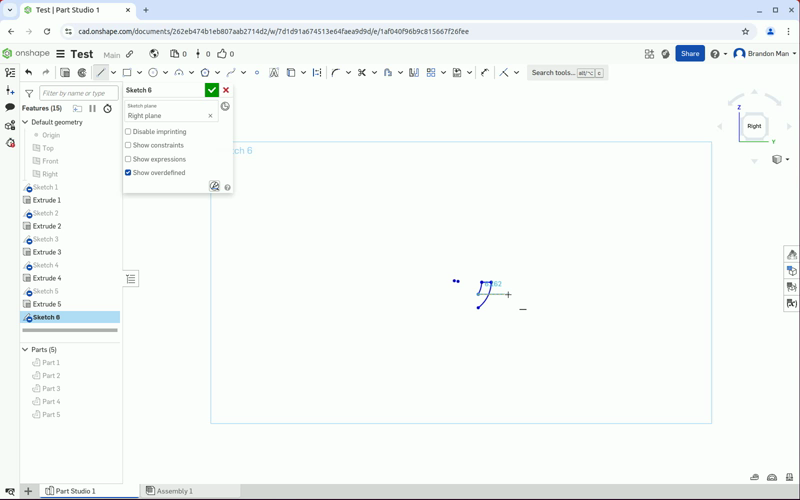
key_down(shift)
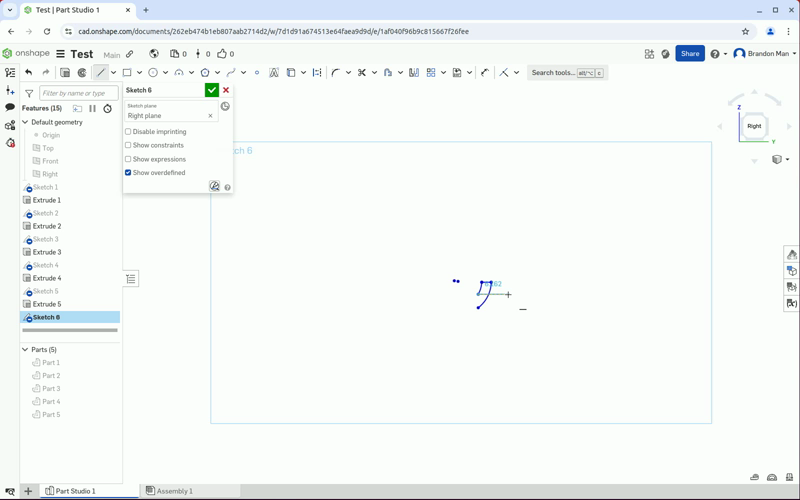
mouse_move(478, 307)
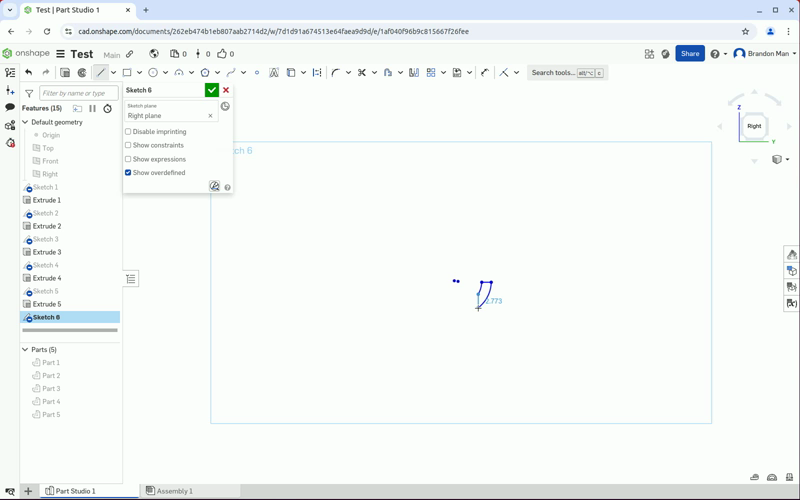
key_up(shift)
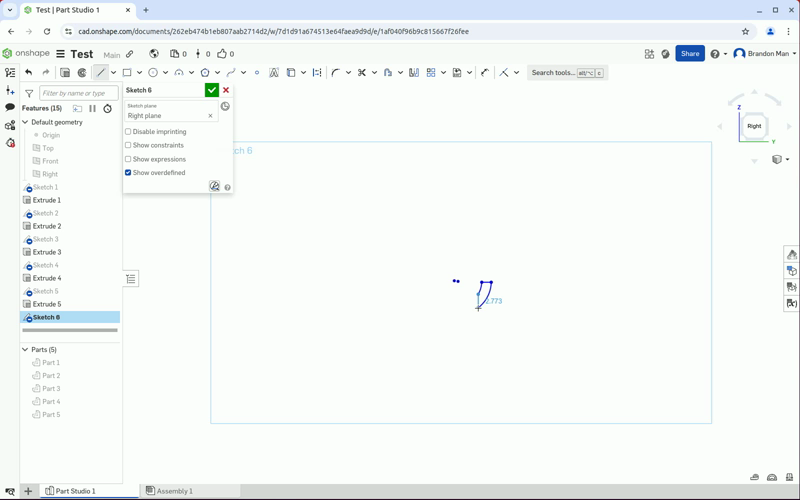
click(478, 307)
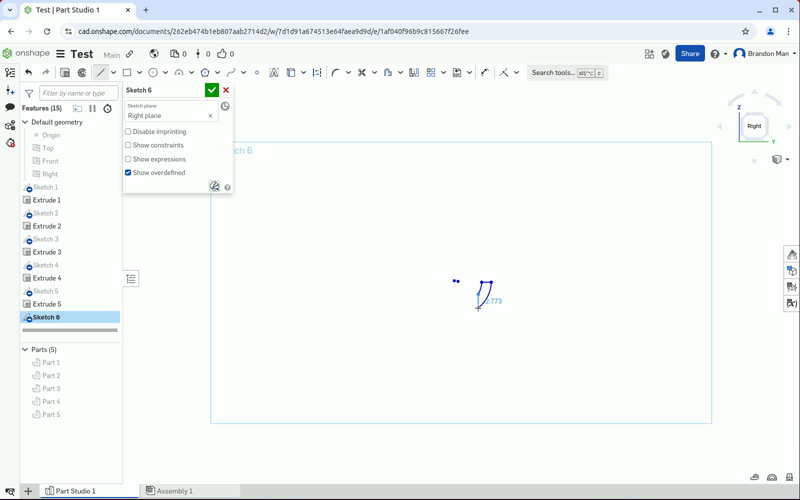
key(esc)
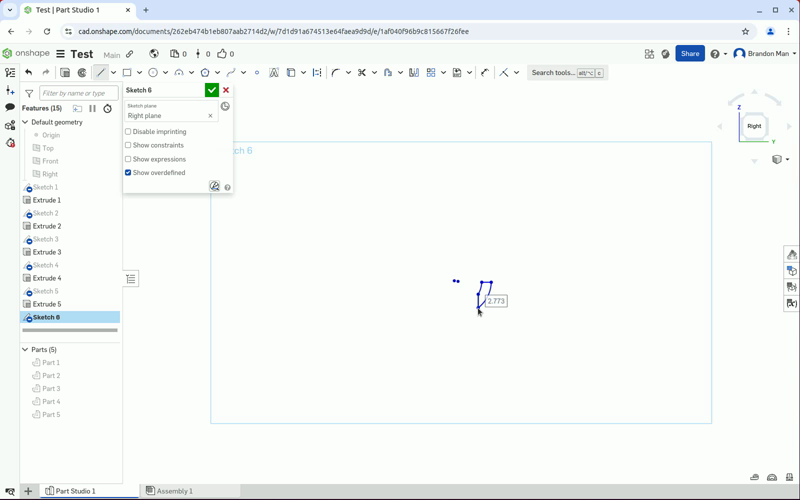
mouse_move(479, 297)
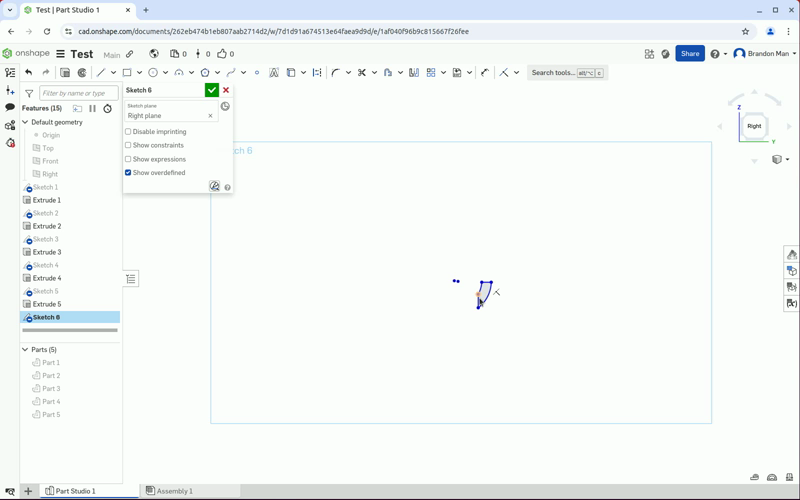
scroll(6)
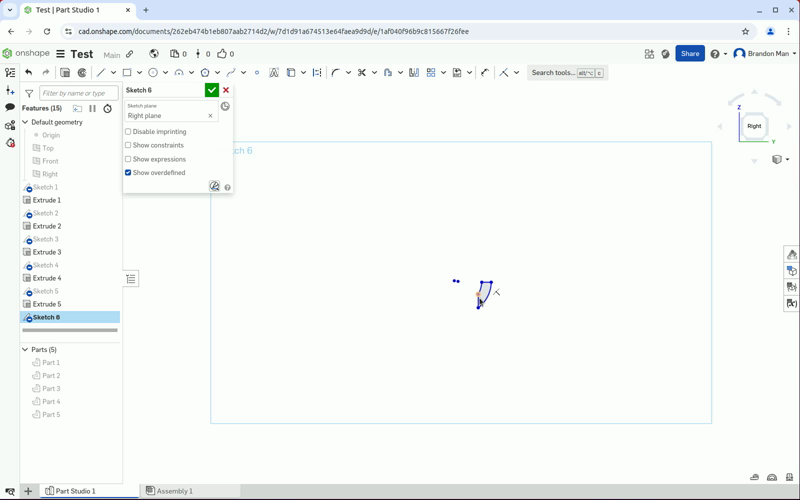
scroll(6)
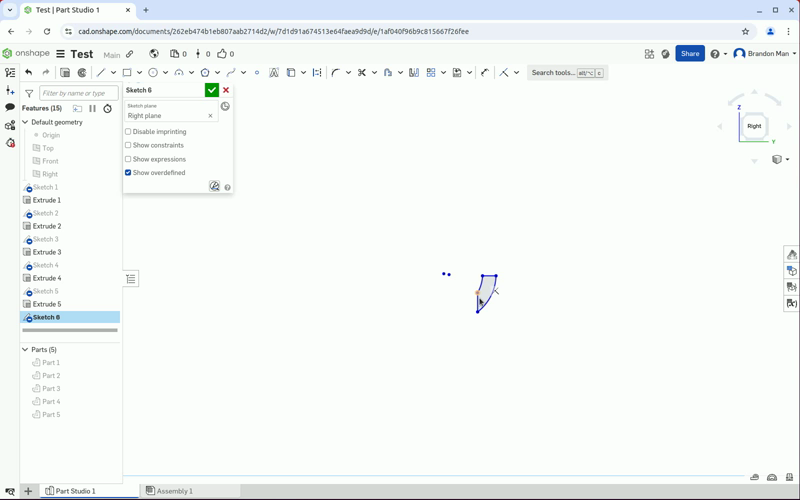
scroll(6)
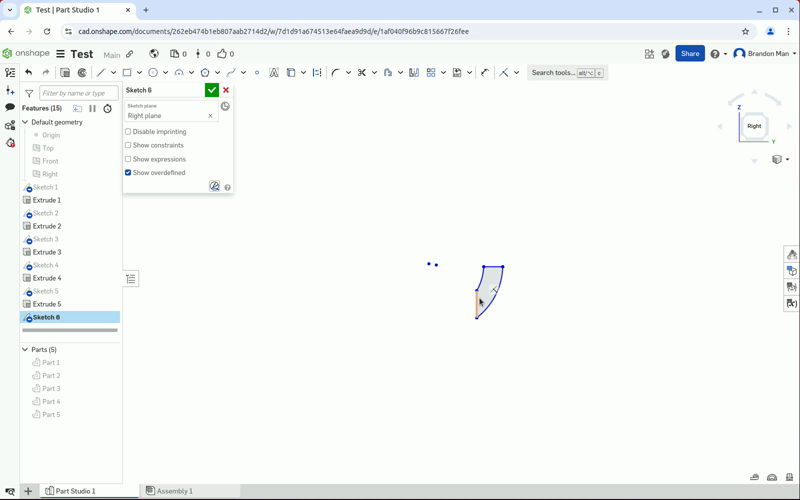
scroll(6)
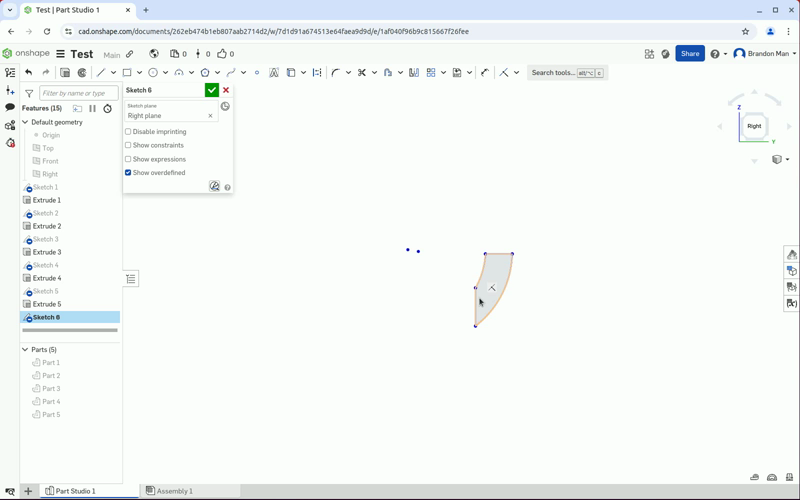
scroll(6)
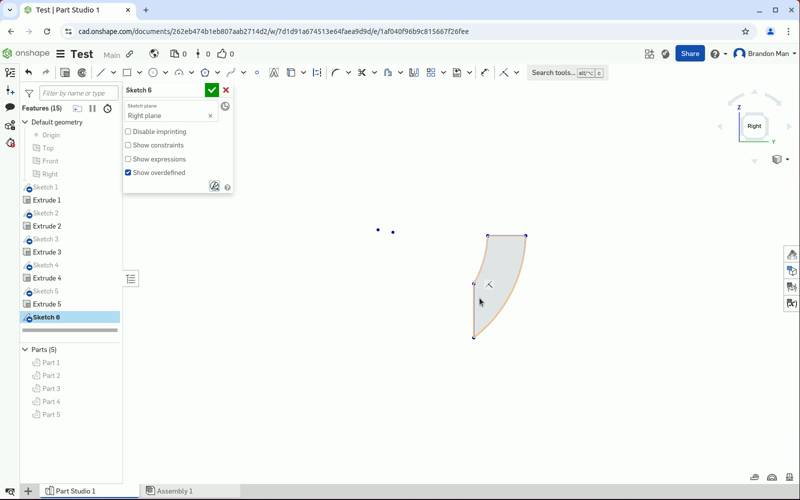
scroll(6)
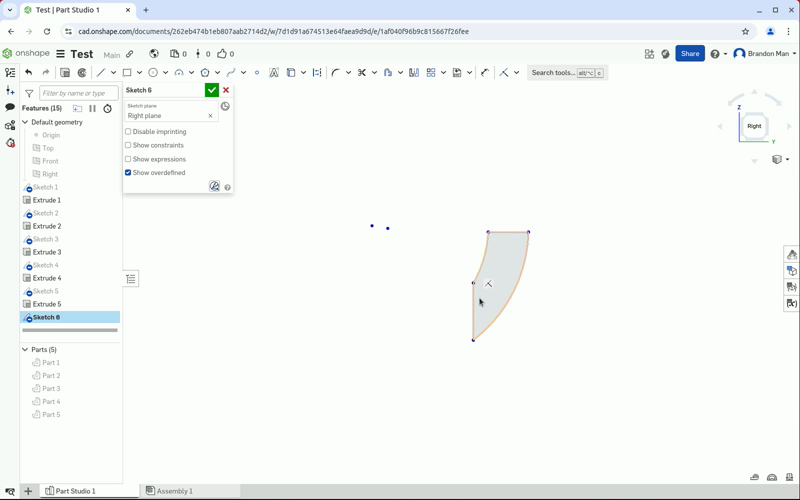
scroll(6)
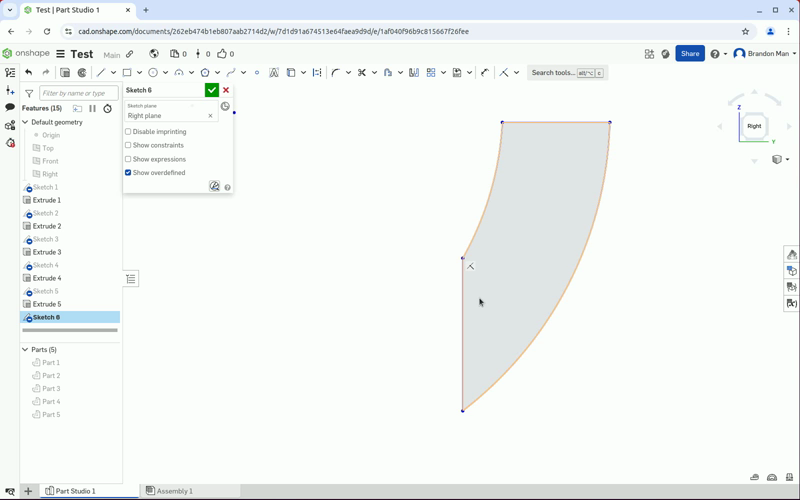
click(479, 297)
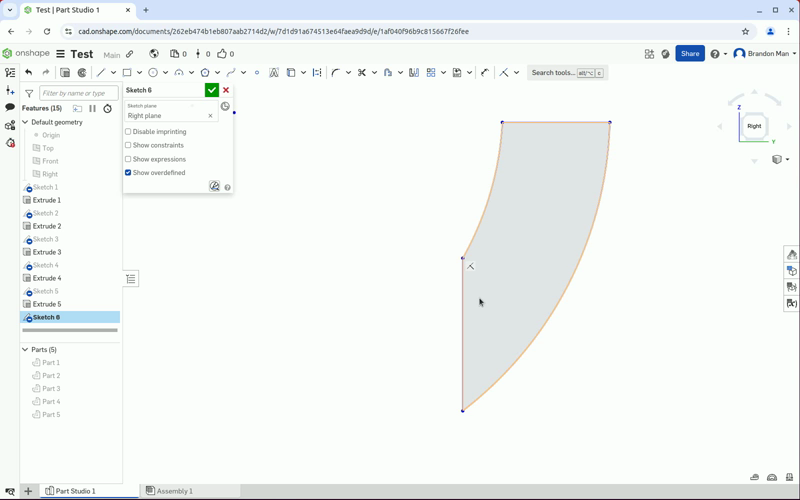
scroll(-6)
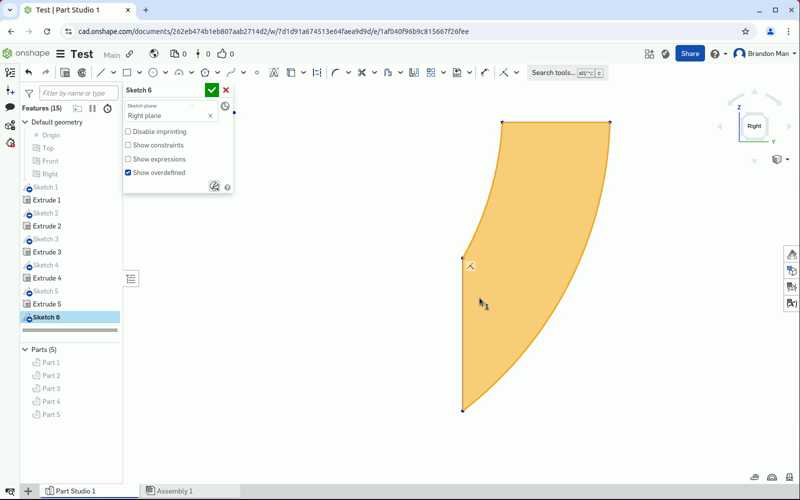
scroll(-6)
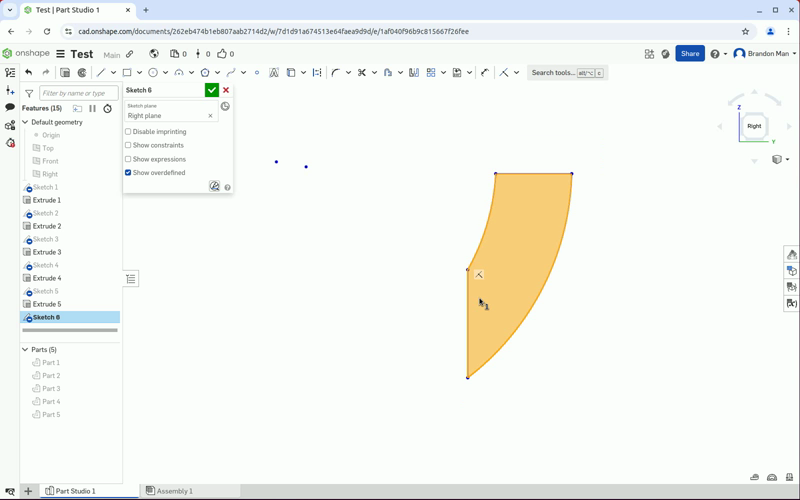
scroll(-6)
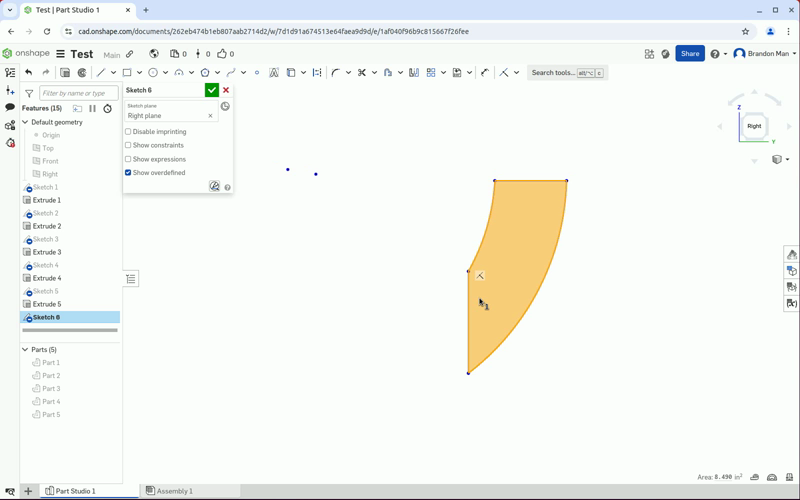
scroll(-6)
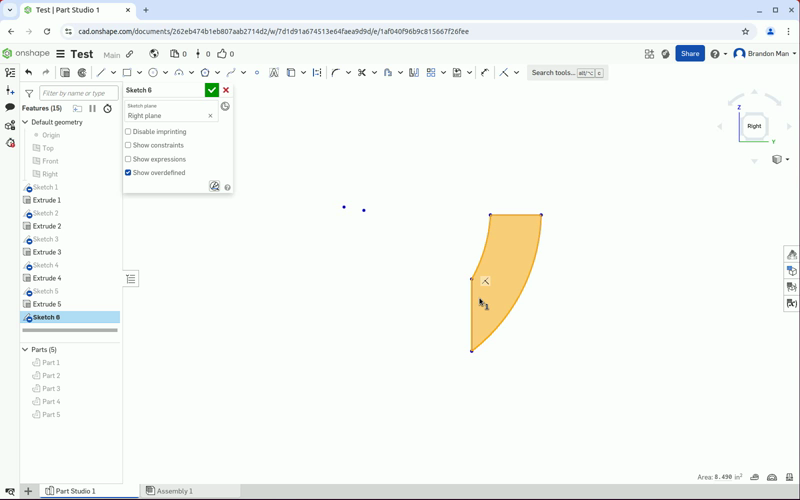
scroll(-6)
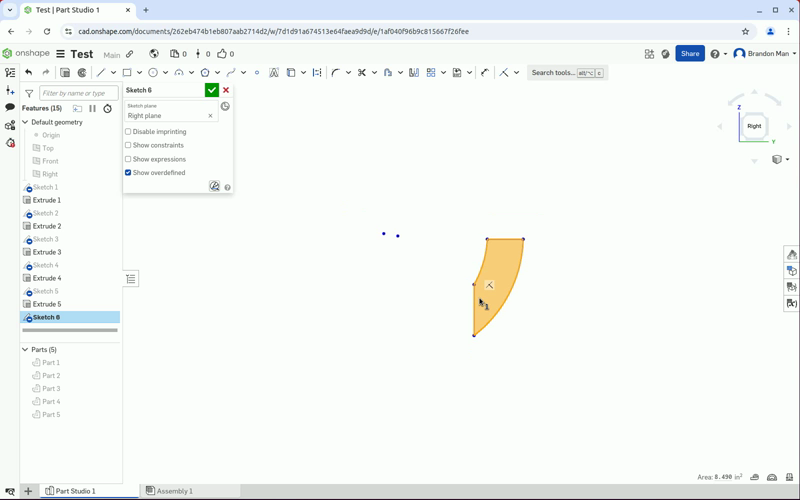
scroll(-6)
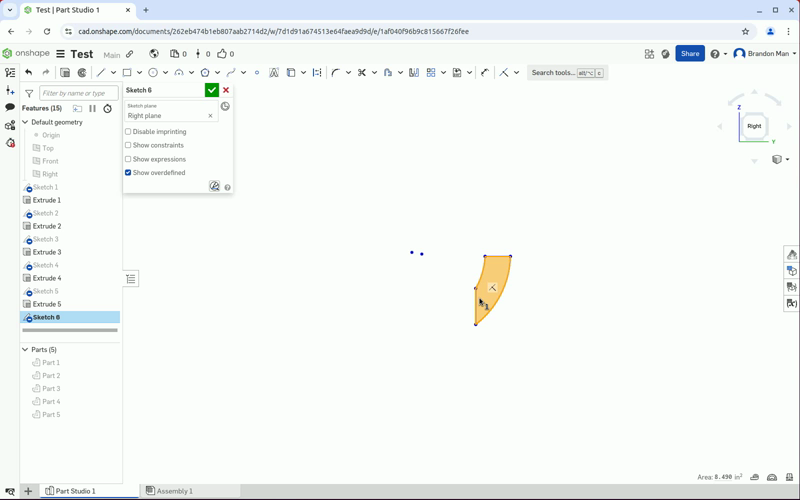
scroll(-6)
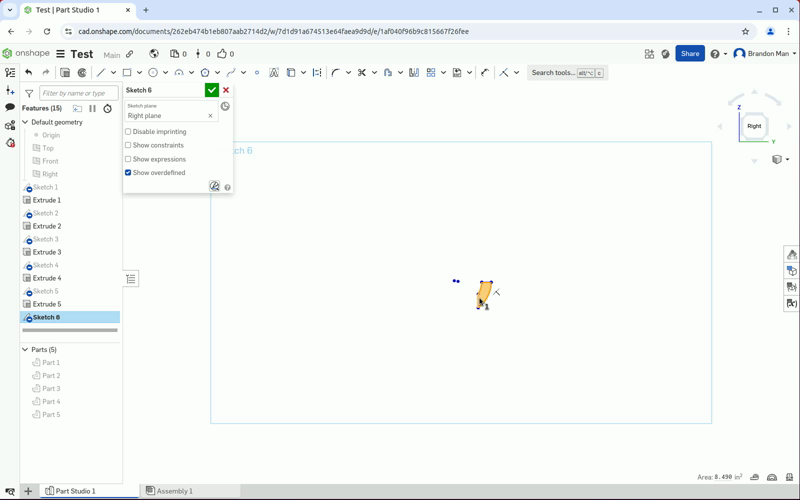
mouse_move(73, 352)
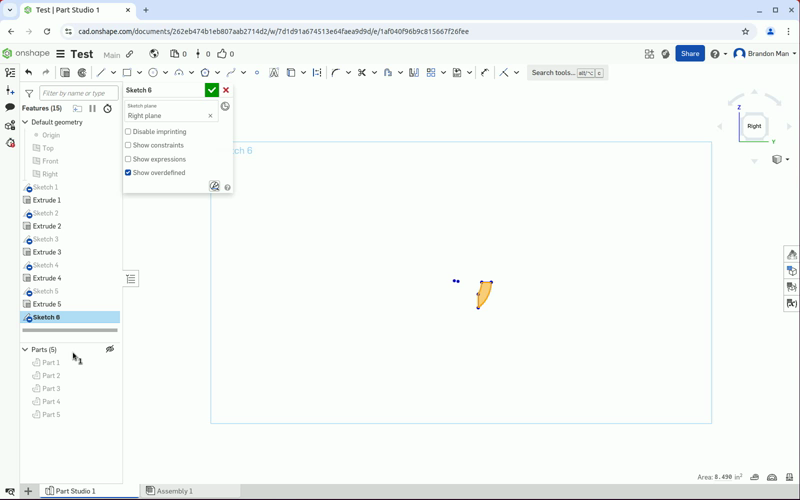
key(shift+y)
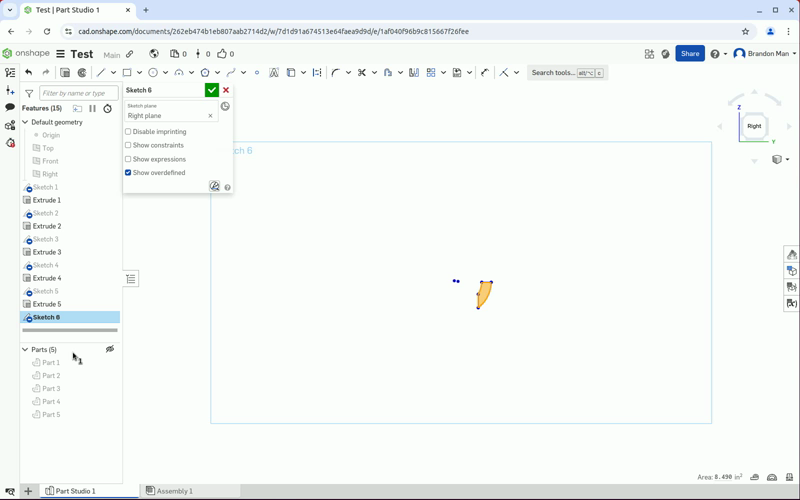
key(shift+e)
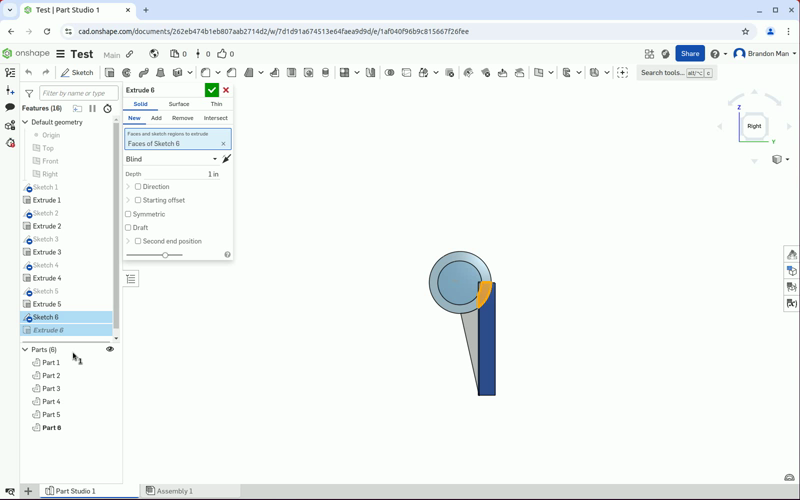
mouse_move(143, 106)
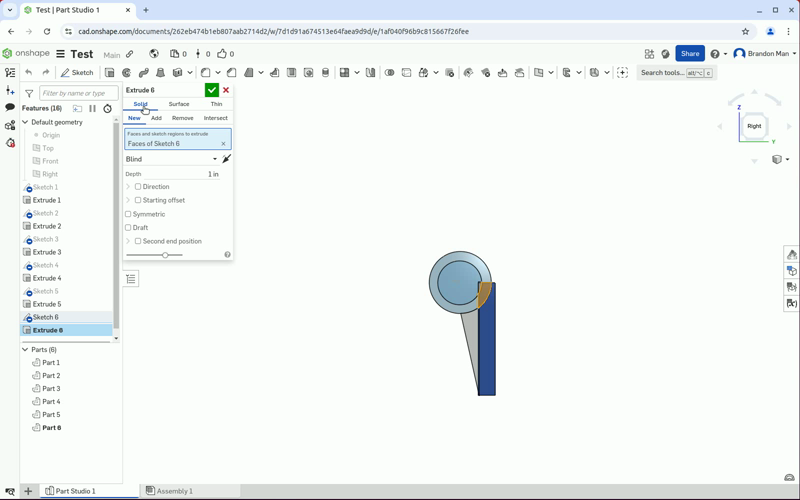
click(143, 106)
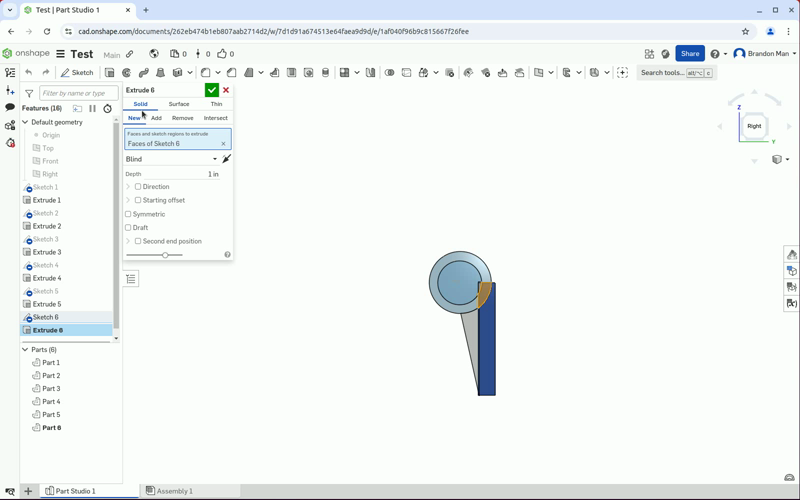
mouse_move(137, 120)
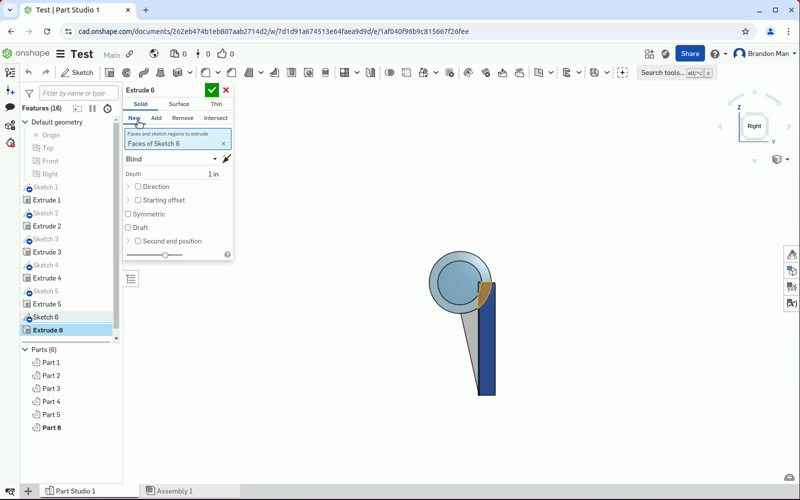
click(137, 120)
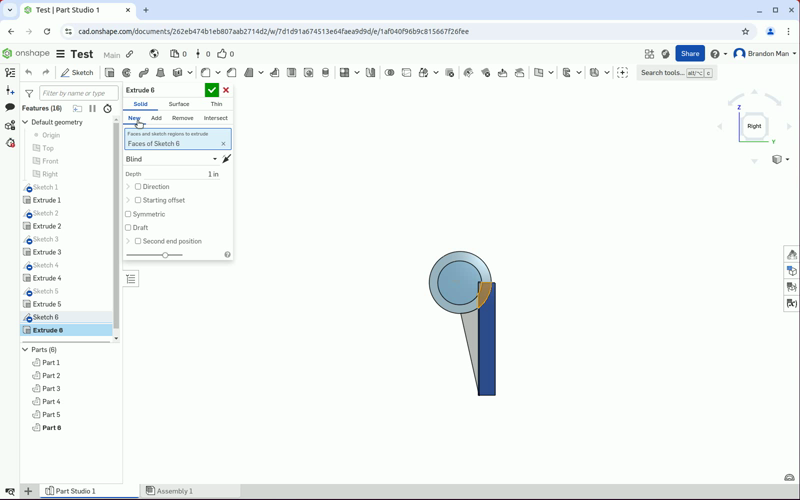
key(tab, 4)
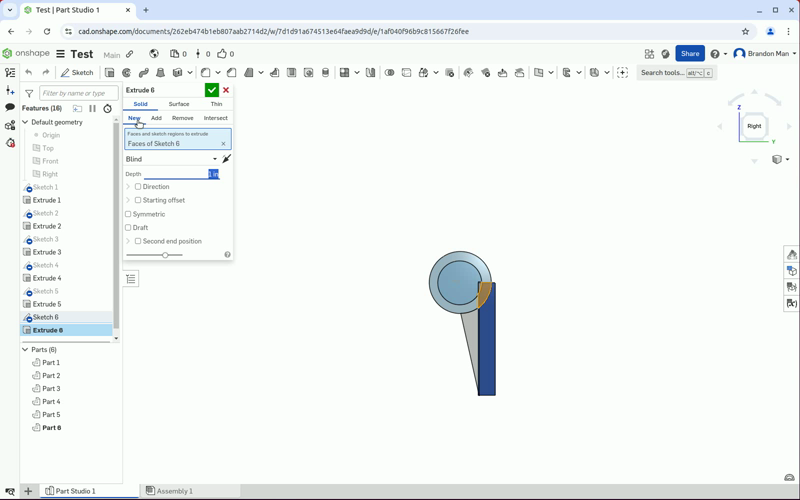
text(4.092)
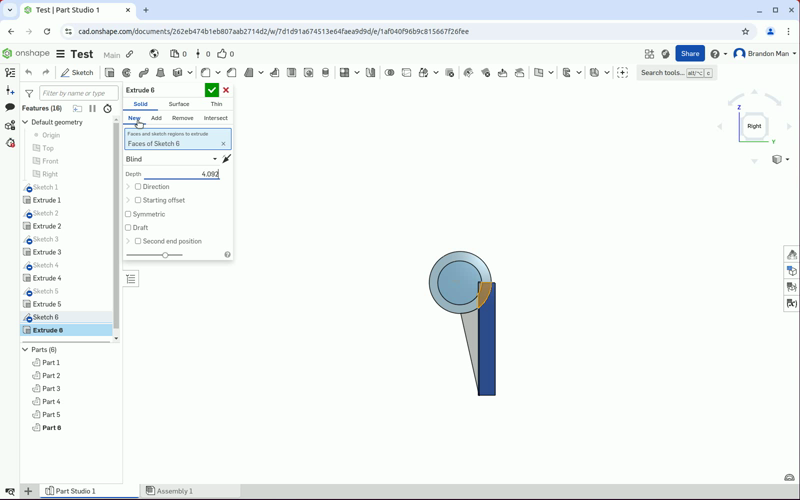
key(enter)
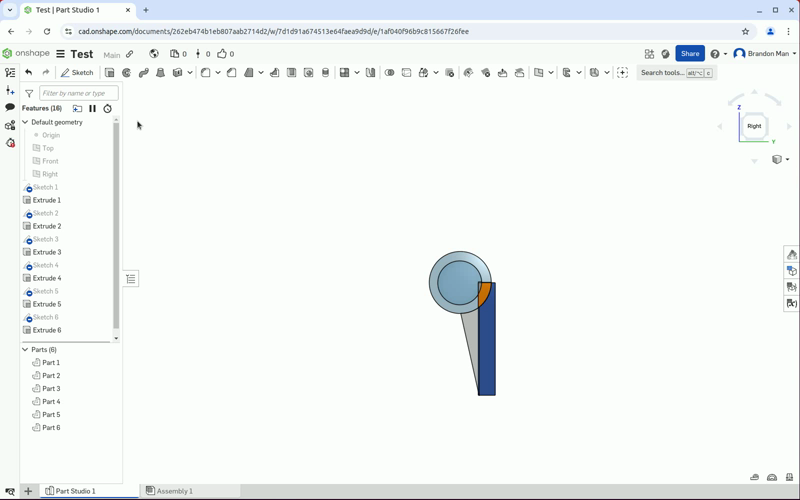
key(shift+h)
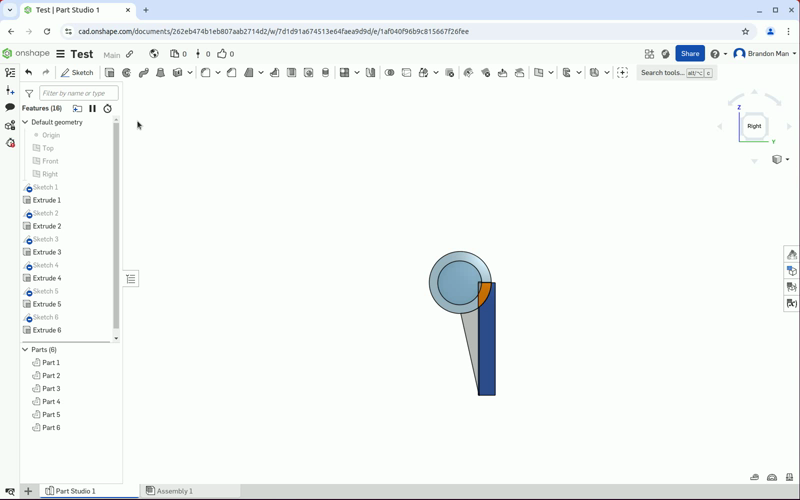
key(shift+h)
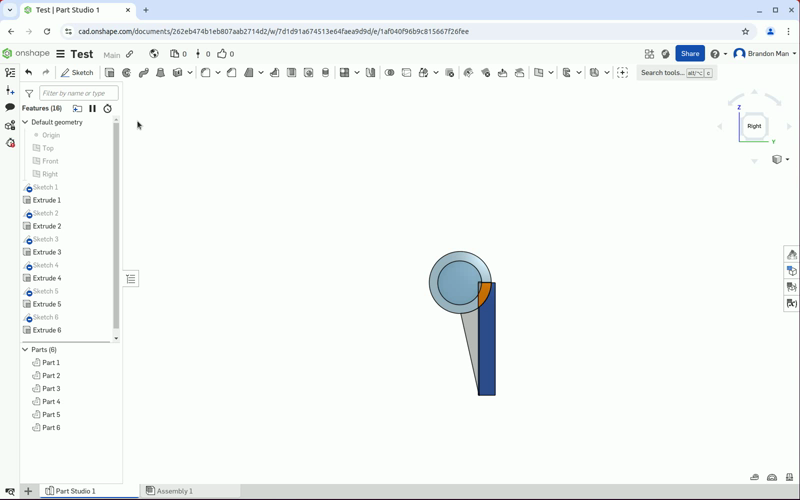
mouse_move(69, 189)
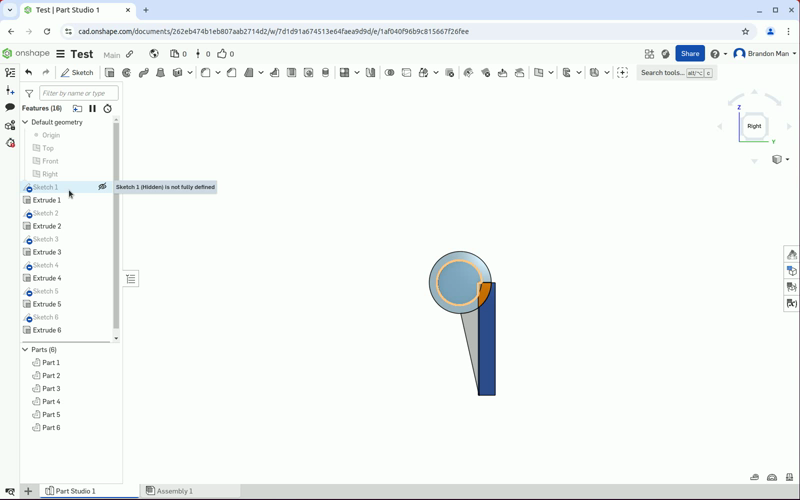
click(69, 189)
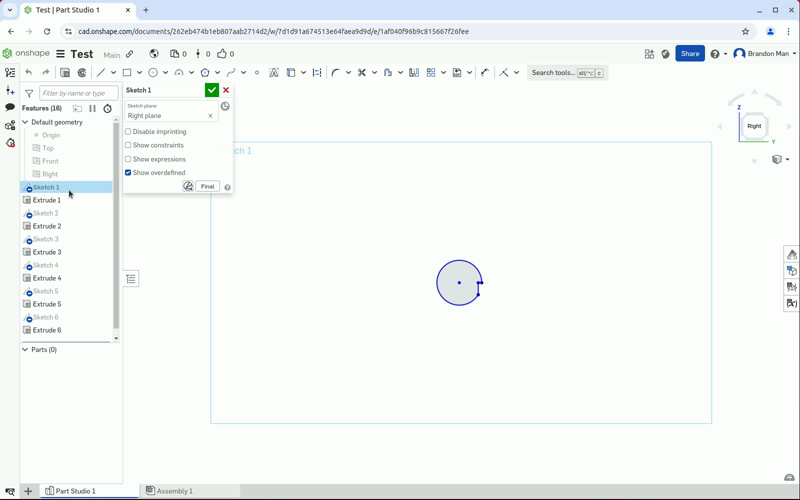
mouse_move(229, 92)
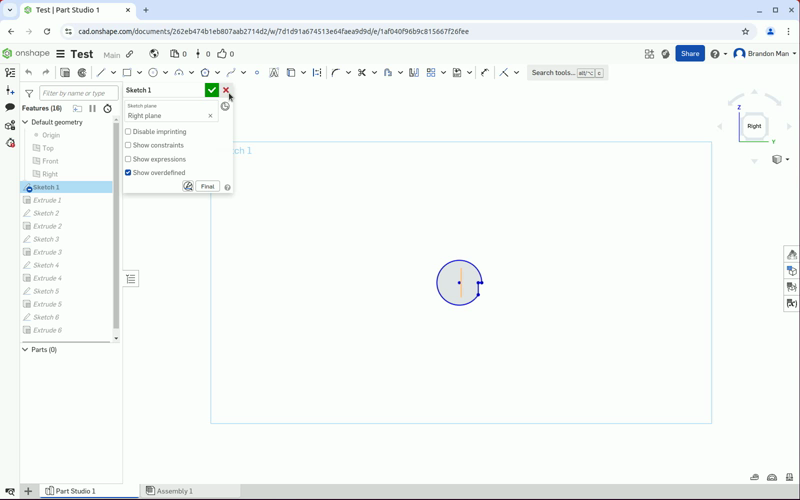
click(229, 92)
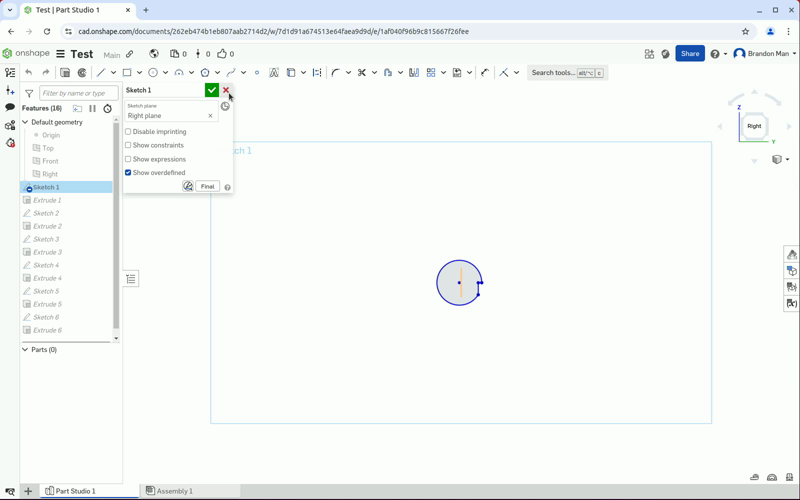
key(shift+s)
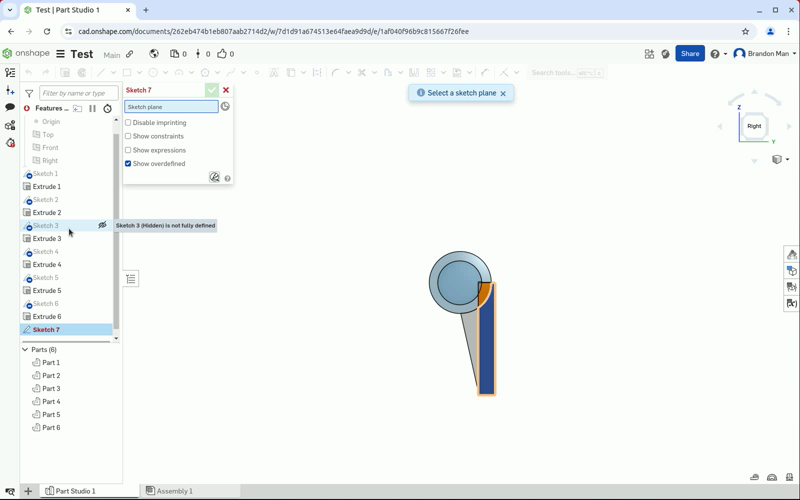
scroll(3)
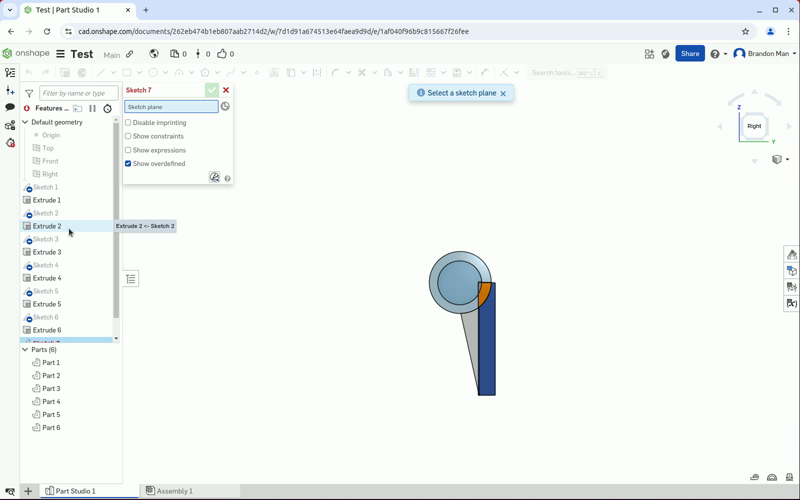
mouse_move(69, 176)
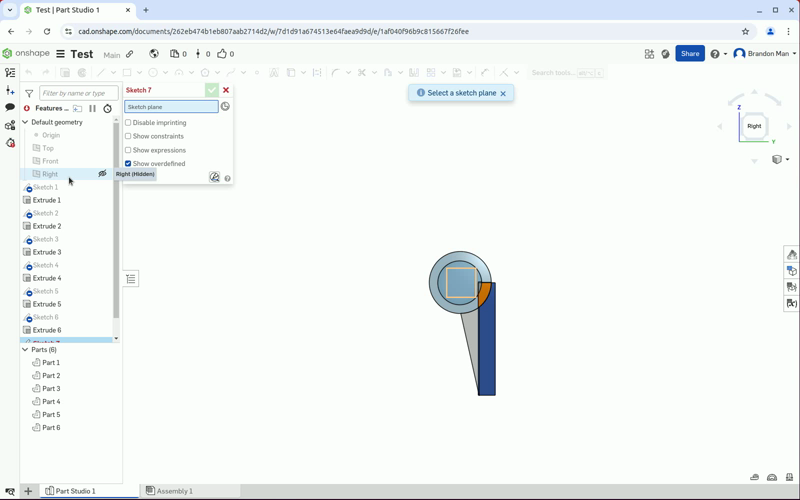
click(69, 176)
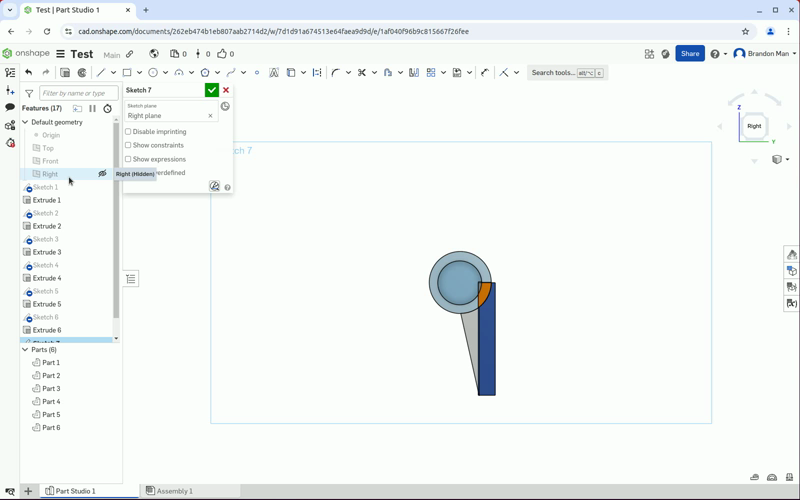
mouse_move(73, 352)
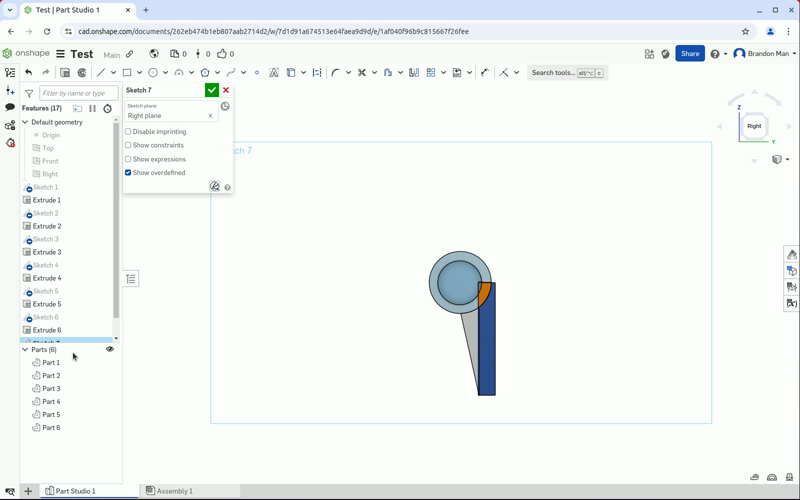
key(y)
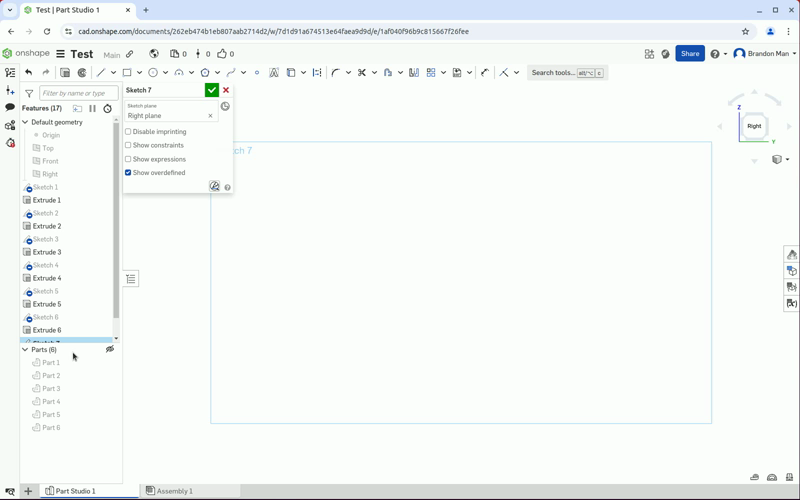
key(l)
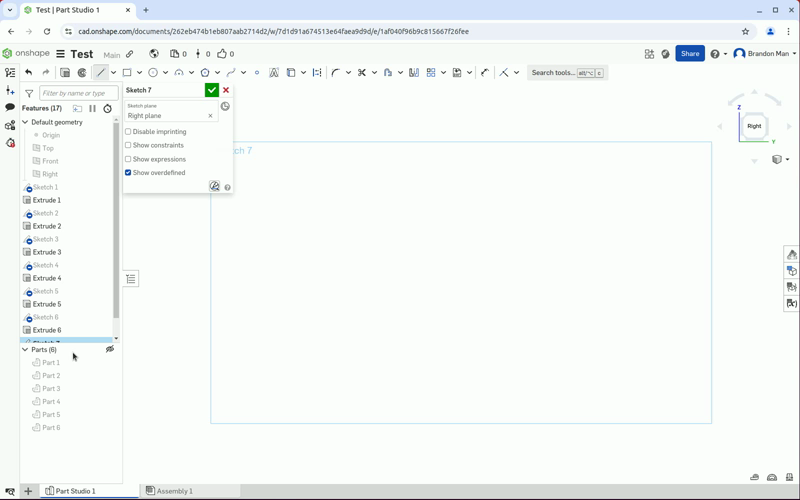
key_down(shift)
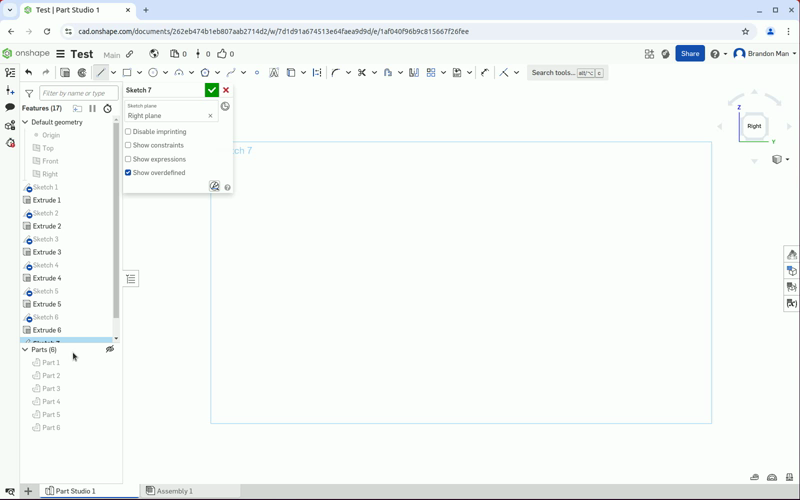
mouse_move(478, 294)
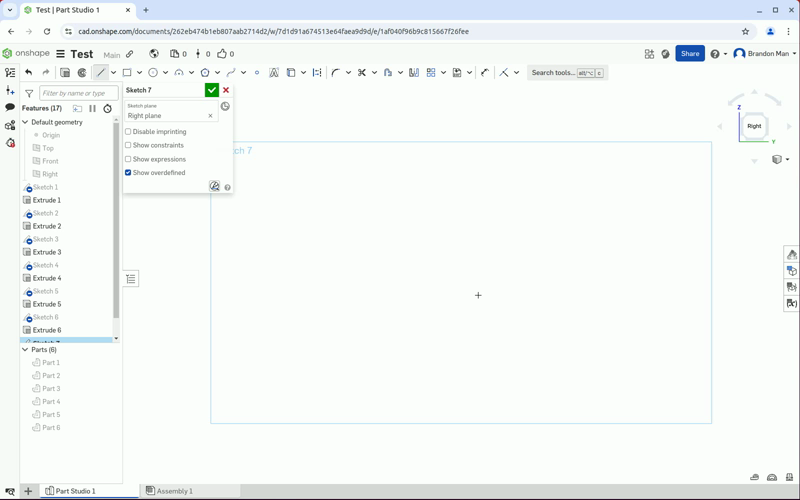
click(478, 294)
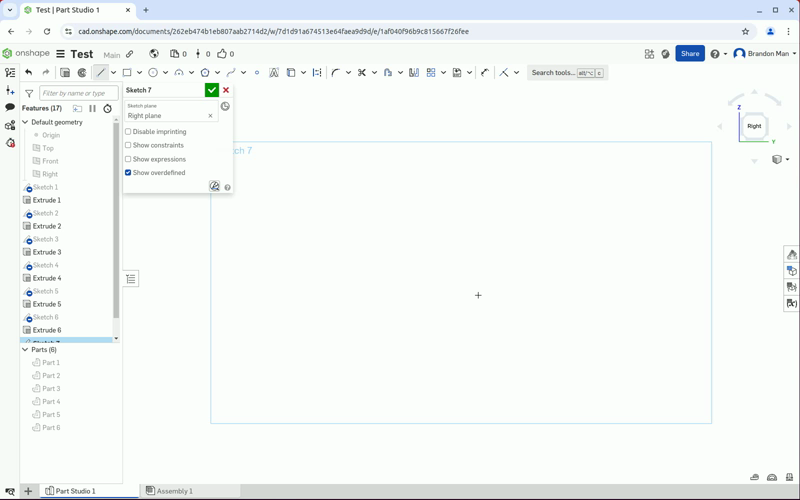
key_up(shift)
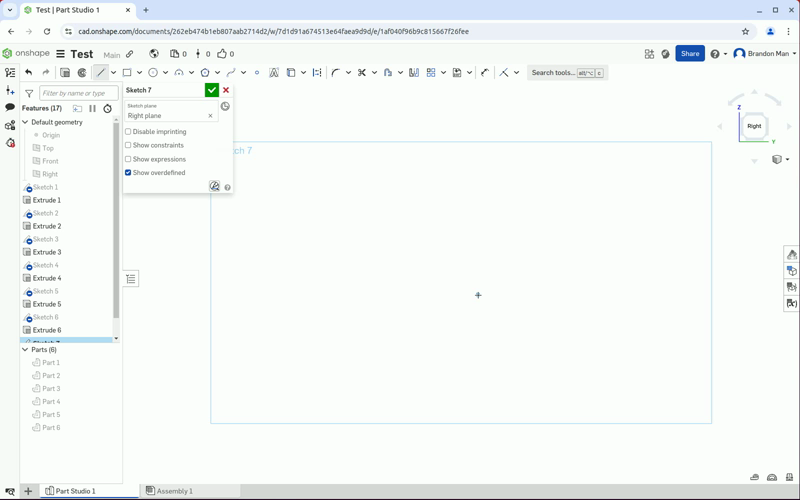
key_down(shift)
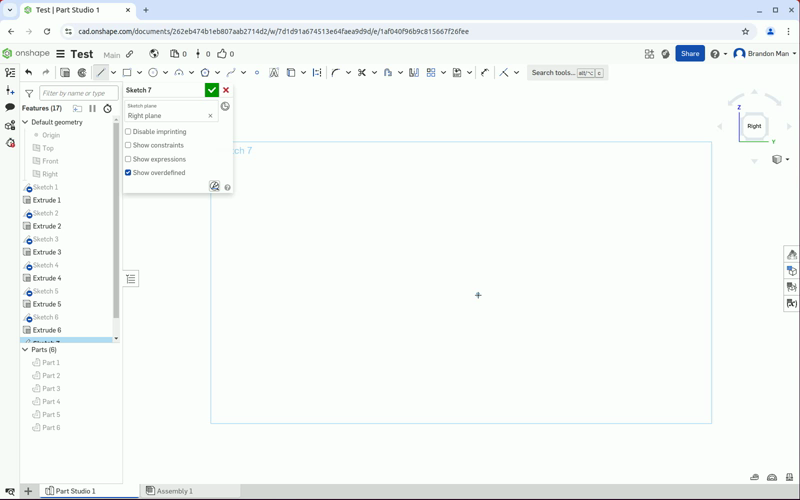
mouse_move(508, 294)
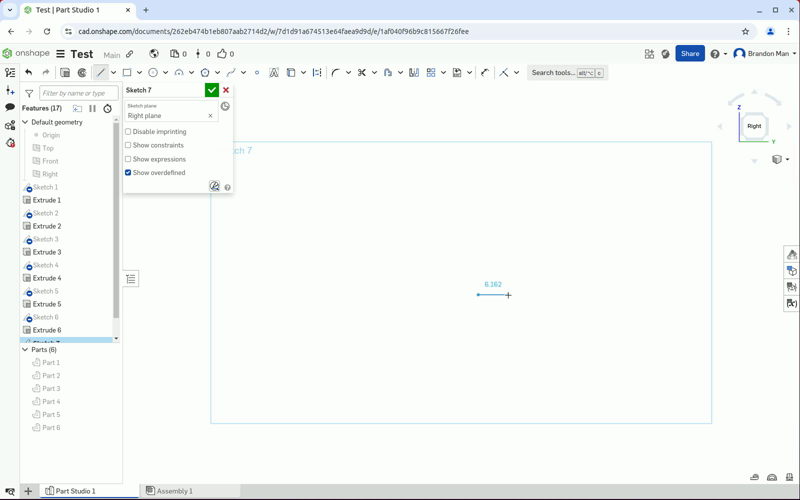
mouse_move(478, 282)
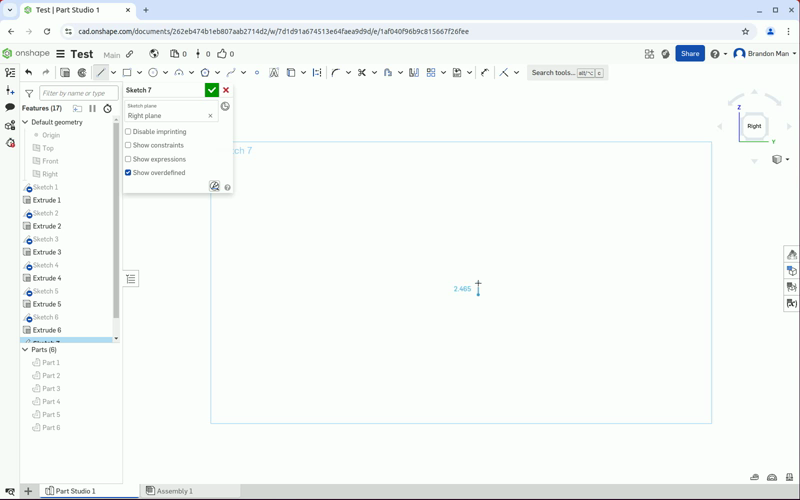
click(478, 282)
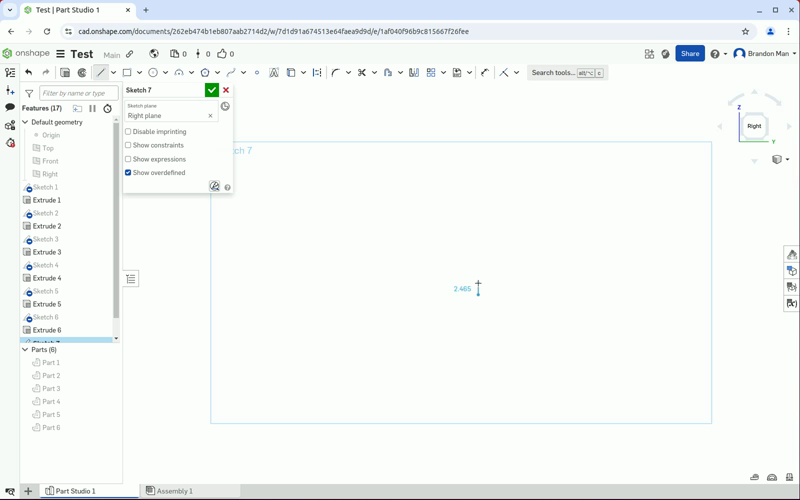
key_up(shift)
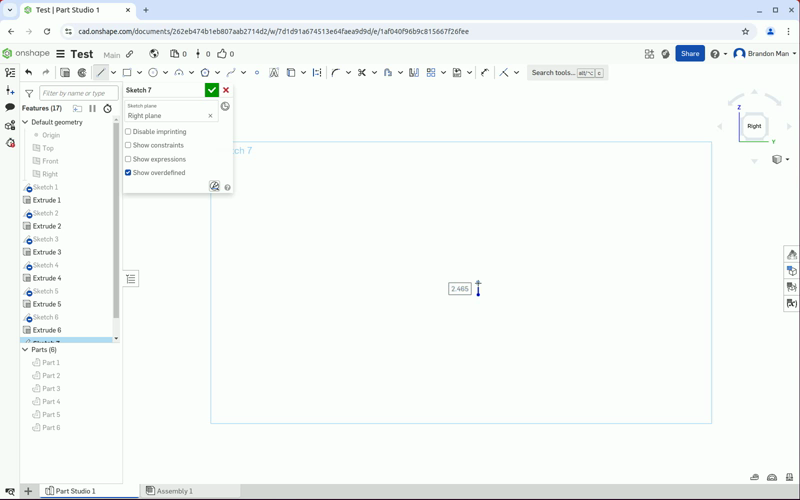
key_down(shift)
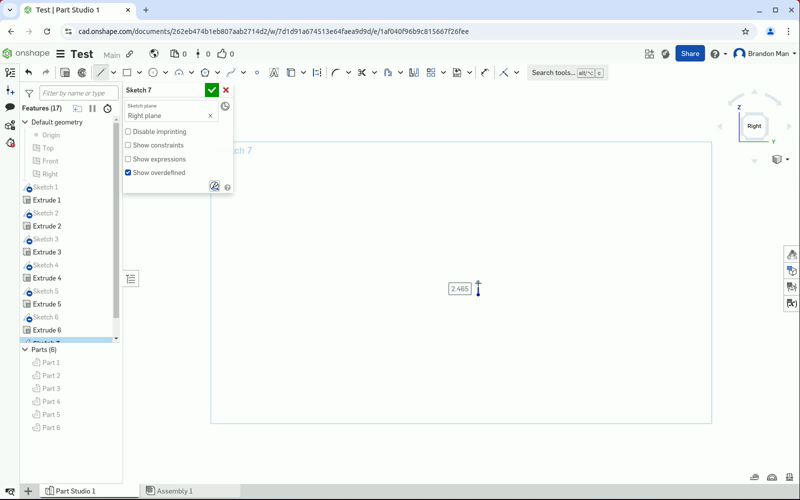
mouse_move(508, 282)
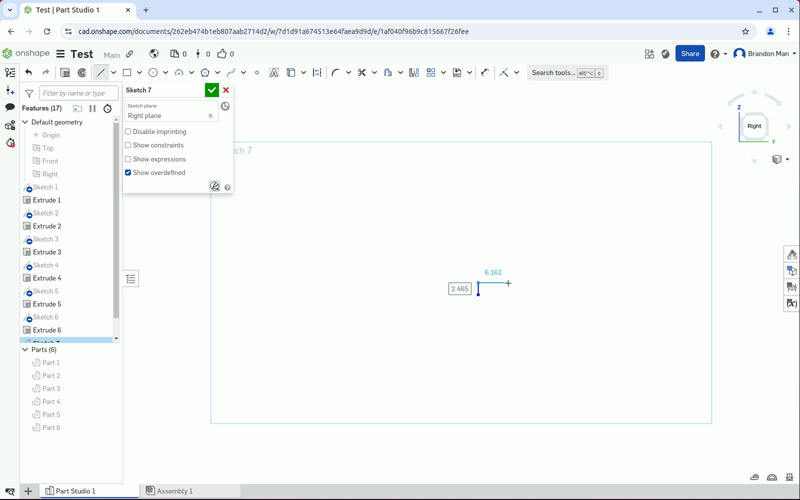
mouse_move(481, 282)
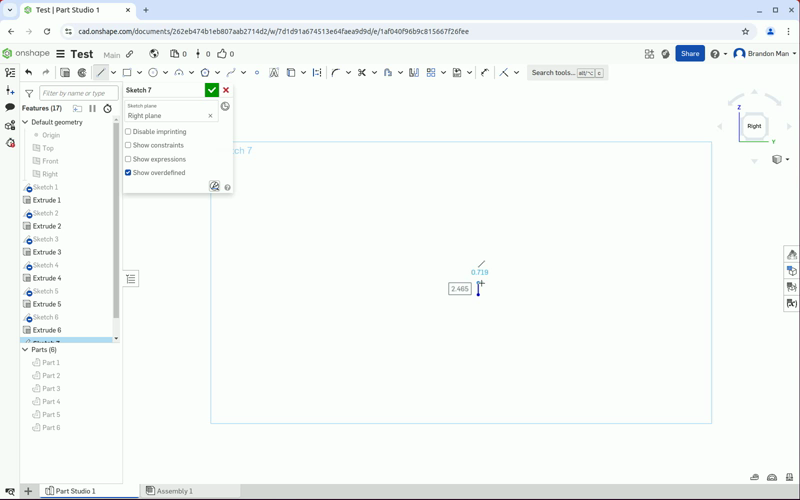
scroll(6)
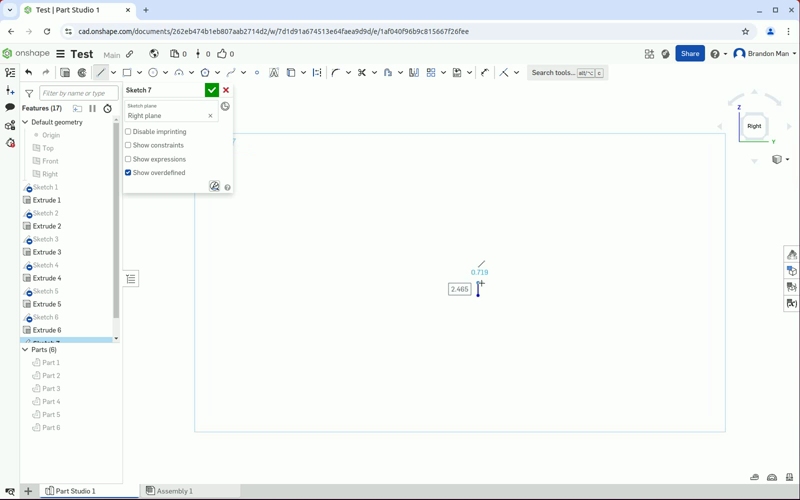
scroll(6)
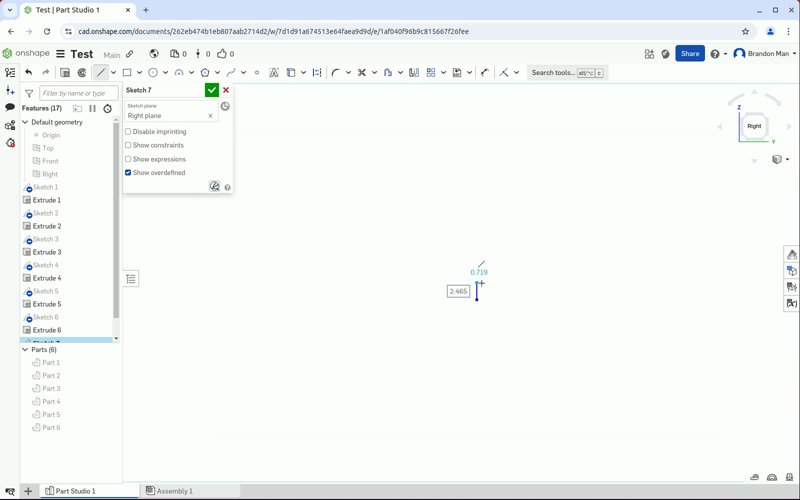
scroll(6)
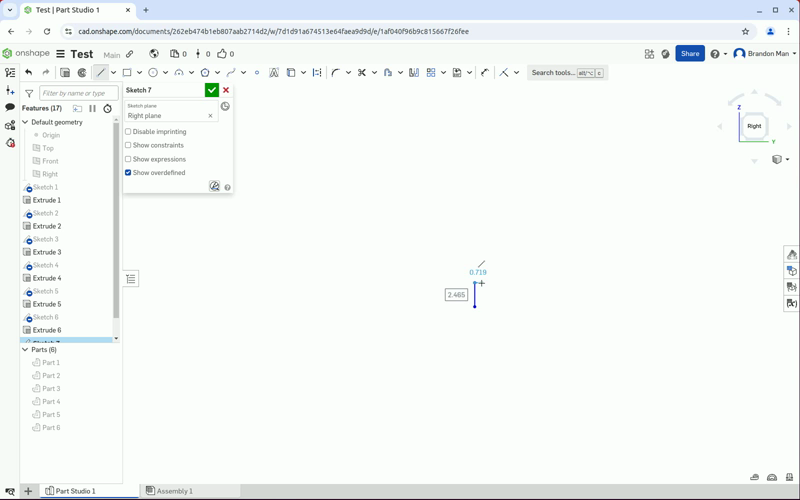
scroll(6)
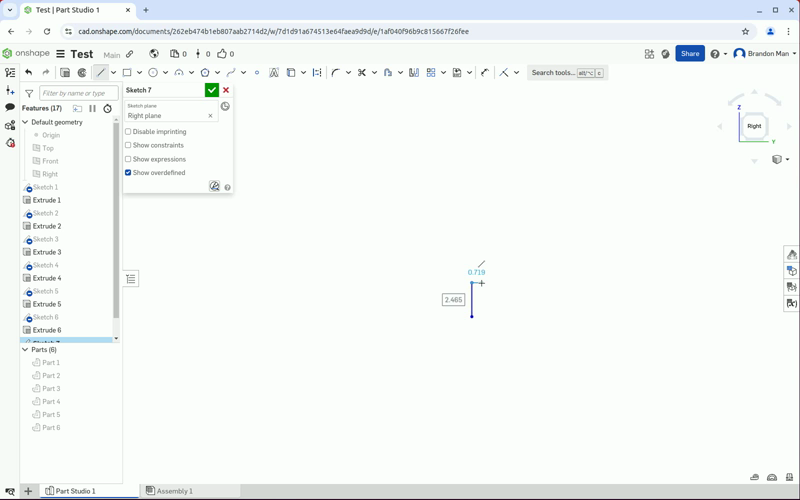
scroll(6)
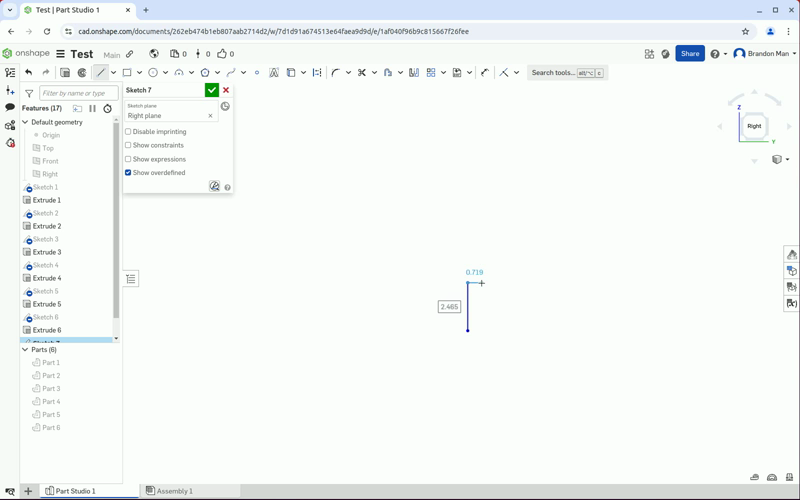
scroll(6)
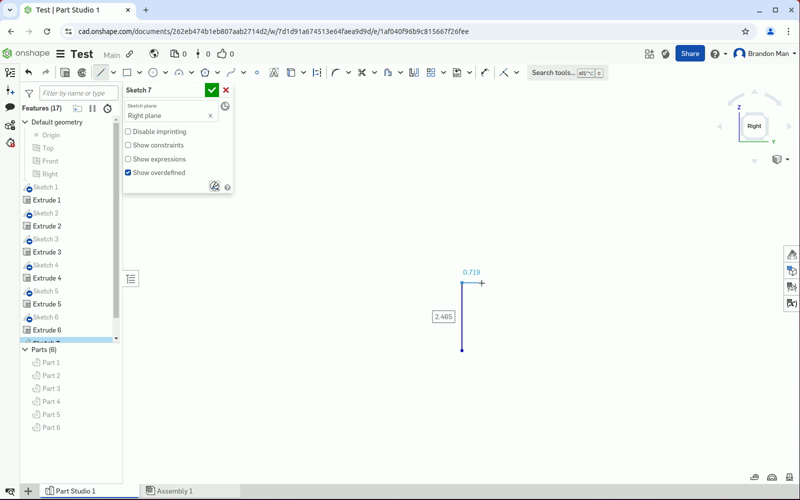
scroll(6)
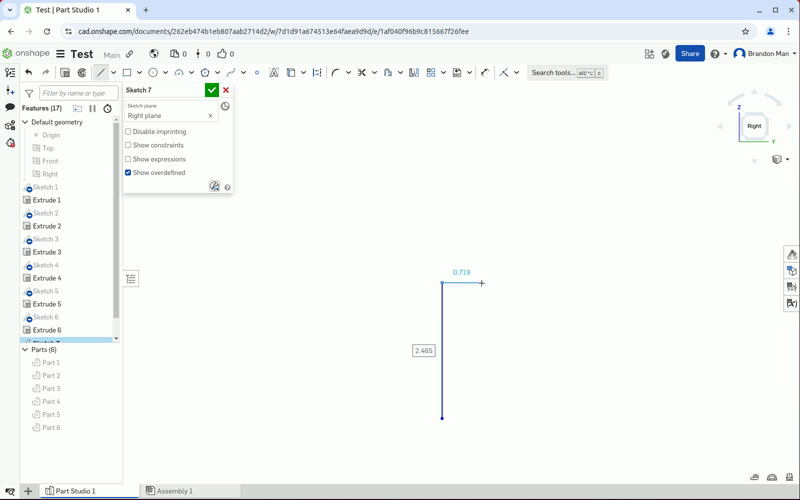
click(481, 282)
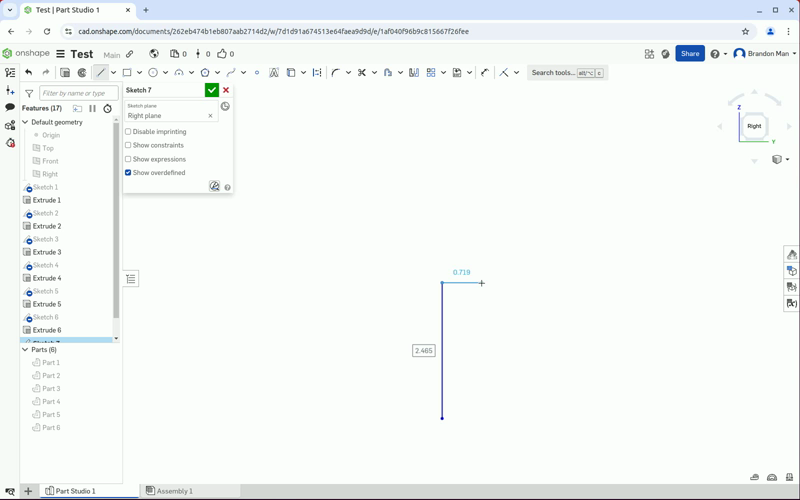
scroll(-6)
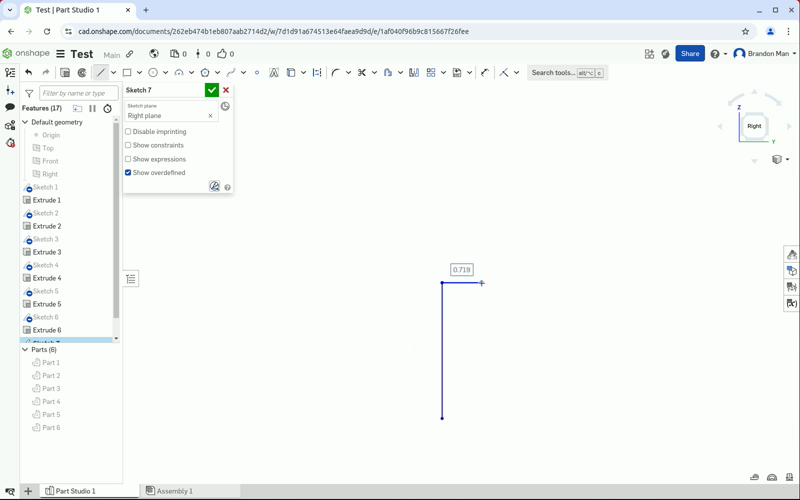
scroll(-6)
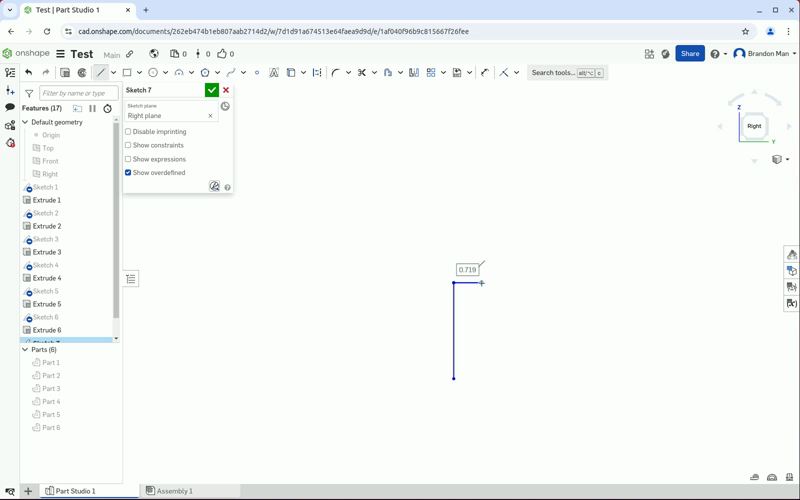
scroll(-6)
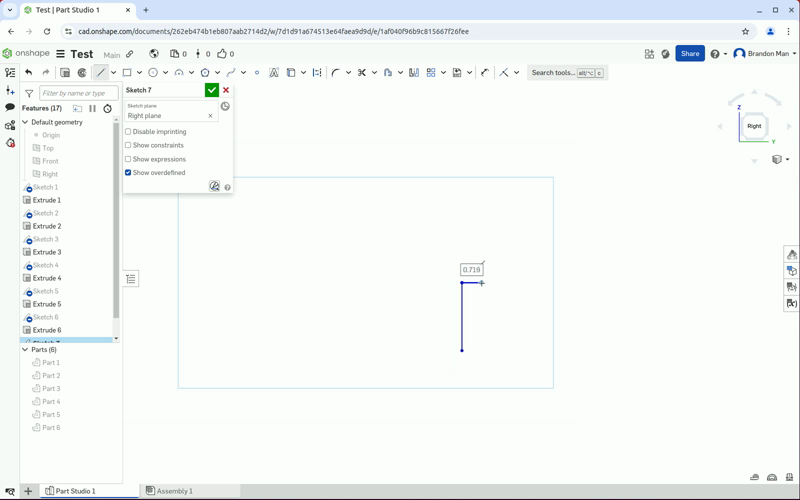
scroll(-6)
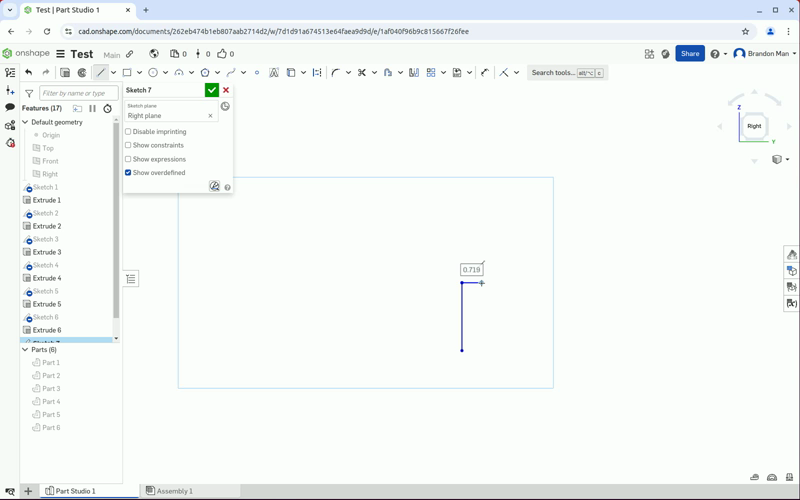
scroll(-6)
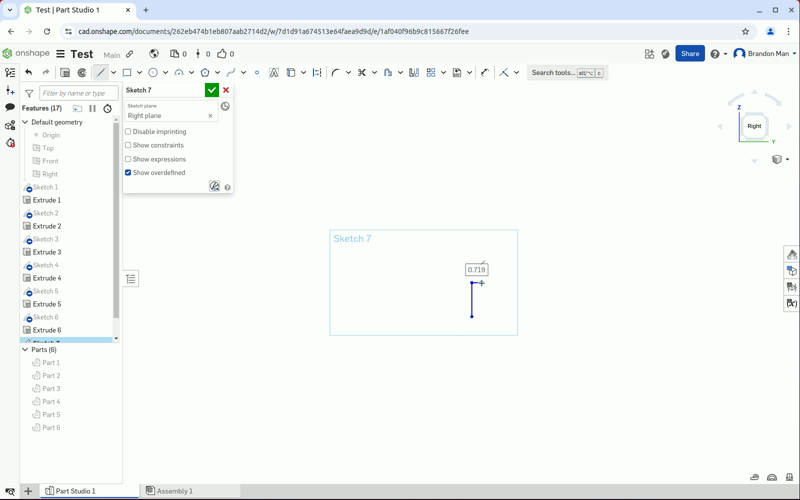
scroll(-6)
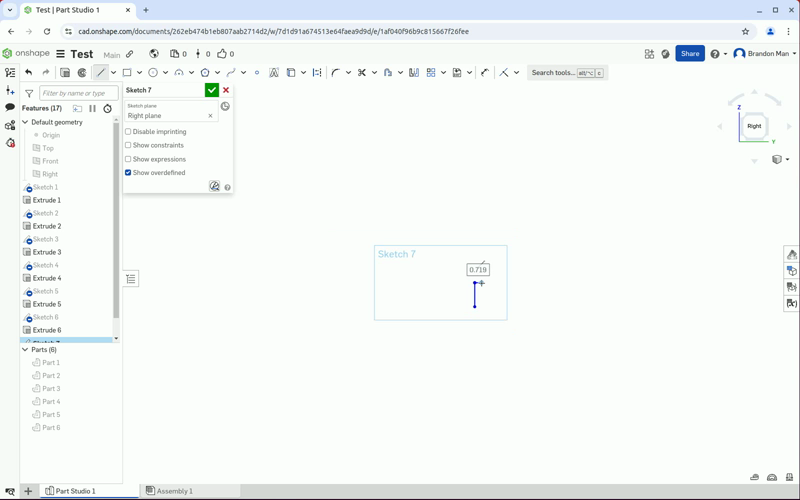
scroll(-6)
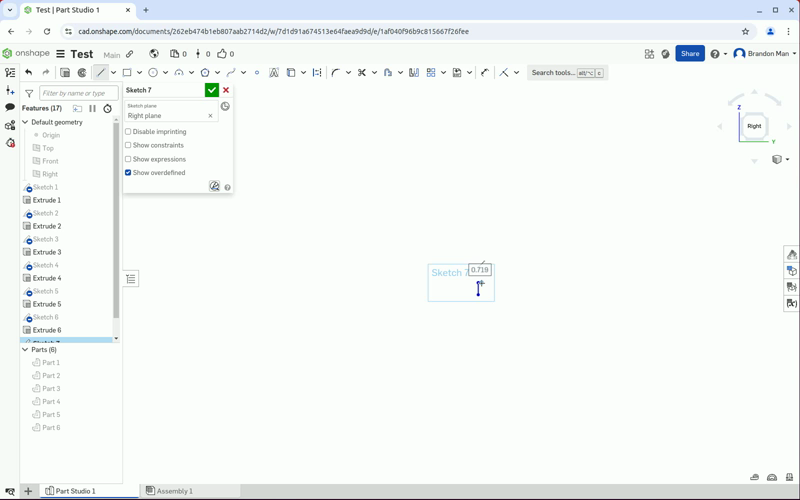
key_up(shift)
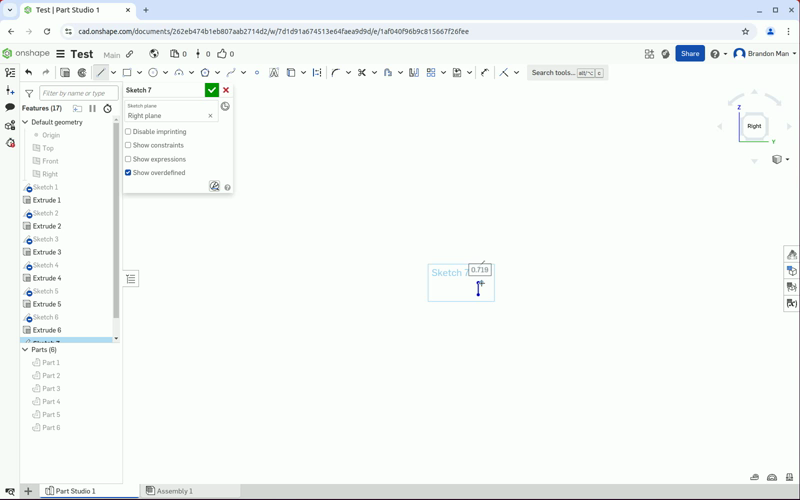
key(esc)
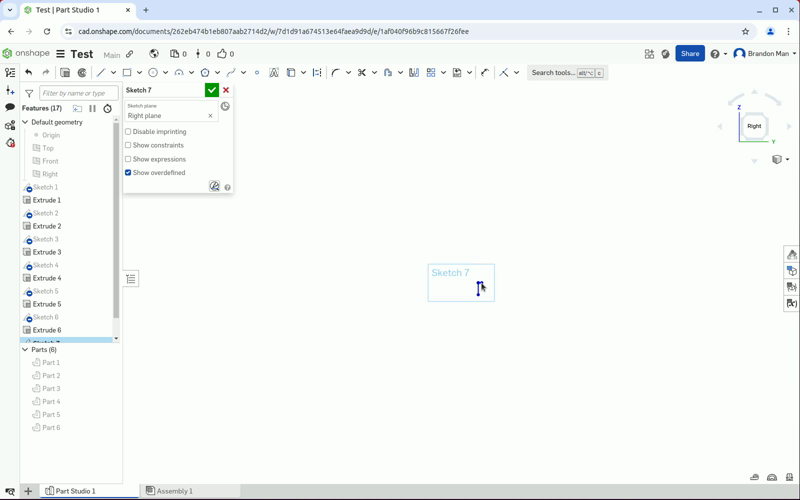
key(a)
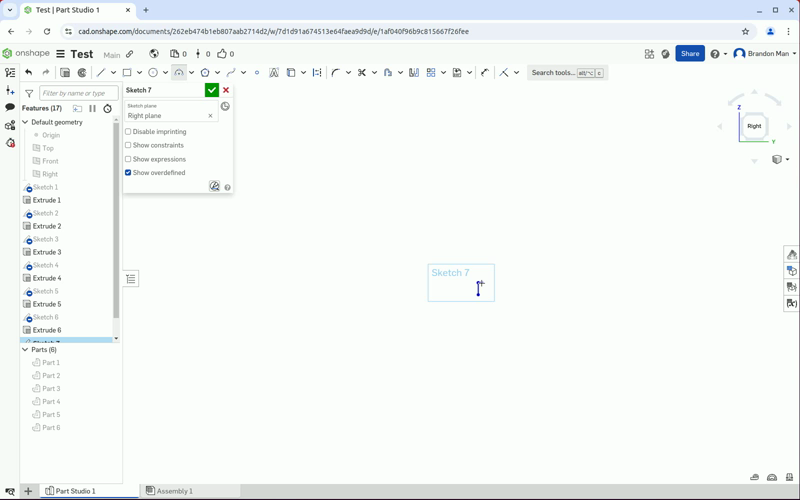
mouse_move(481, 282)
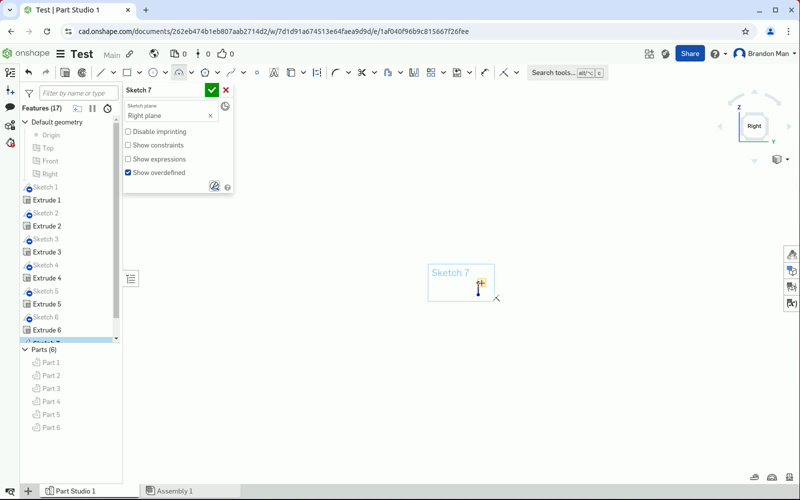
scroll(6)
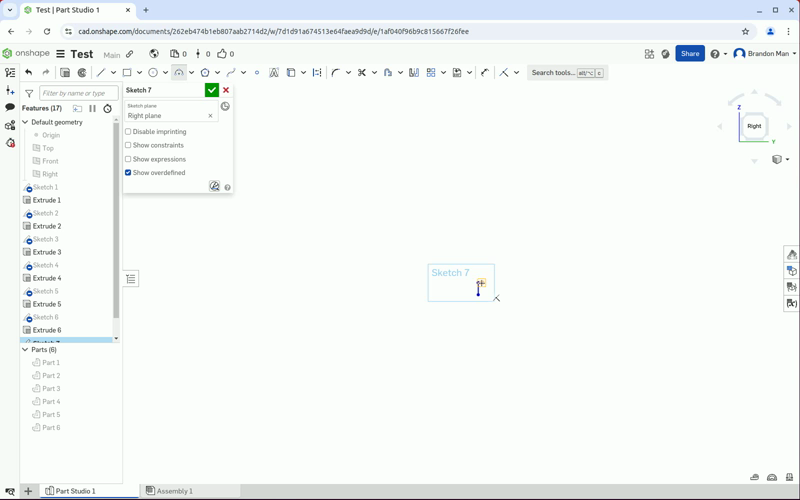
scroll(6)
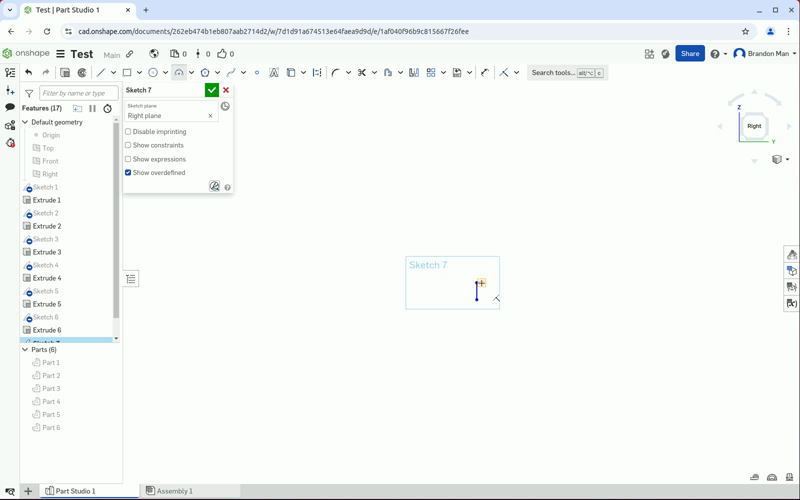
scroll(6)
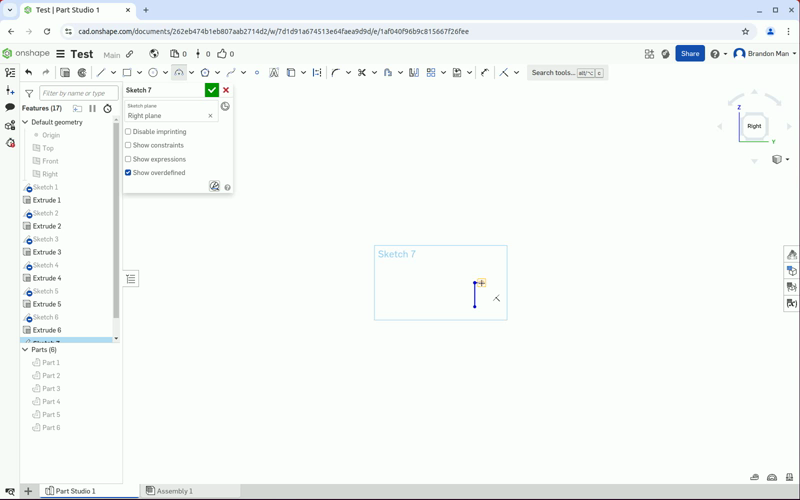
scroll(6)
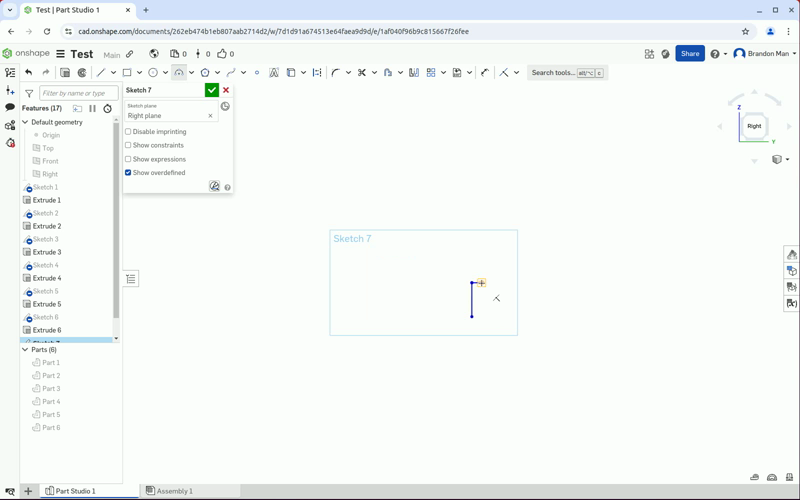
scroll(6)
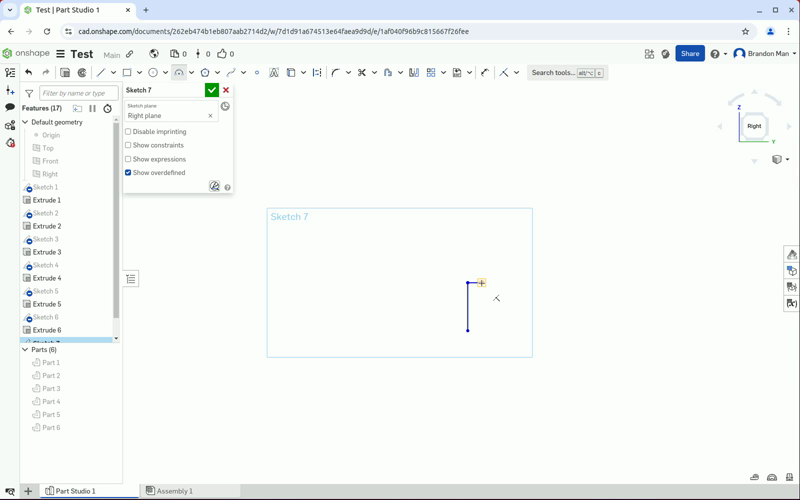
scroll(6)
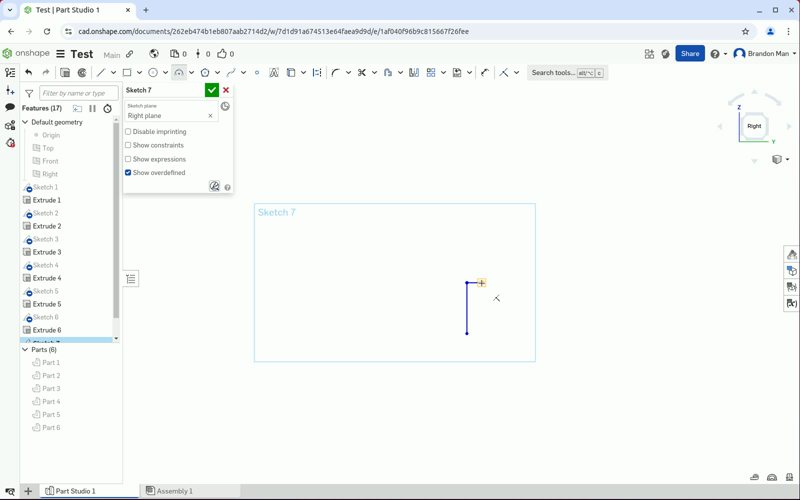
scroll(6)
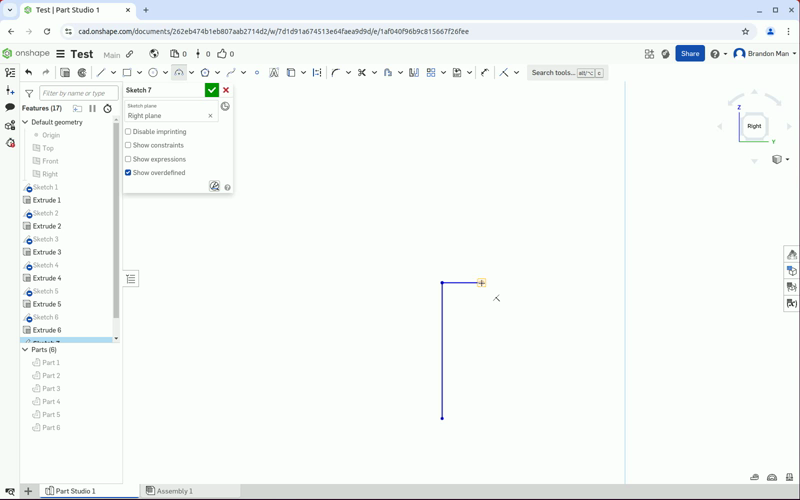
click(481, 282)
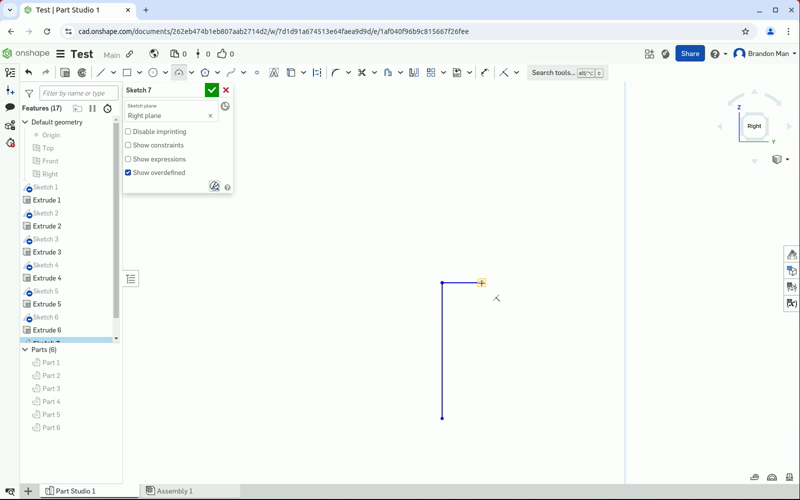
scroll(-6)
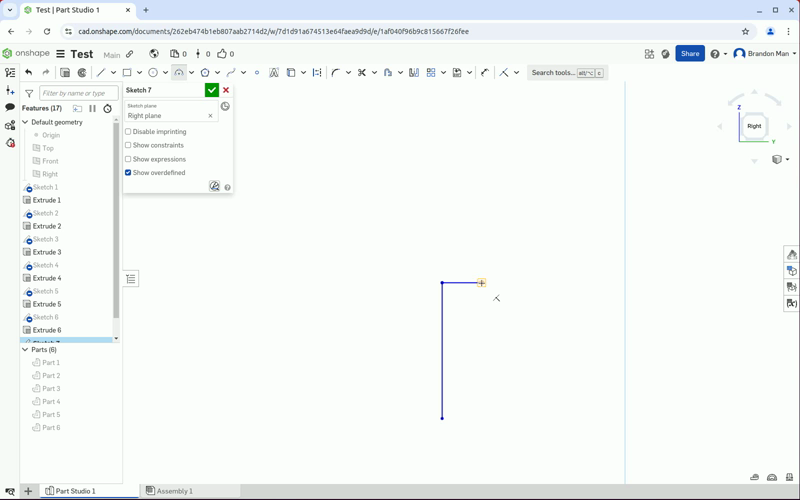
scroll(-6)
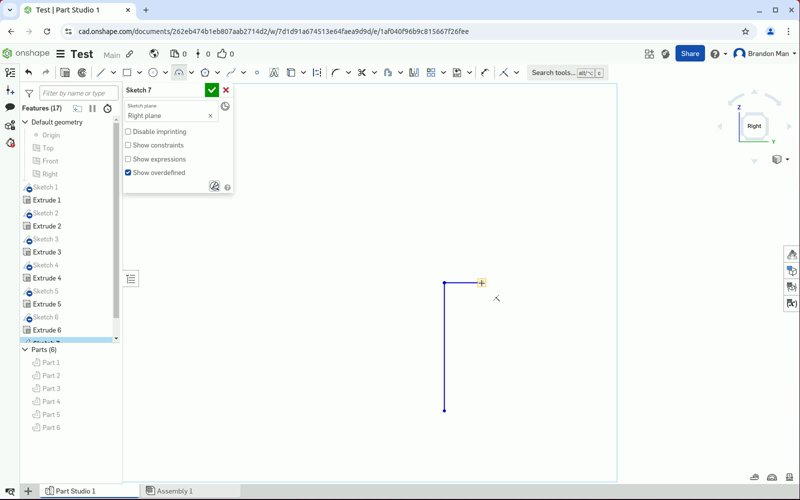
scroll(-6)
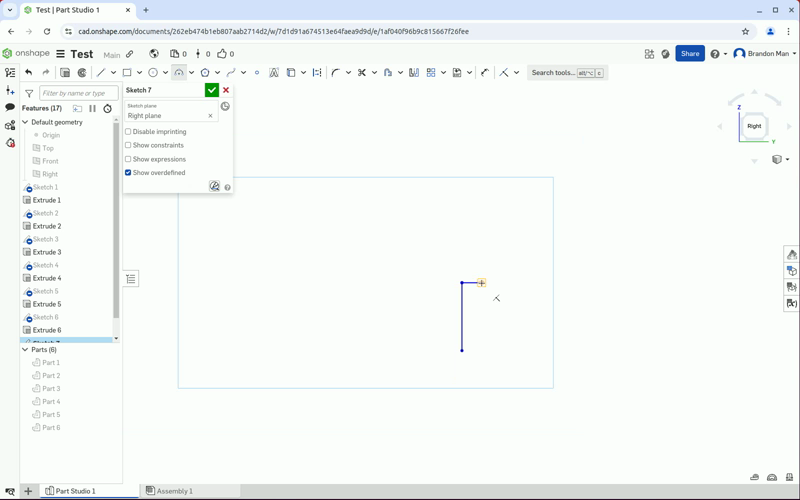
scroll(-6)
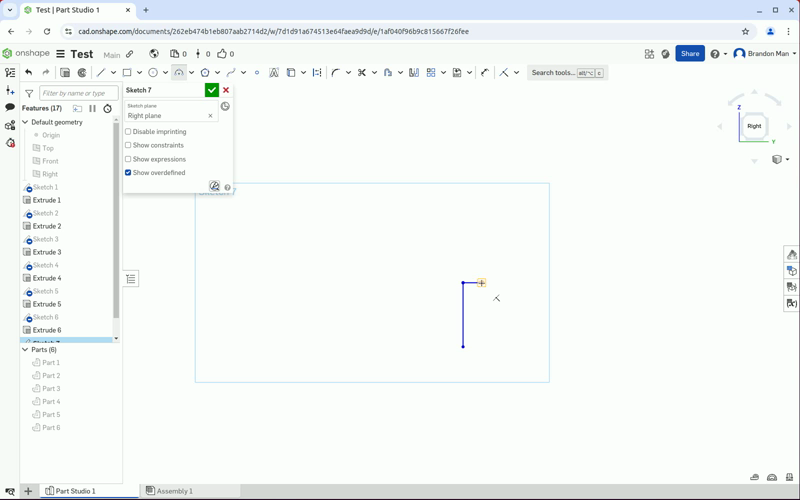
scroll(-6)
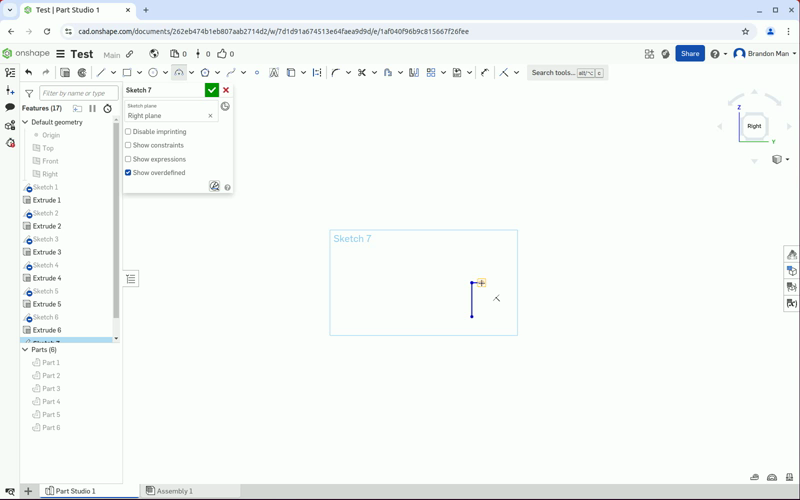
scroll(-6)
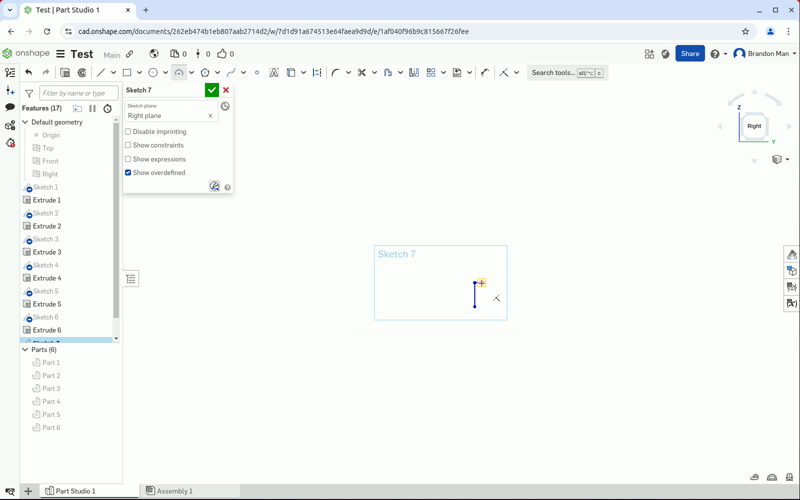
scroll(-6)
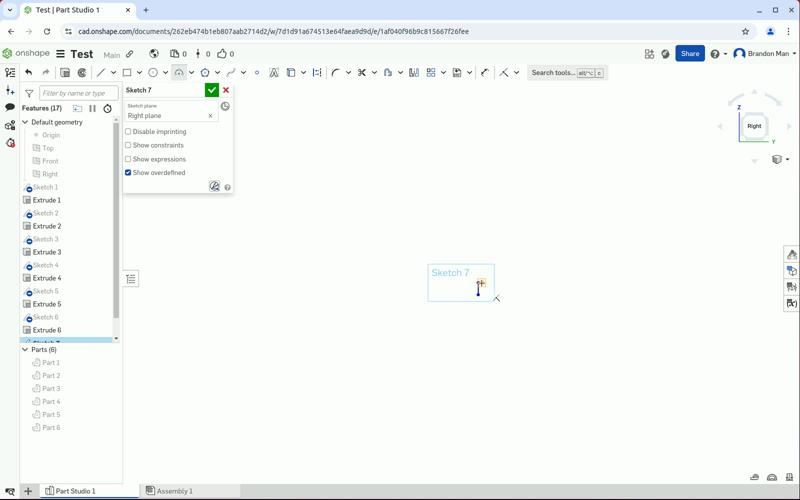
mouse_move(478, 294)
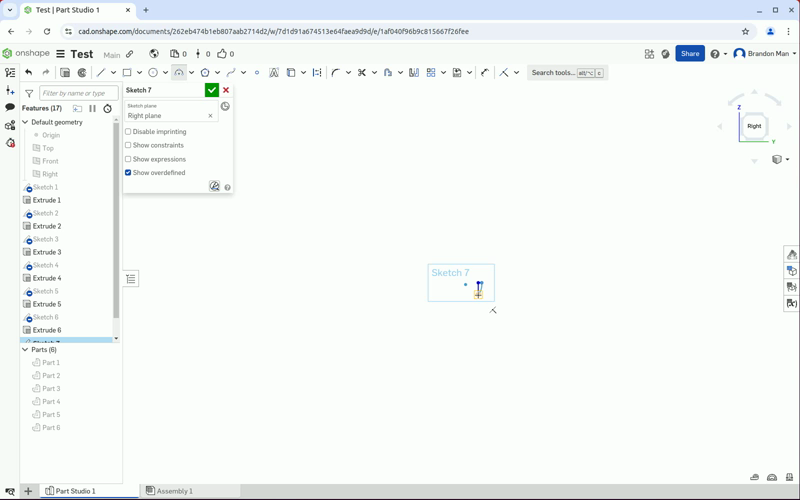
click(478, 294)
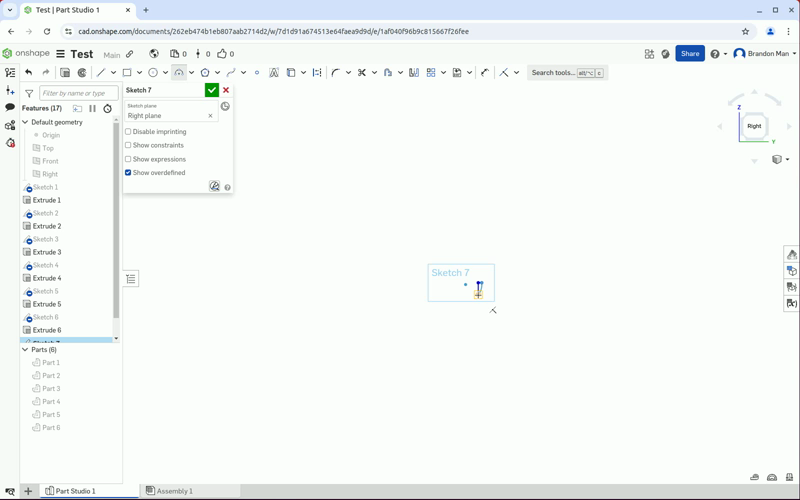
key_down(shift)
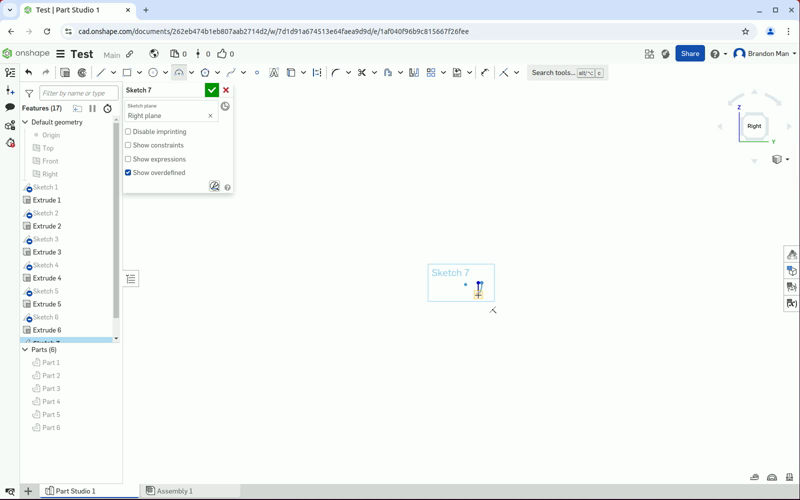
mouse_move(437, 276)
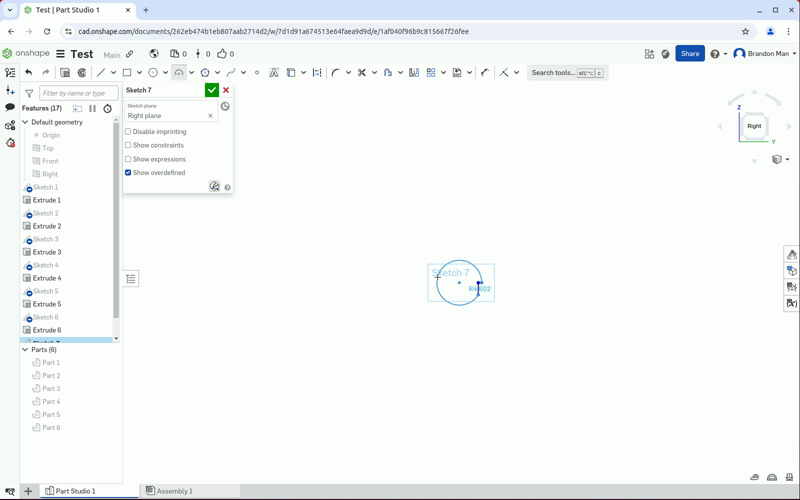
click(437, 276)
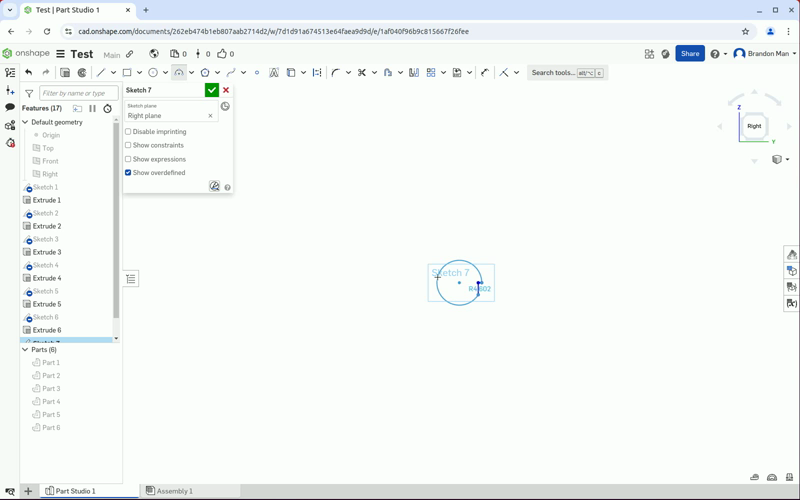
key_up(shift)
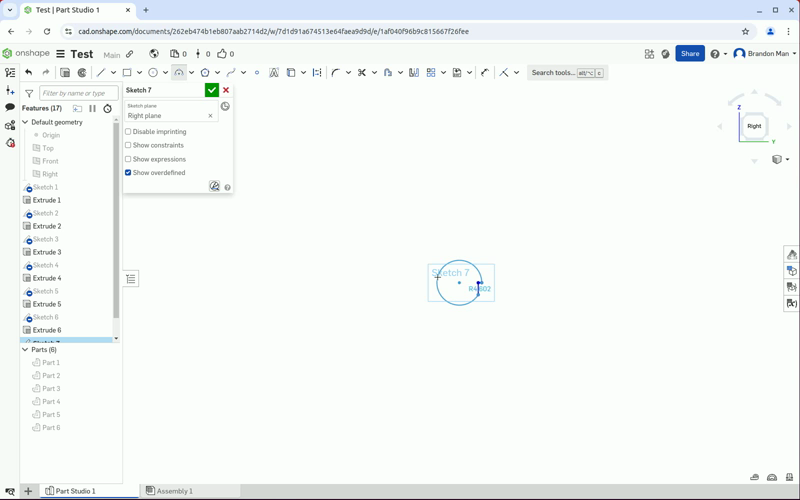
key(esc)
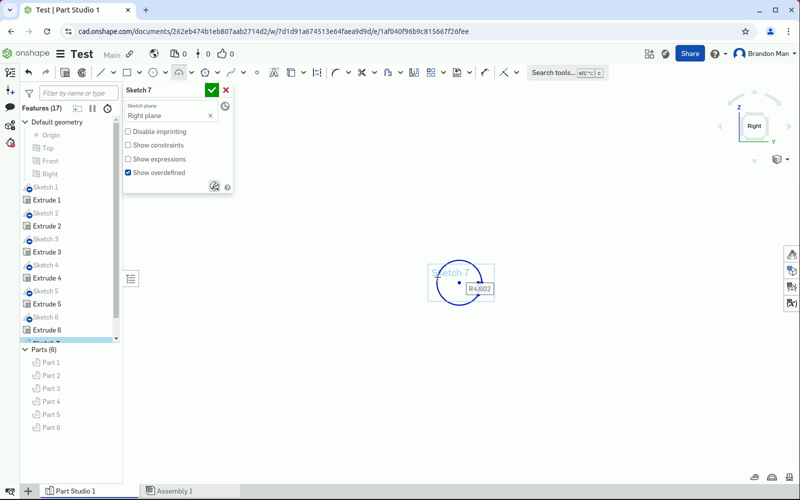
mouse_move(465, 276)
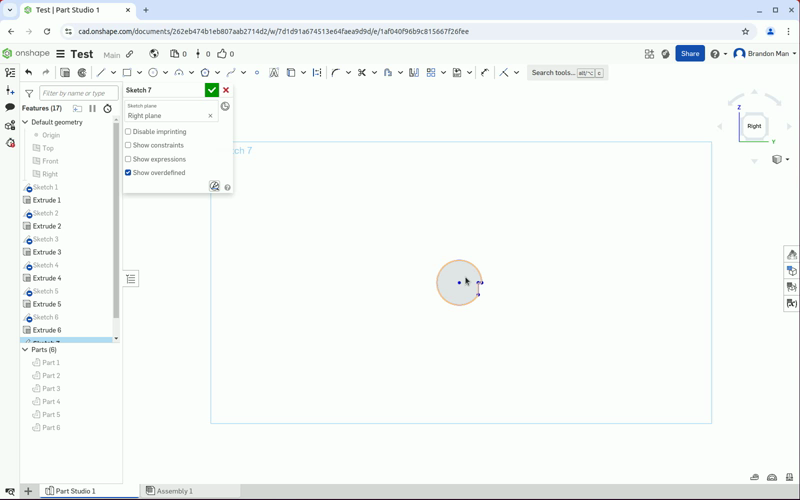
scroll(6)
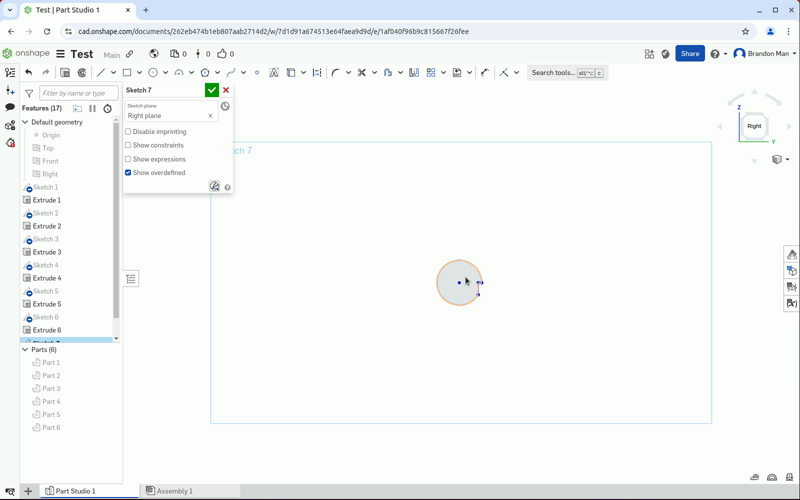
scroll(6)
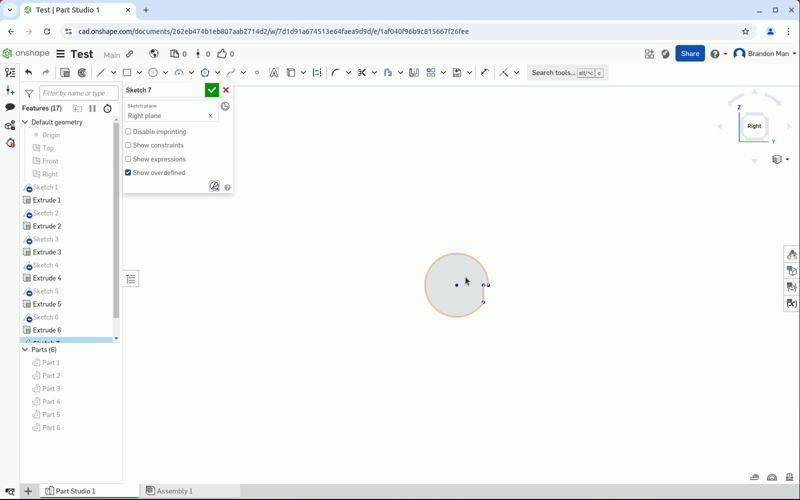
scroll(6)
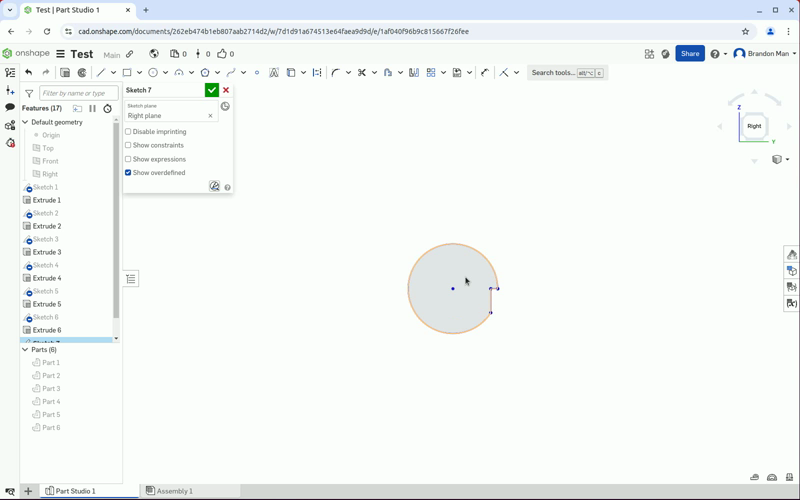
scroll(6)
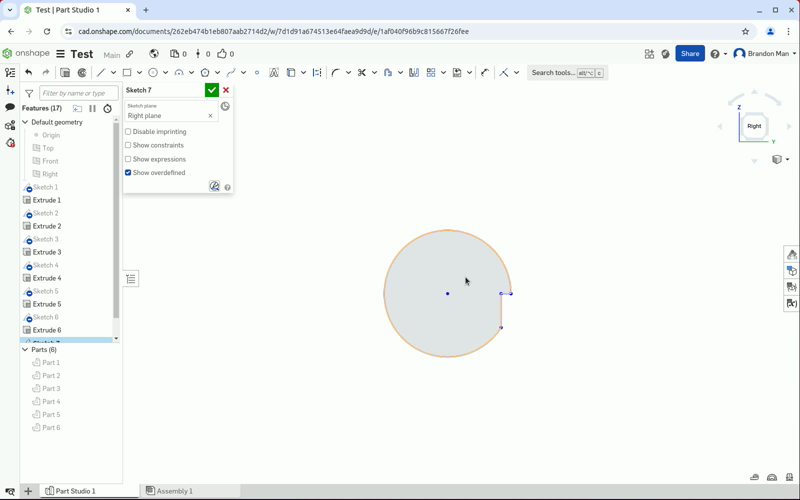
scroll(6)
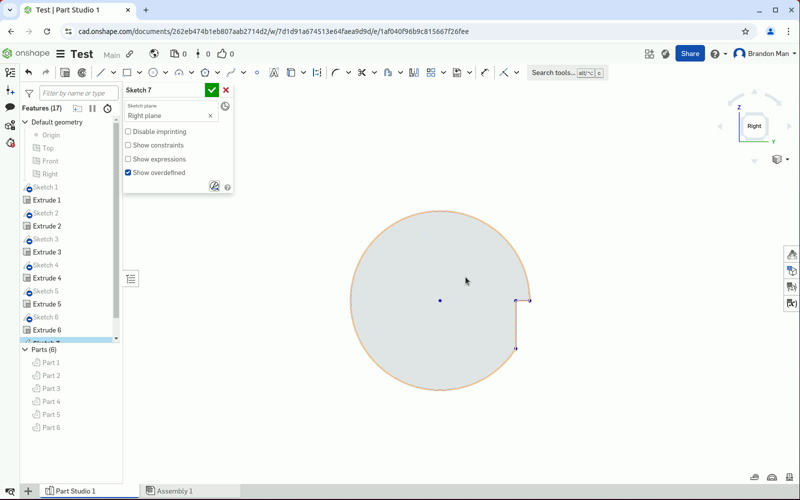
scroll(6)
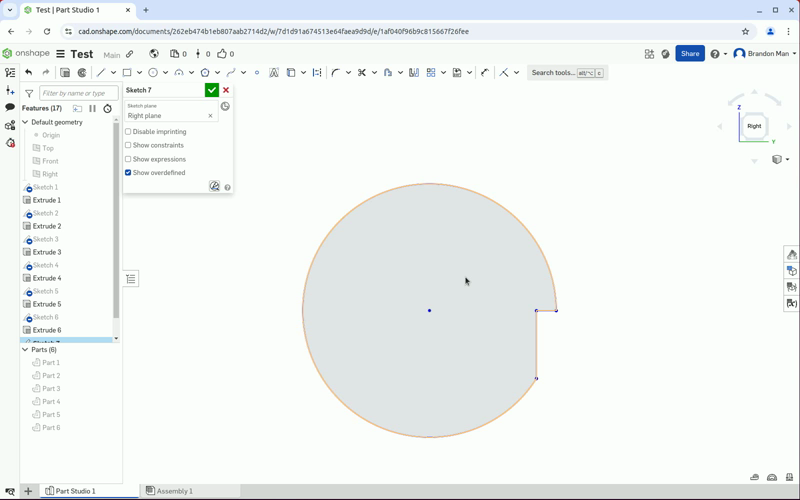
scroll(6)
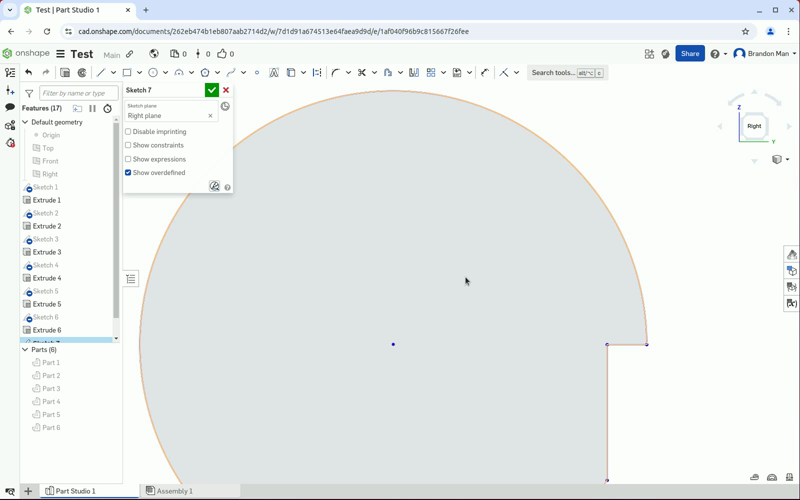
click(465, 276)
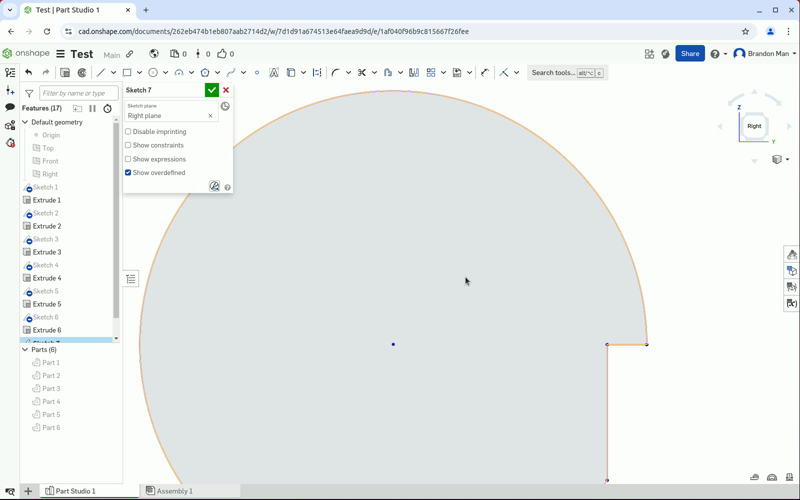
scroll(-6)
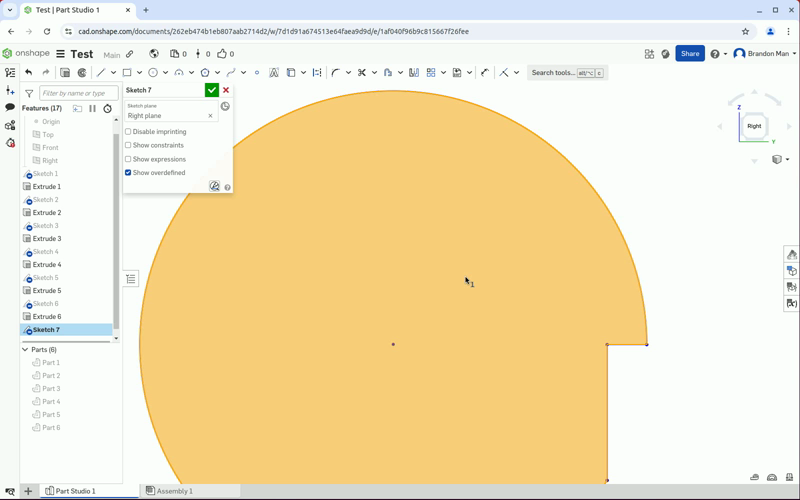
scroll(-6)
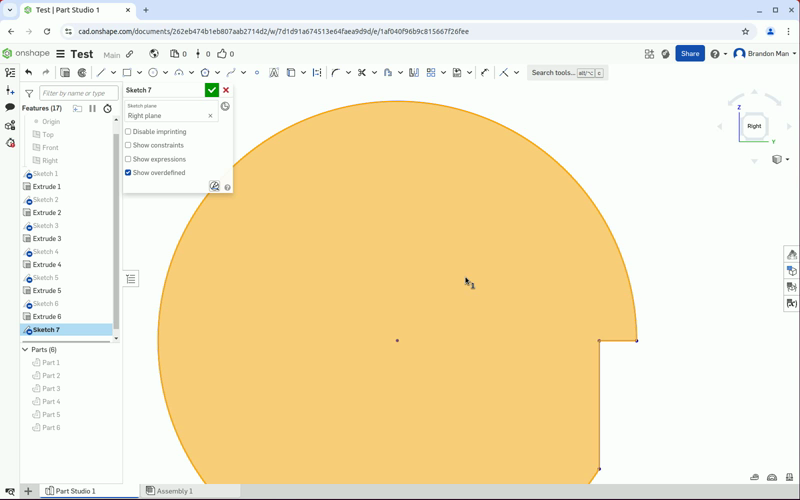
scroll(-6)
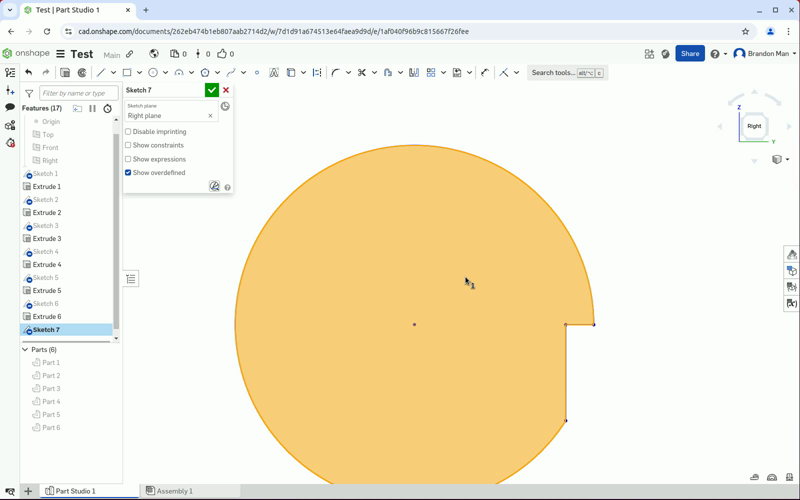
scroll(-6)
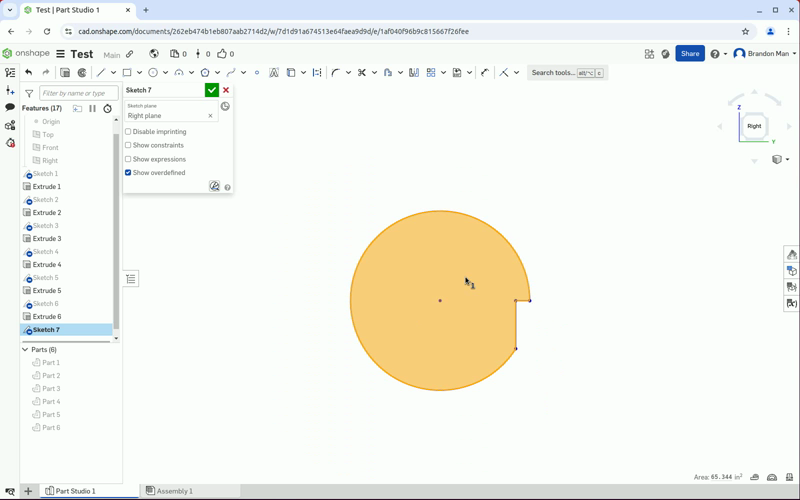
scroll(-6)
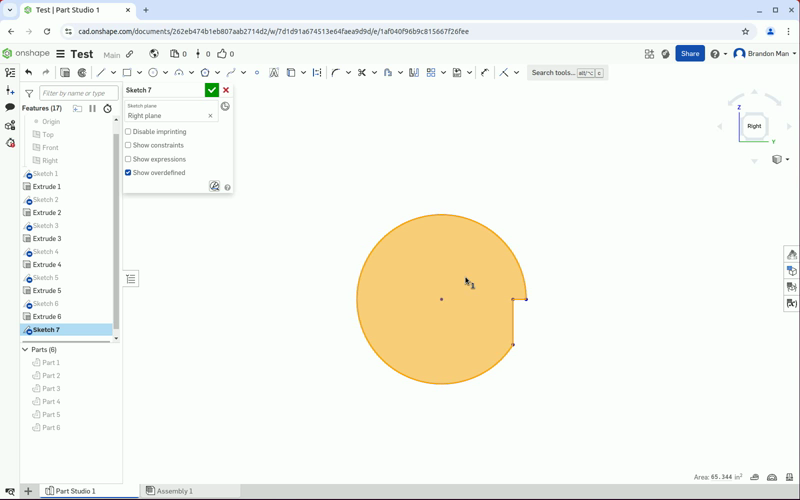
scroll(-6)
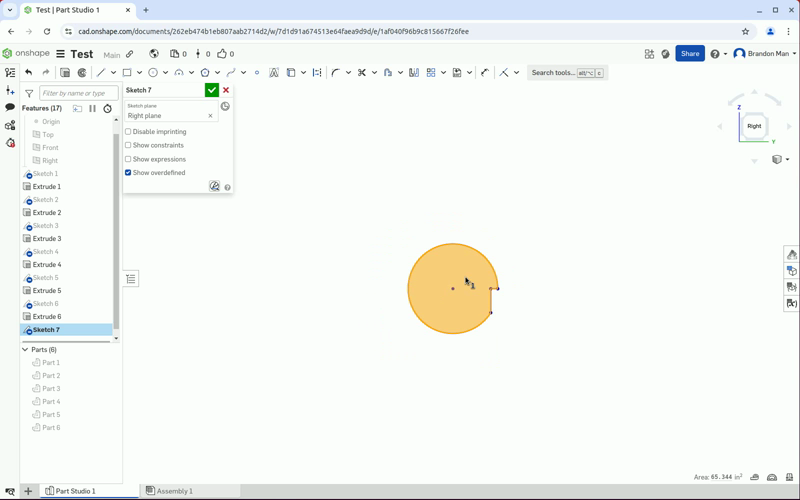
scroll(-6)
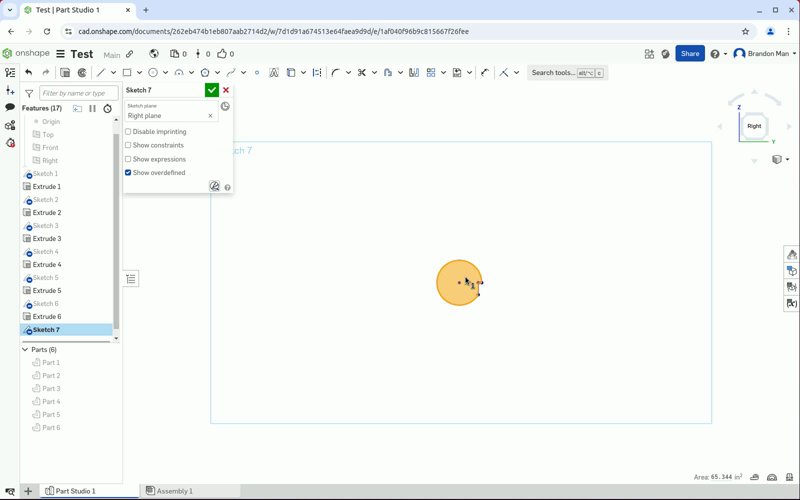
mouse_move(73, 352)
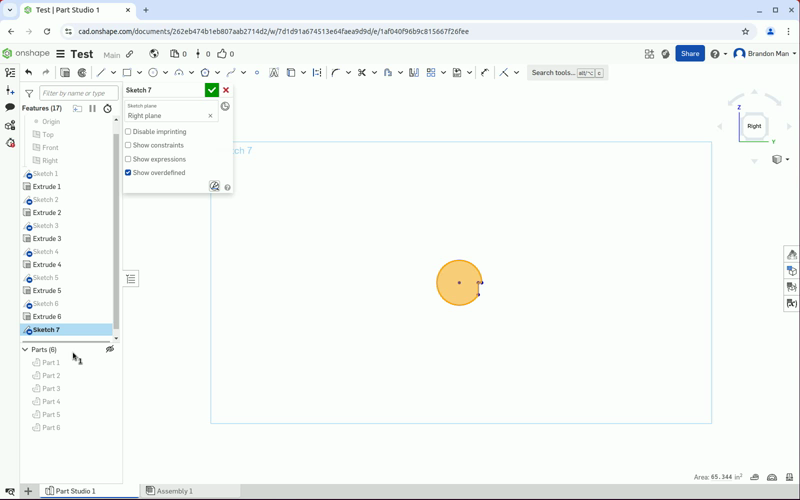
key(shift+y)
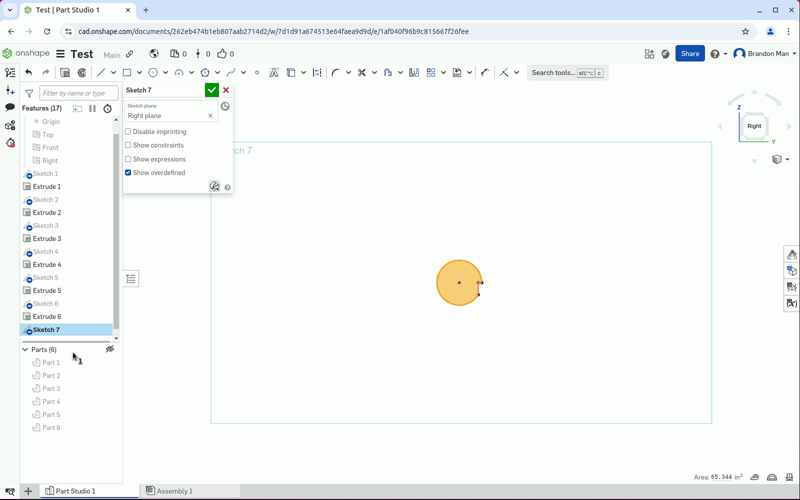
key(shift+e)
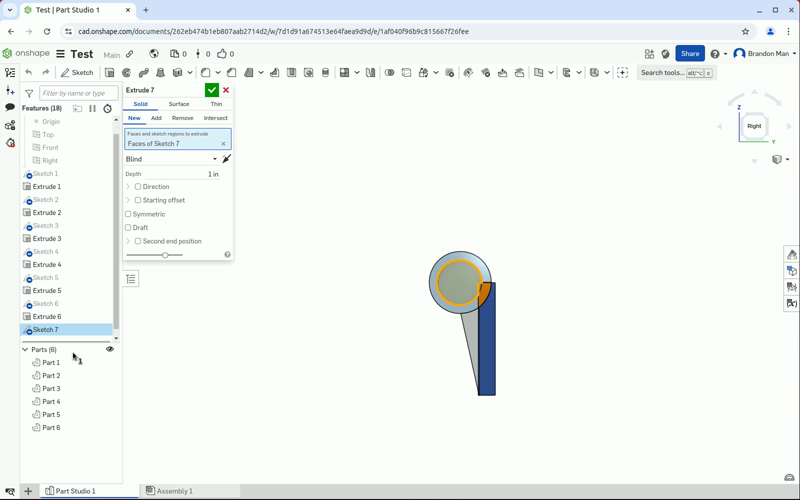
mouse_move(143, 106)
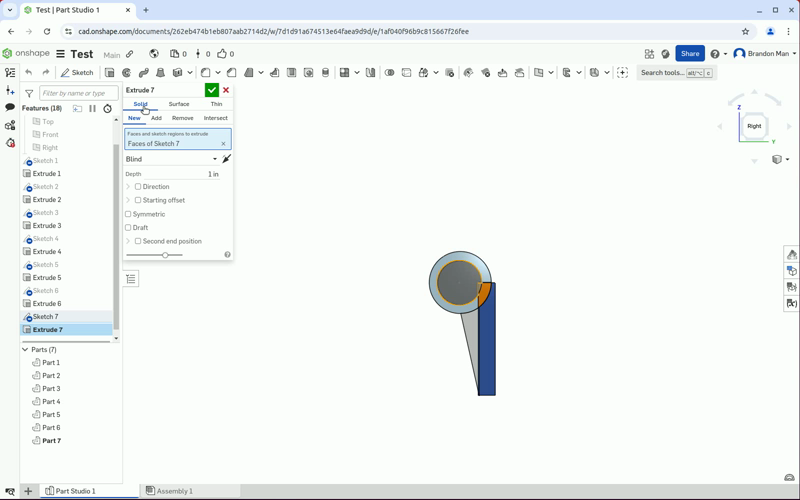
click(143, 106)
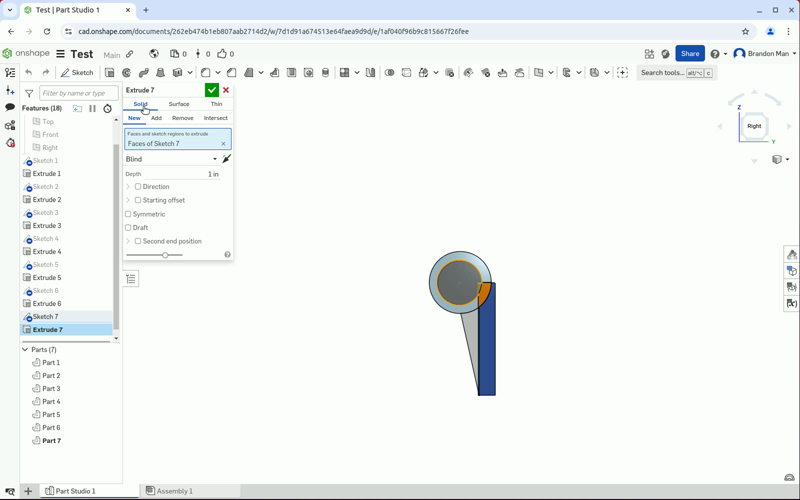
mouse_move(137, 120)
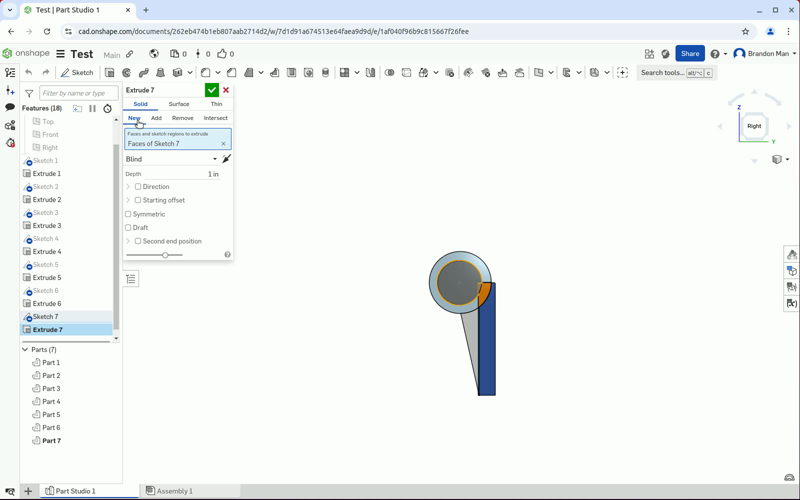
click(137, 120)
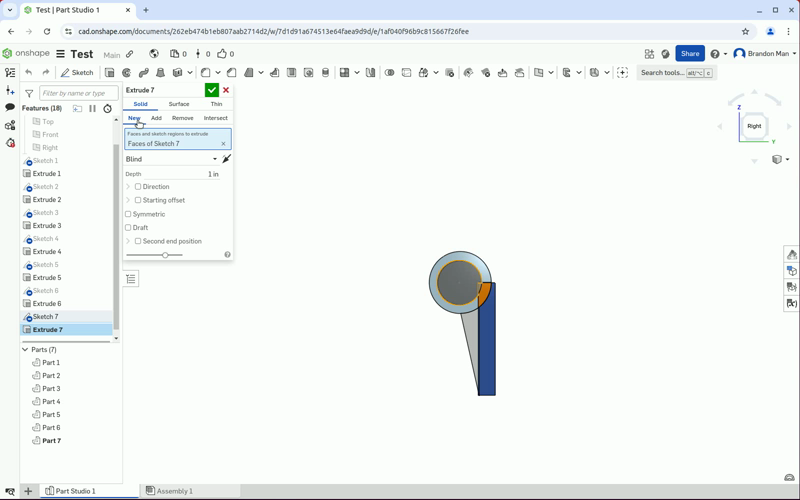
key(tab, 4)
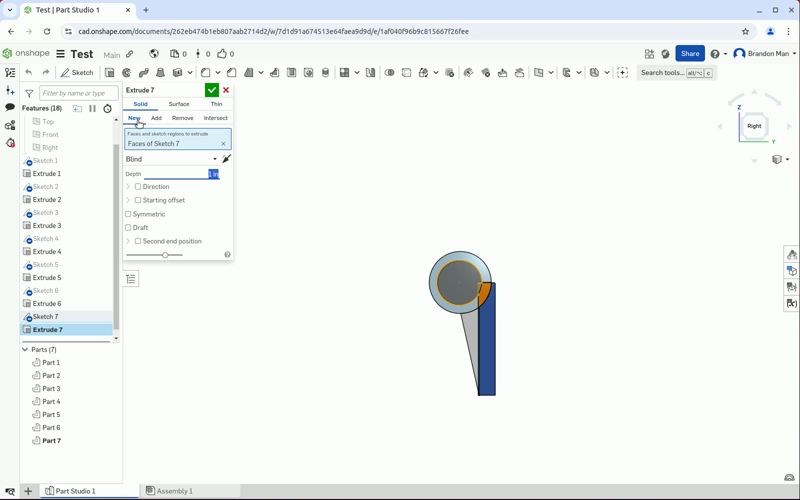
text(4.092)
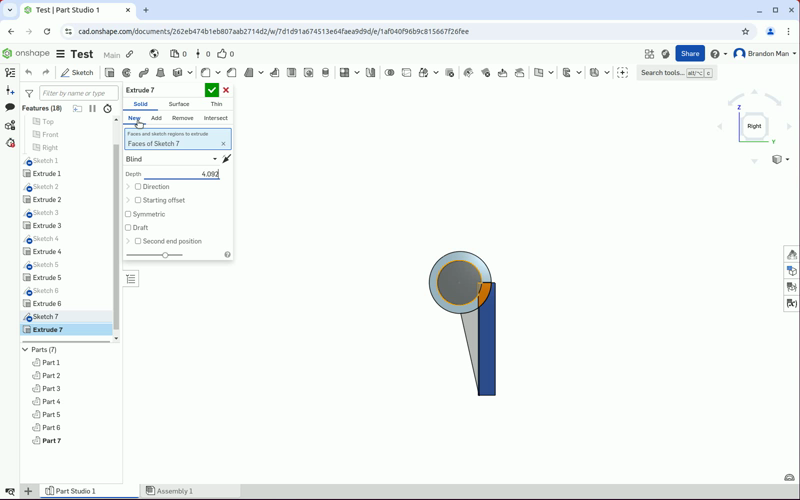
key(enter)
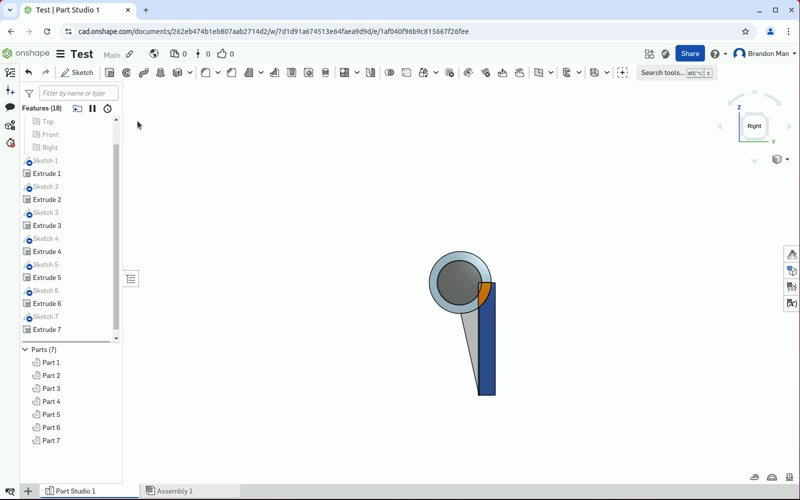
key(shift+h)
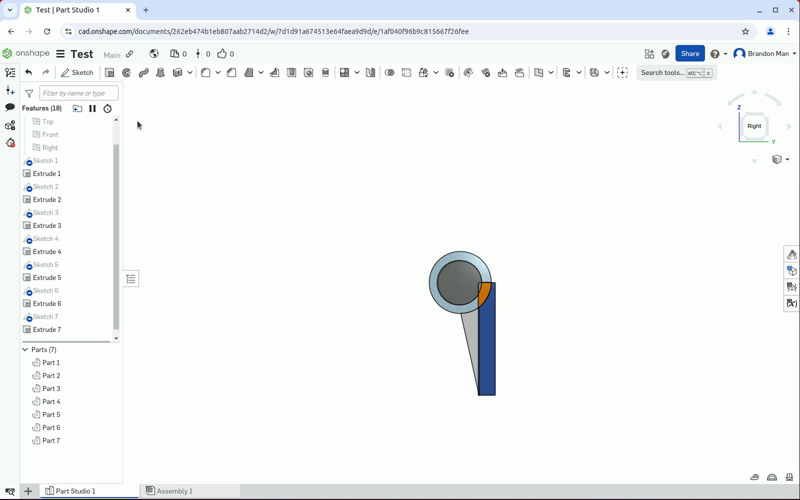
key(shift+h)
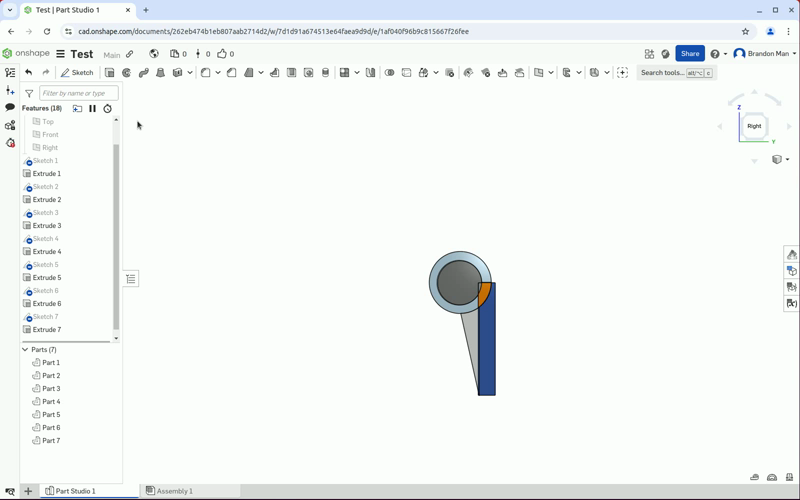
mouse_move(69, 163)
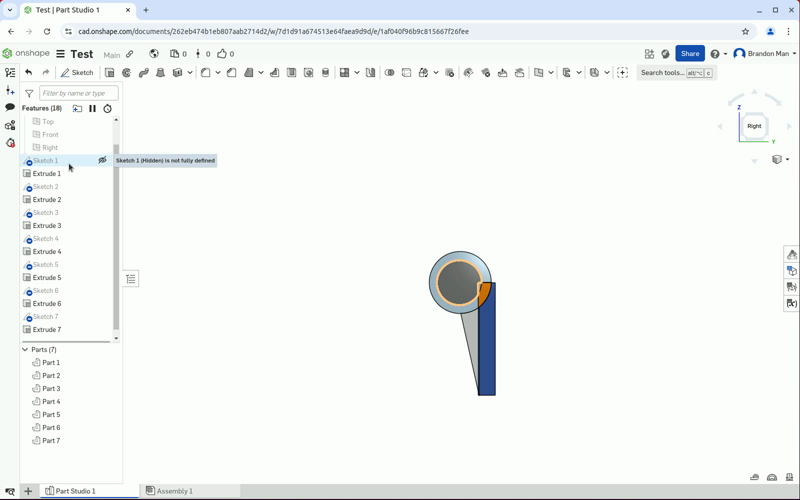
click(69, 163)
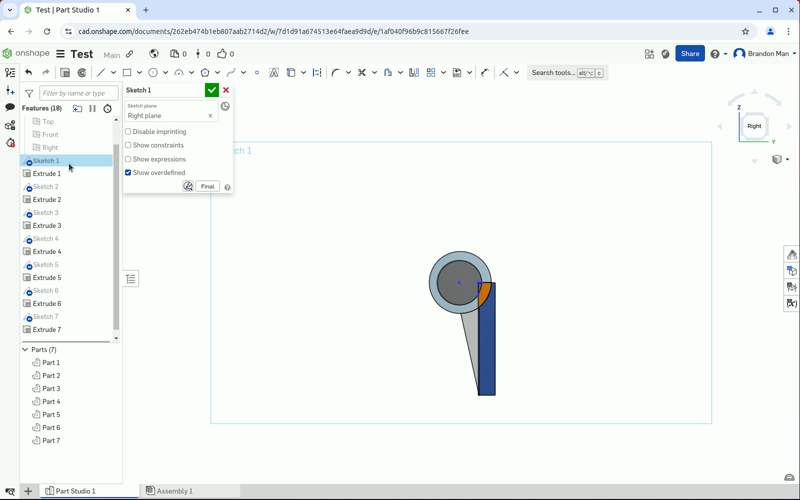
mouse_move(229, 92)
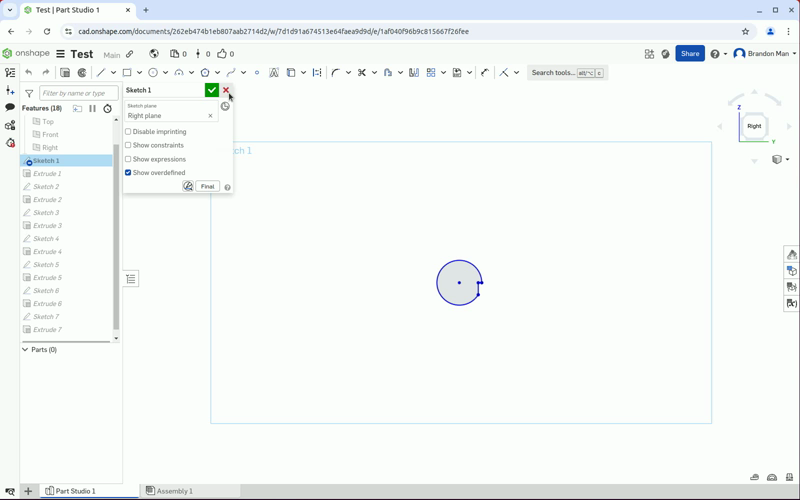
click(229, 92)
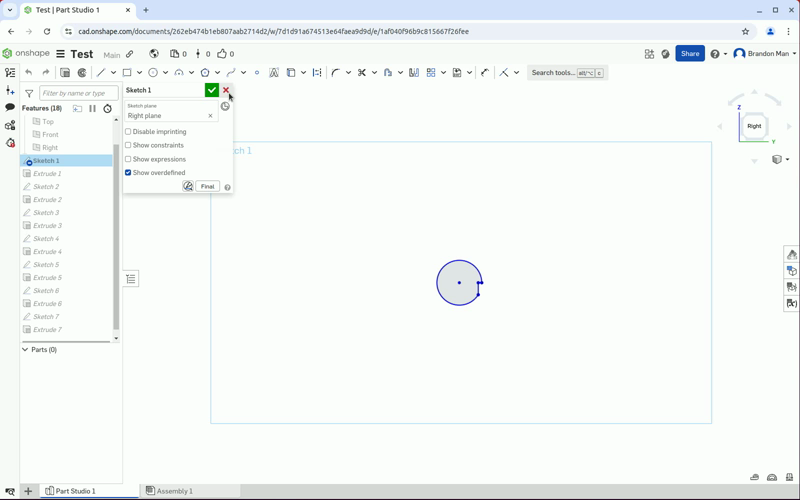
key(shift+s)
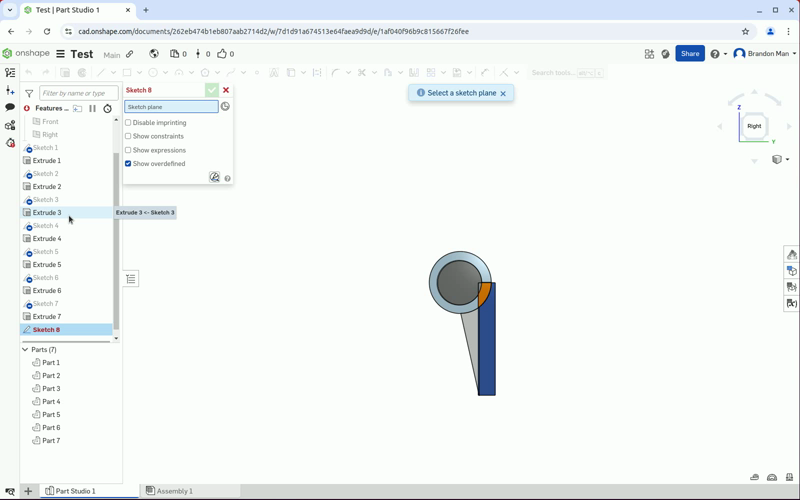
scroll(3)
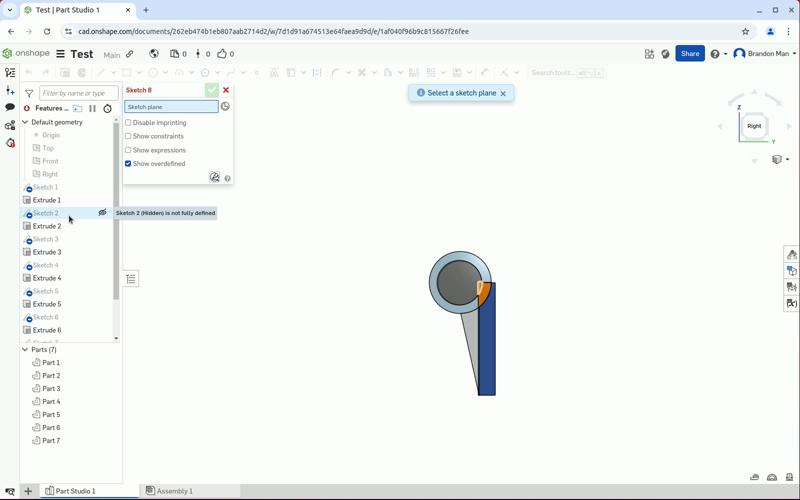
mouse_move(69, 176)
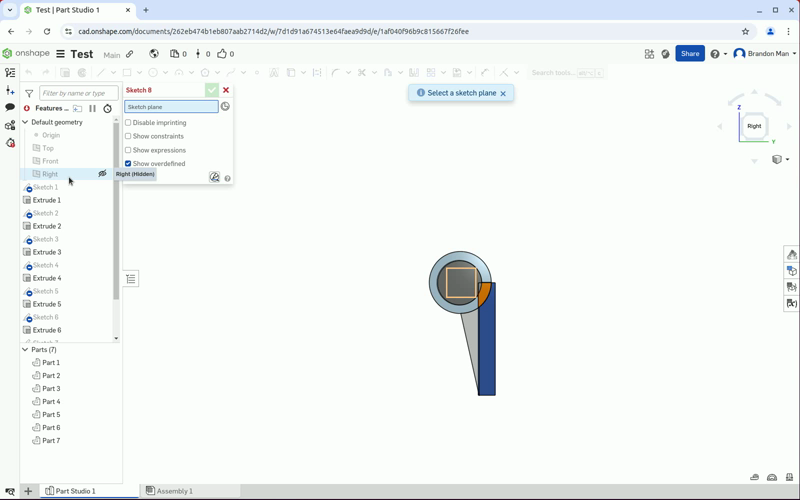
click(69, 176)
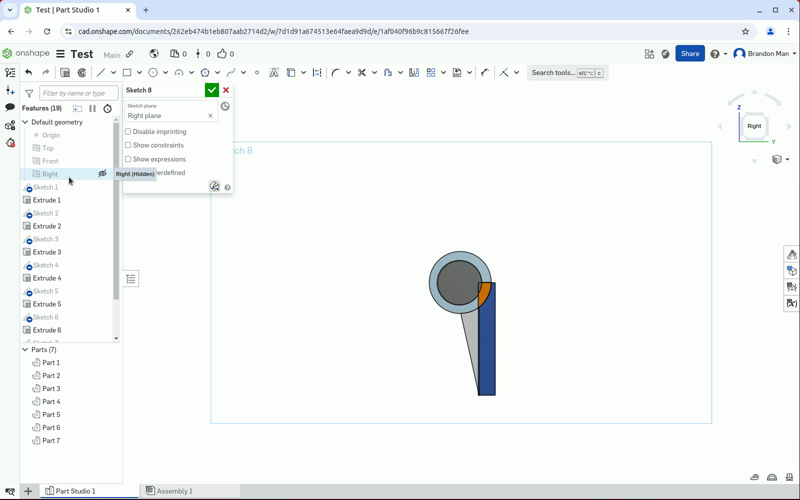
mouse_move(73, 352)
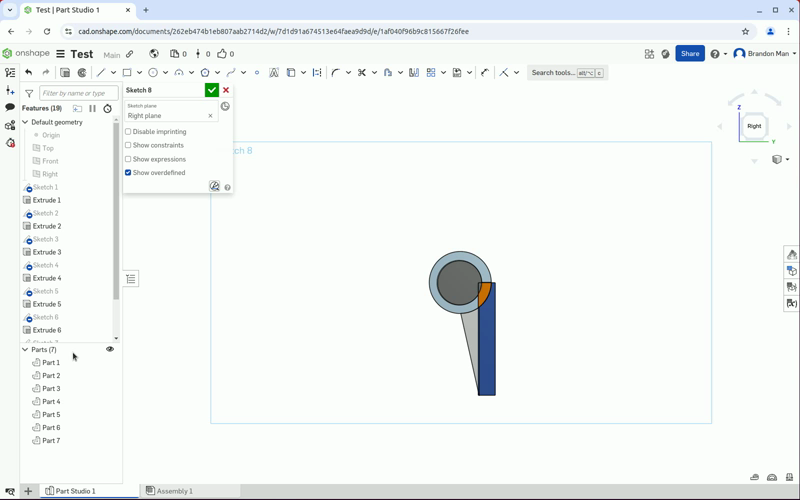
key(y)
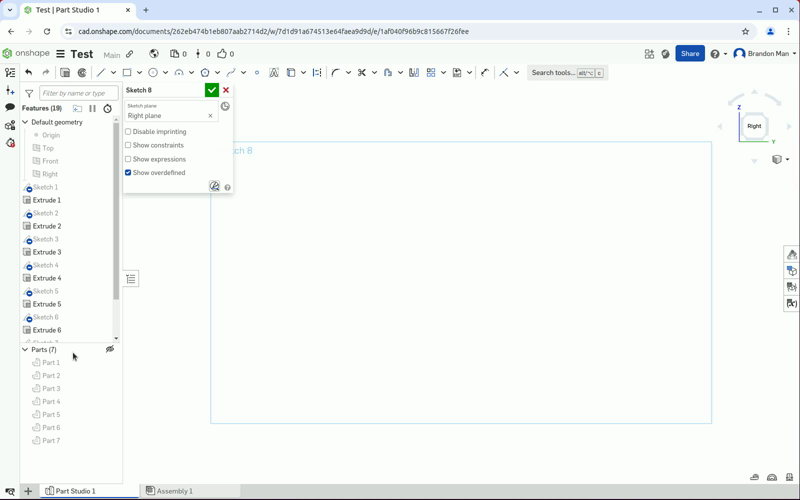
key(a)
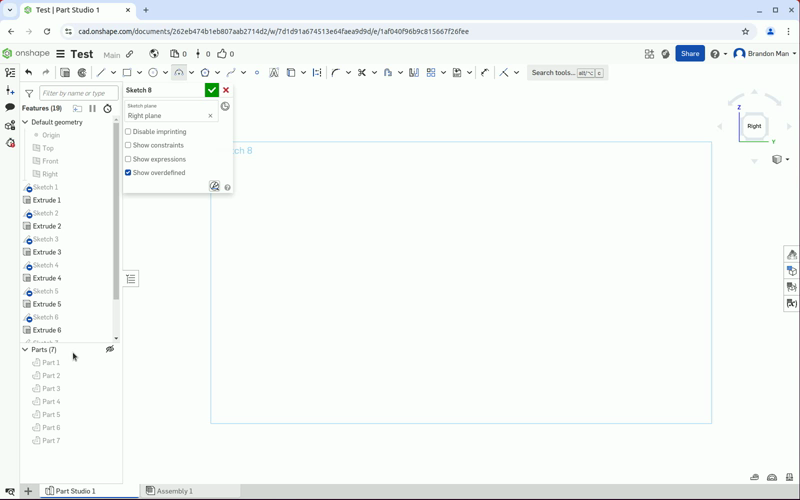
key_down(shift)
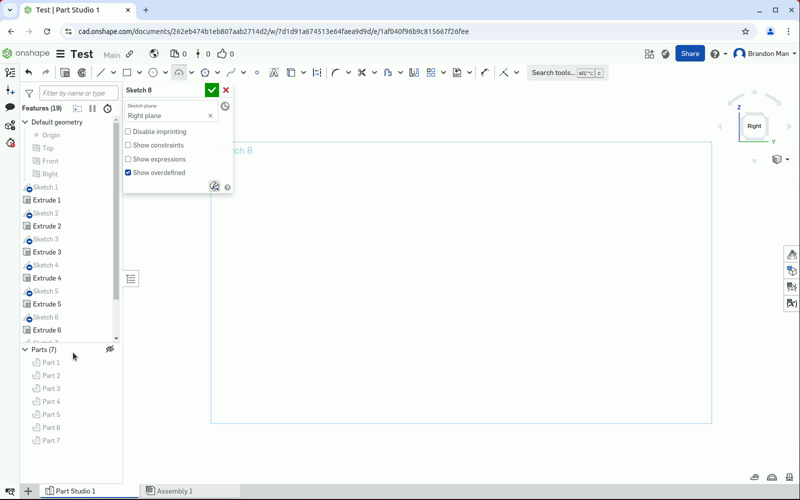
mouse_move(478, 294)
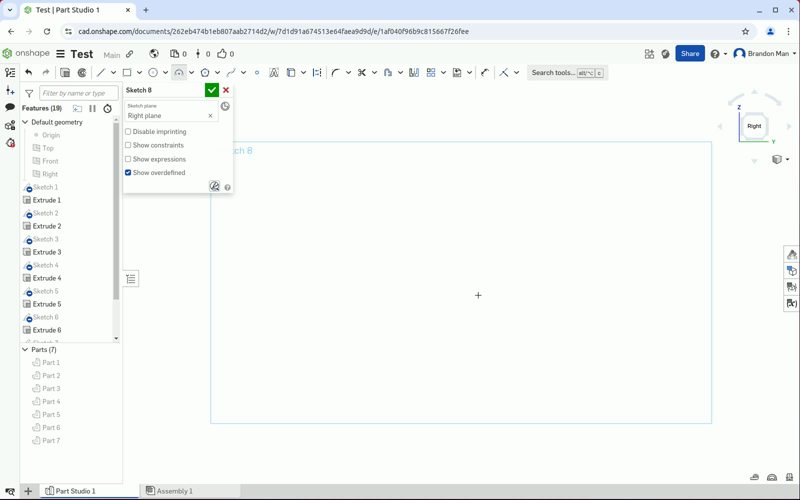
click(478, 294)
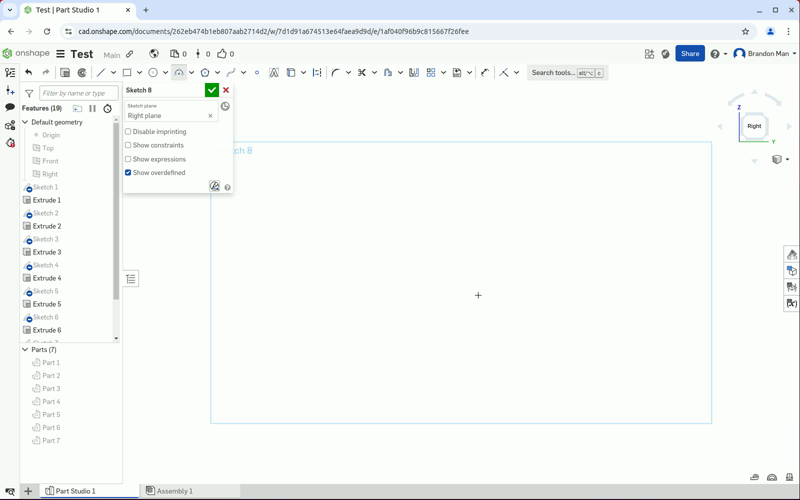
key_up(shift)
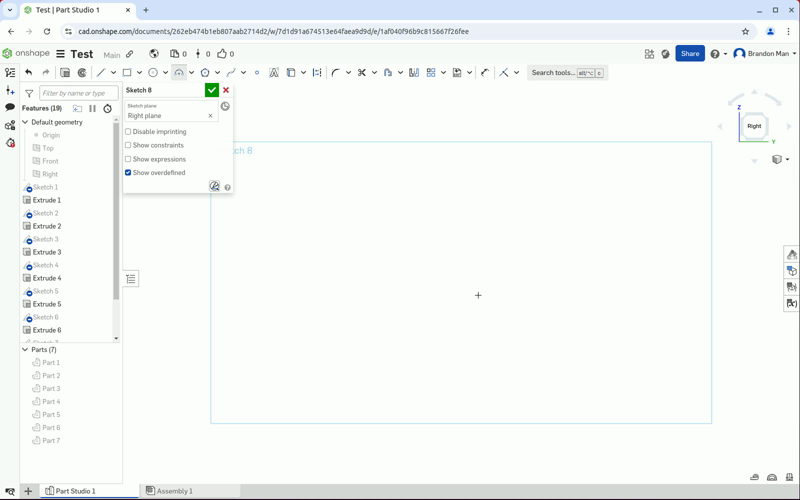
key_down(shift)
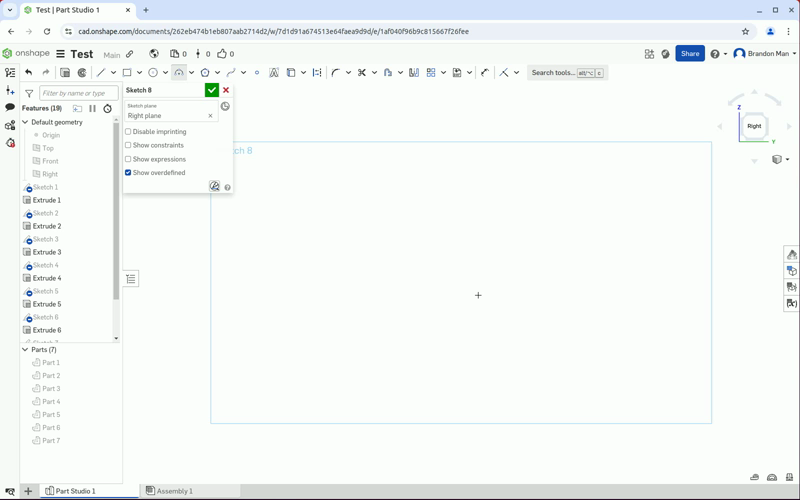
mouse_move(482, 281)
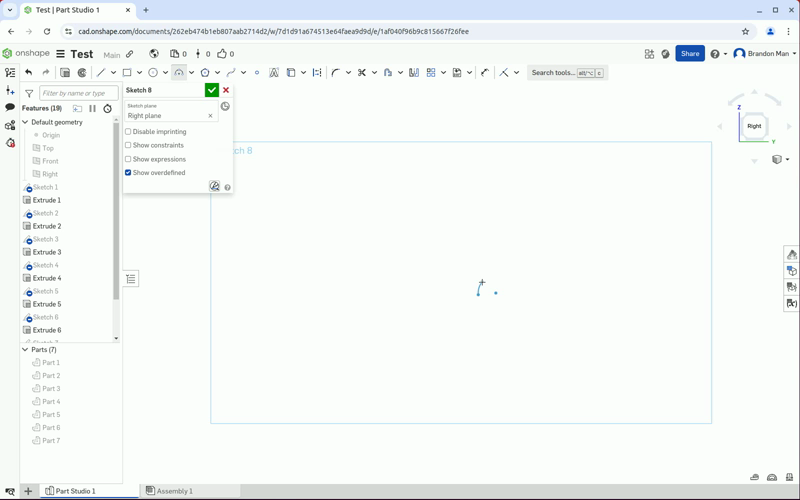
click(482, 281)
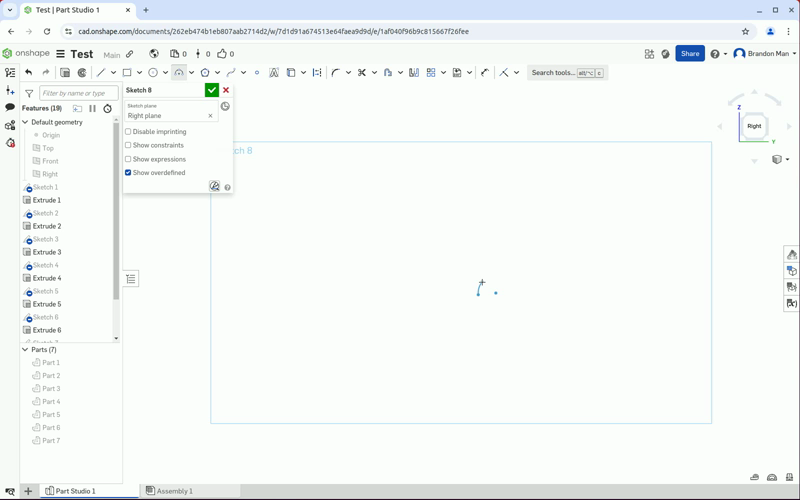
mouse_move(481, 288)
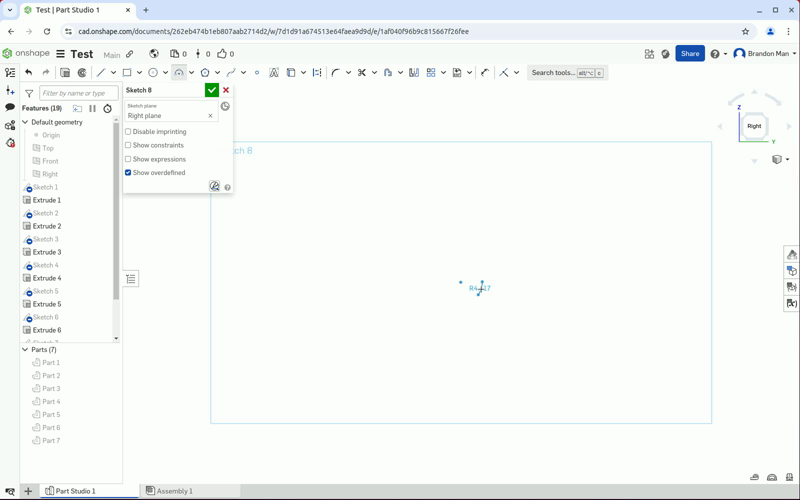
click(481, 288)
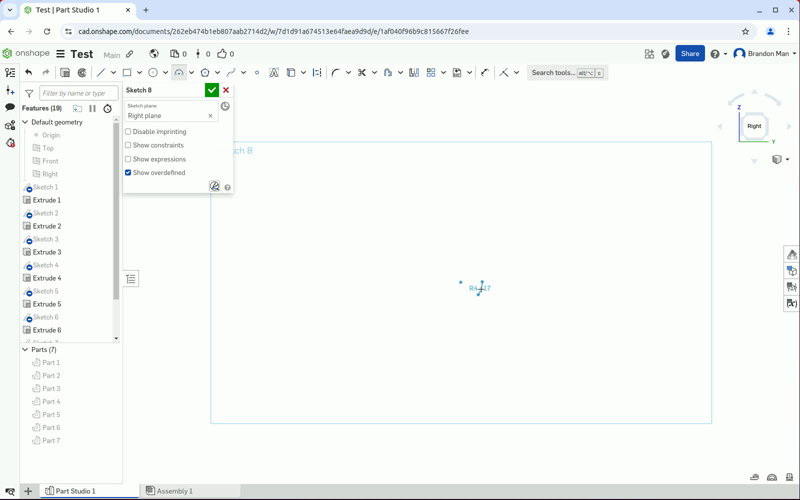
key_up(shift)
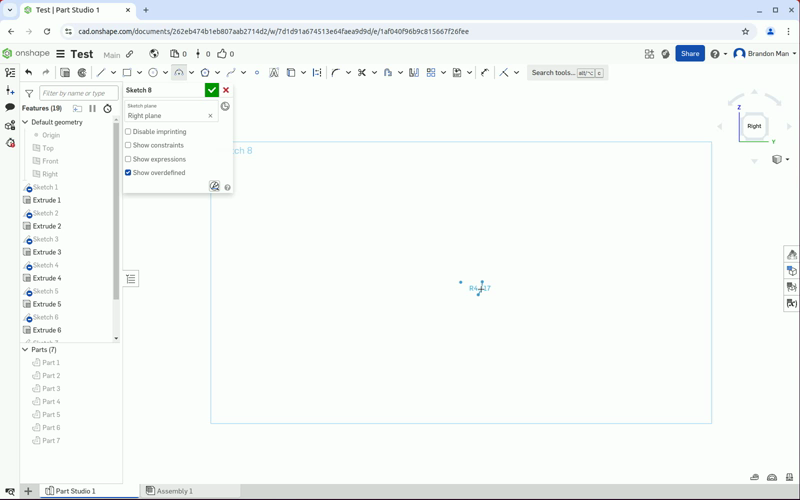
key(esc)
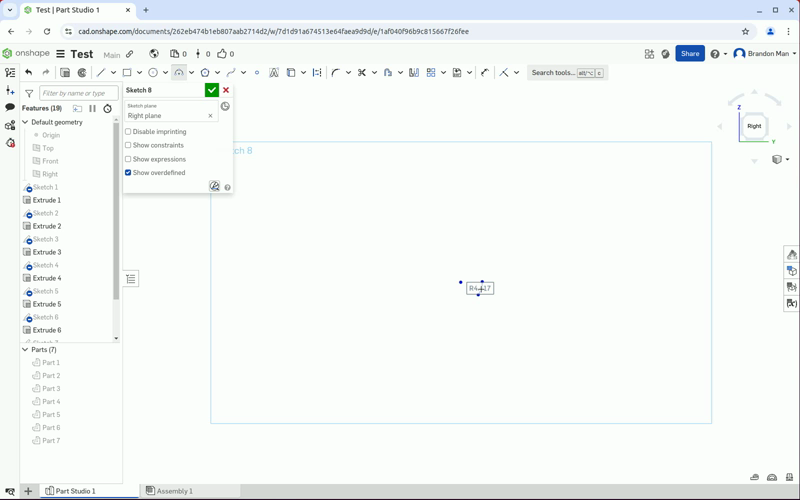
key(l)
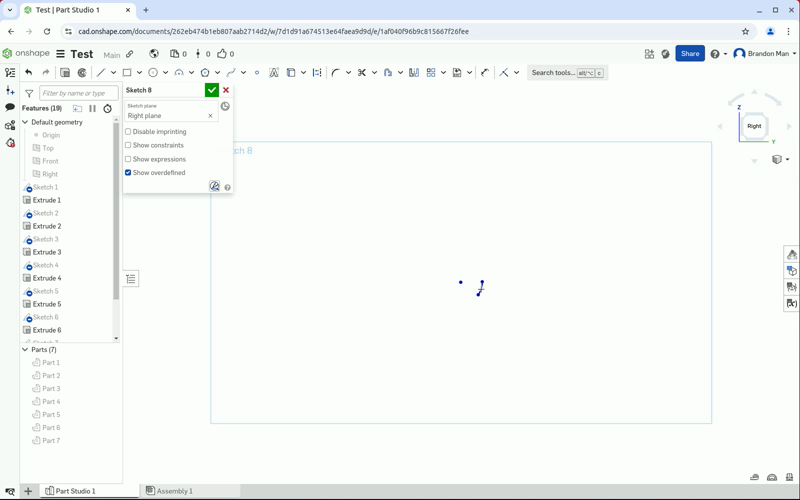
mouse_move(482, 281)
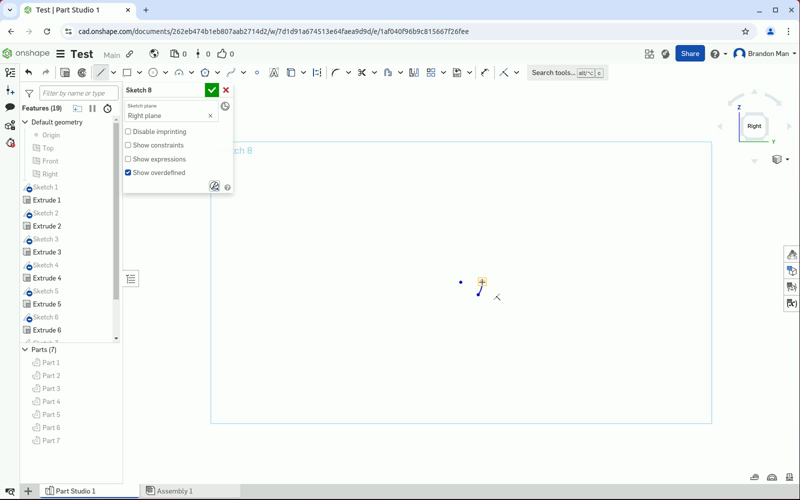
click(482, 281)
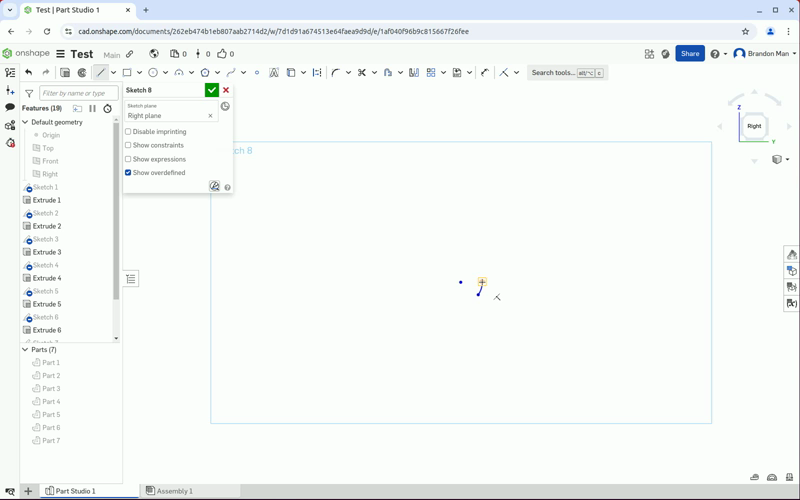
key_down(shift)
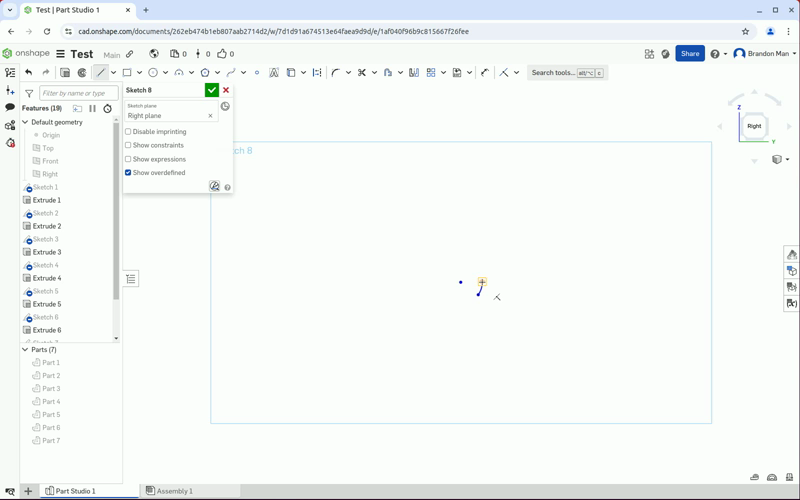
mouse_move(512, 281)
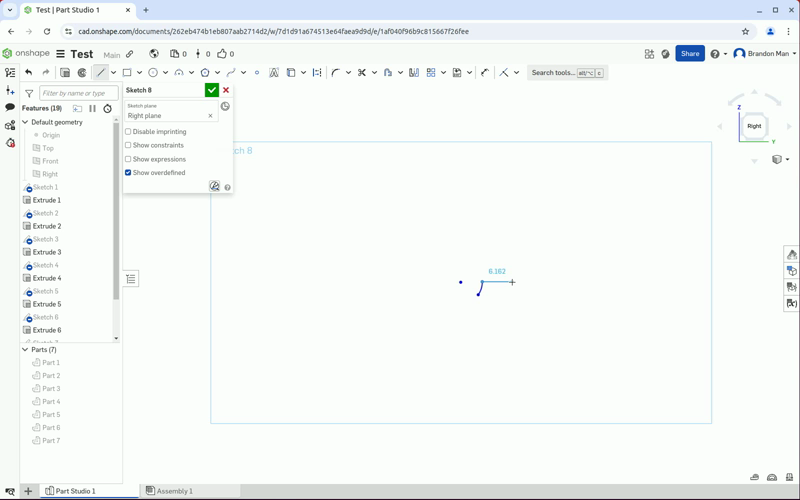
mouse_move(478, 281)
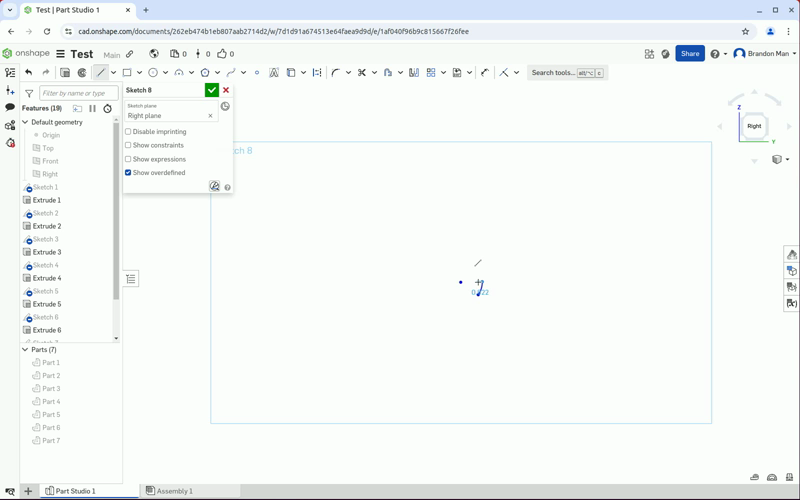
scroll(6)
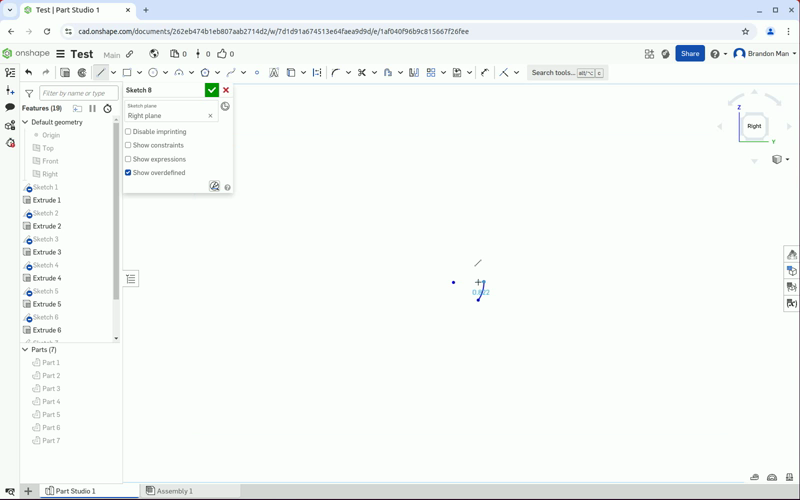
scroll(6)
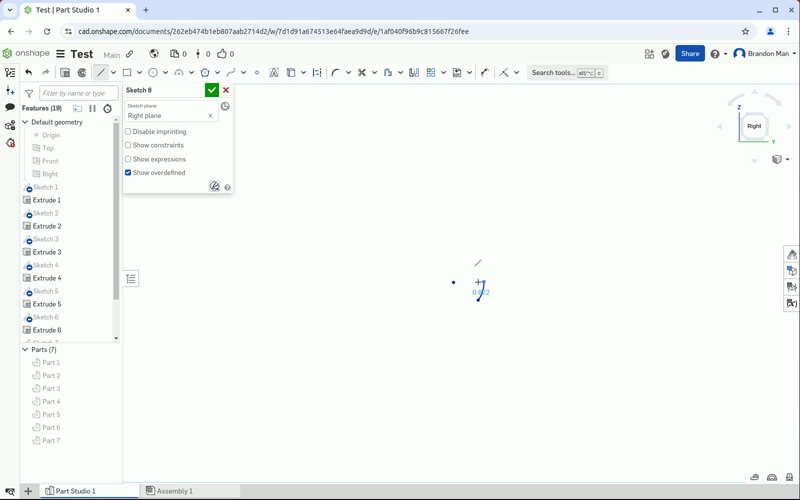
scroll(6)
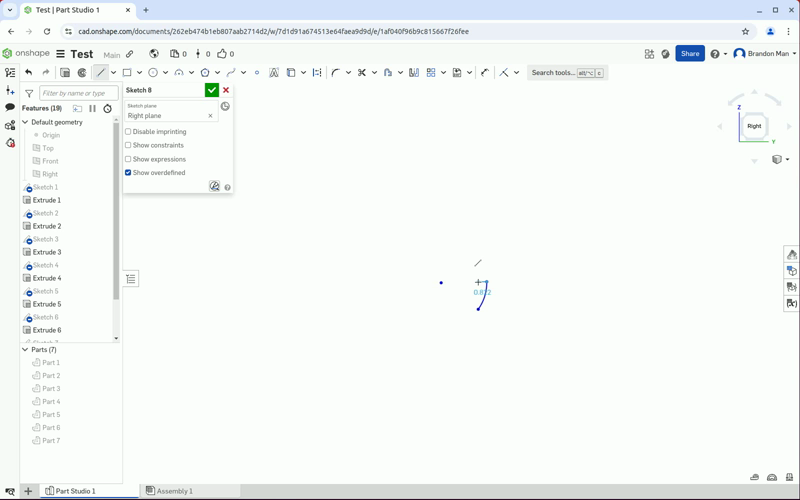
scroll(6)
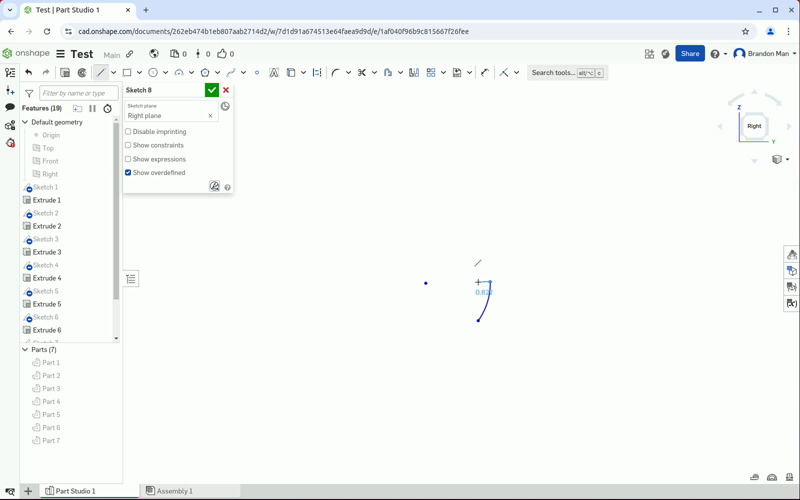
scroll(6)
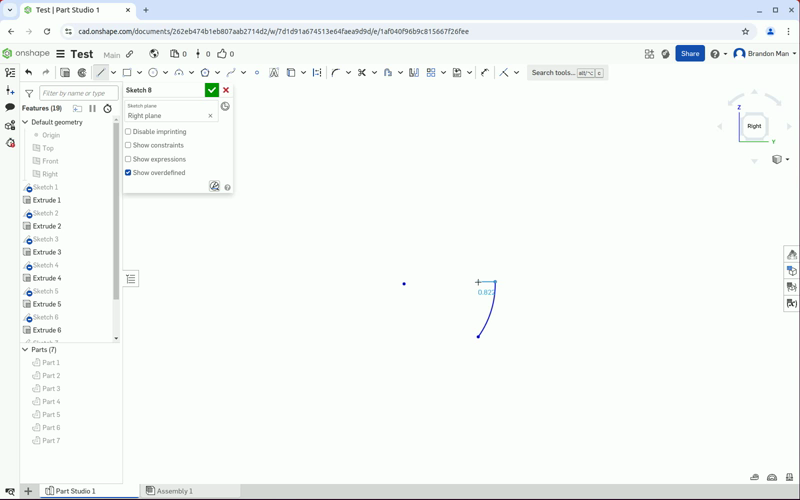
scroll(6)
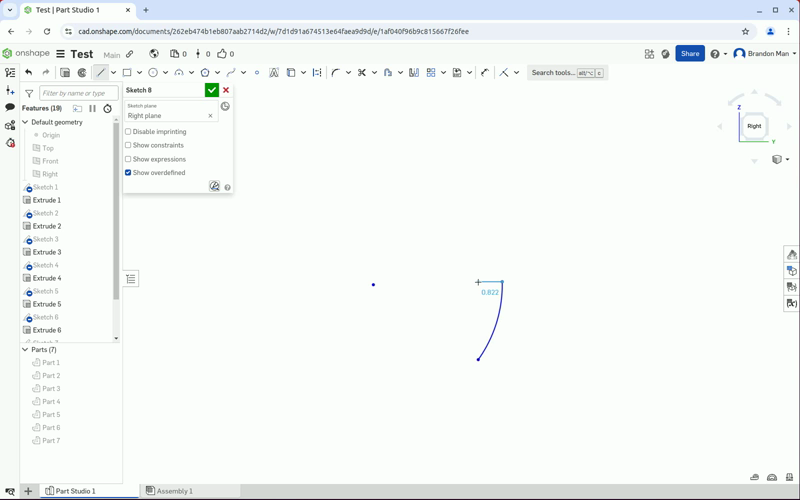
scroll(6)
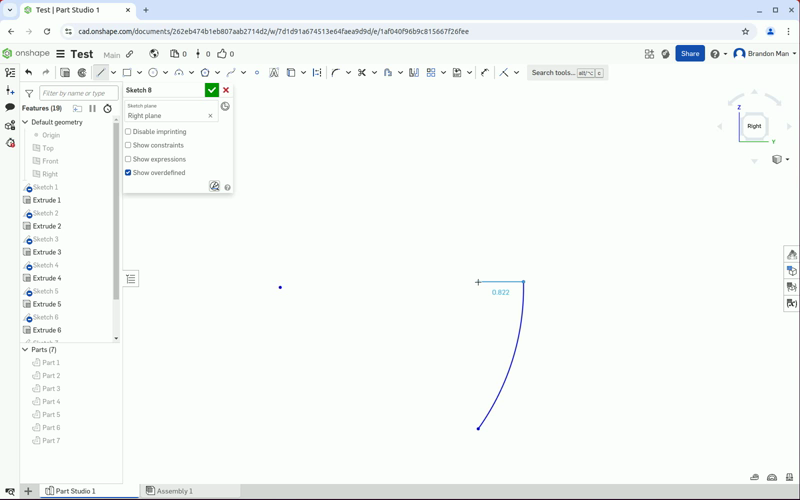
click(478, 281)
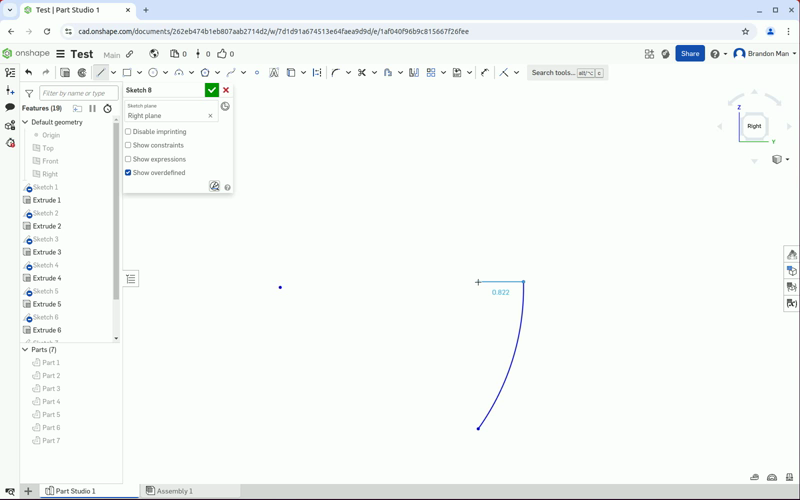
scroll(-6)
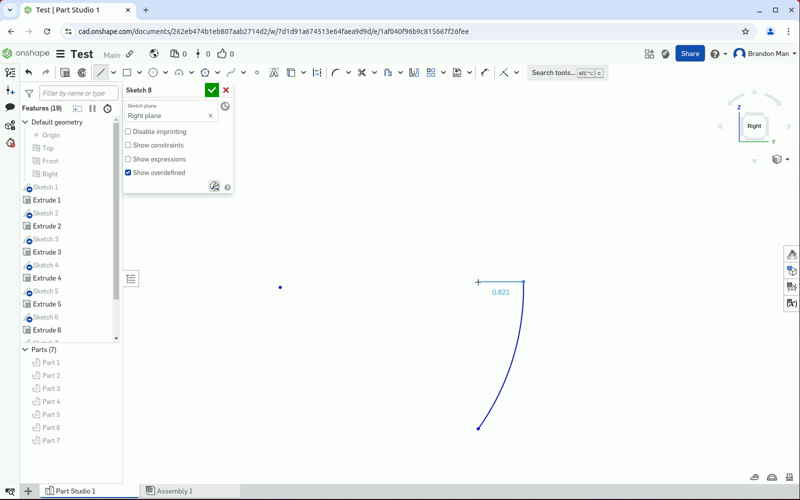
scroll(-6)
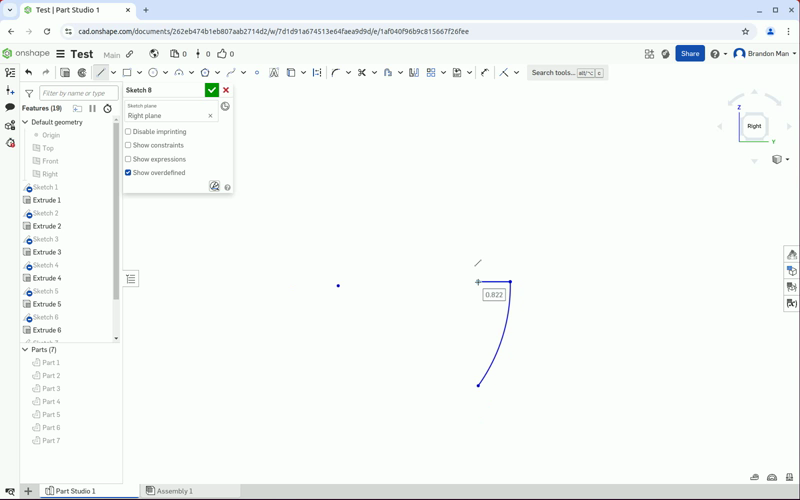
scroll(-6)
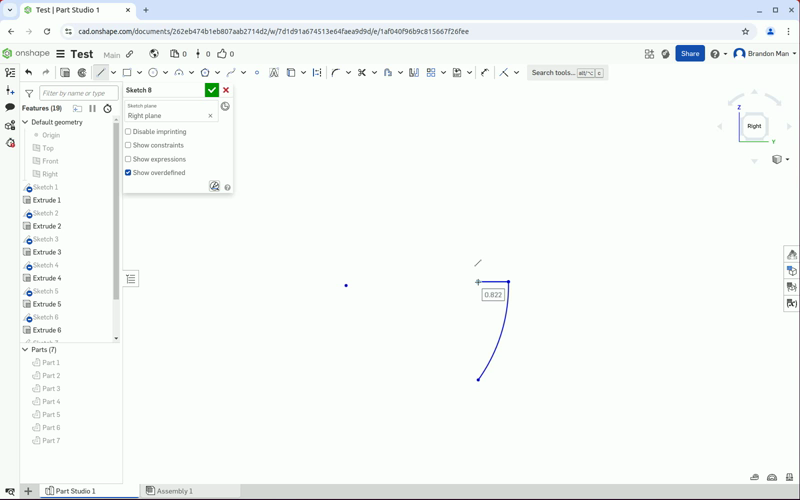
scroll(-6)
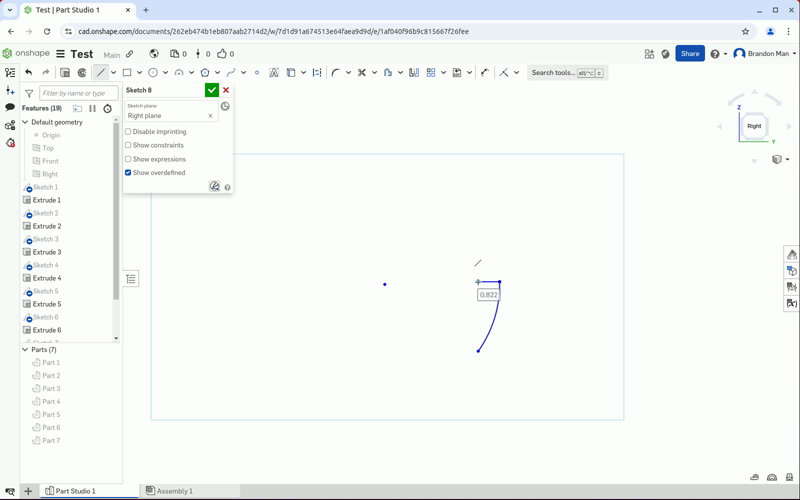
scroll(-6)
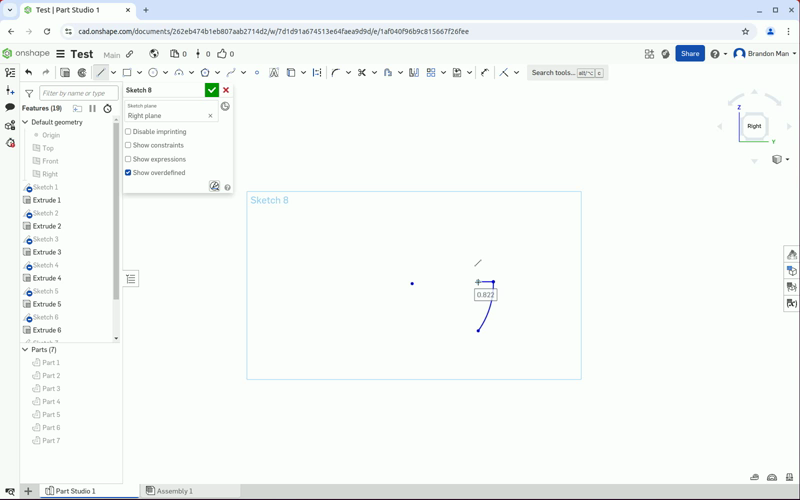
scroll(-6)
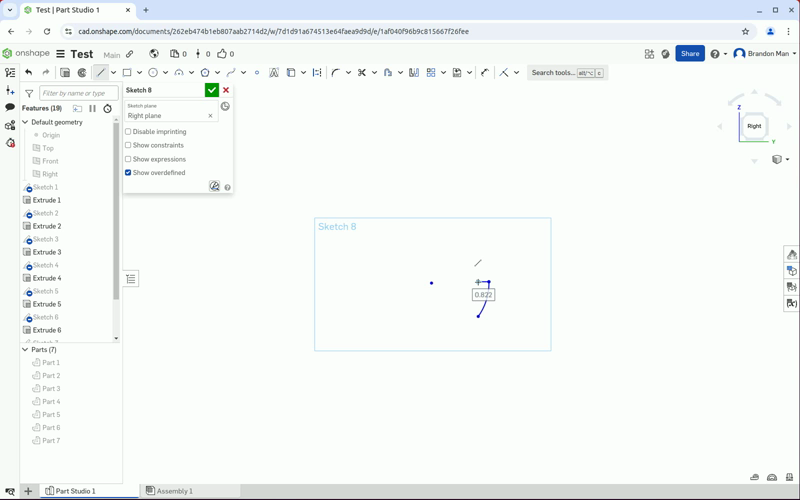
scroll(-6)
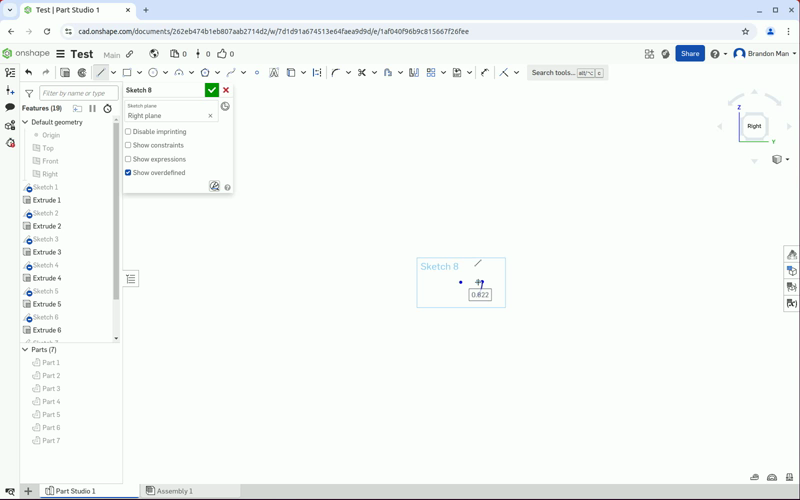
key_up(shift)
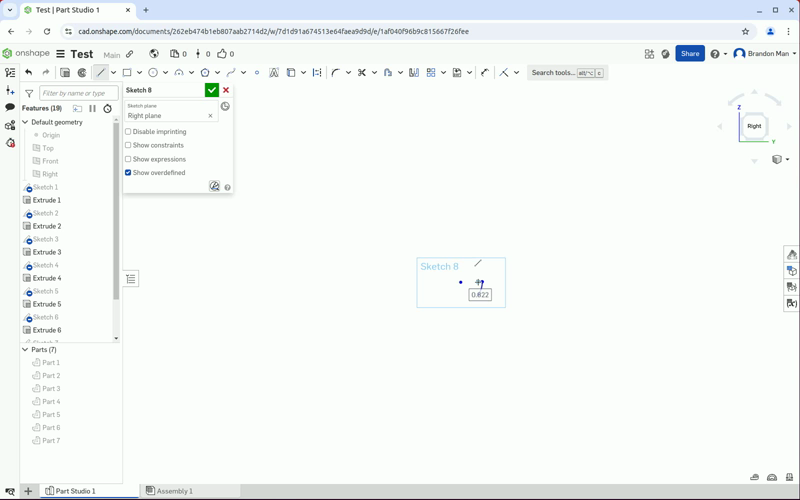
mouse_move(508, 281)
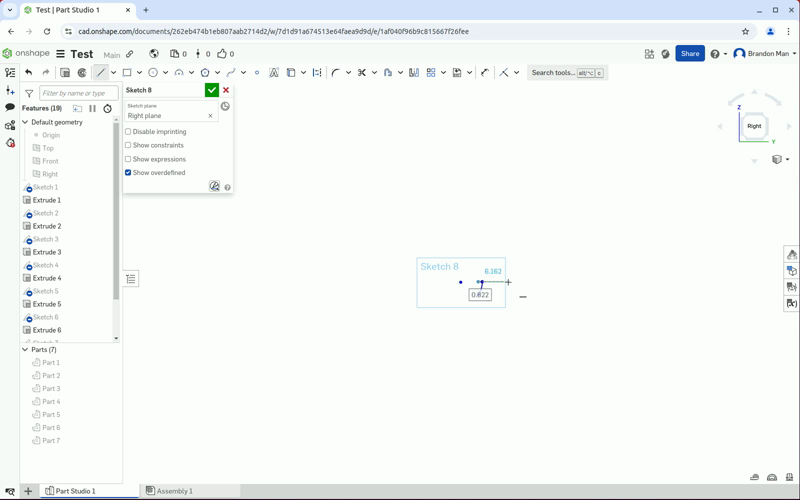
key_down(shift)
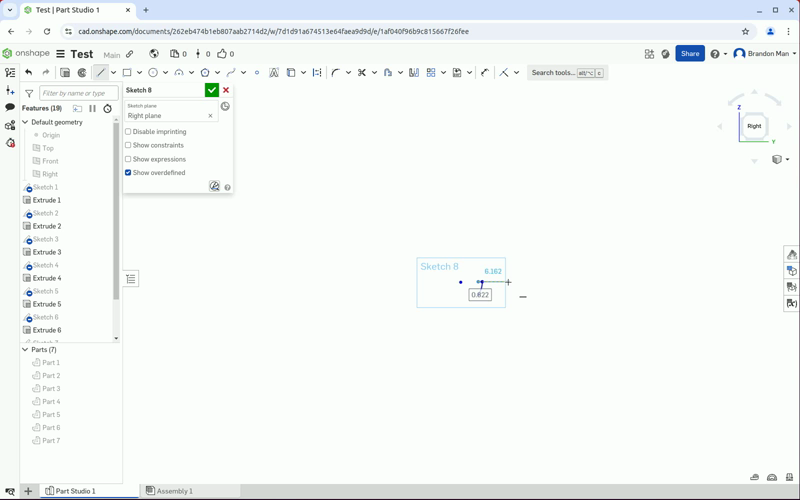
mouse_move(478, 294)
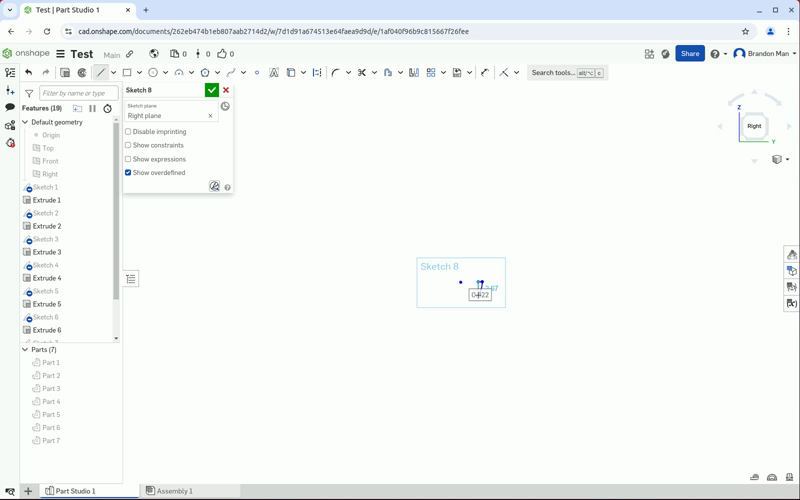
key_up(shift)
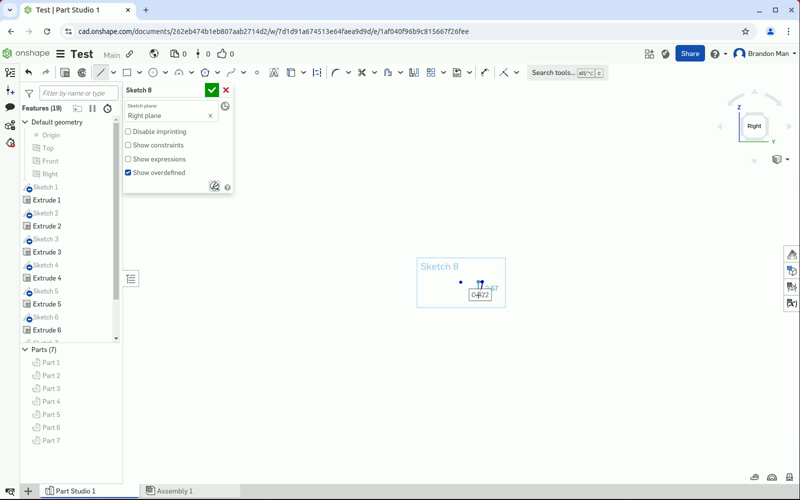
click(478, 294)
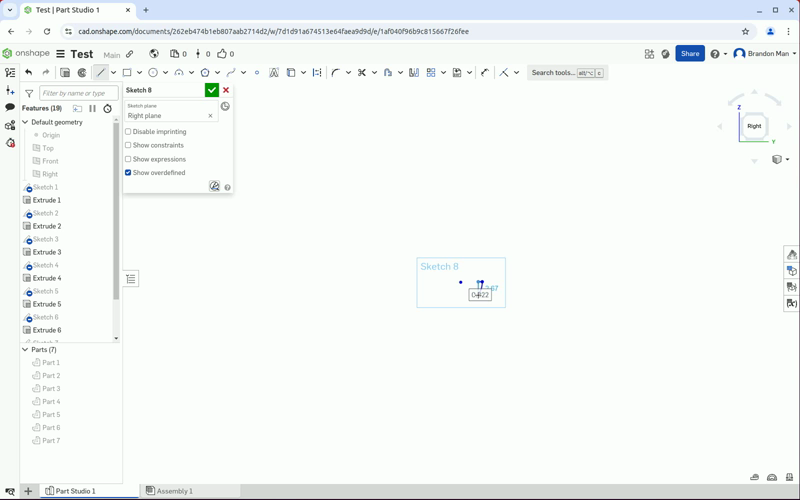
key(esc)
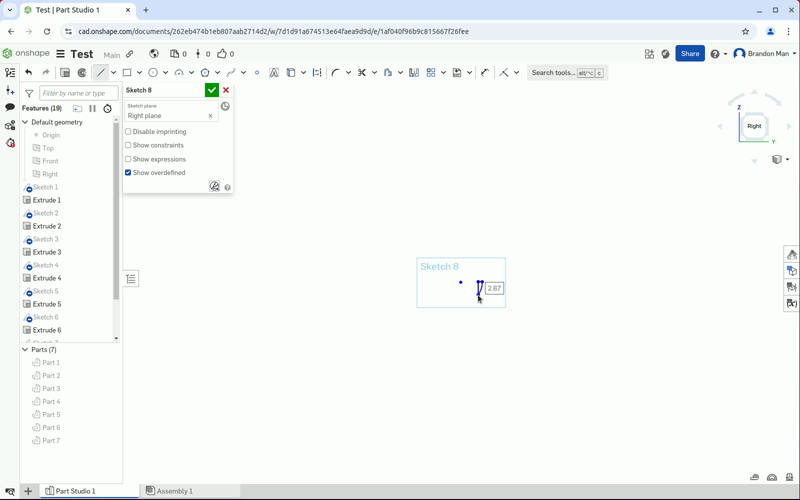
mouse_move(480, 285)
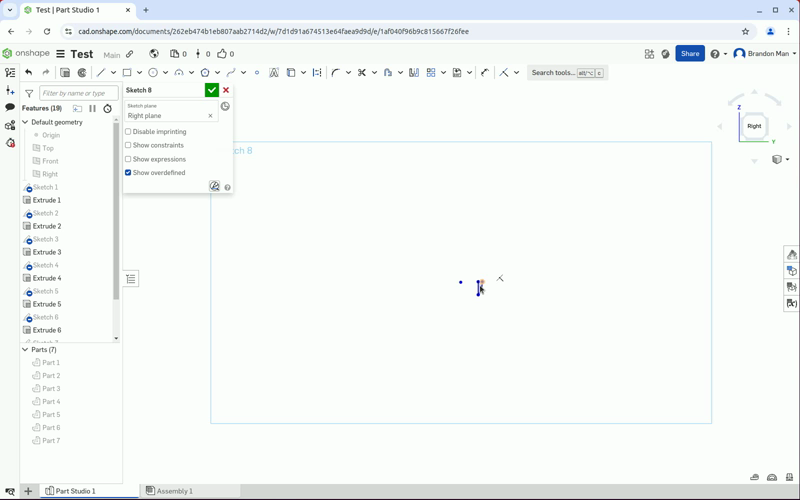
scroll(6)
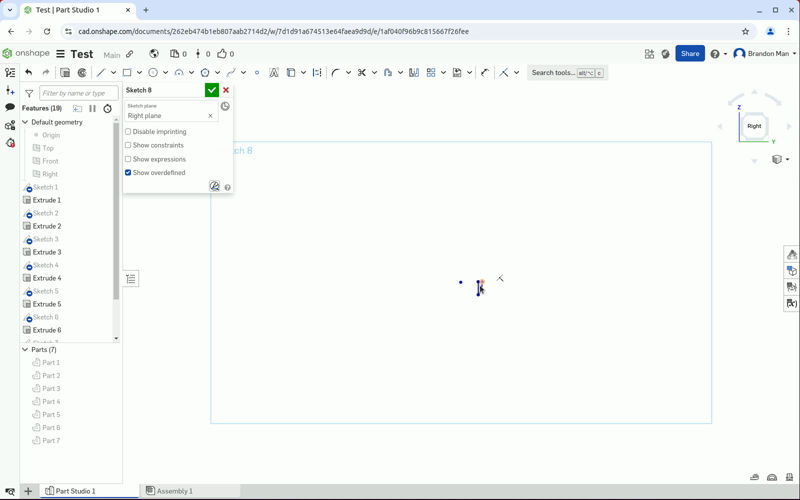
scroll(6)
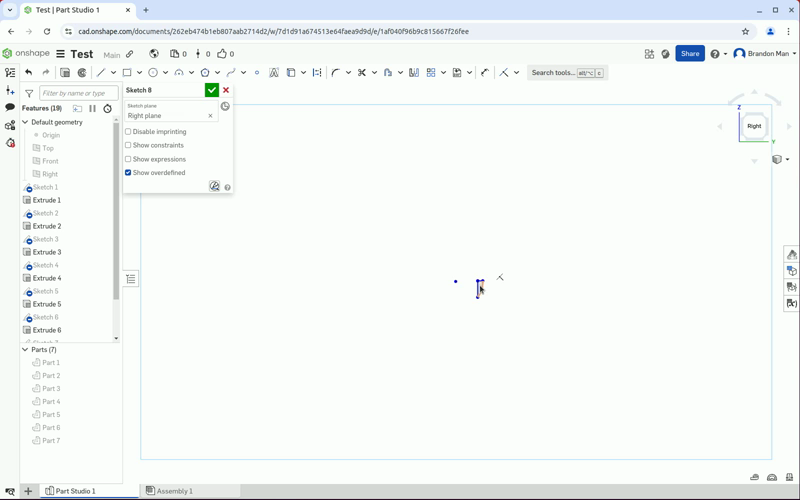
scroll(6)
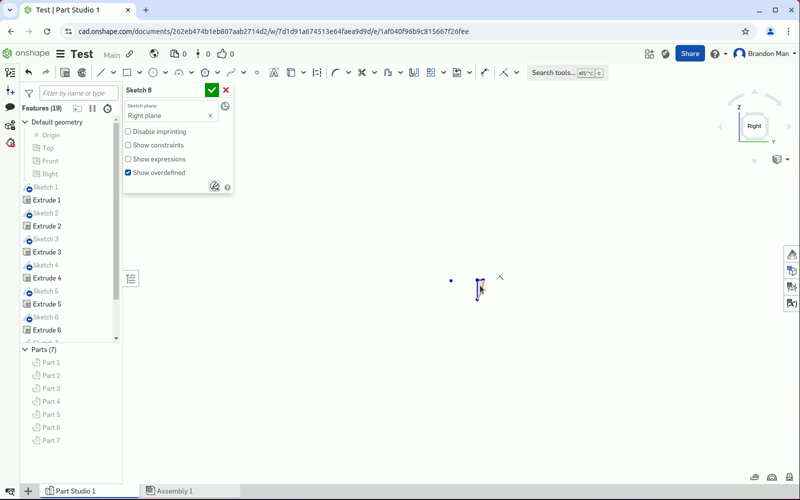
scroll(6)
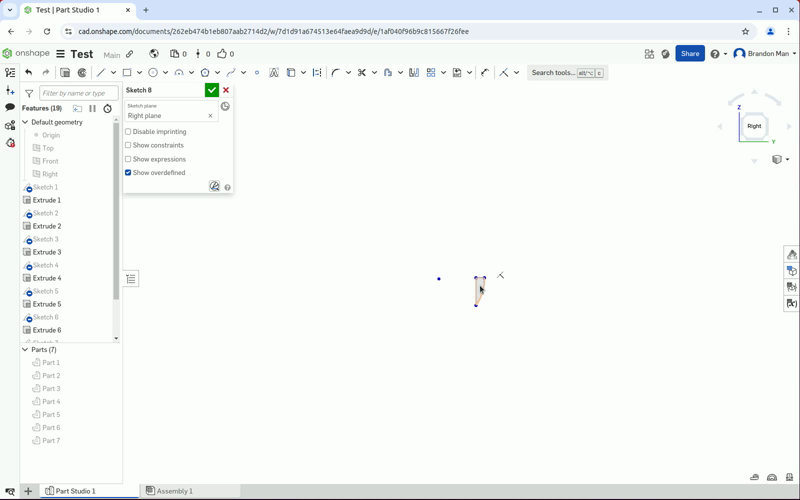
scroll(6)
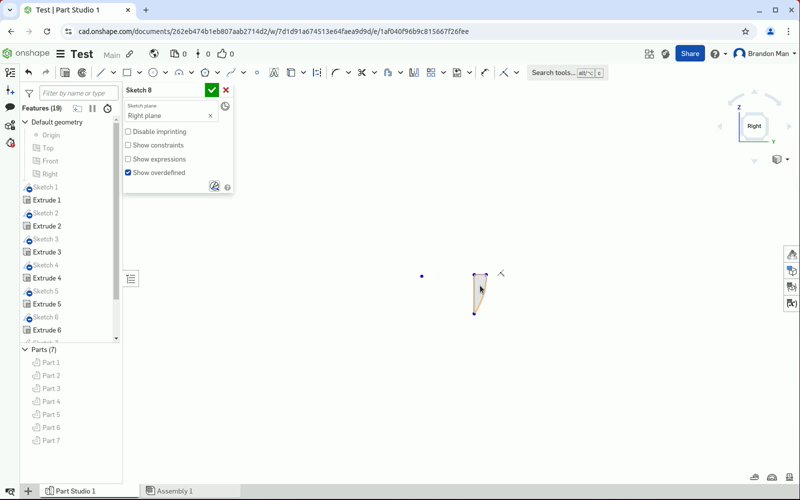
scroll(6)
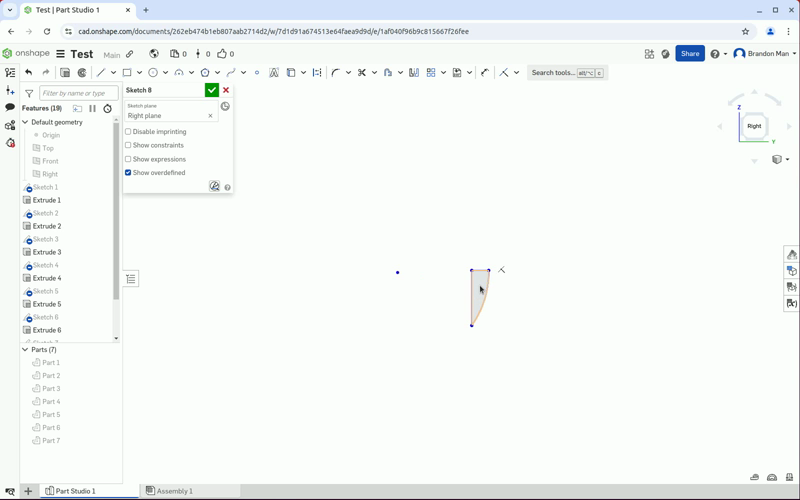
scroll(6)
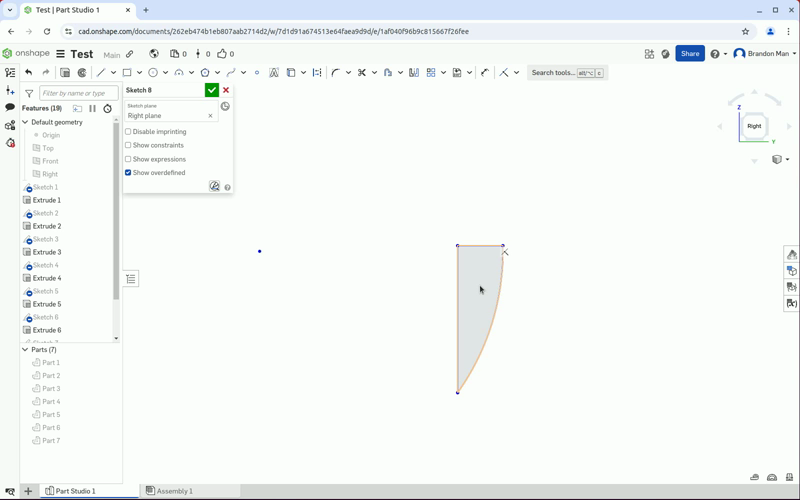
click(480, 285)
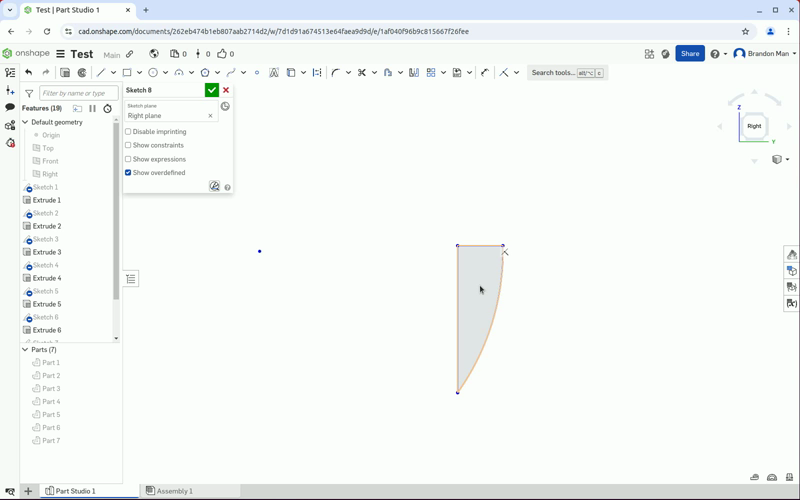
scroll(-6)
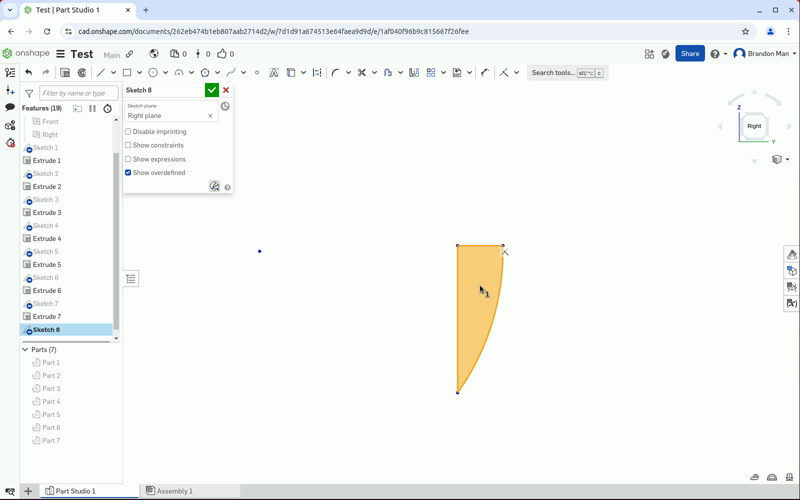
scroll(-6)
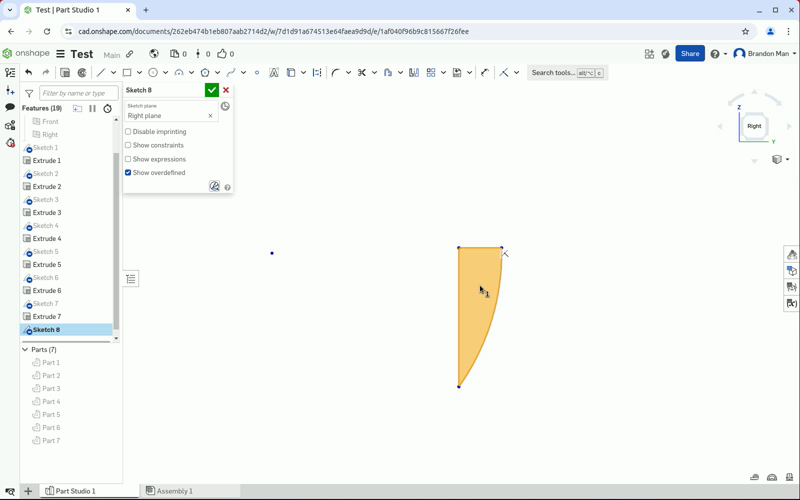
scroll(-6)
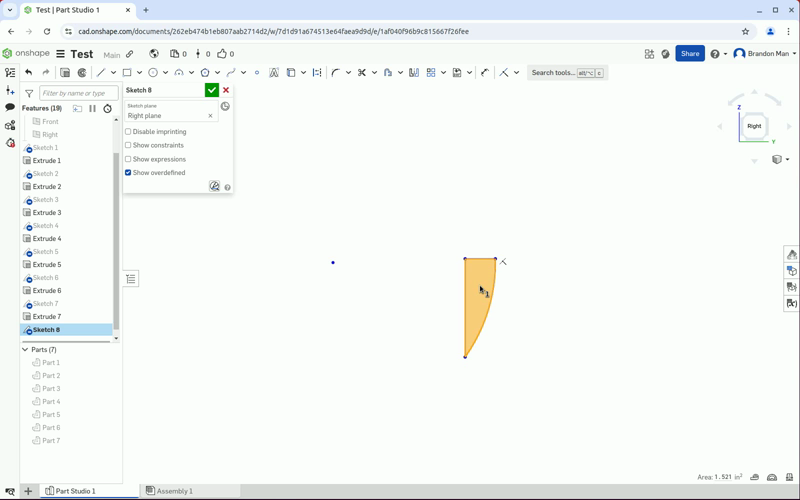
scroll(-6)
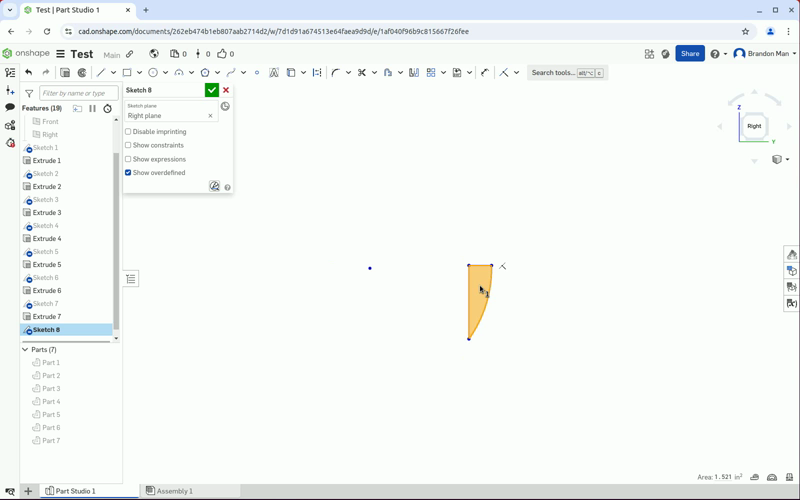
scroll(-6)
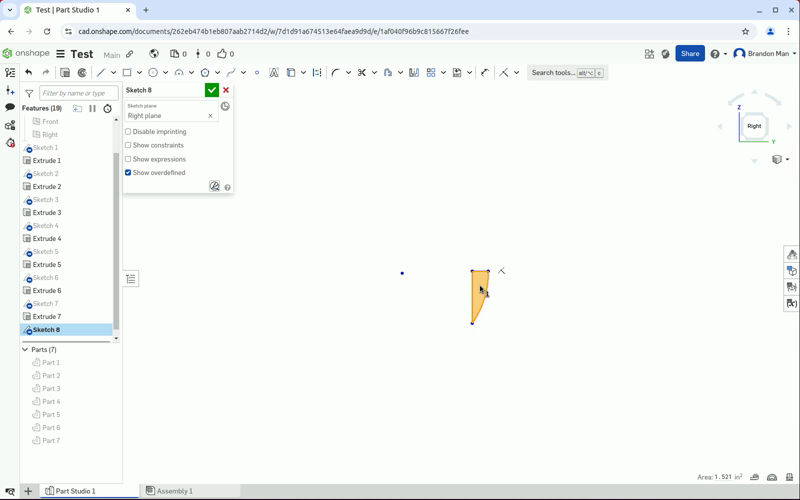
scroll(-6)
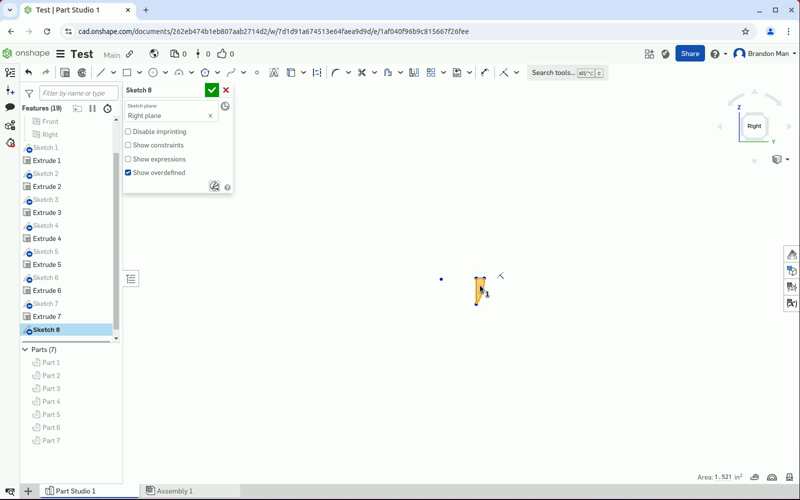
scroll(-6)
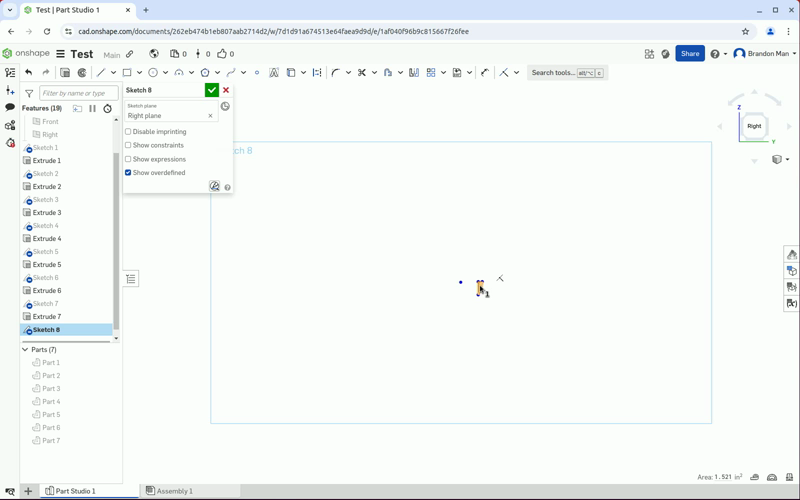
mouse_move(73, 352)
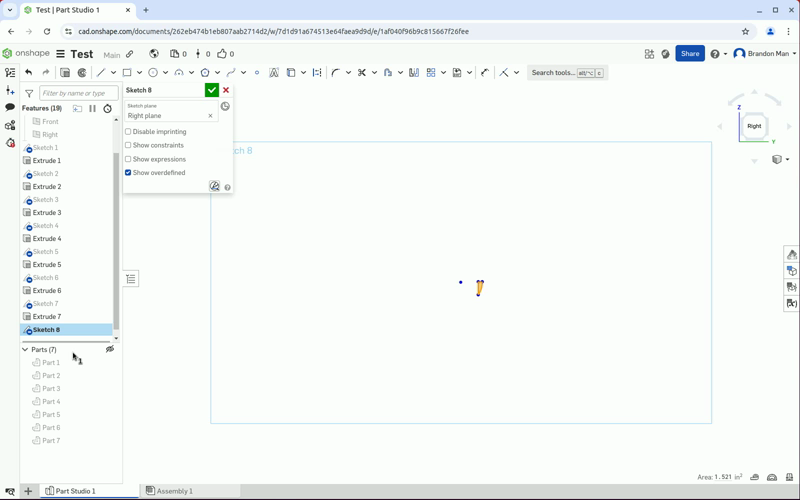
key(shift+y)
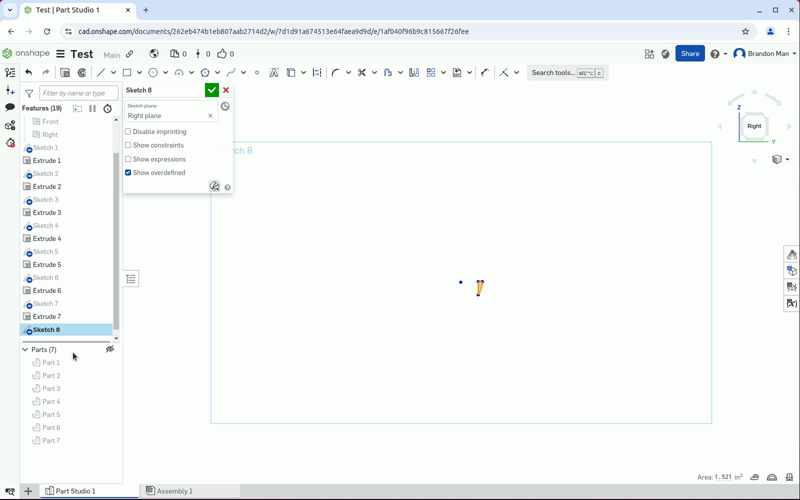
key(shift+e)
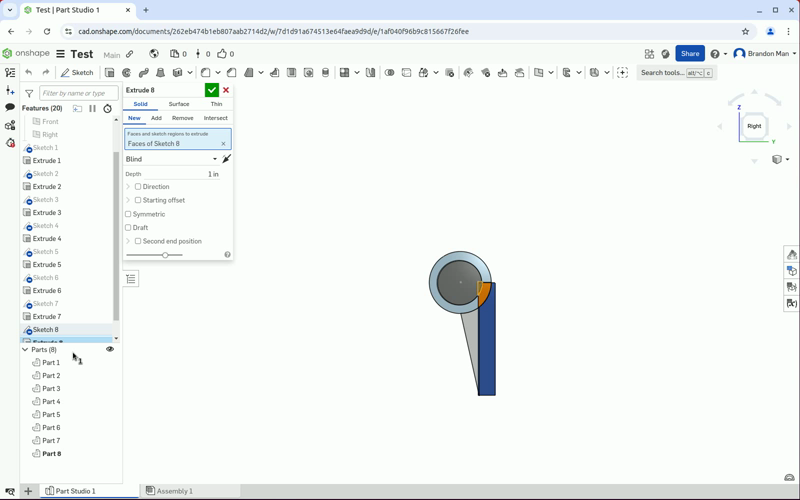
mouse_move(143, 106)
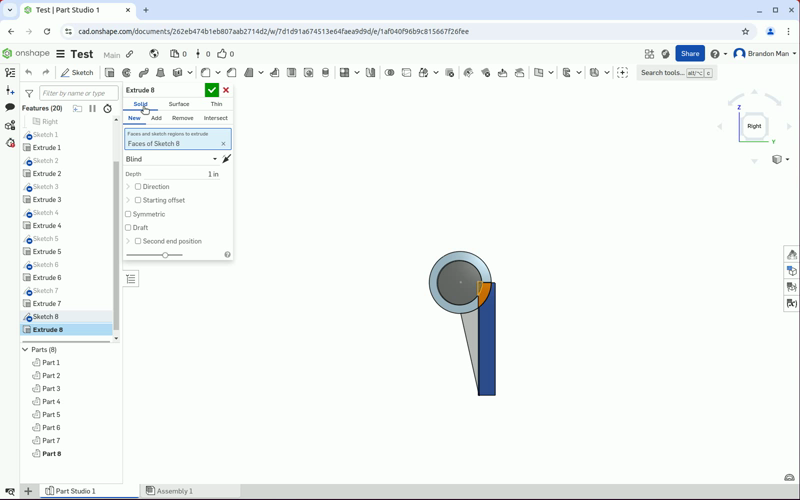
click(143, 106)
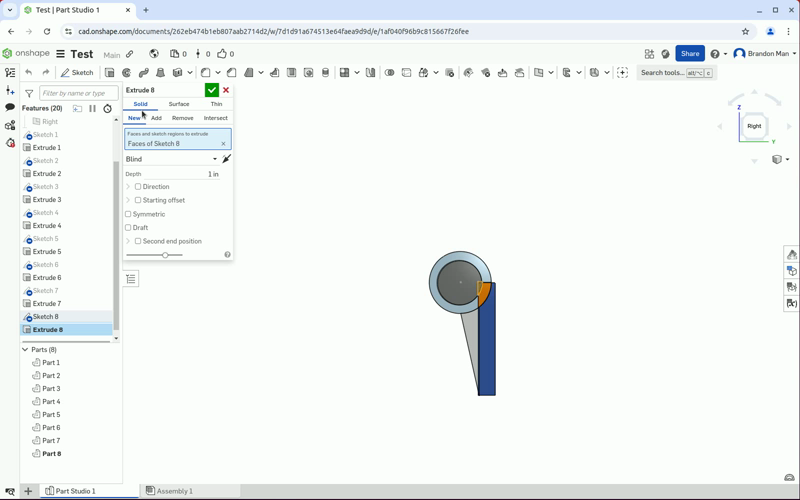
mouse_move(137, 120)
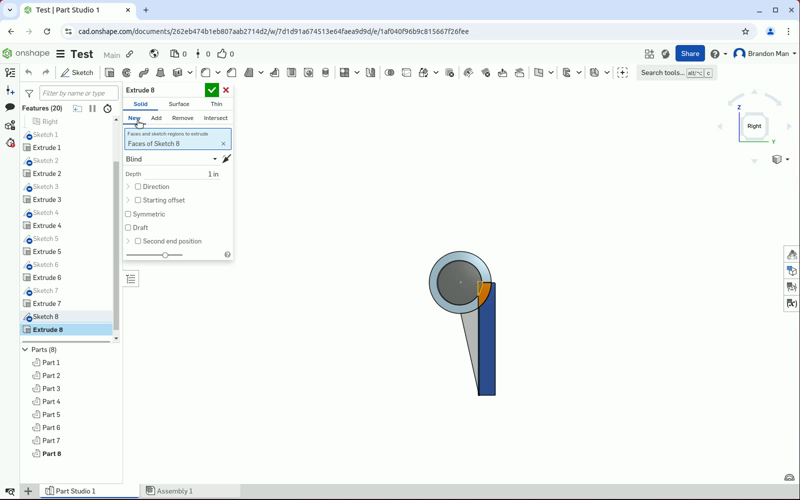
click(137, 120)
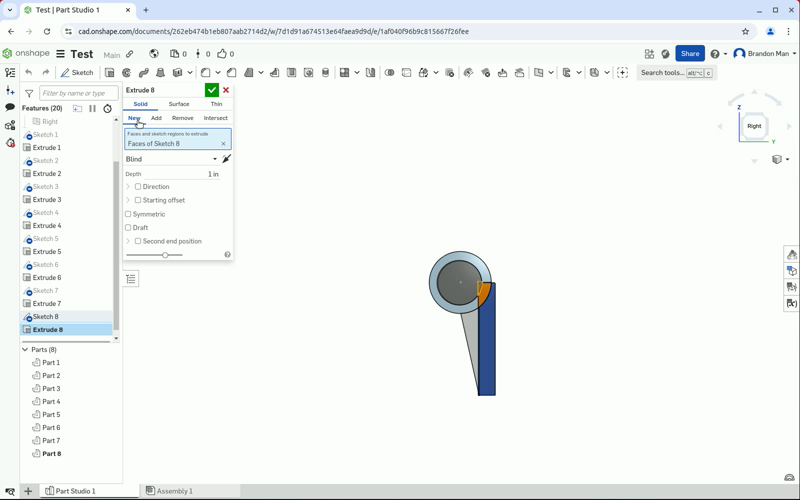
key(tab, 4)
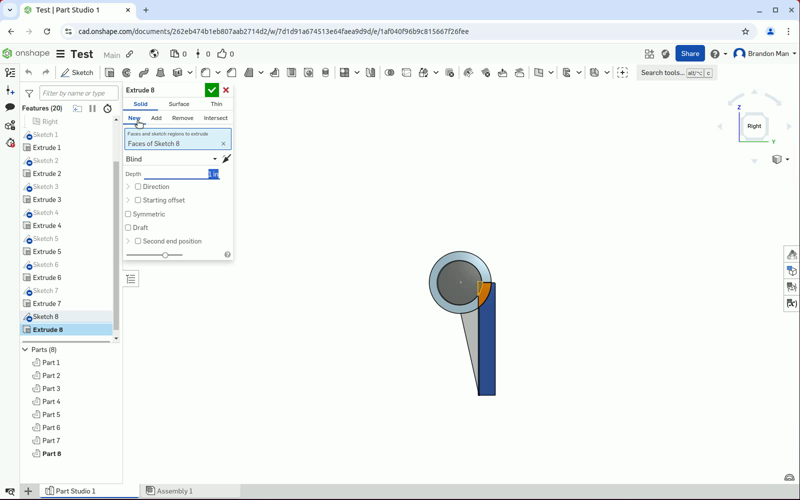
text(4.092)
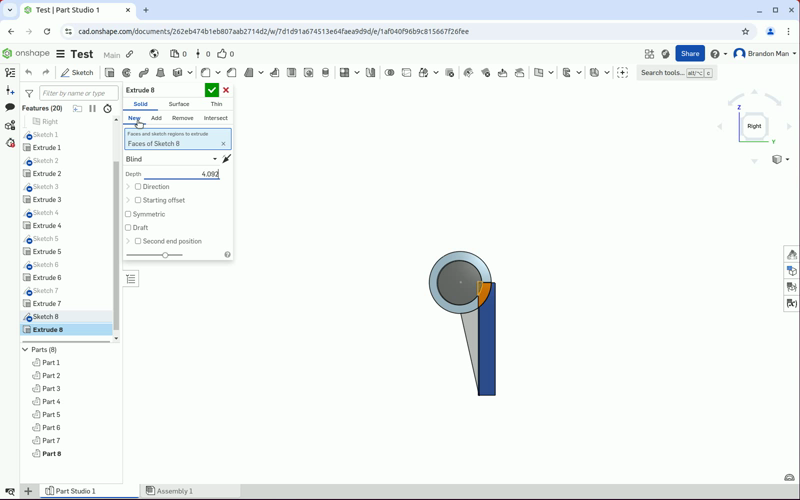
key(enter)
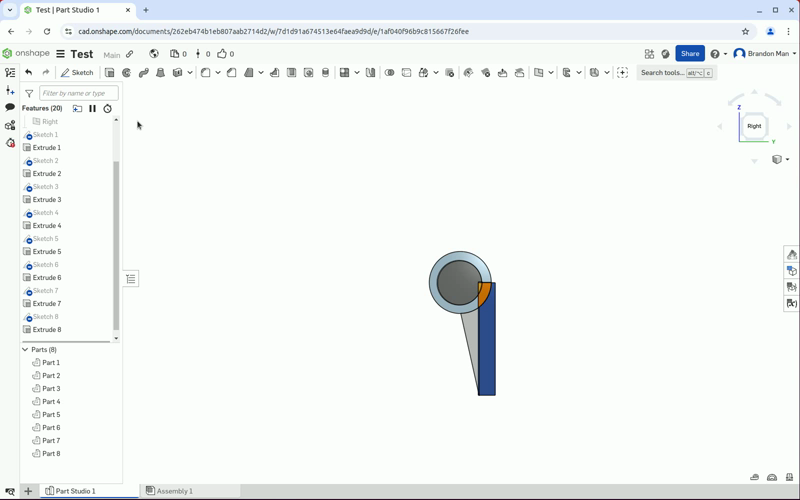
key(shift+h)
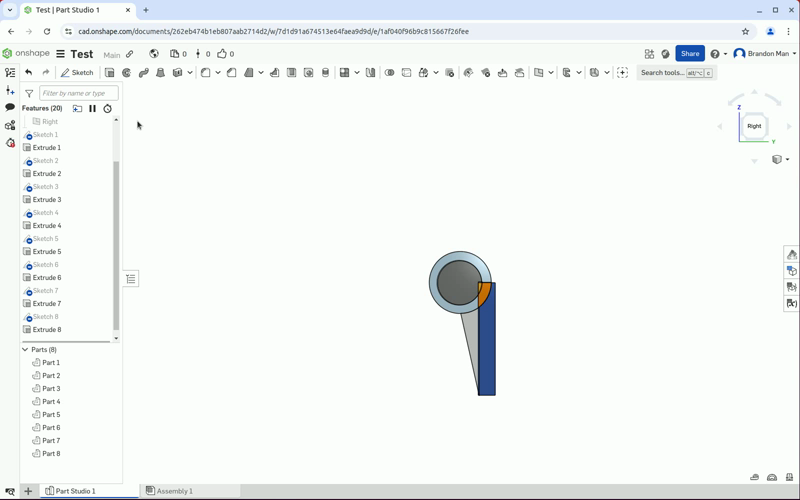
key(shift+h)
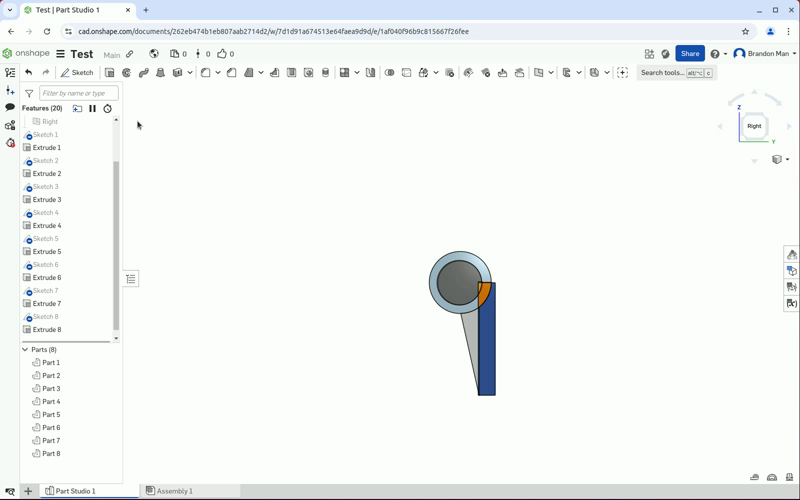
mouse_move(69, 137)
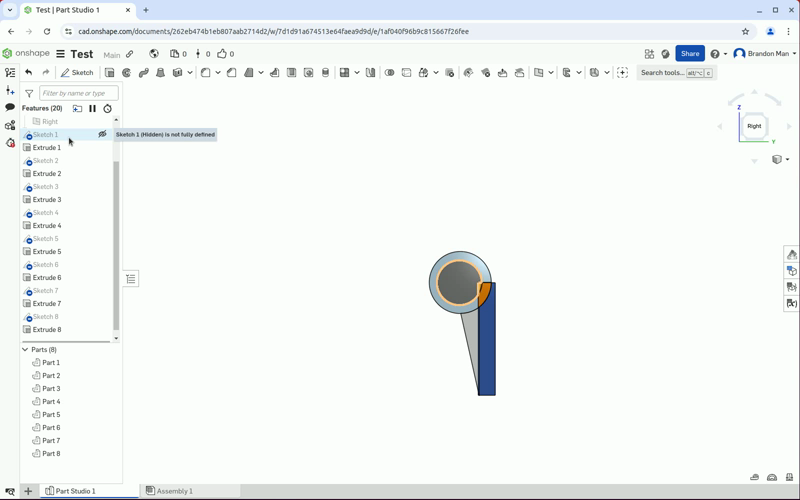
click(69, 137)
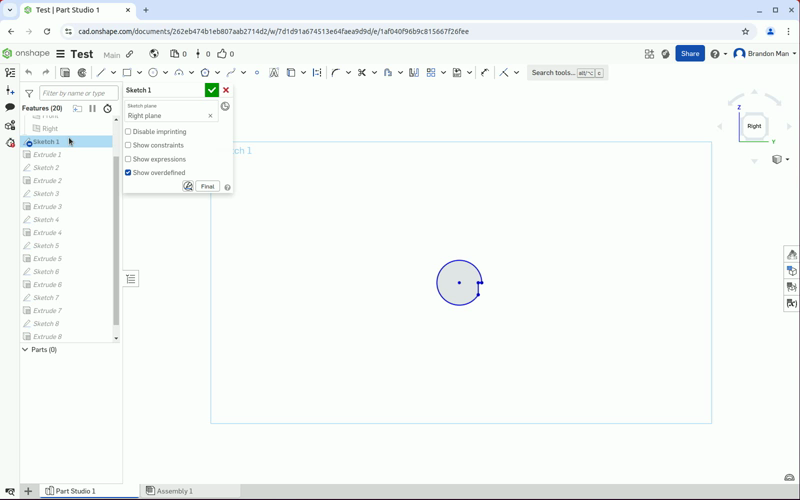
mouse_move(229, 92)
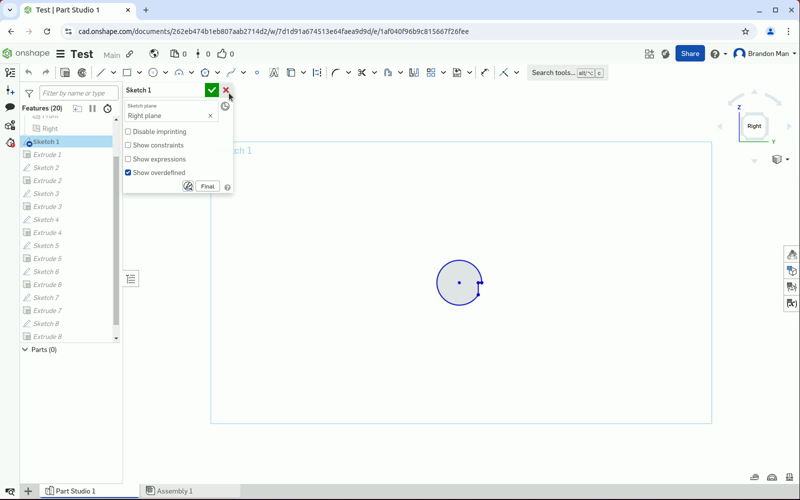
click(229, 92)
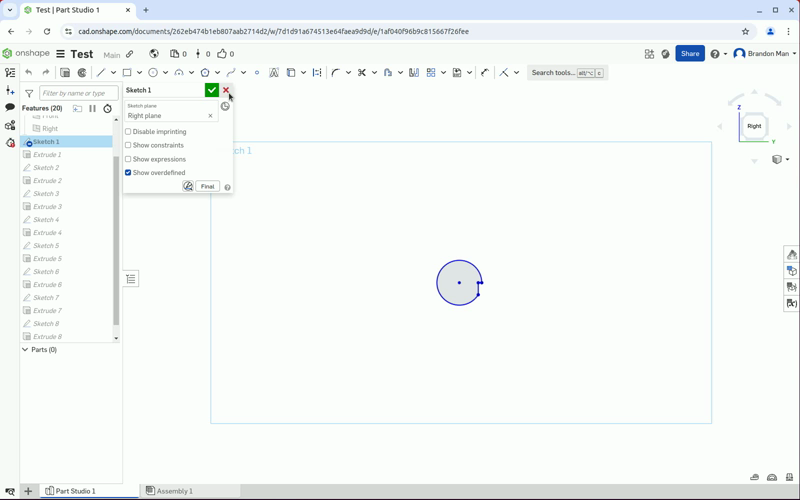
key(shift+s)
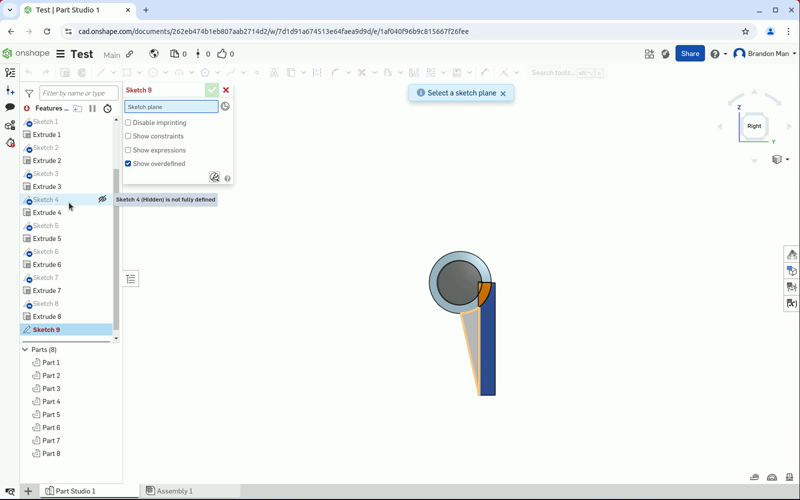
scroll(3)
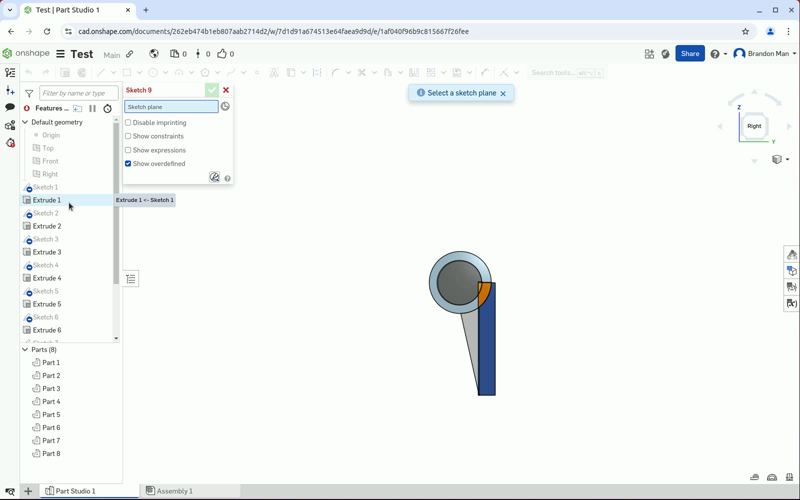
mouse_move(69, 176)
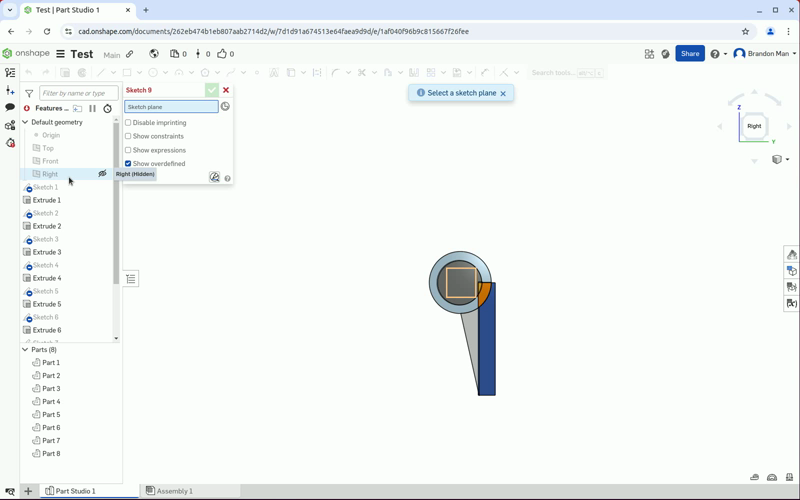
click(69, 176)
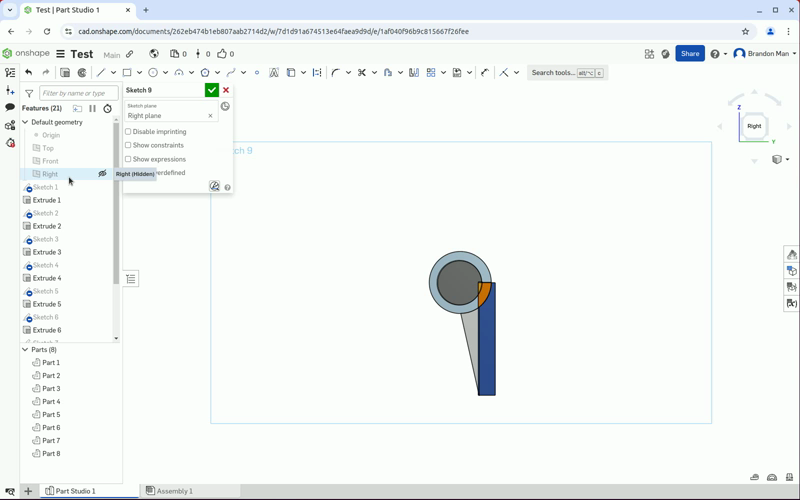
mouse_move(73, 352)
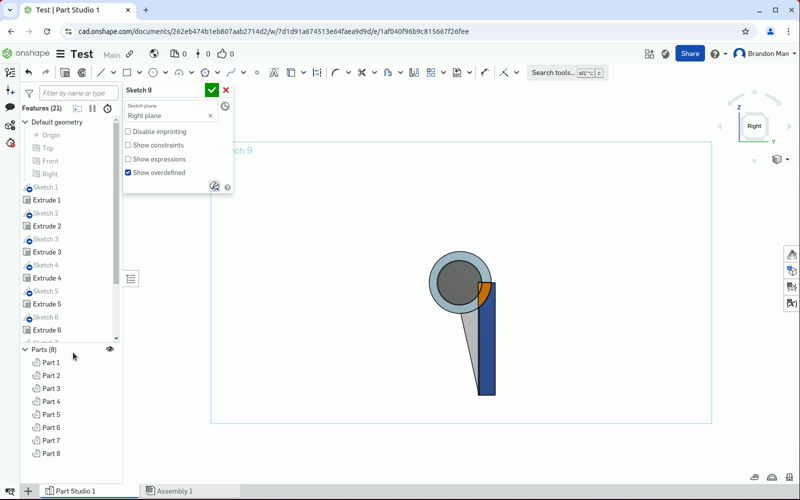
key(y)
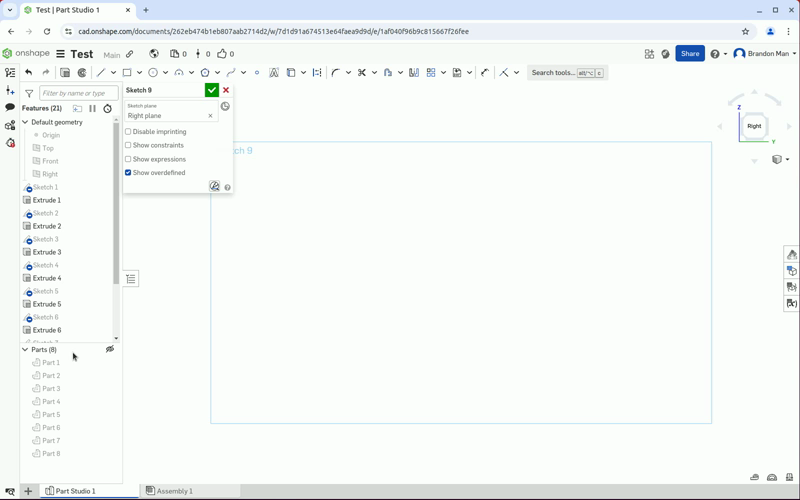
key(l)
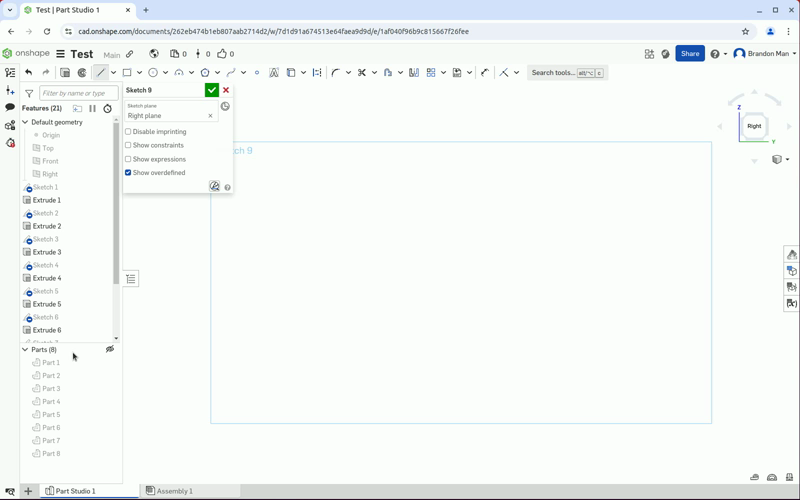
key_down(shift)
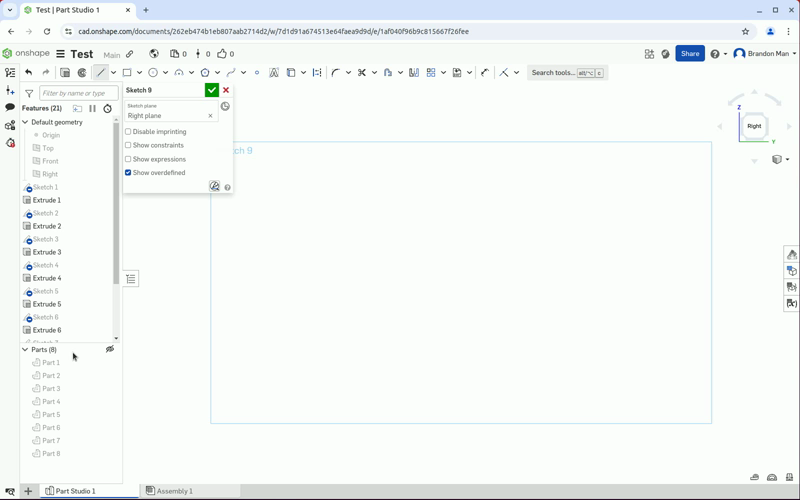
mouse_move(478, 395)
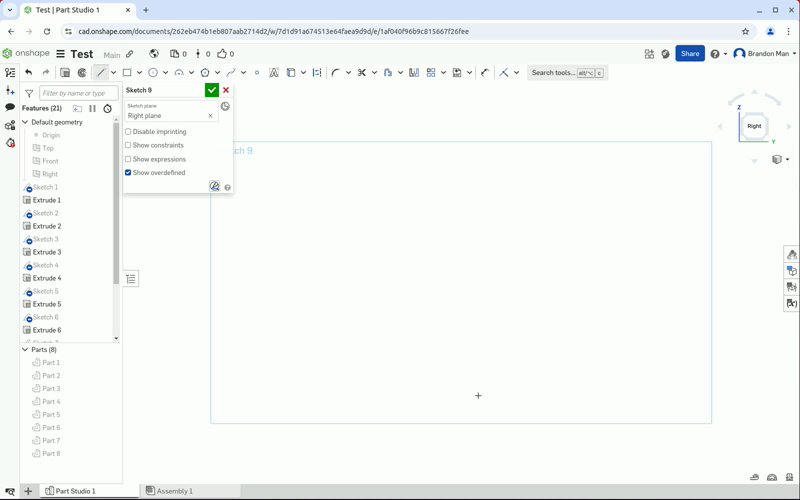
click(478, 395)
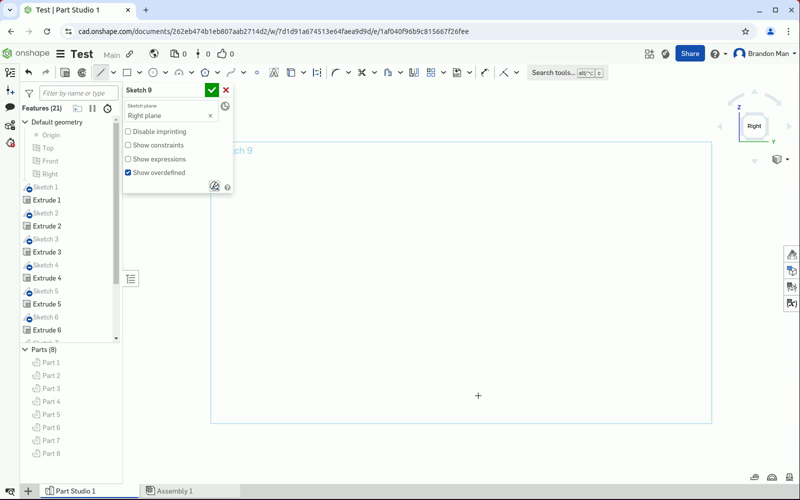
key_up(shift)
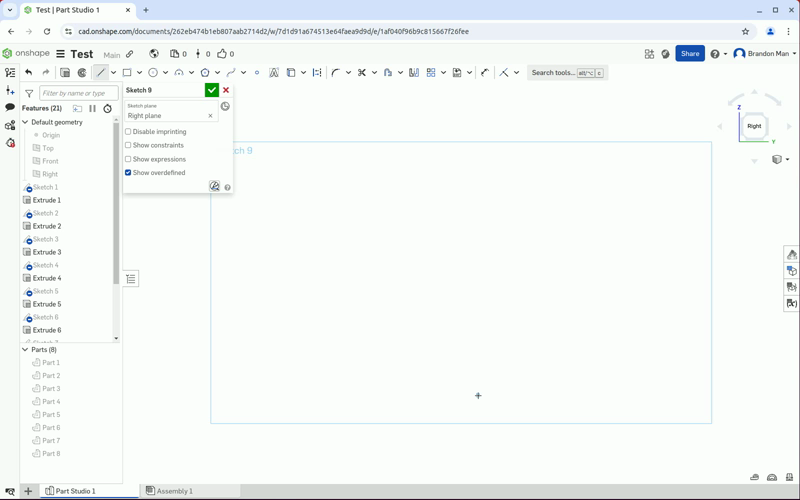
key_down(shift)
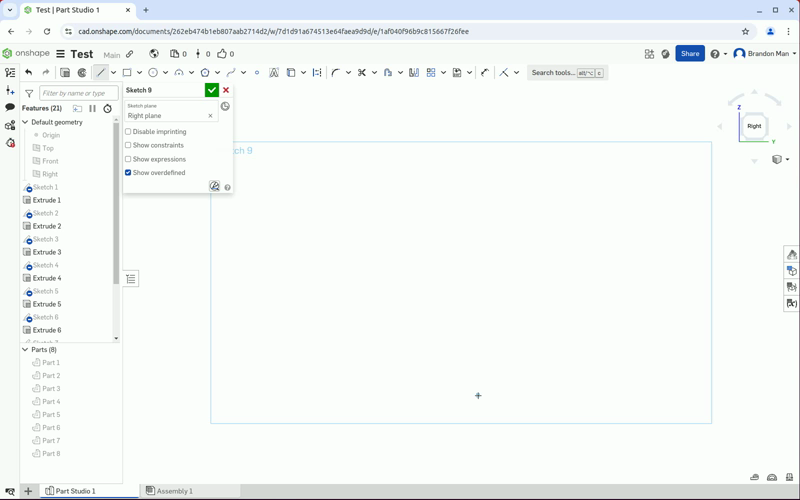
mouse_move(508, 395)
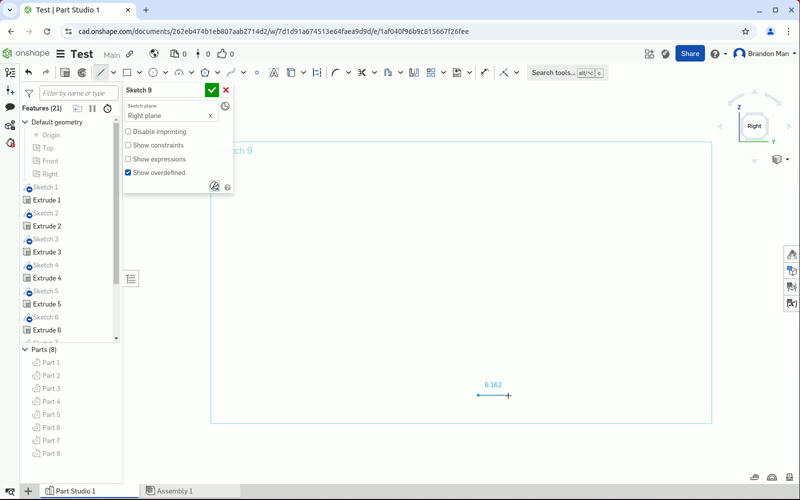
mouse_move(495, 395)
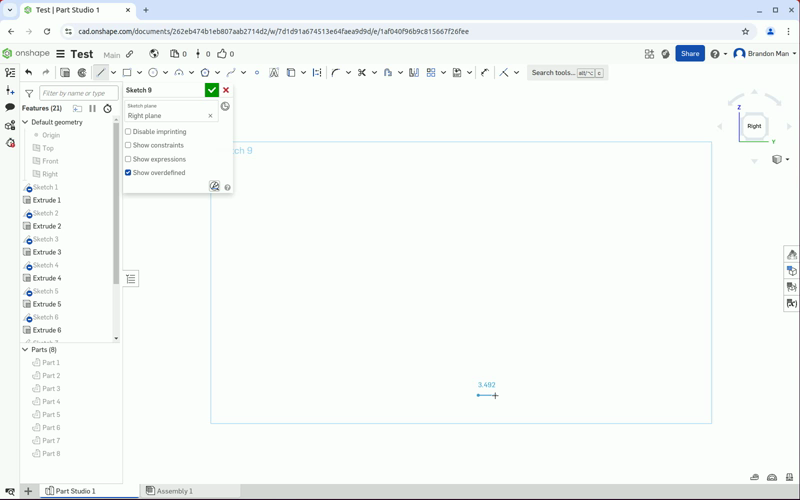
click(495, 395)
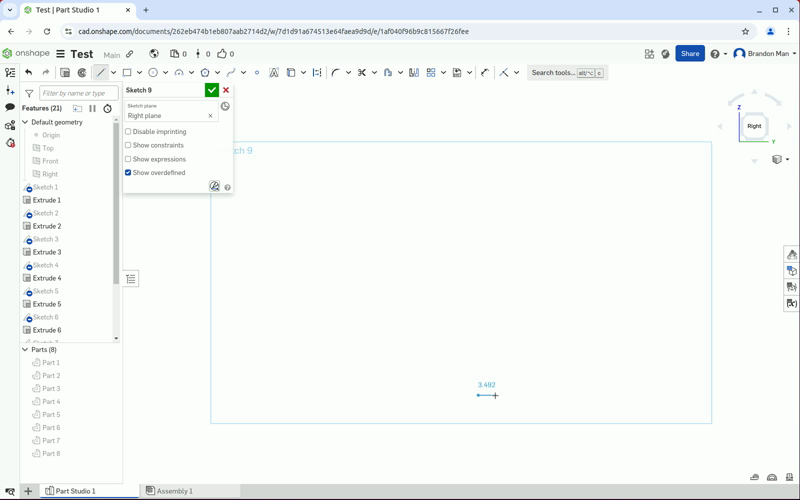
key_up(shift)
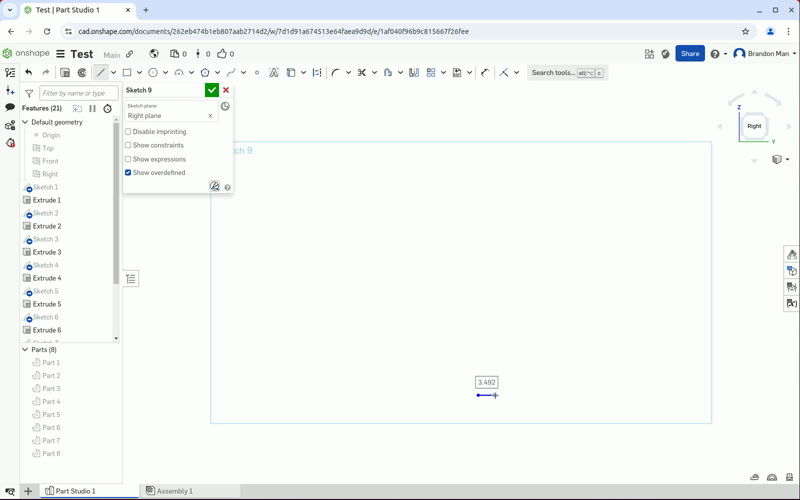
key_down(shift)
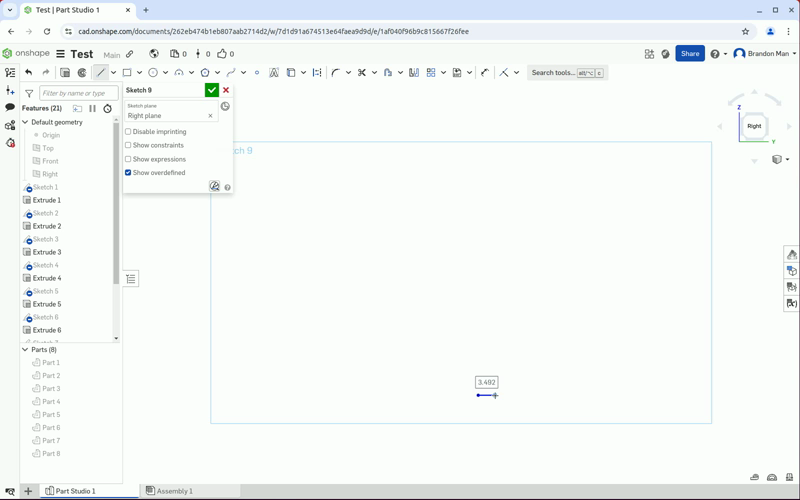
mouse_move(495, 282)
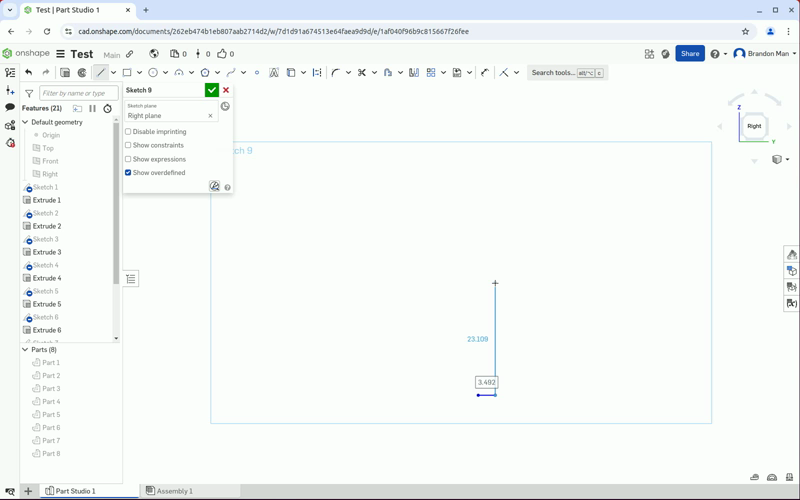
click(495, 282)
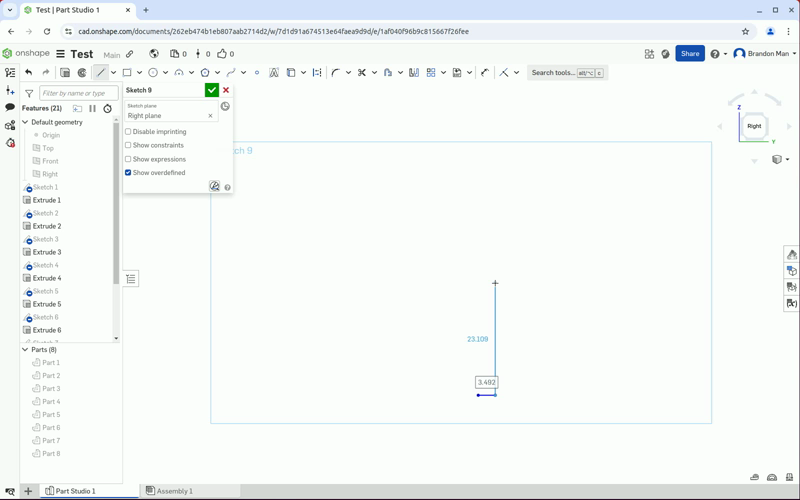
key_up(shift)
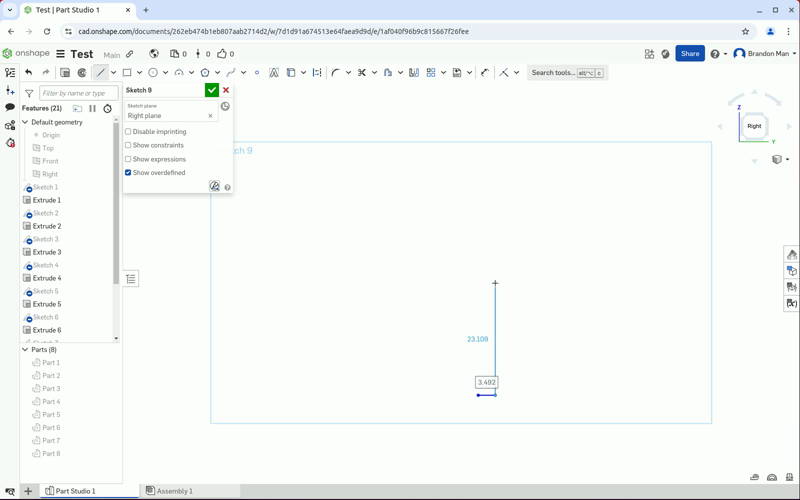
key_down(shift)
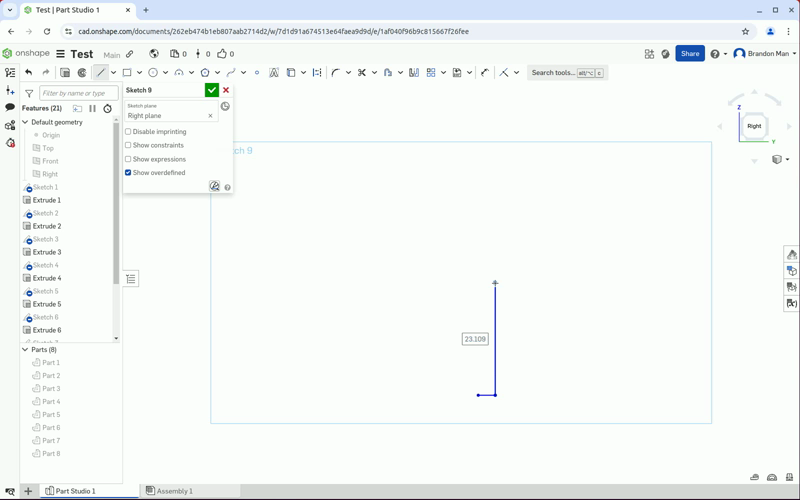
mouse_move(525, 282)
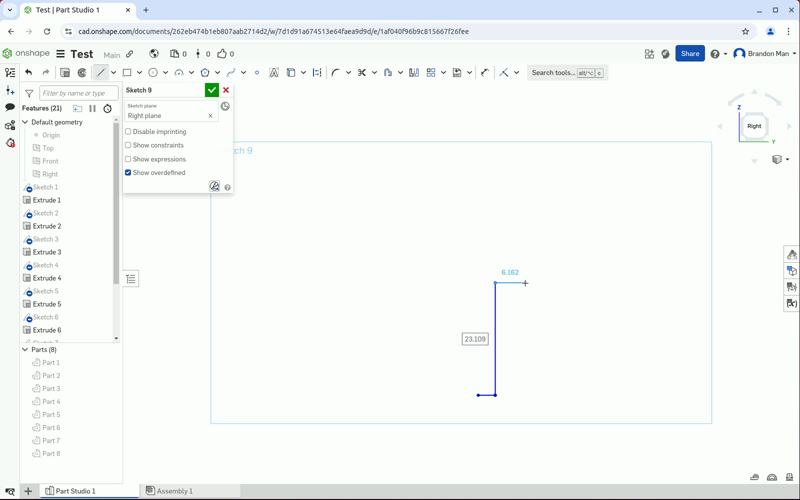
mouse_move(491, 282)
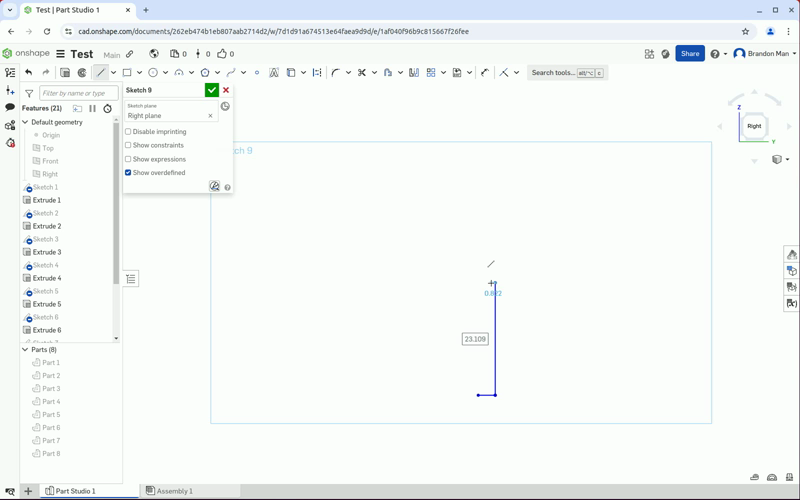
scroll(6)
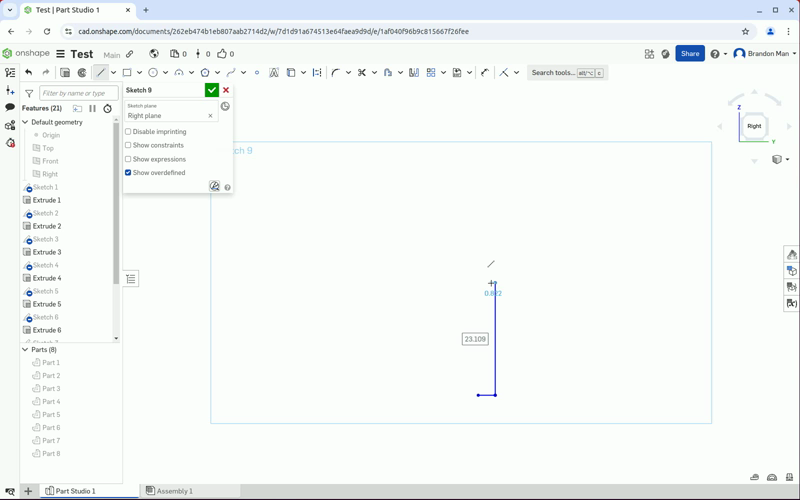
scroll(6)
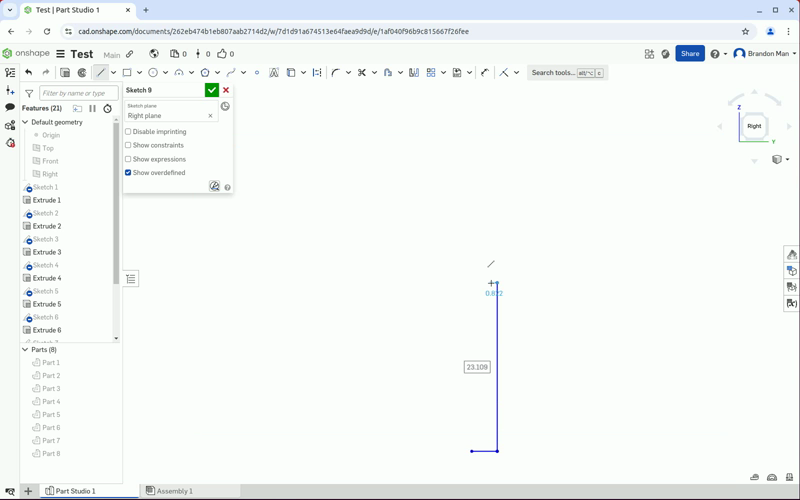
scroll(6)
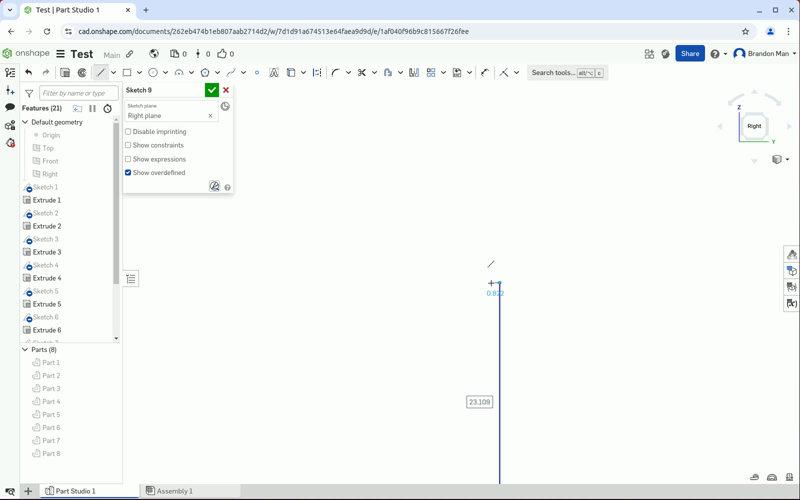
scroll(6)
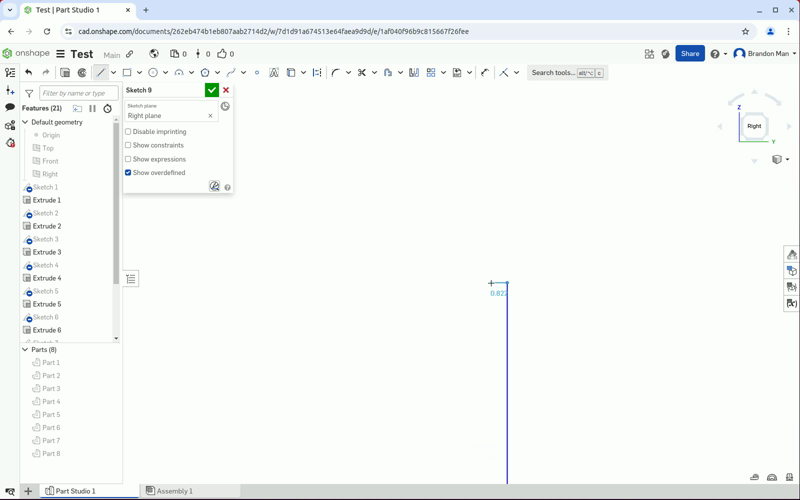
scroll(6)
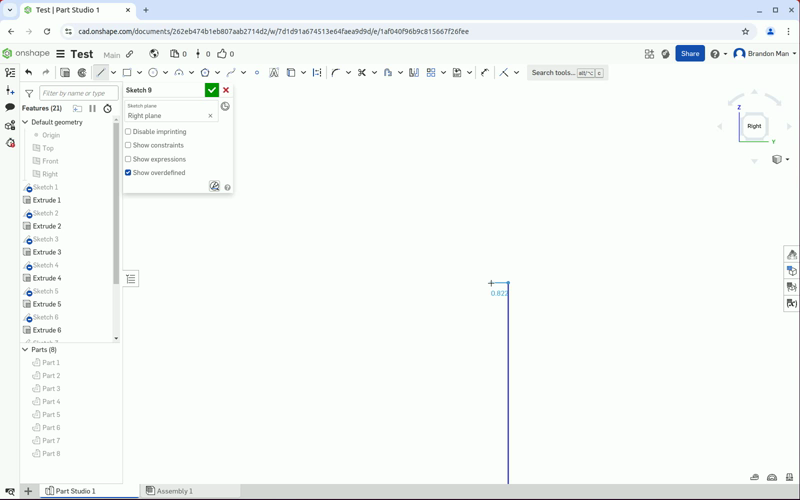
scroll(6)
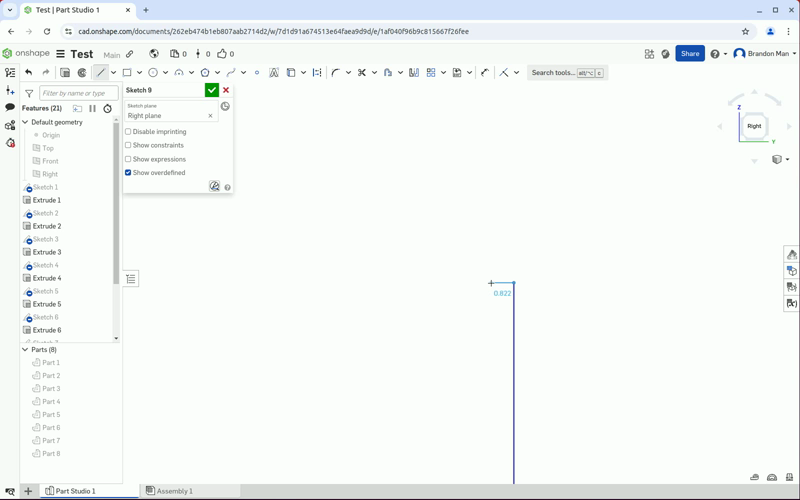
scroll(6)
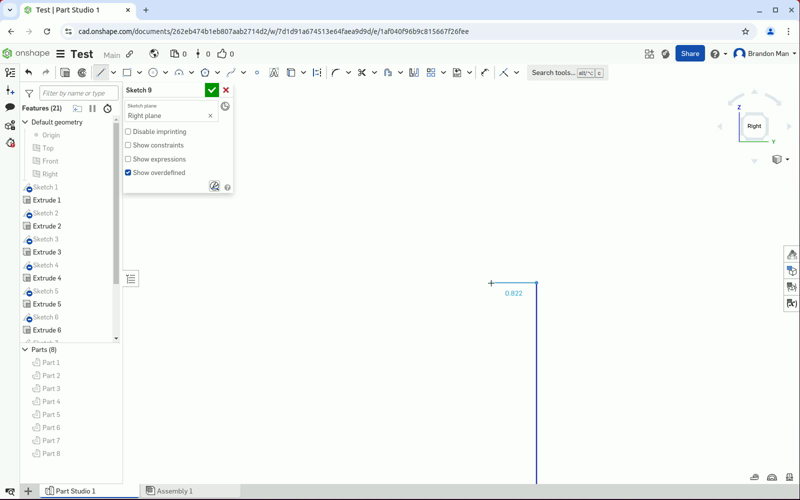
click(491, 282)
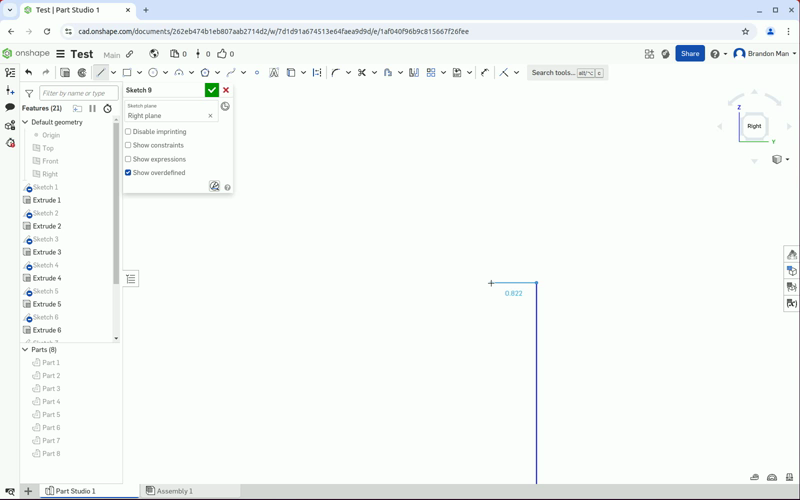
scroll(-6)
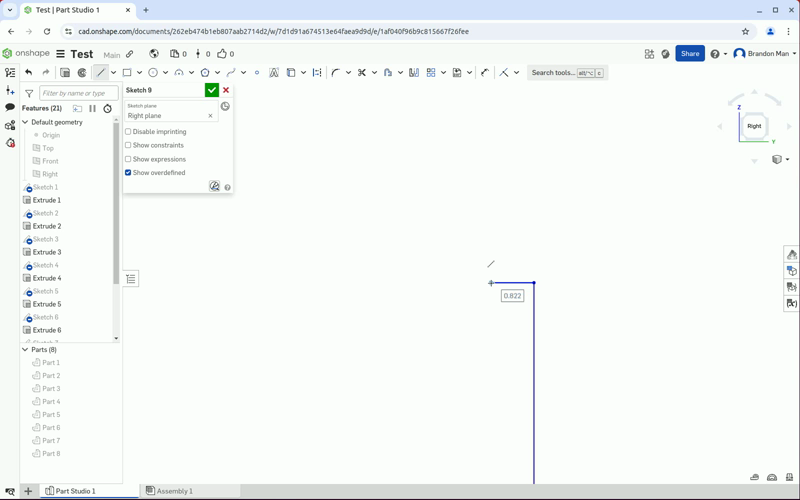
scroll(-6)
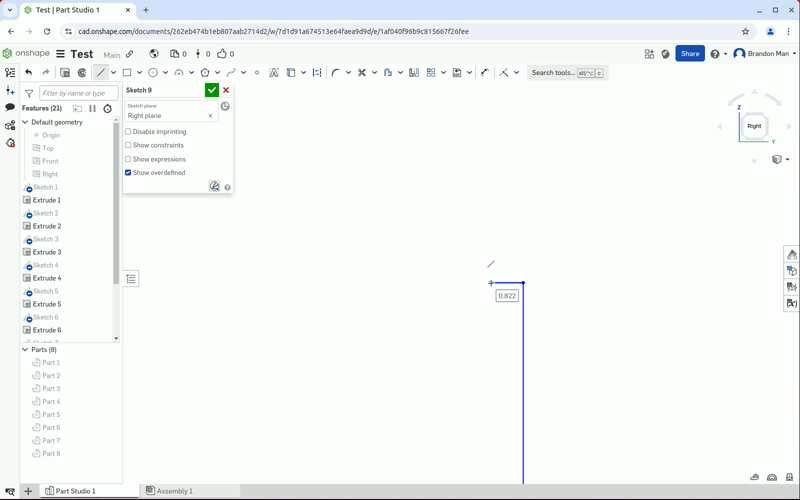
scroll(-6)
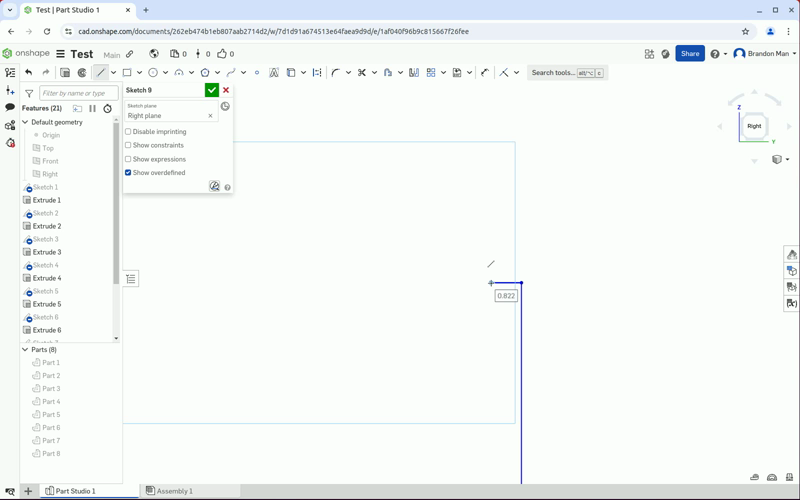
scroll(-6)
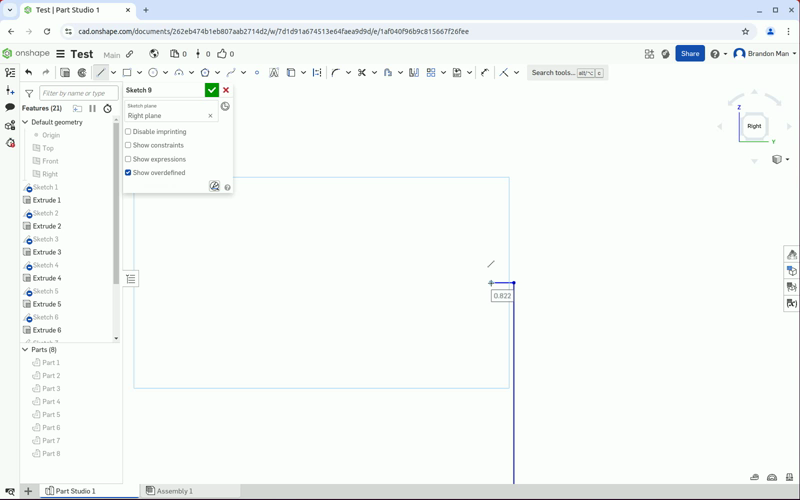
scroll(-6)
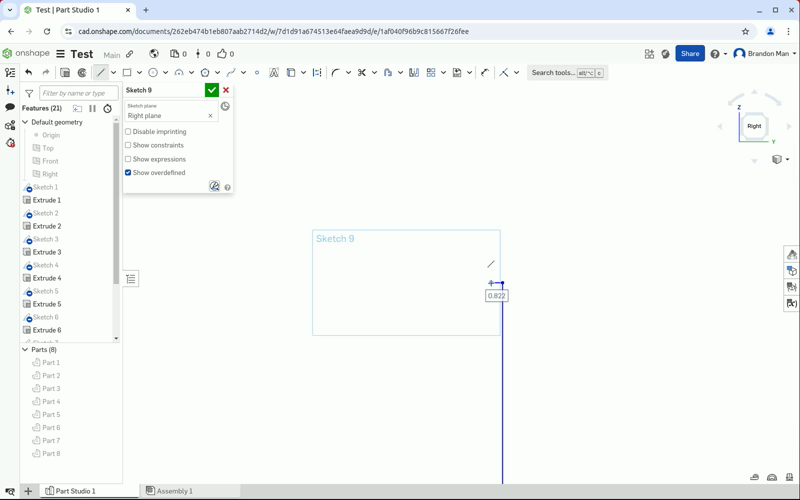
scroll(-6)
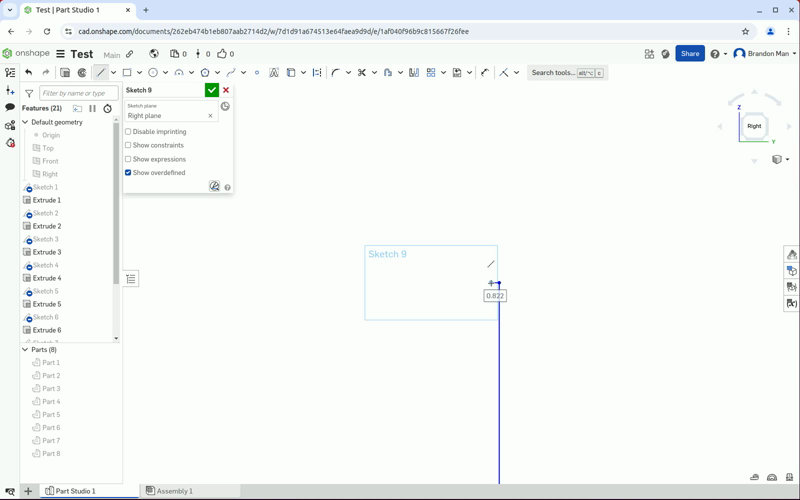
scroll(-6)
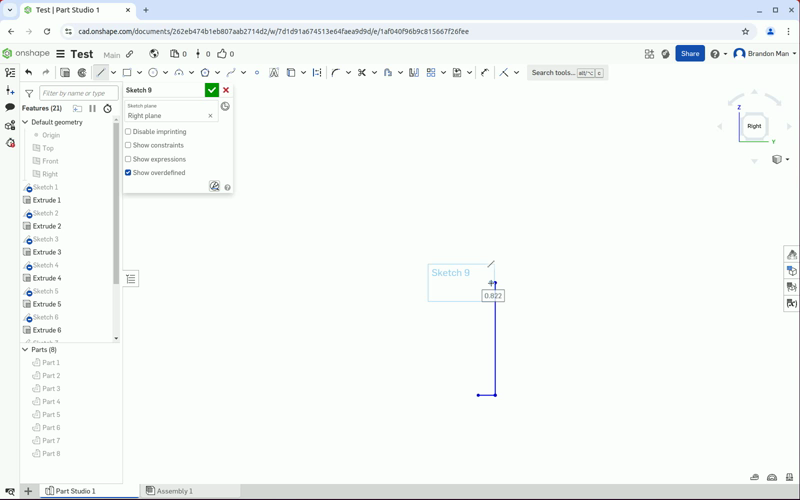
key_up(shift)
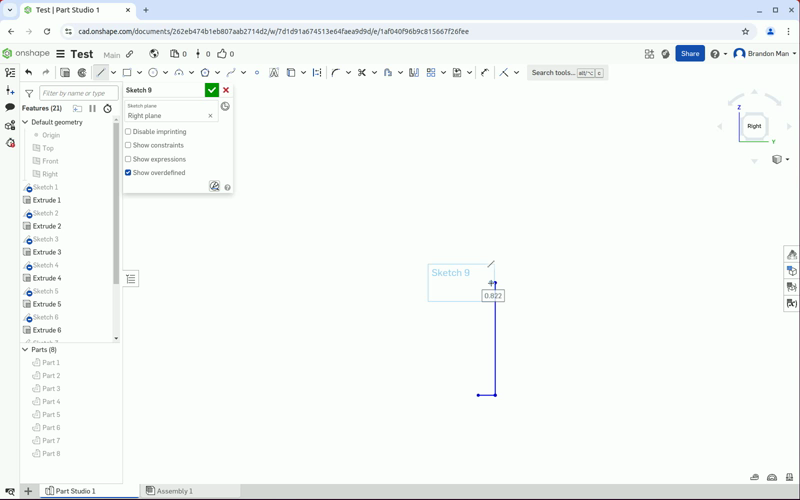
key(esc)
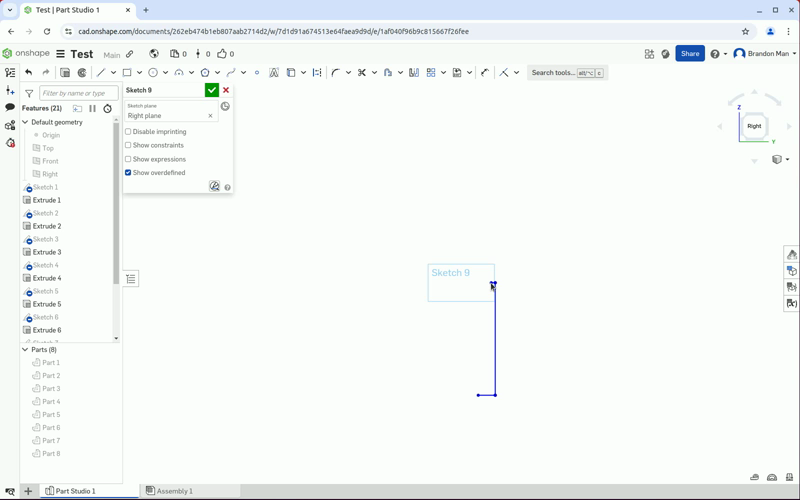
key(a)
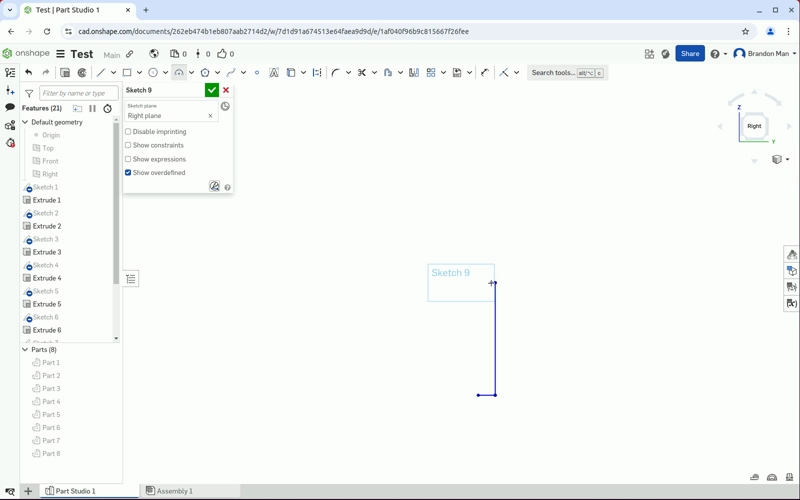
mouse_move(491, 282)
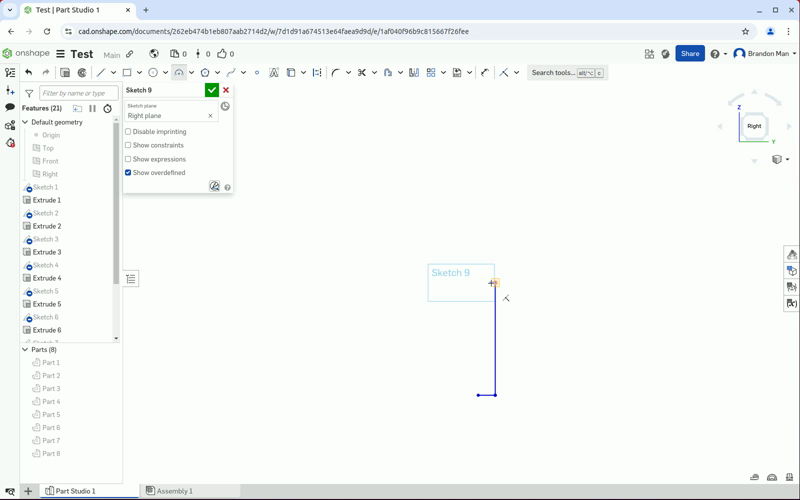
scroll(6)
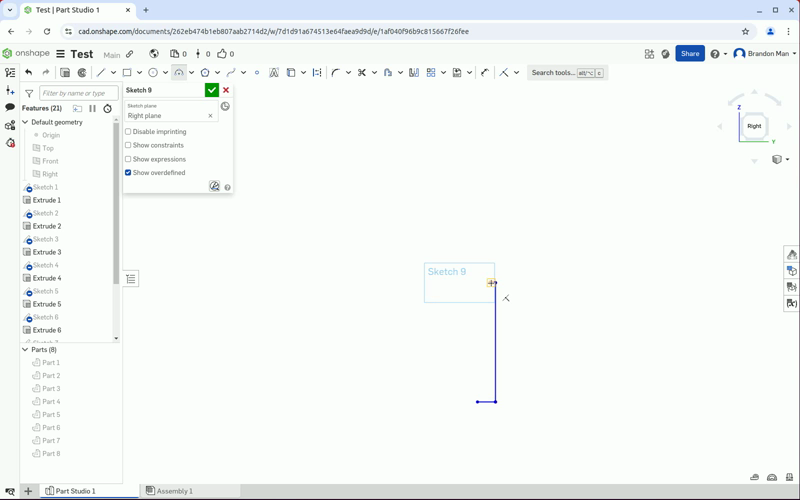
scroll(6)
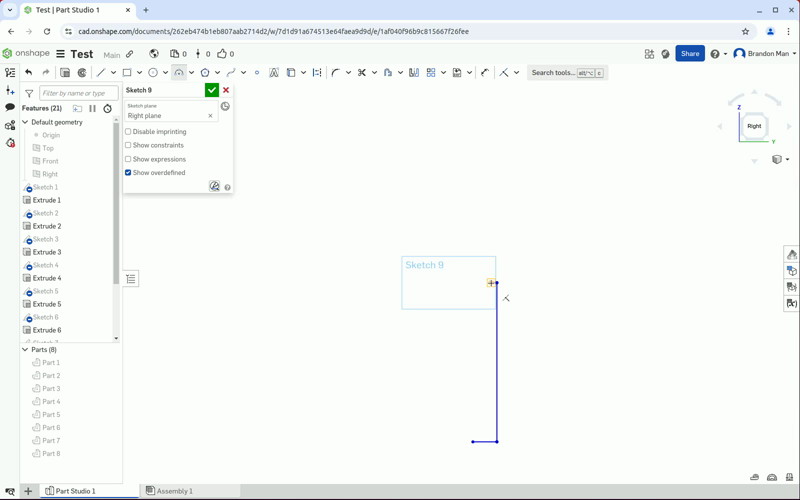
scroll(6)
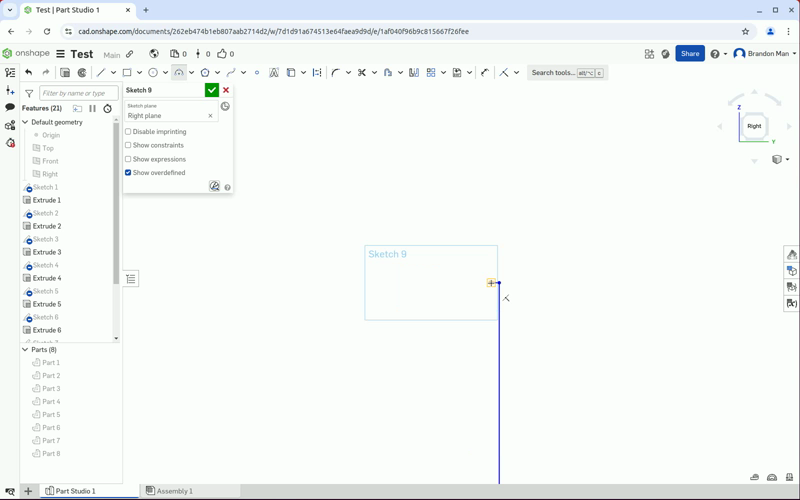
scroll(6)
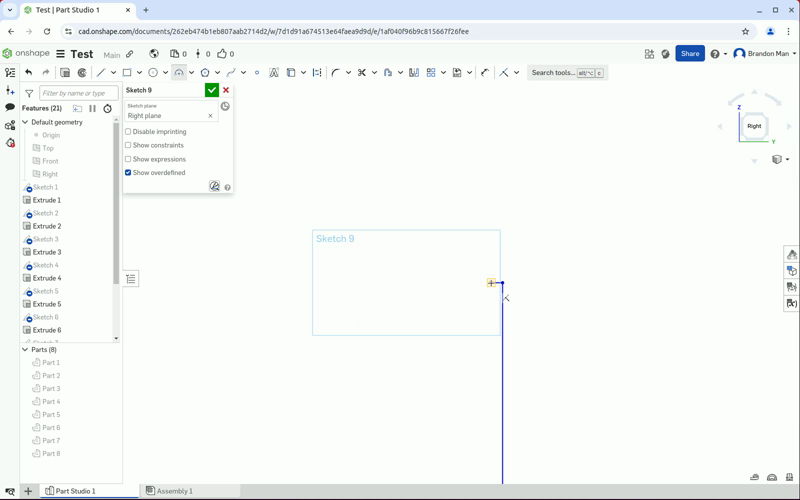
scroll(6)
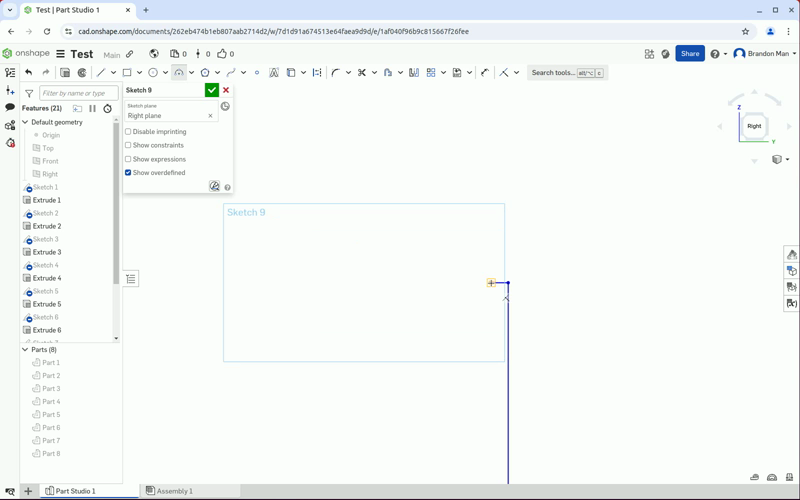
scroll(6)
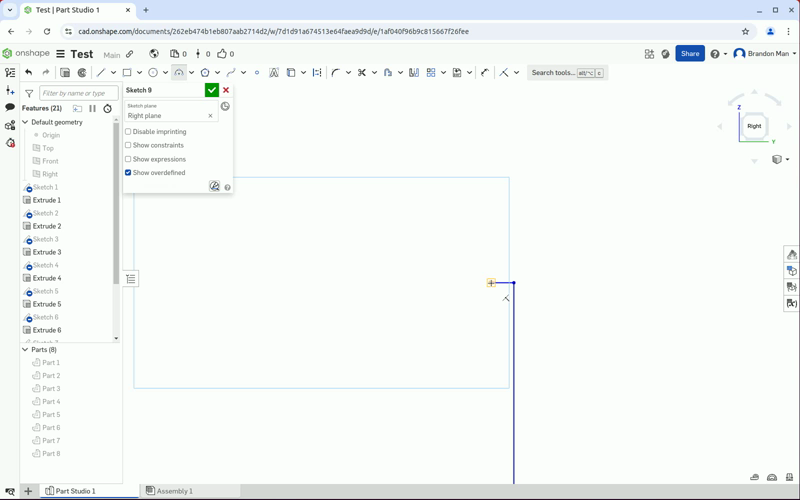
scroll(6)
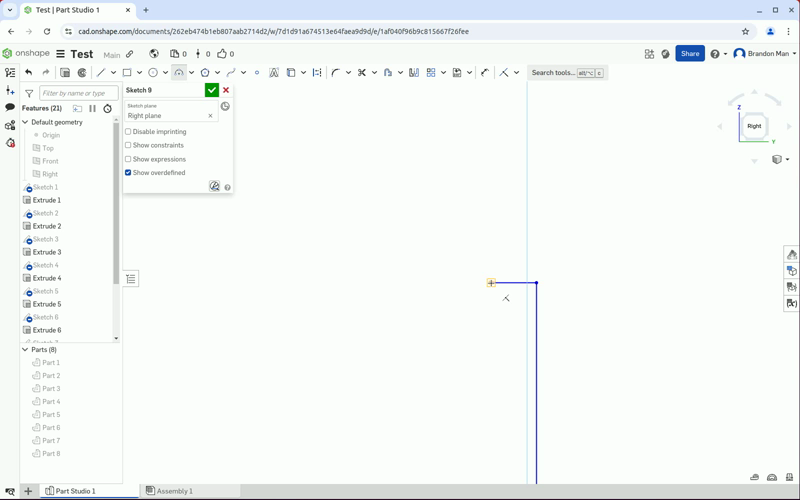
click(491, 282)
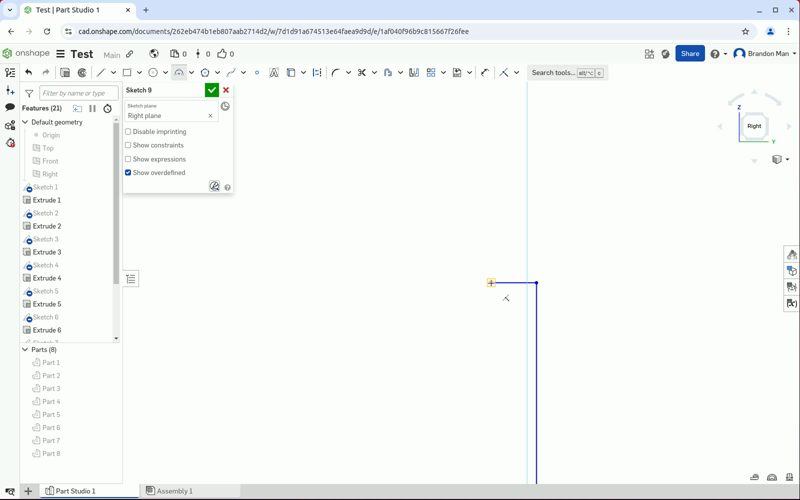
scroll(-6)
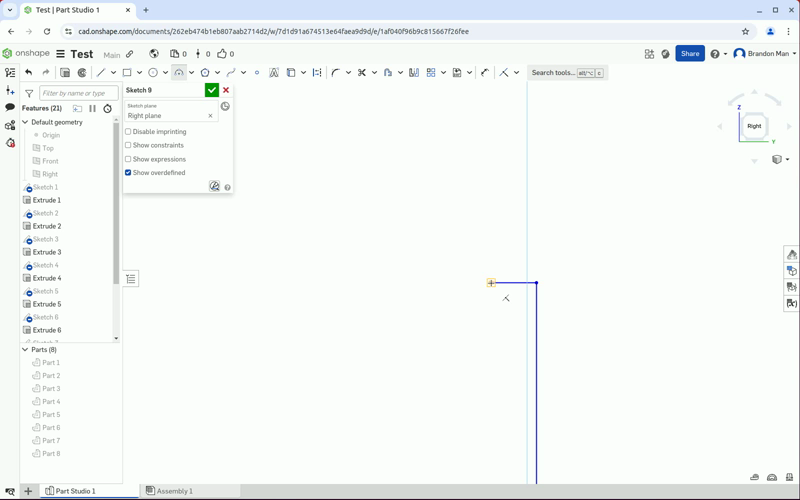
scroll(-6)
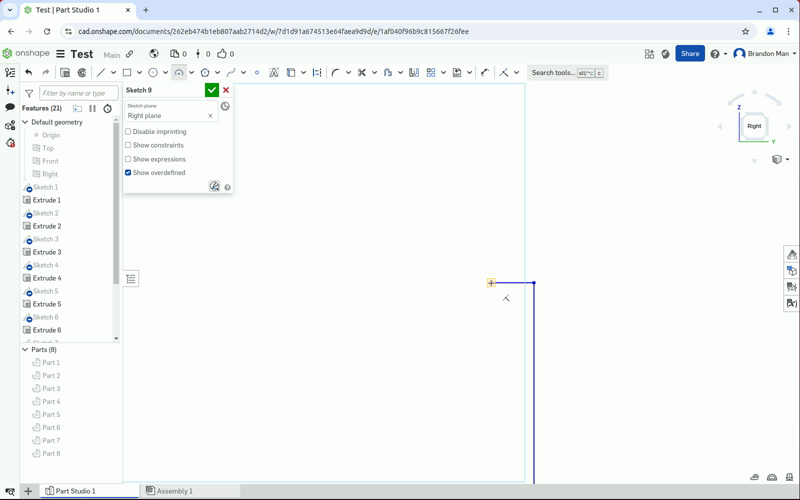
scroll(-6)
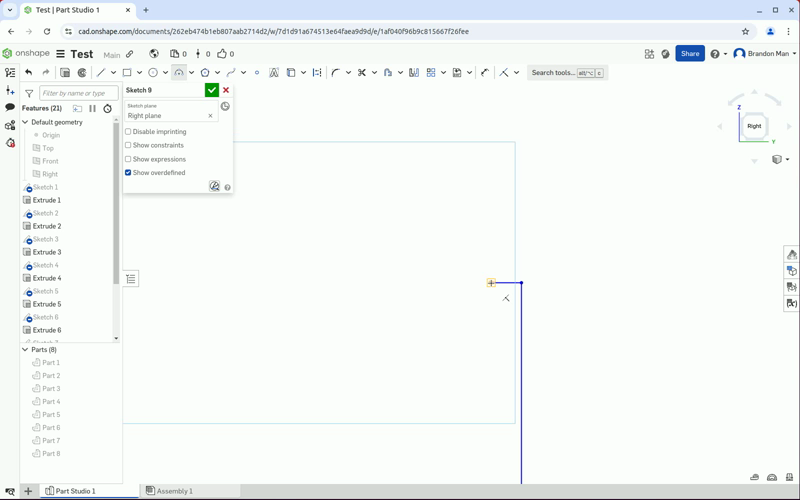
scroll(-6)
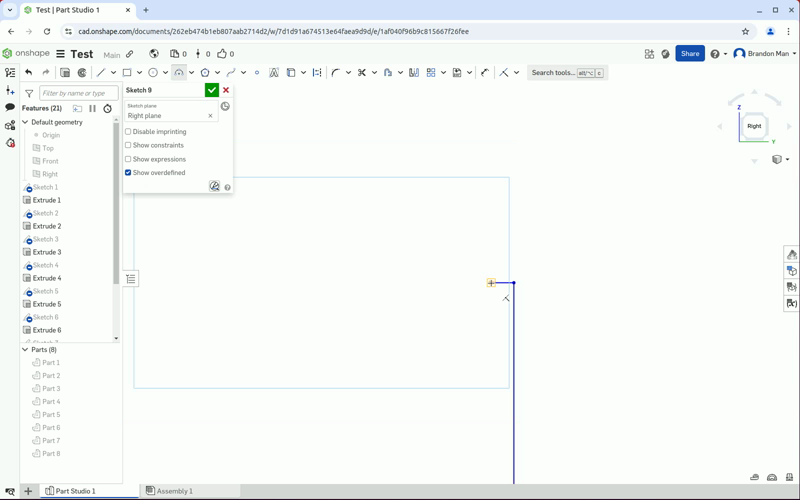
scroll(-6)
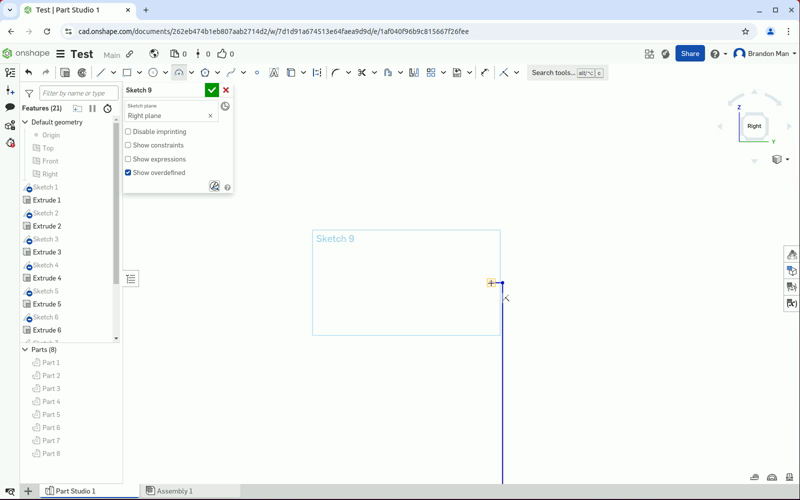
scroll(-6)
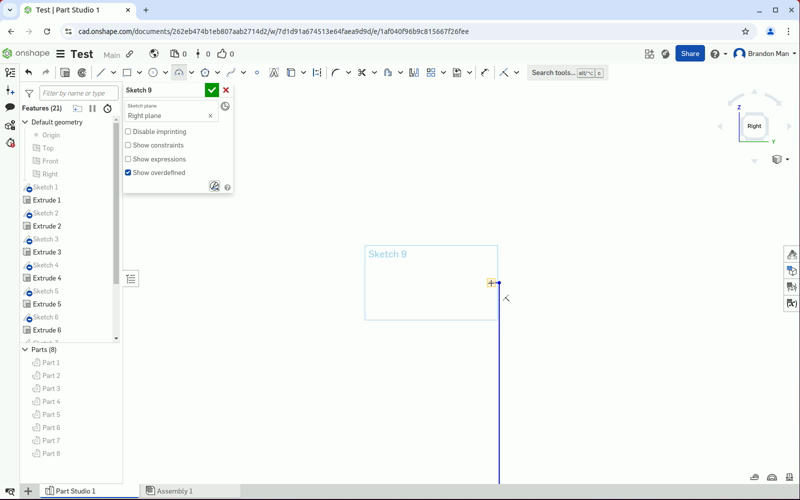
scroll(-6)
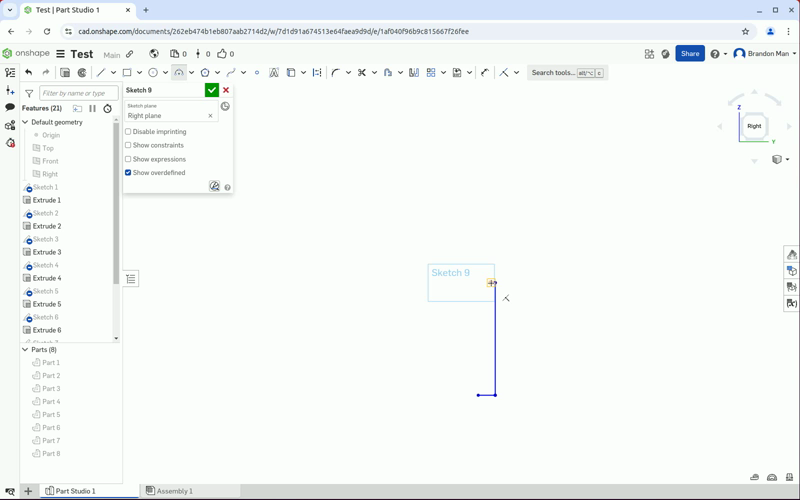
key_down(shift)
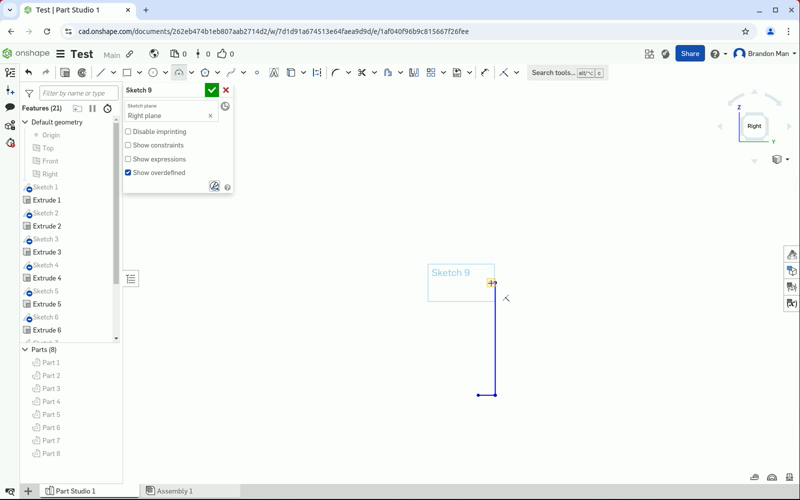
mouse_move(478, 307)
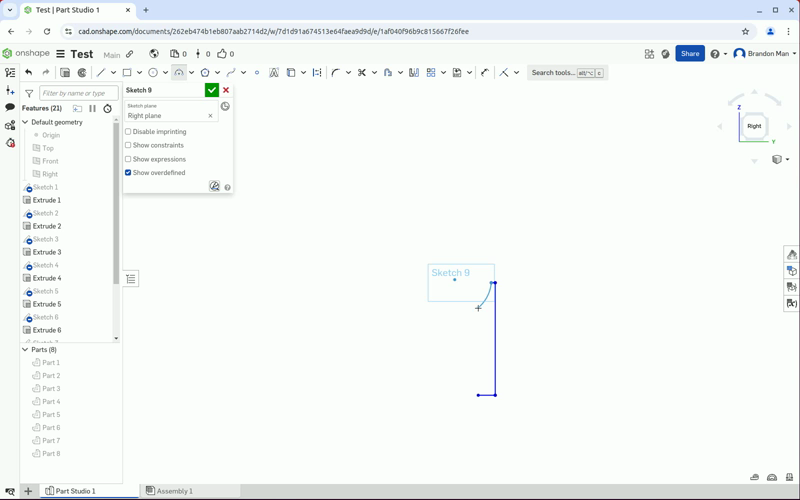
click(478, 307)
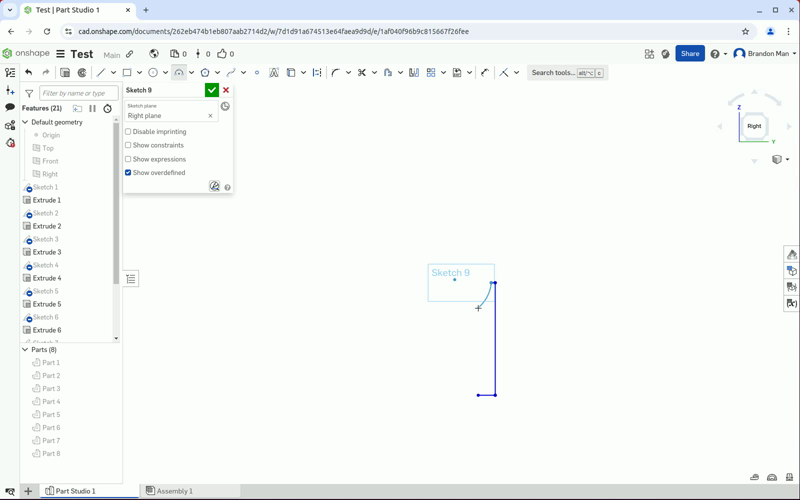
mouse_move(487, 297)
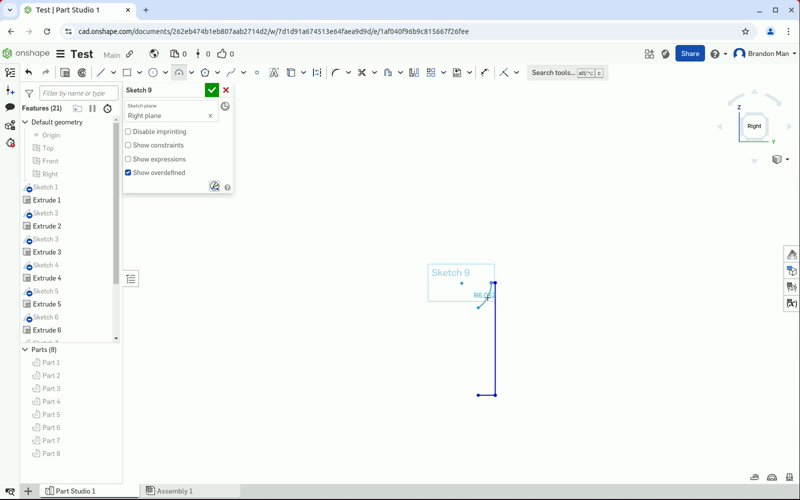
click(487, 297)
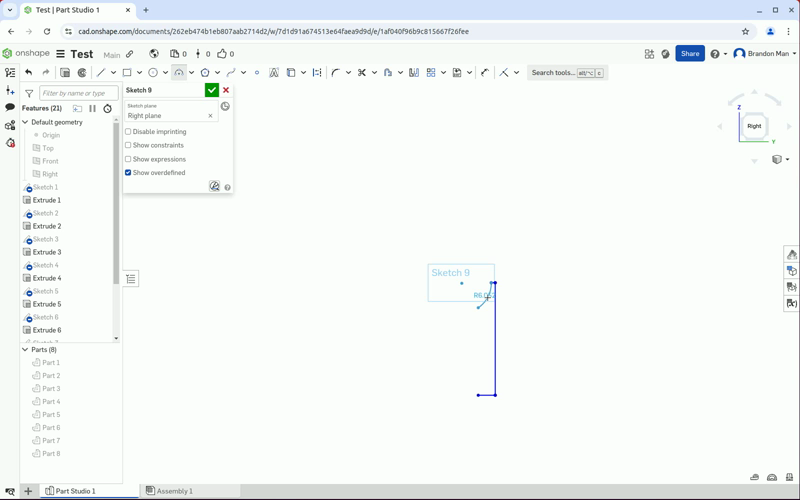
key_up(shift)
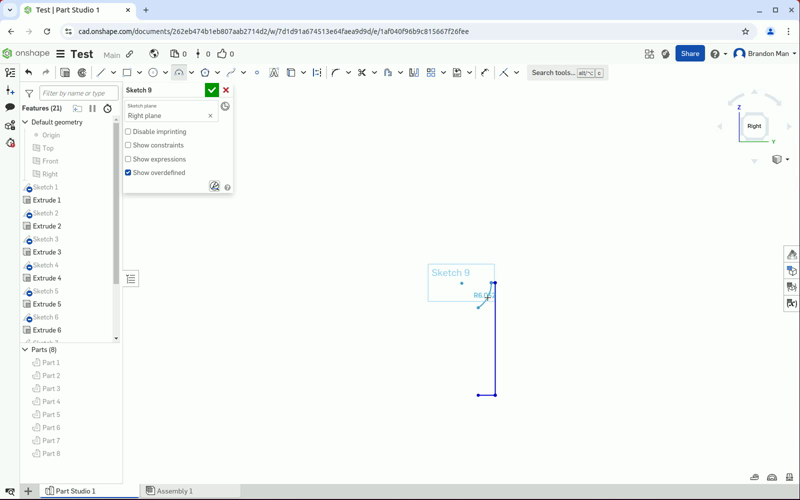
key(esc)
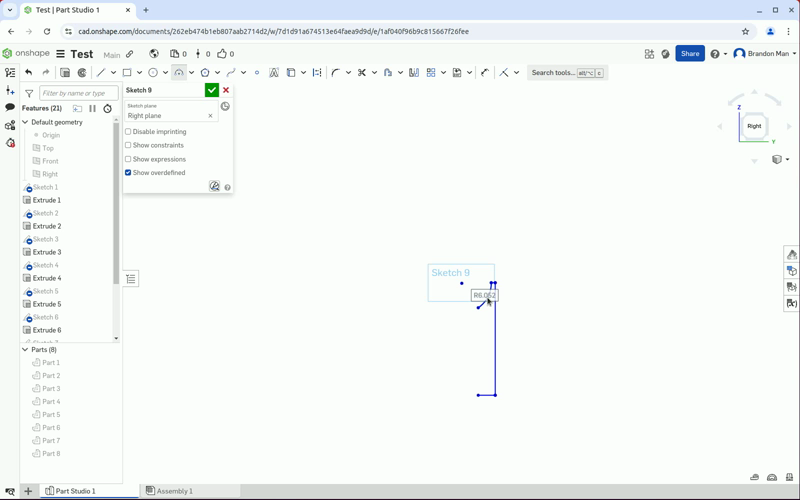
key(l)
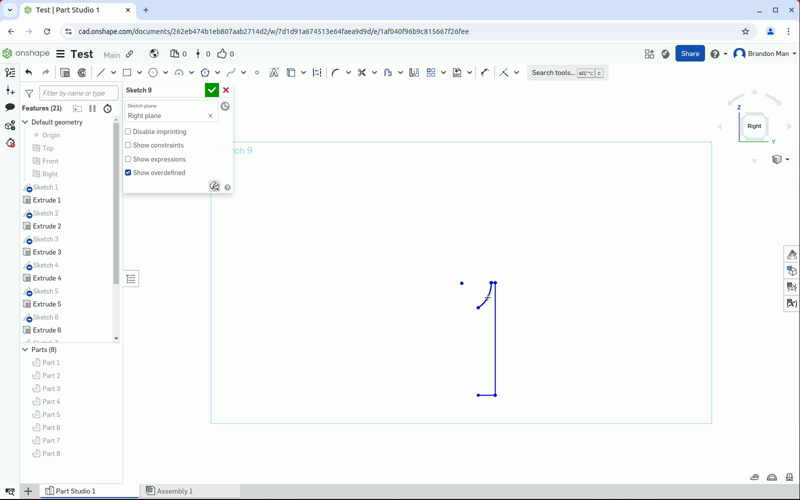
mouse_move(478, 307)
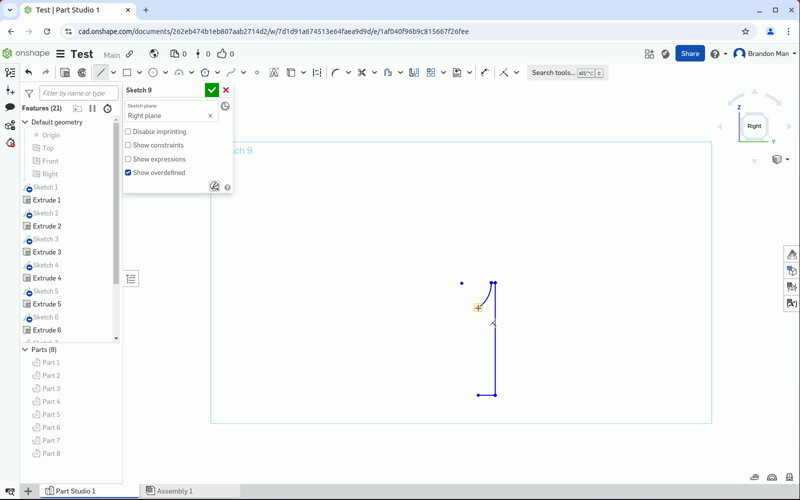
click(478, 307)
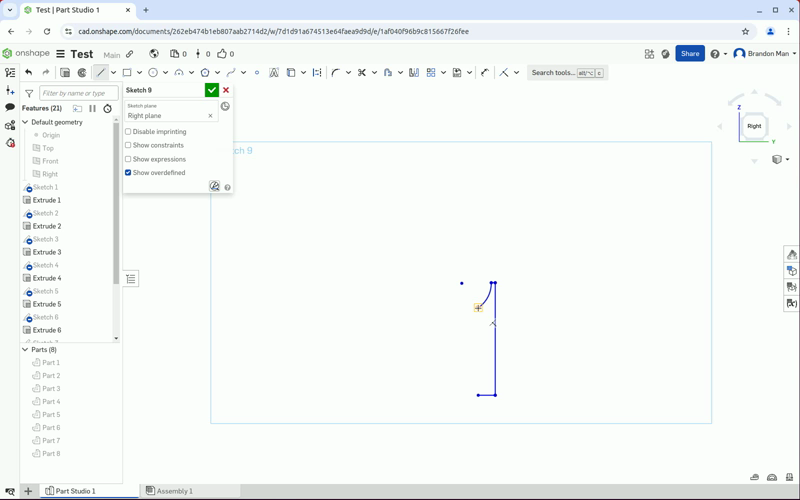
key_down(shift)
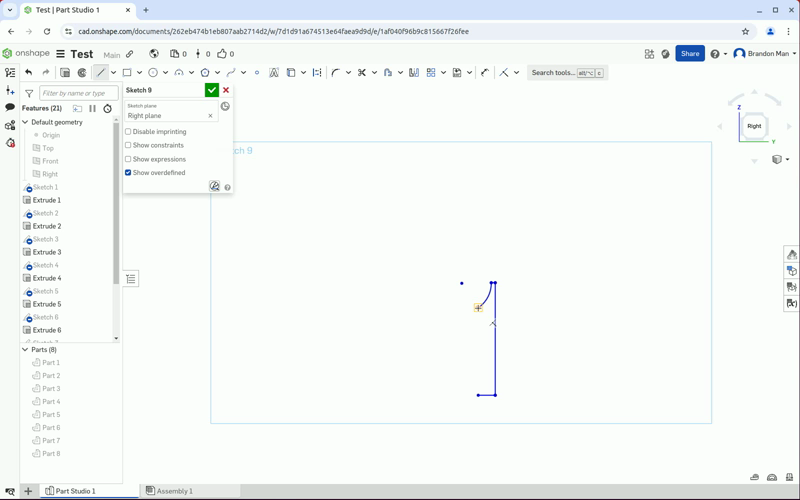
mouse_move(478, 395)
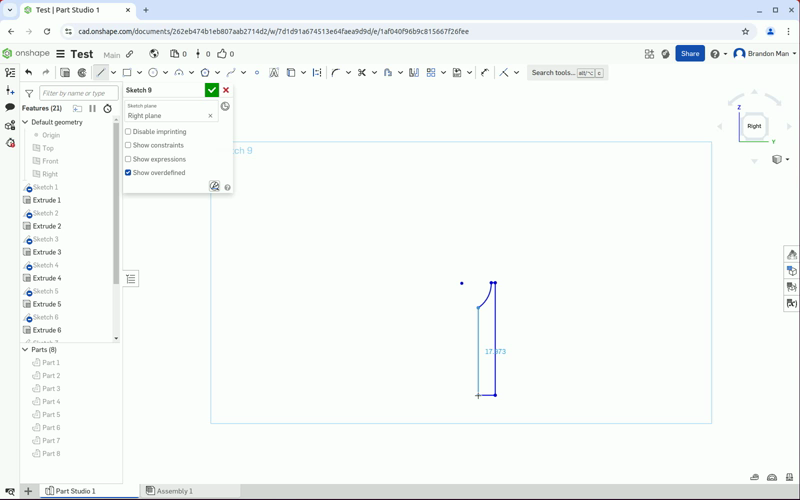
key_up(shift)
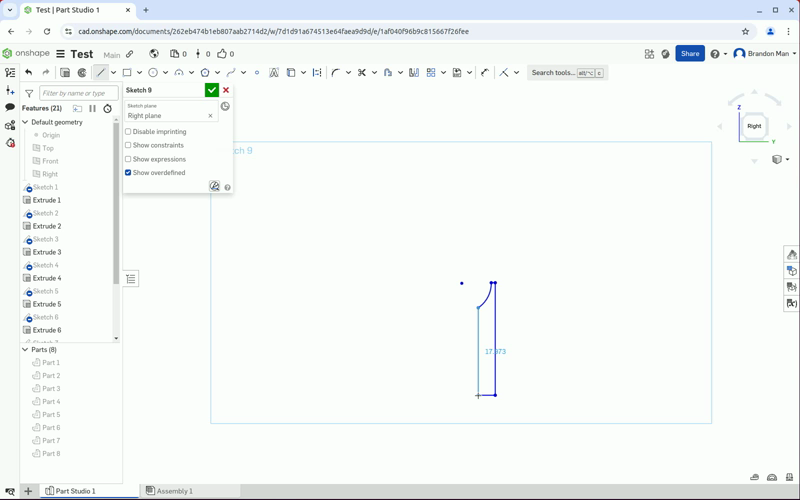
click(478, 395)
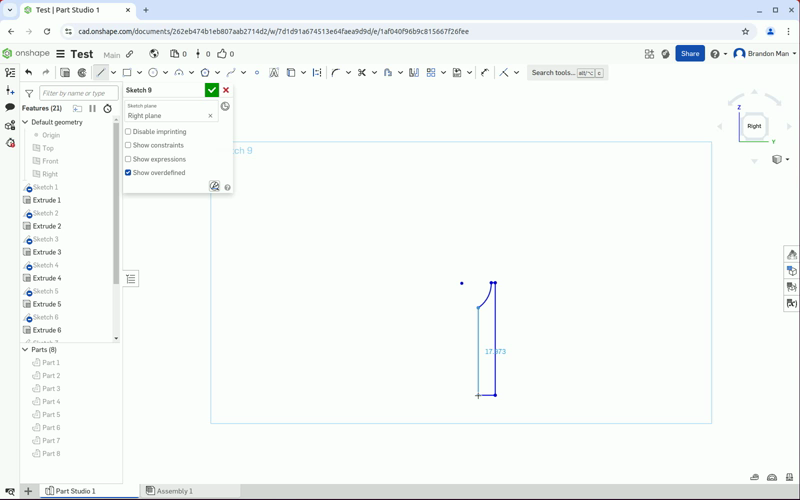
key(esc)
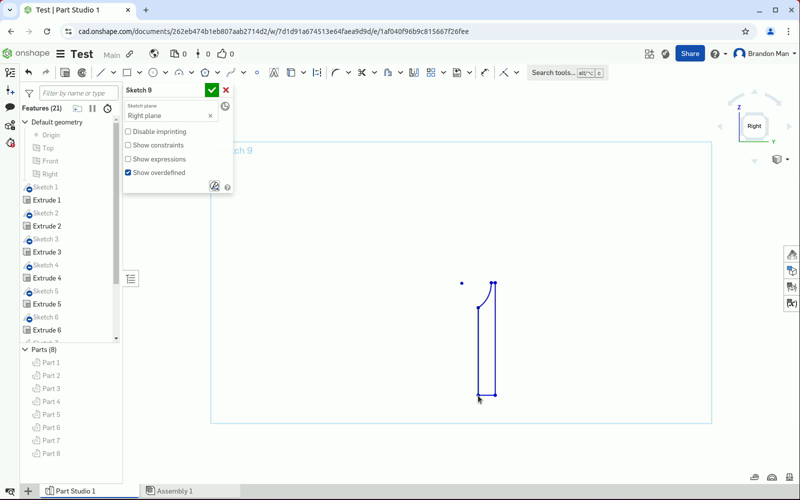
mouse_move(481, 315)
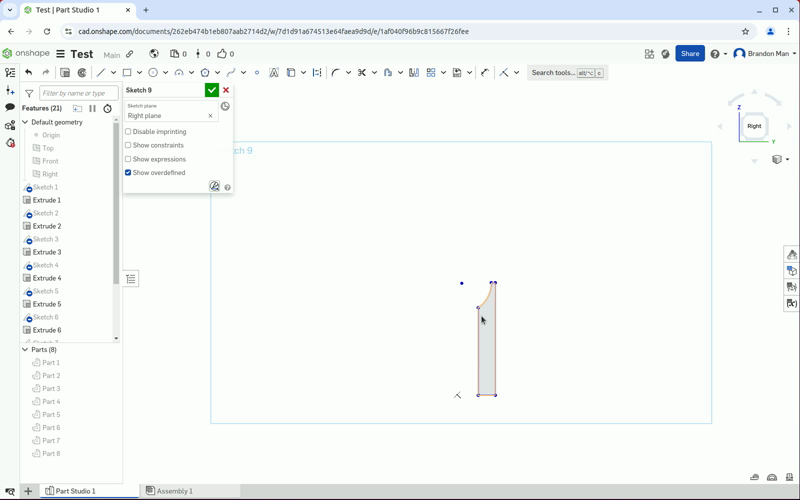
scroll(6)
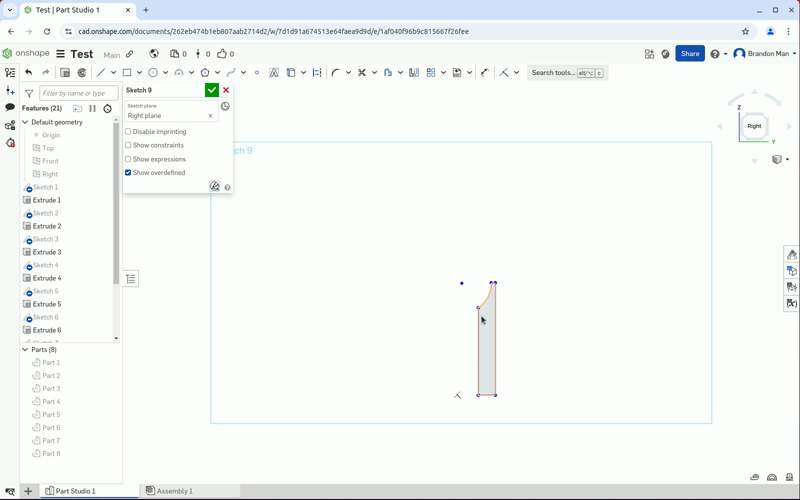
scroll(6)
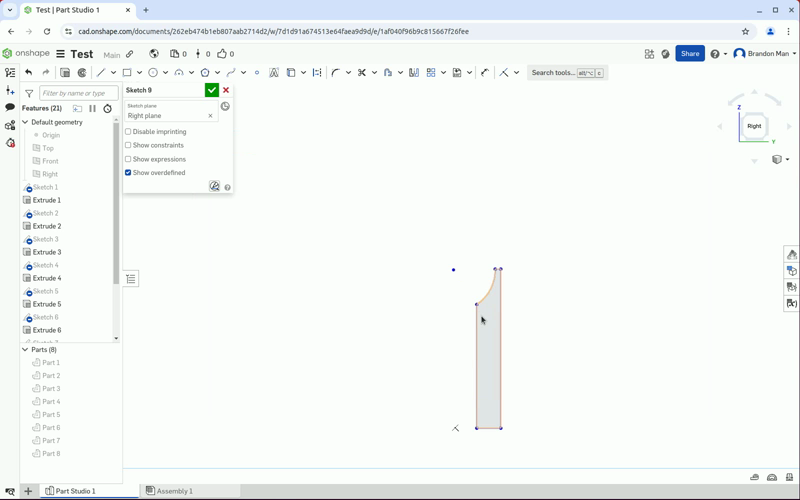
scroll(6)
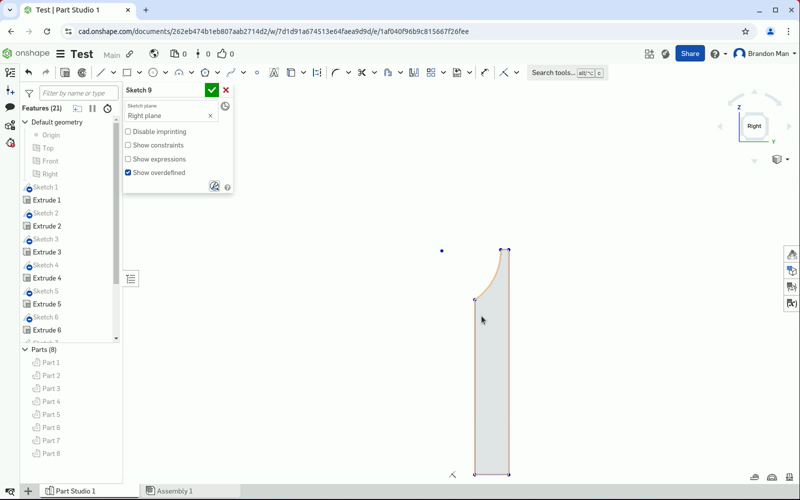
scroll(6)
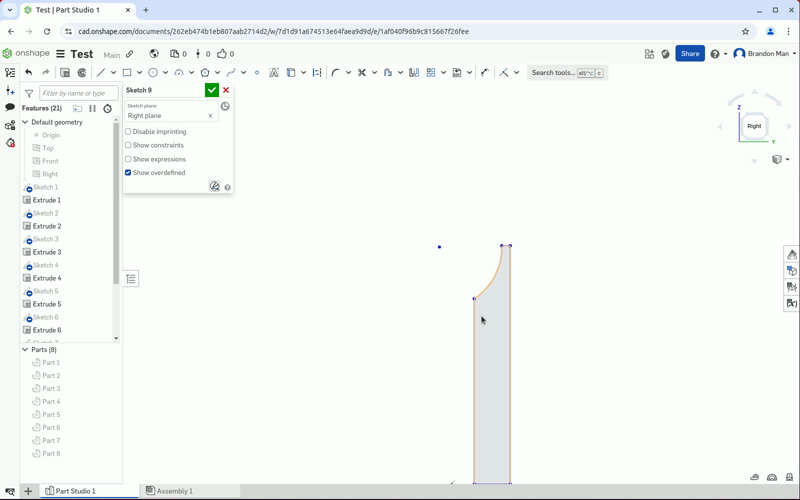
scroll(6)
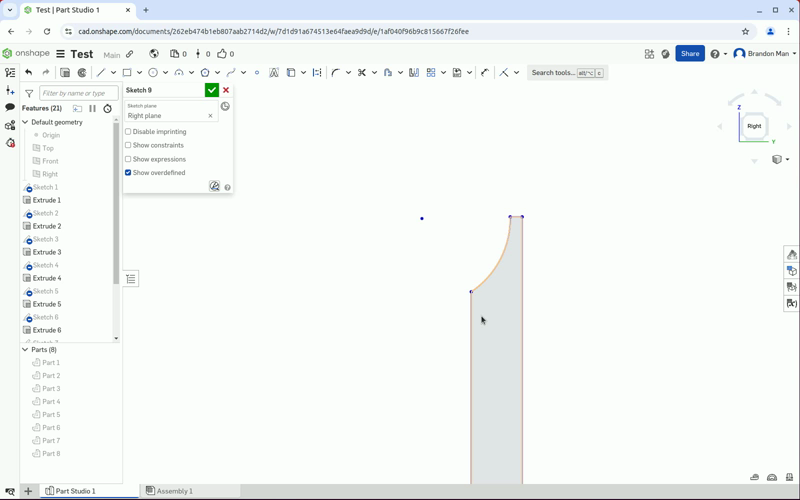
scroll(6)
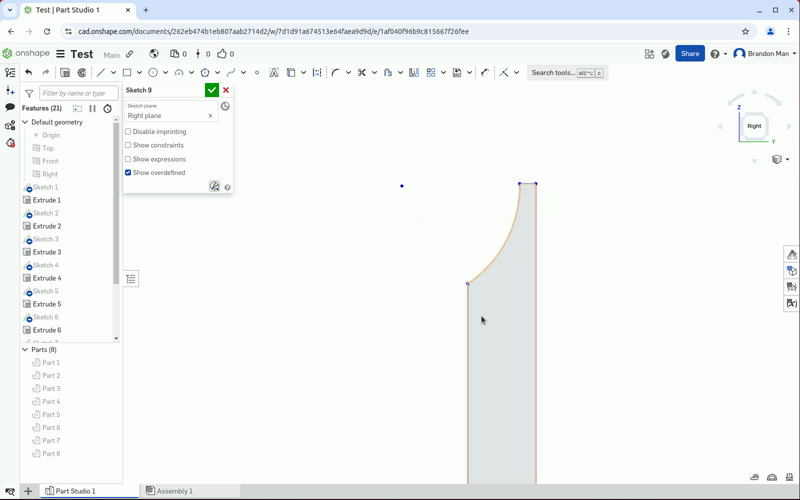
scroll(6)
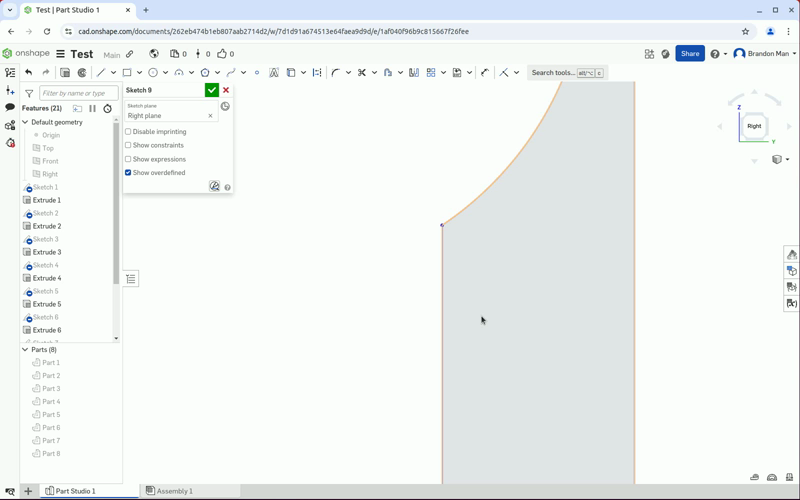
click(481, 315)
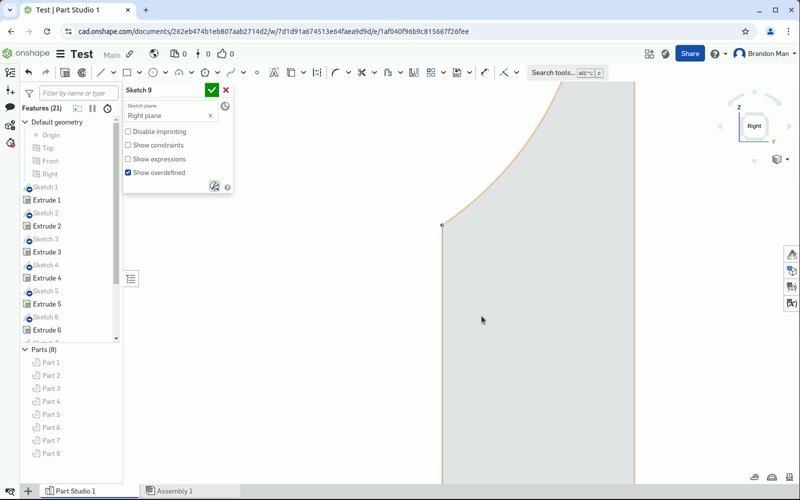
scroll(-6)
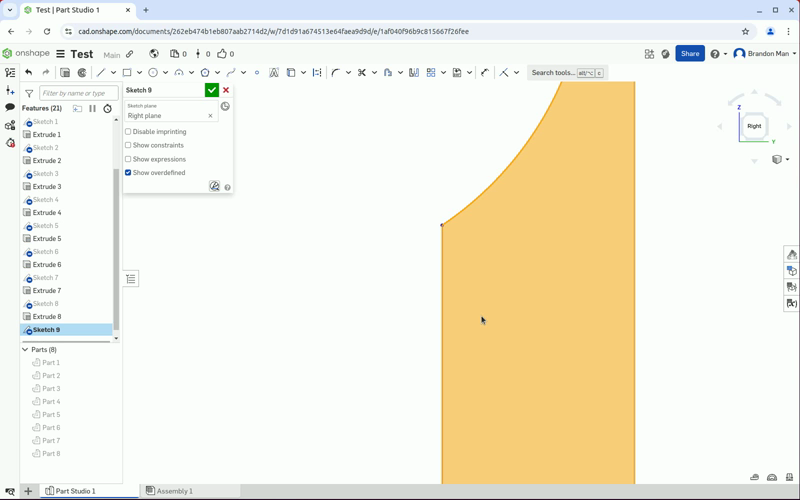
scroll(-6)
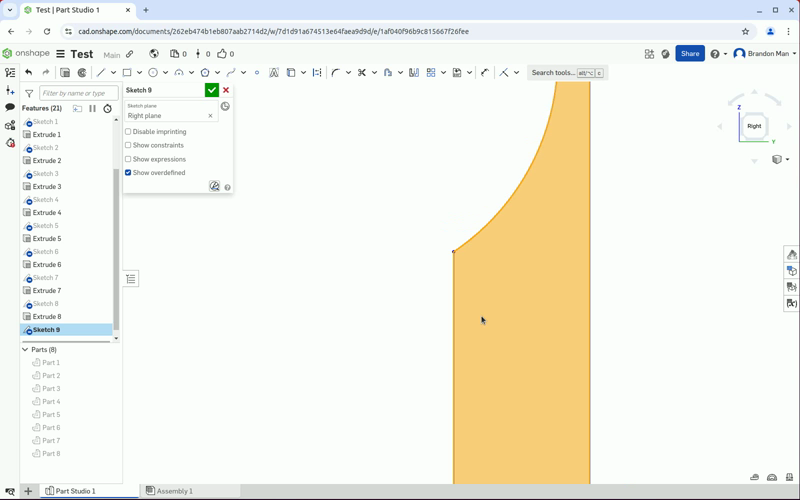
scroll(-6)
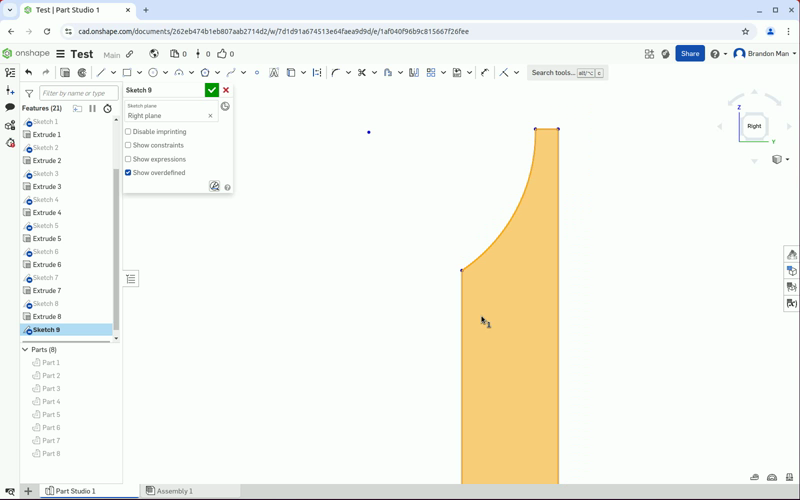
scroll(-6)
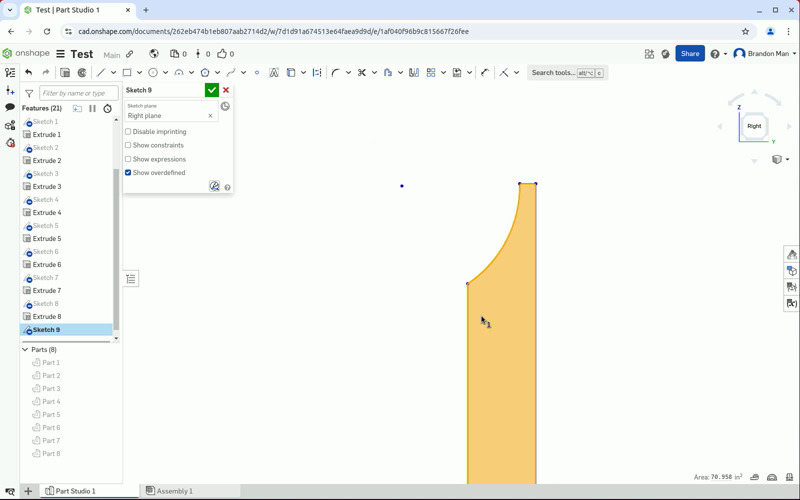
scroll(-6)
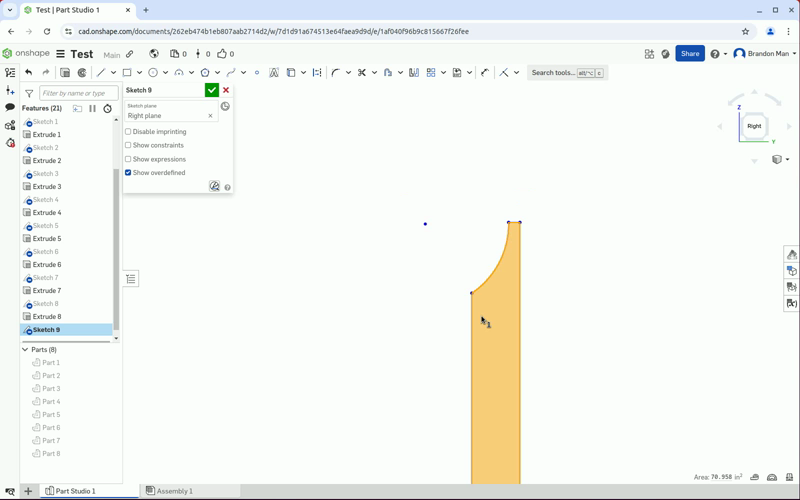
scroll(-6)
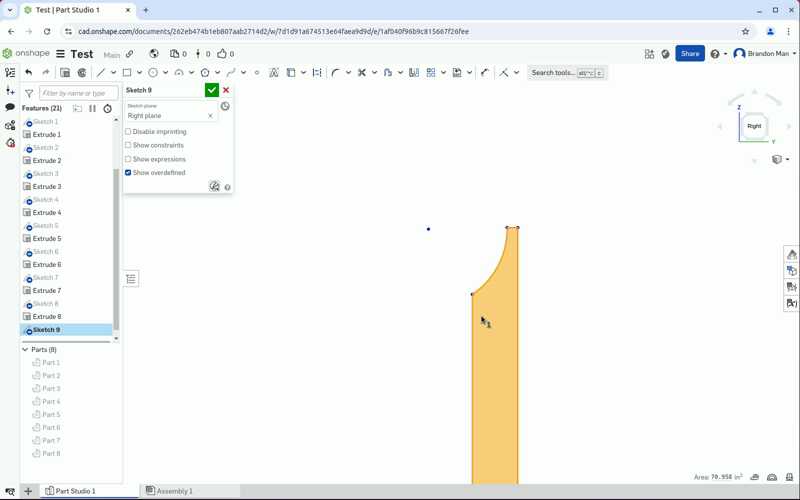
scroll(-6)
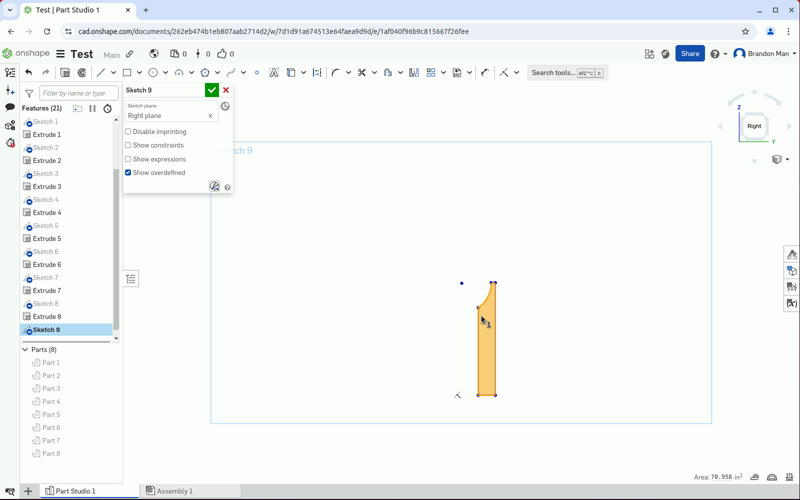
mouse_move(73, 352)
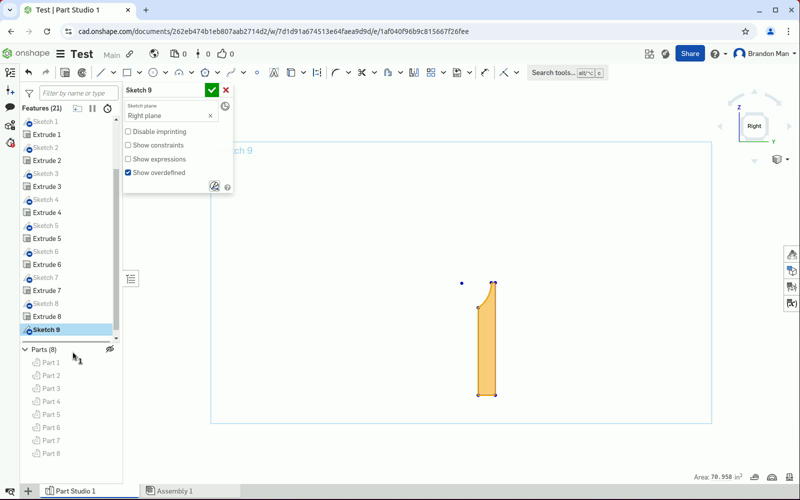
key(shift+y)
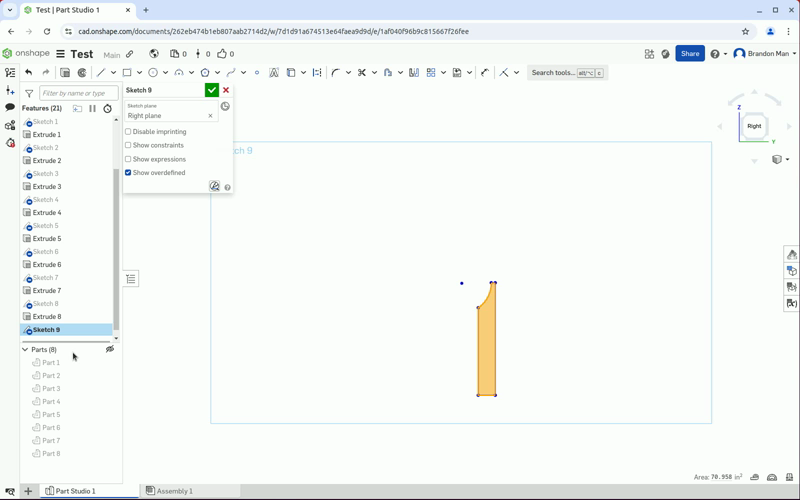
key(shift+e)
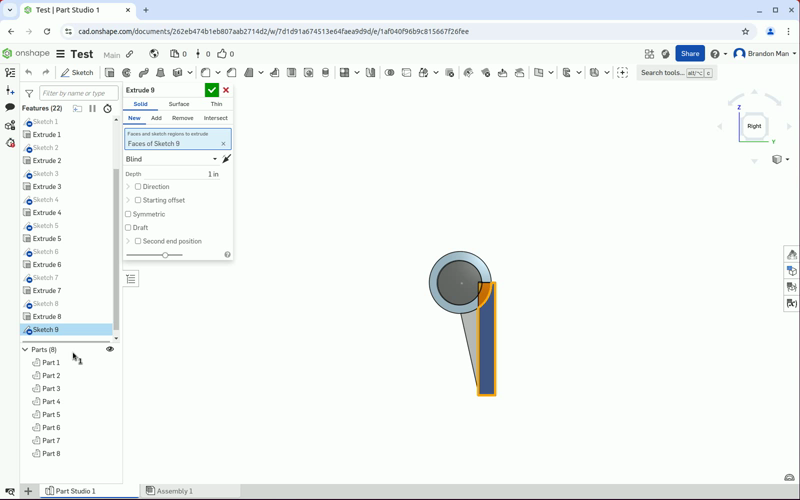
mouse_move(143, 106)
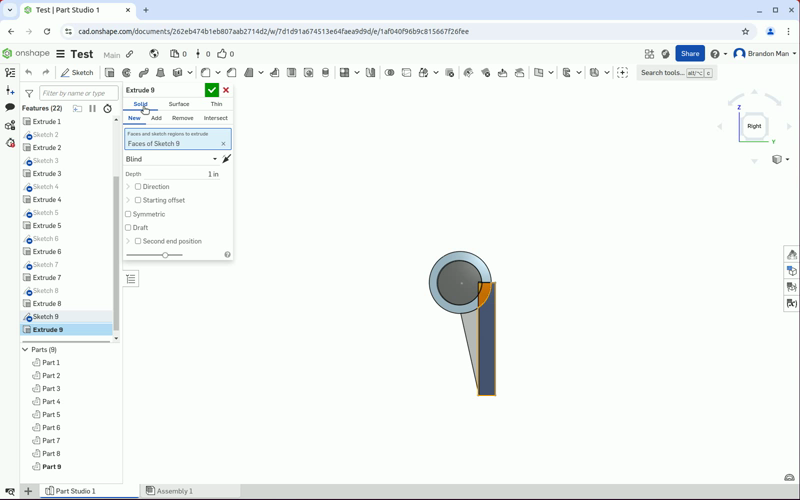
click(143, 106)
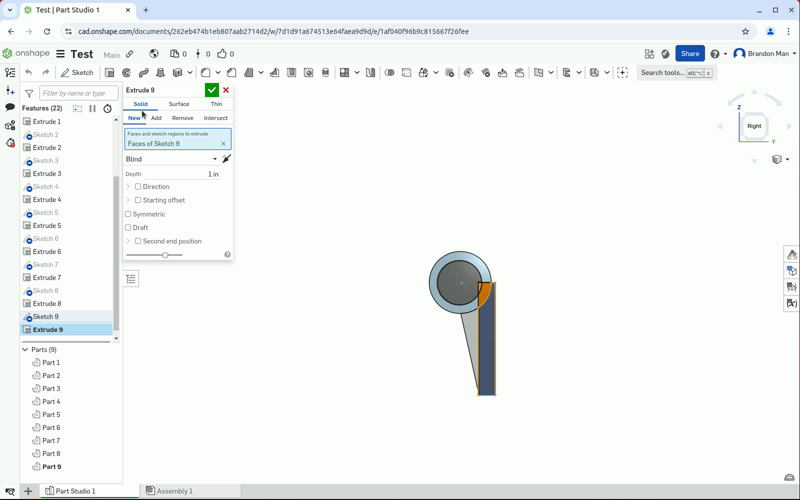
mouse_move(137, 120)
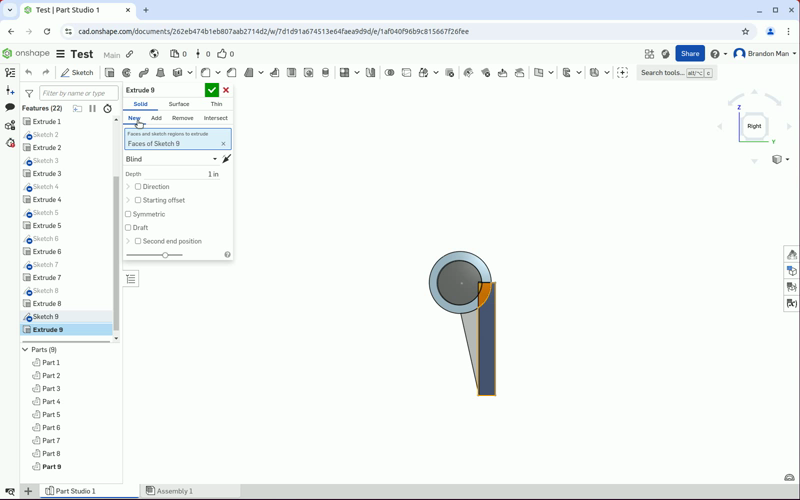
click(137, 120)
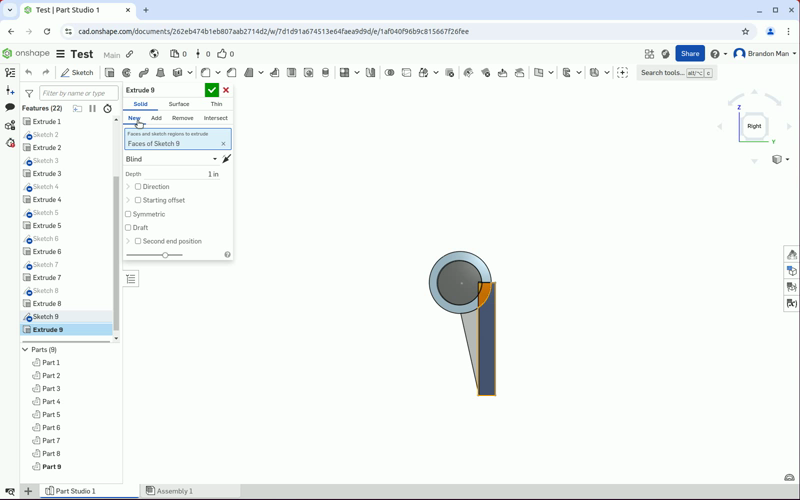
key(tab, 4)
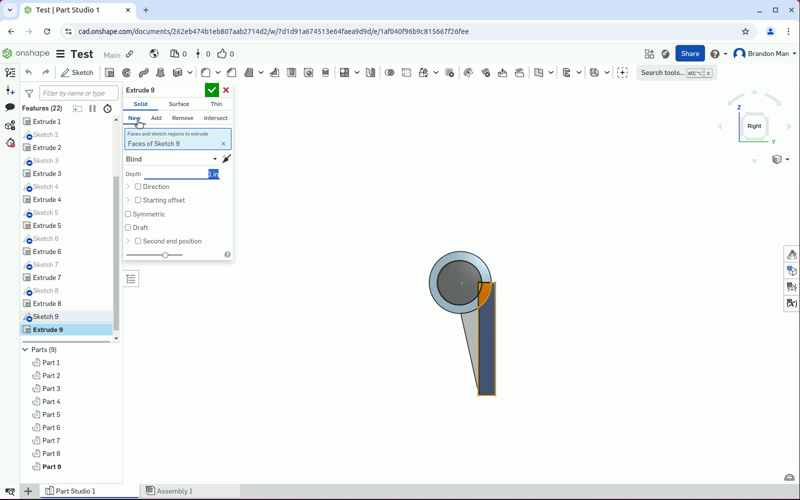
text(17.09)
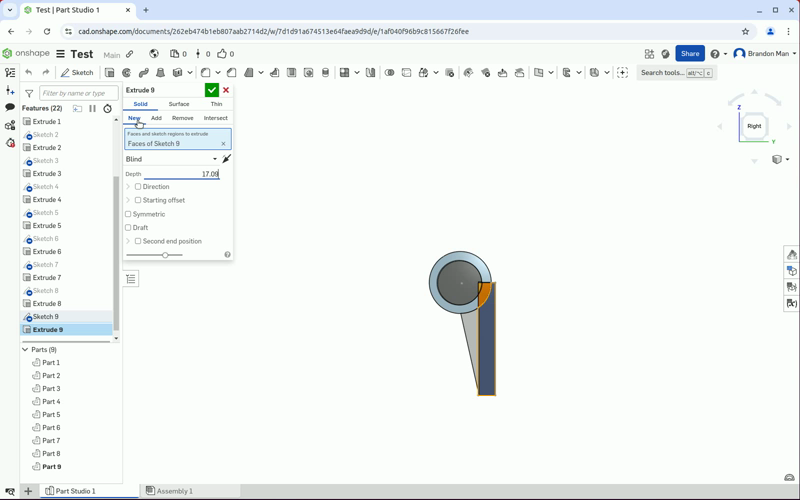
key(enter)
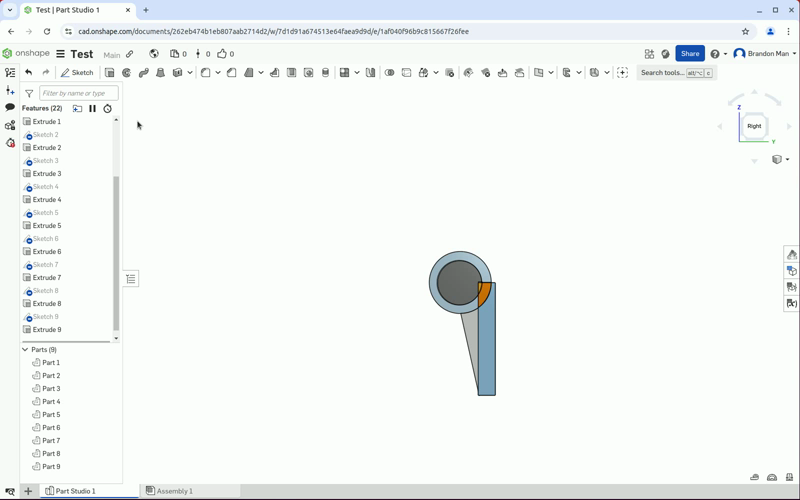
key(shift+h)
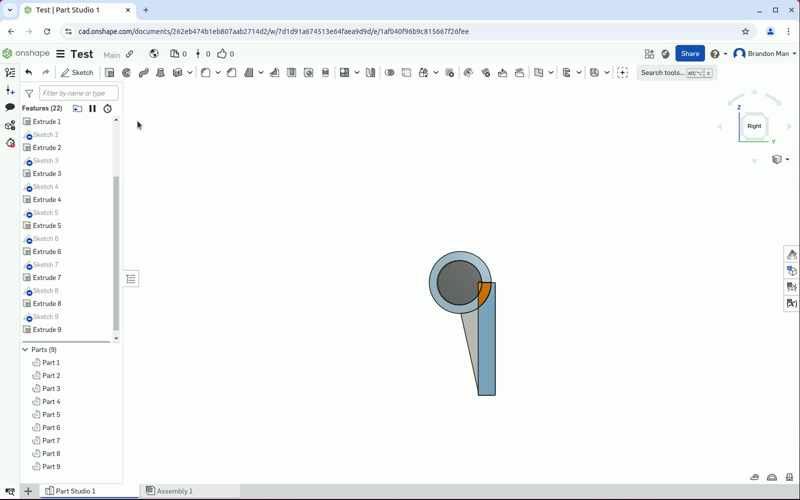
key(shift+h)
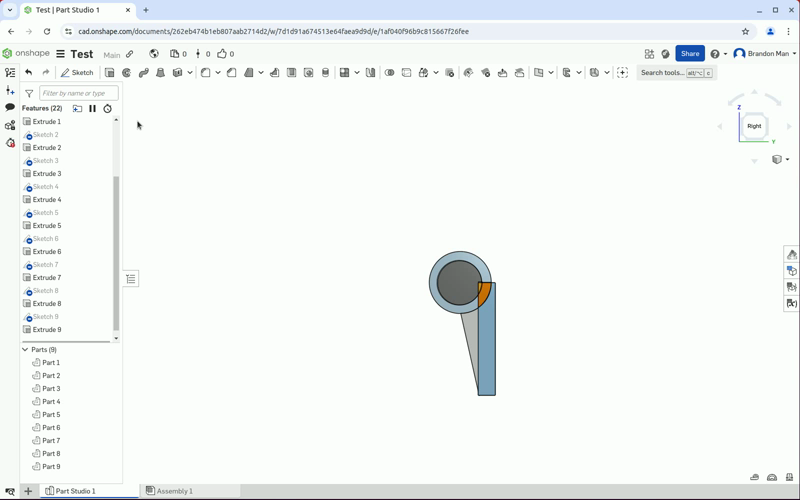
mouse_move(69, 111)
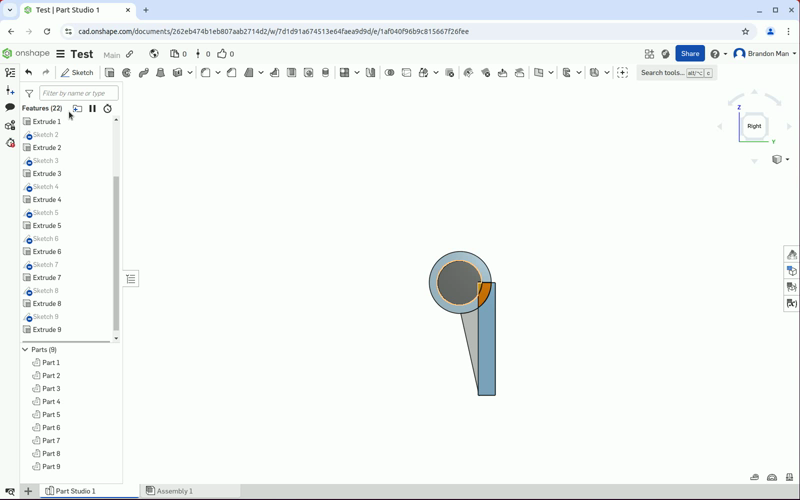
click(69, 111)
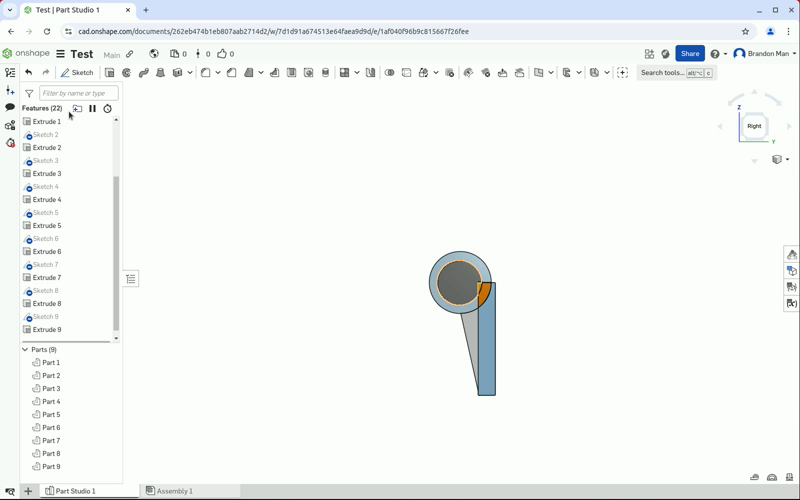
key(shift+s)
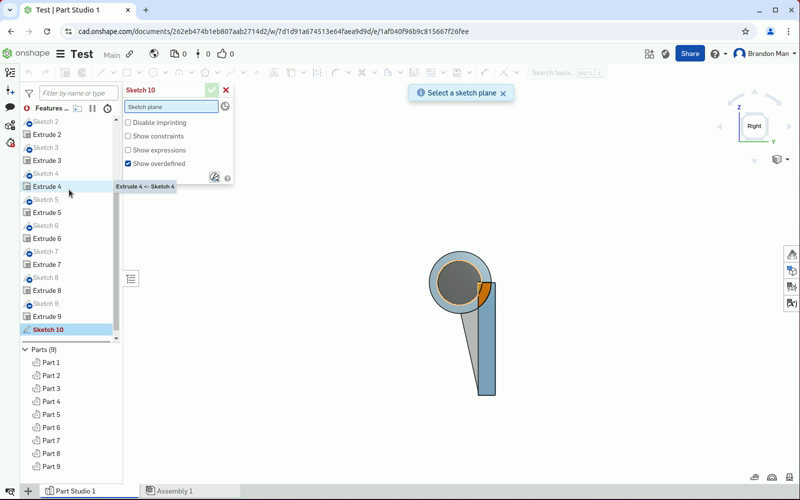
scroll(3)
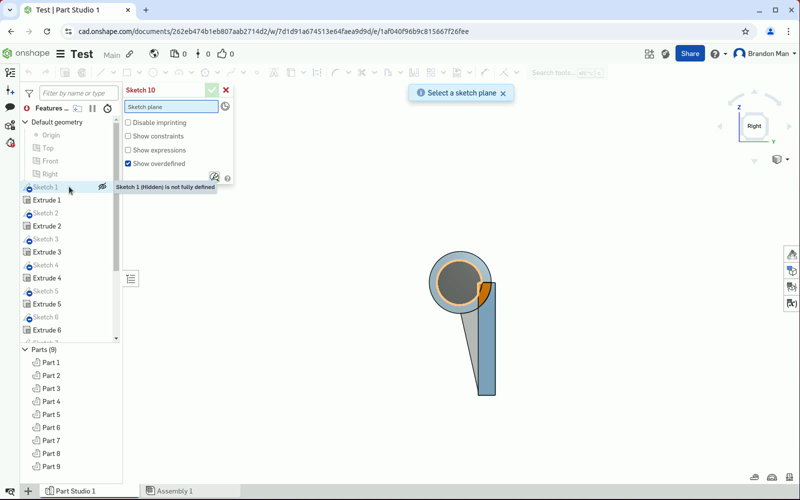
mouse_move(69, 176)
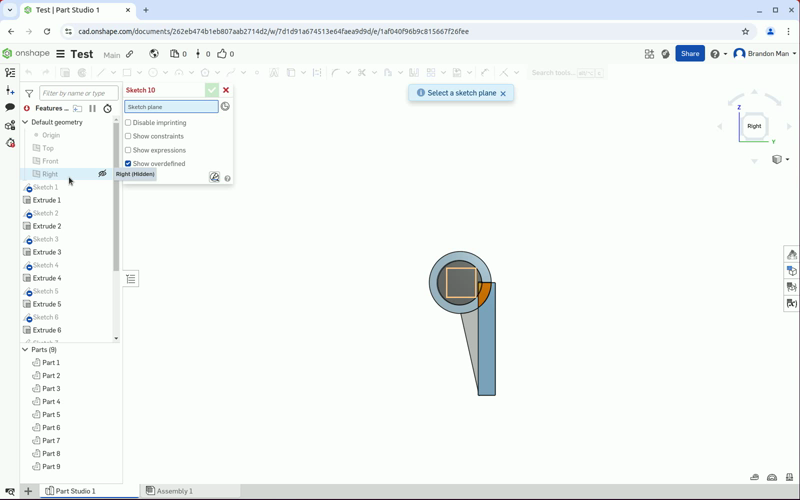
click(69, 176)
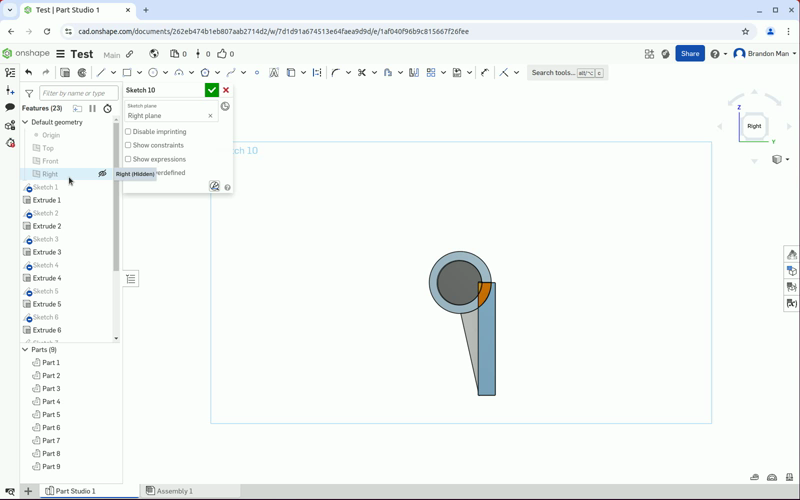
mouse_move(73, 352)
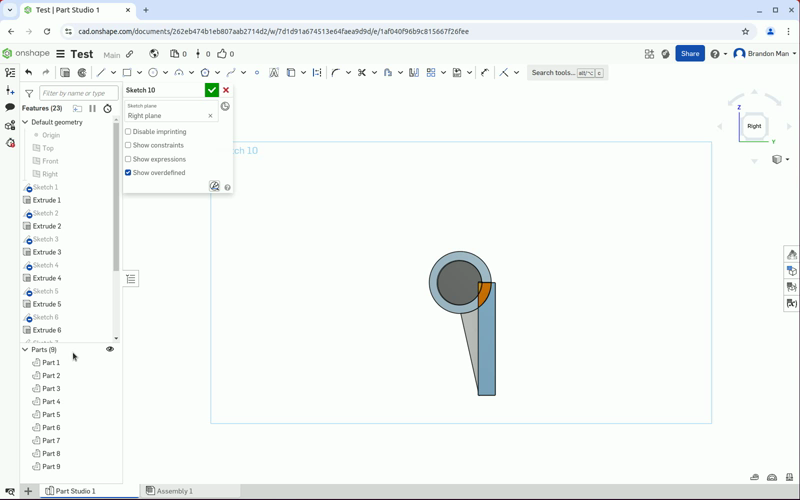
key(y)
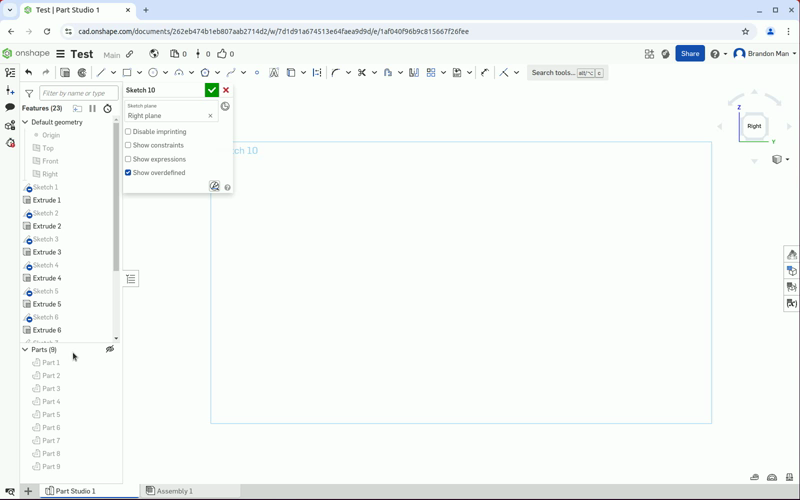
key(a)
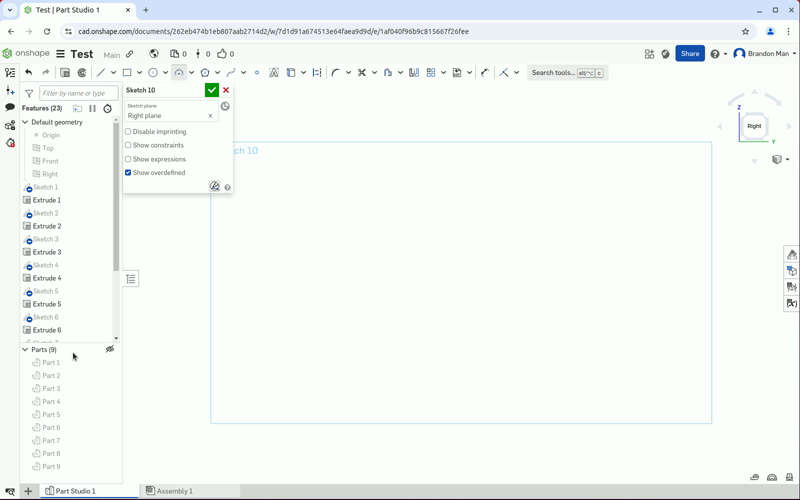
key_down(shift)
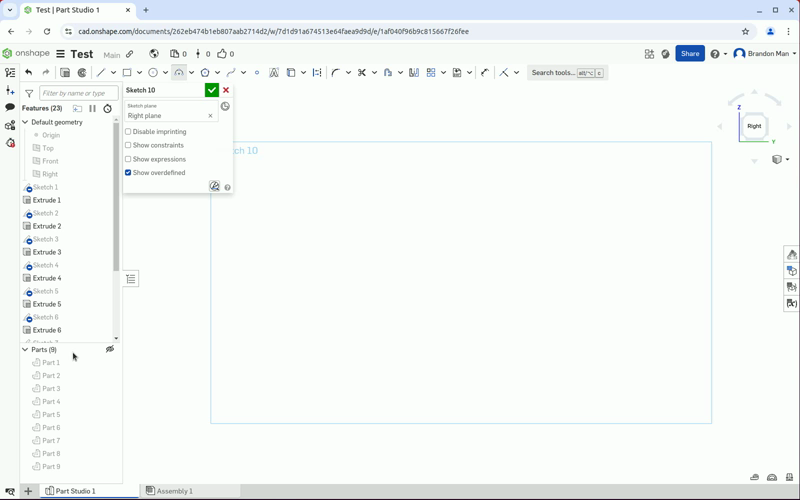
mouse_move(478, 307)
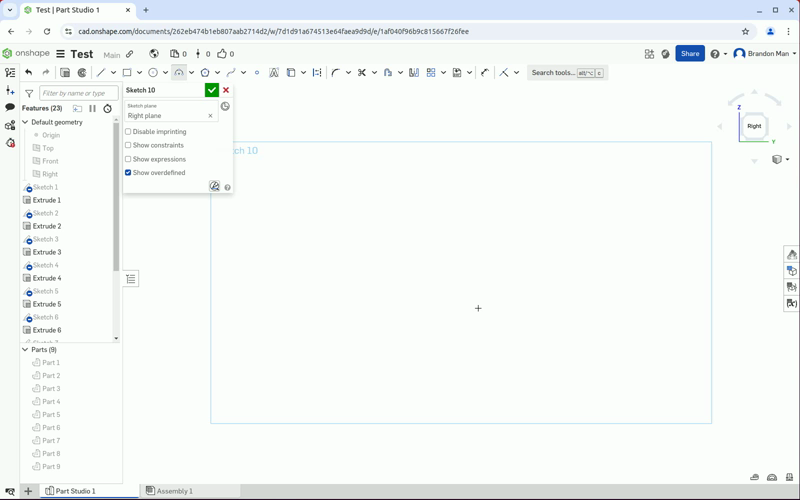
click(478, 307)
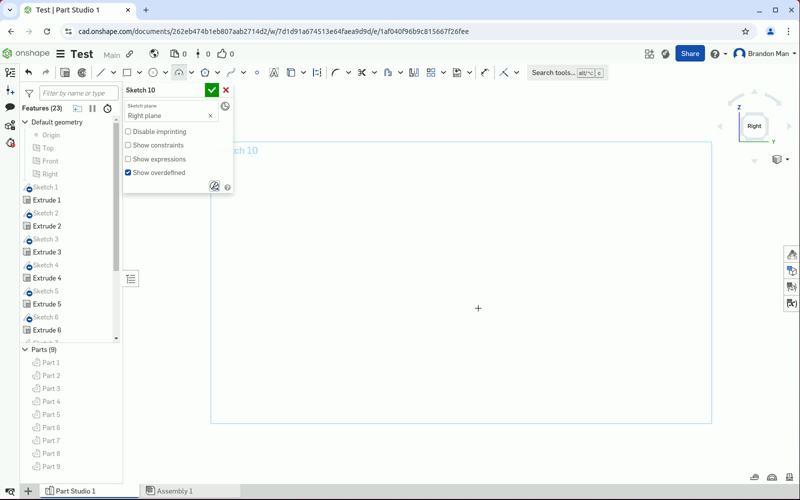
key_up(shift)
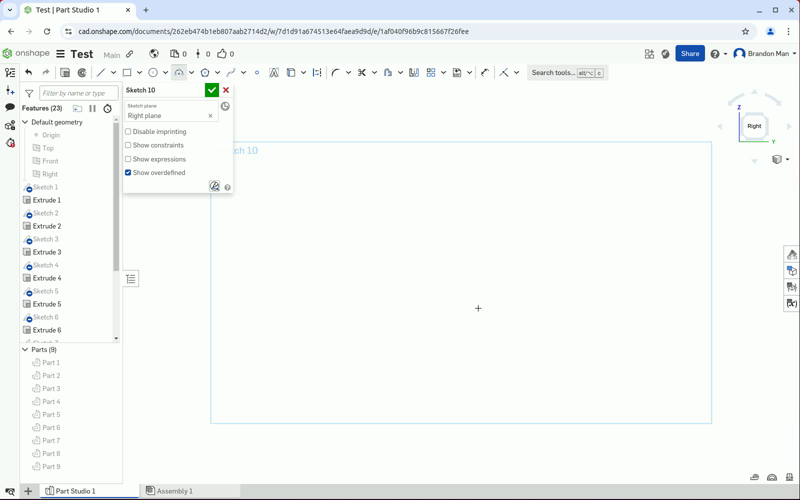
key_down(shift)
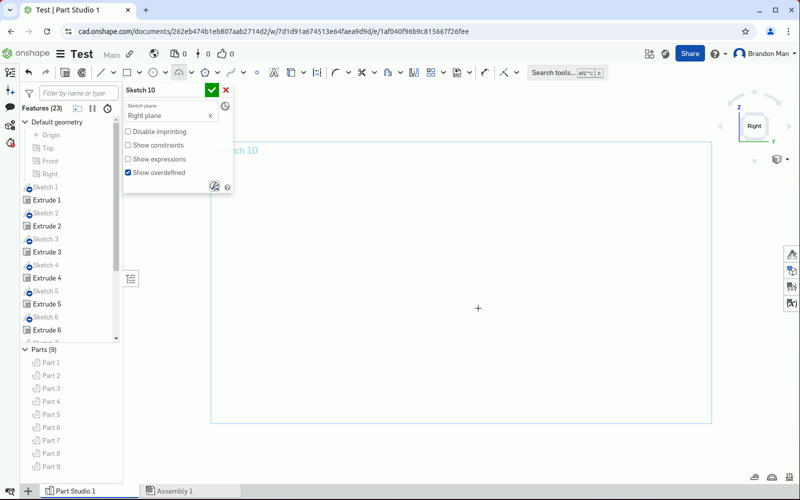
mouse_move(491, 282)
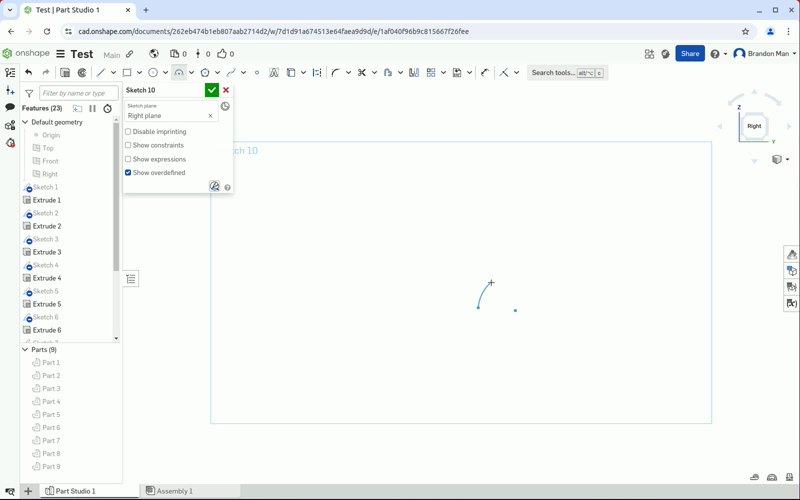
click(491, 282)
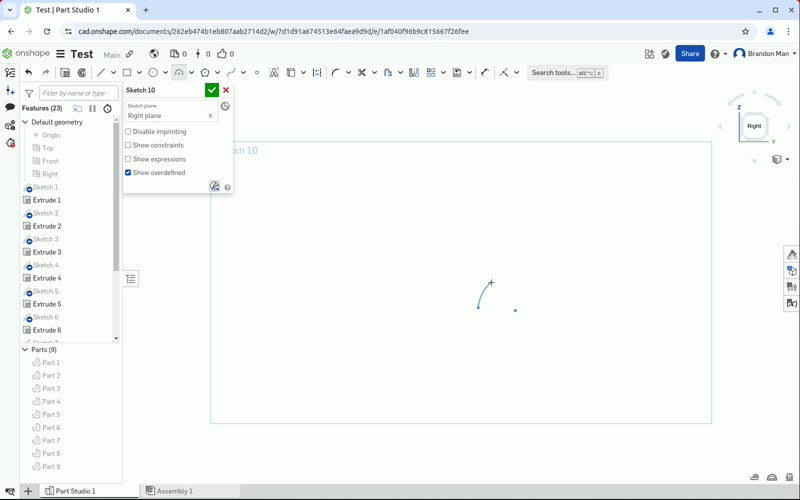
mouse_move(487, 296)
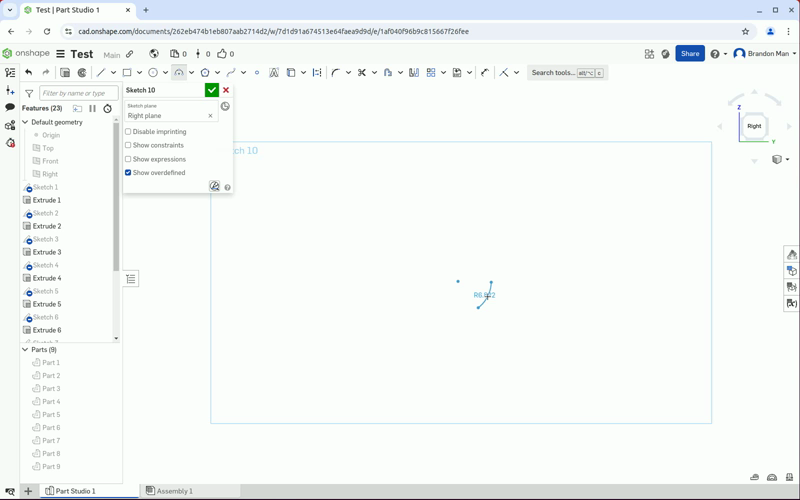
click(487, 296)
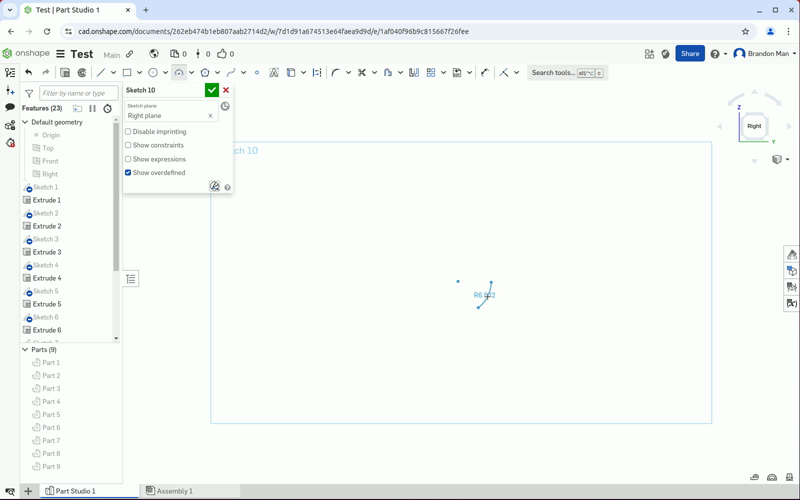
key_up(shift)
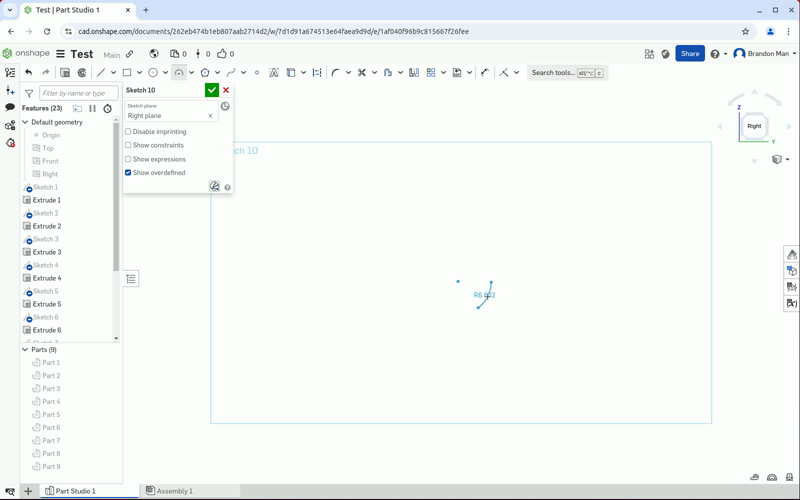
key(esc)
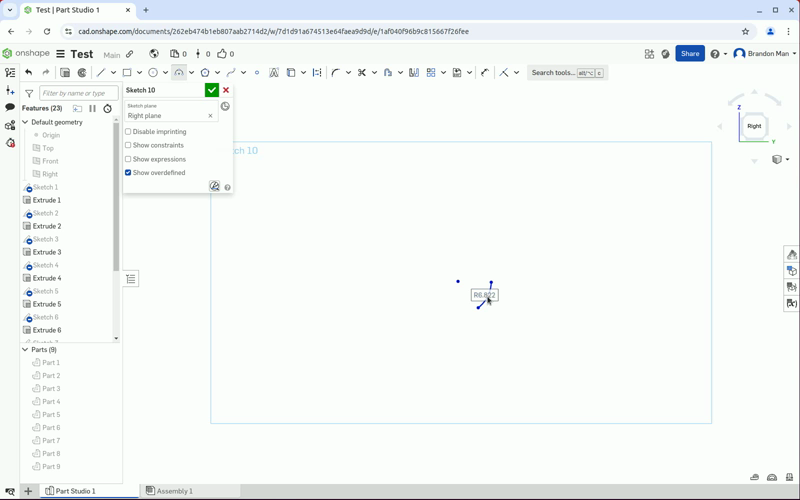
key(l)
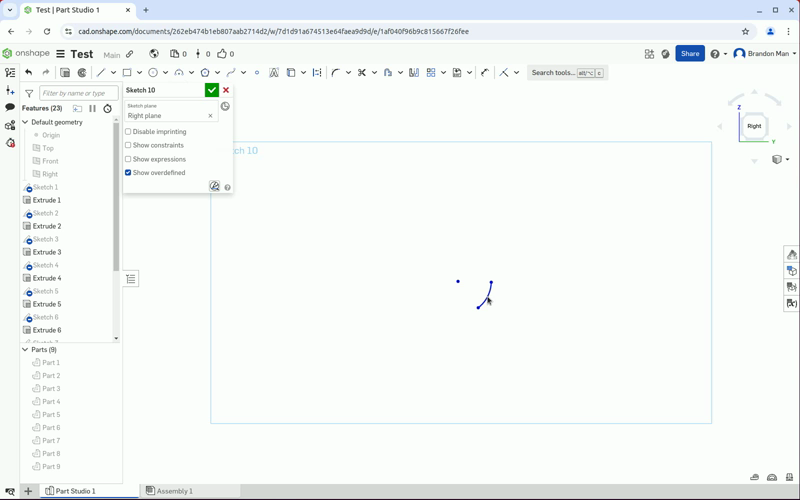
mouse_move(491, 282)
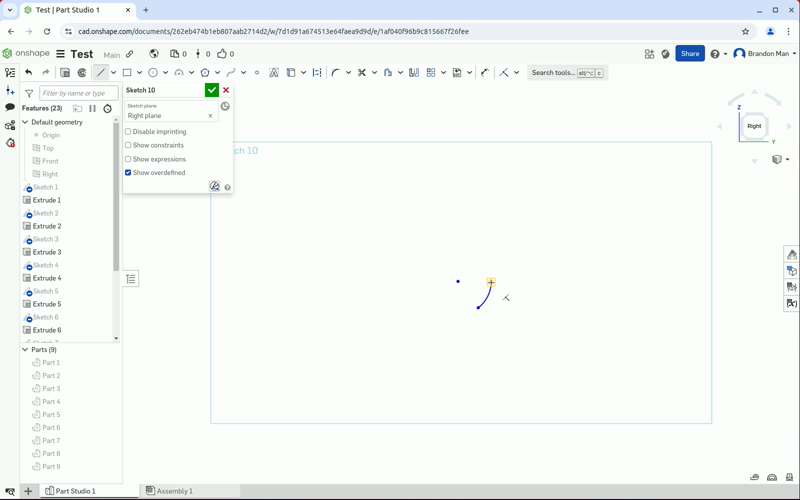
click(491, 282)
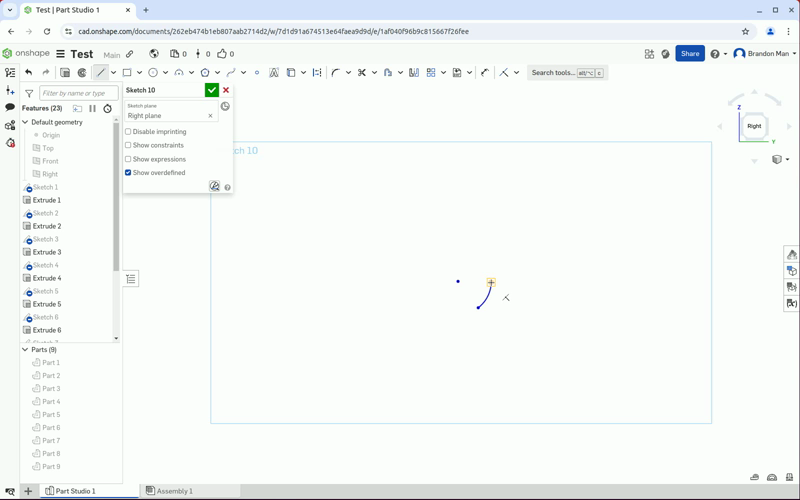
key_down(shift)
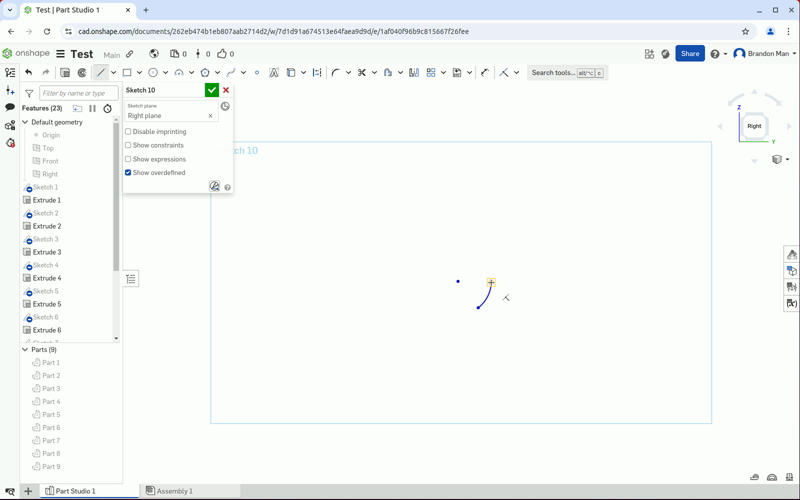
mouse_move(521, 282)
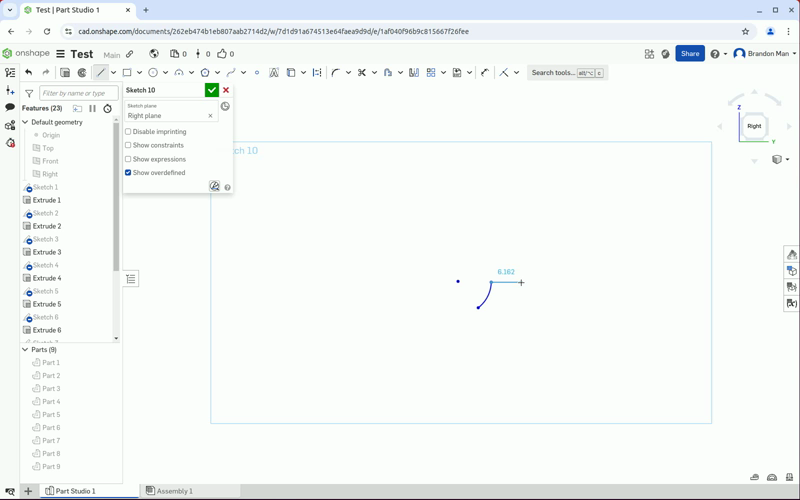
mouse_move(481, 282)
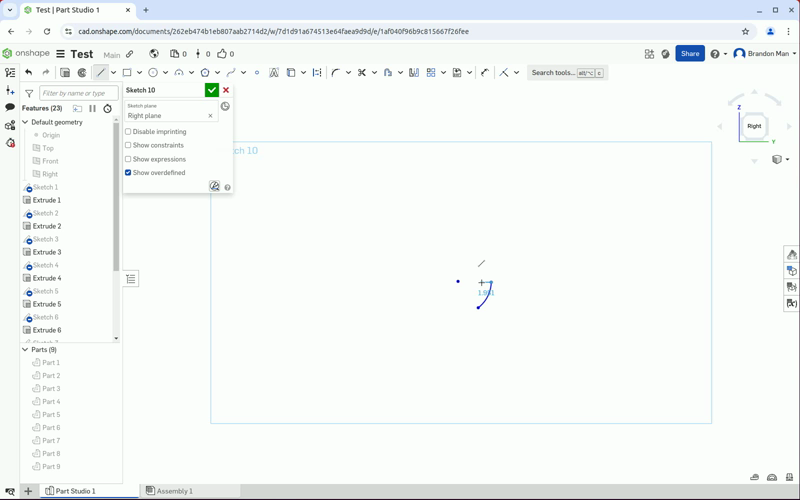
click(481, 282)
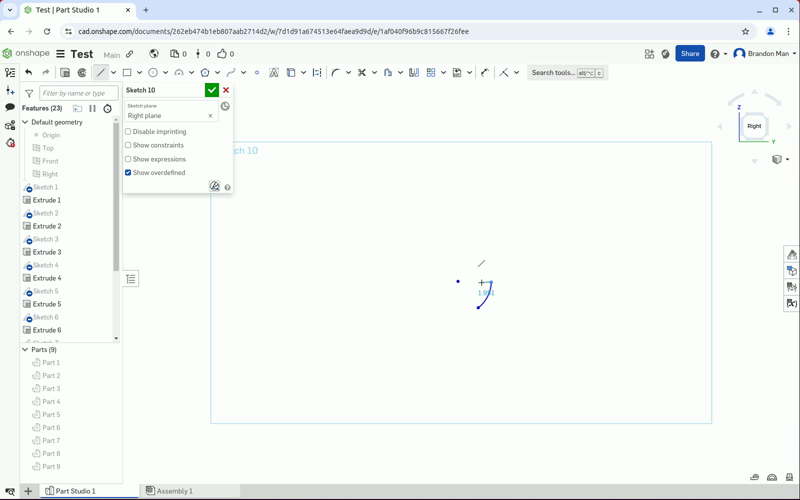
key_up(shift)
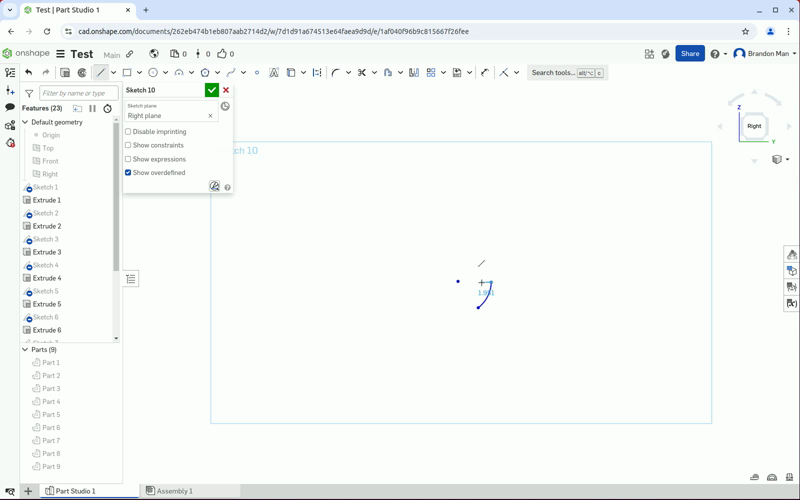
key(esc)
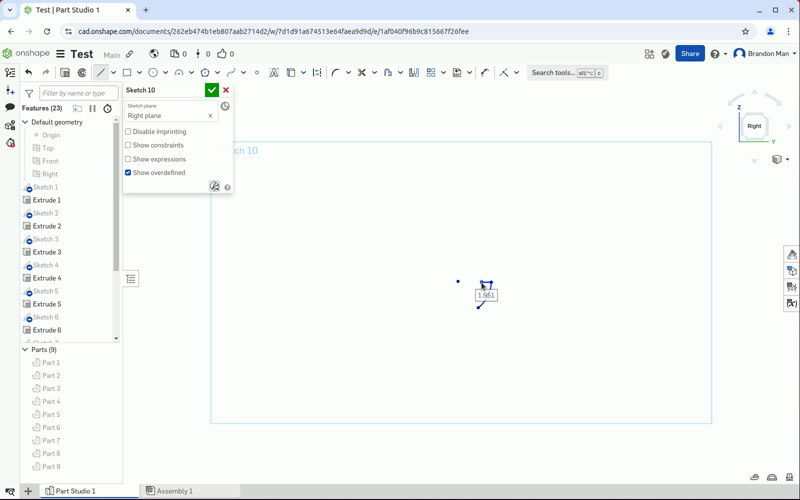
key(a)
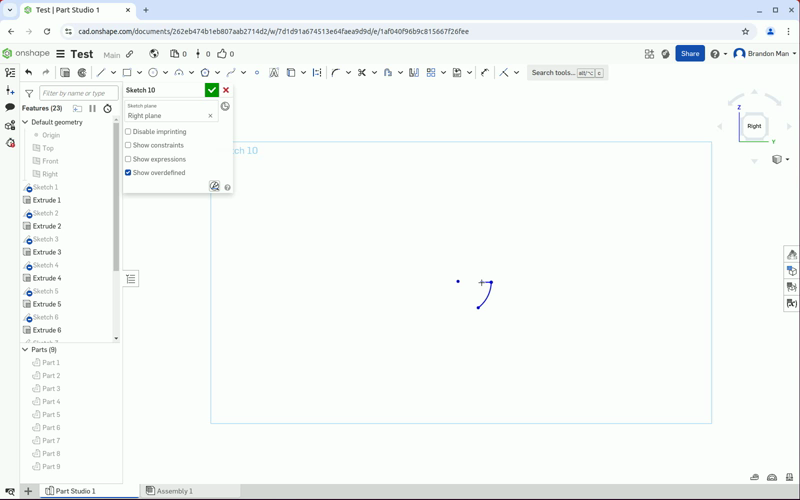
mouse_move(481, 282)
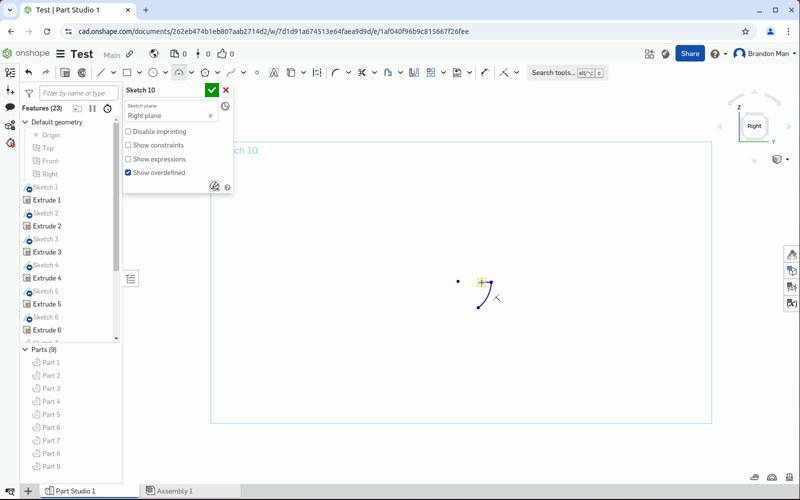
click(481, 282)
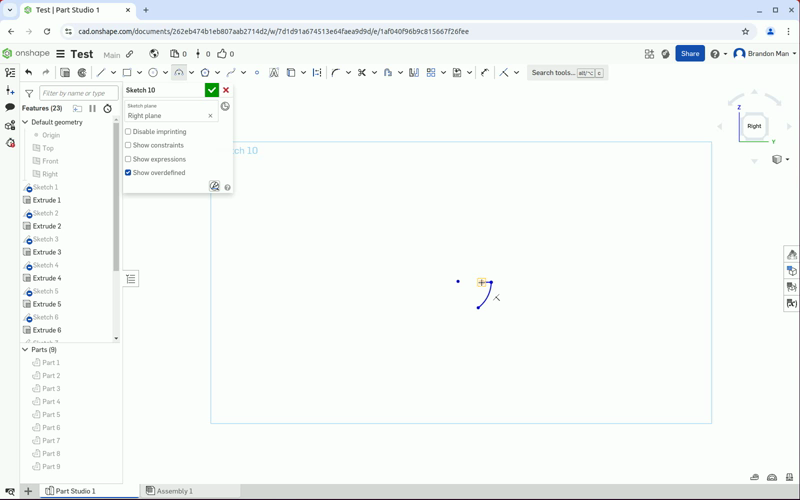
key_down(shift)
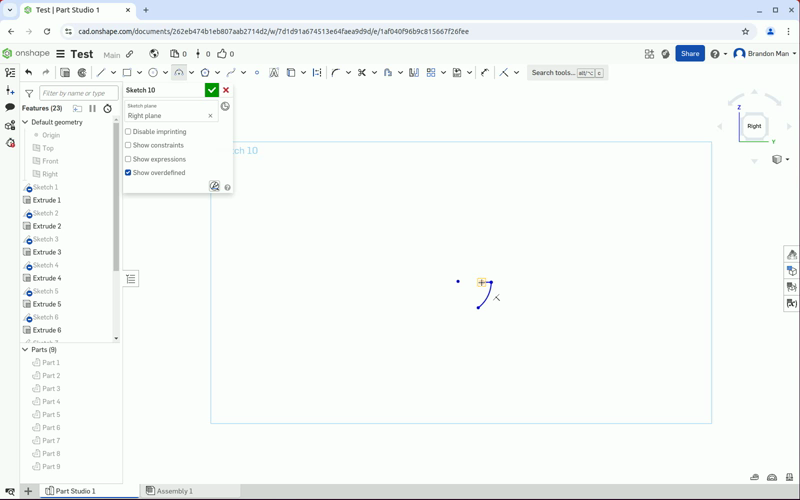
mouse_move(478, 294)
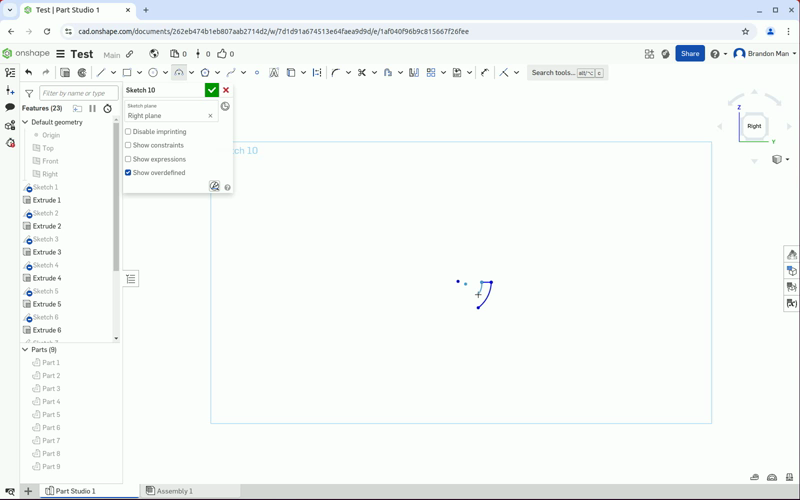
click(478, 294)
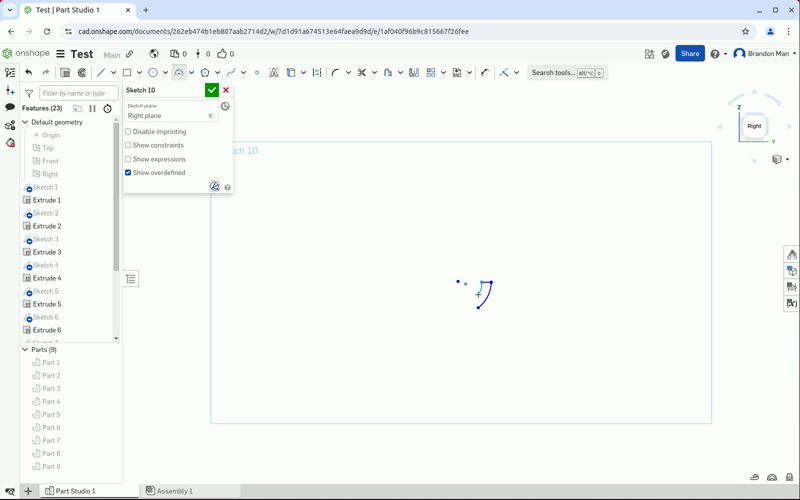
mouse_move(480, 288)
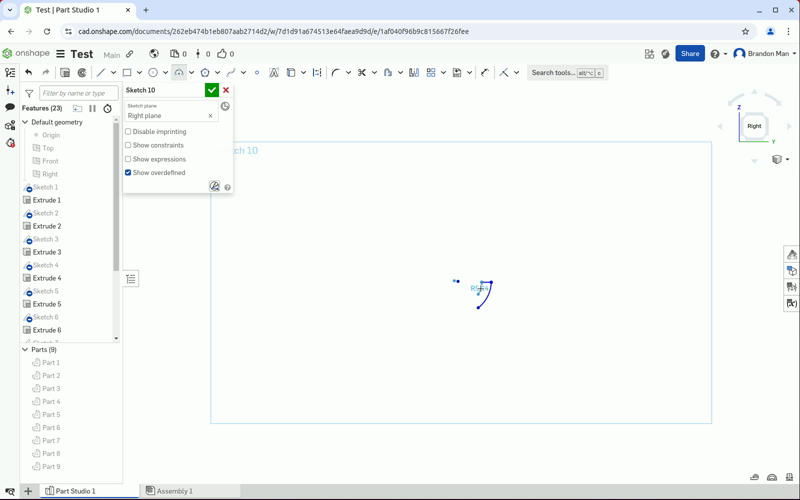
click(480, 288)
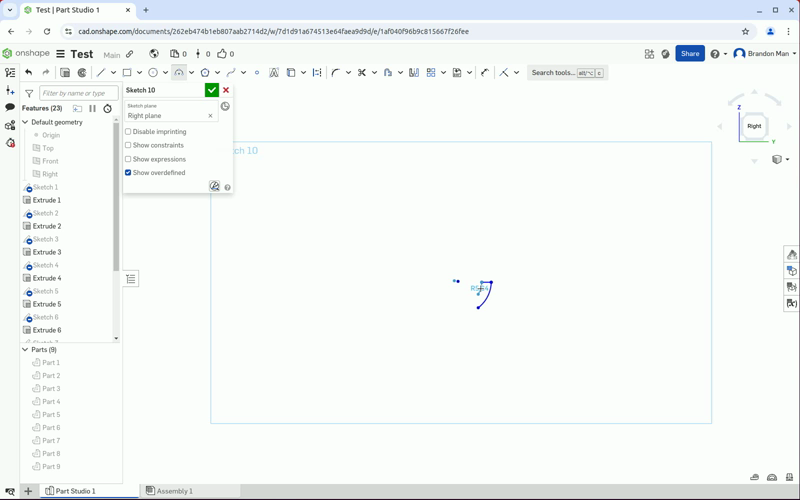
key_up(shift)
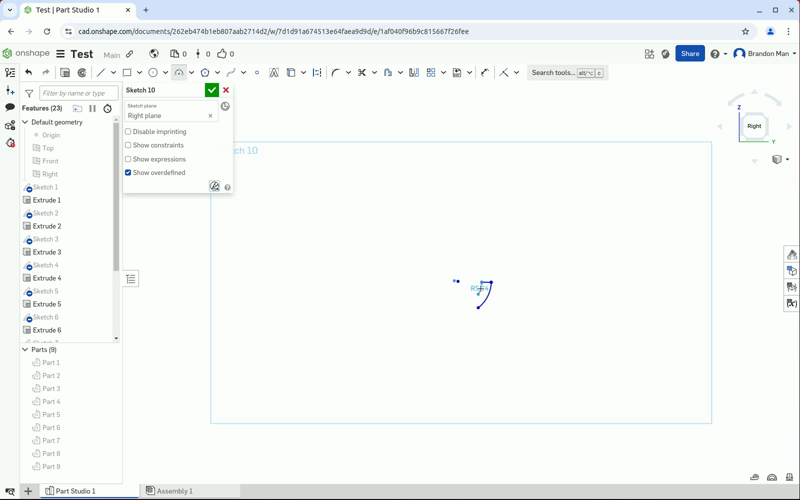
key(esc)
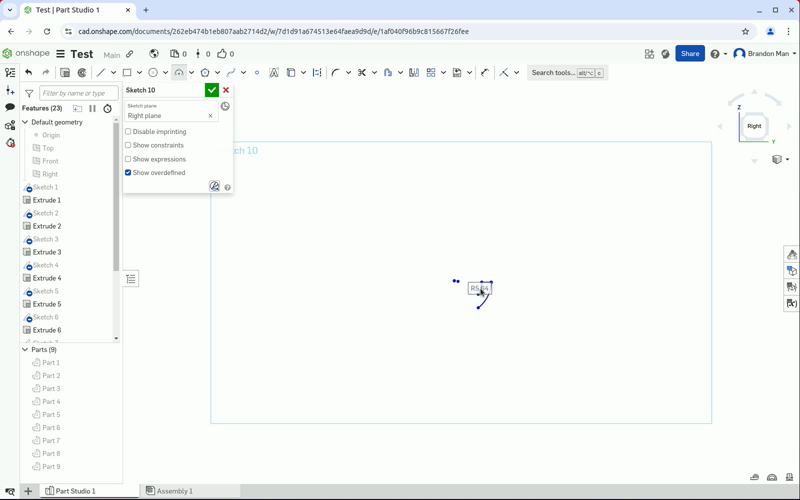
key(l)
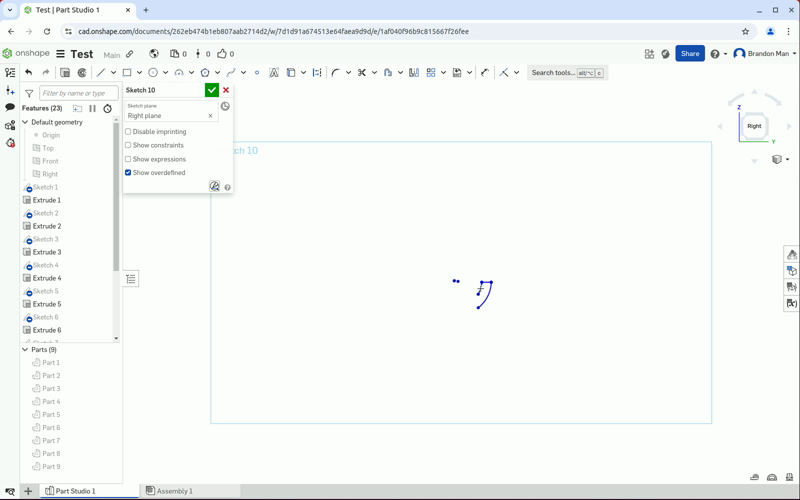
mouse_move(478, 294)
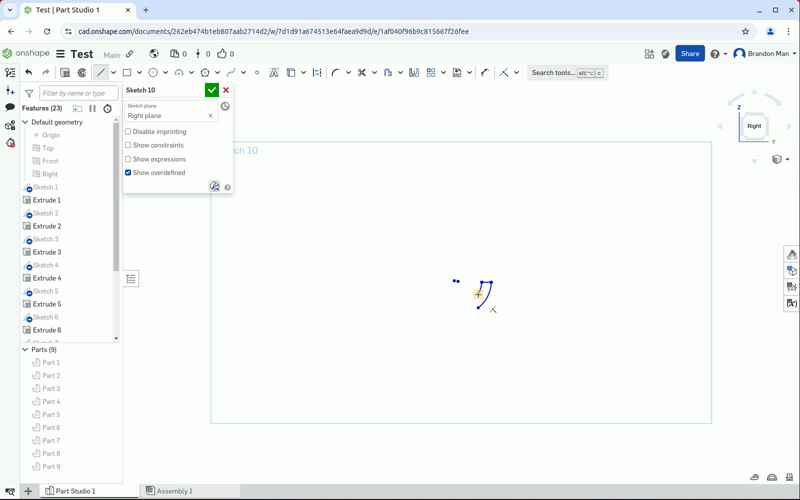
click(478, 294)
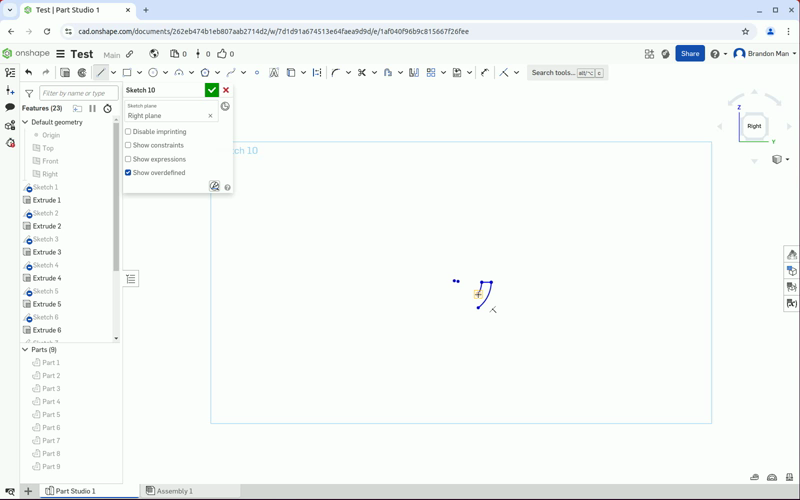
mouse_move(508, 294)
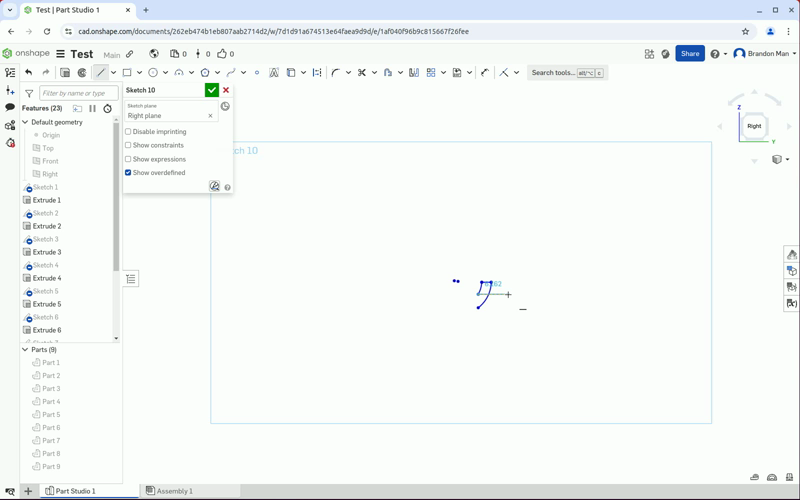
key_down(shift)
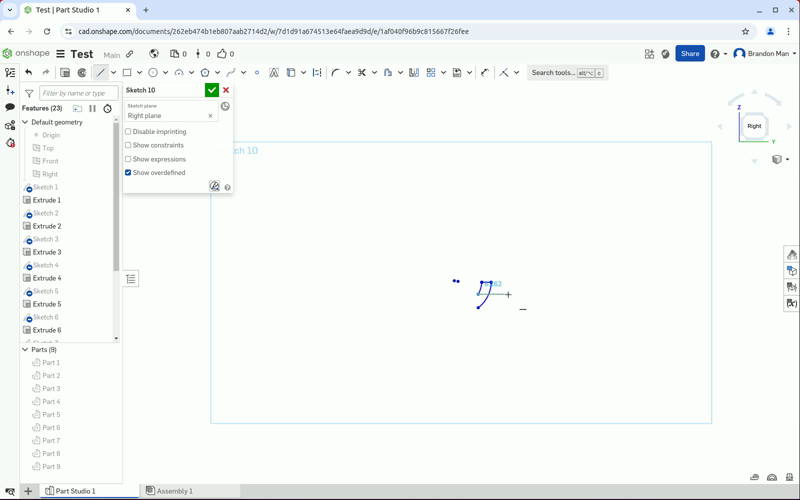
mouse_move(478, 307)
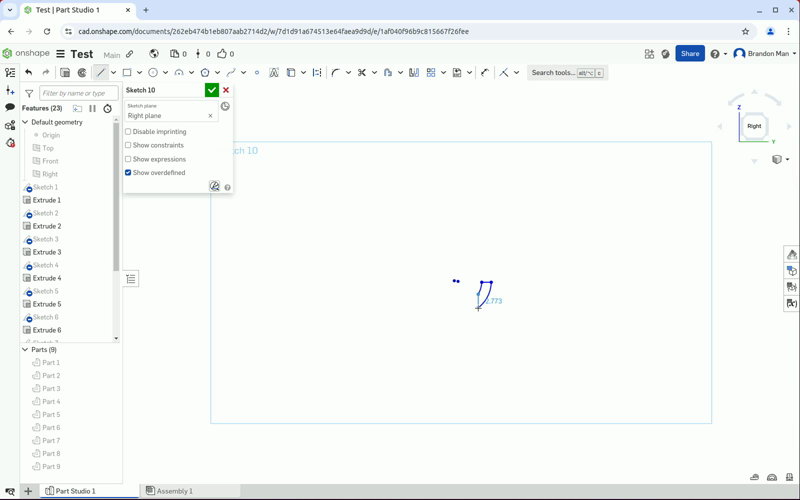
key_up(shift)
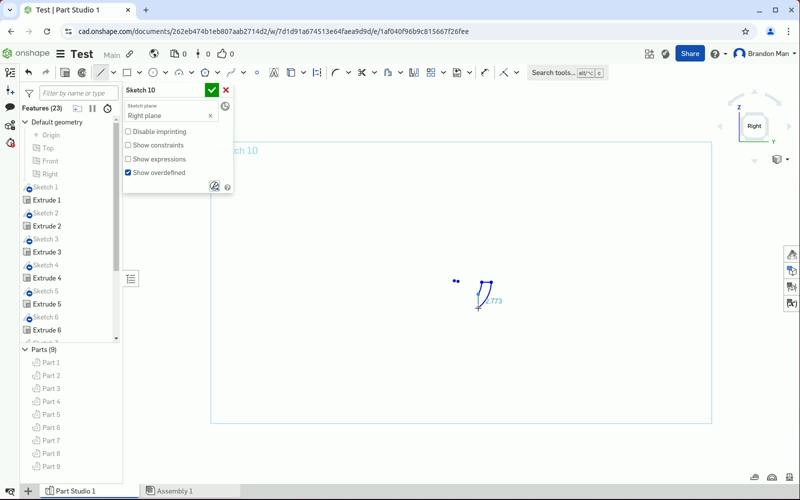
click(478, 307)
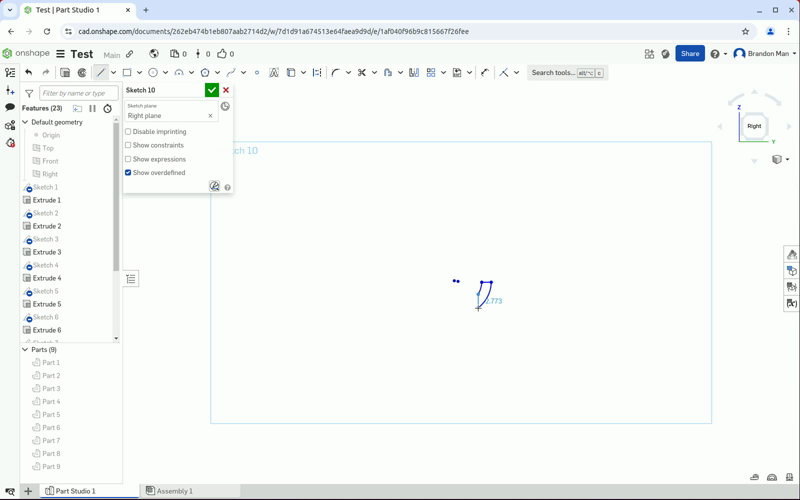
key(esc)
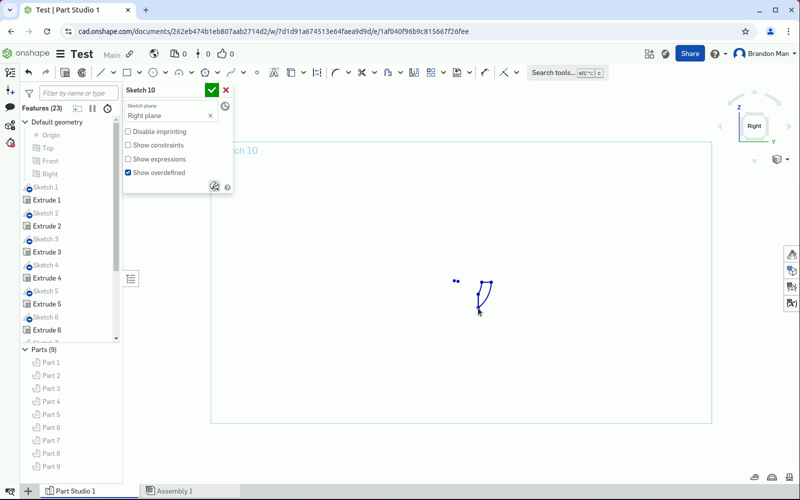
mouse_move(483, 302)
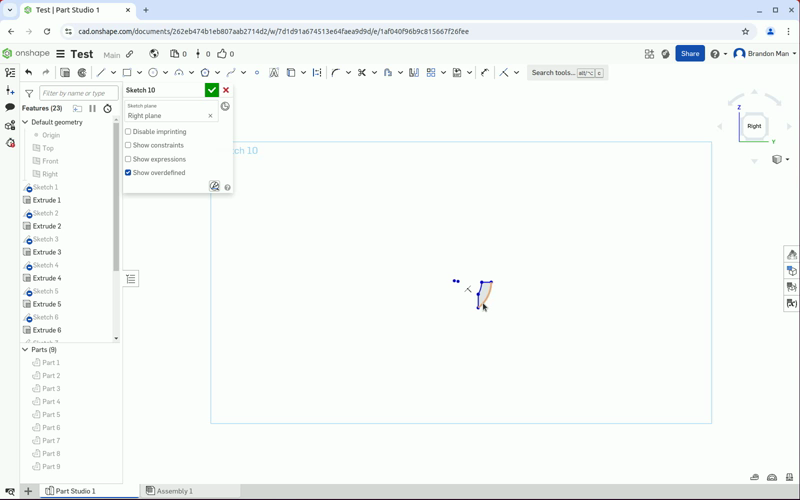
scroll(6)
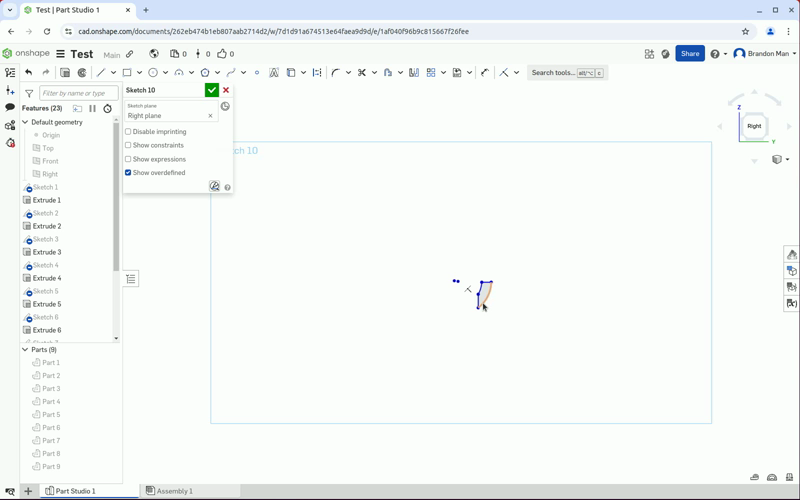
scroll(6)
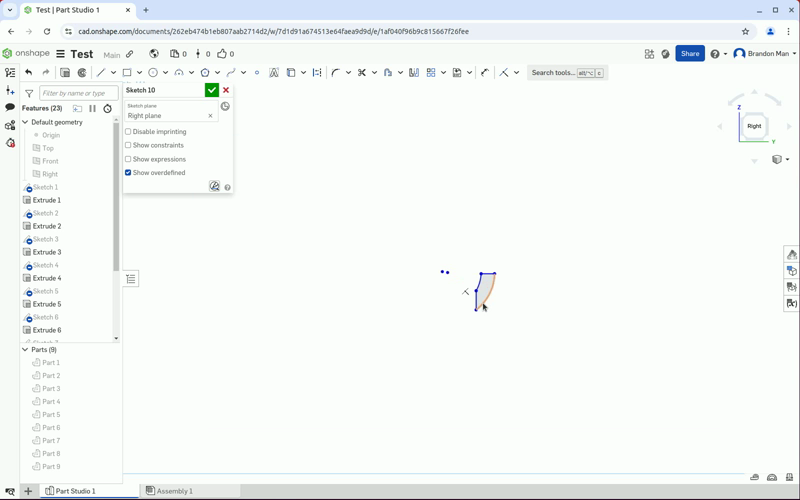
scroll(6)
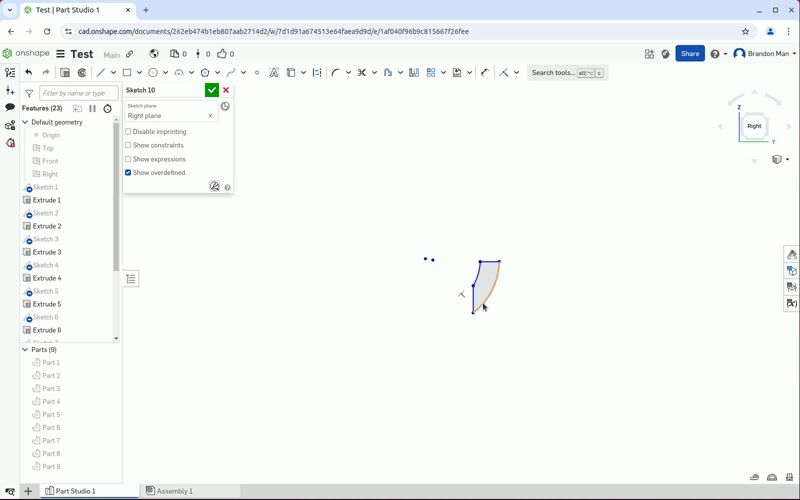
scroll(6)
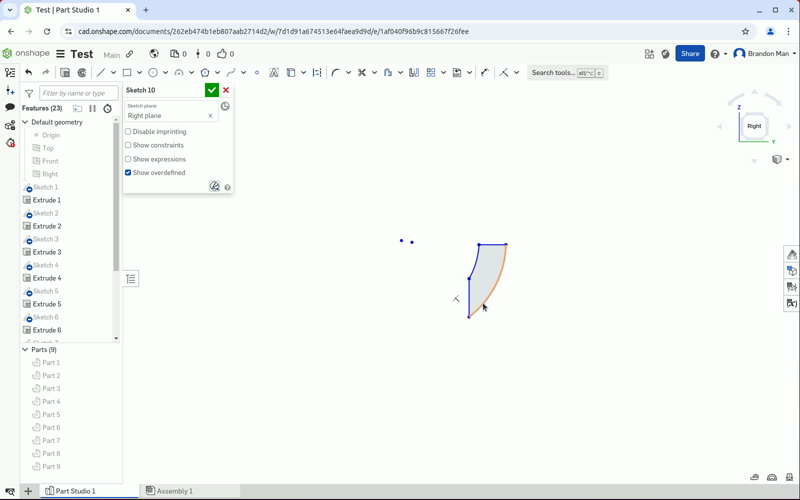
scroll(6)
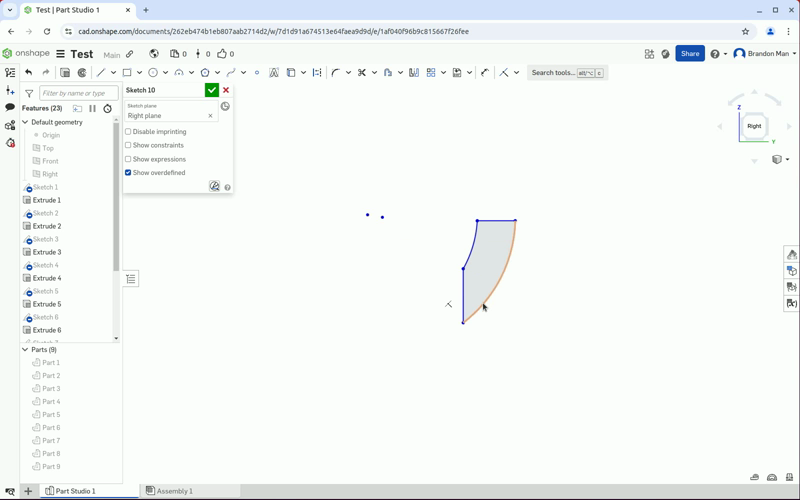
scroll(6)
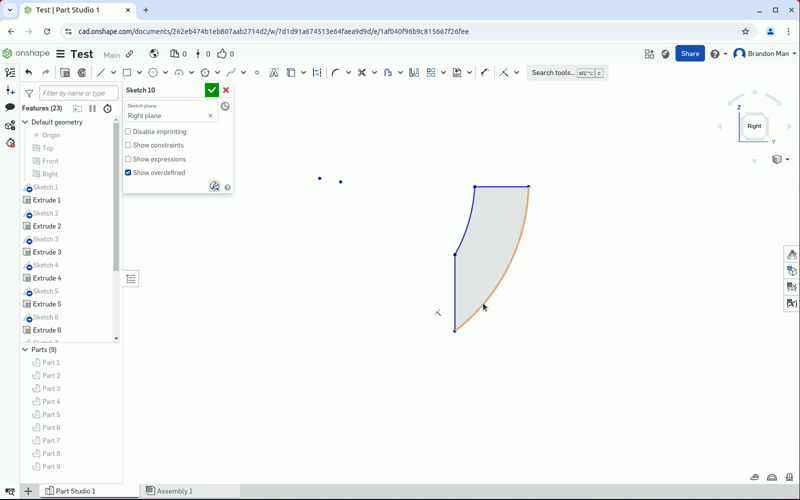
scroll(6)
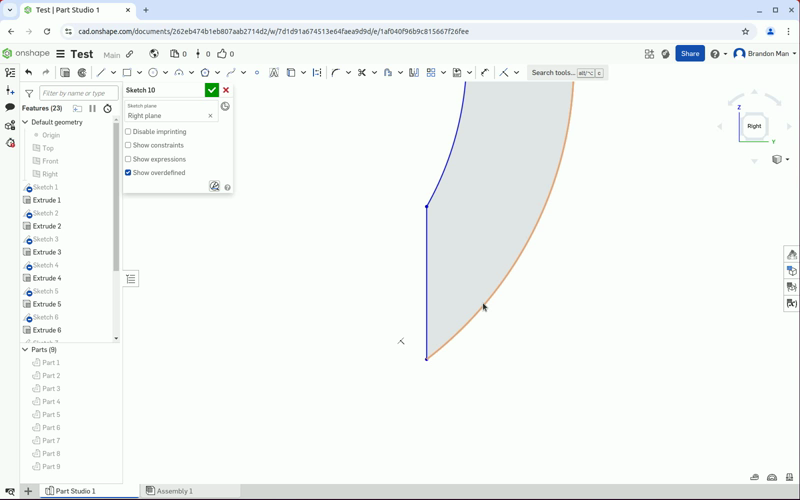
click(483, 302)
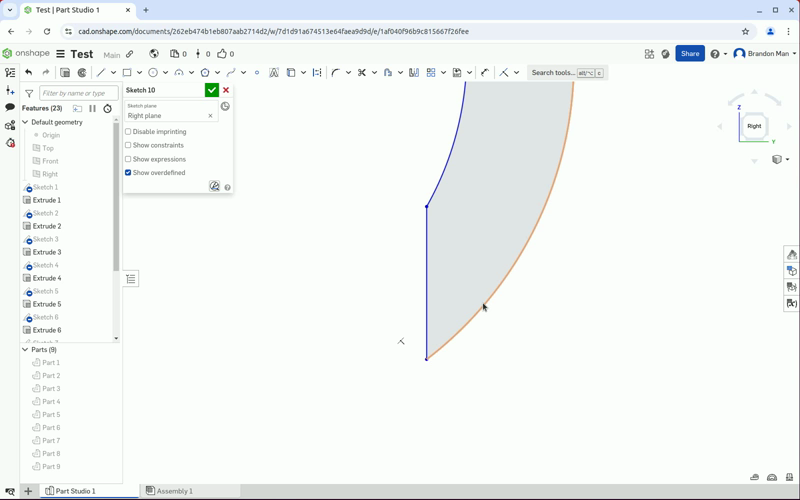
scroll(-6)
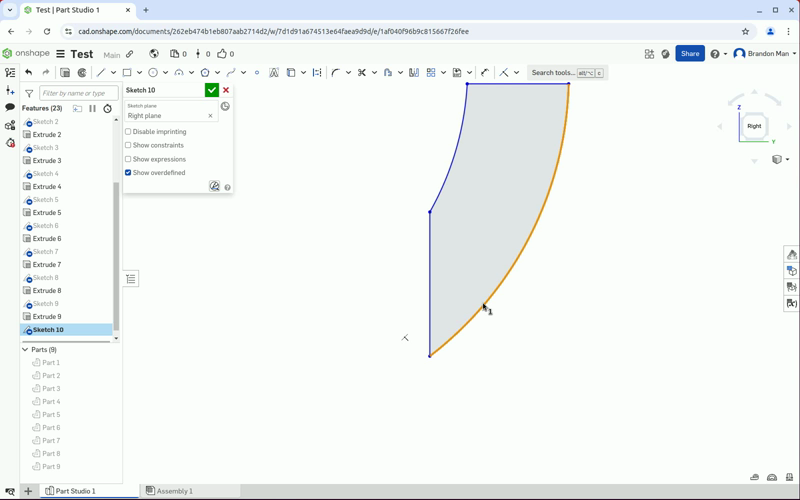
scroll(-6)
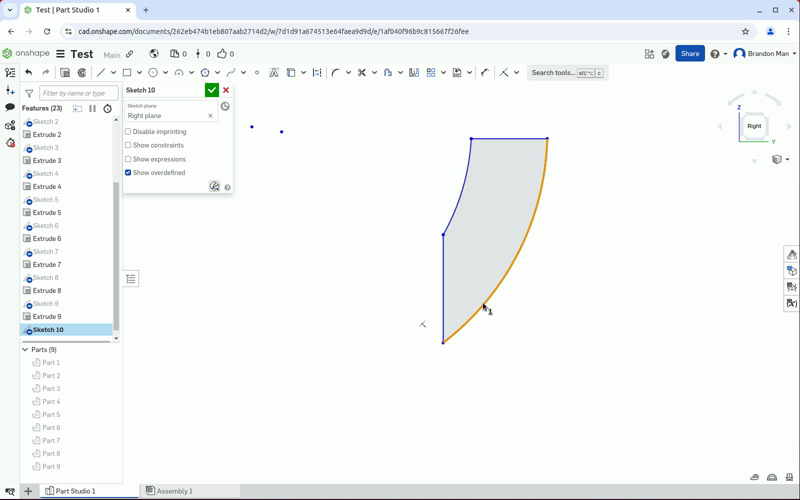
scroll(-6)
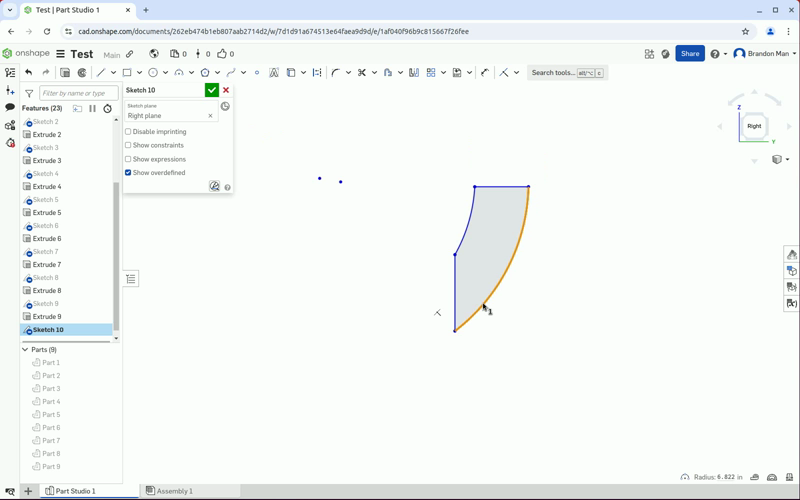
scroll(-6)
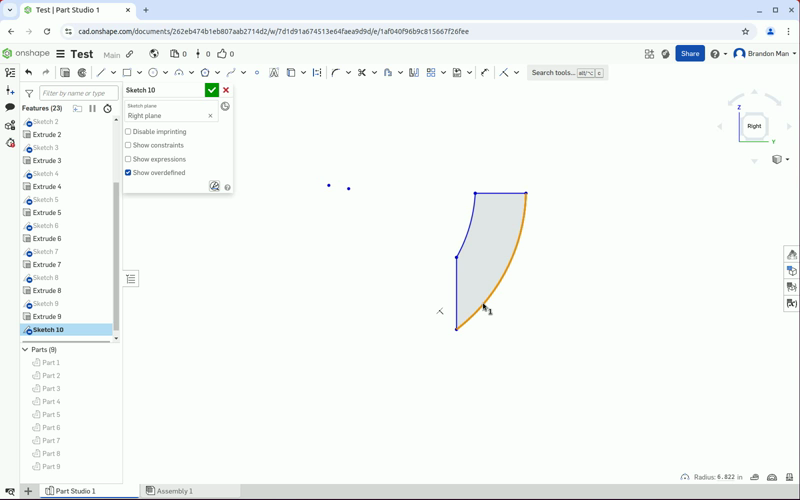
scroll(-6)
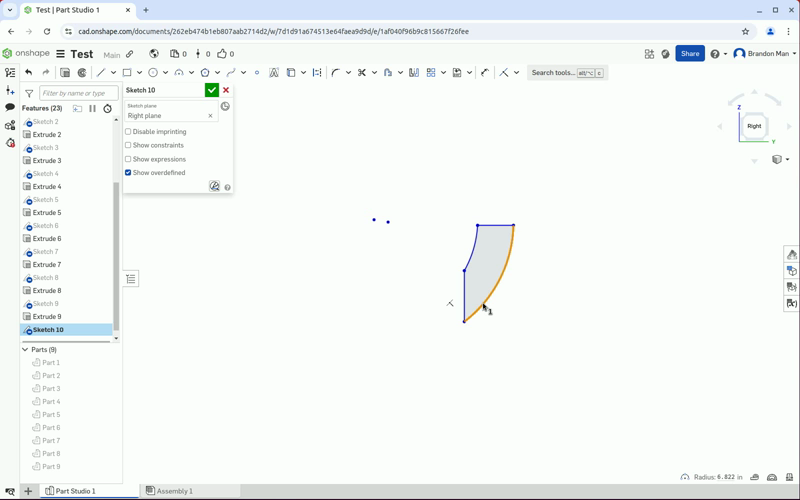
scroll(-6)
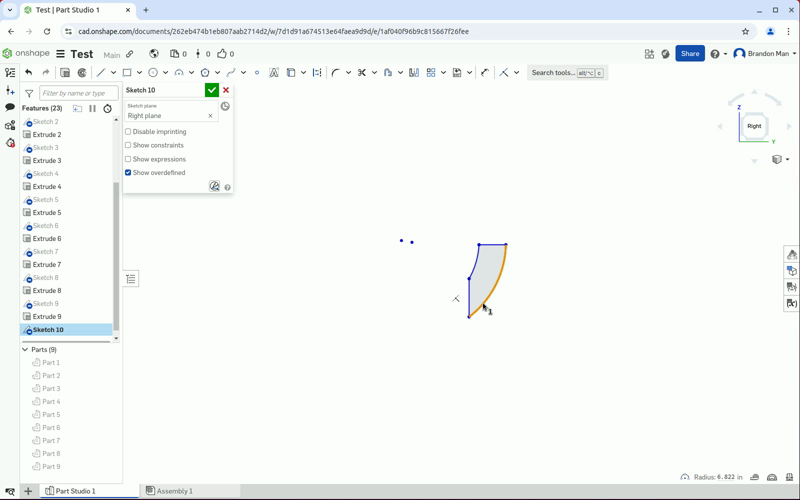
scroll(-6)
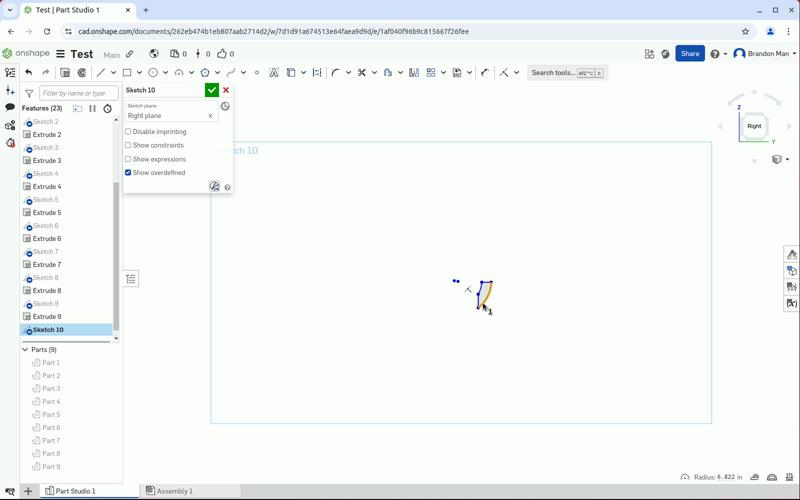
mouse_move(73, 352)
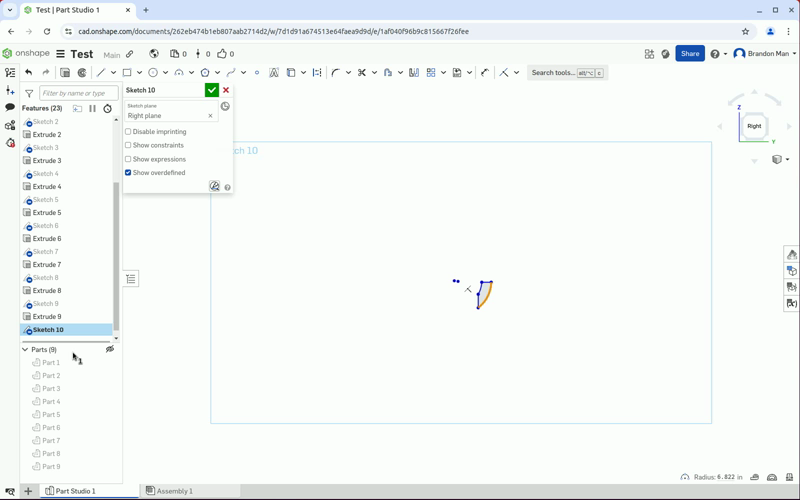
key(shift+y)
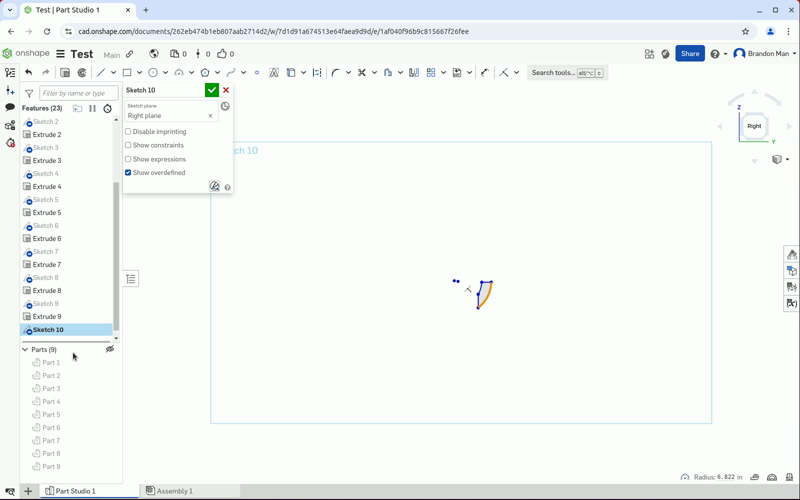
key(shift+e)
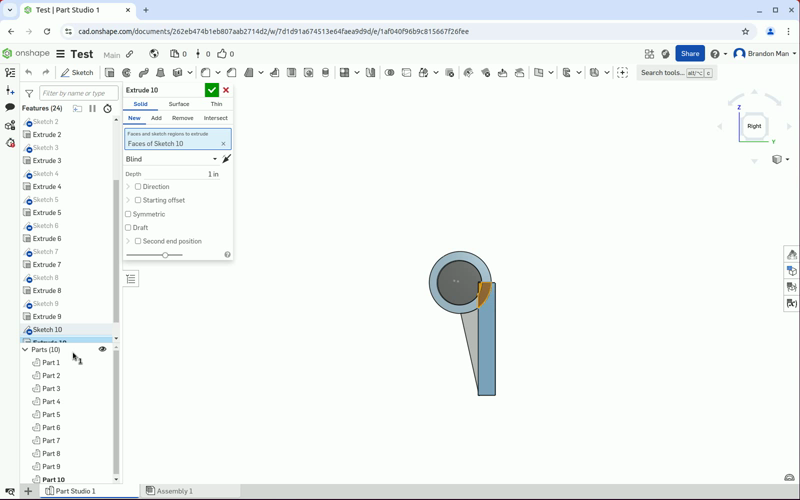
mouse_move(143, 106)
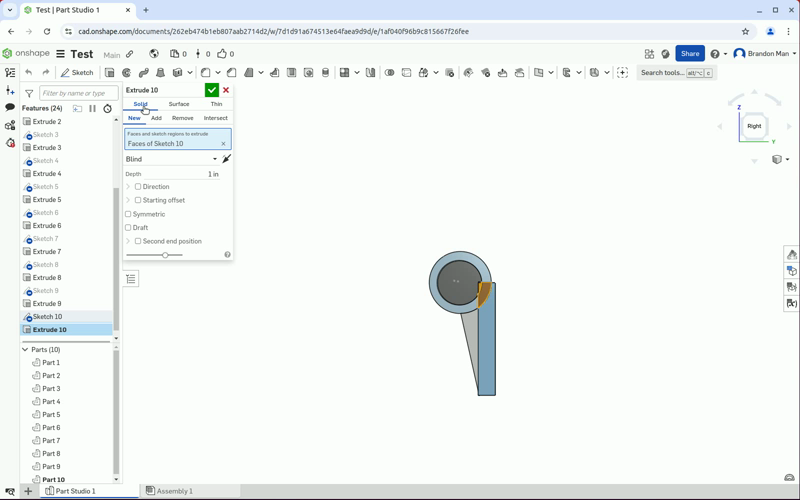
click(143, 106)
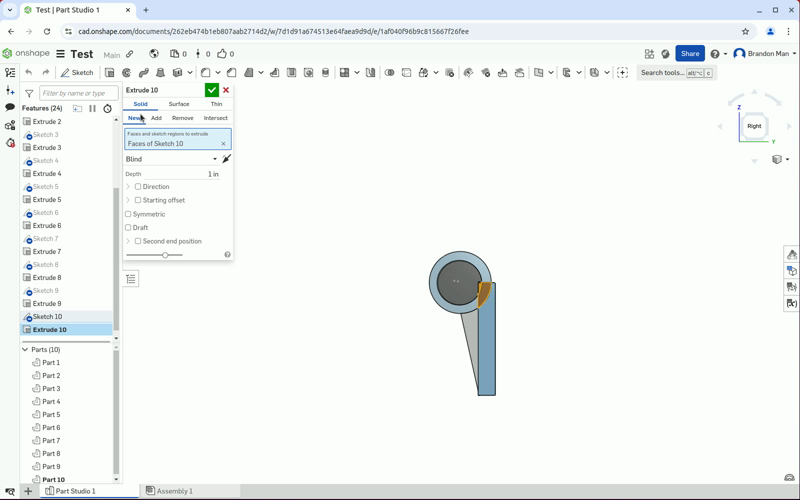
mouse_move(137, 120)
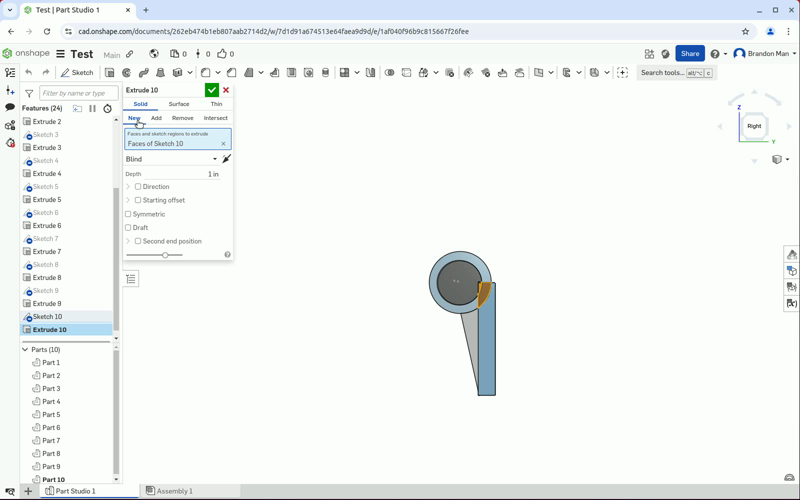
click(137, 120)
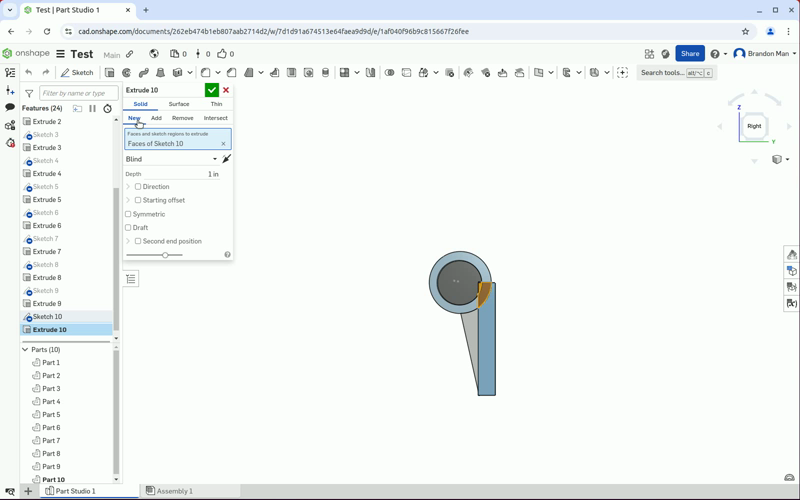
key(tab, 4)
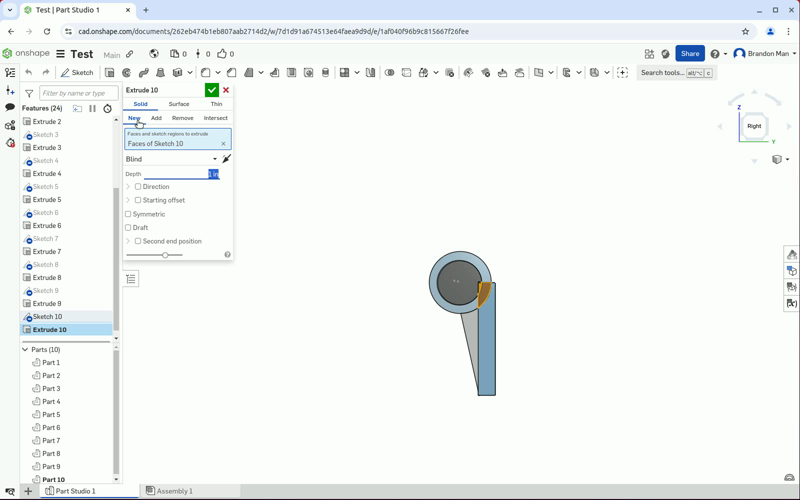
text(17.09)
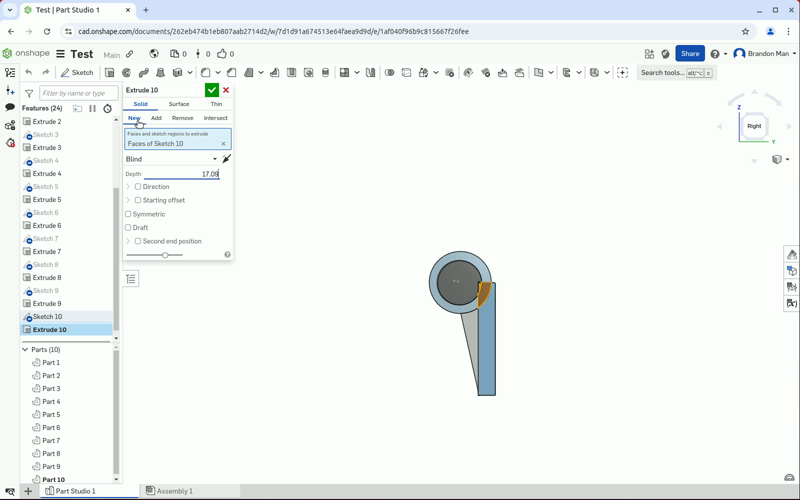
key(enter)
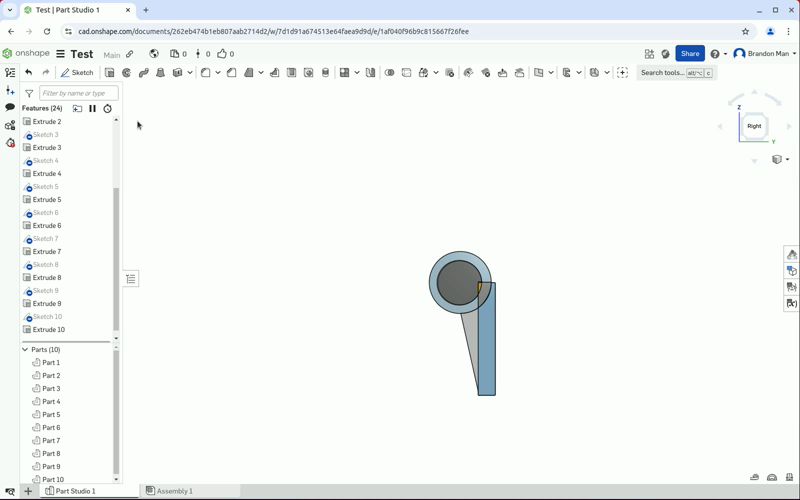
key(shift+h)
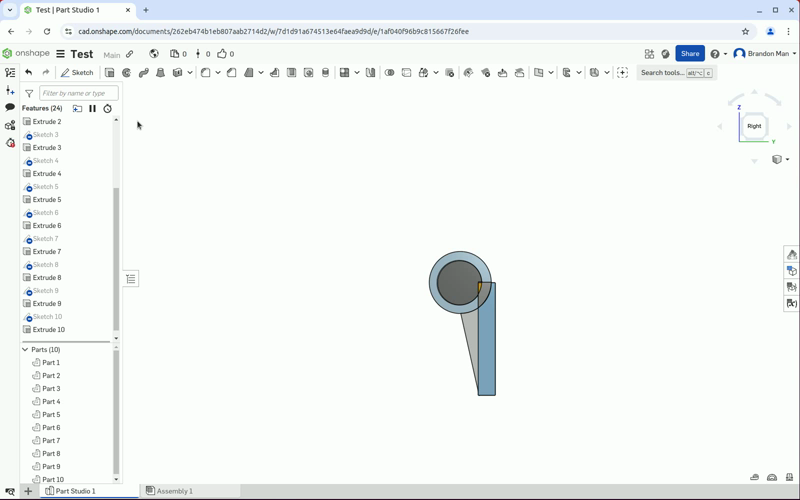
key(shift+h)
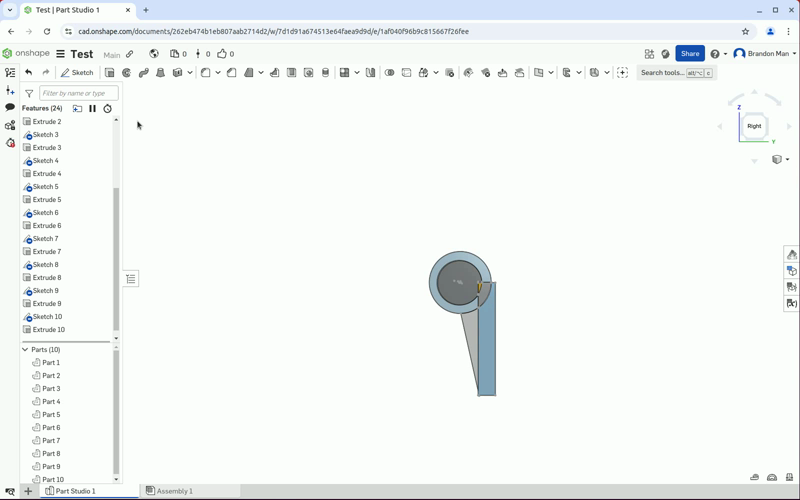
key(shift+7)
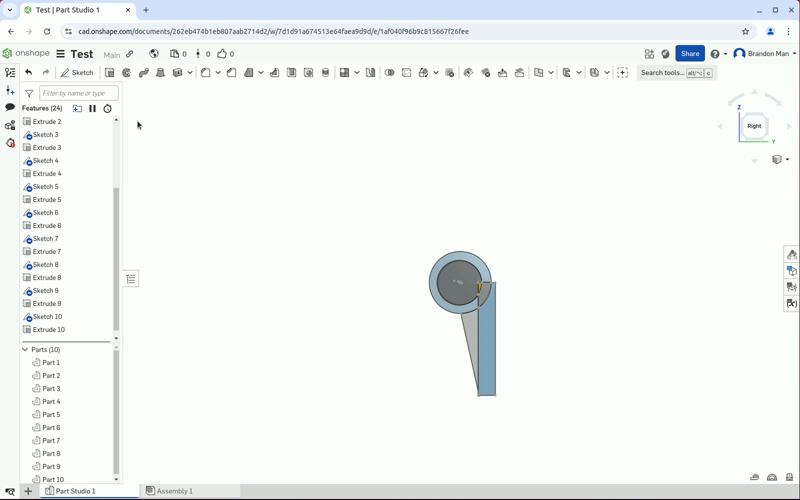
key(right, 2)
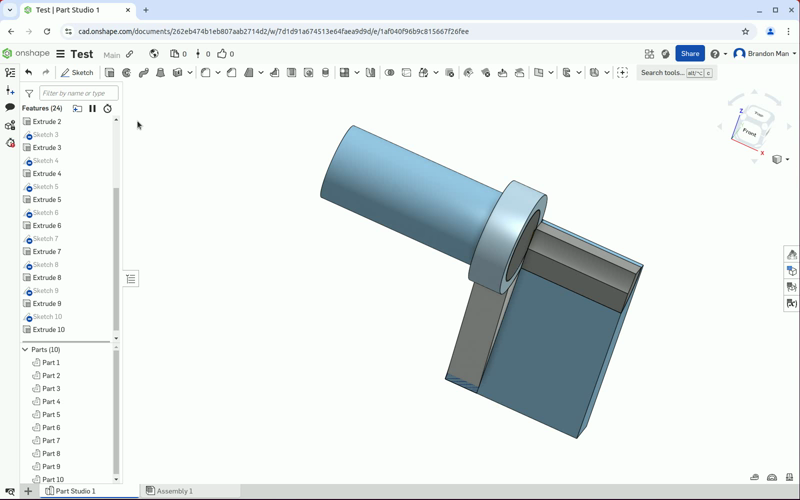
key(down, 2)
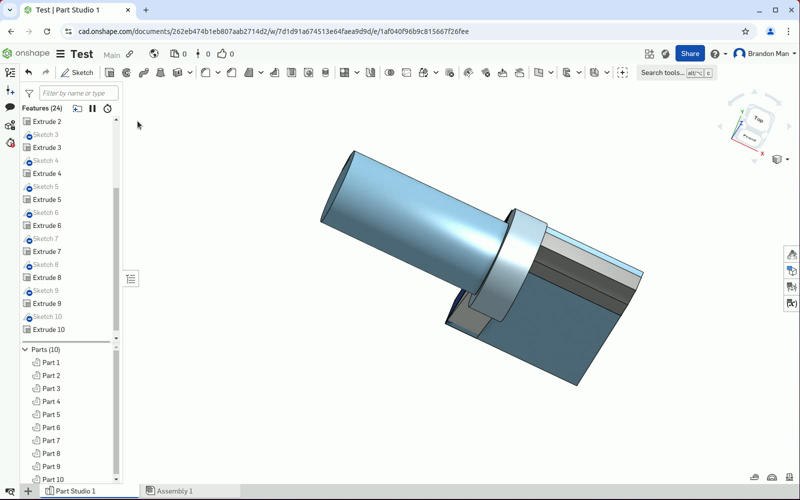
key(up, 2)
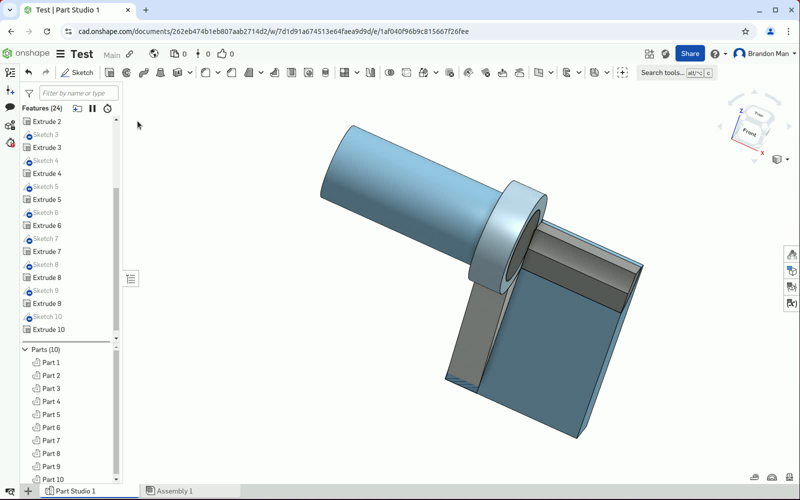
key(left, 2)
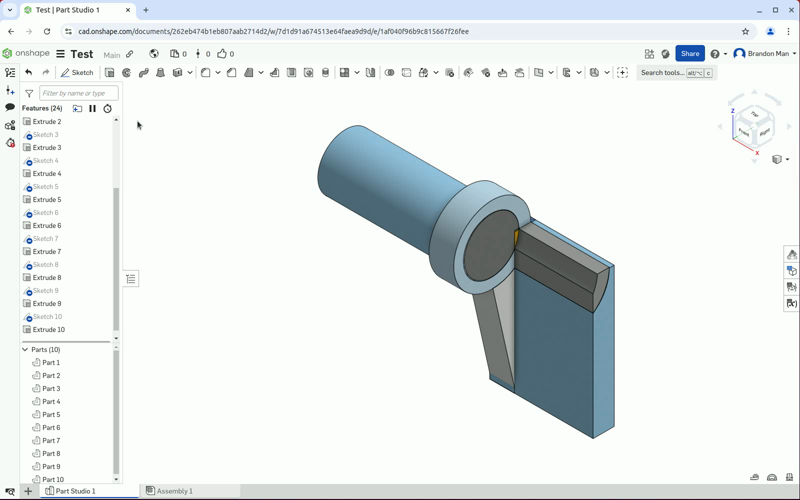
mouse_move(69, 85)
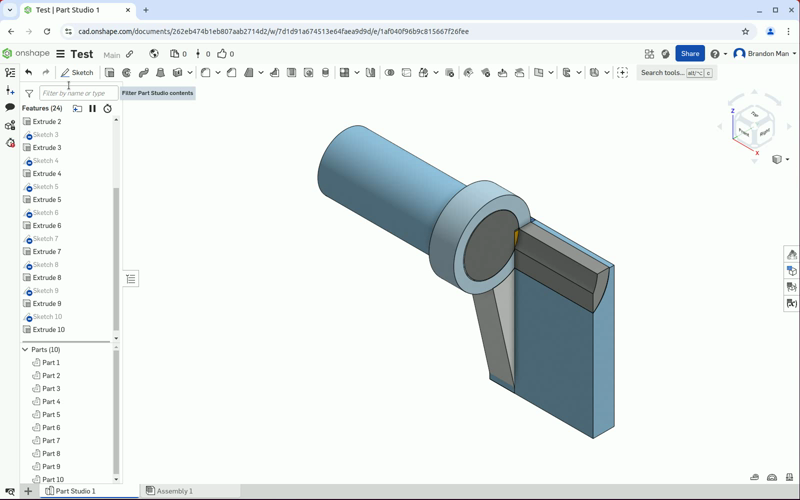
click(69, 85)